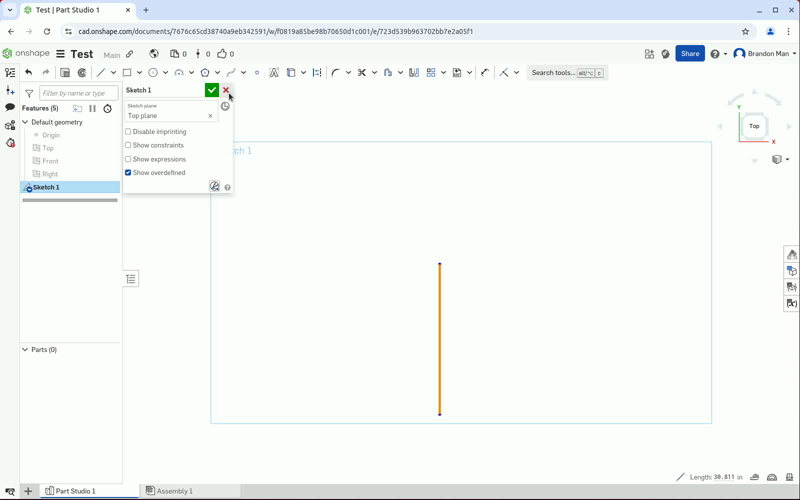
key(shift+h)
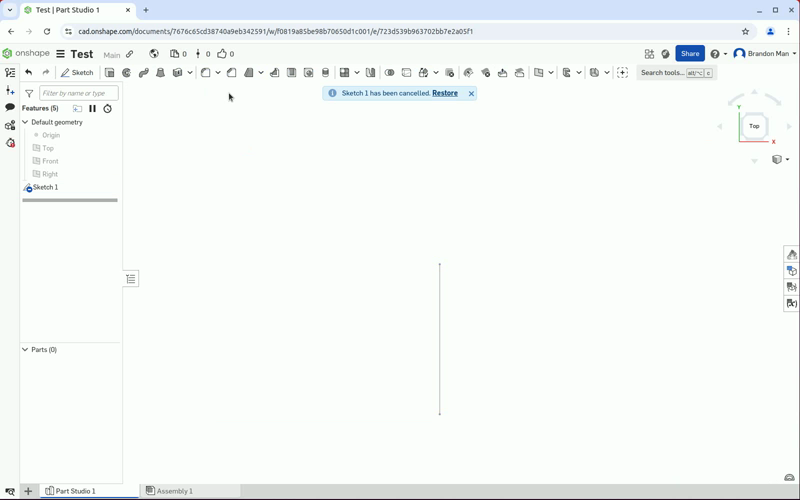
key(shift+s)
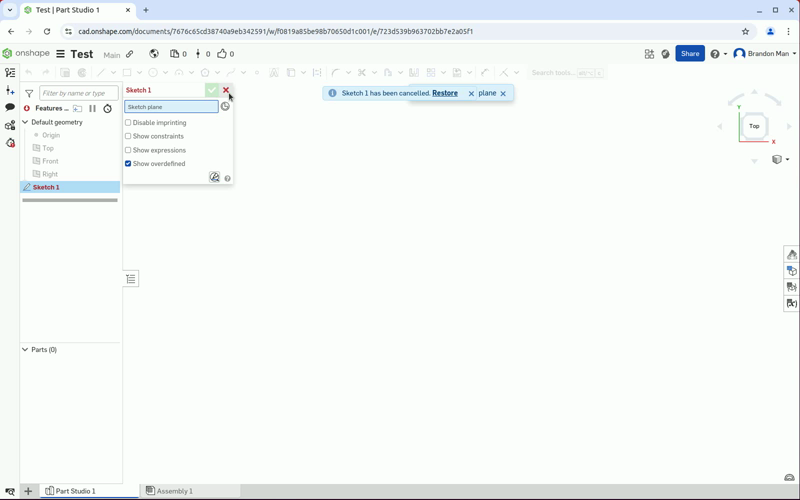
mouse_move(73, 150)
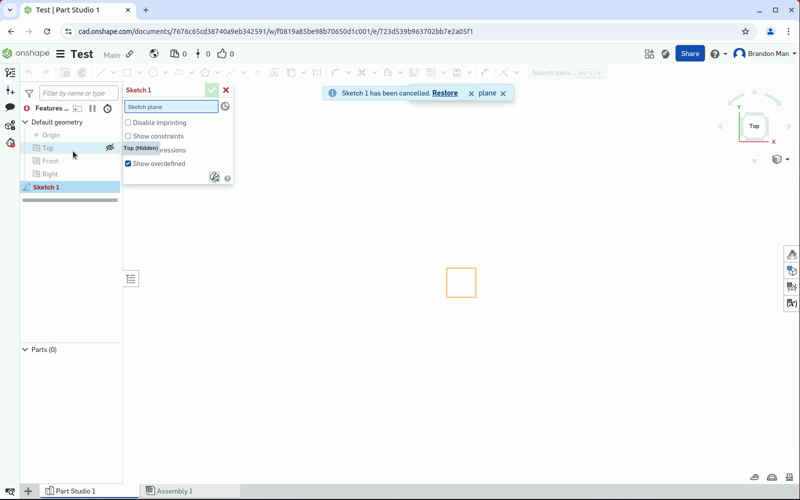
click(73, 150)
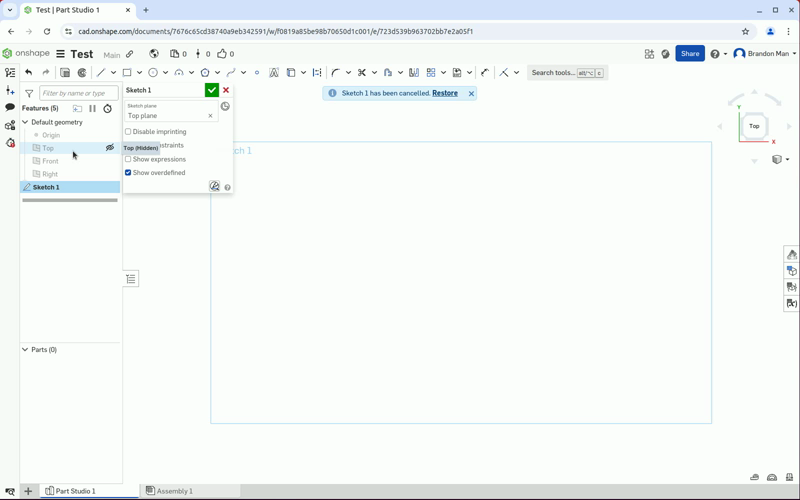
mouse_move(73, 352)
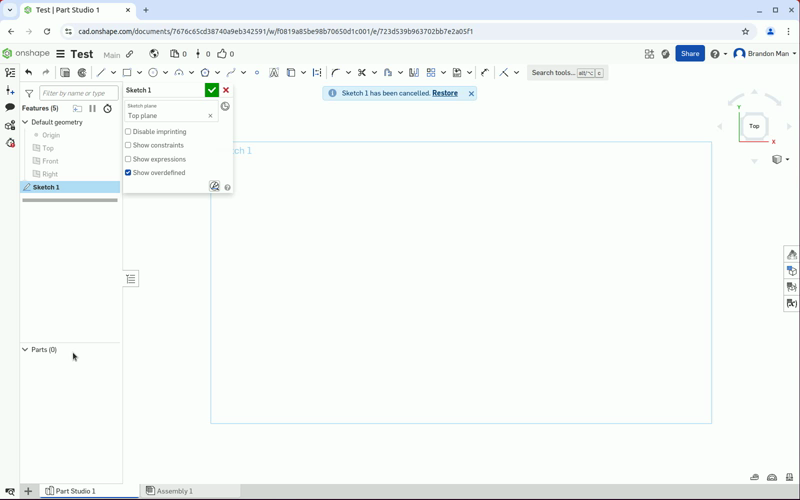
key(y)
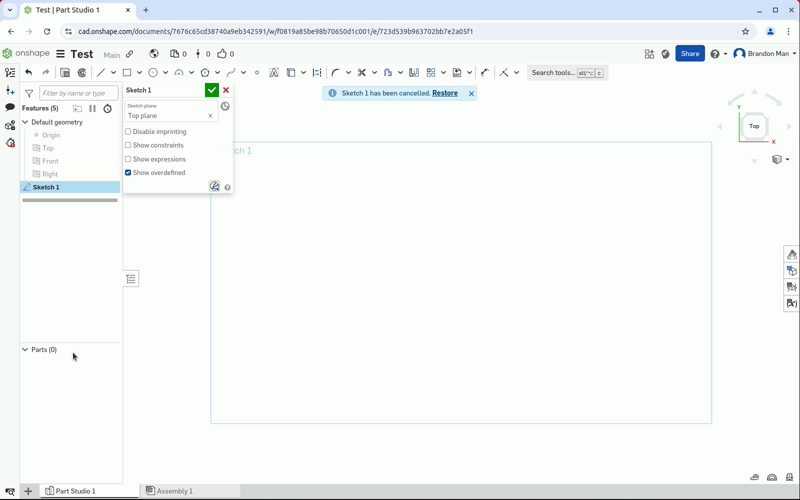
key(l)
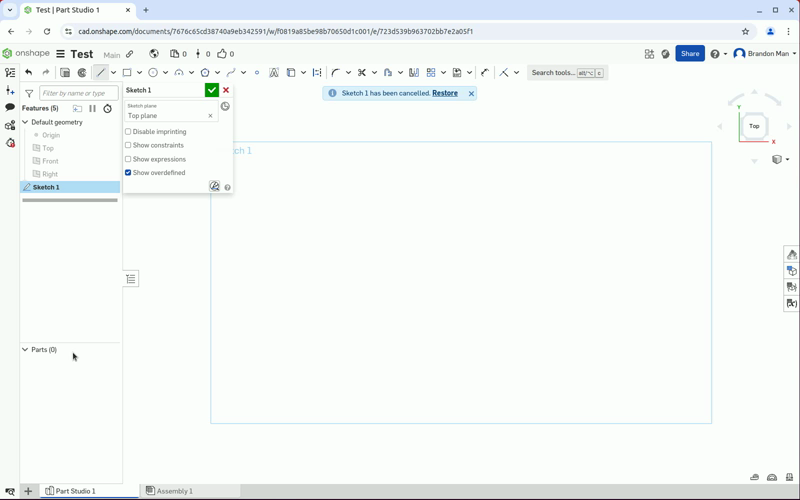
key_down(shift)
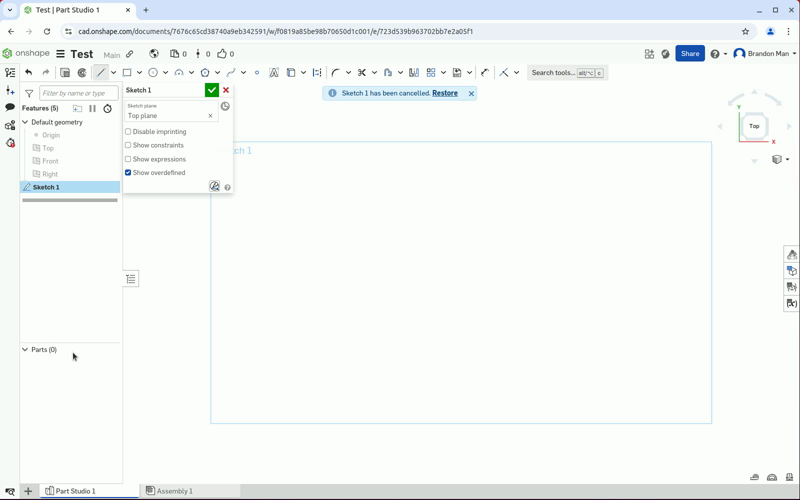
mouse_move(461, 346)
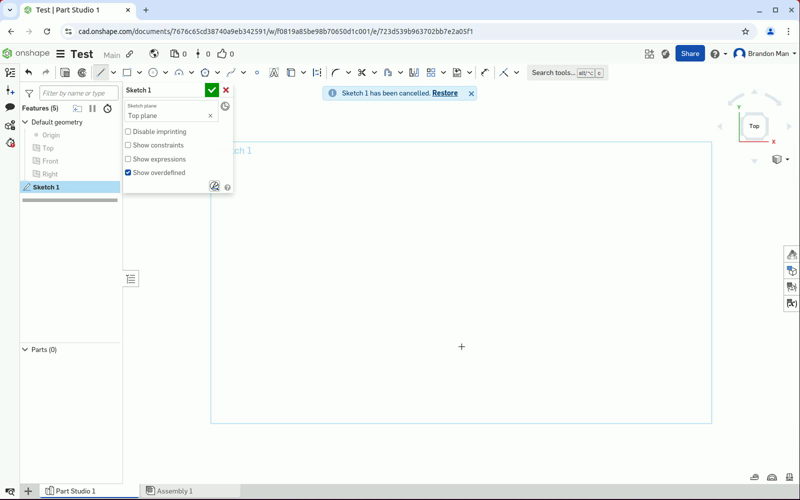
click(461, 346)
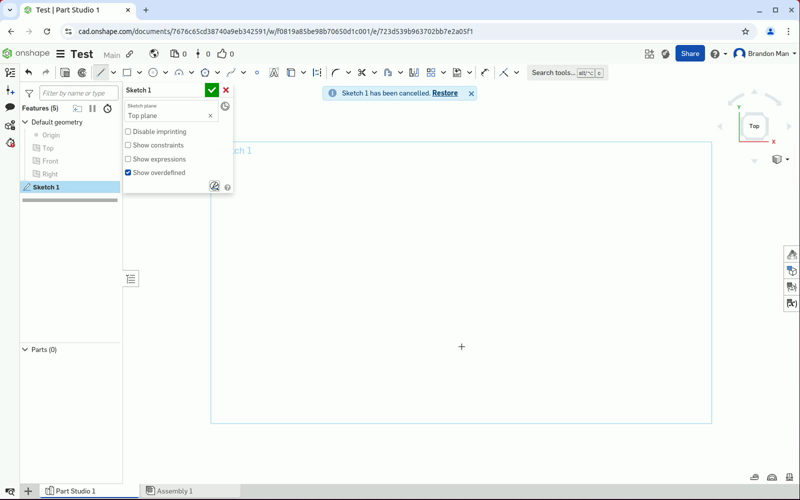
key_up(shift)
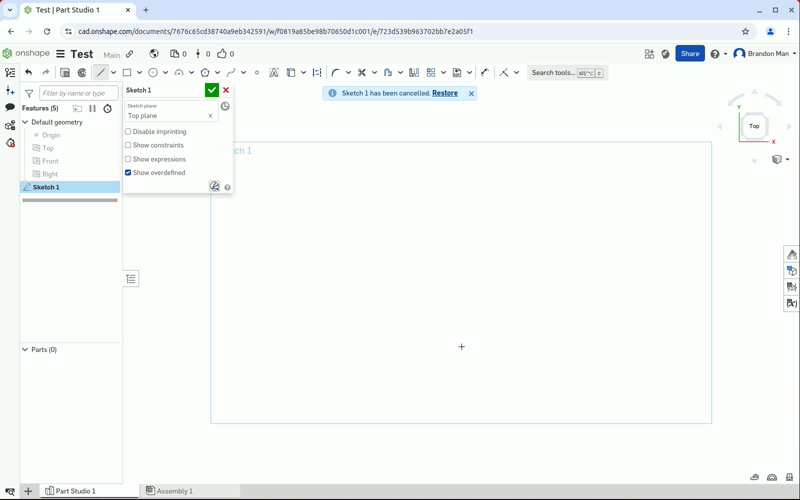
key_down(shift)
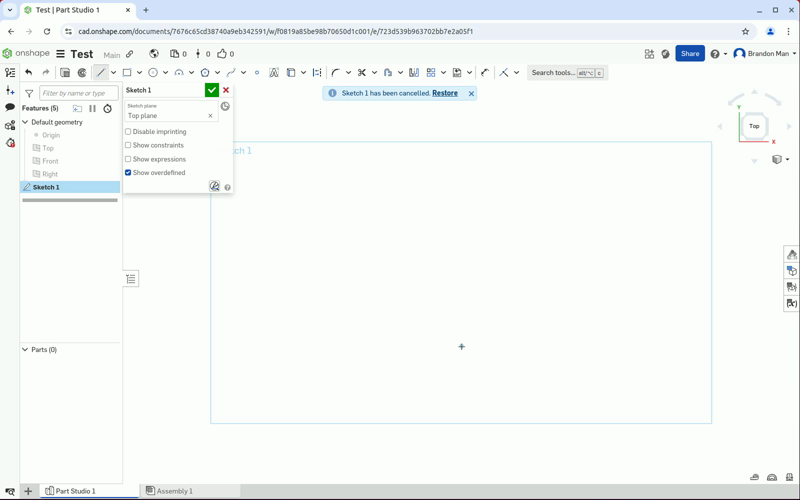
mouse_move(573, 346)
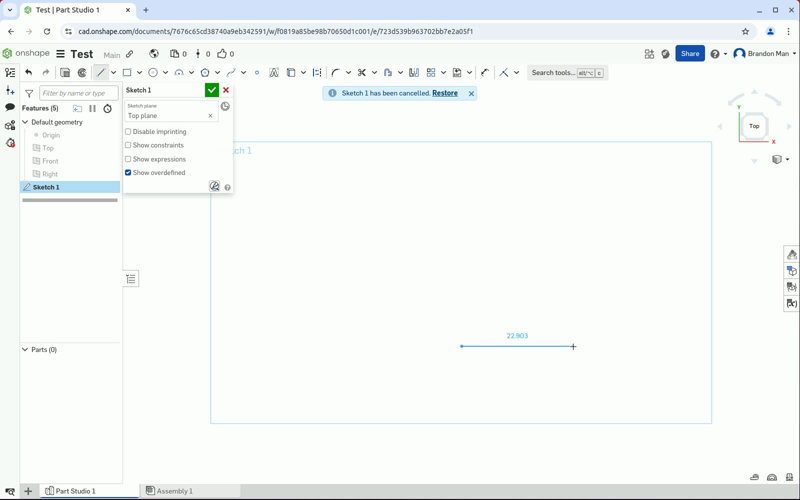
click(573, 346)
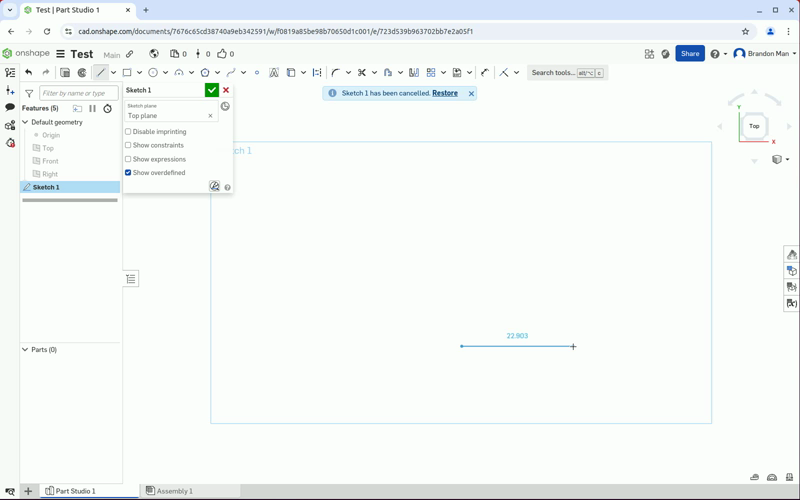
key_up(shift)
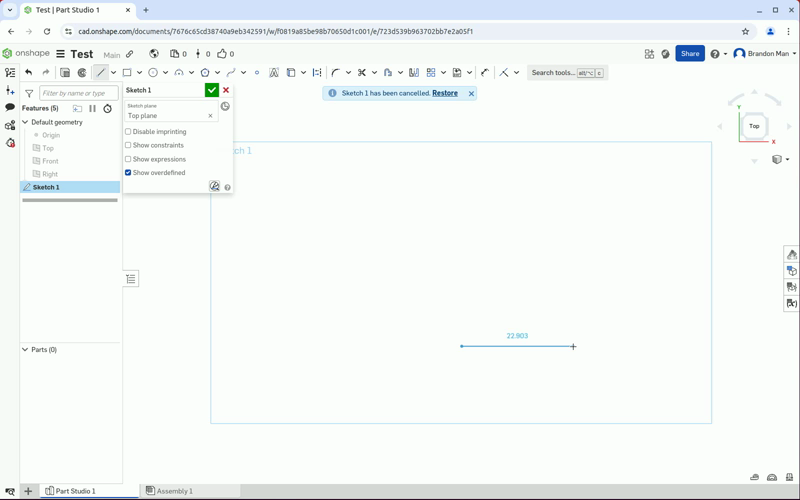
key_down(shift)
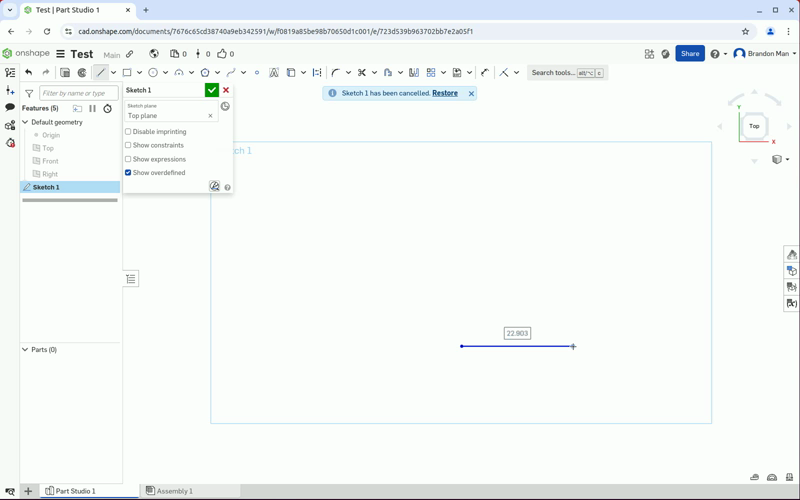
mouse_move(589, 346)
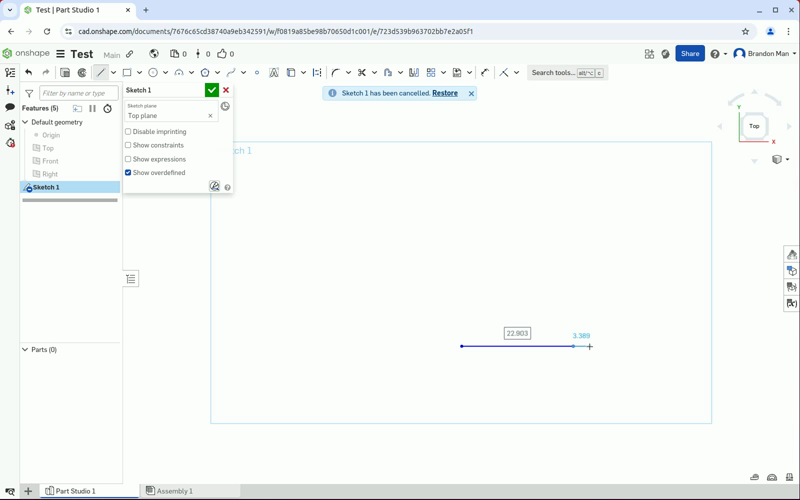
mouse_move(573, 290)
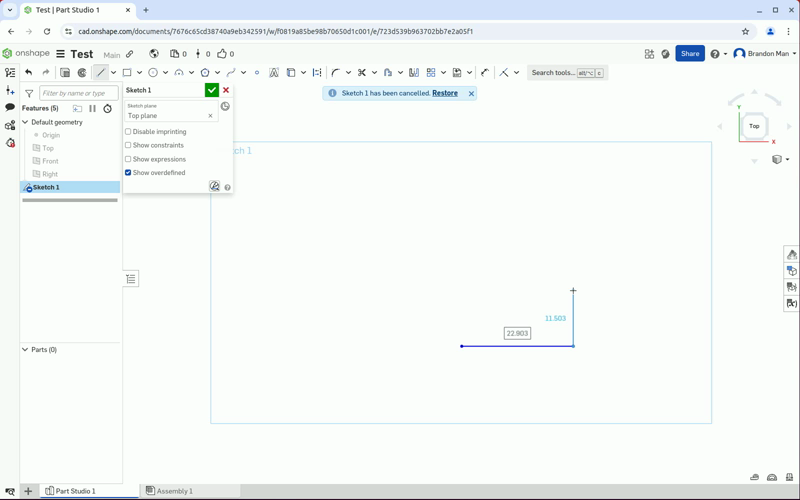
click(573, 290)
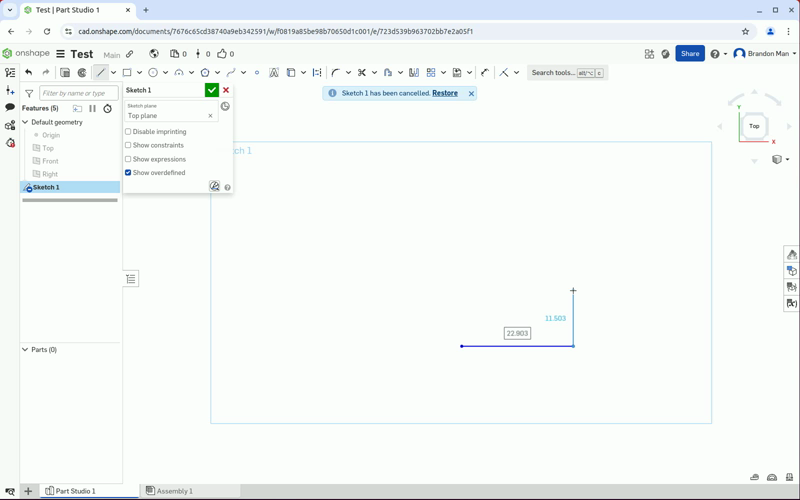
key_up(shift)
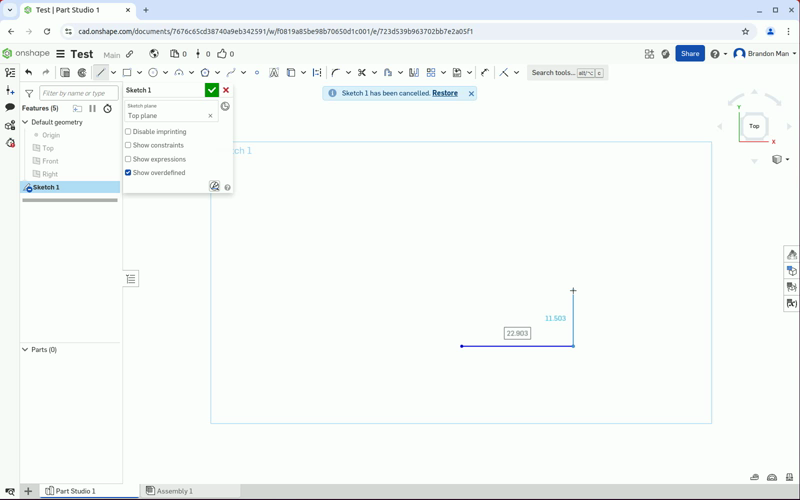
key_down(shift)
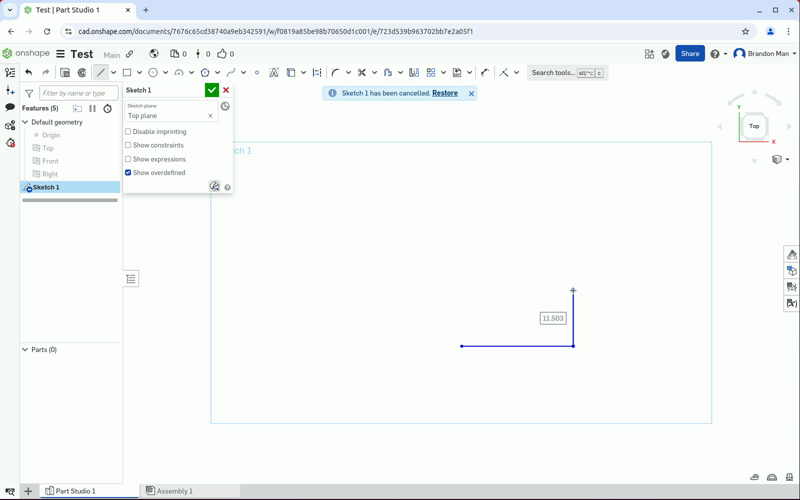
mouse_move(461, 290)
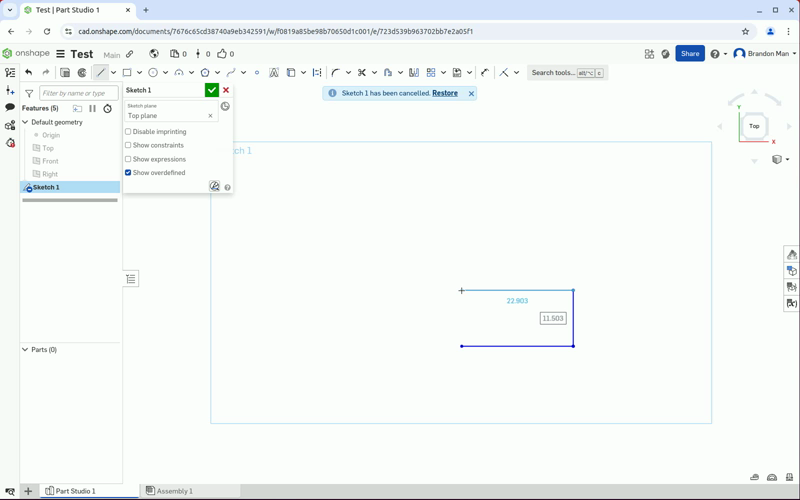
click(461, 290)
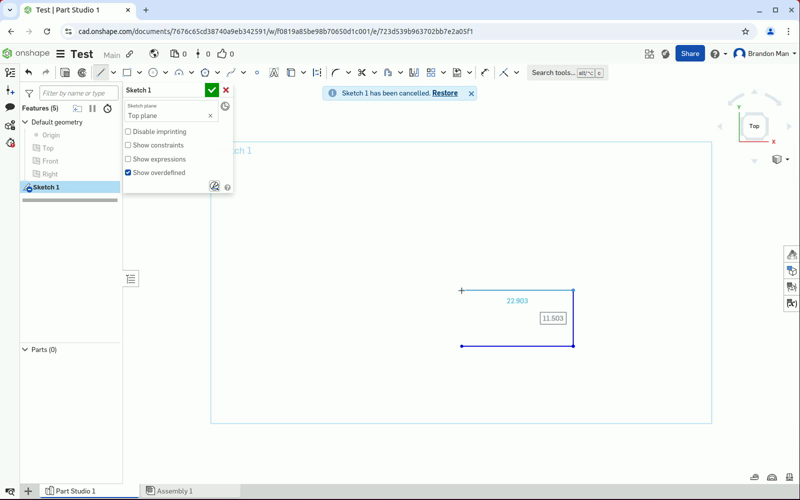
key_up(shift)
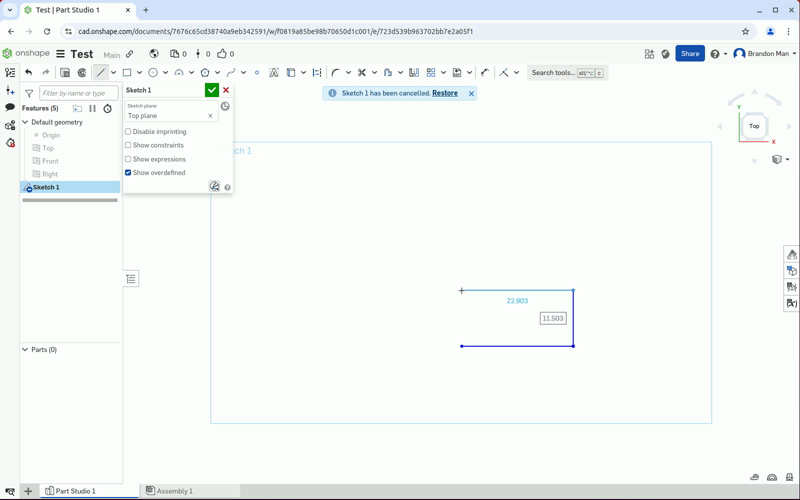
mouse_move(492, 290)
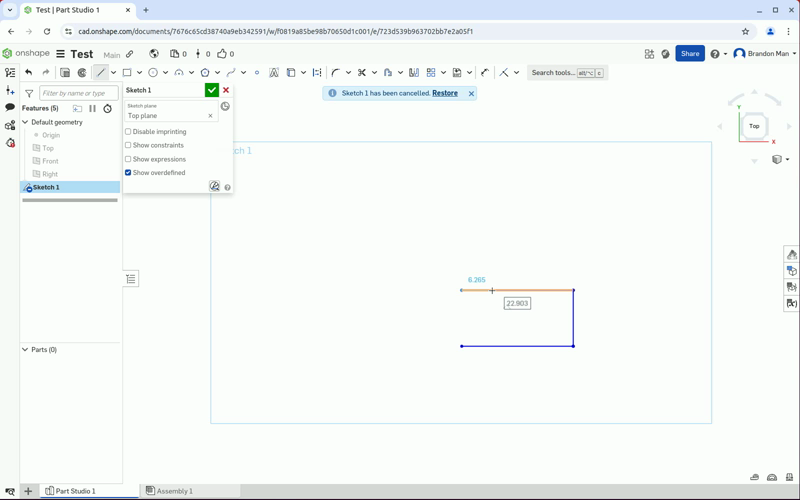
key_down(shift)
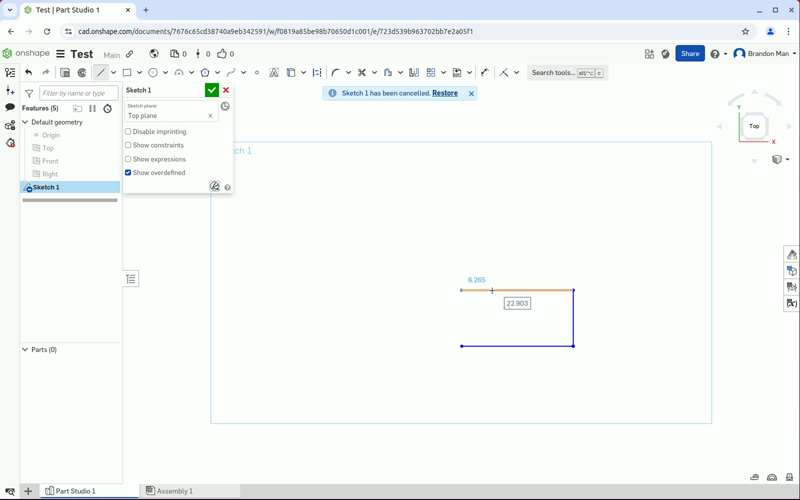
mouse_move(461, 346)
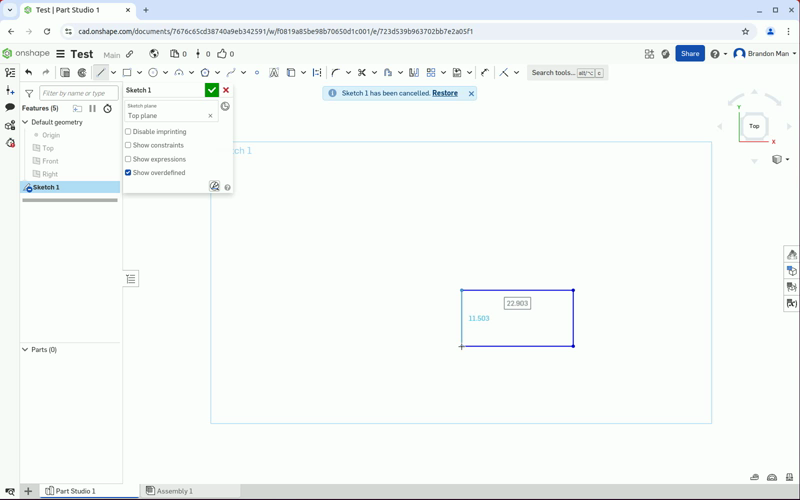
key_up(shift)
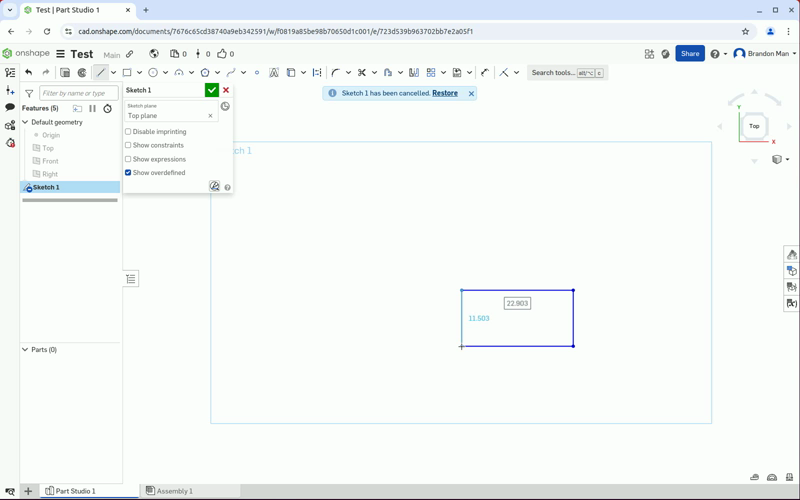
click(461, 346)
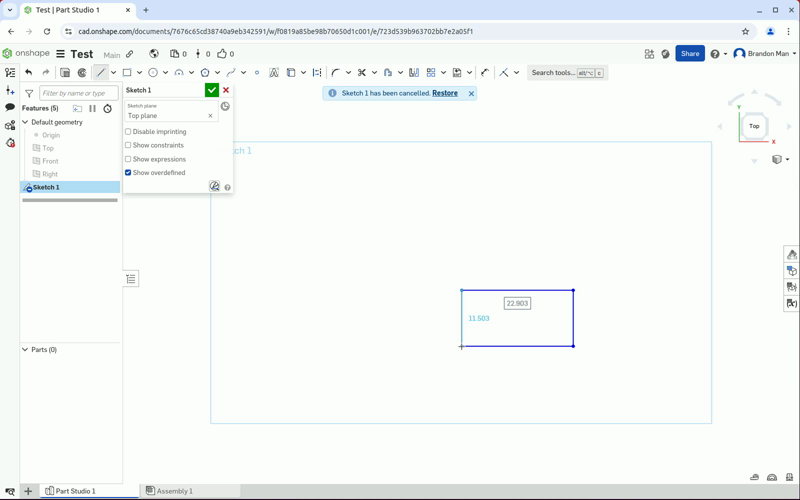
key(esc)
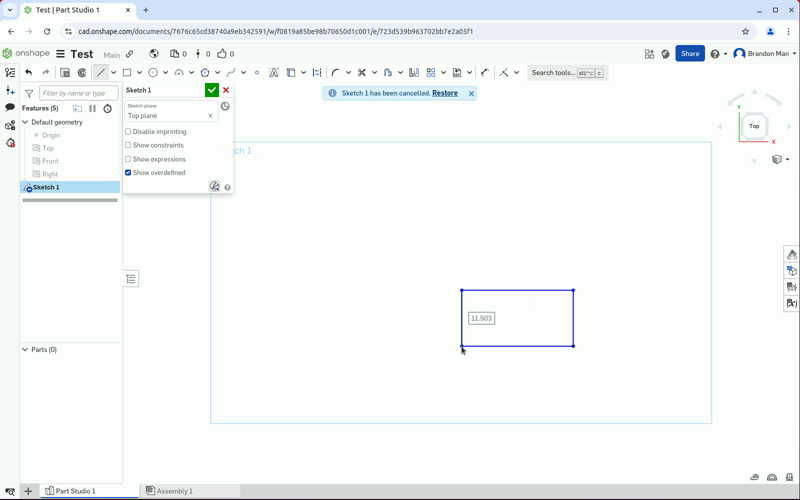
key(c)
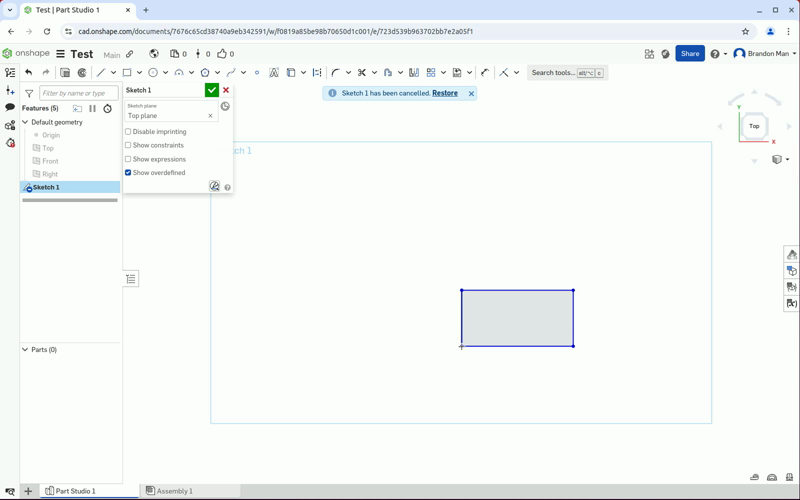
key_down(shift)
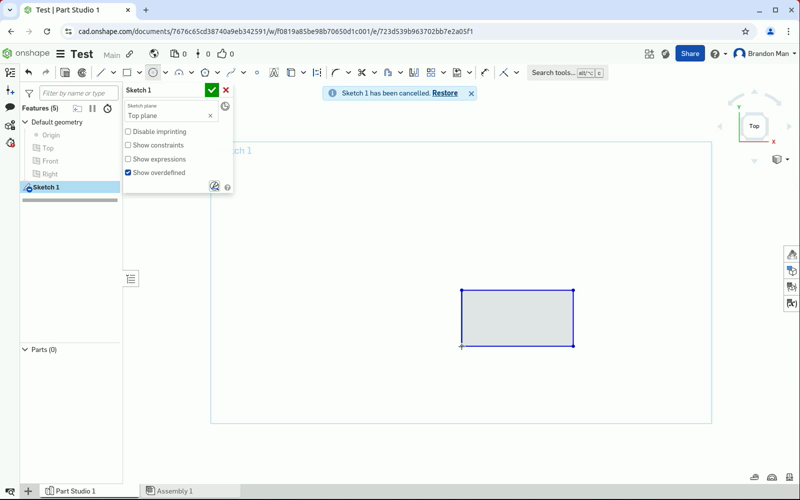
mouse_move(534, 318)
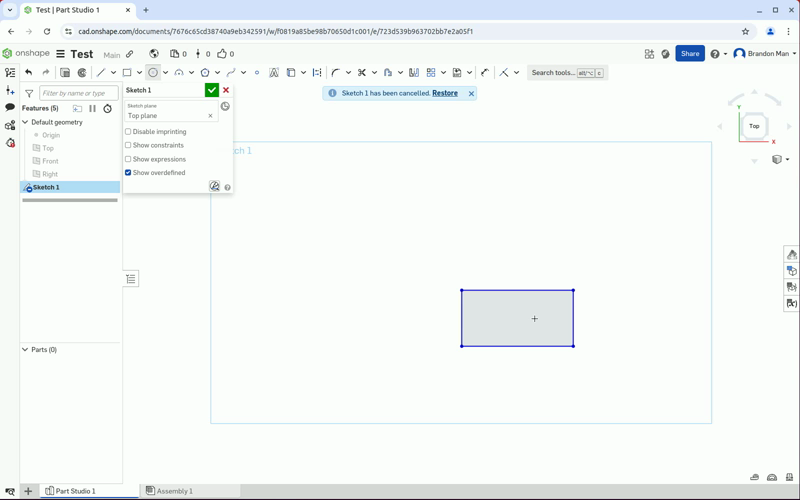
click(534, 318)
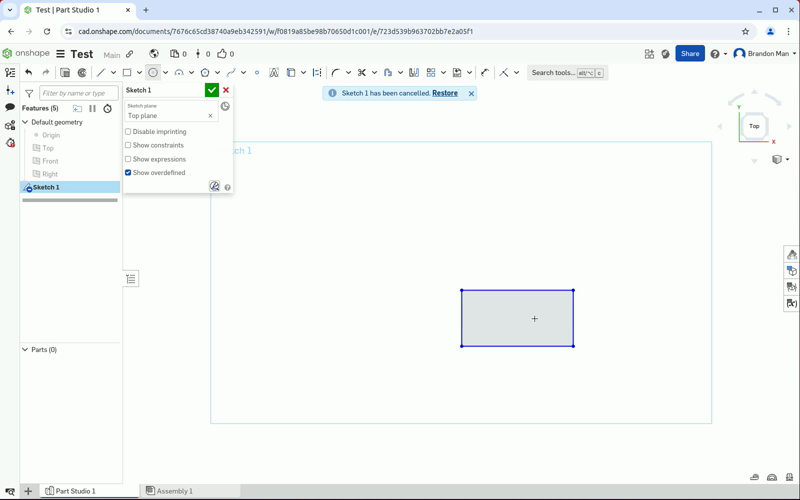
key_up(shift)
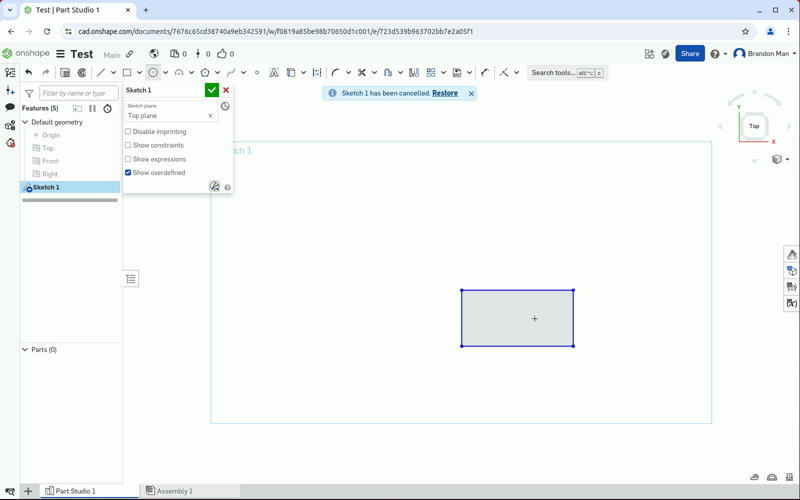
mouse_move(549, 318)
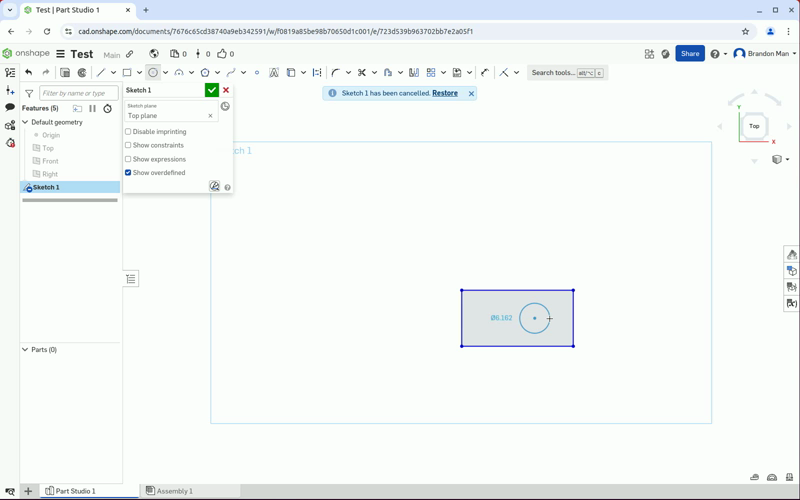
click(549, 318)
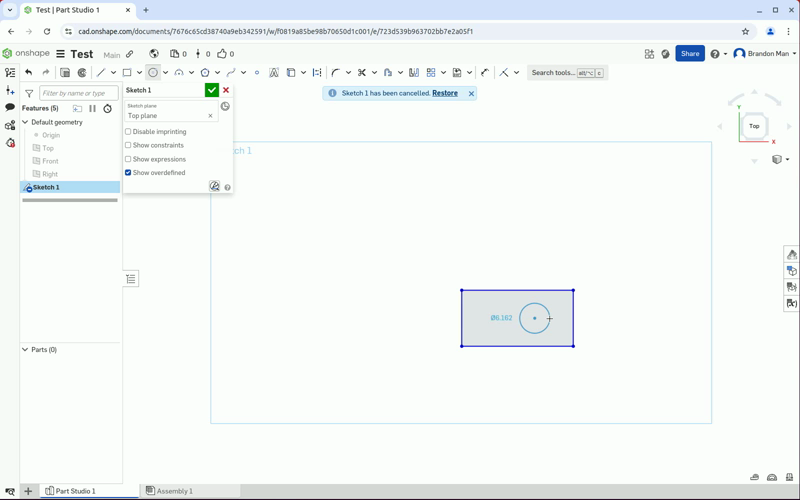
key(esc)
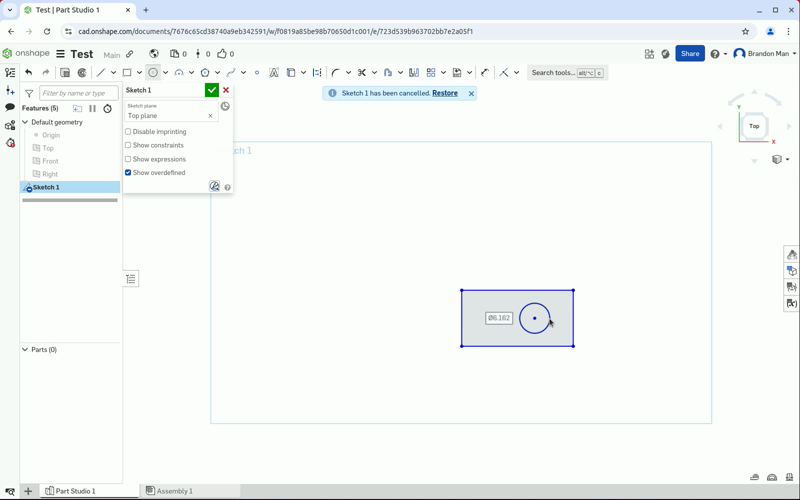
mouse_move(503, 341)
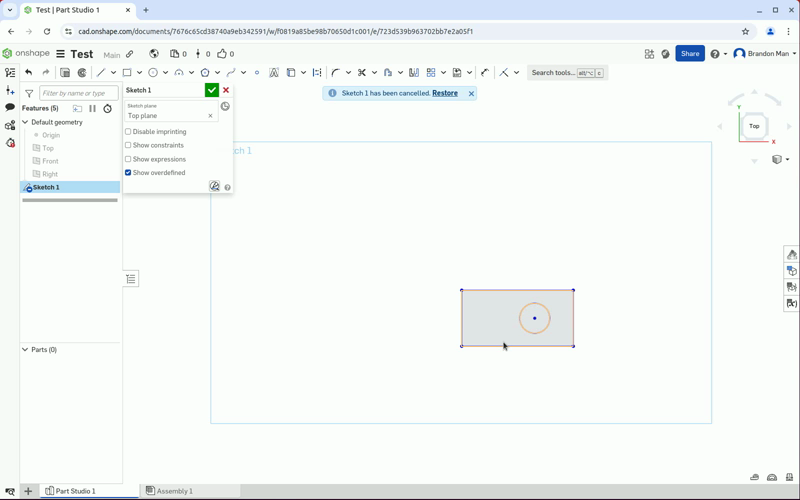
click(503, 341)
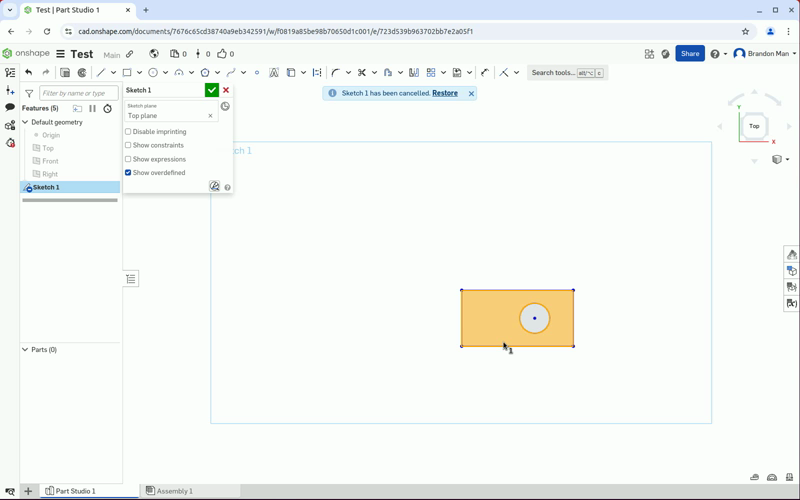
mouse_move(73, 352)
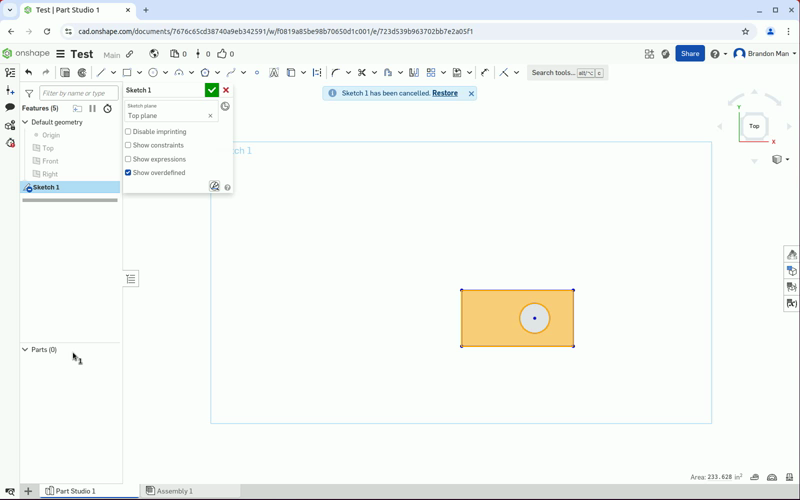
key(shift+y)
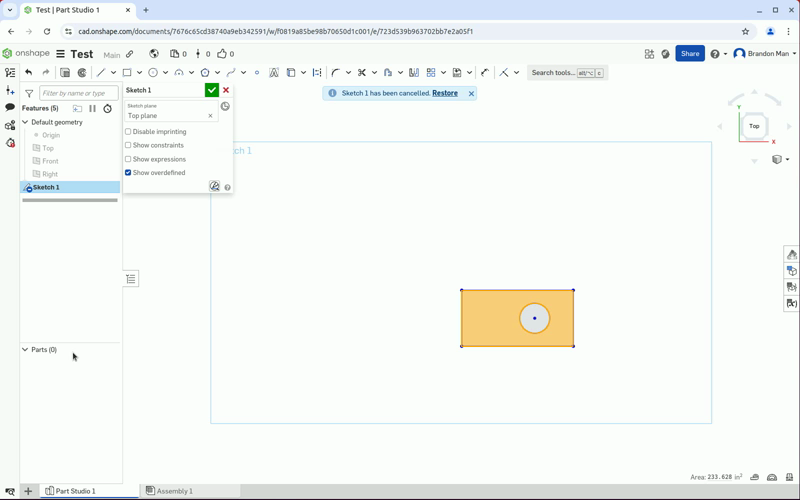
key(shift+e)
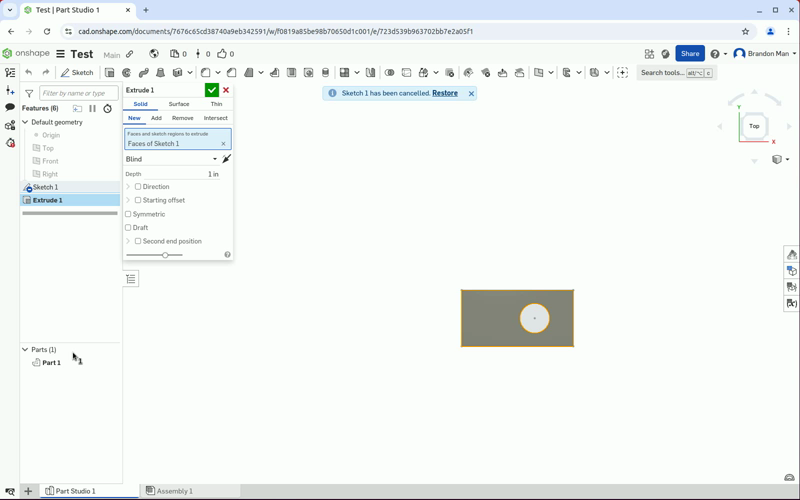
mouse_move(143, 106)
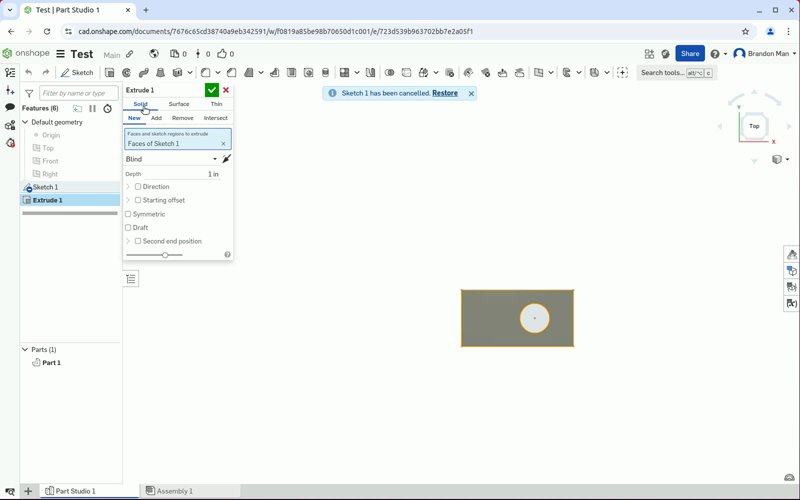
click(143, 106)
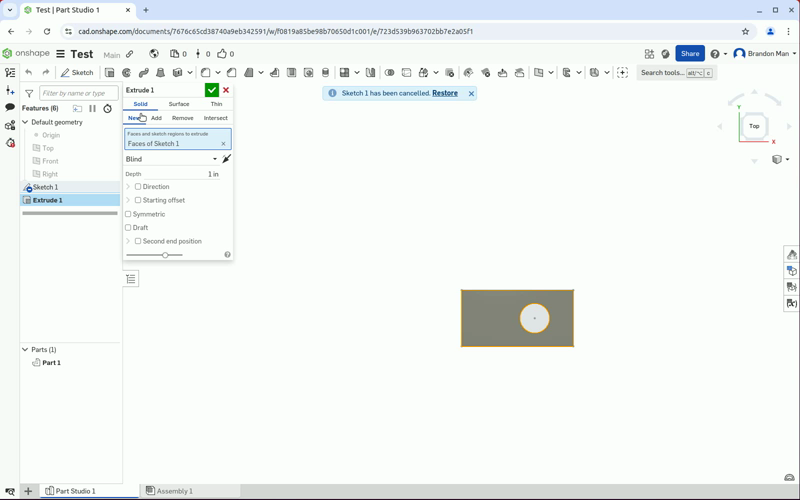
mouse_move(137, 120)
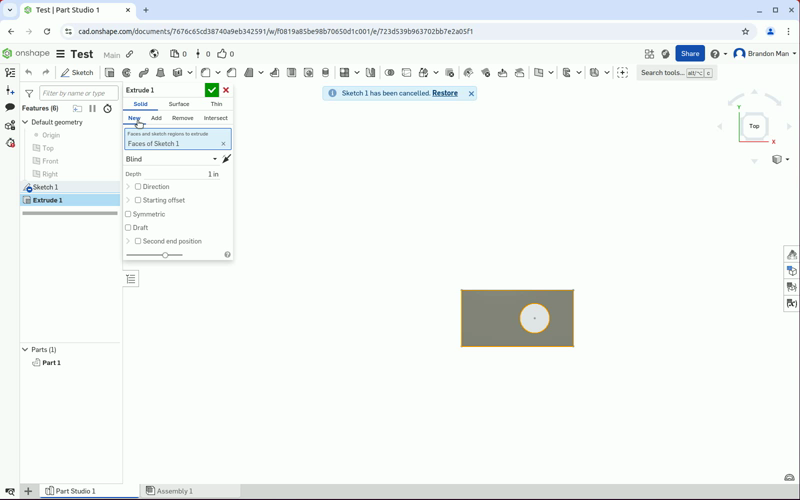
click(137, 120)
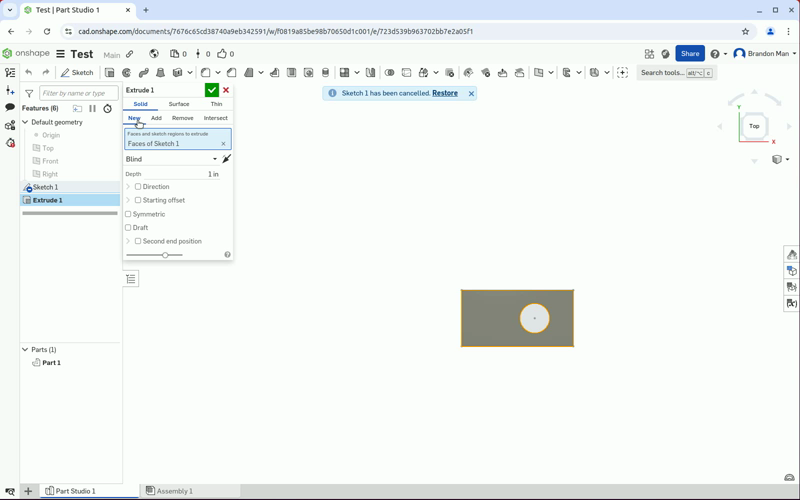
key(tab, 4)
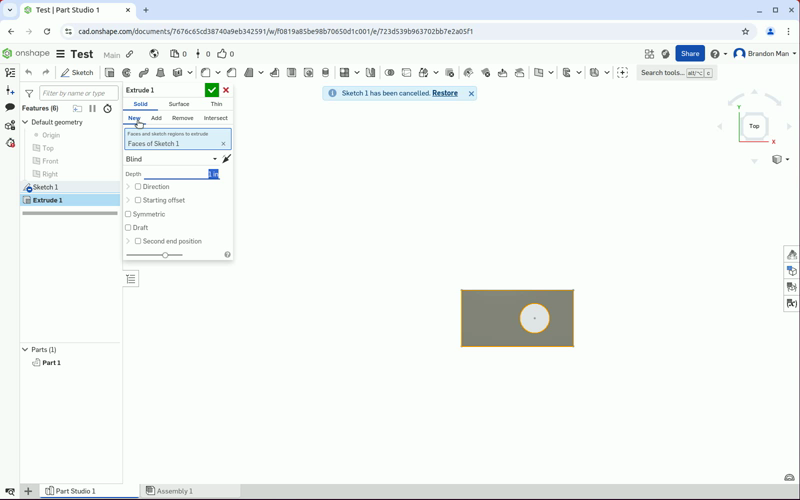
text(0.481)
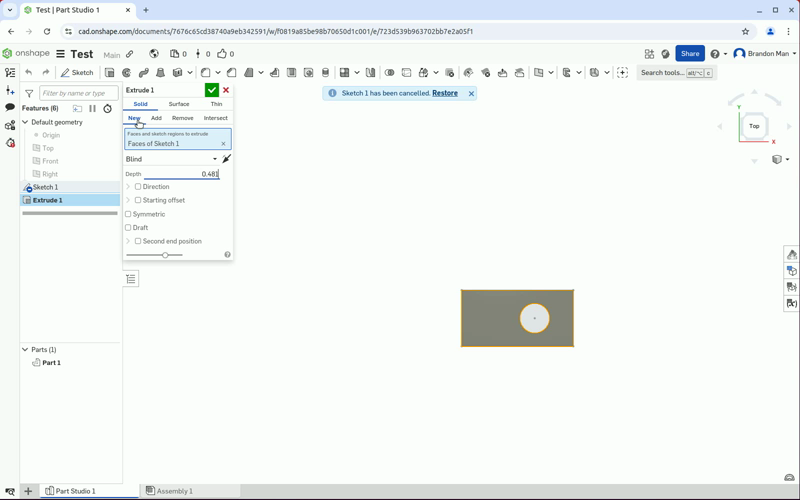
key(enter)
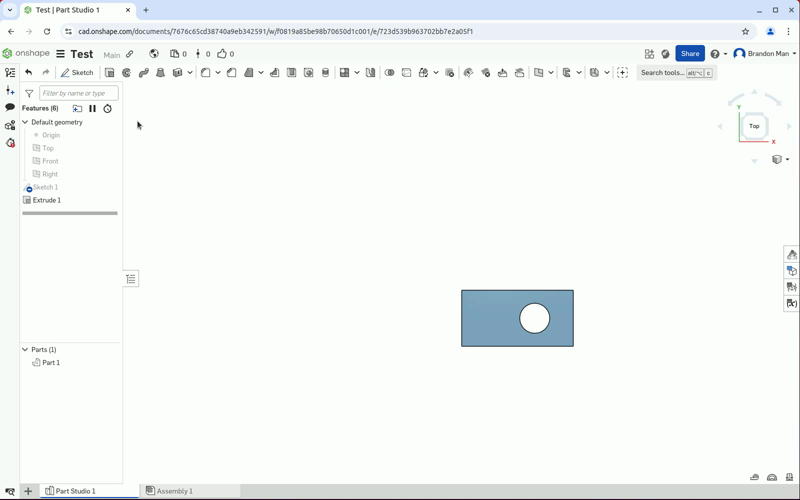
key(shift+h)
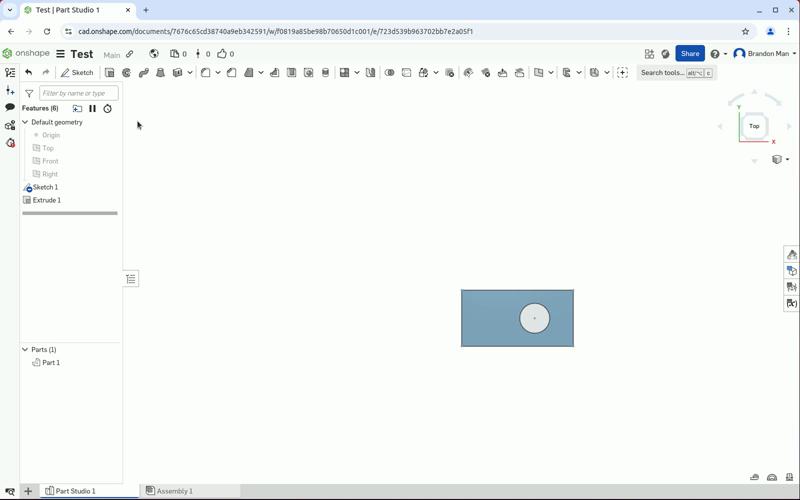
key(shift+h)
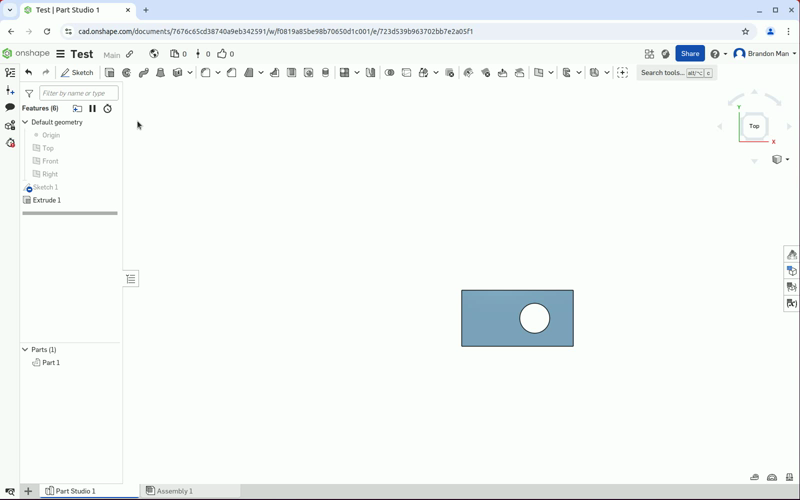
mouse_move(73, 189)
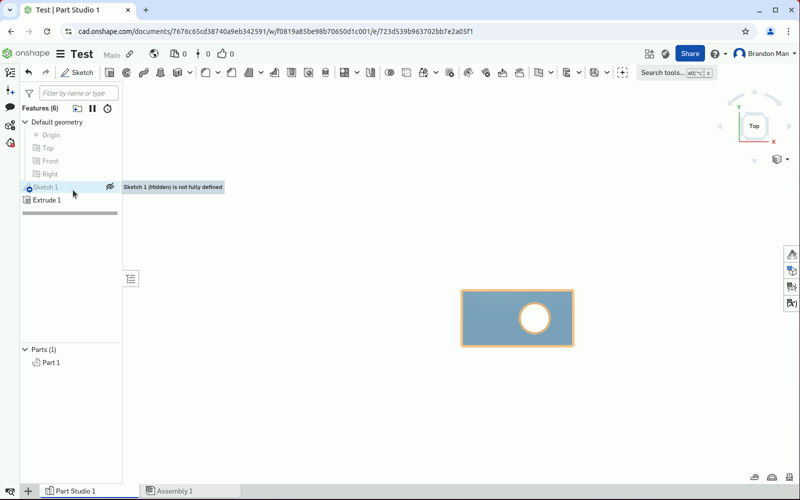
click(73, 189)
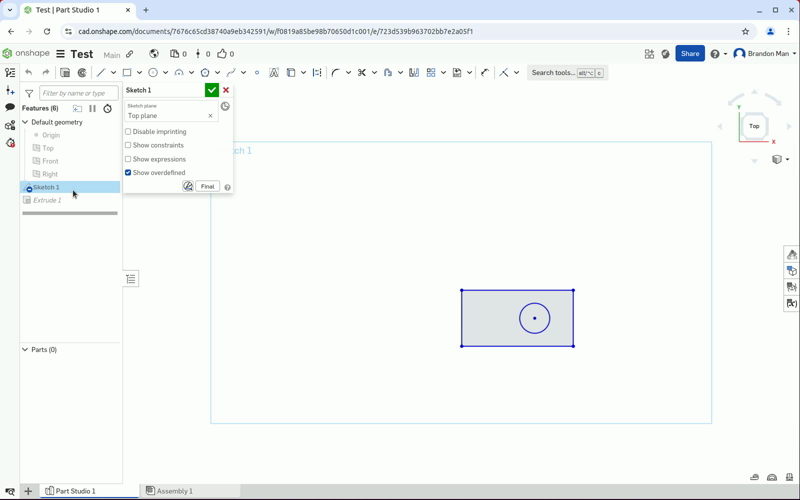
mouse_move(229, 92)
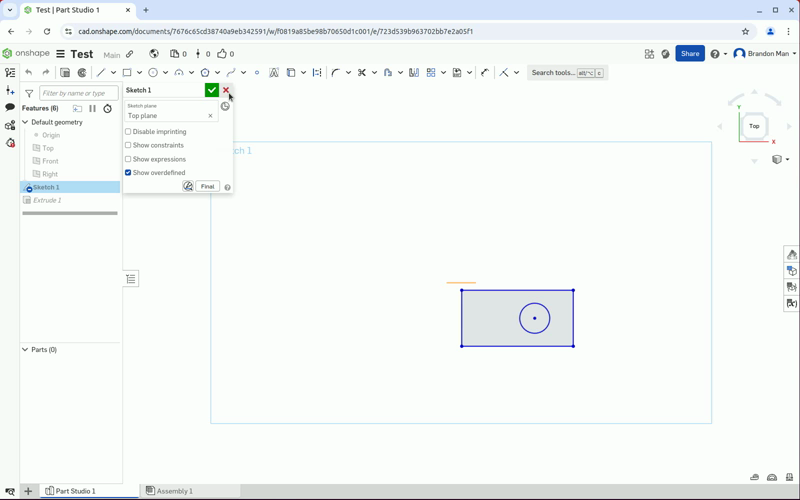
click(229, 92)
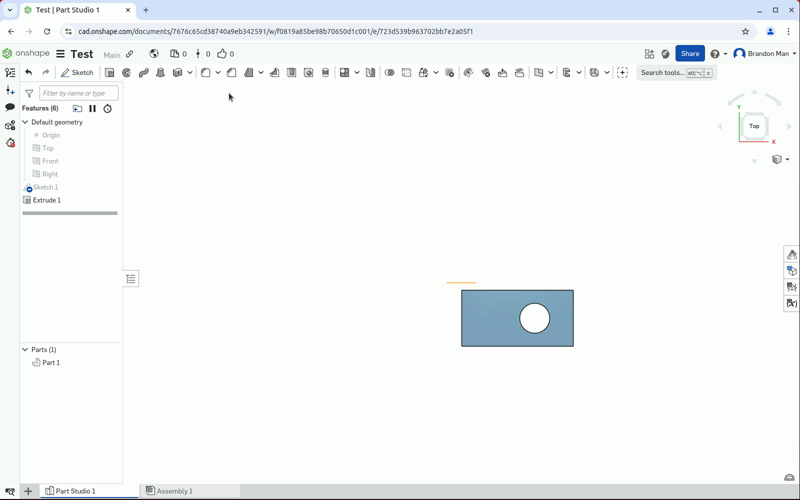
mouse_move(73, 352)
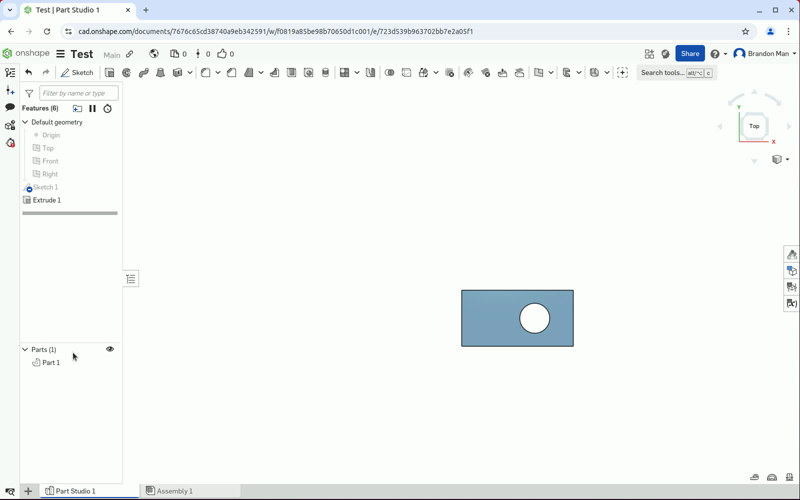
key(y)
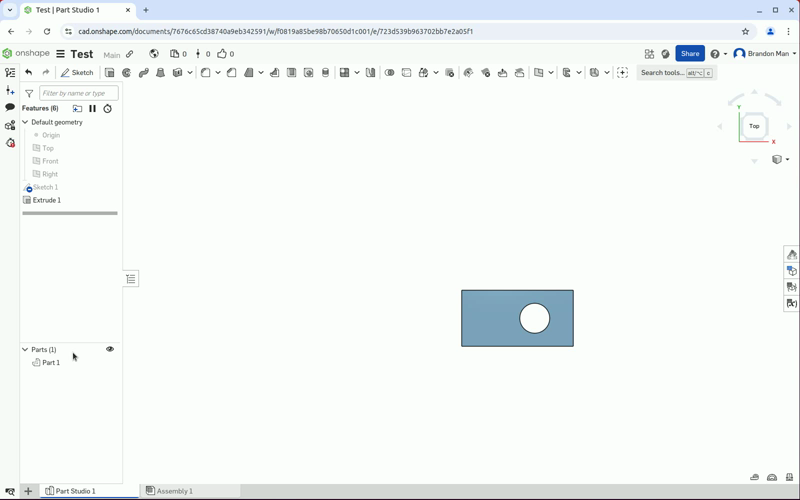
key(shift+p)
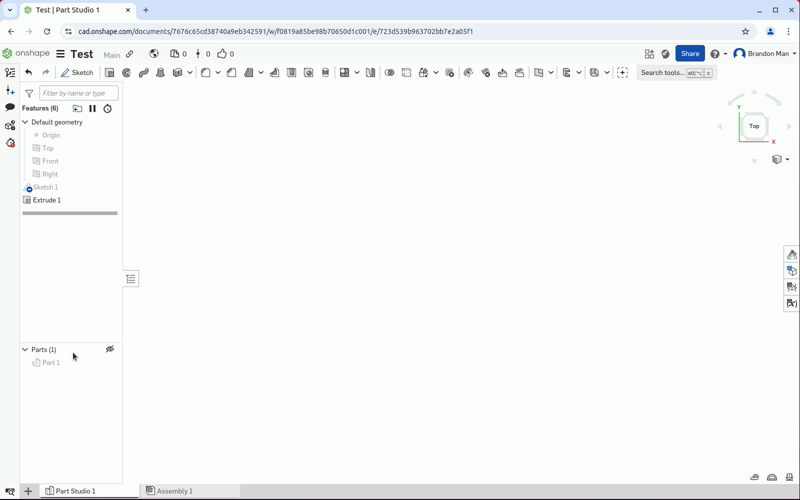
key(space)
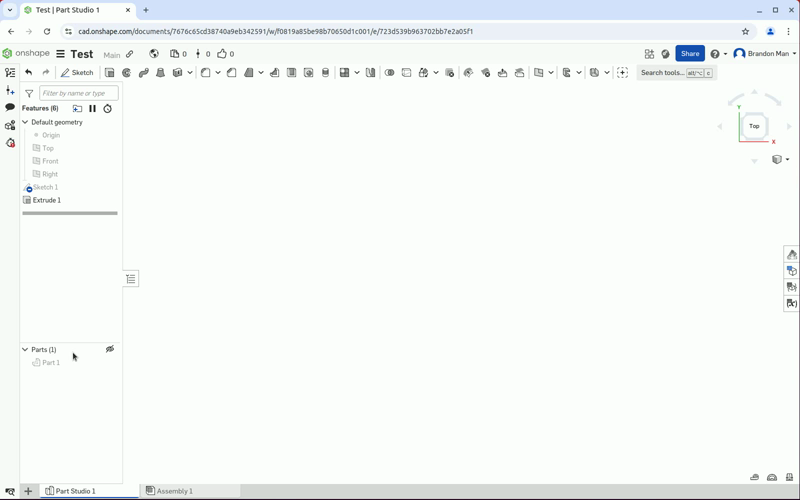
key_down(shift)
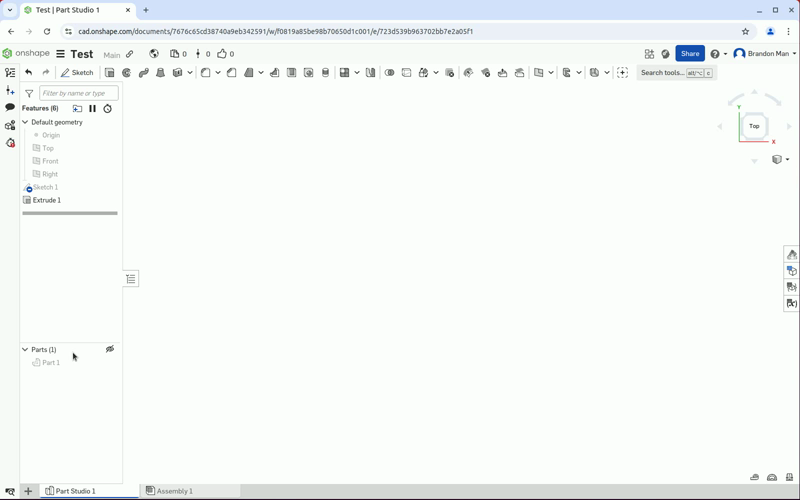
key(up)
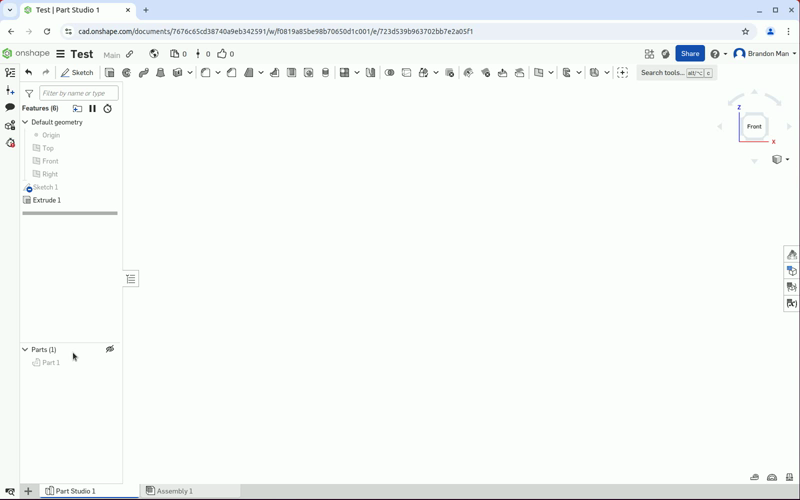
key_up(shift)
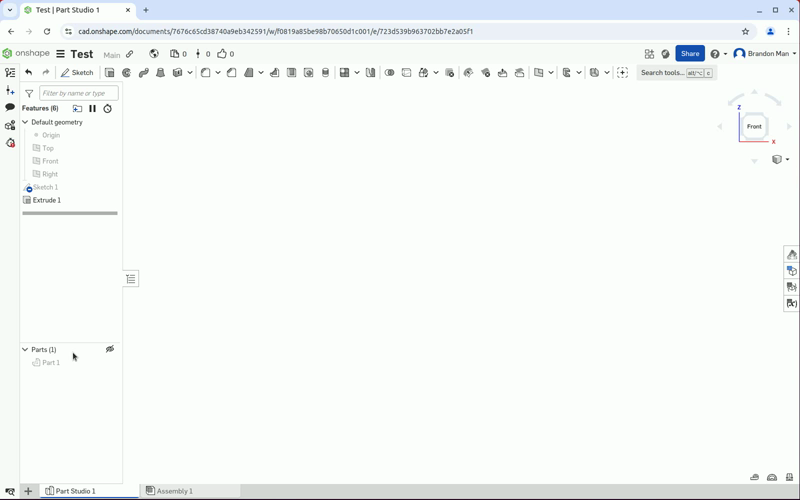
mouse_move(73, 352)
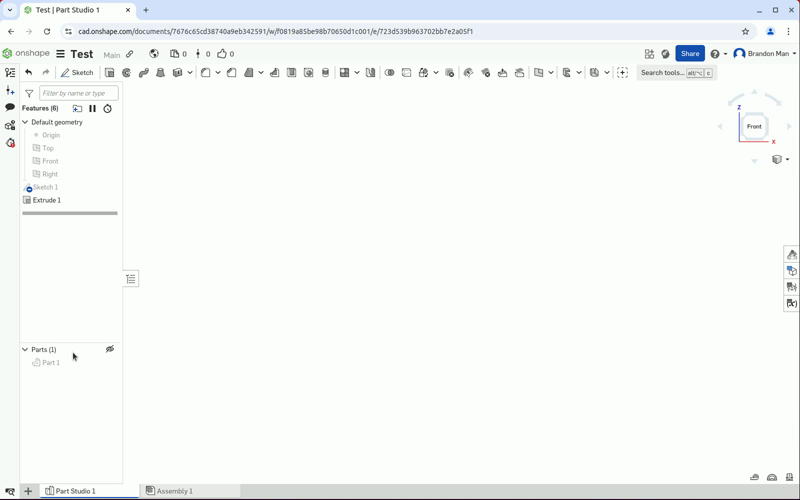
key(shift+y)
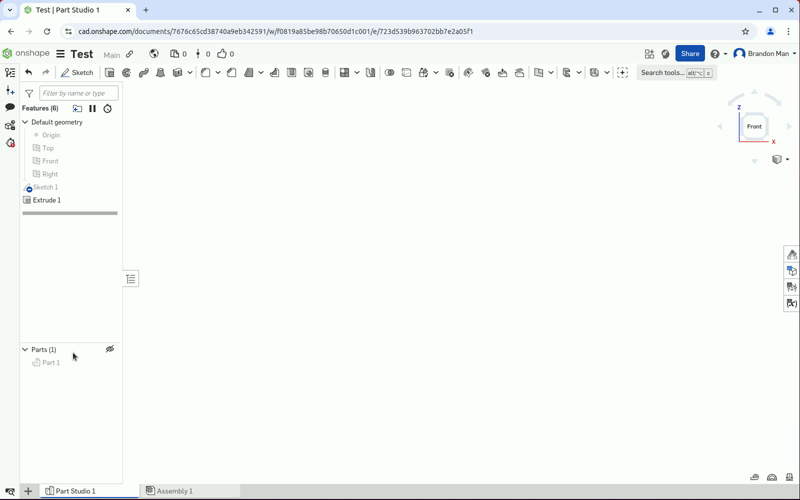
key(shift+s)
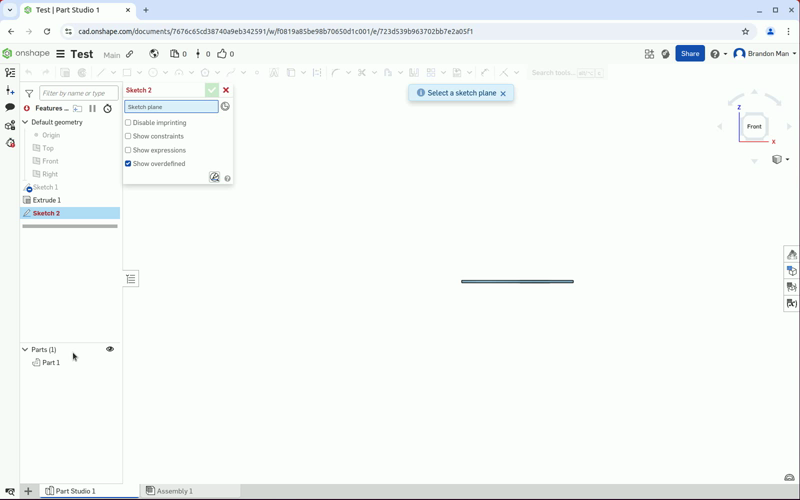
mouse_move(73, 163)
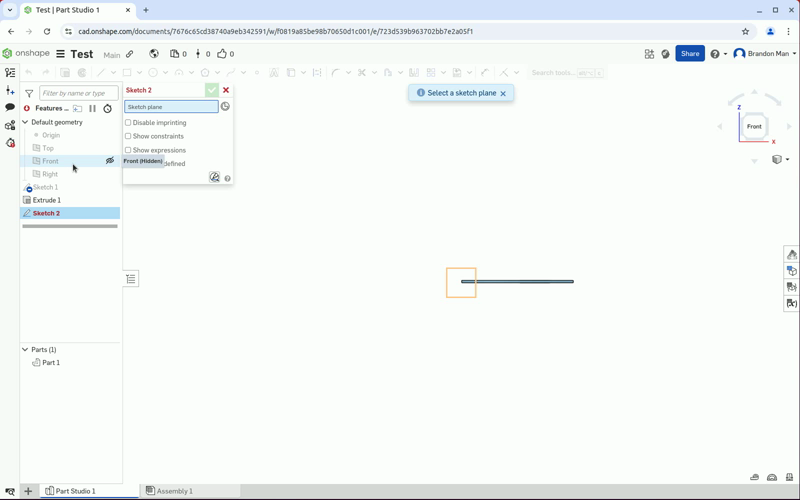
click(73, 163)
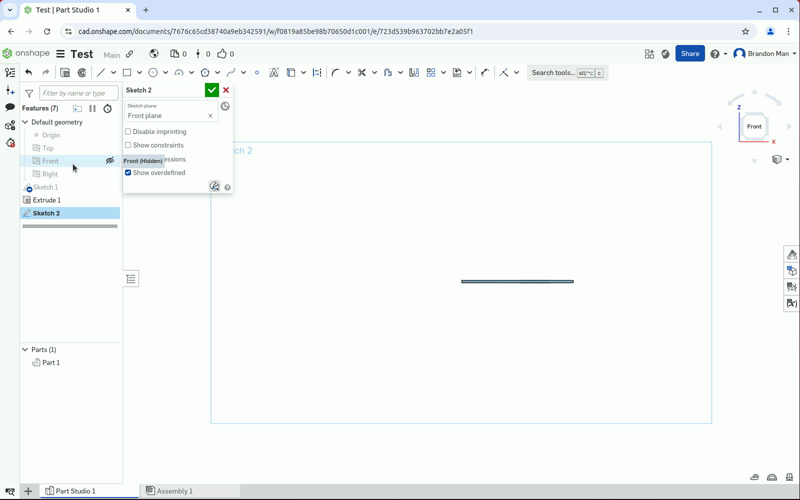
mouse_move(73, 352)
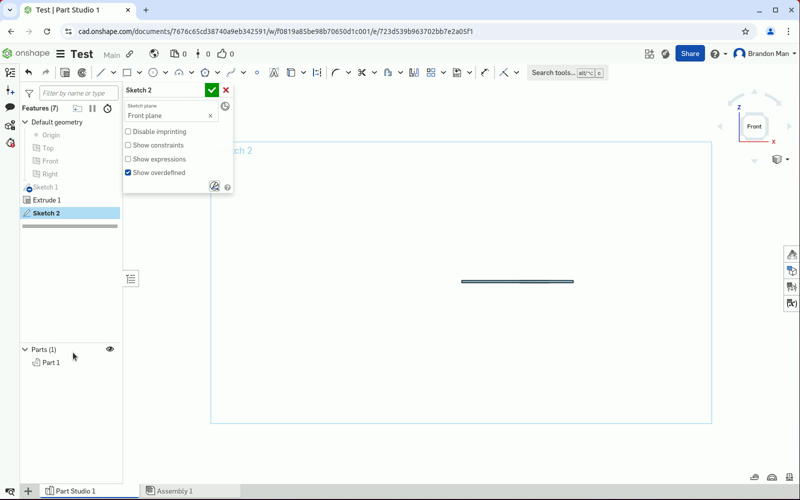
key(y)
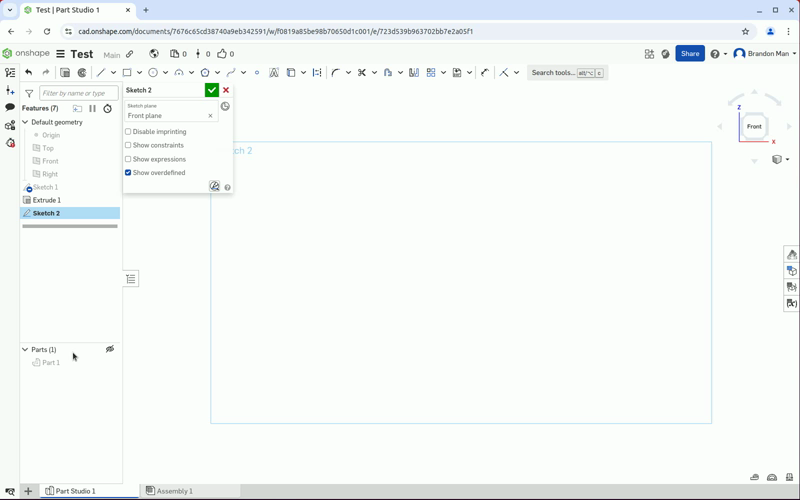
key(l)
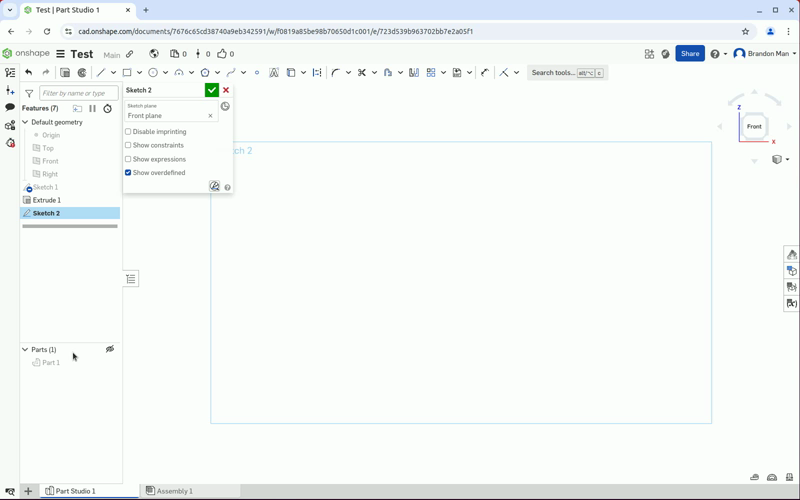
key_down(shift)
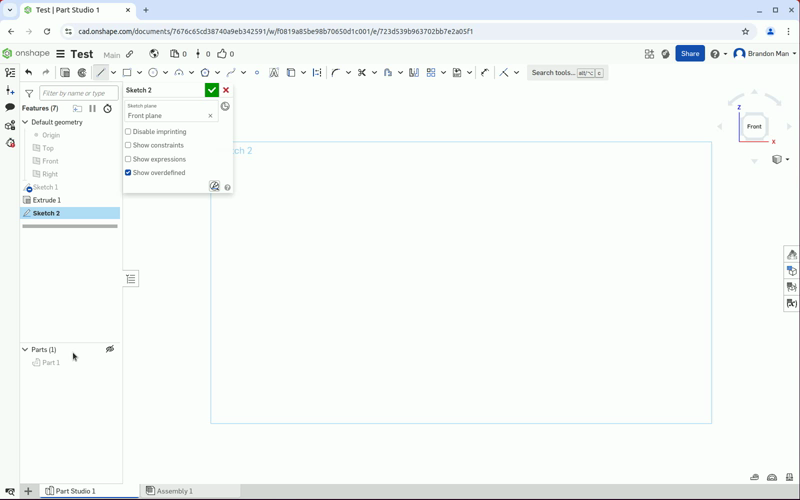
mouse_move(419, 287)
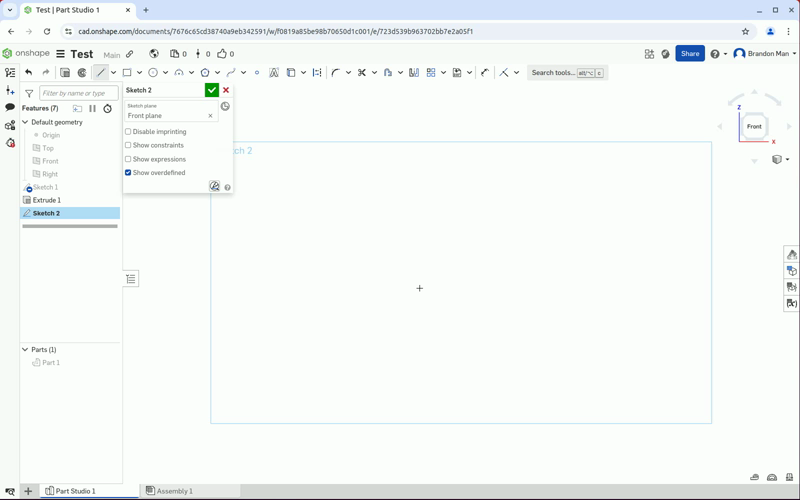
click(419, 287)
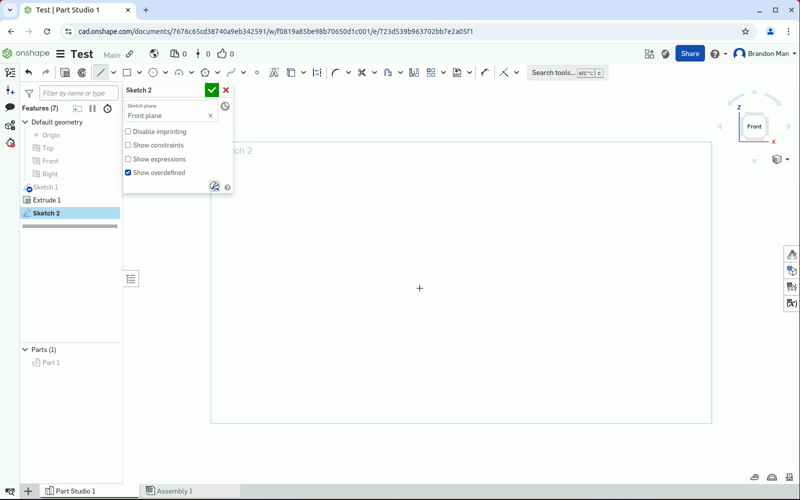
key_up(shift)
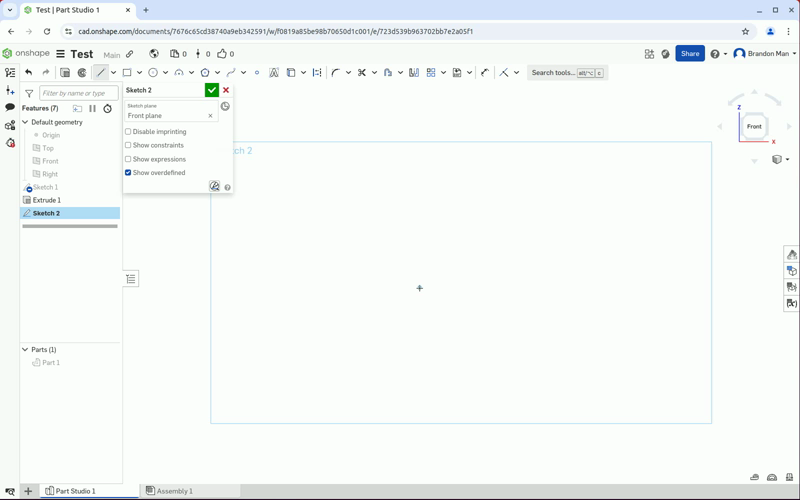
key_down(shift)
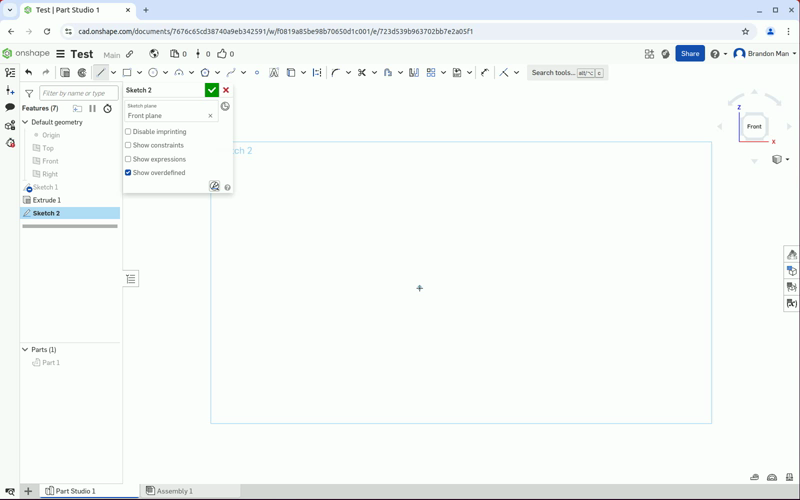
mouse_move(449, 287)
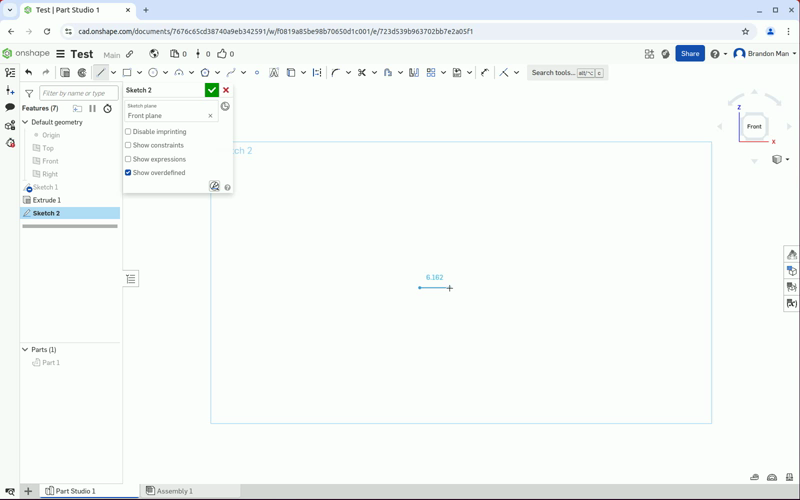
mouse_move(423, 287)
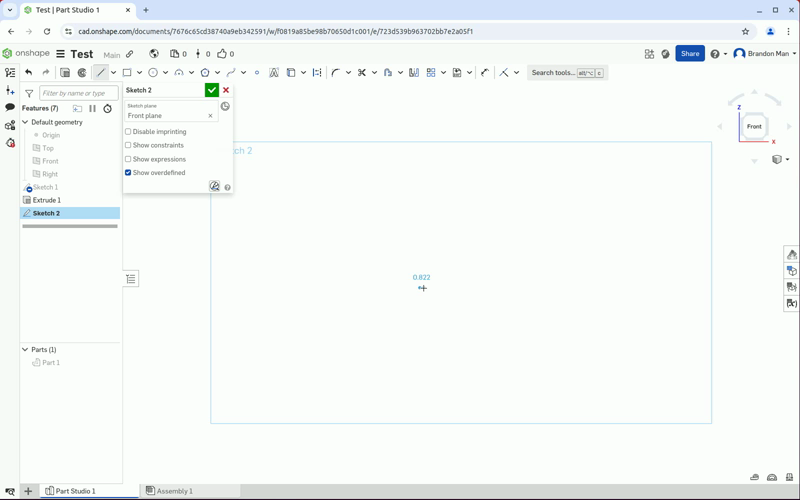
scroll(6)
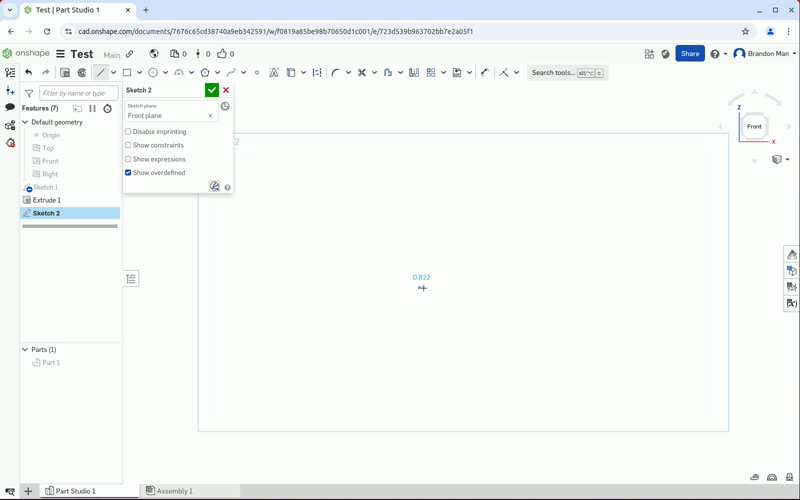
scroll(6)
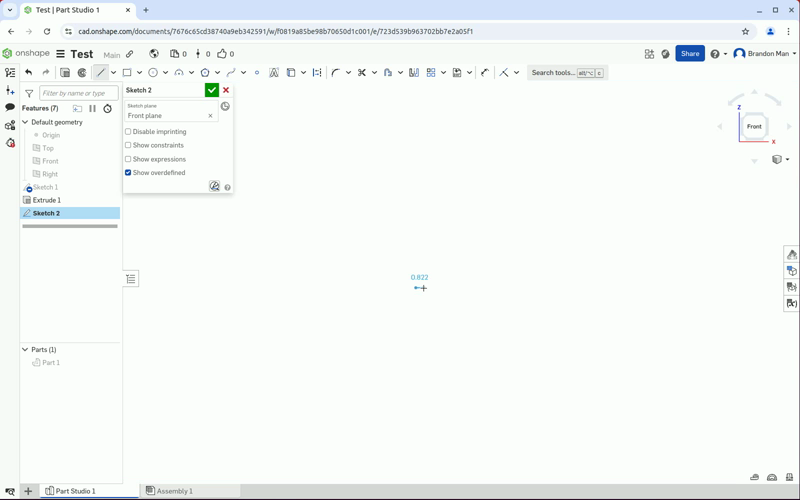
scroll(6)
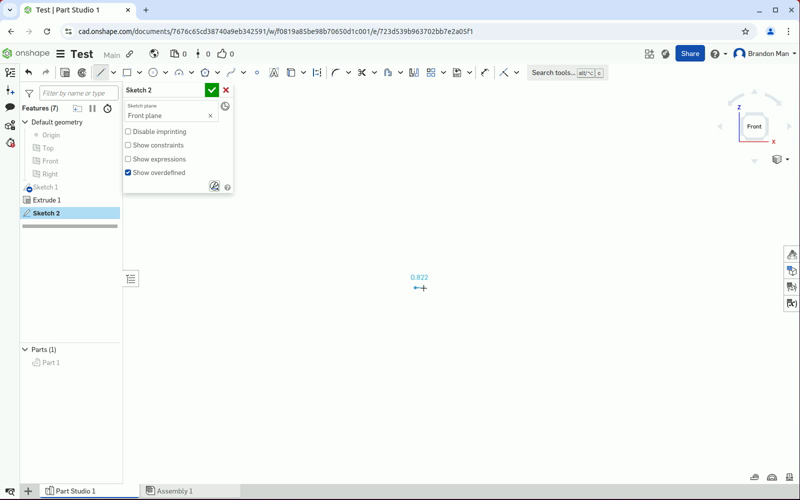
scroll(6)
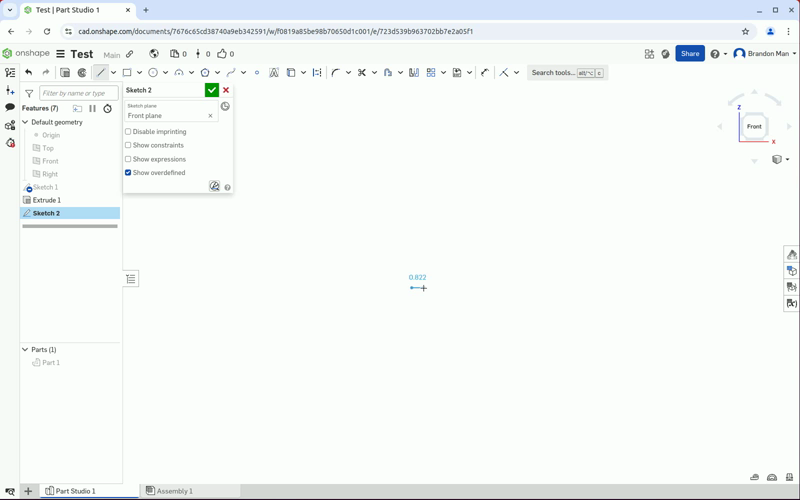
scroll(6)
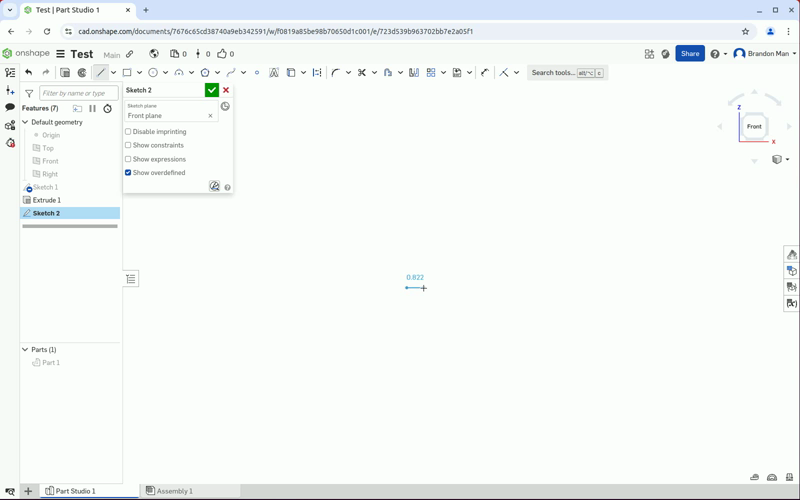
scroll(6)
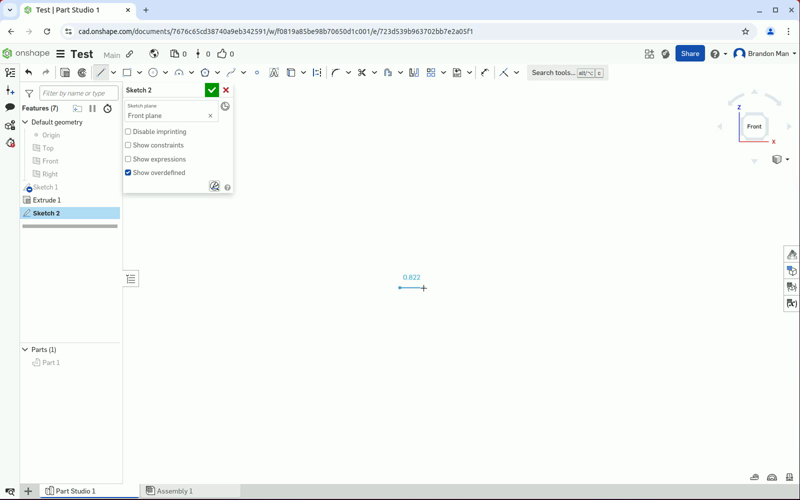
scroll(6)
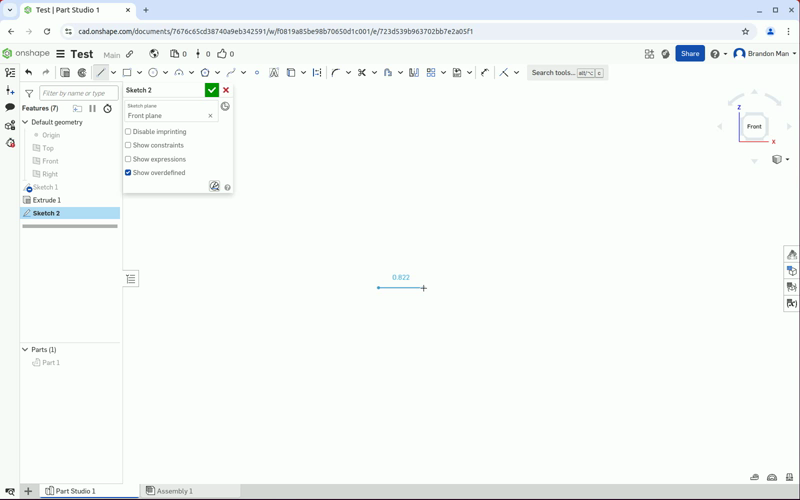
click(423, 287)
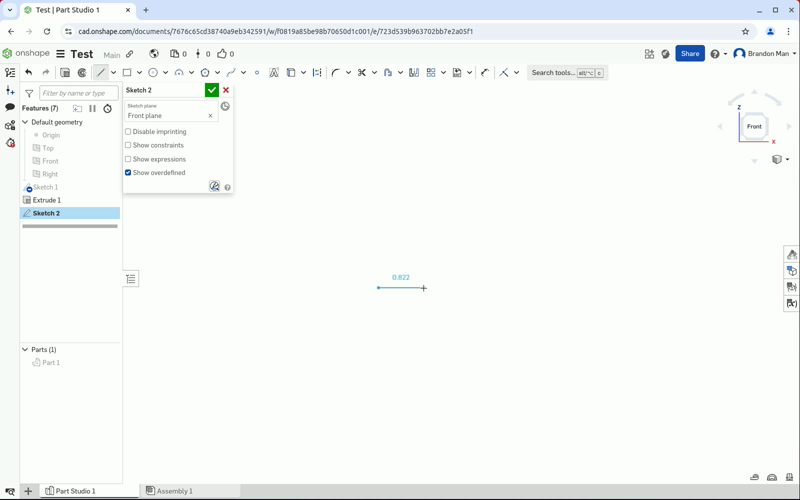
scroll(-6)
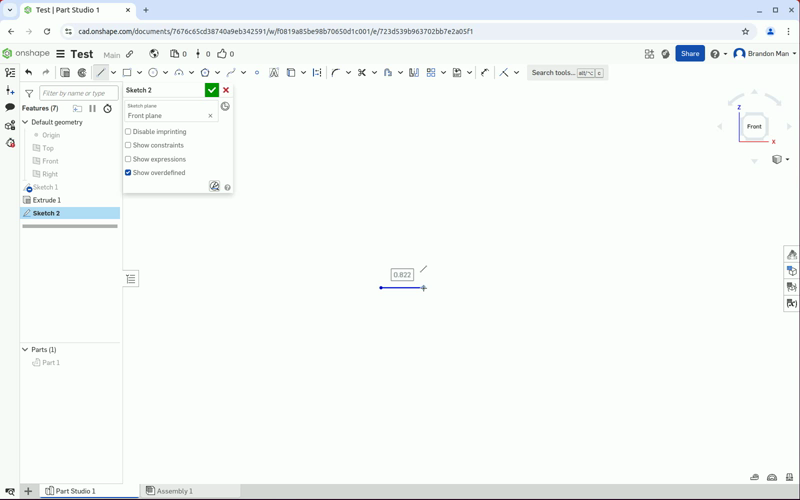
scroll(-6)
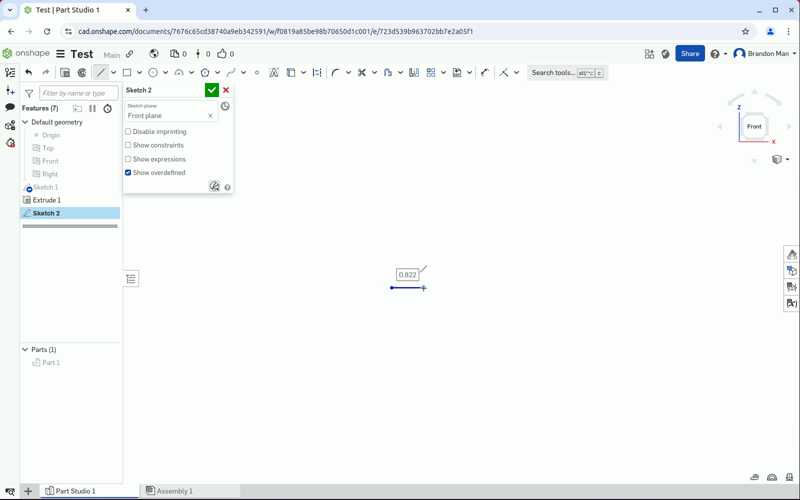
scroll(-6)
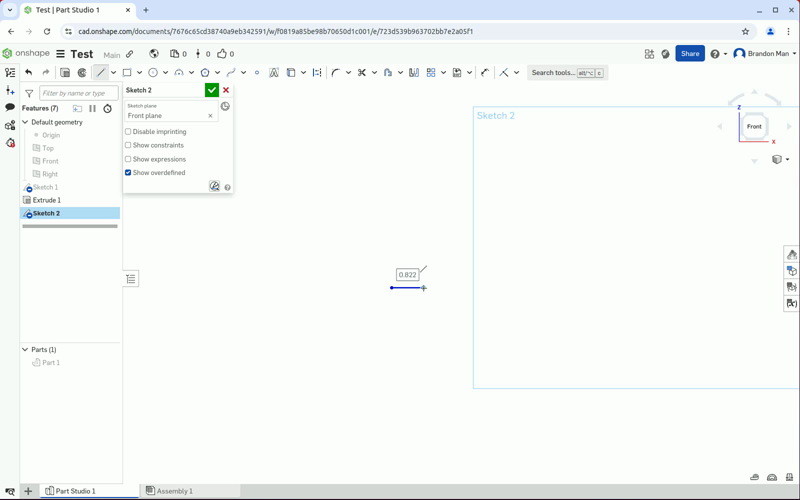
scroll(-6)
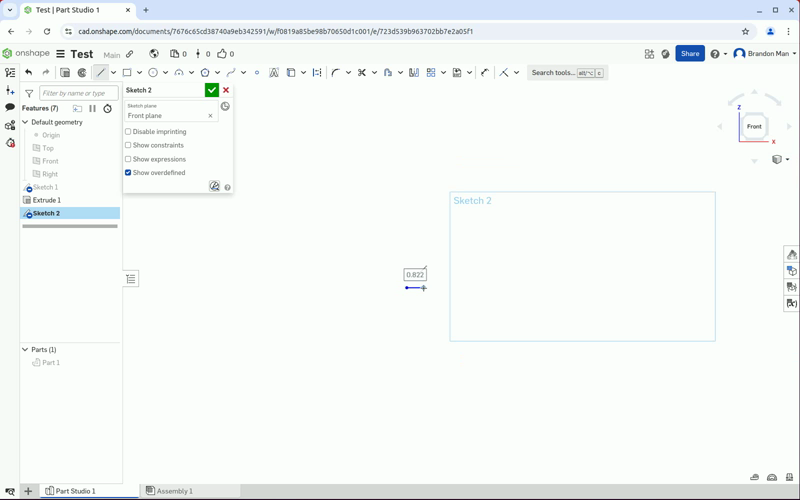
scroll(-6)
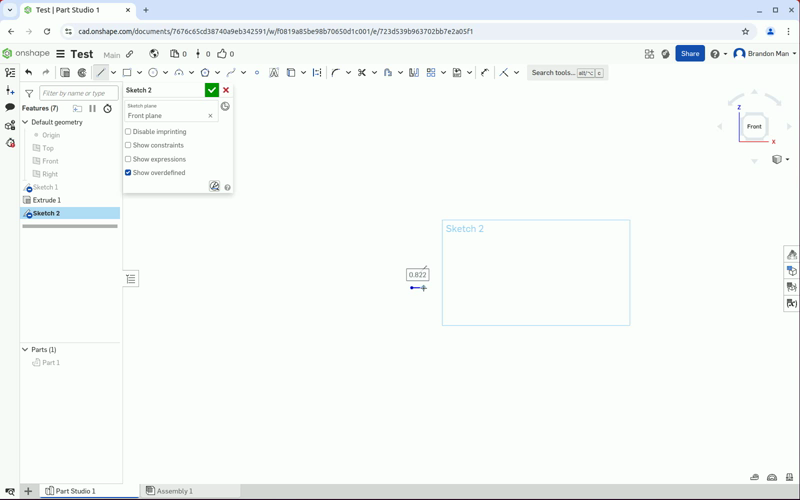
scroll(-6)
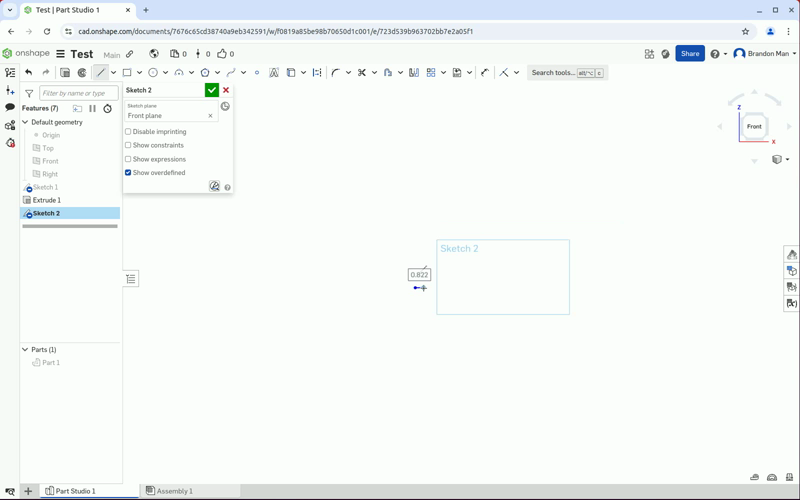
scroll(-6)
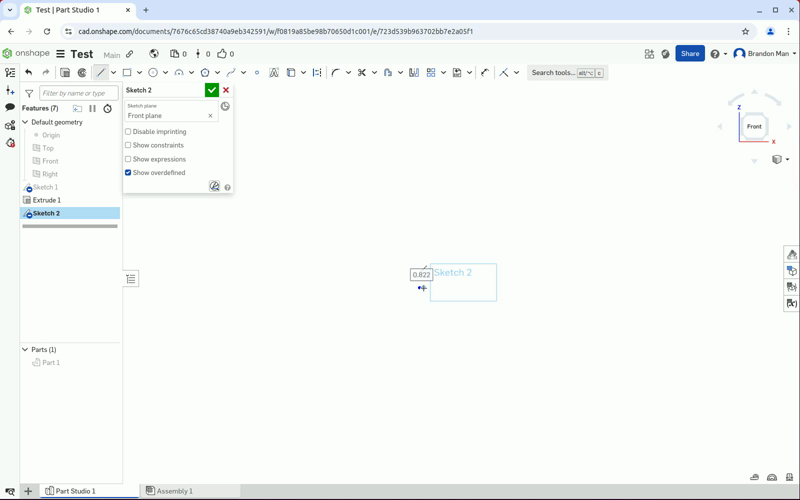
key_up(shift)
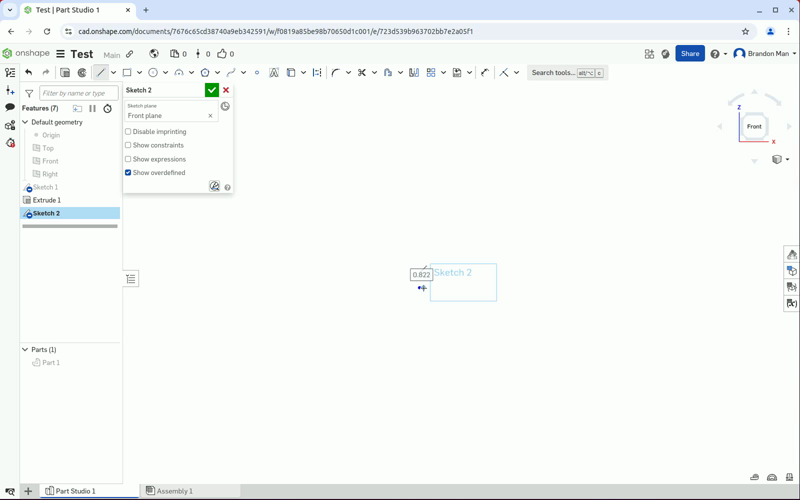
key_down(shift)
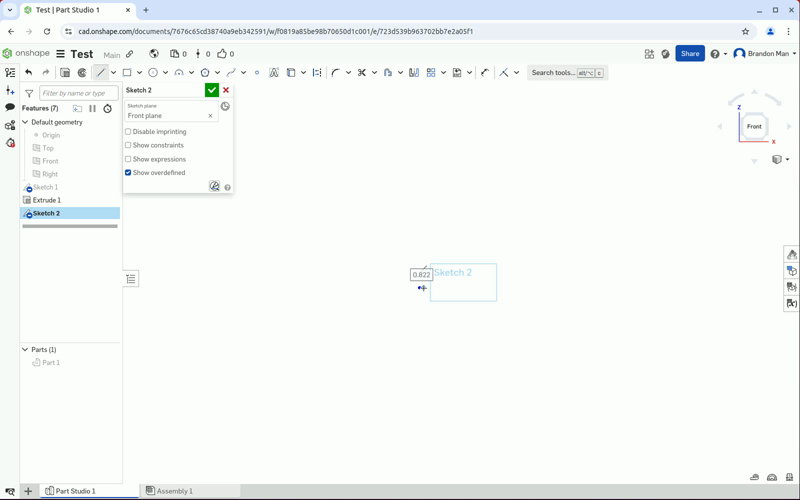
mouse_move(453, 287)
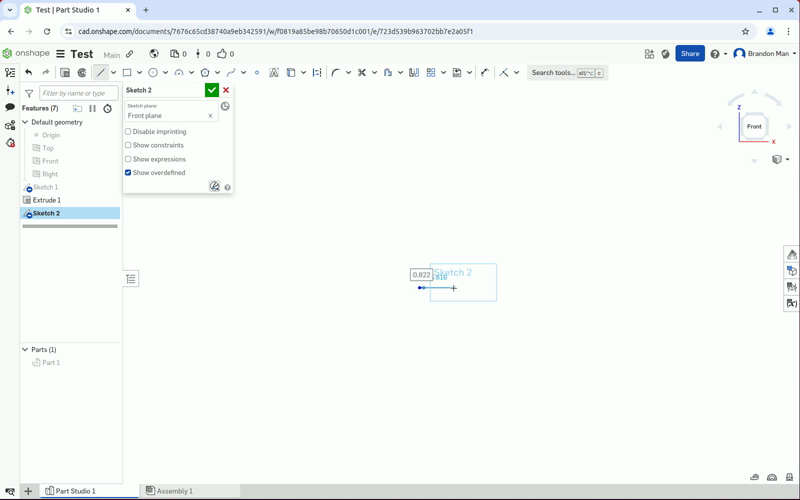
mouse_move(423, 261)
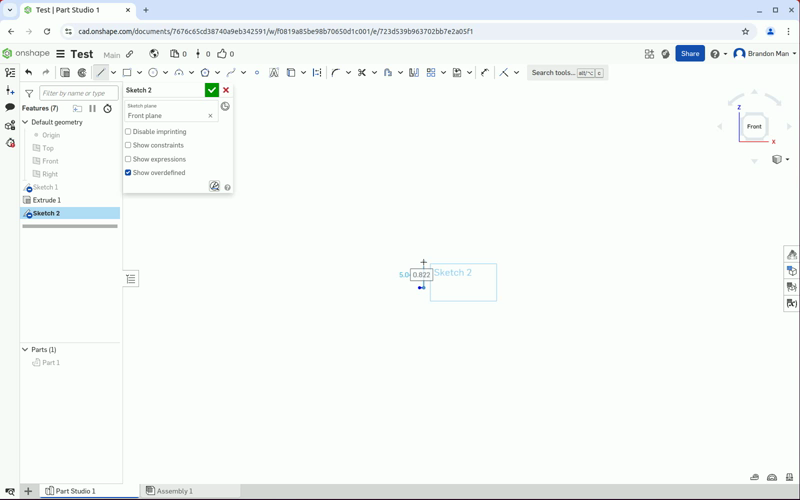
click(423, 261)
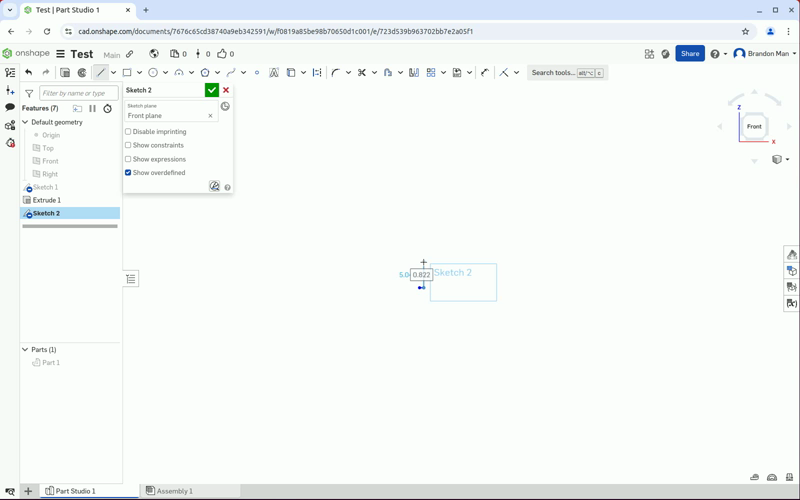
key_up(shift)
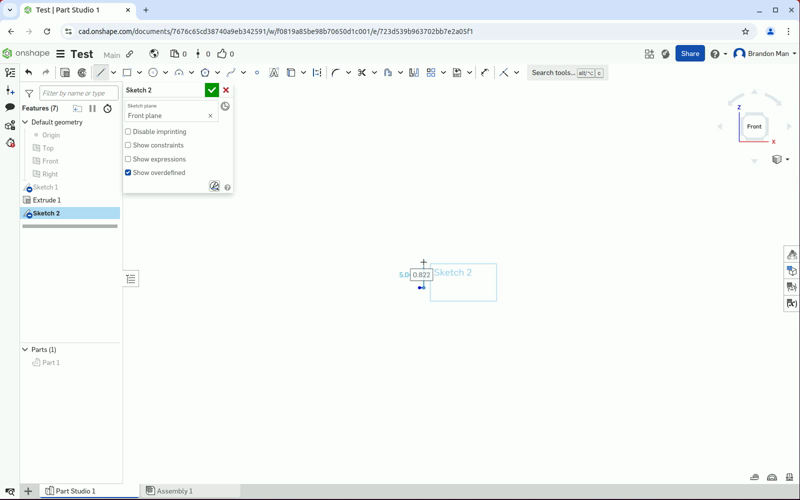
key_down(shift)
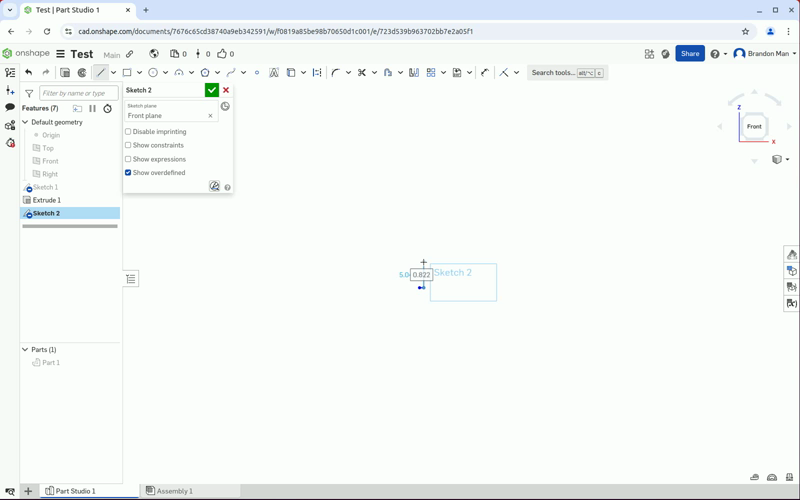
mouse_move(453, 261)
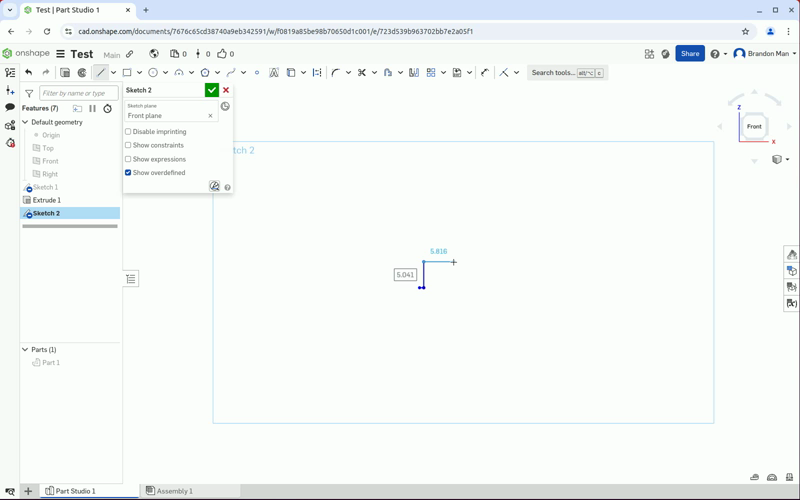
mouse_move(419, 261)
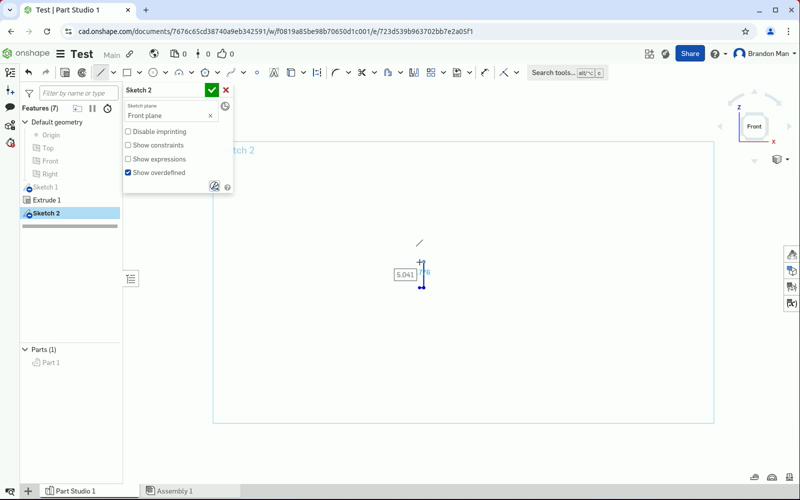
scroll(6)
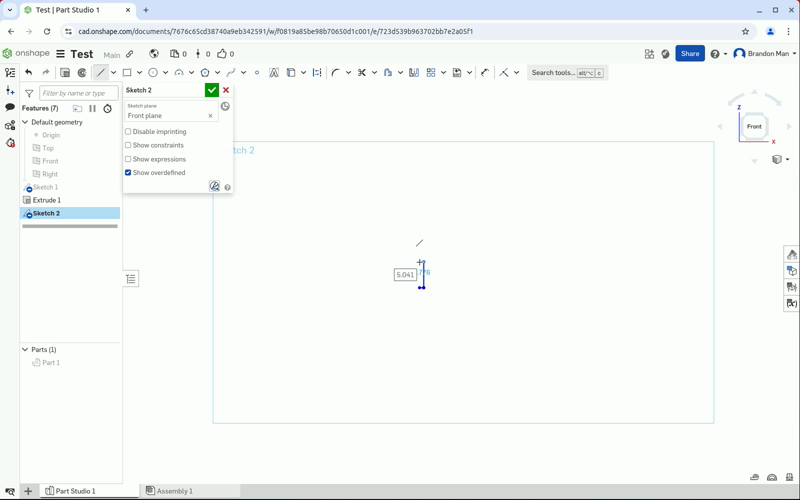
scroll(6)
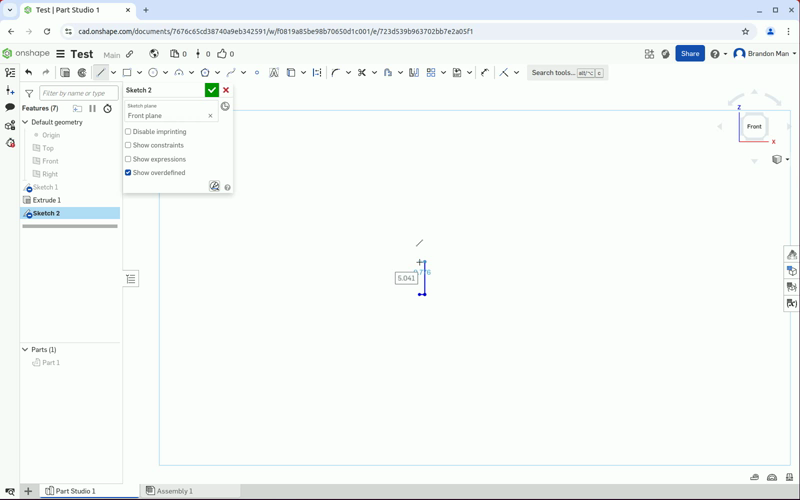
scroll(6)
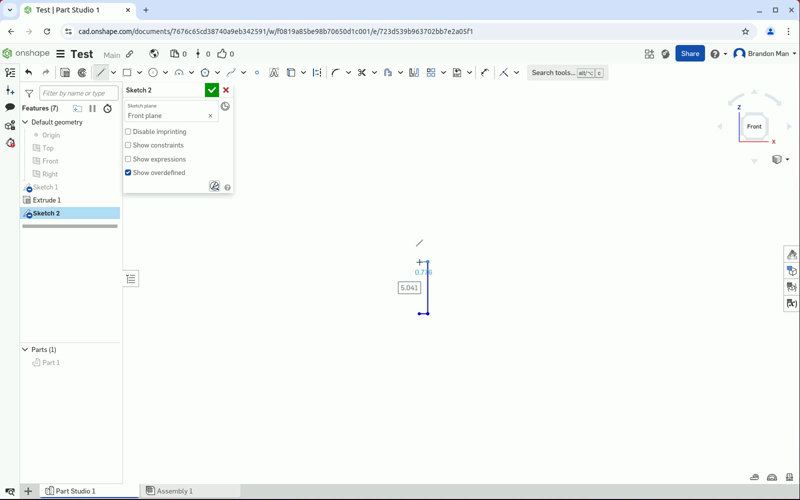
scroll(6)
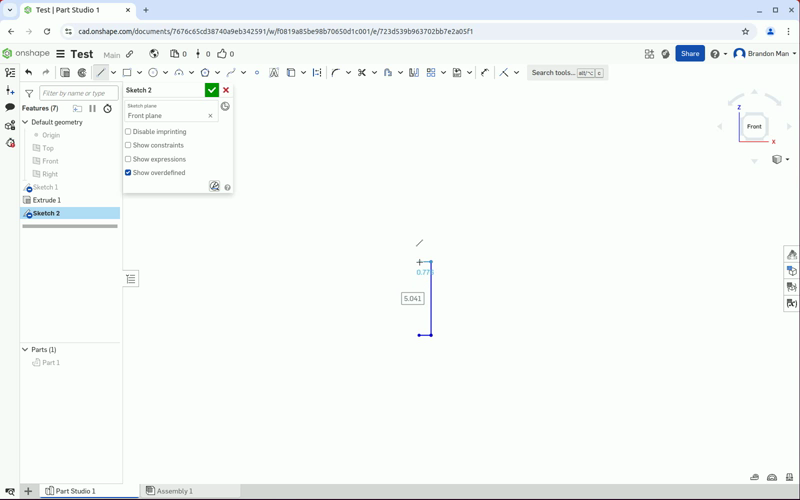
scroll(6)
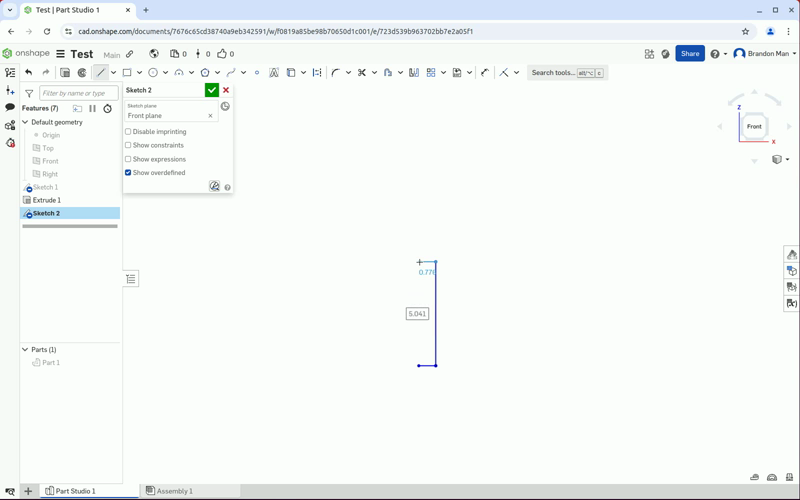
scroll(6)
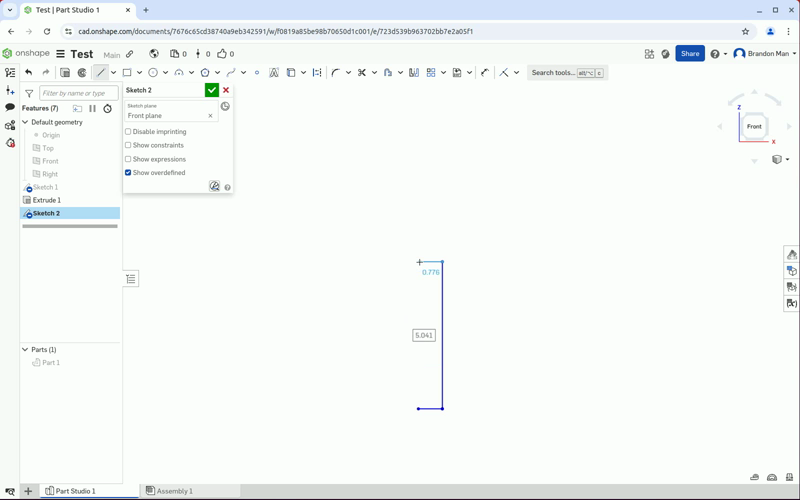
scroll(6)
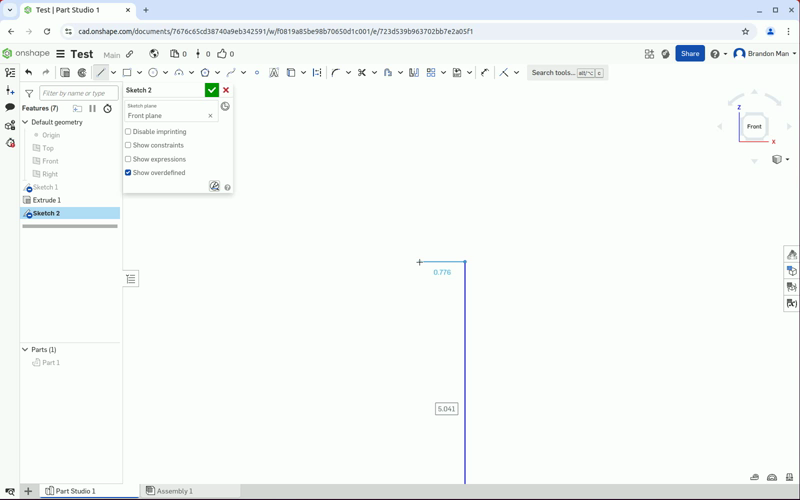
click(419, 261)
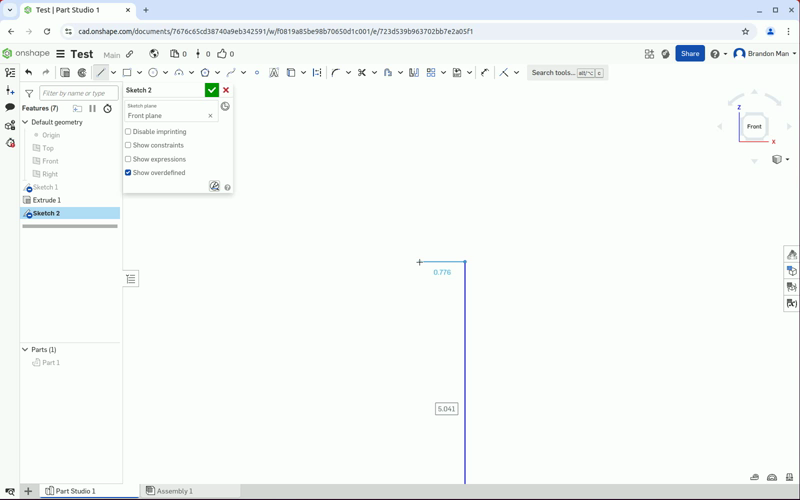
scroll(-6)
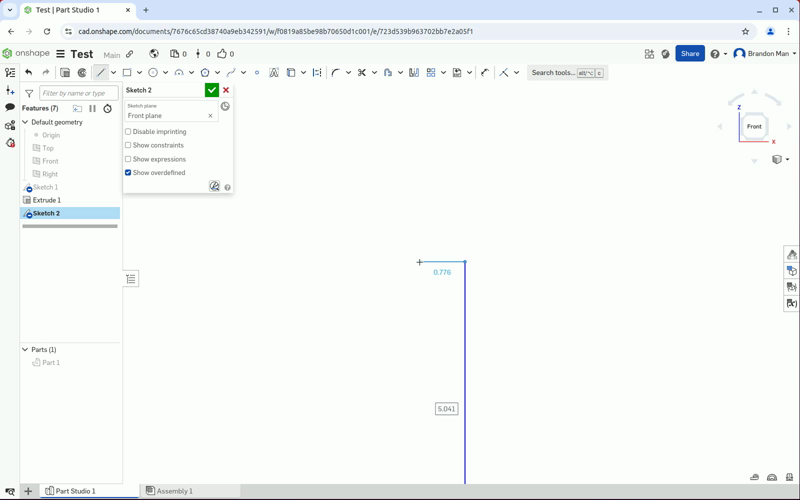
scroll(-6)
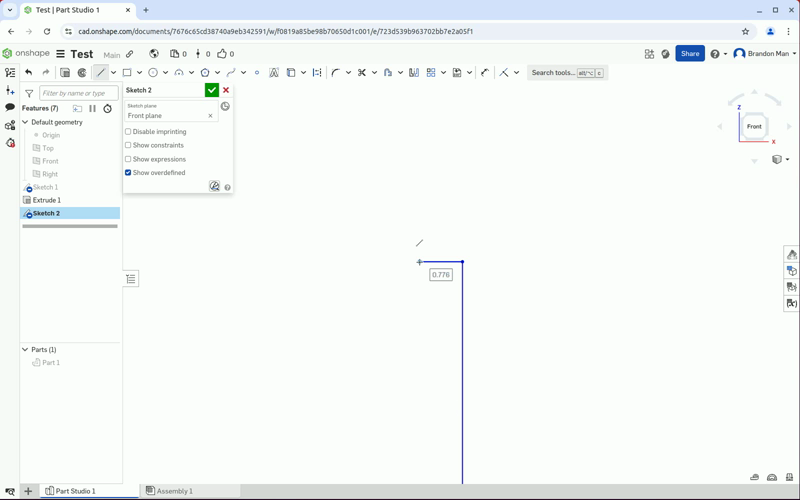
scroll(-6)
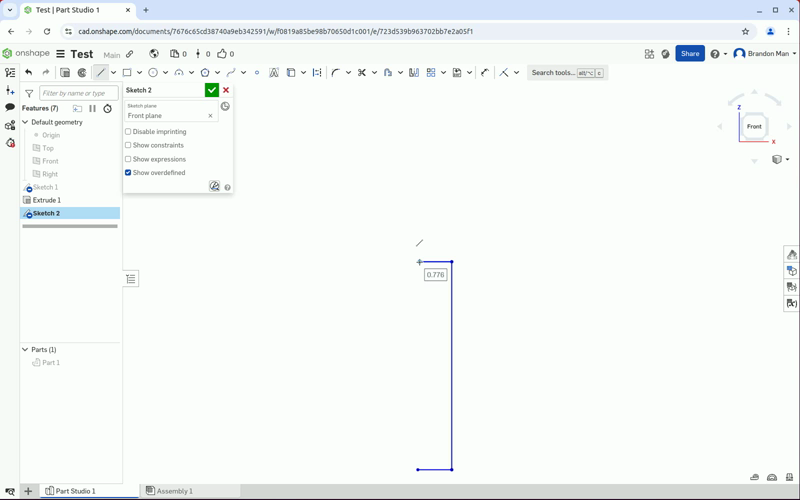
scroll(-6)
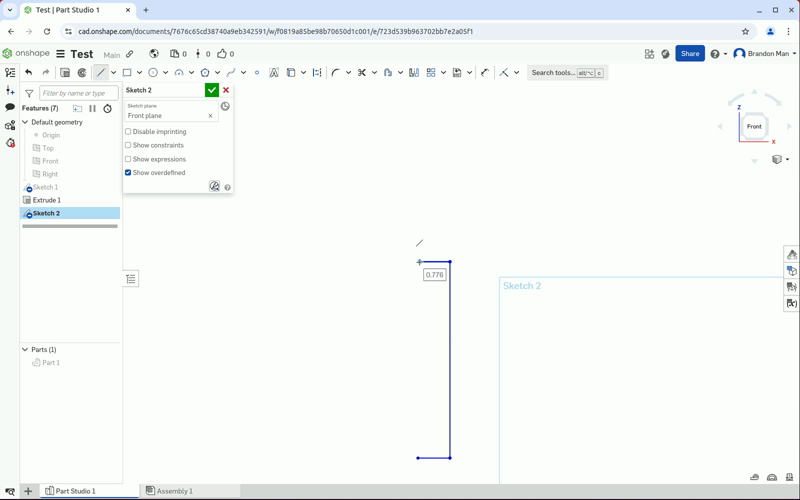
scroll(-6)
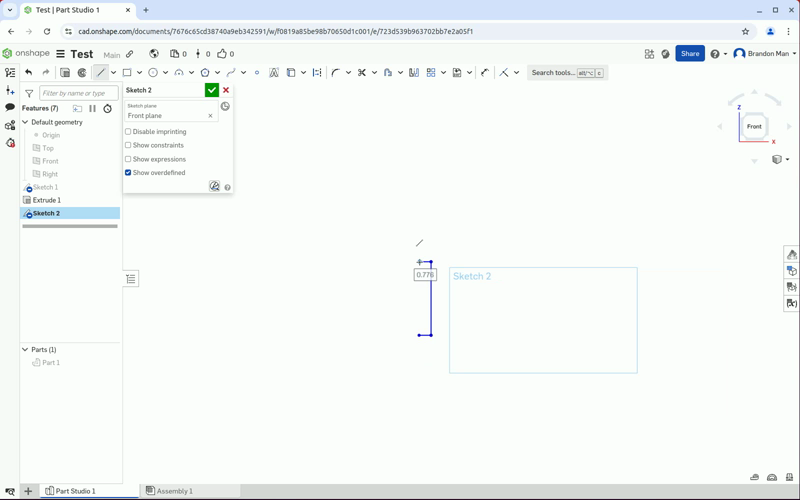
scroll(-6)
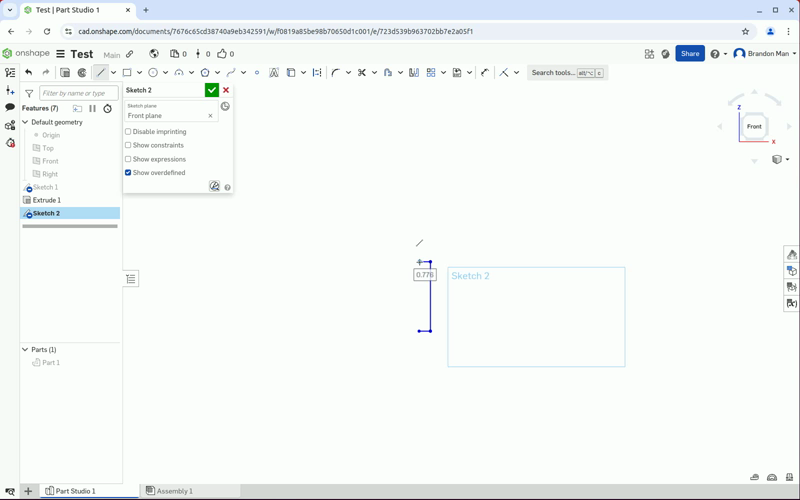
scroll(-6)
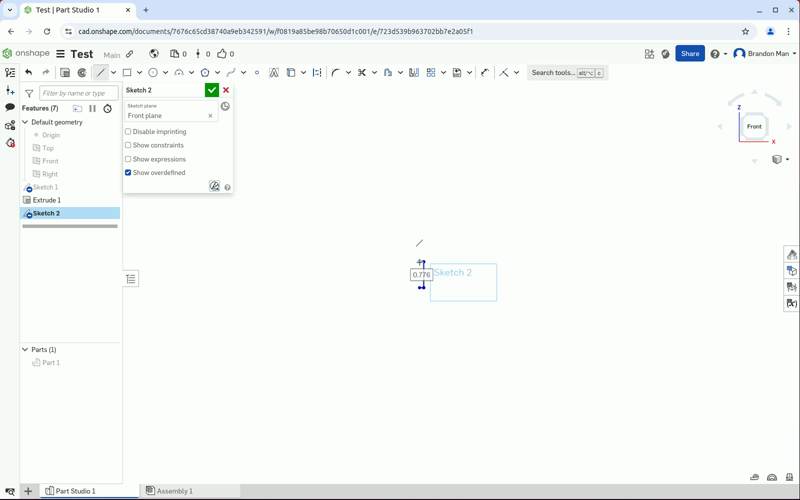
key_up(shift)
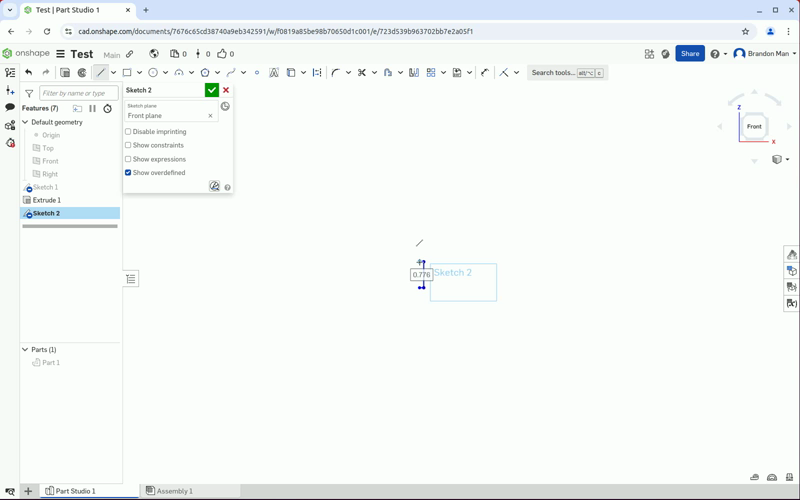
mouse_move(449, 261)
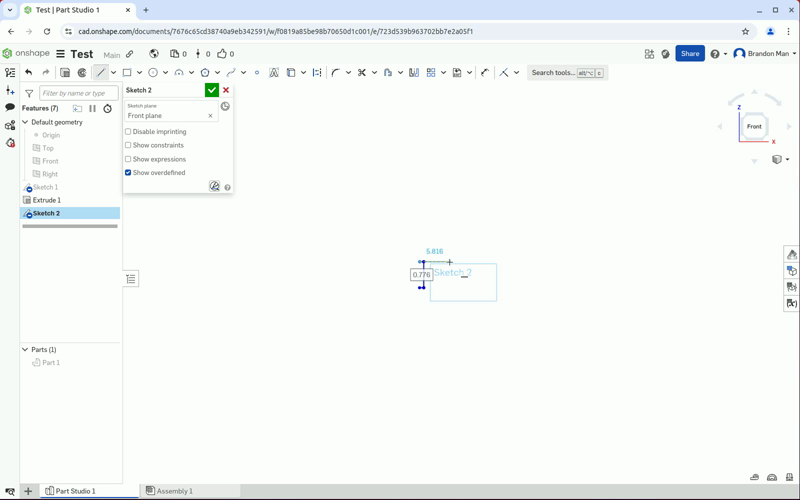
key_down(shift)
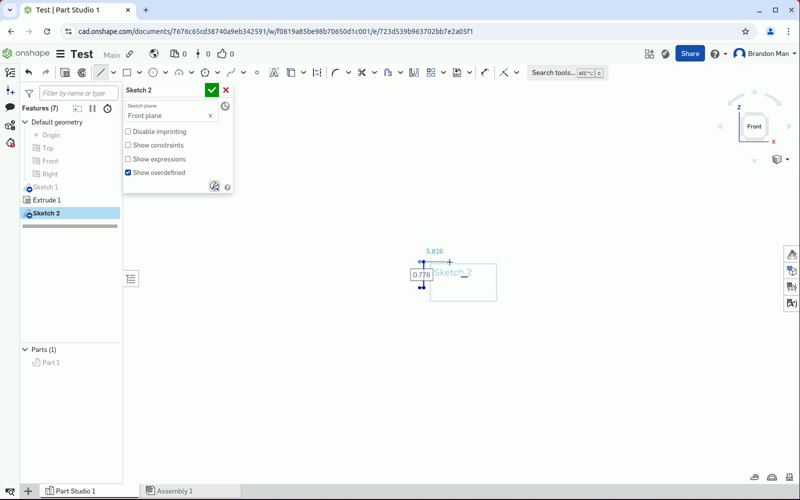
mouse_move(419, 287)
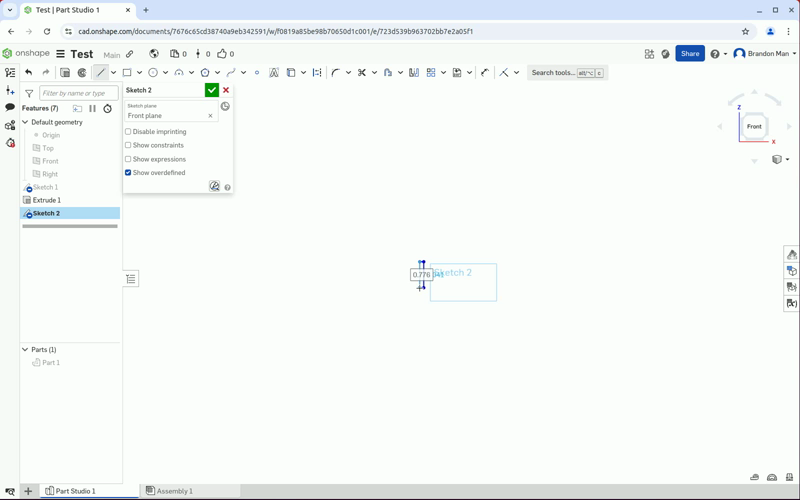
scroll(6)
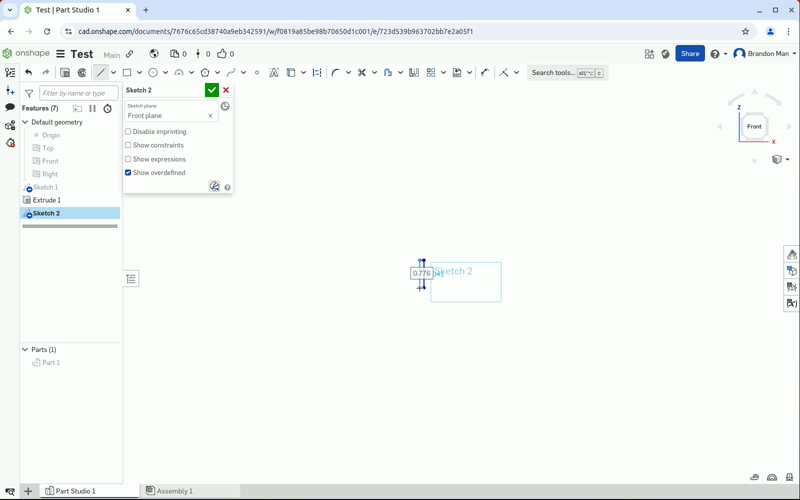
scroll(6)
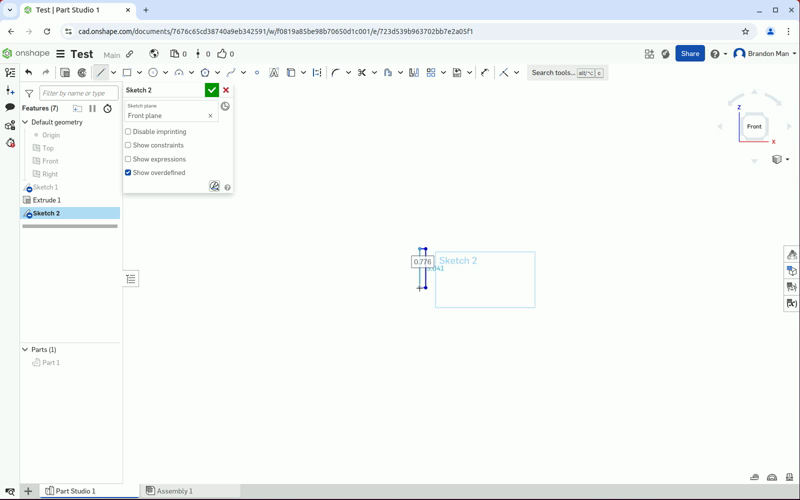
scroll(6)
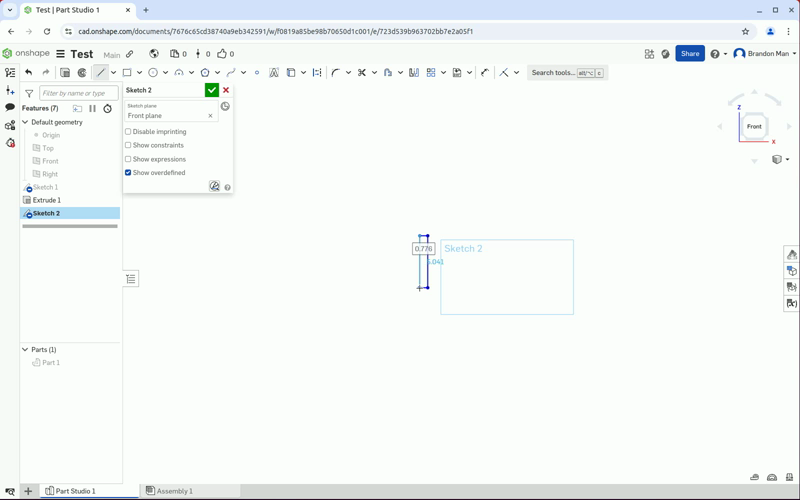
scroll(6)
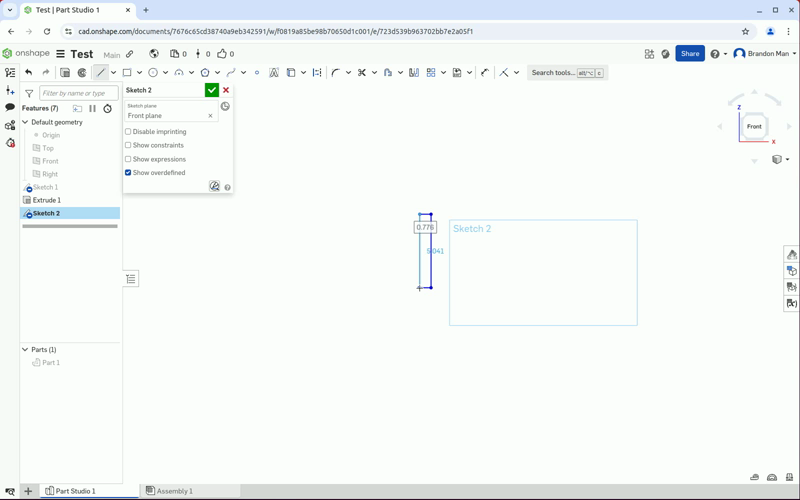
scroll(6)
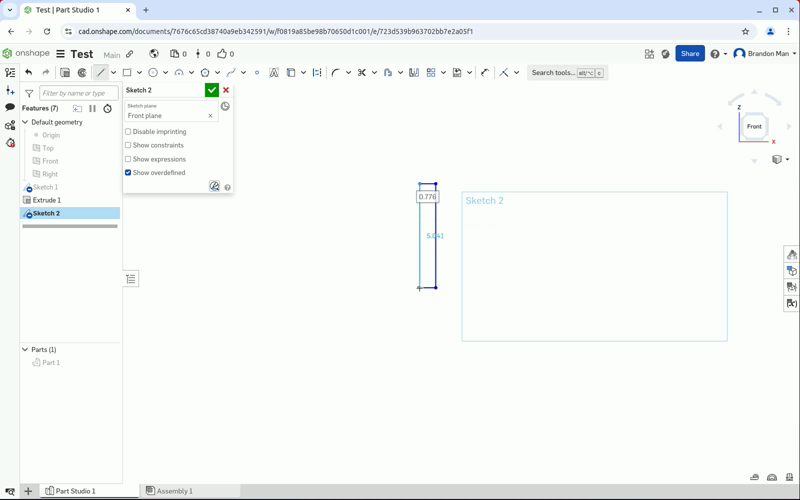
scroll(6)
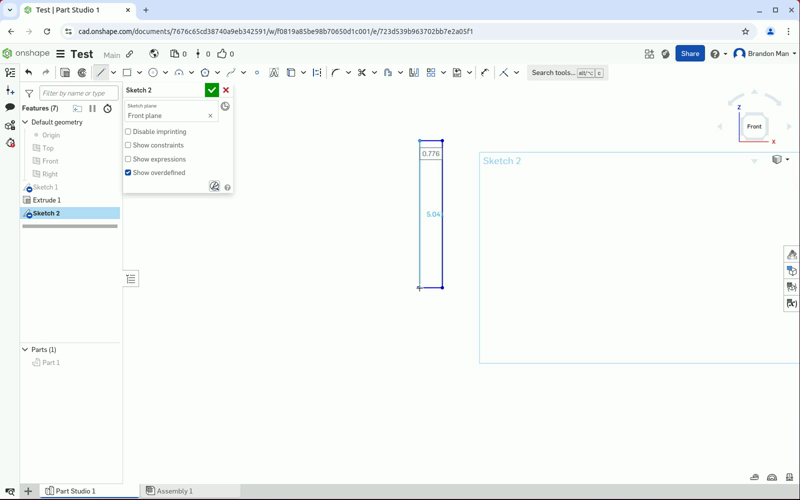
scroll(6)
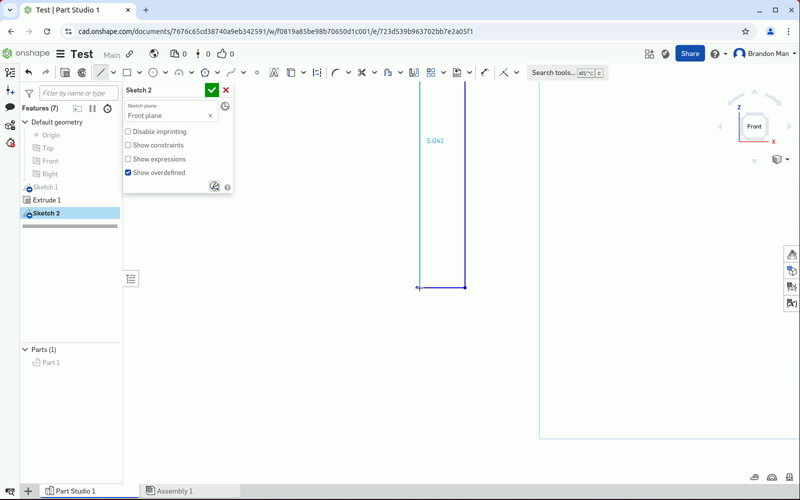
key_up(shift)
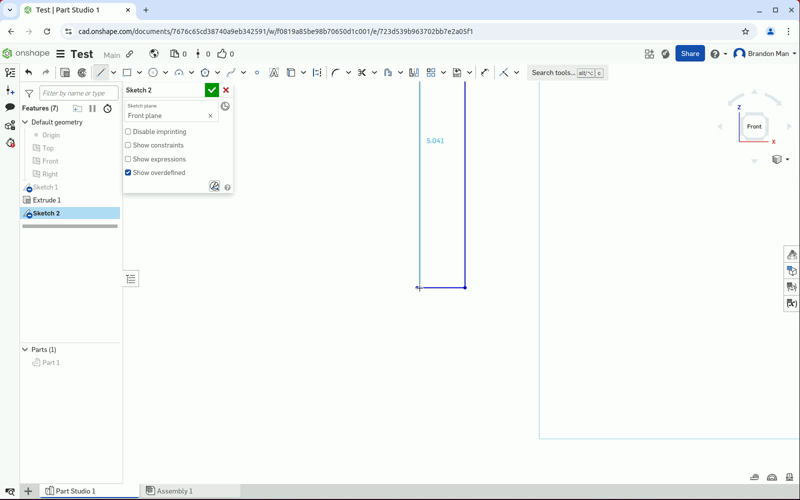
click(419, 287)
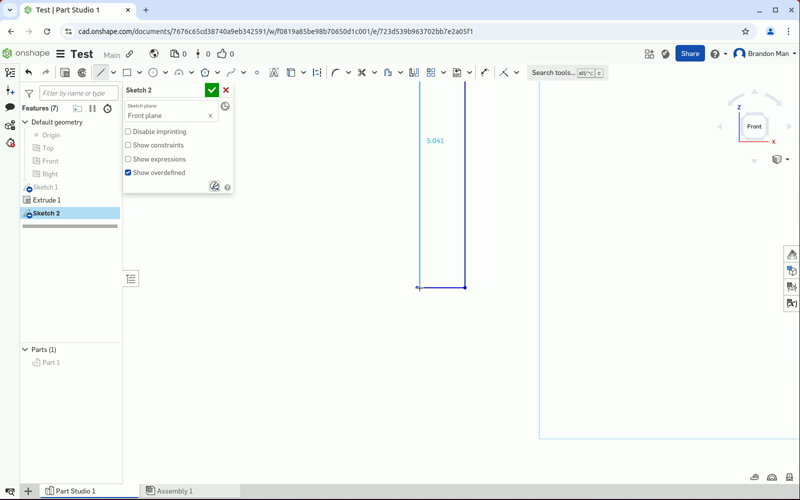
scroll(-6)
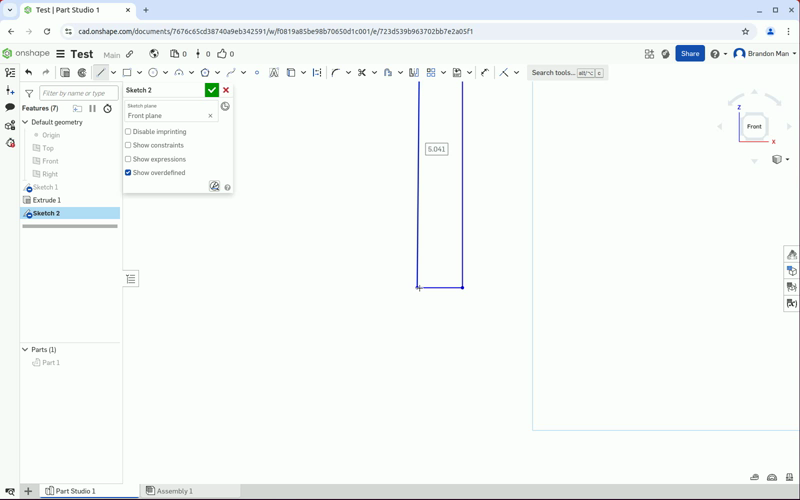
scroll(-6)
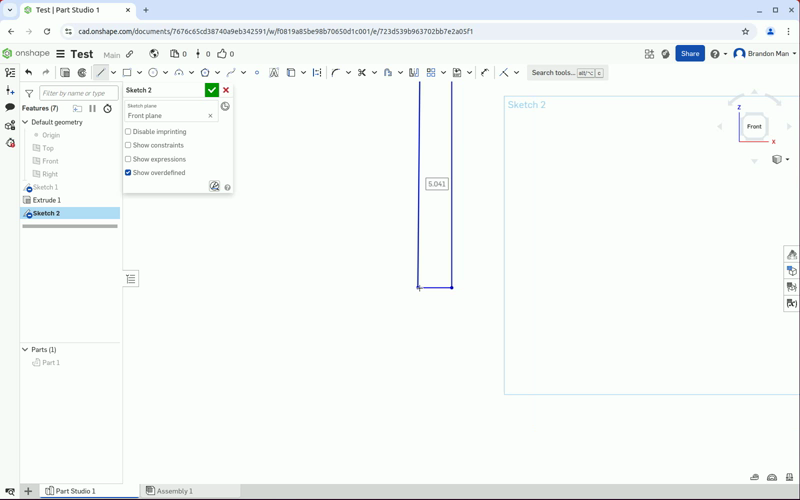
scroll(-6)
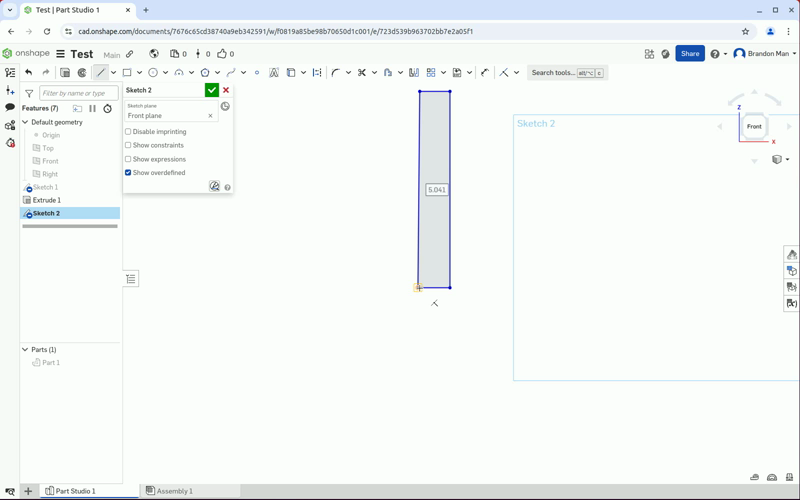
scroll(-6)
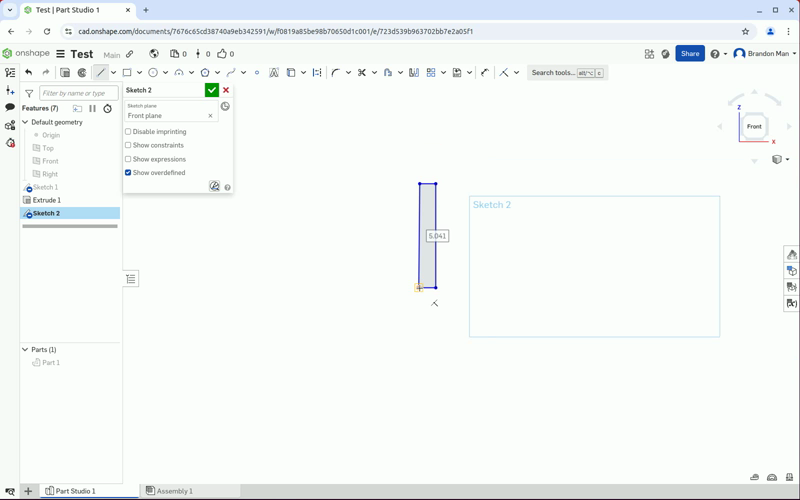
scroll(-6)
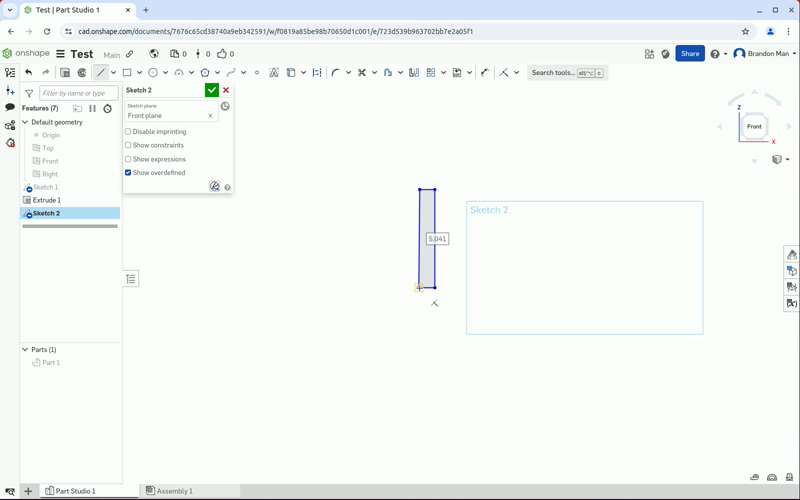
scroll(-6)
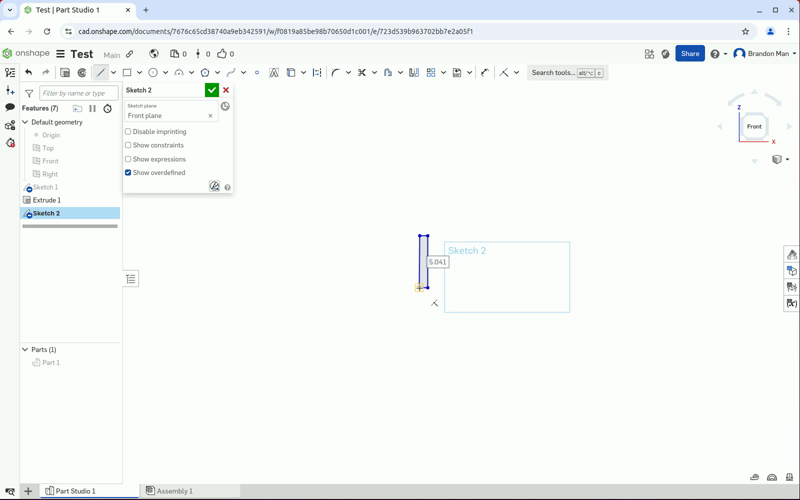
scroll(-6)
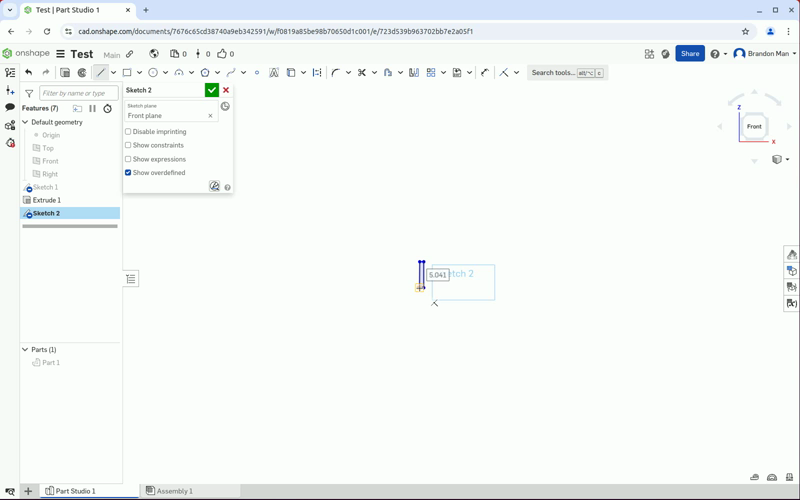
key(esc)
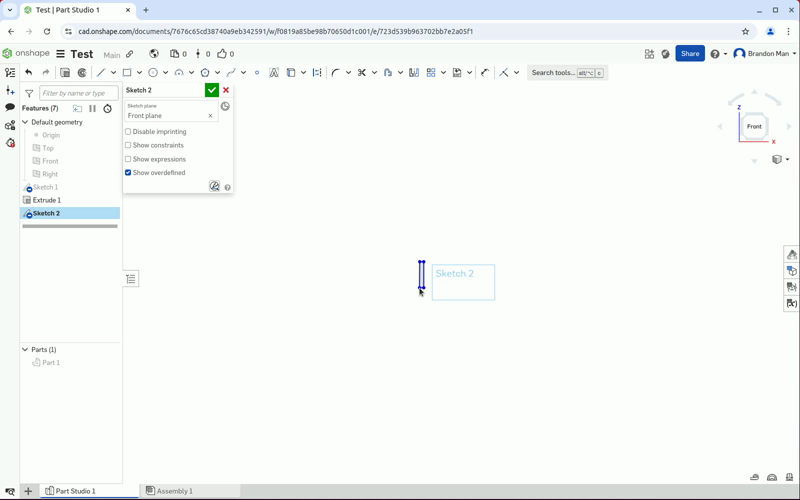
mouse_move(420, 273)
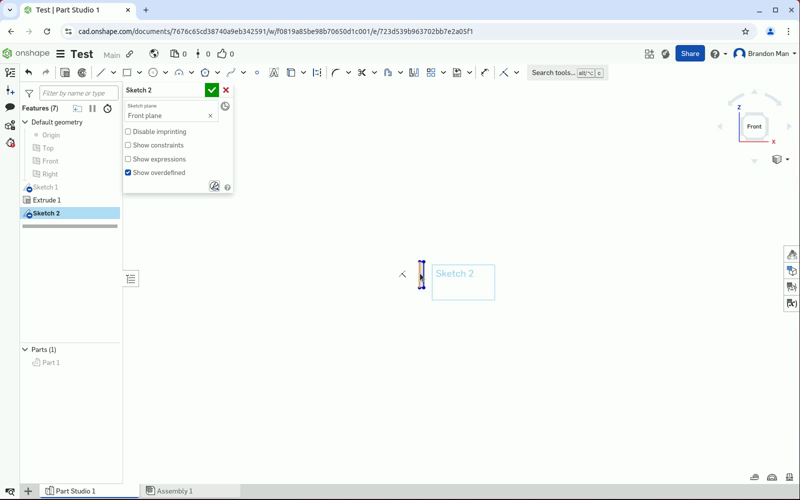
scroll(6)
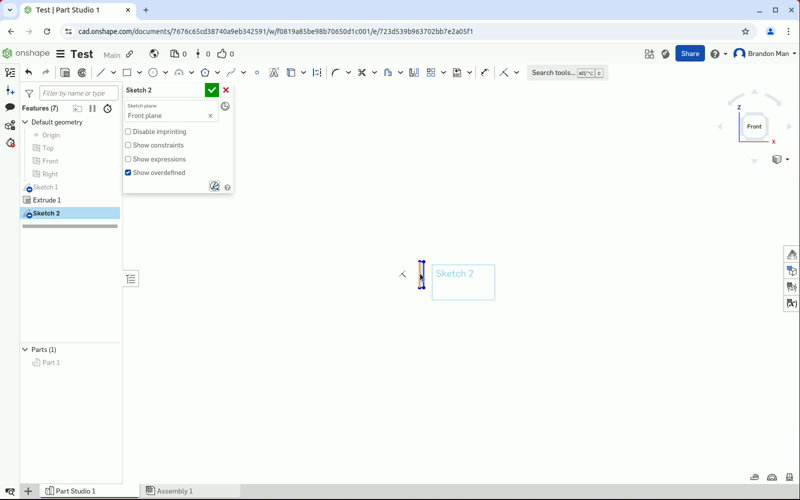
scroll(6)
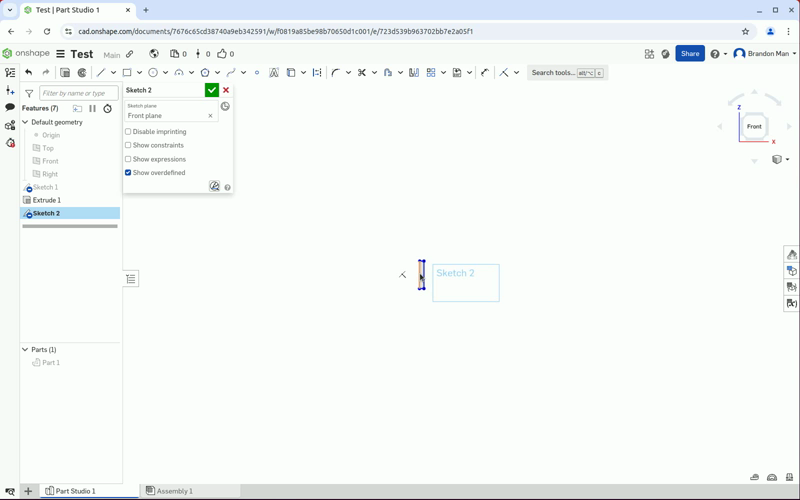
scroll(6)
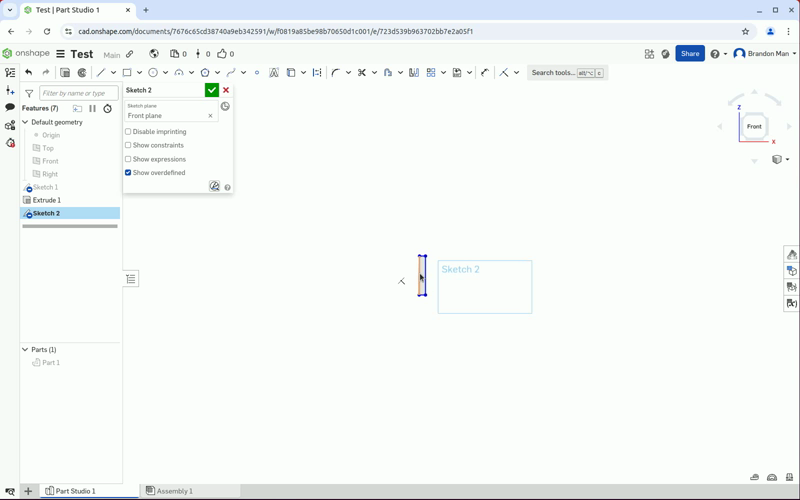
scroll(6)
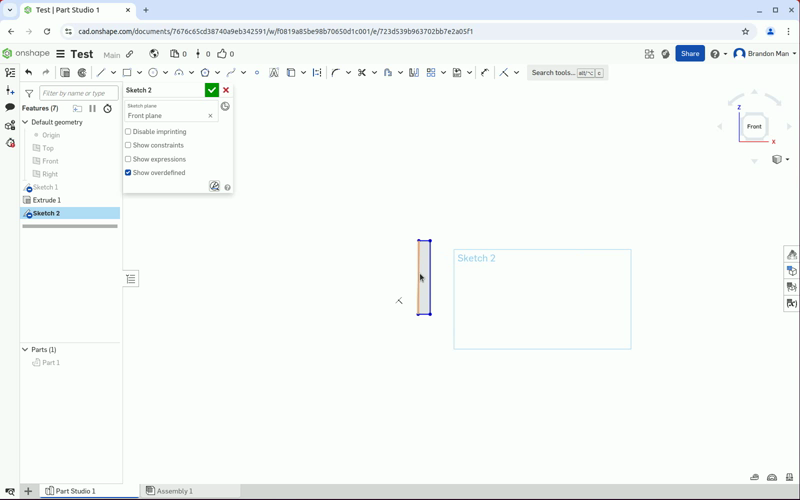
scroll(6)
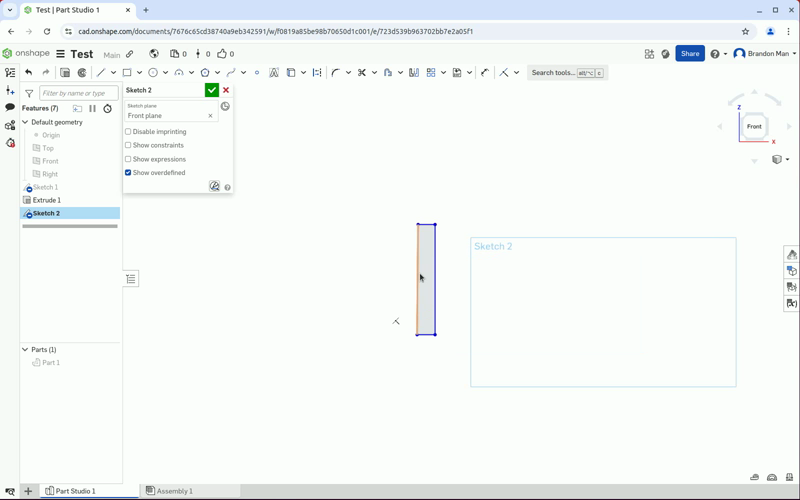
scroll(6)
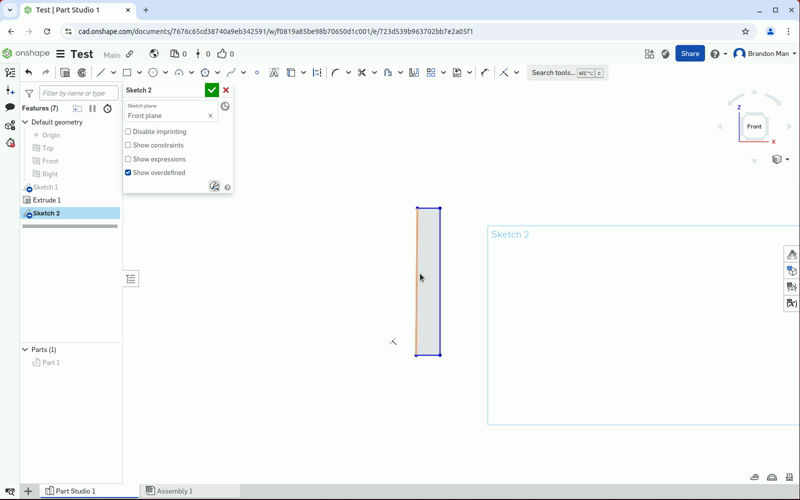
scroll(6)
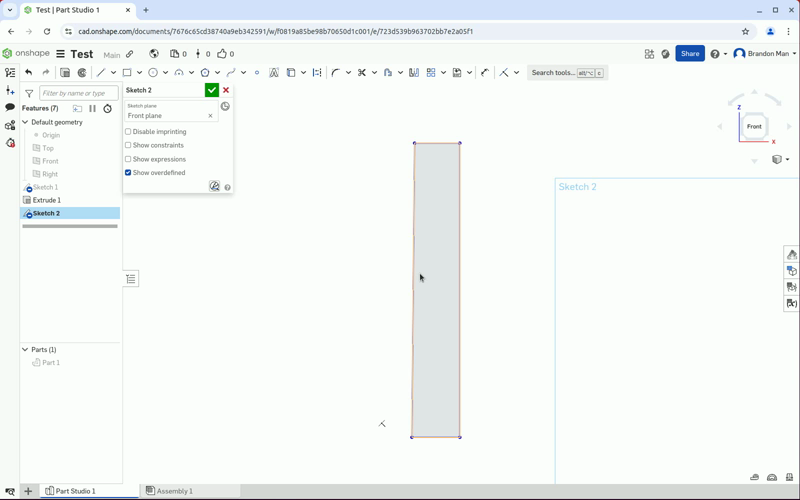
click(420, 273)
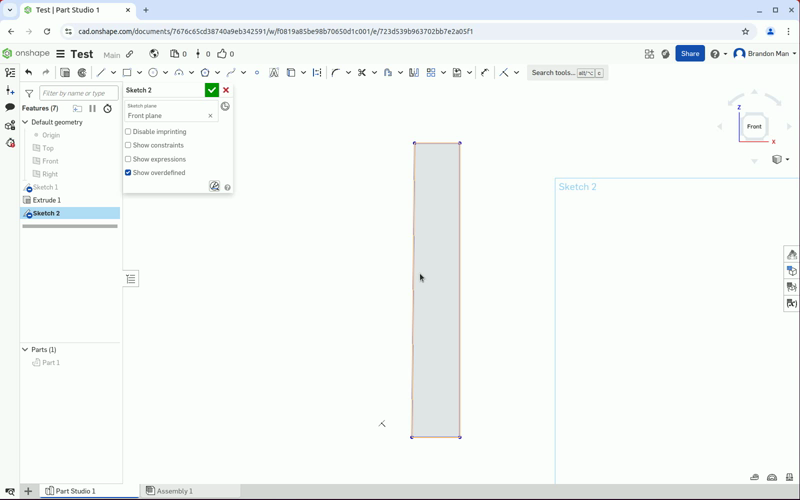
scroll(-6)
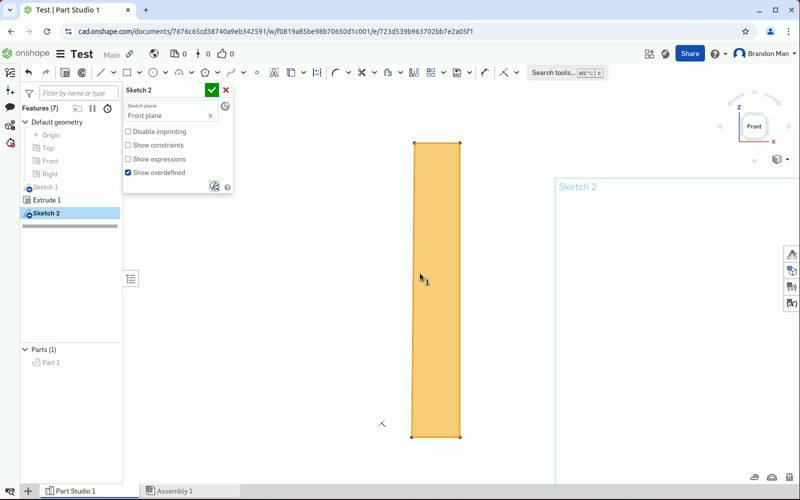
scroll(-6)
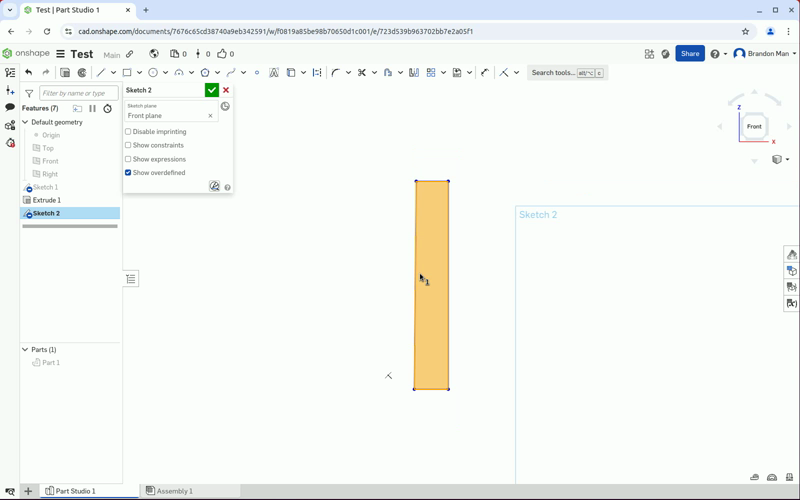
scroll(-6)
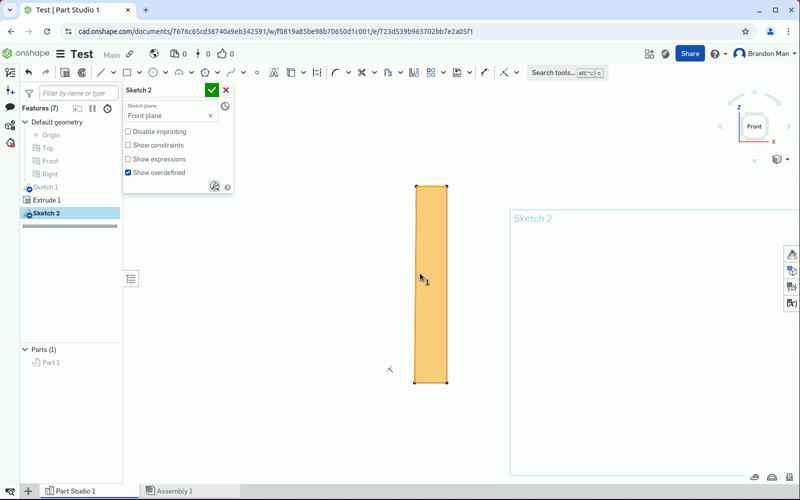
scroll(-6)
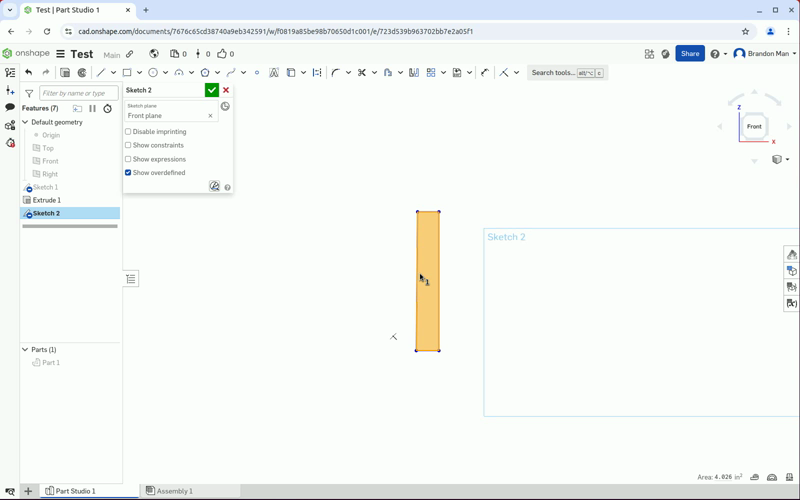
scroll(-6)
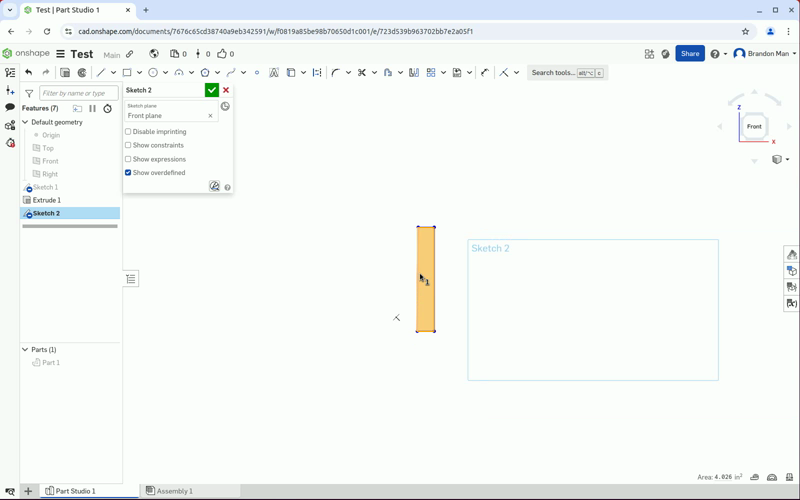
scroll(-6)
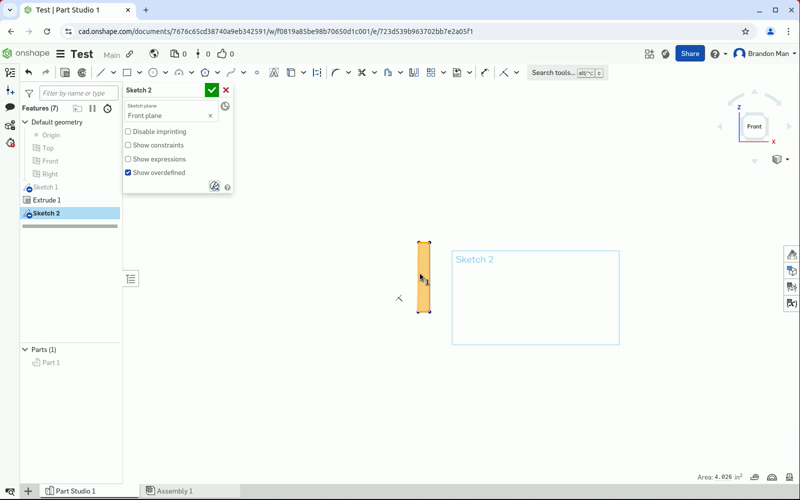
scroll(-6)
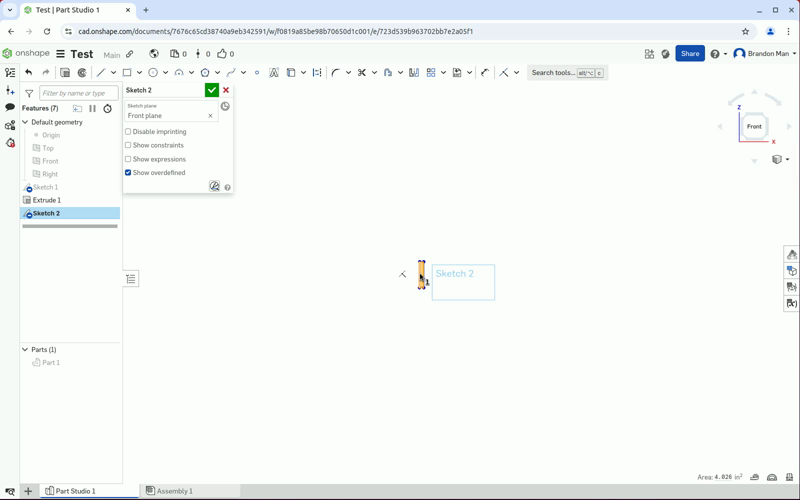
mouse_move(73, 352)
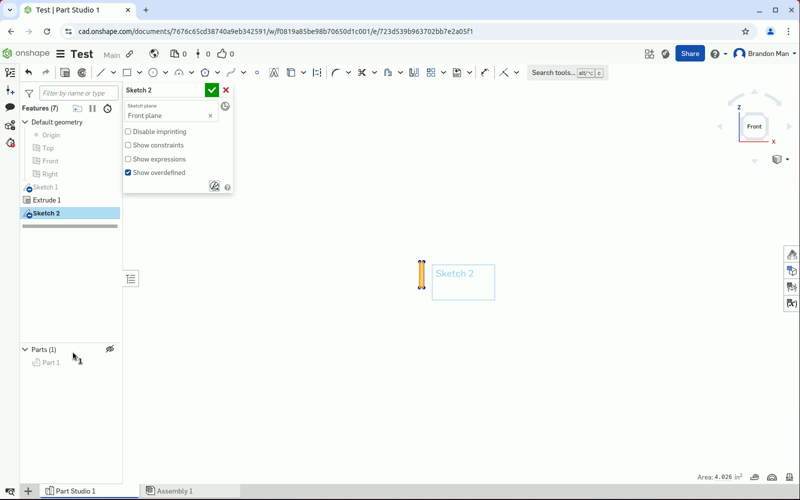
key(shift+y)
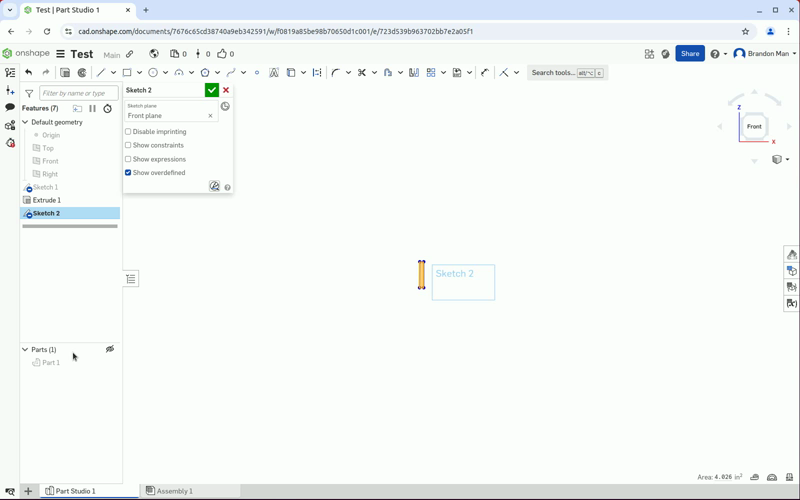
key(shift+e)
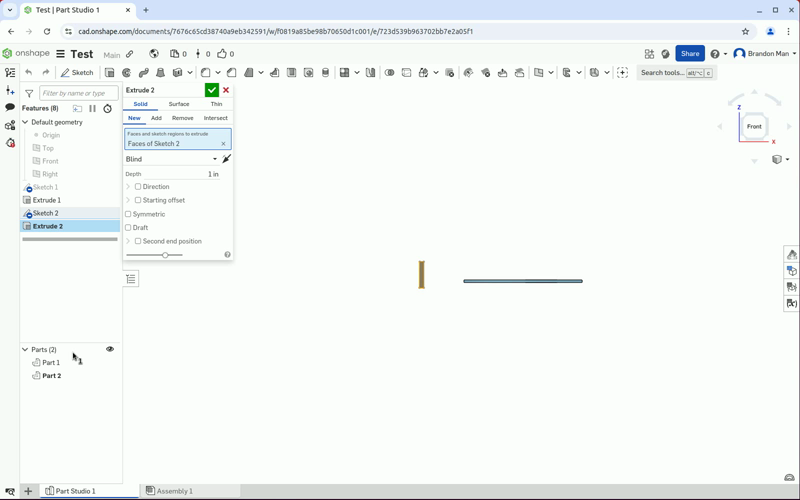
mouse_move(143, 106)
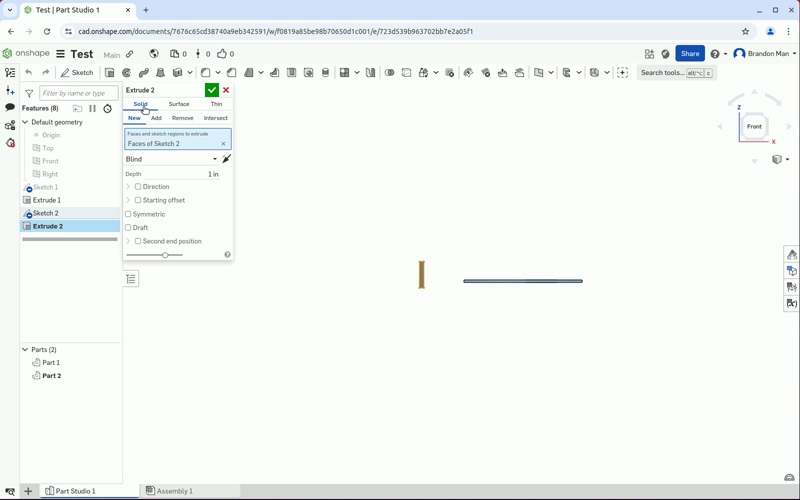
click(143, 106)
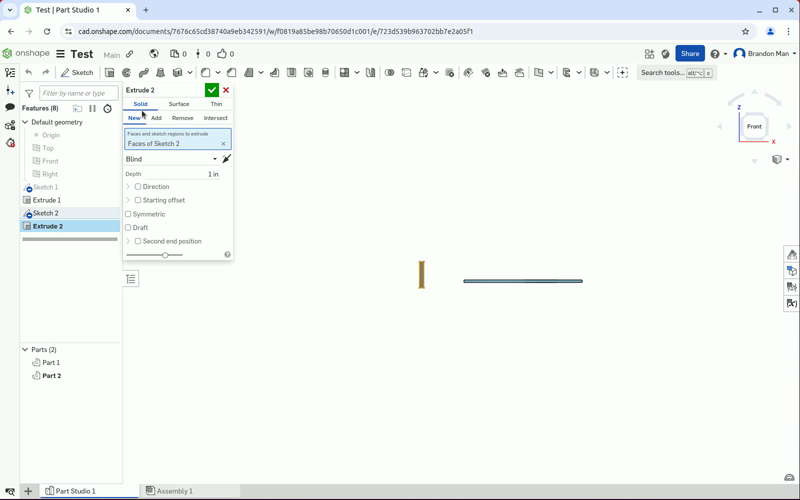
mouse_move(137, 120)
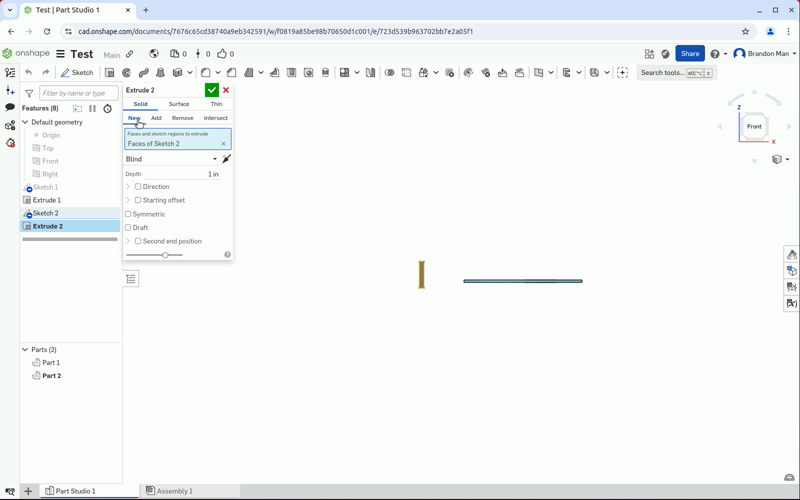
click(137, 120)
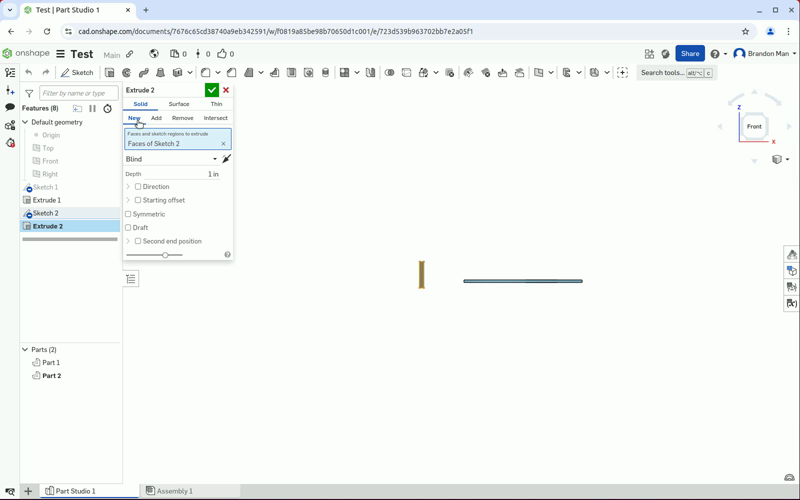
key(tab, 4)
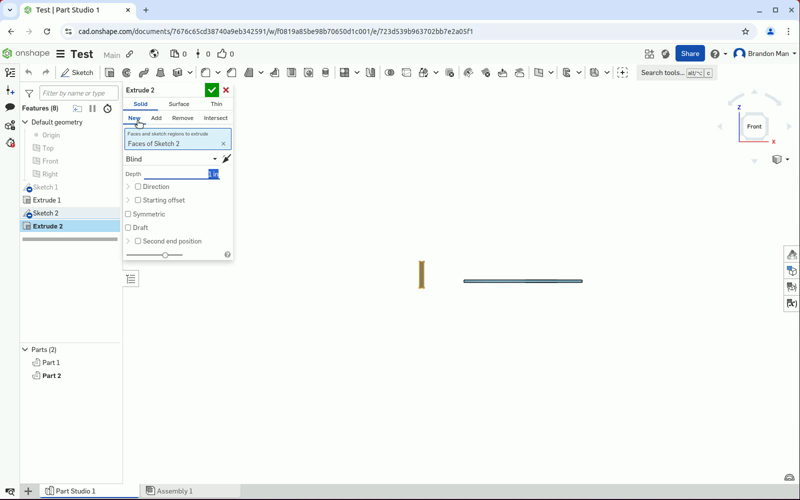
text(12.998)
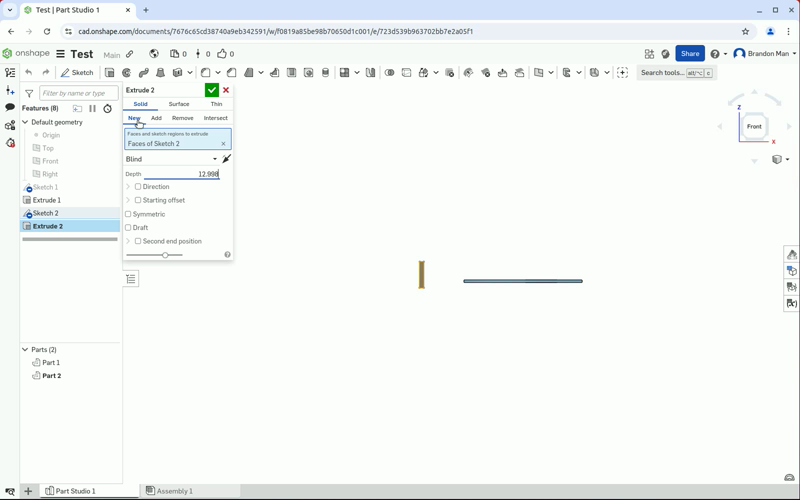
key(enter)
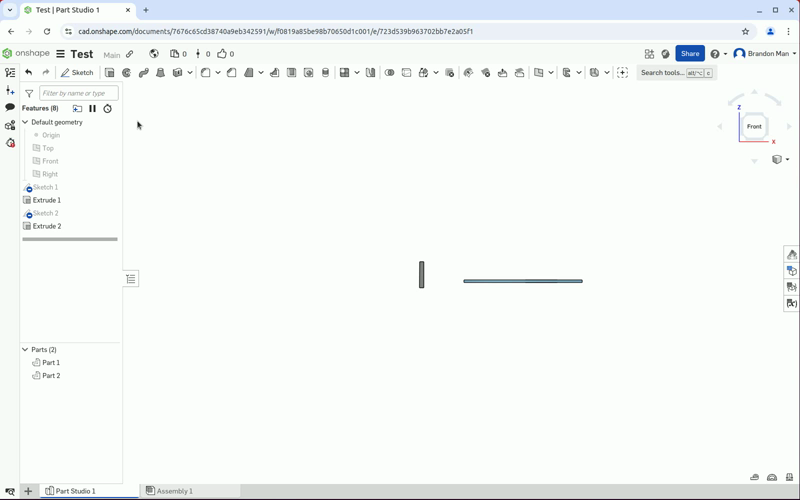
key(shift+h)
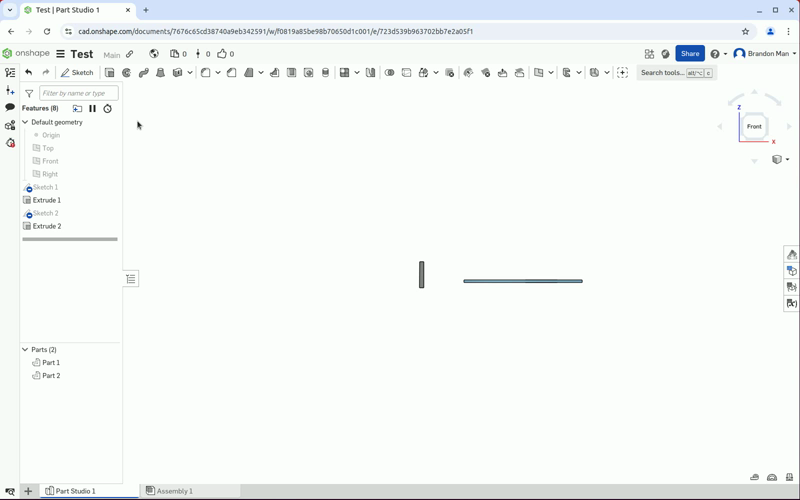
key(shift+h)
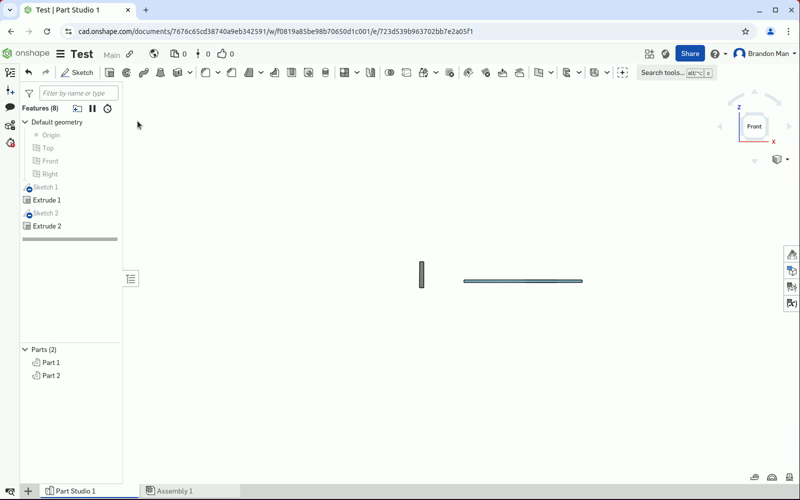
mouse_move(73, 189)
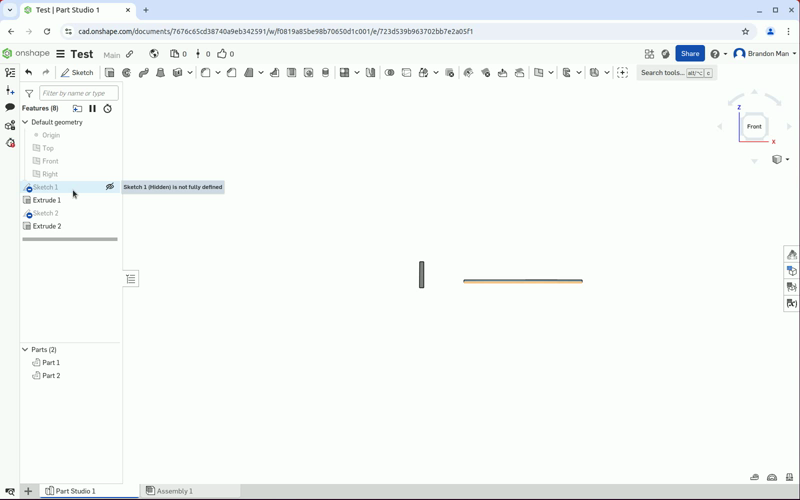
click(73, 189)
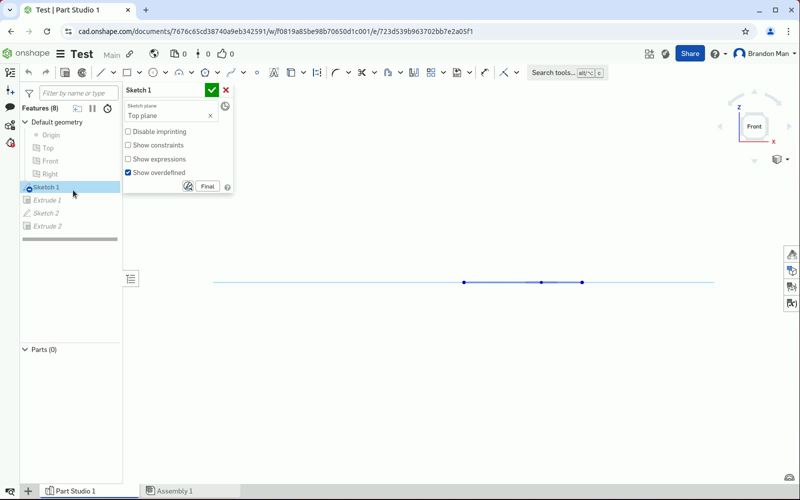
mouse_move(229, 92)
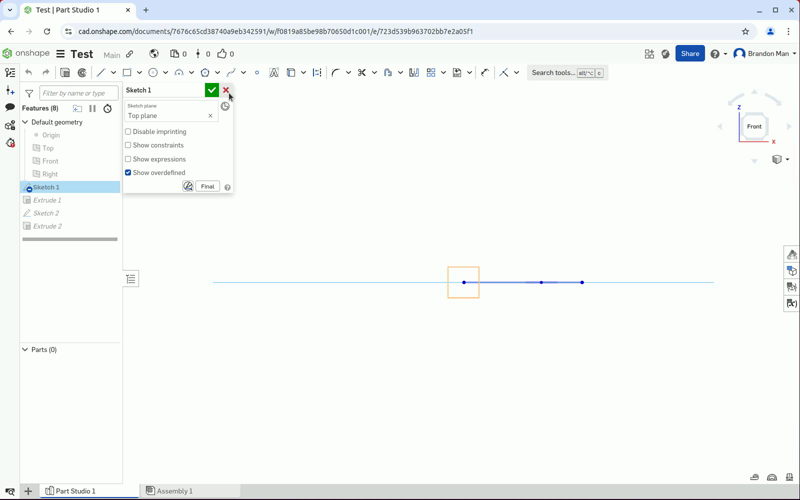
click(229, 92)
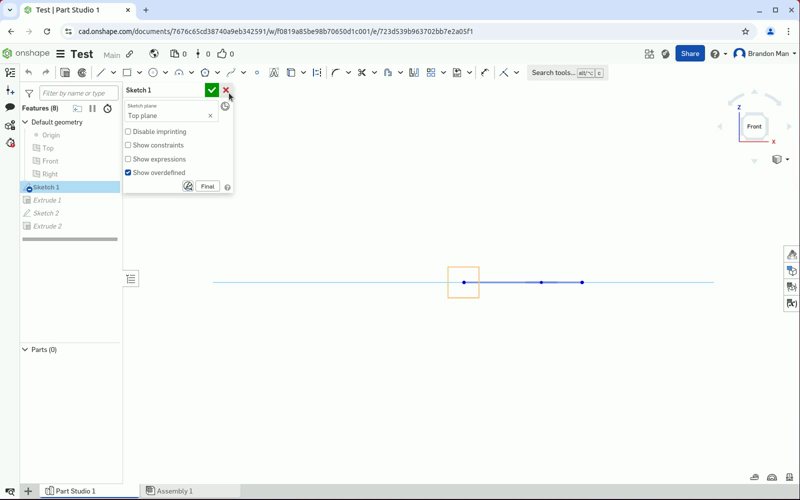
key(shift+s)
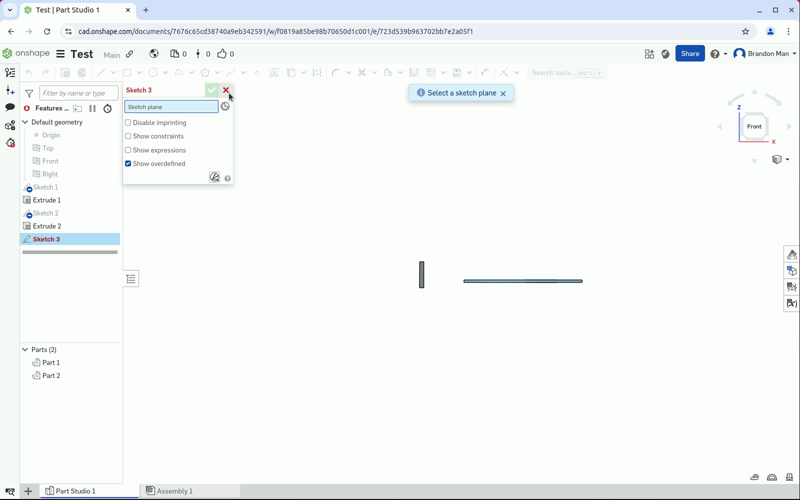
mouse_move(73, 163)
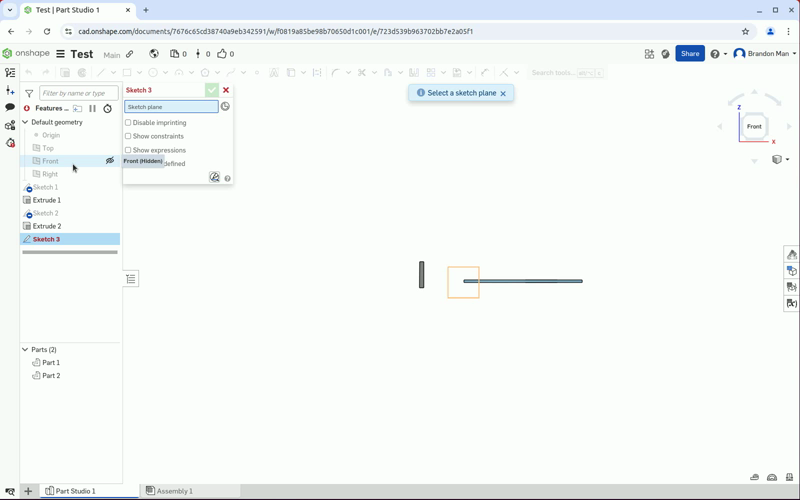
click(73, 163)
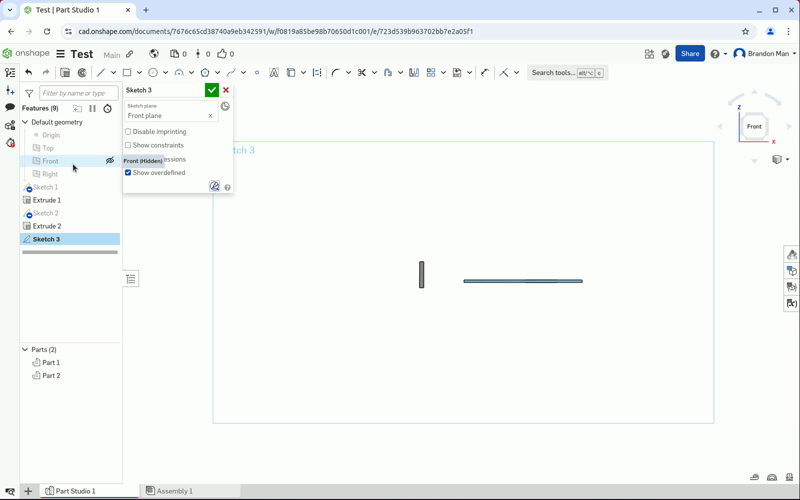
mouse_move(73, 352)
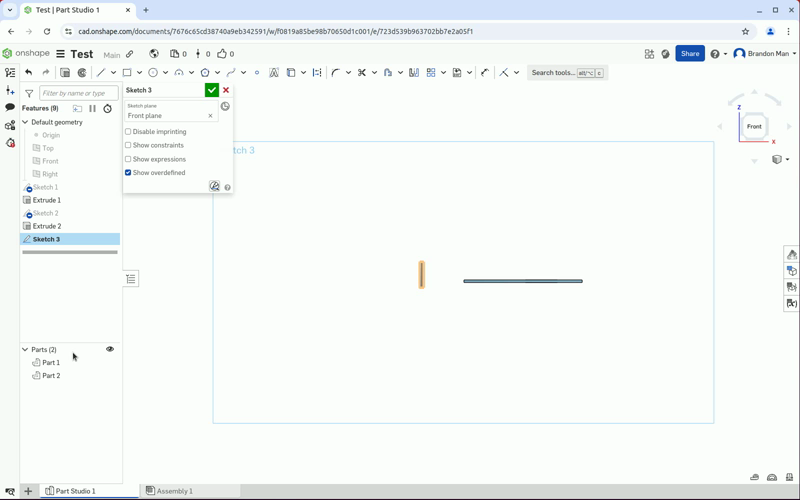
key(y)
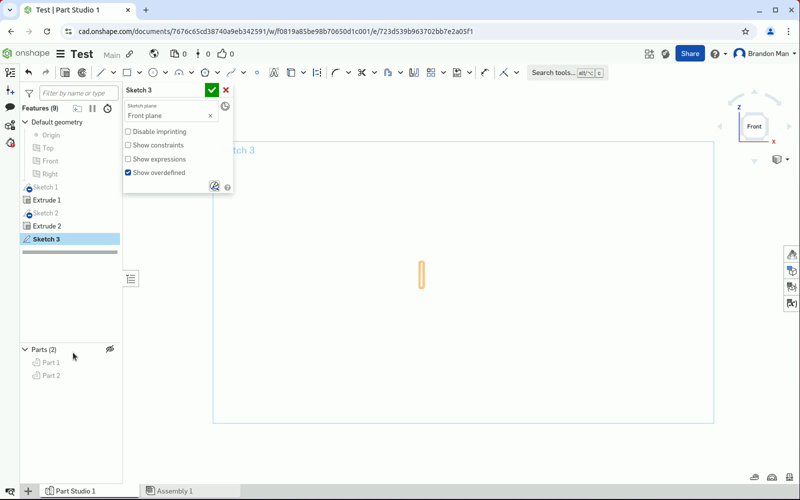
key(l)
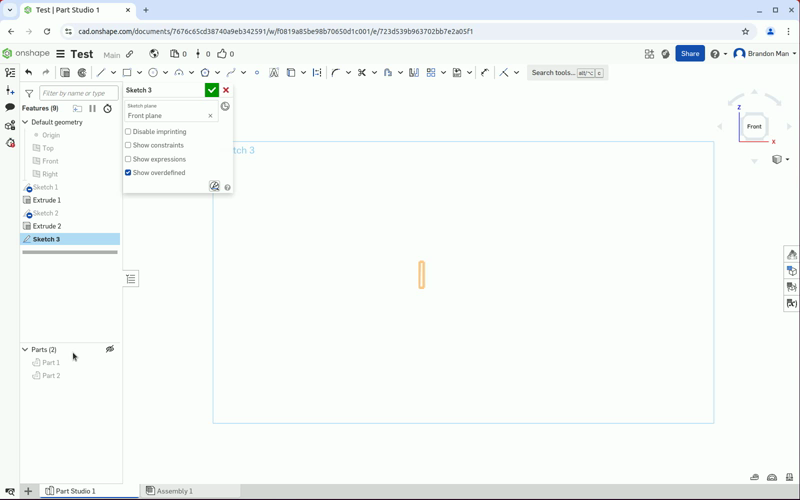
key_down(shift)
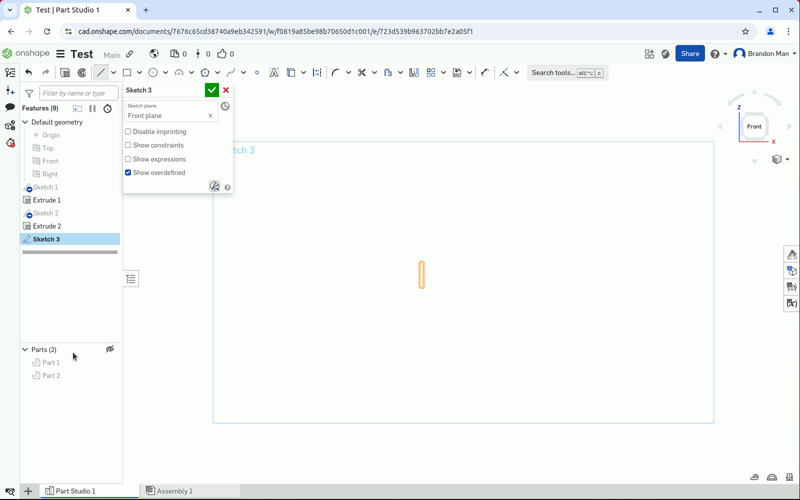
mouse_move(423, 262)
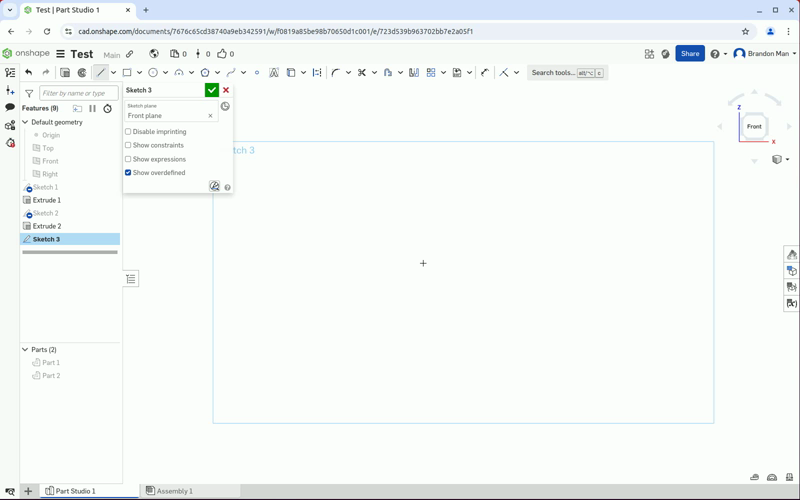
click(423, 262)
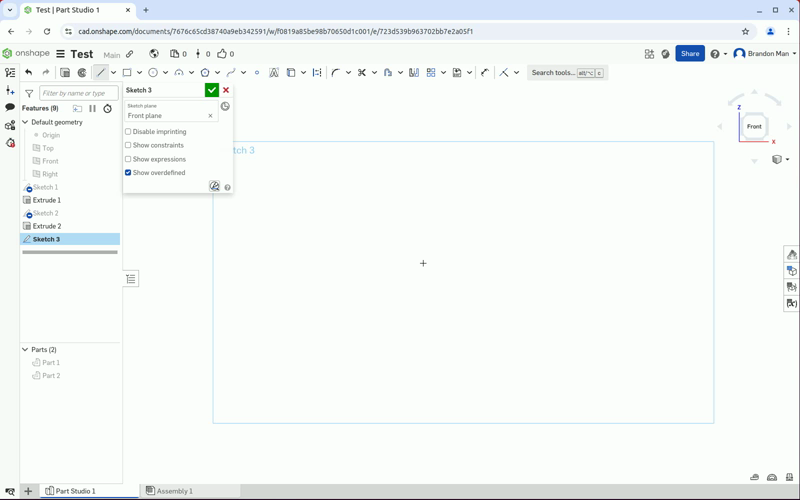
key_up(shift)
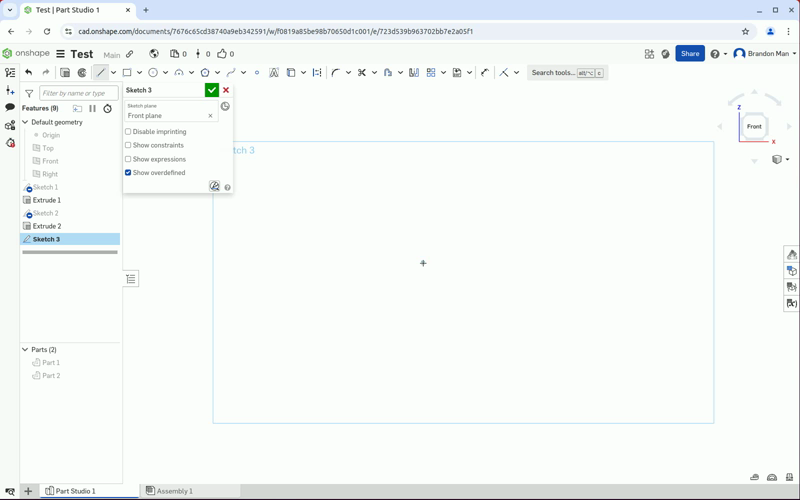
key_down(shift)
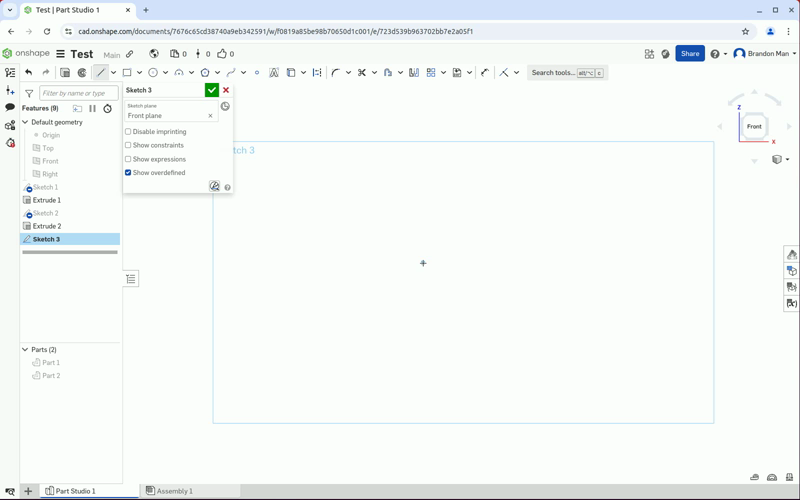
mouse_move(453, 262)
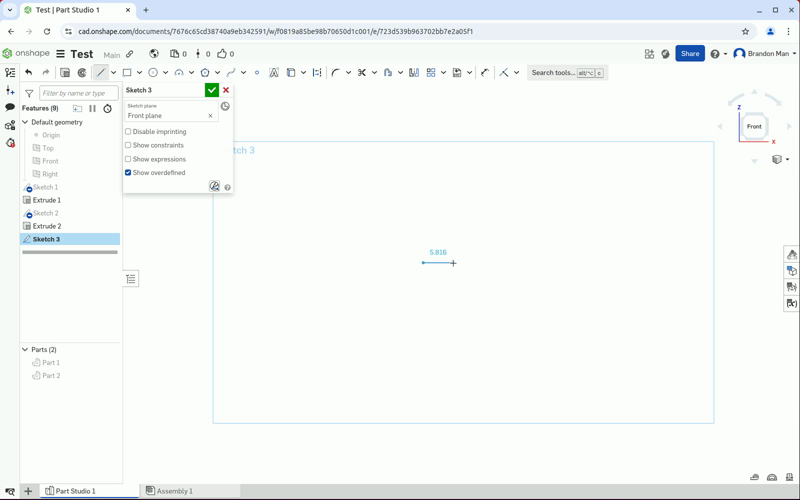
mouse_move(448, 262)
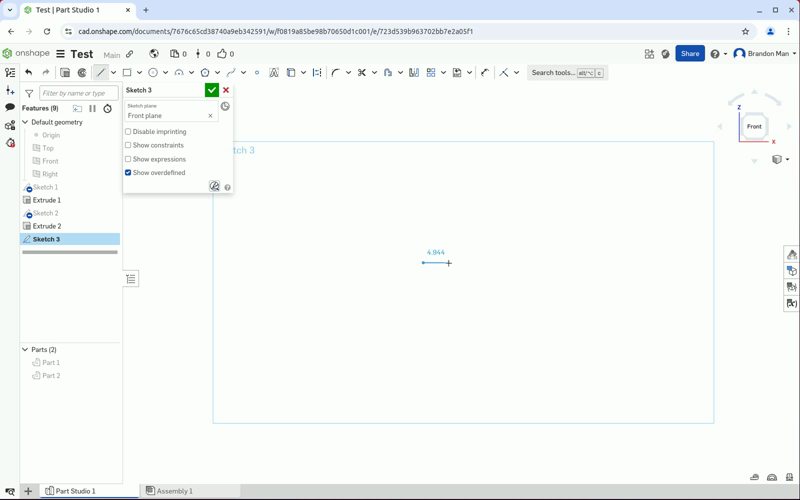
click(448, 262)
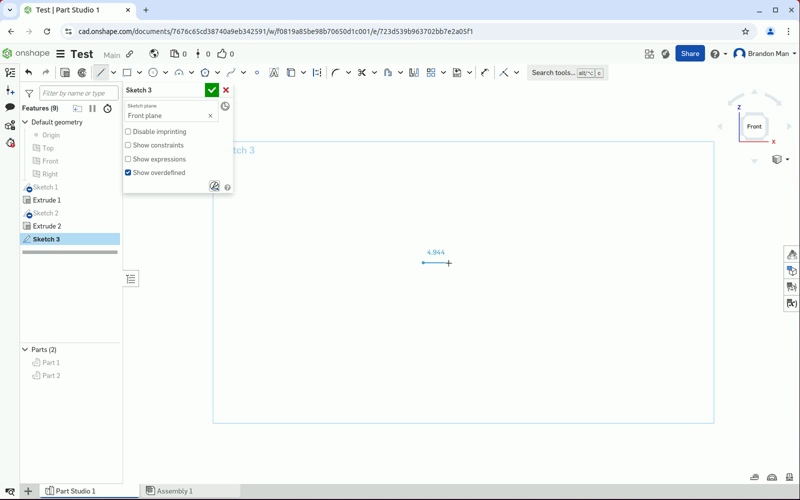
key_up(shift)
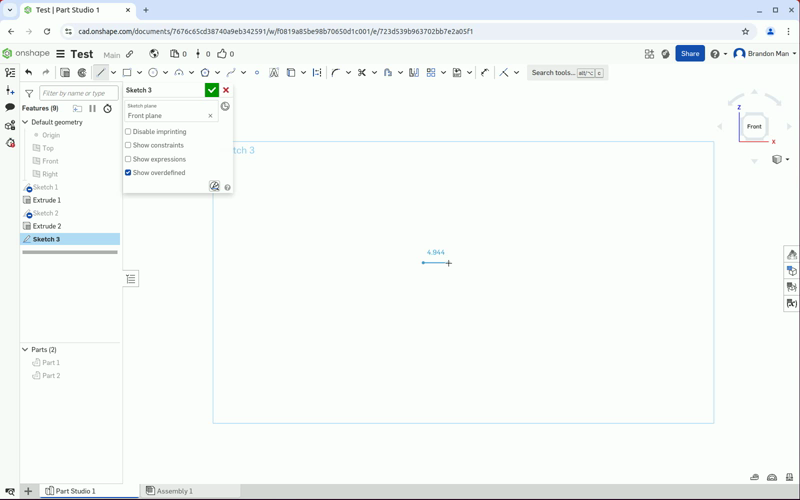
key_down(shift)
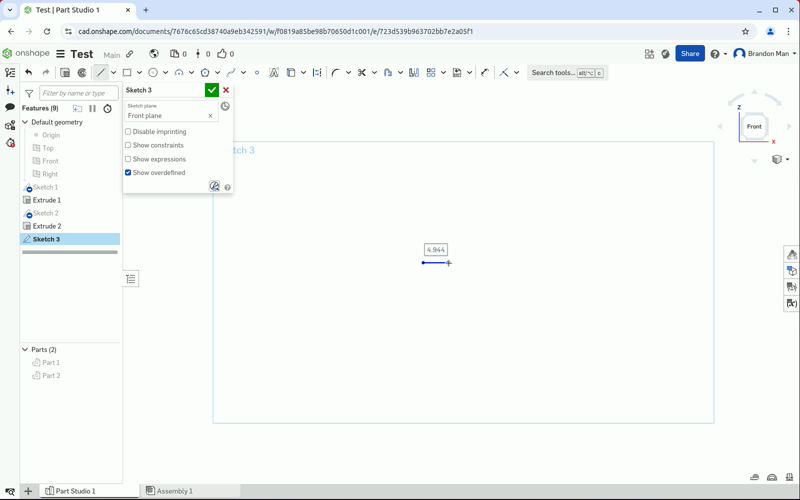
mouse_move(478, 262)
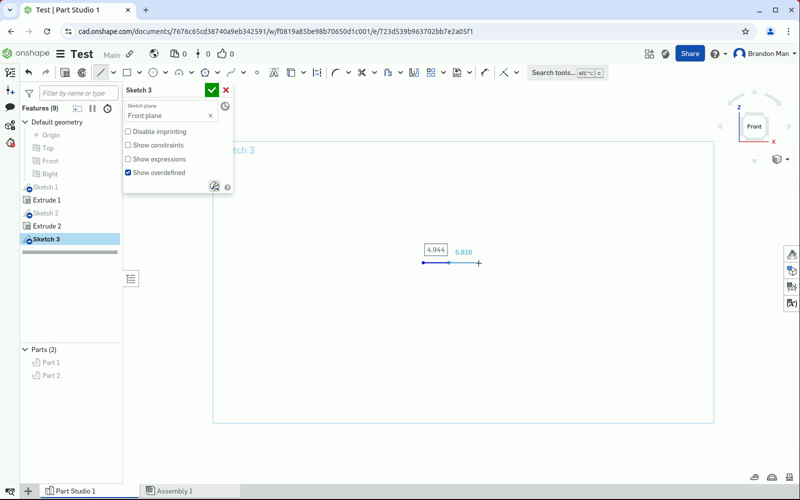
mouse_move(448, 259)
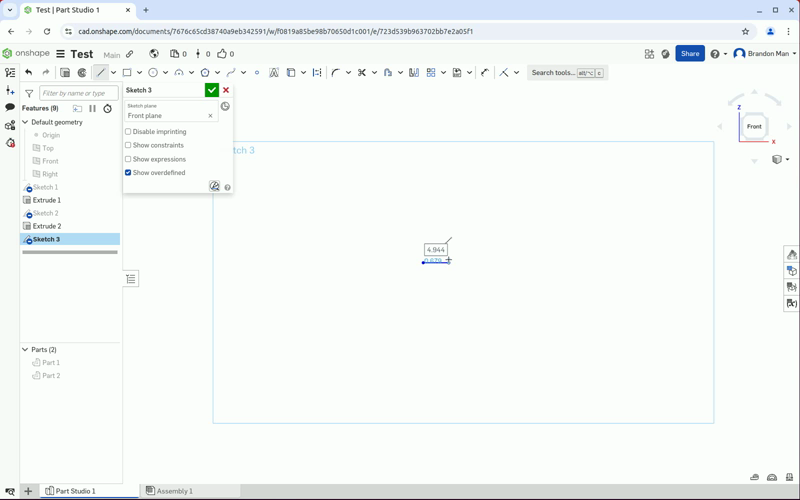
scroll(6)
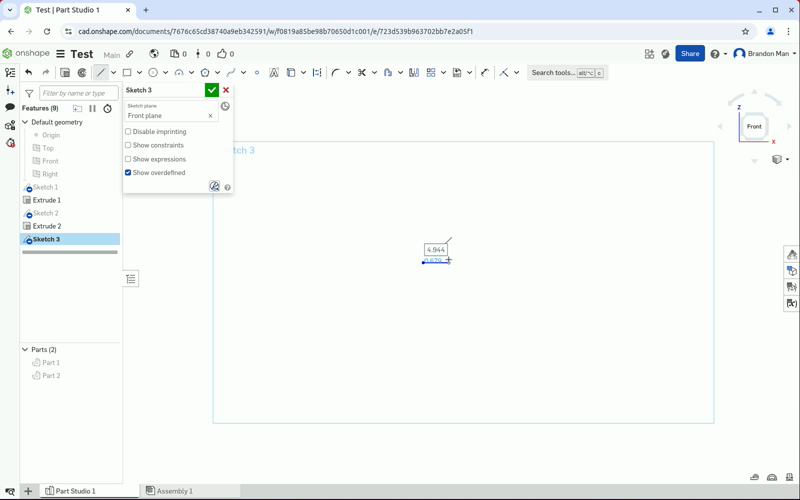
scroll(6)
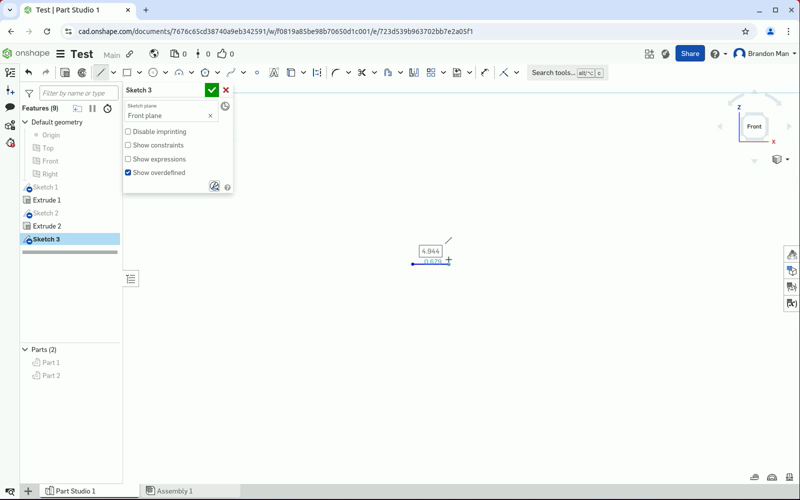
scroll(6)
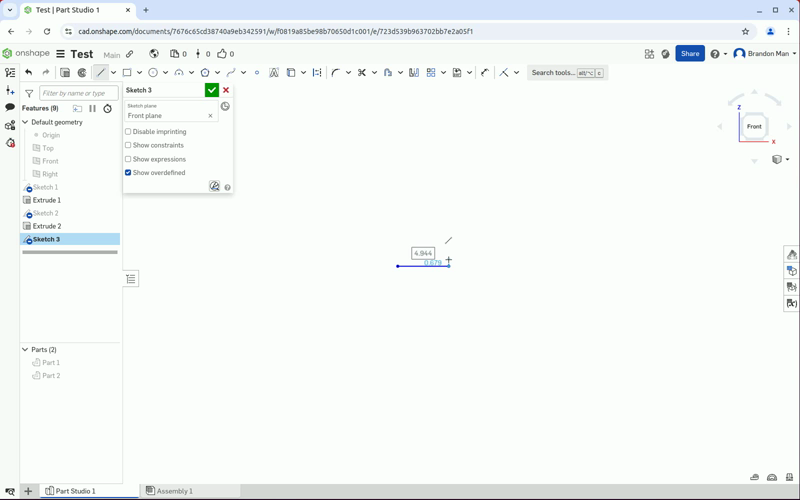
scroll(6)
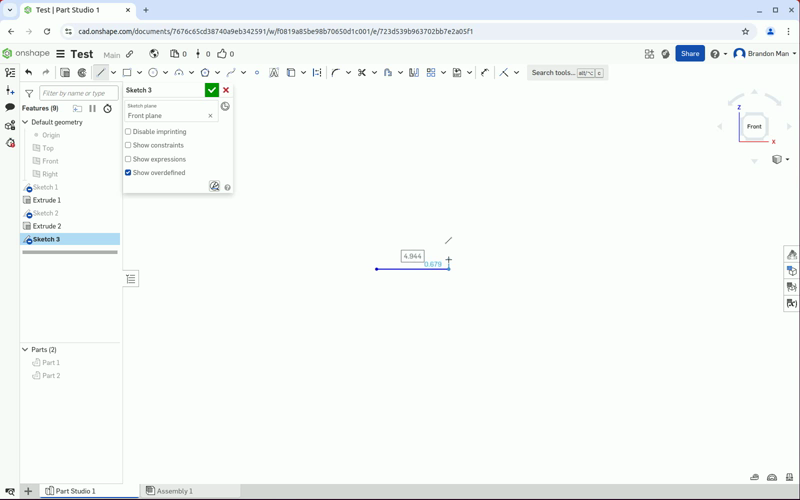
scroll(6)
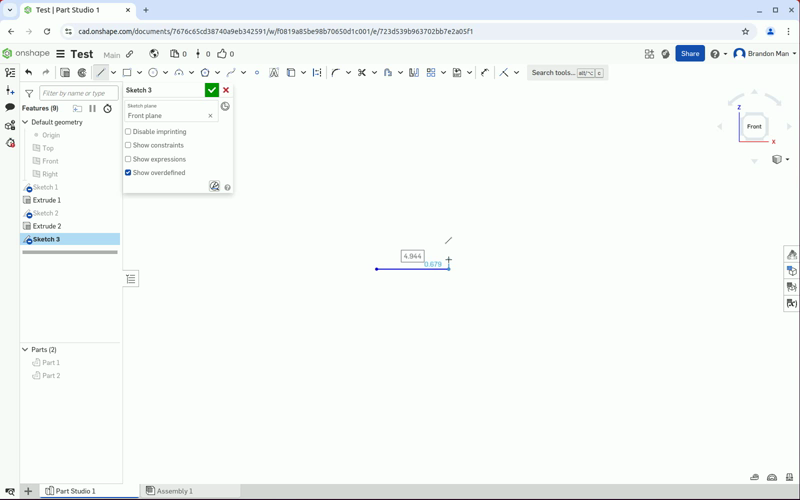
scroll(6)
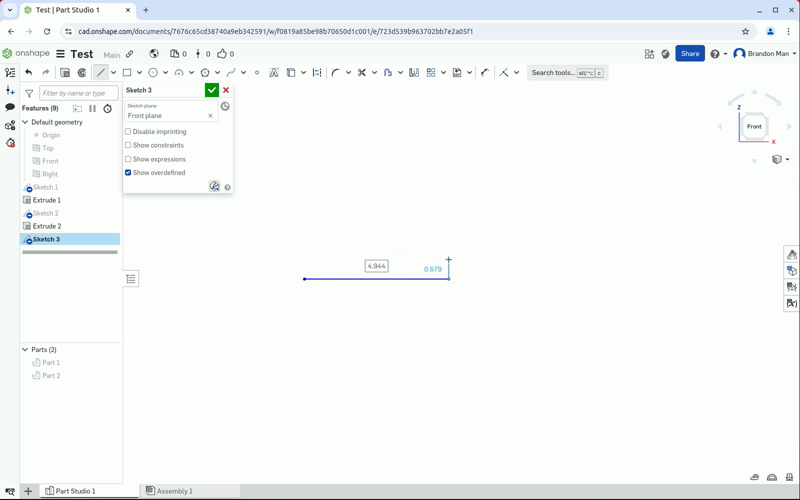
scroll(6)
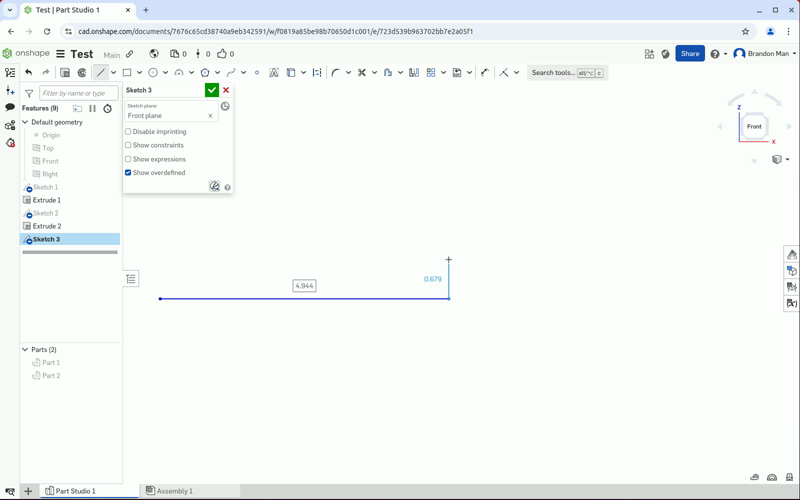
click(448, 259)
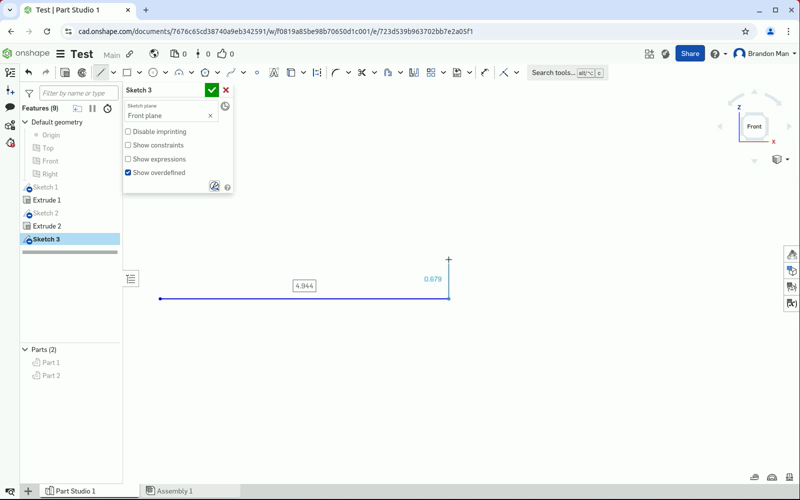
scroll(-6)
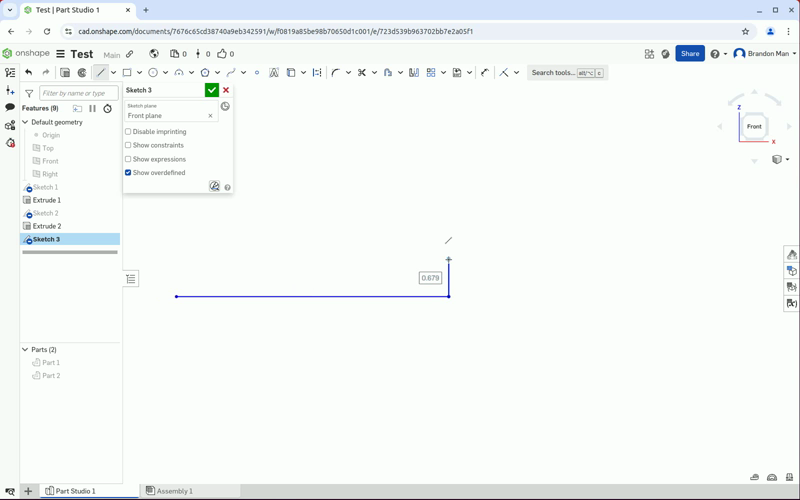
scroll(-6)
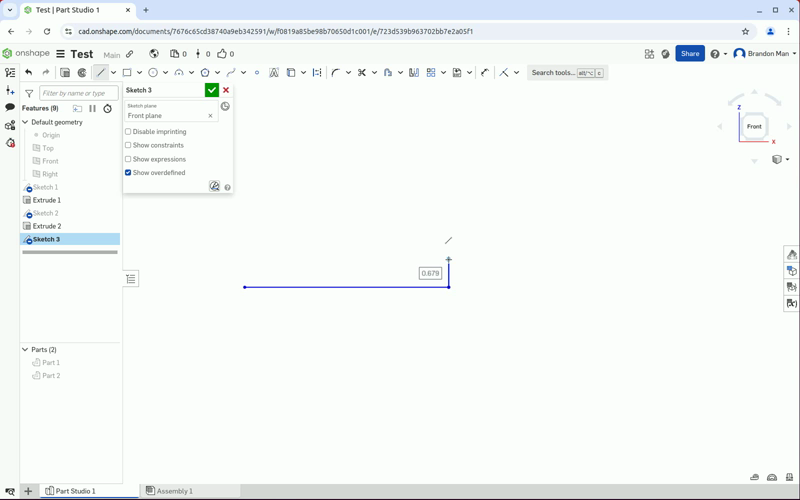
scroll(-6)
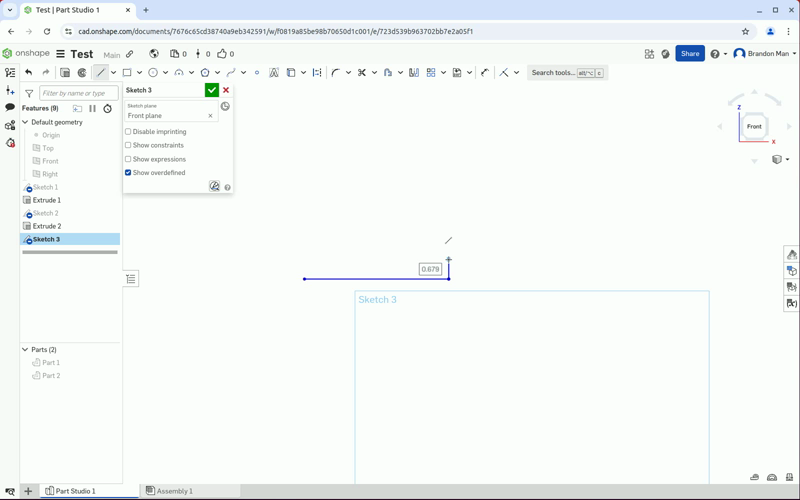
scroll(-6)
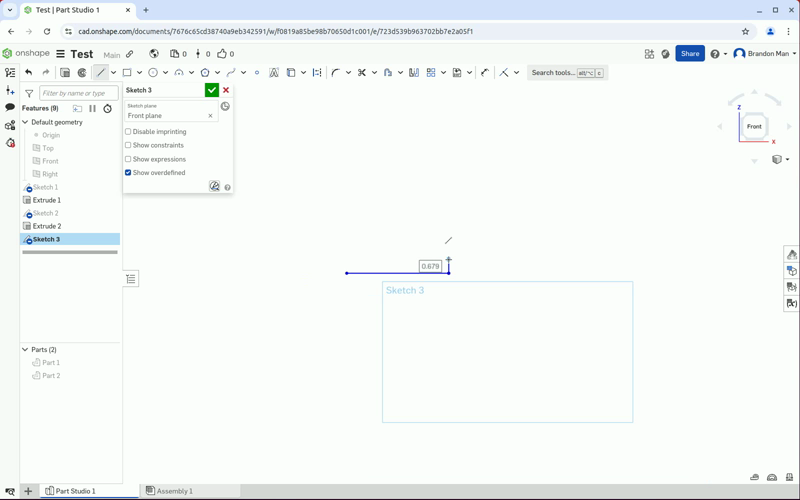
scroll(-6)
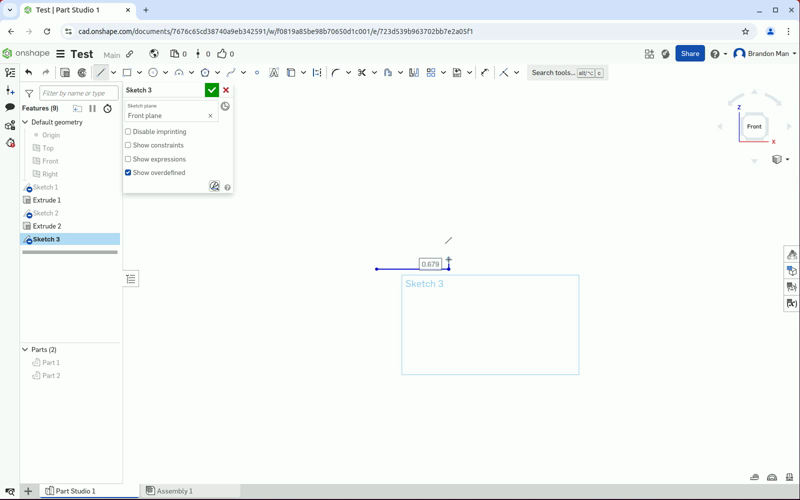
scroll(-6)
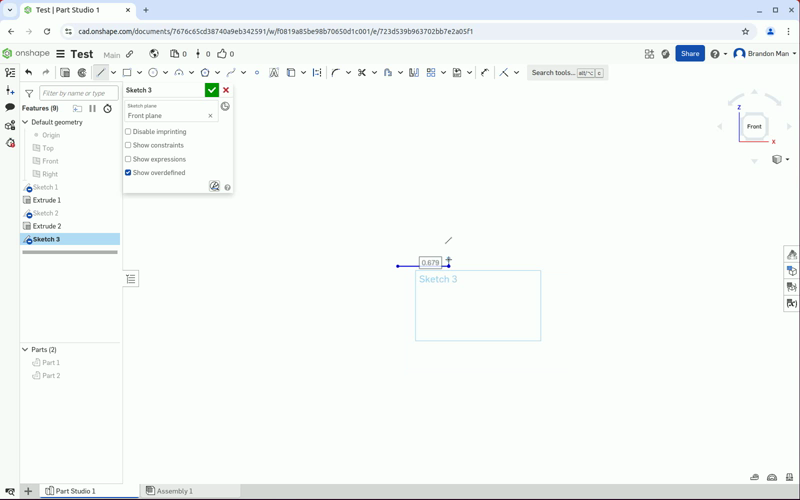
scroll(-6)
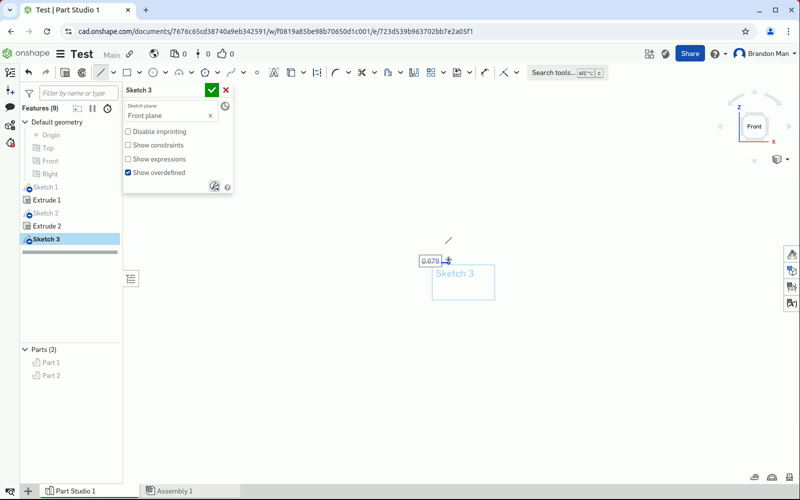
key_up(shift)
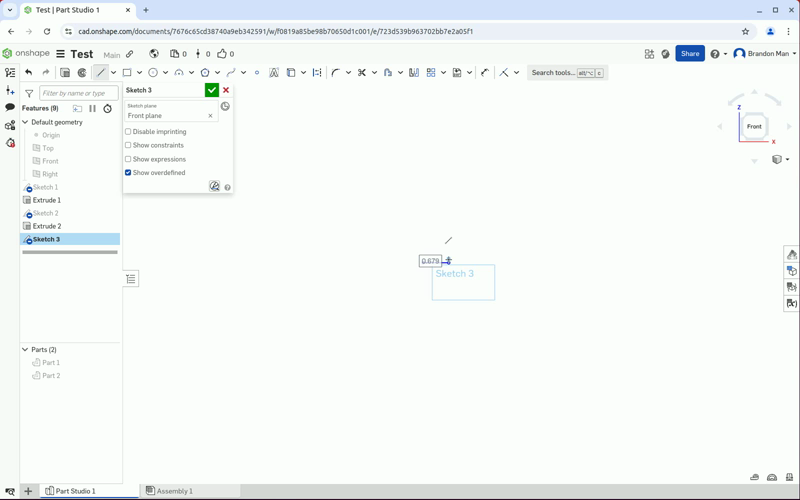
key_down(shift)
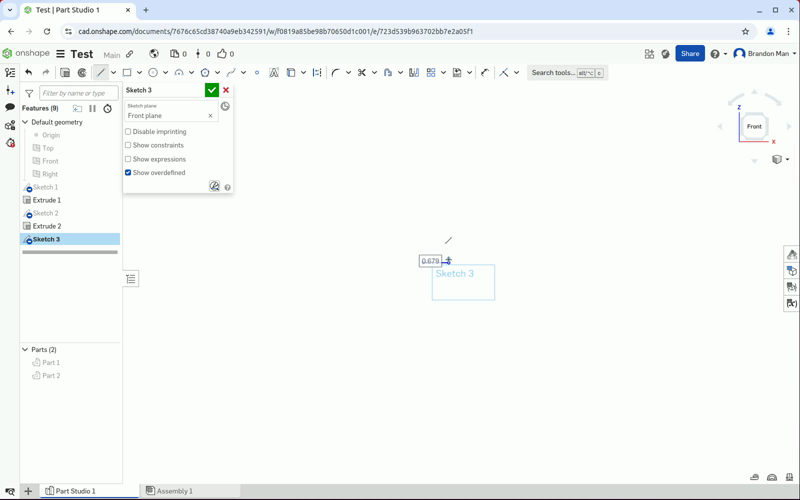
mouse_move(478, 259)
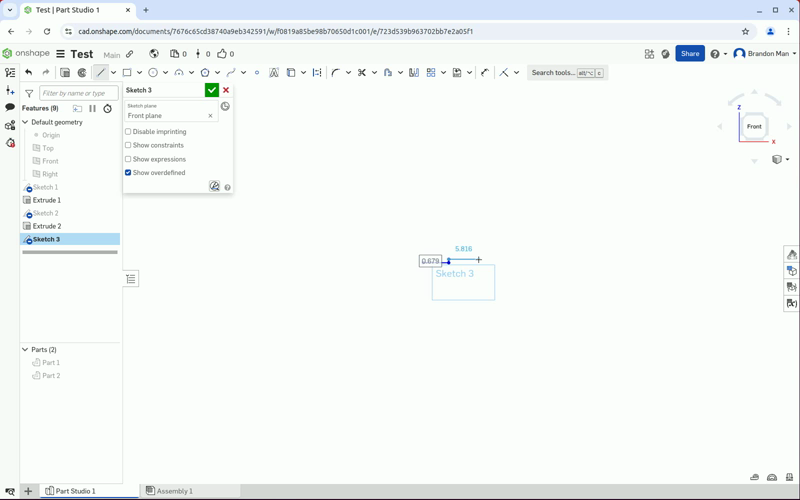
mouse_move(423, 259)
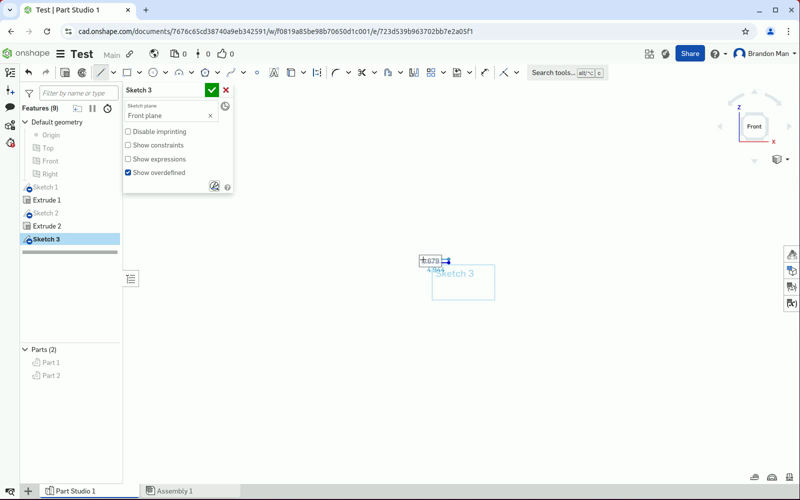
scroll(6)
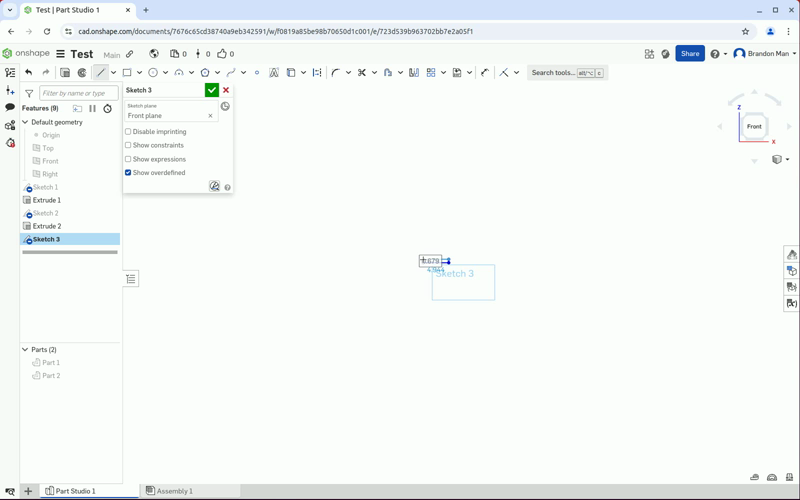
scroll(6)
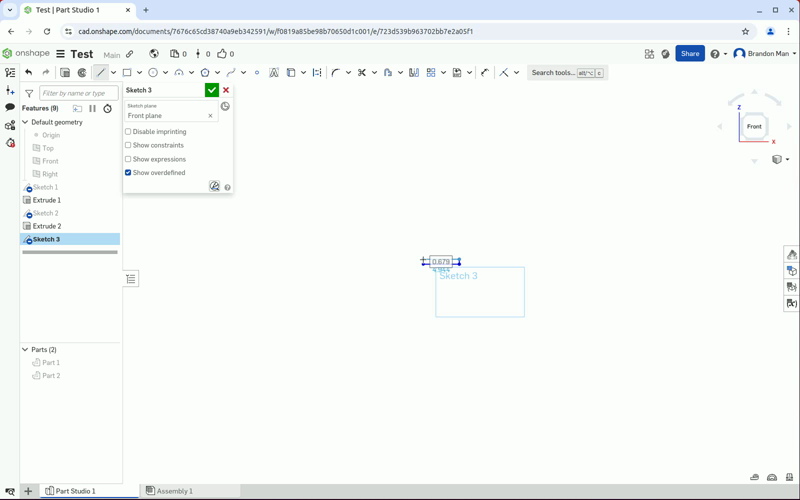
scroll(6)
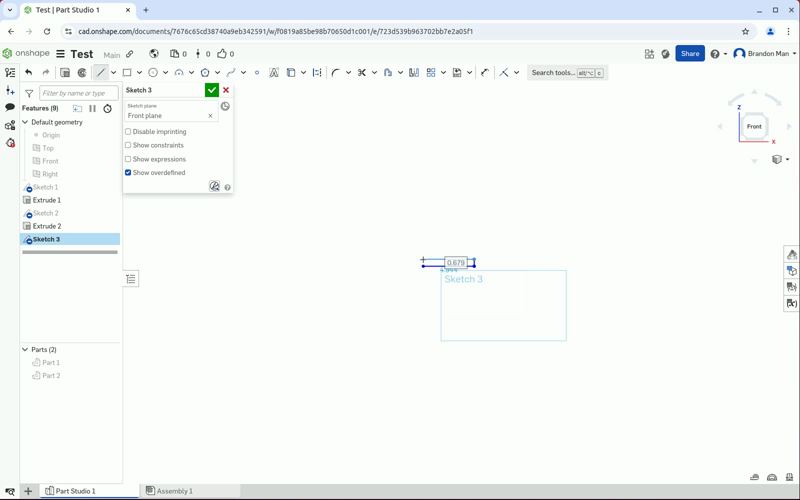
scroll(6)
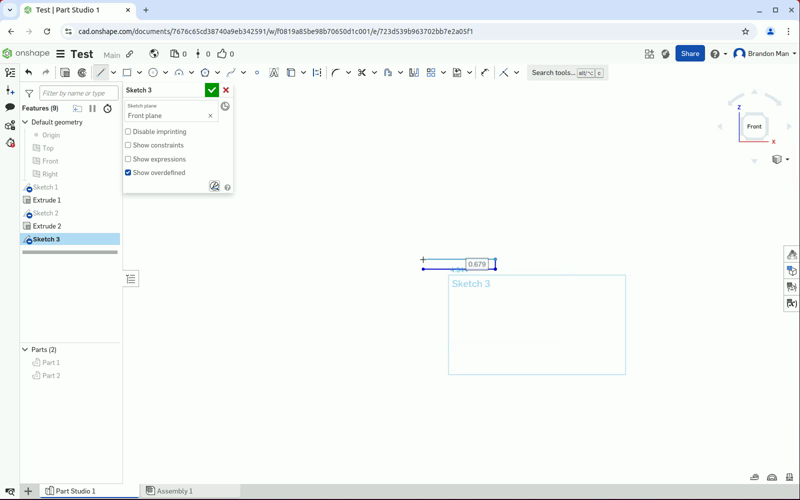
scroll(6)
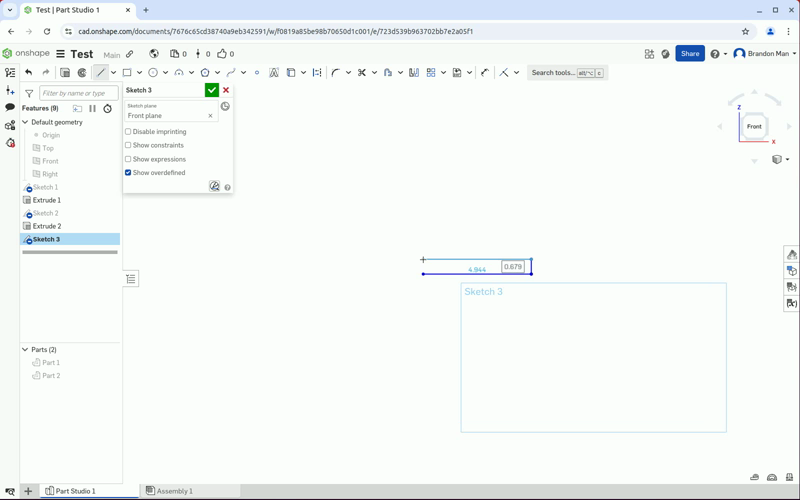
scroll(6)
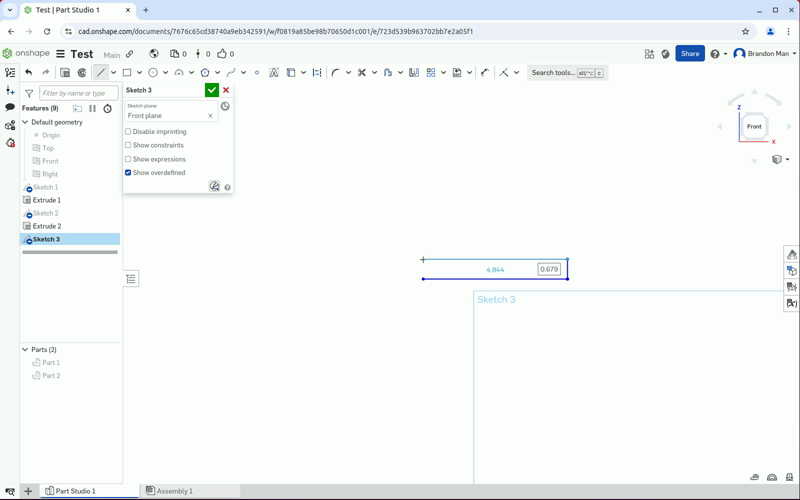
scroll(6)
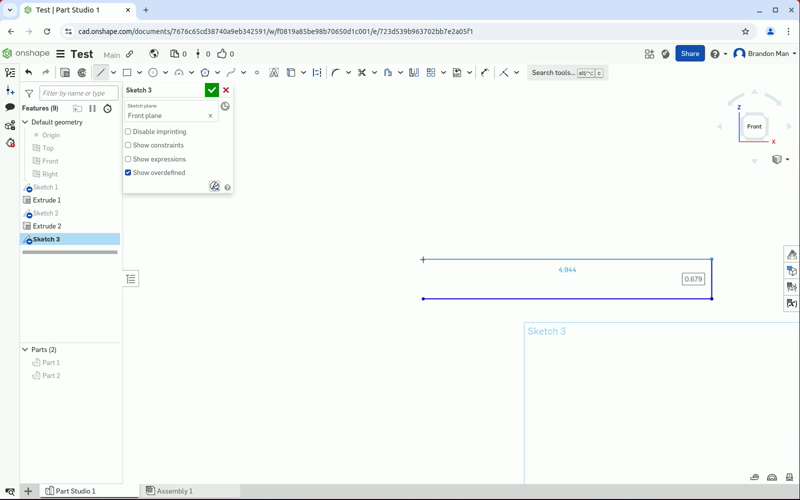
click(423, 259)
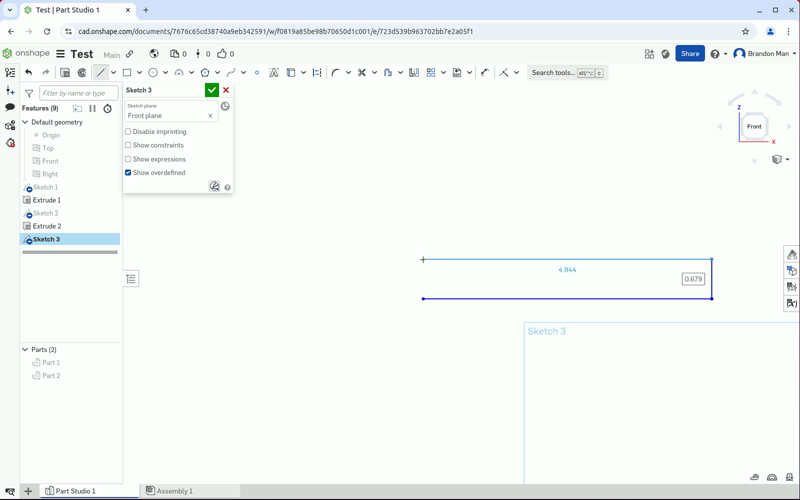
scroll(-6)
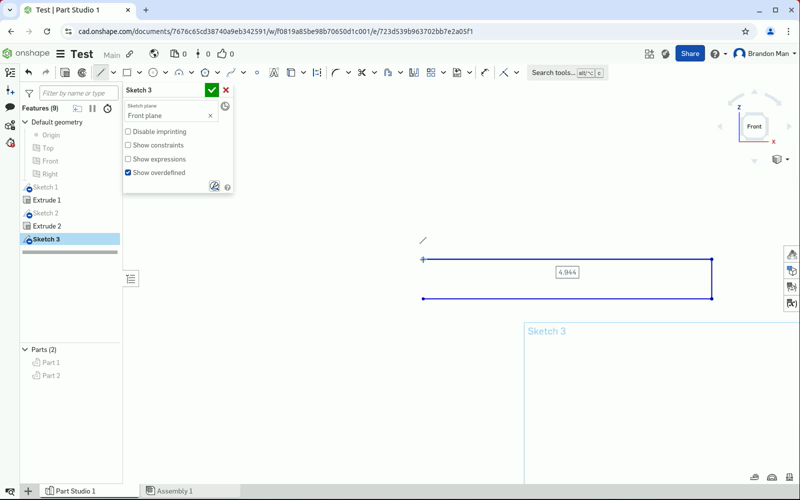
scroll(-6)
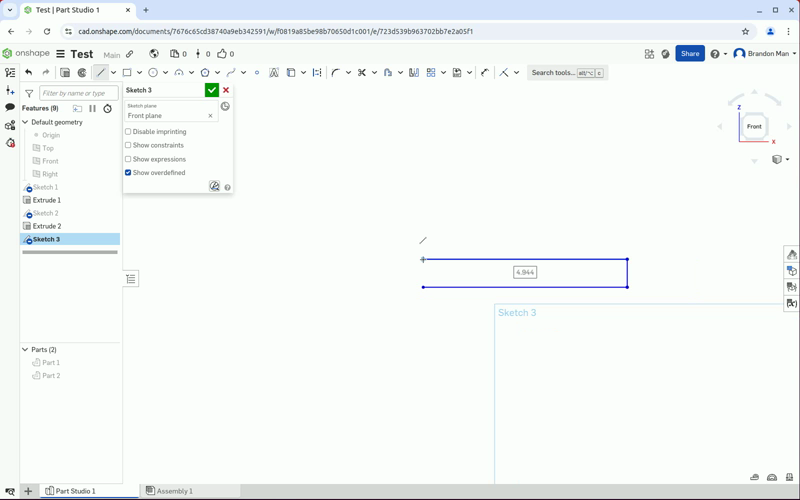
scroll(-6)
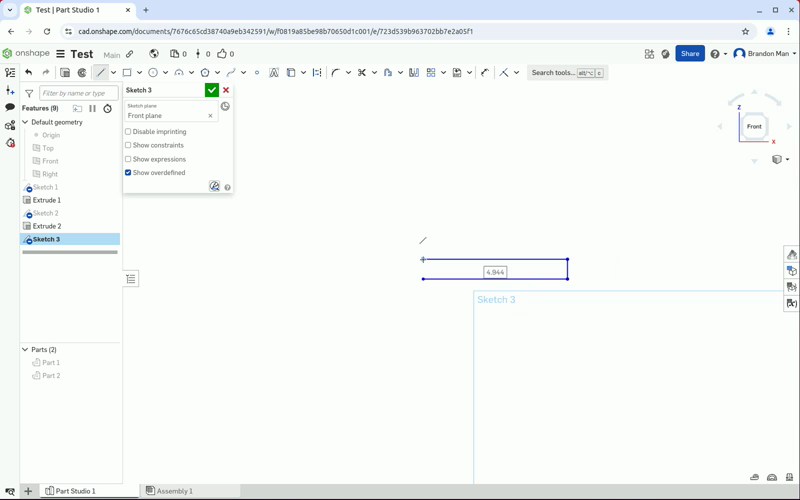
scroll(-6)
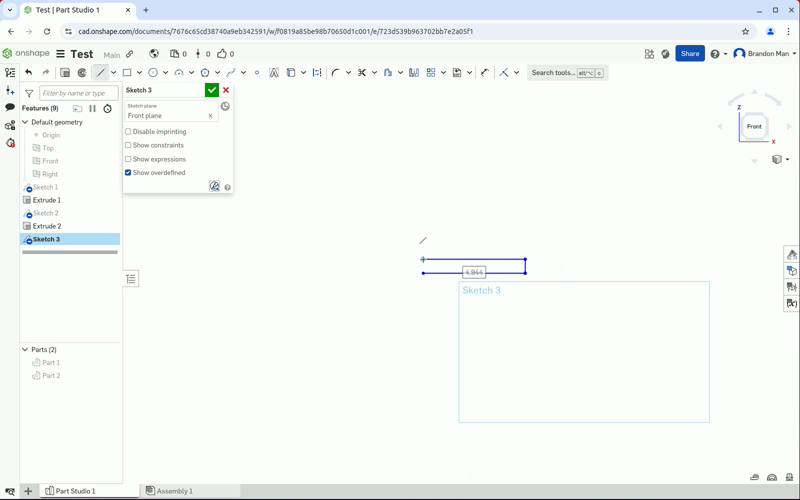
scroll(-6)
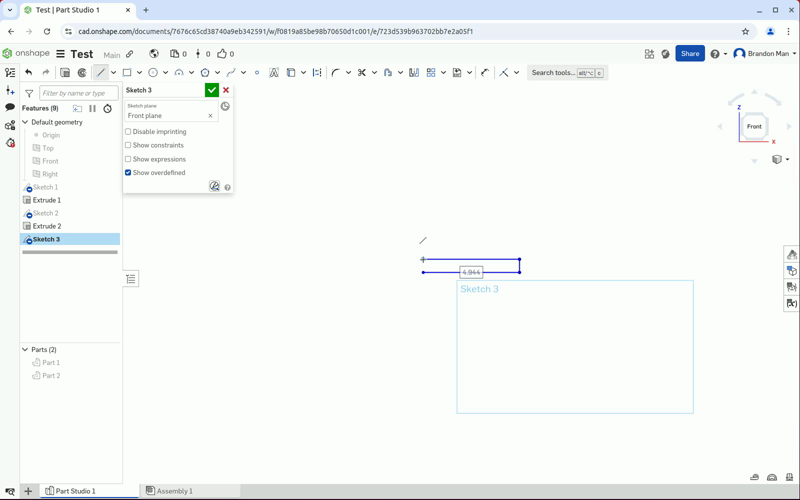
scroll(-6)
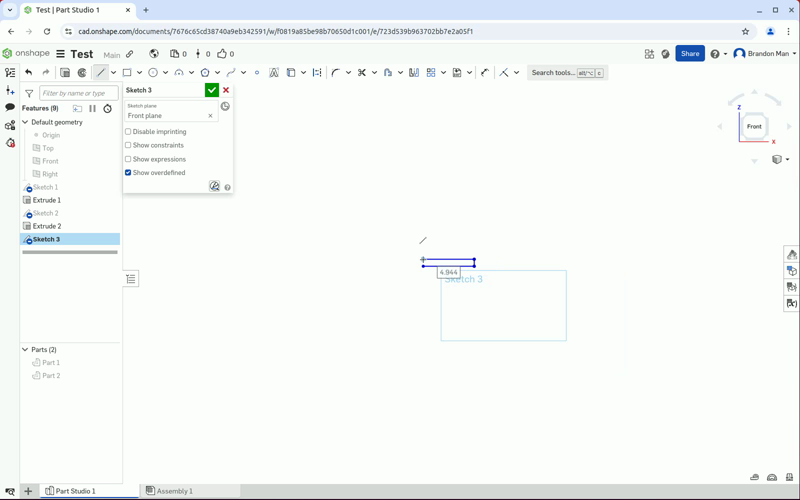
scroll(-6)
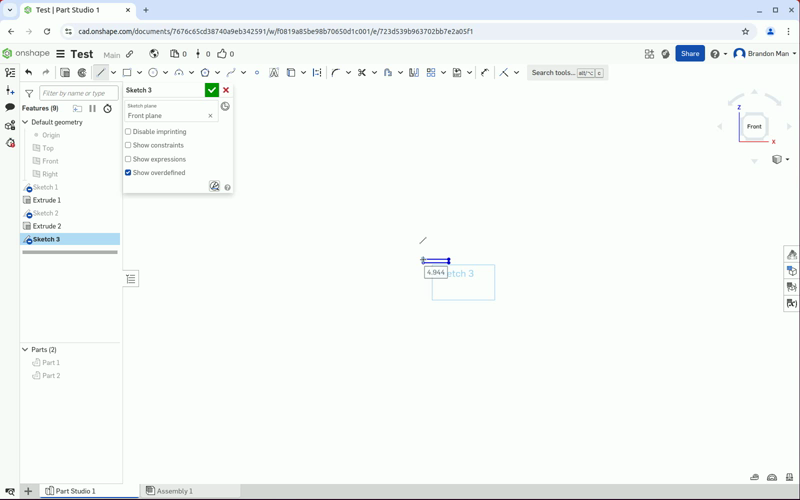
key_up(shift)
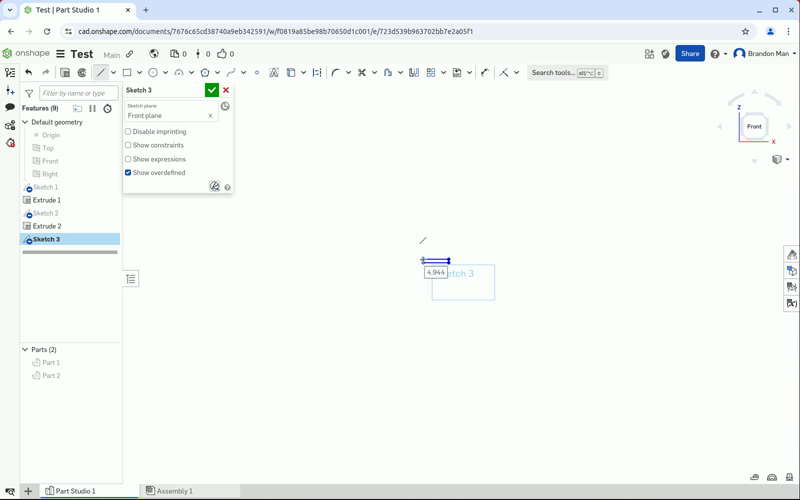
mouse_move(453, 259)
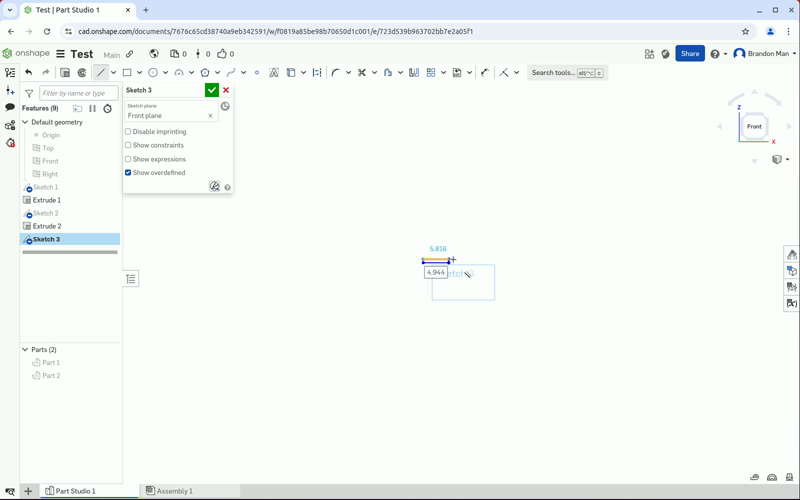
key_down(shift)
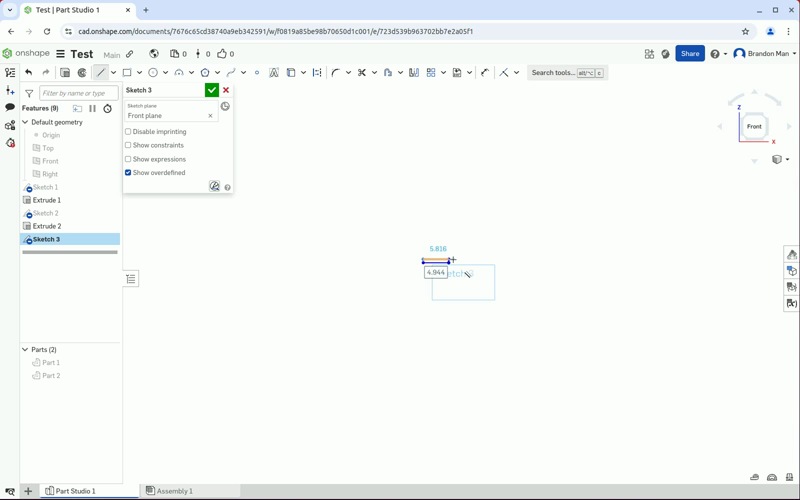
mouse_move(423, 262)
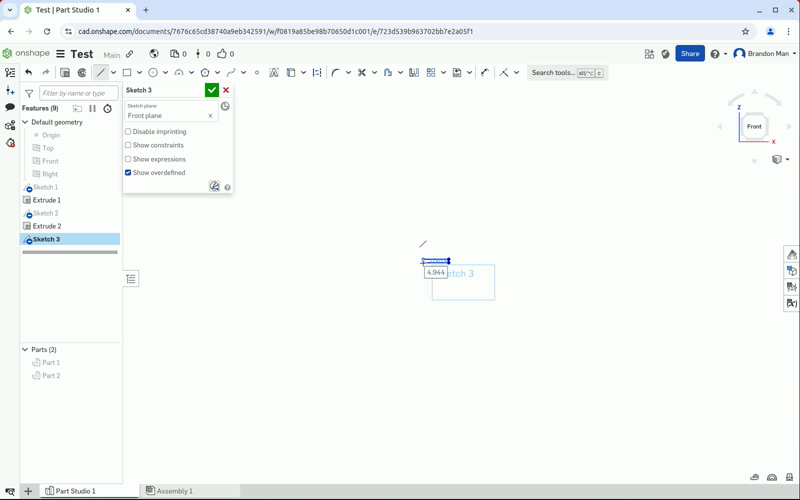
scroll(6)
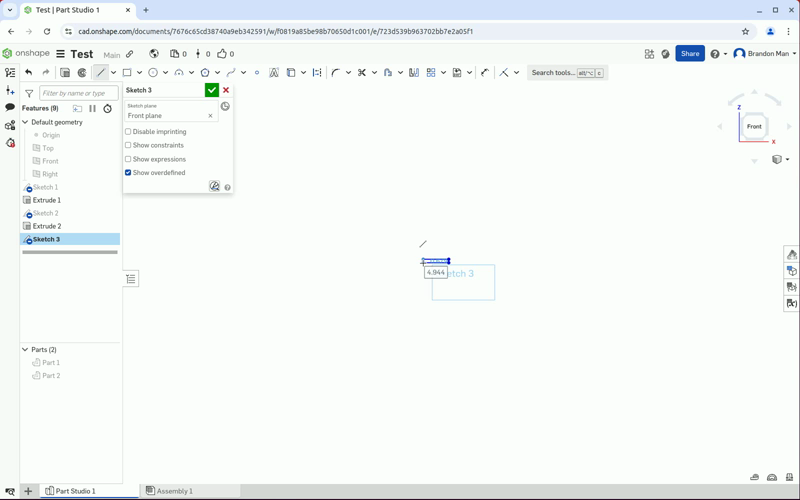
scroll(6)
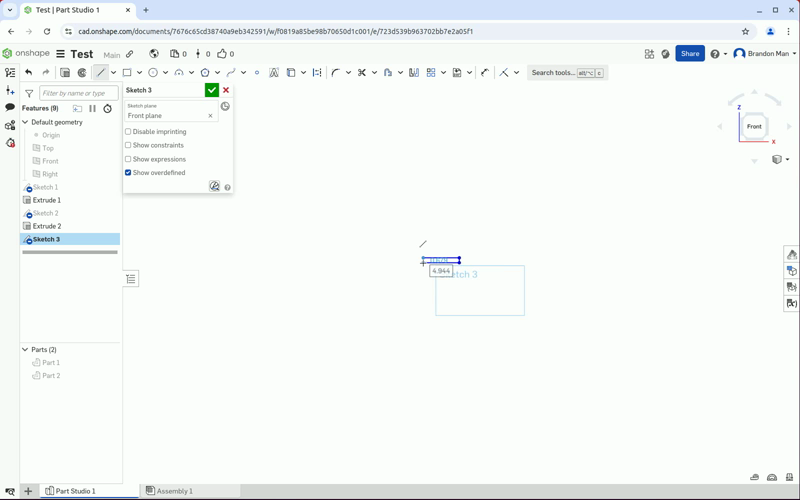
scroll(6)
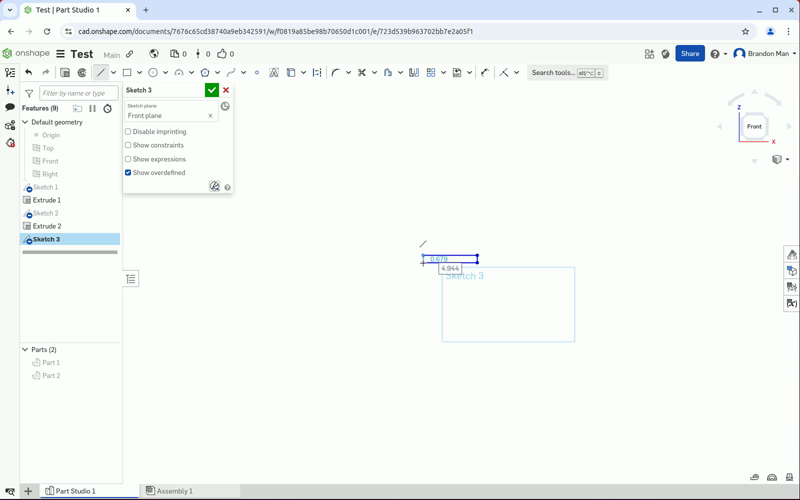
scroll(6)
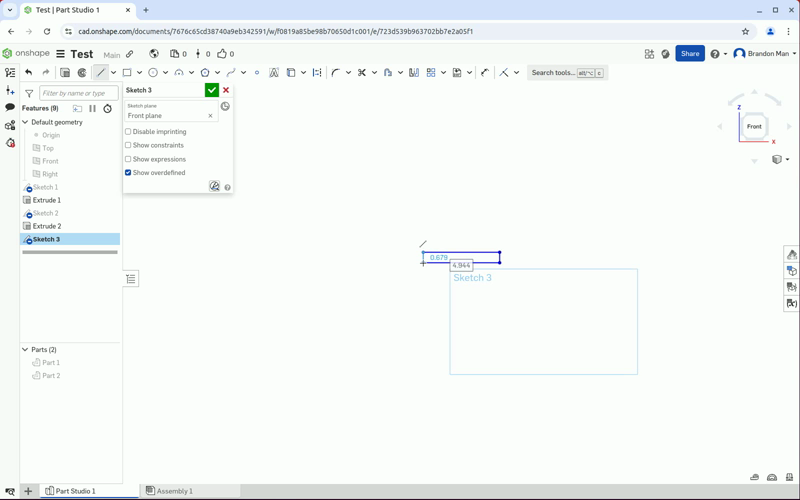
scroll(6)
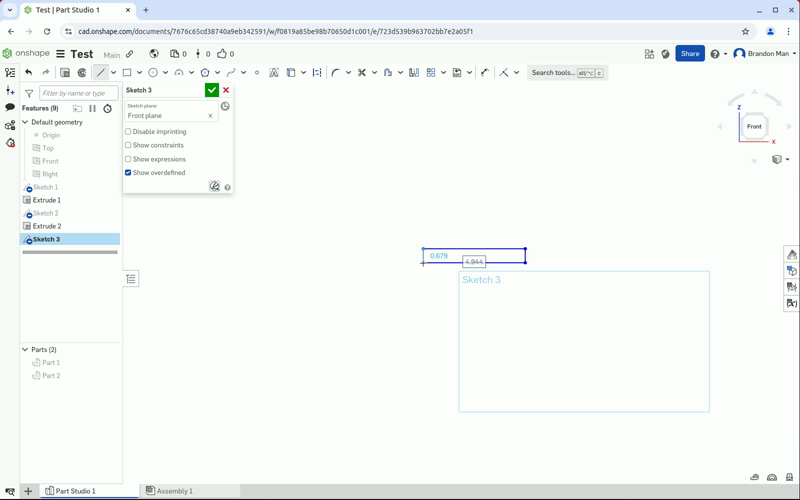
scroll(6)
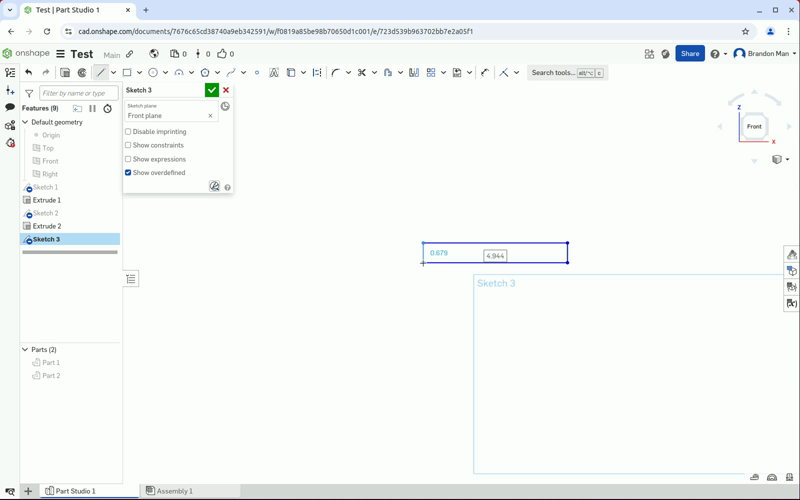
scroll(6)
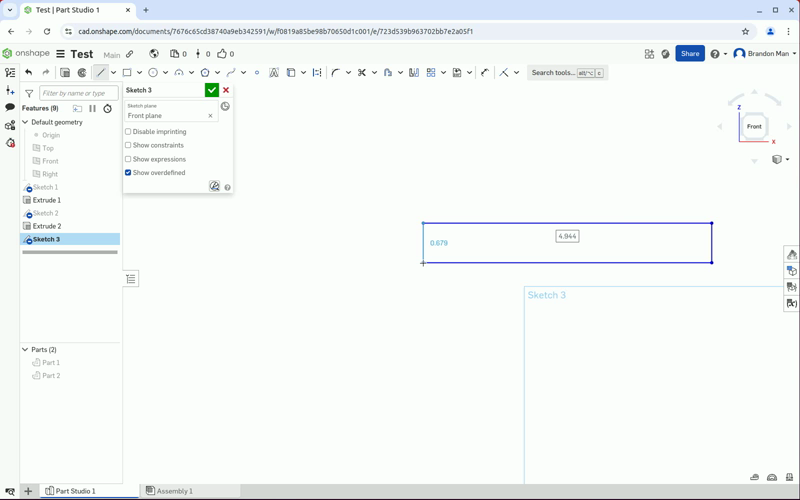
key_up(shift)
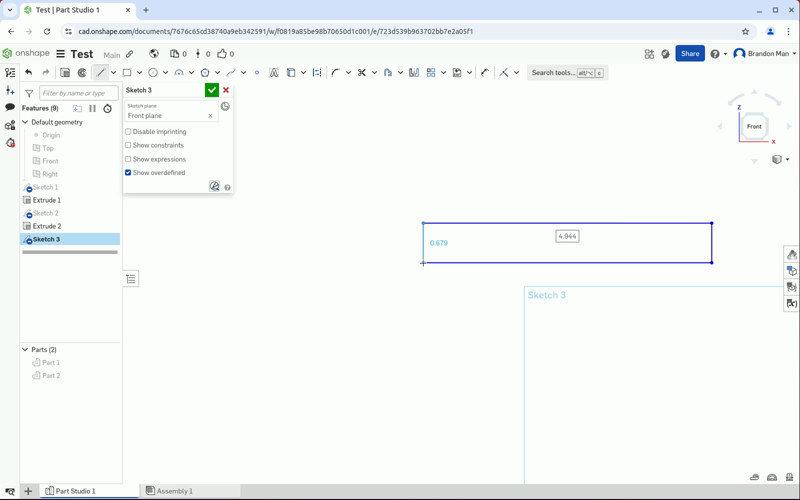
click(423, 262)
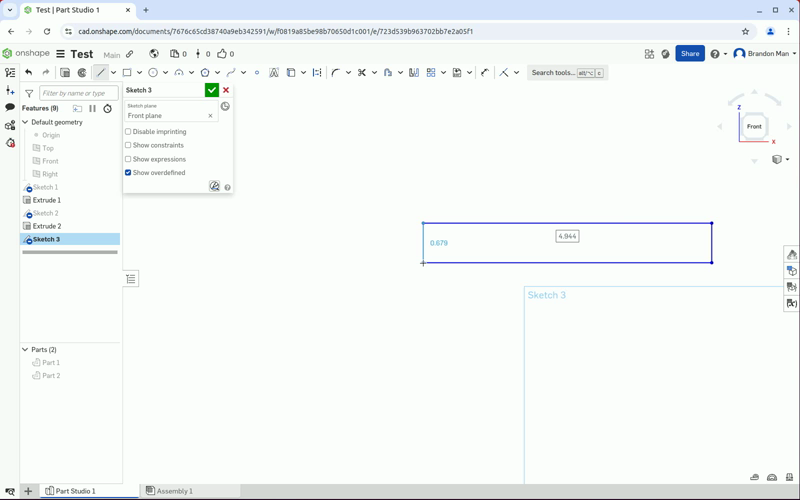
scroll(-6)
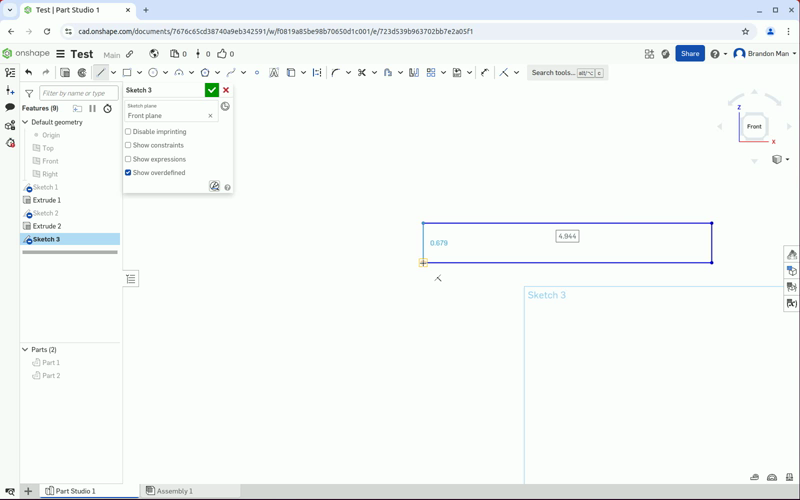
scroll(-6)
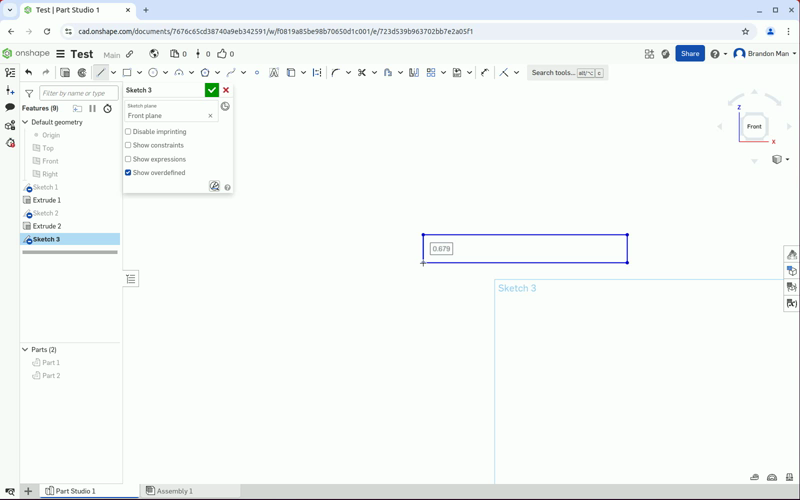
scroll(-6)
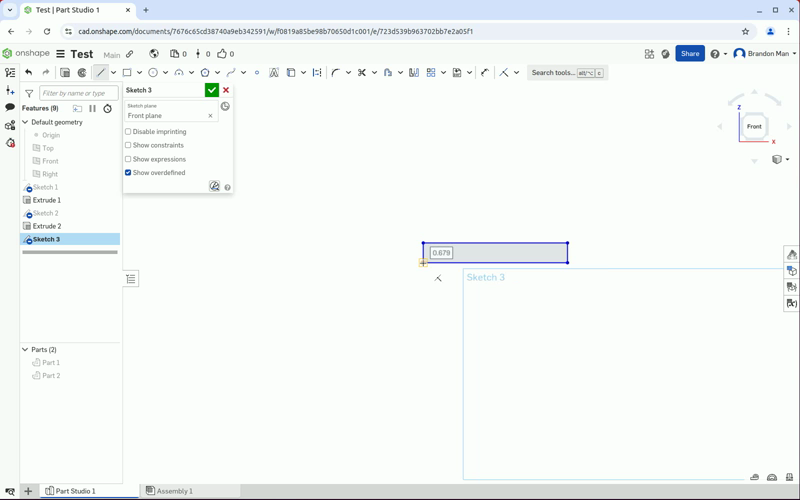
scroll(-6)
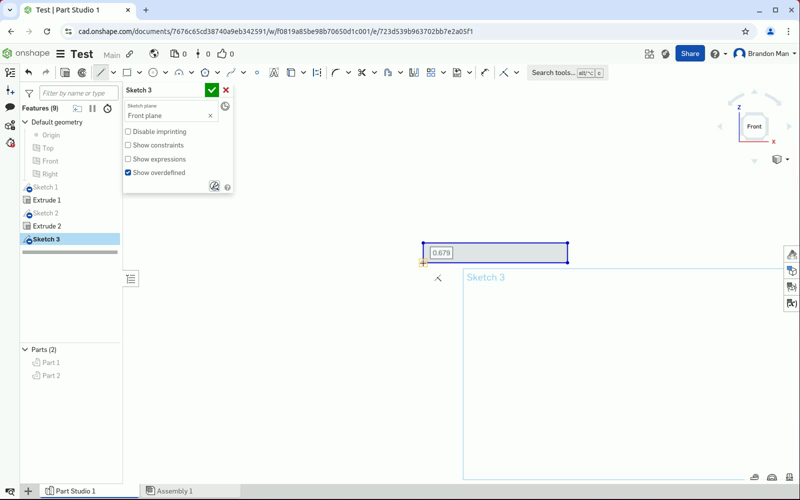
scroll(-6)
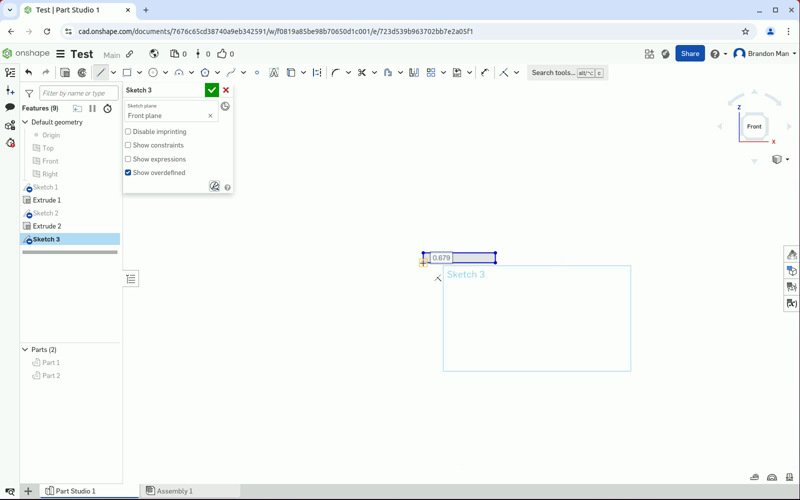
scroll(-6)
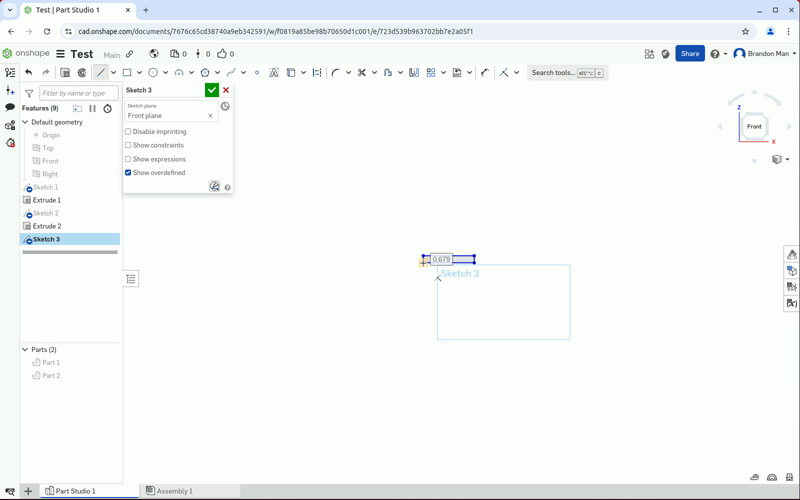
scroll(-6)
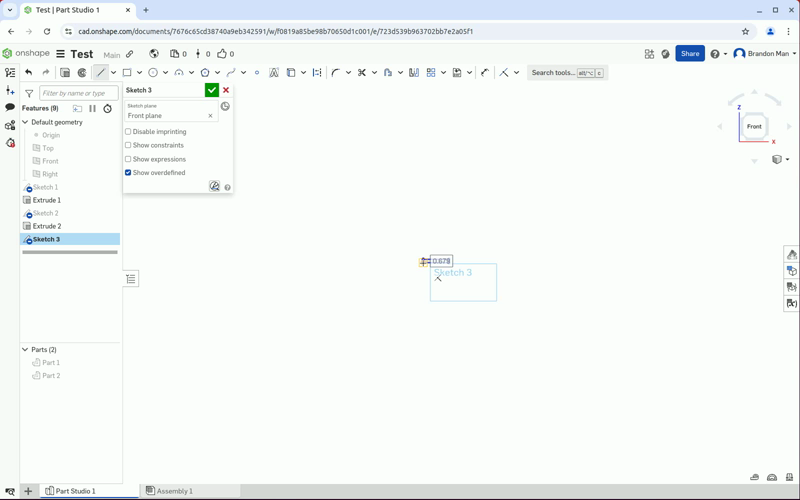
key(esc)
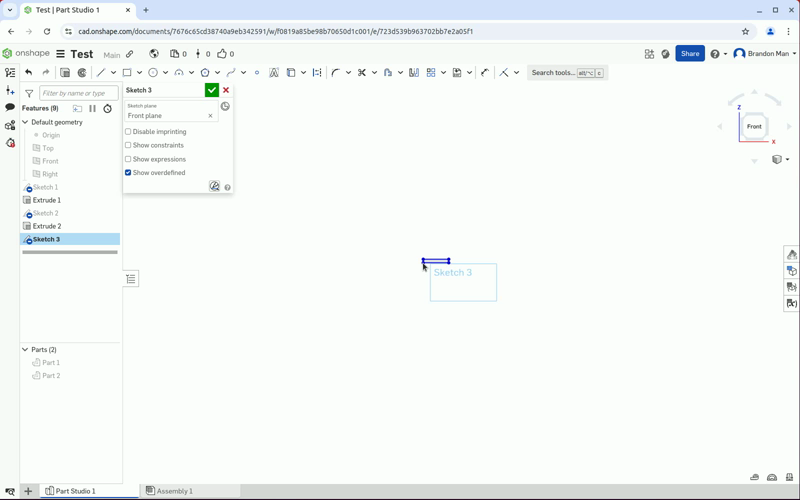
mouse_move(434, 262)
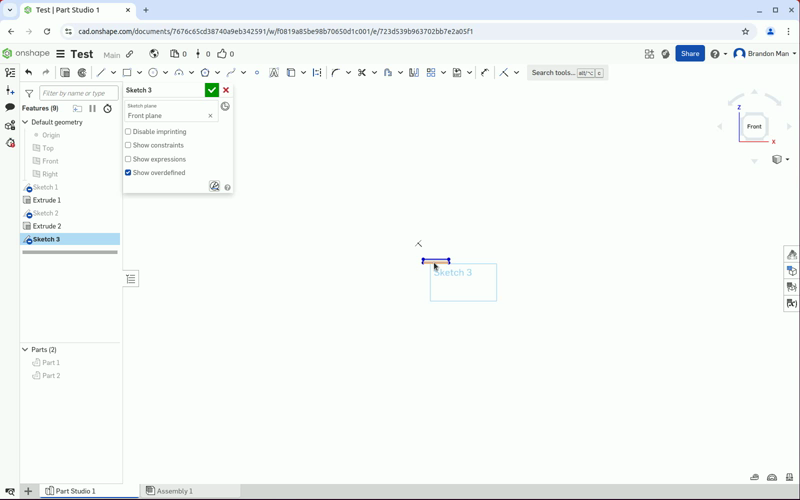
scroll(6)
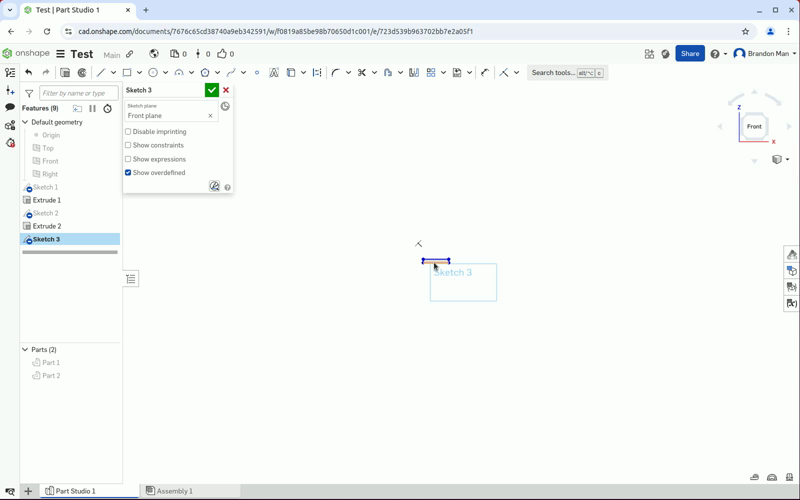
scroll(6)
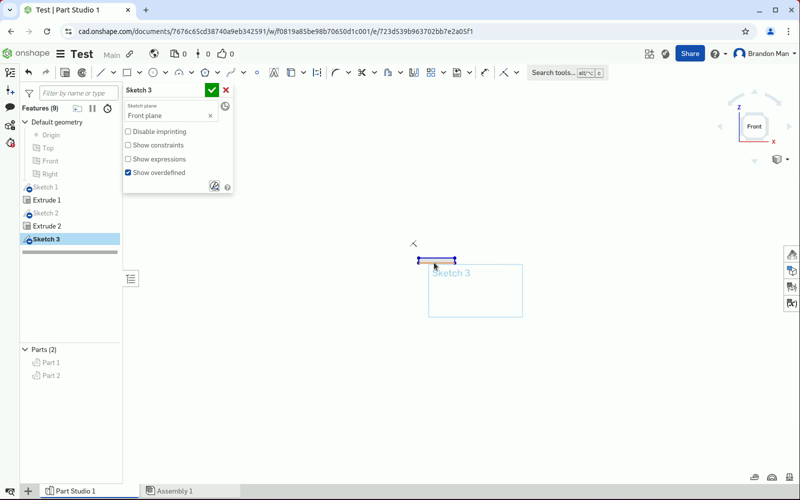
scroll(6)
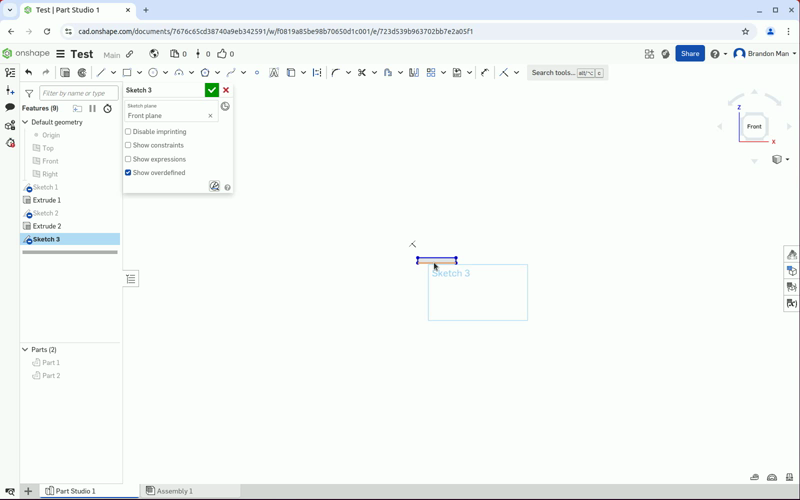
scroll(6)
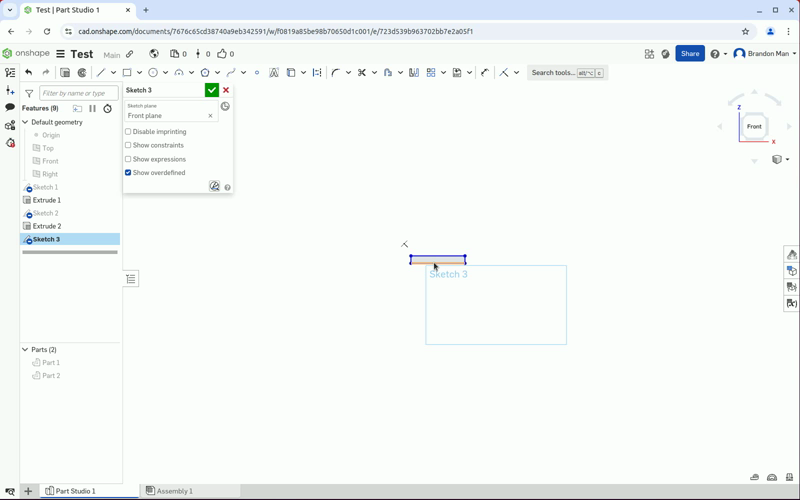
scroll(6)
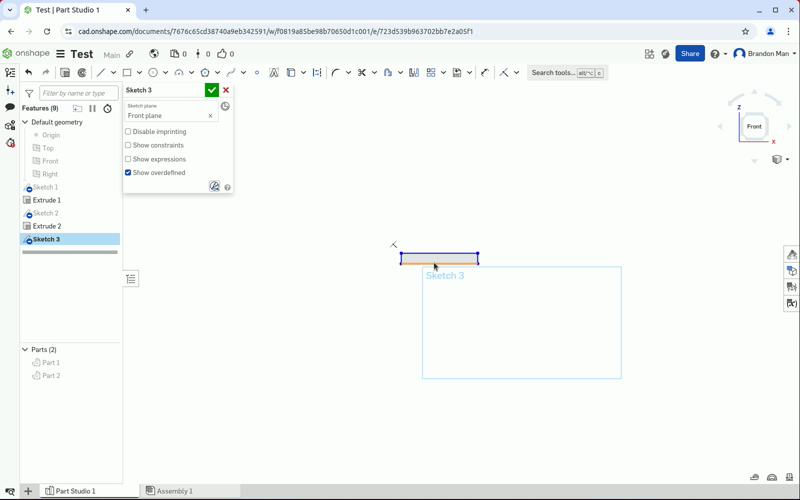
scroll(6)
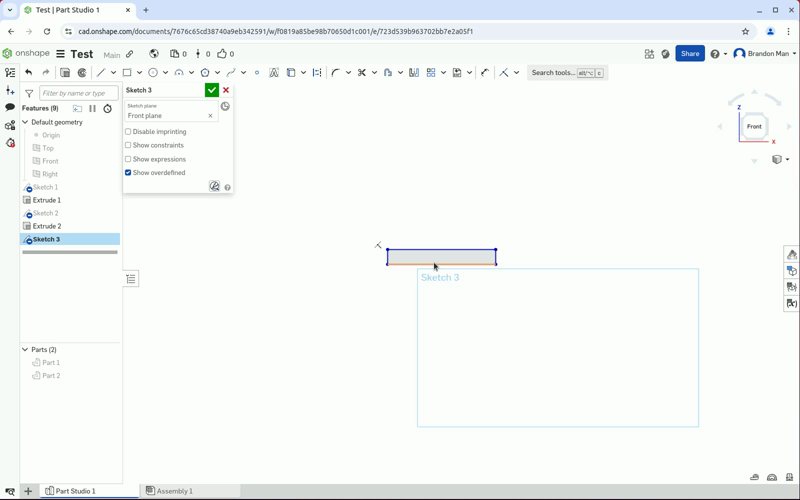
scroll(6)
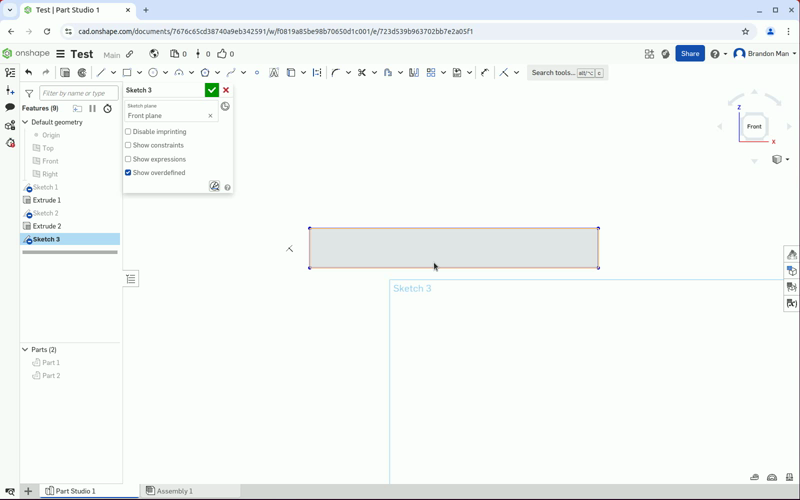
click(434, 262)
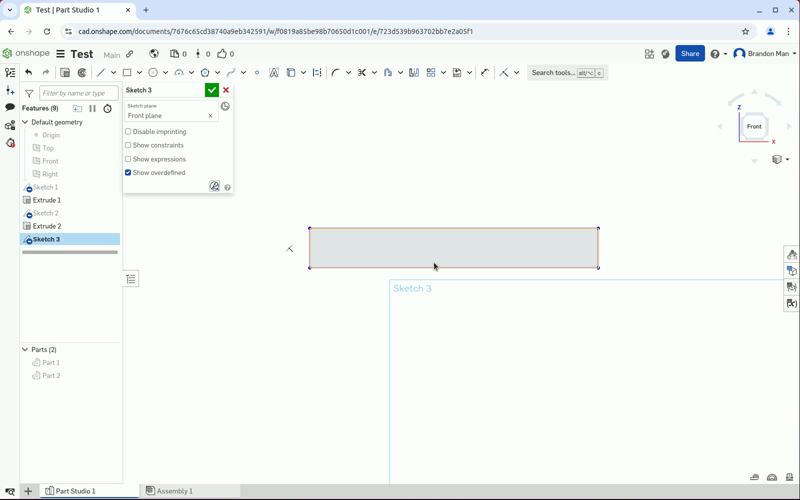
scroll(-6)
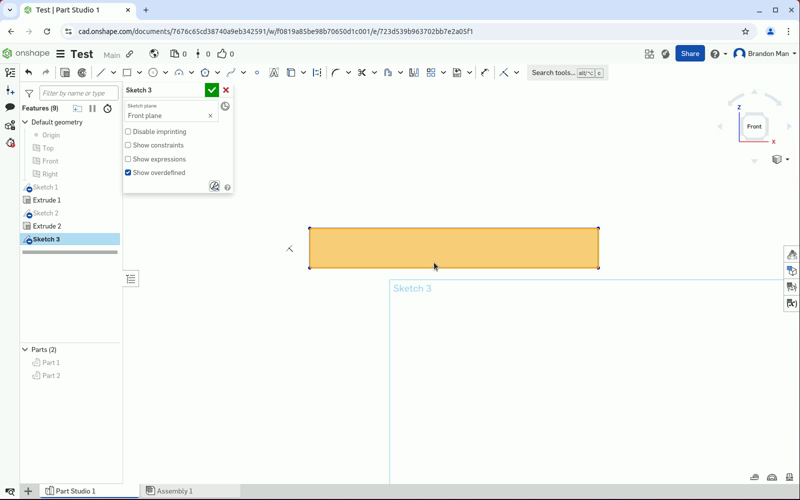
scroll(-6)
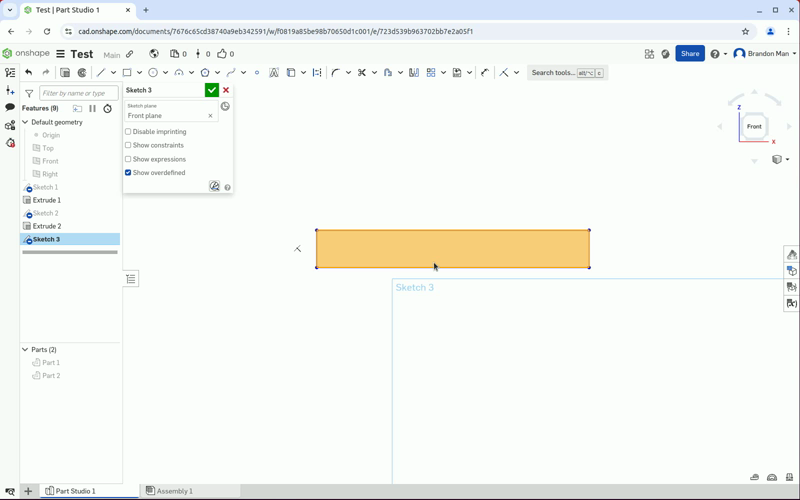
scroll(-6)
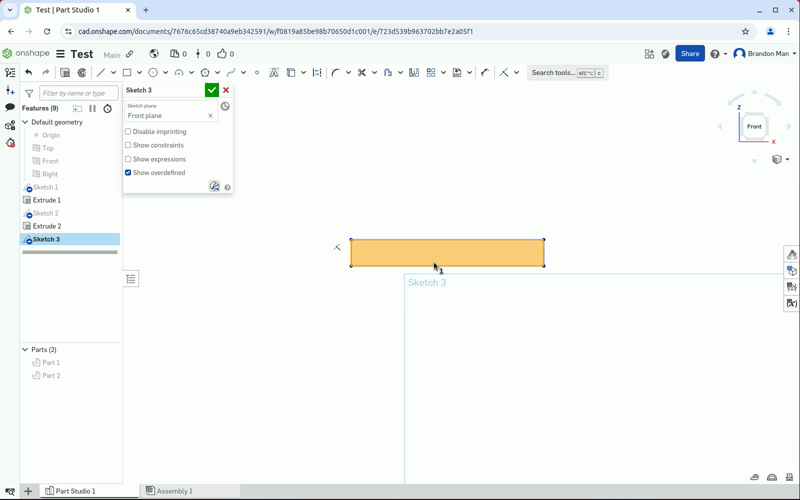
scroll(-6)
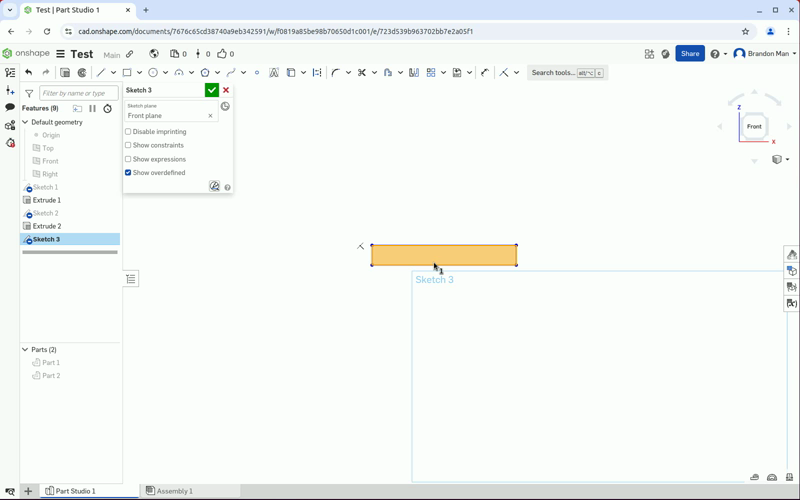
scroll(-6)
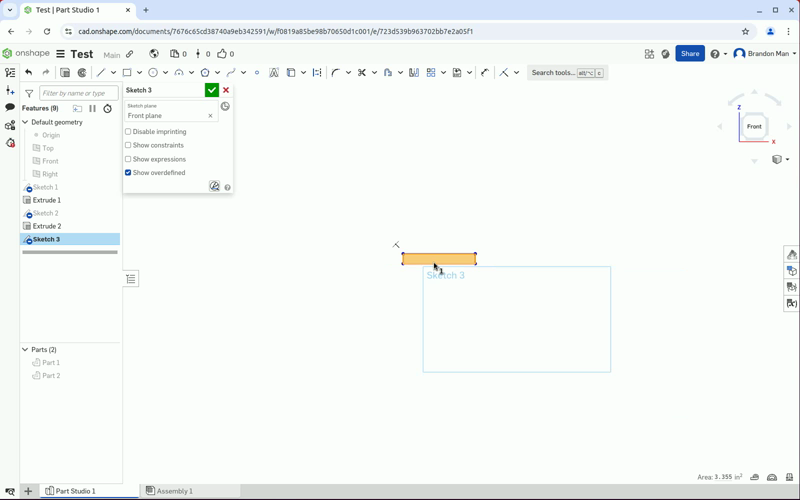
scroll(-6)
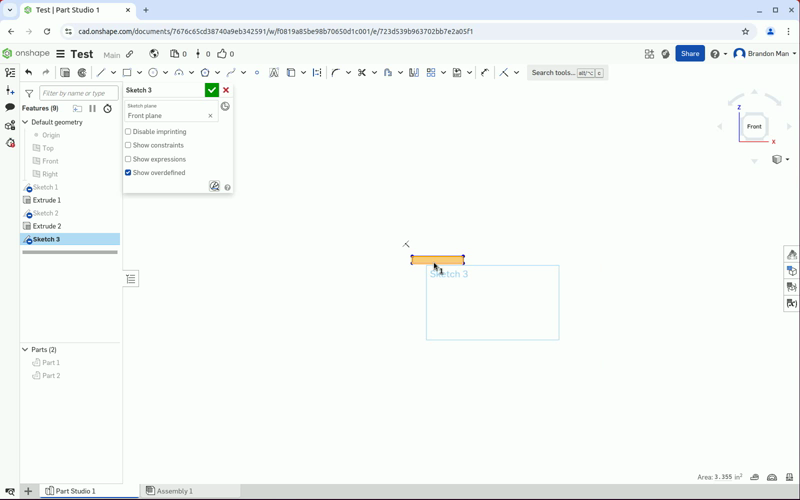
scroll(-6)
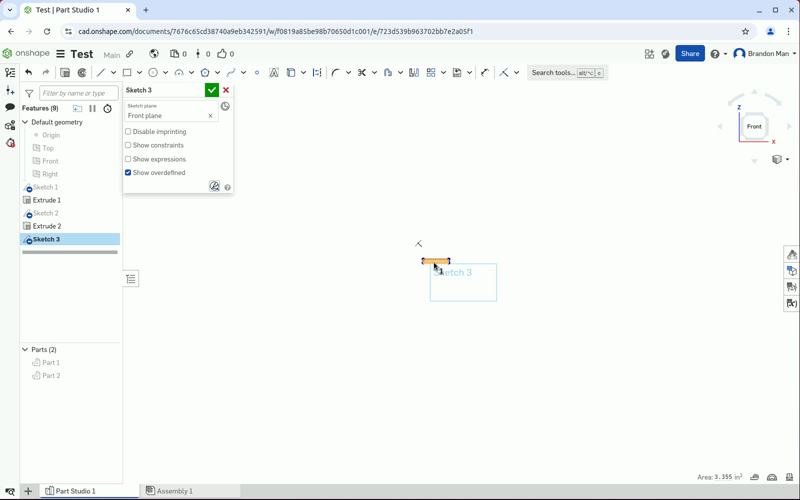
mouse_move(73, 352)
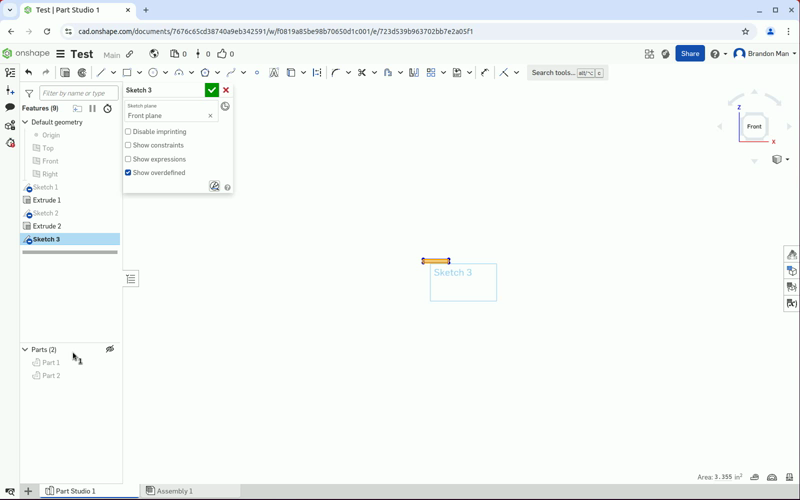
key(shift+y)
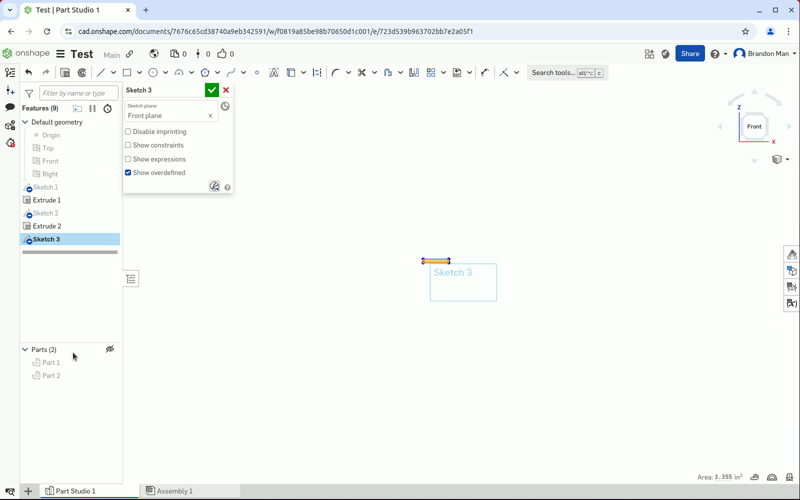
key(shift+e)
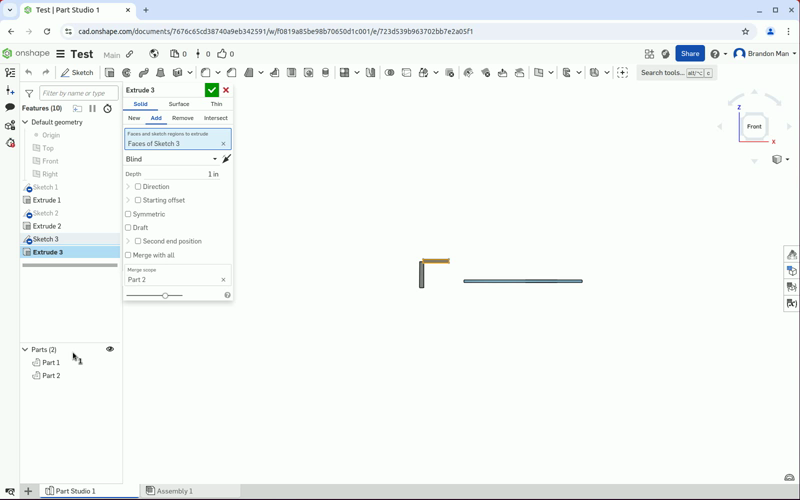
mouse_move(143, 106)
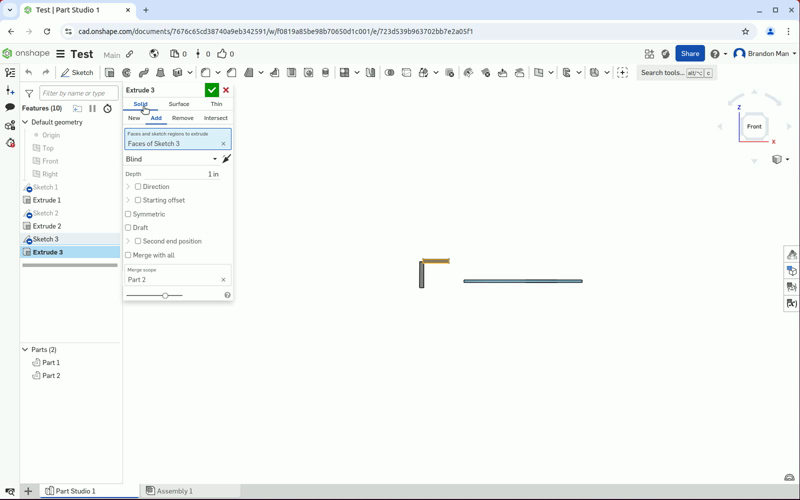
click(143, 106)
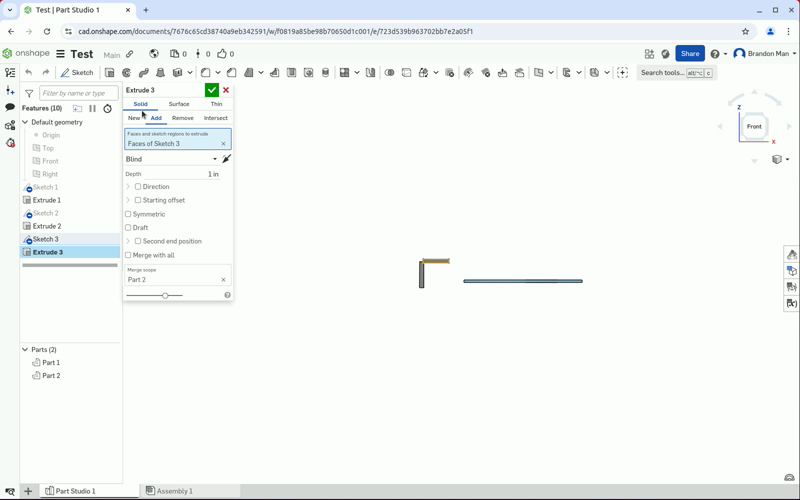
mouse_move(137, 120)
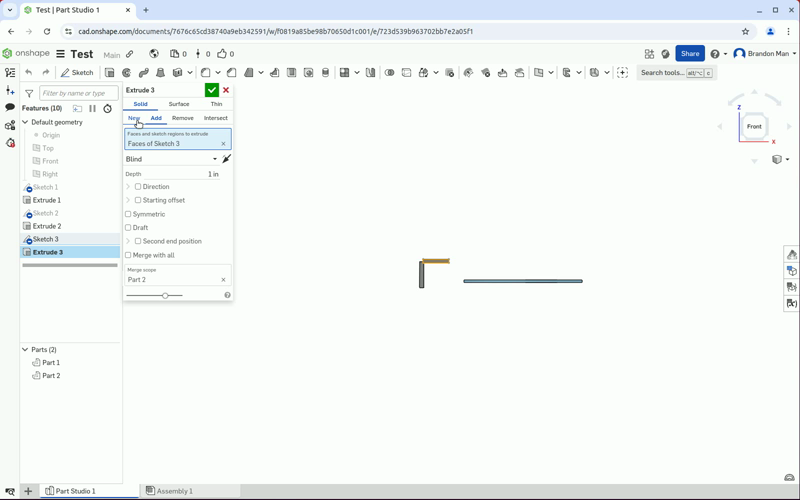
click(137, 120)
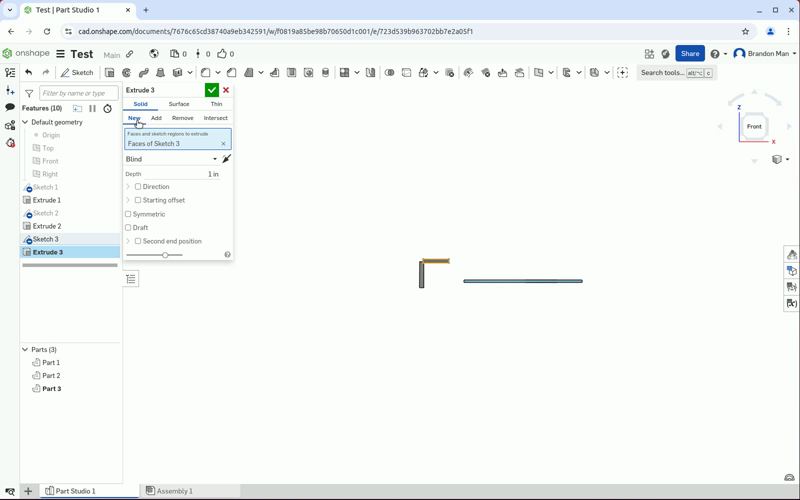
key(tab, 4)
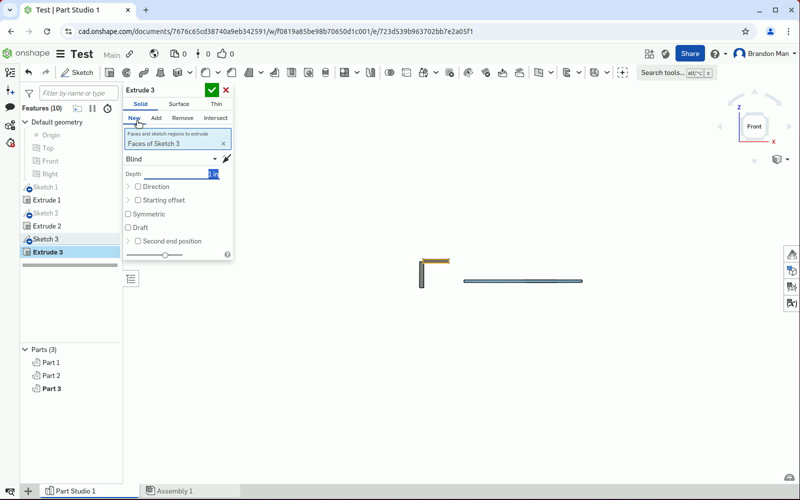
text(12.998)
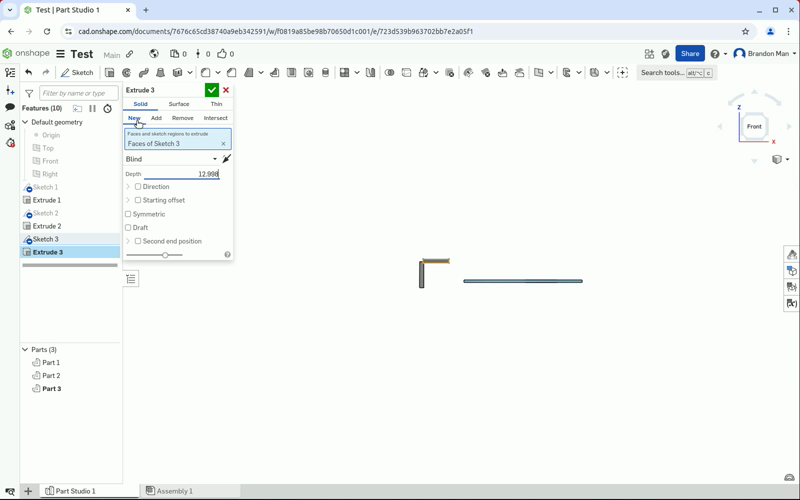
key(enter)
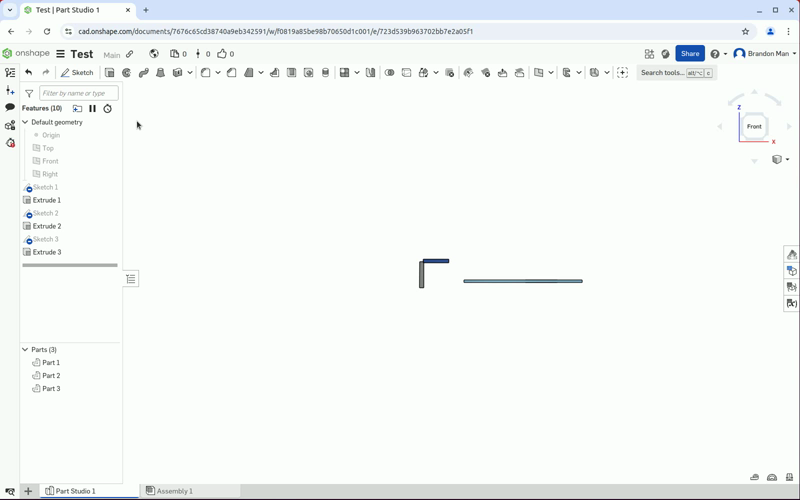
key(shift+h)
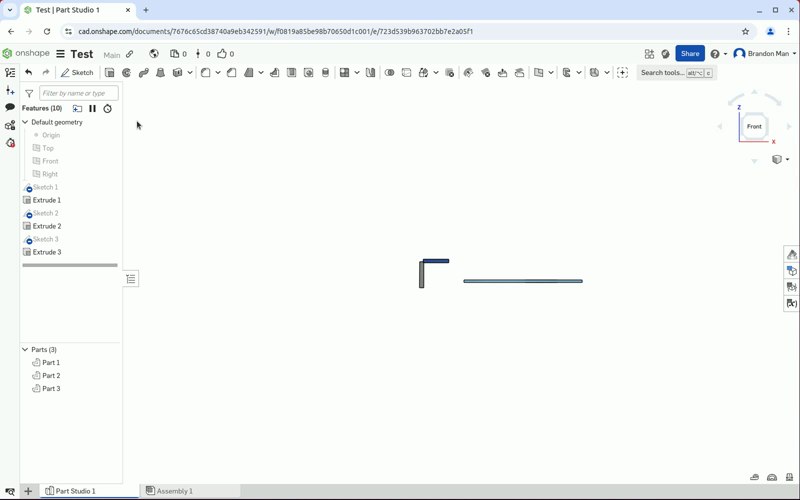
key(shift+h)
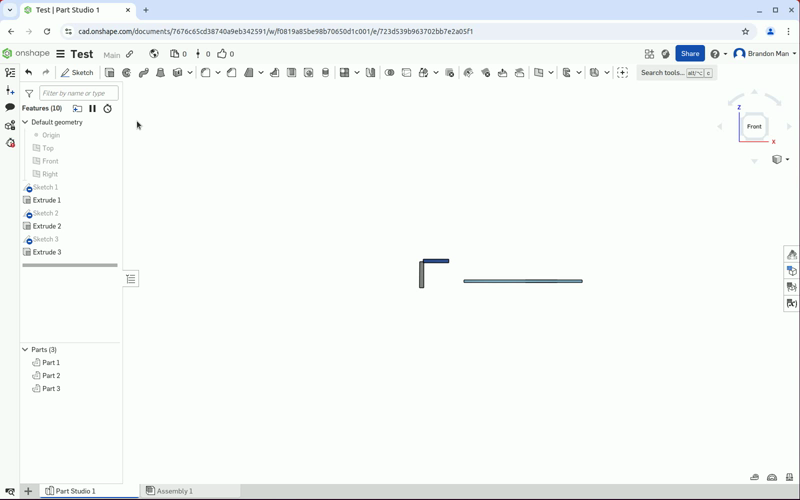
mouse_move(73, 189)
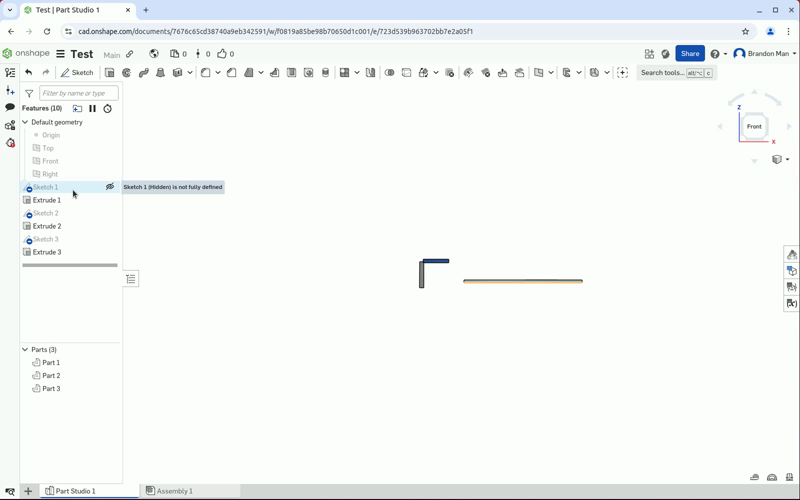
click(73, 189)
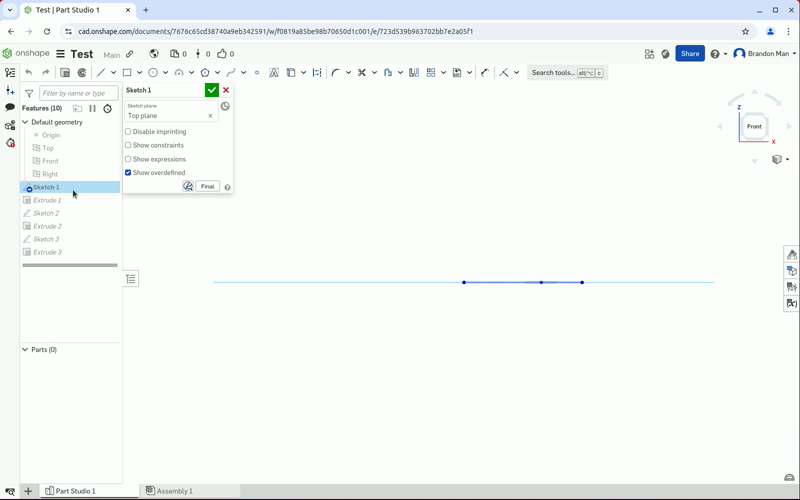
mouse_move(229, 92)
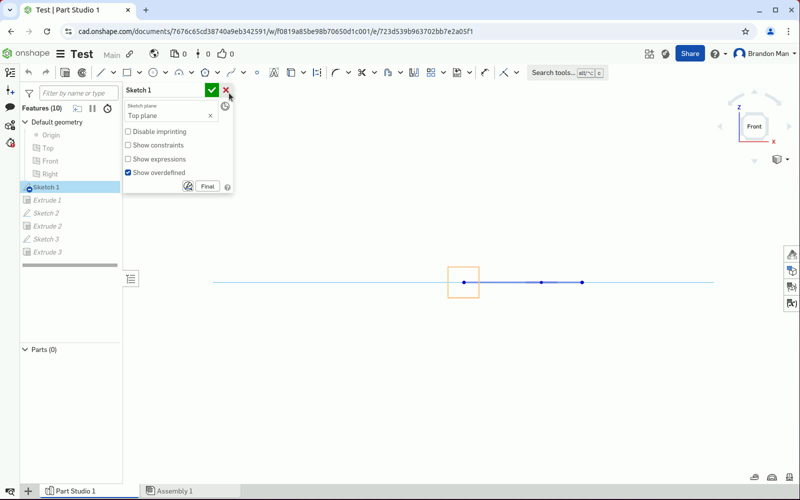
click(229, 92)
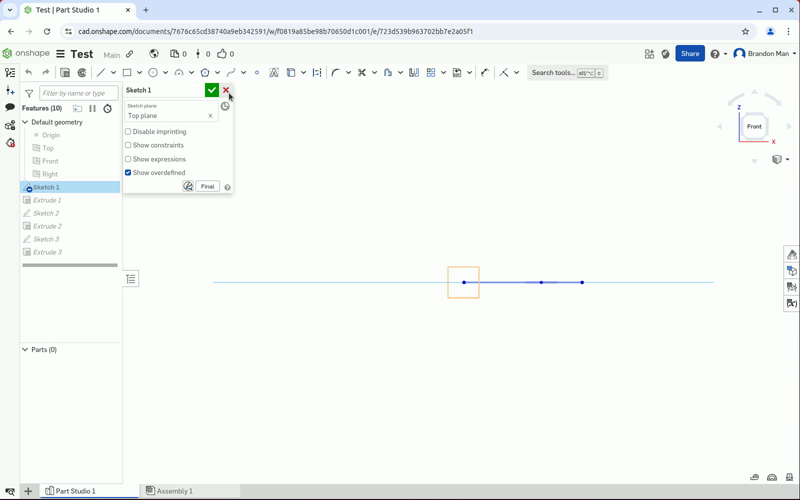
key(shift+s)
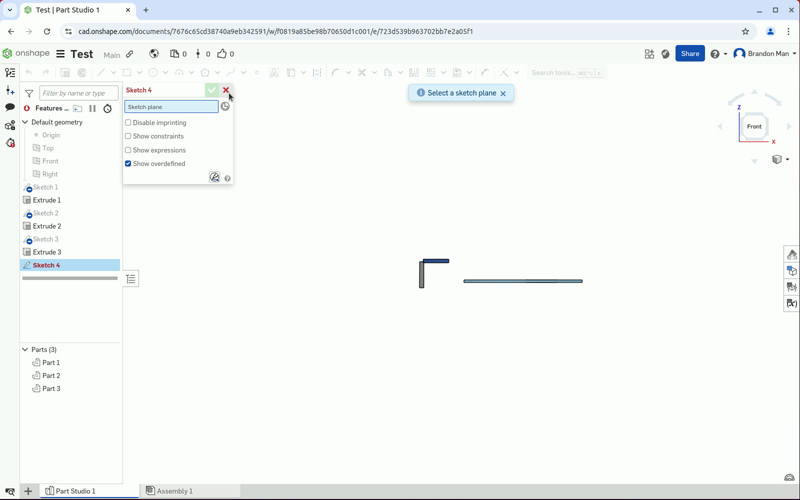
mouse_move(73, 163)
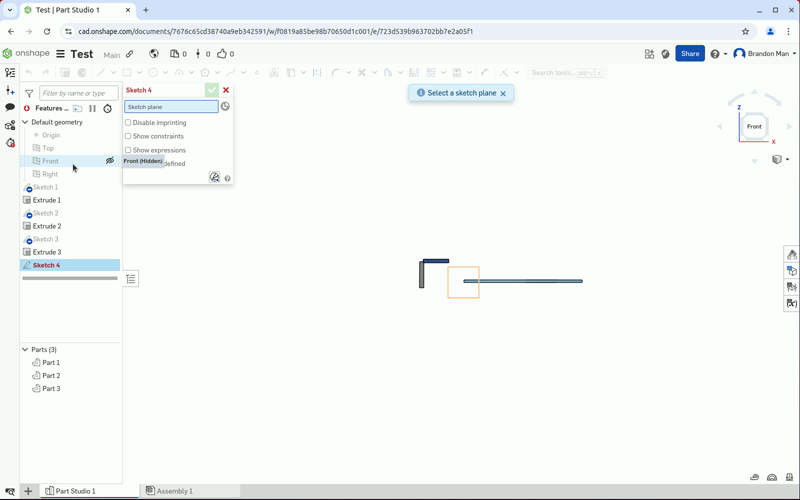
click(73, 163)
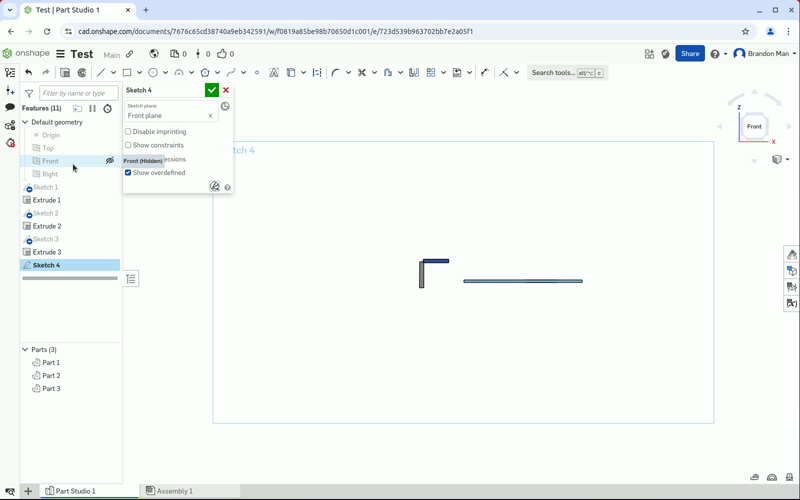
mouse_move(73, 352)
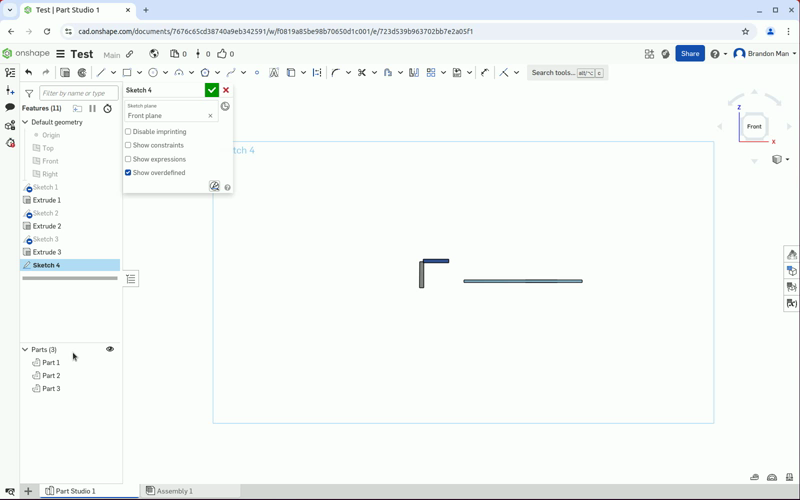
key(y)
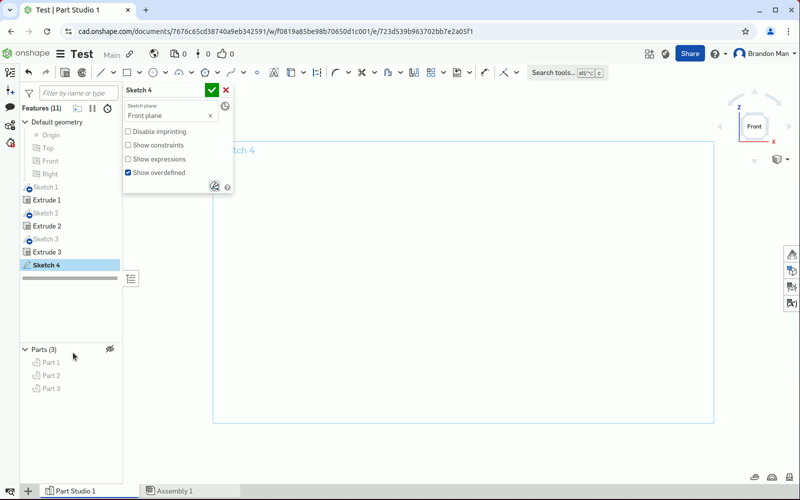
key(l)
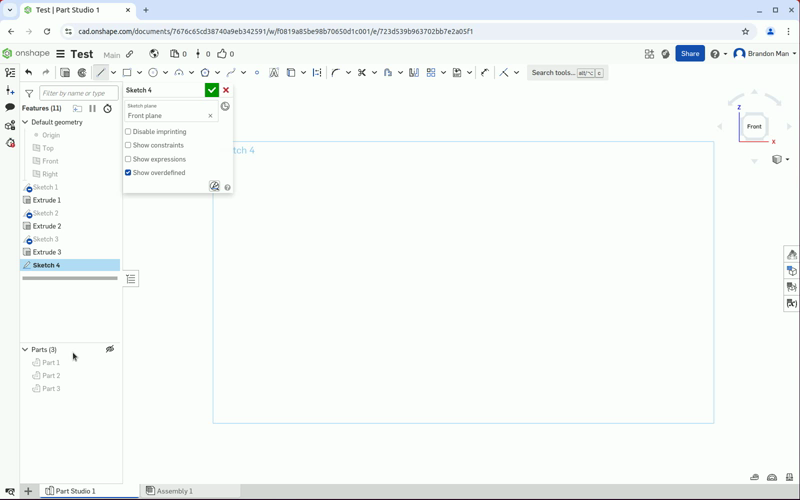
key_down(shift)
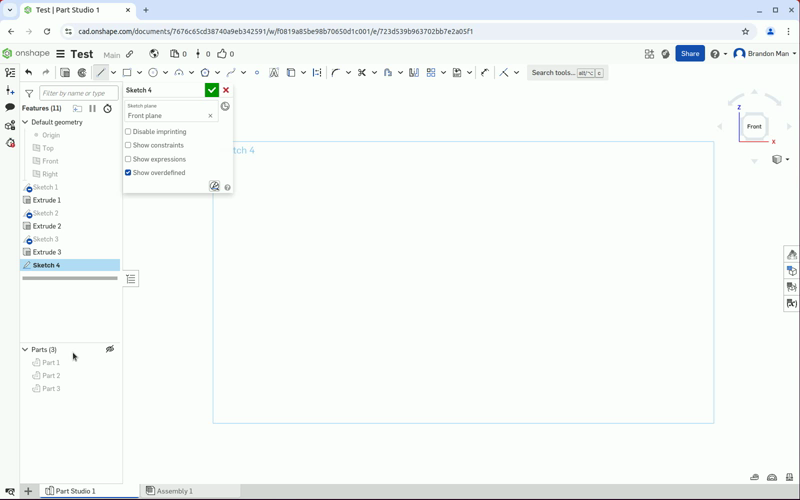
mouse_move(419, 262)
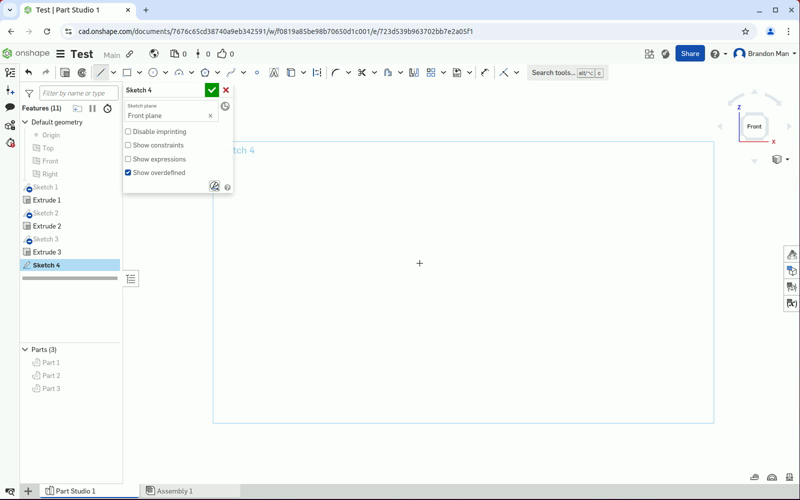
click(419, 262)
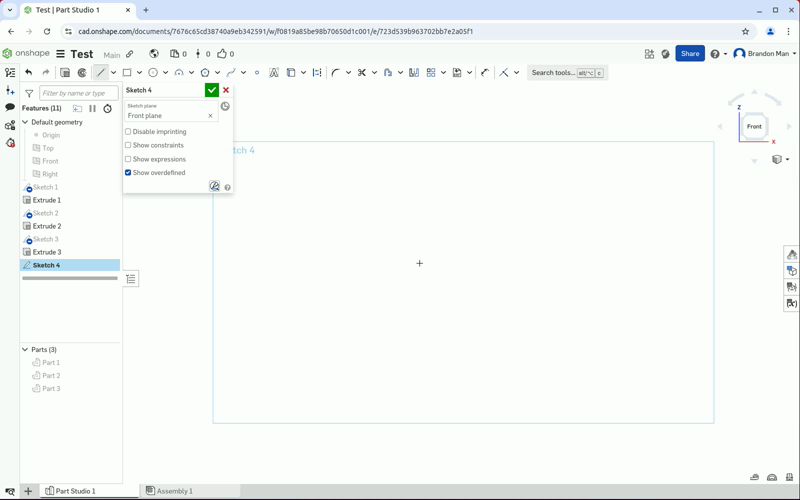
key_up(shift)
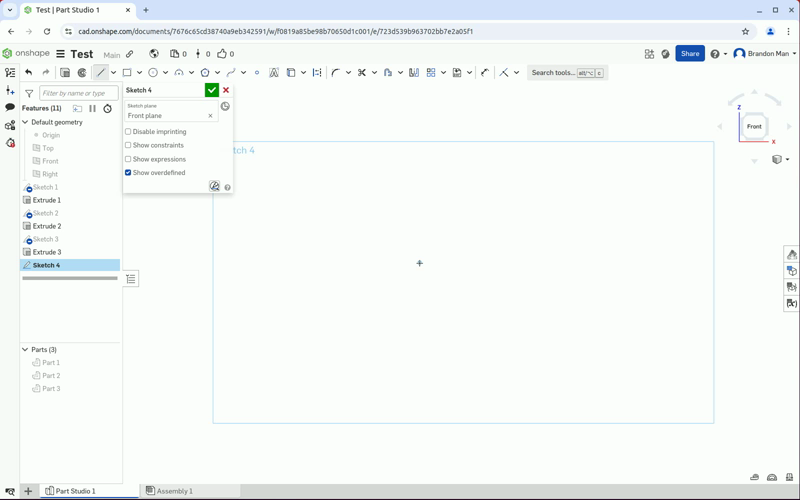
key_down(shift)
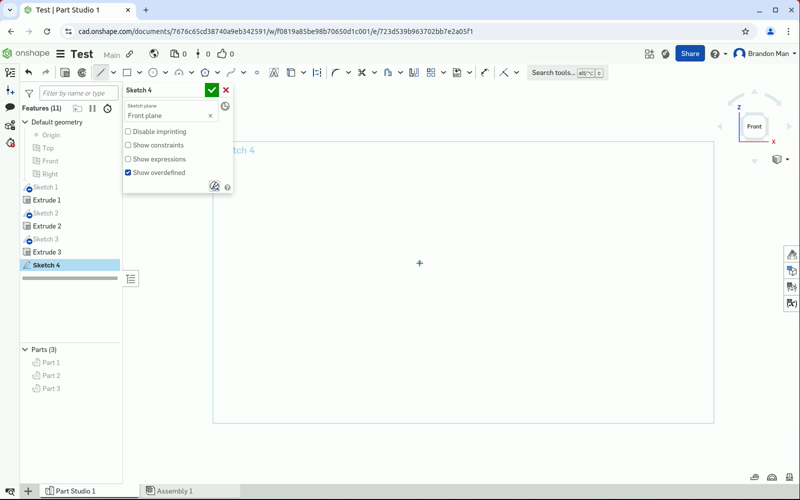
mouse_move(449, 262)
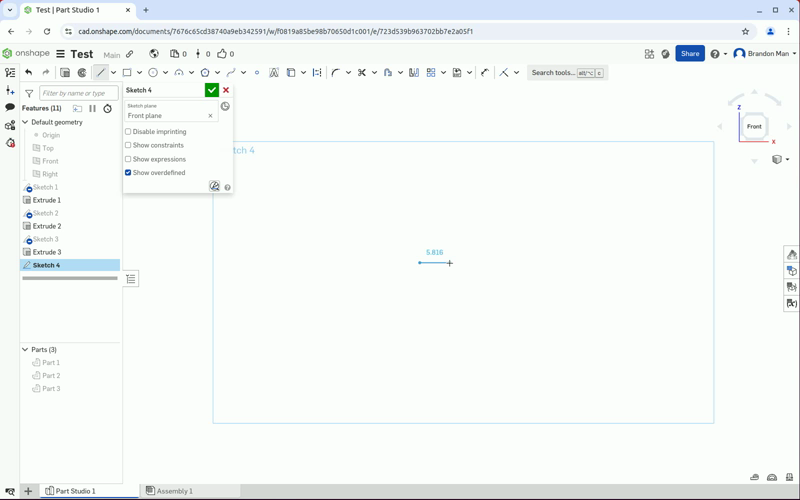
mouse_move(424, 262)
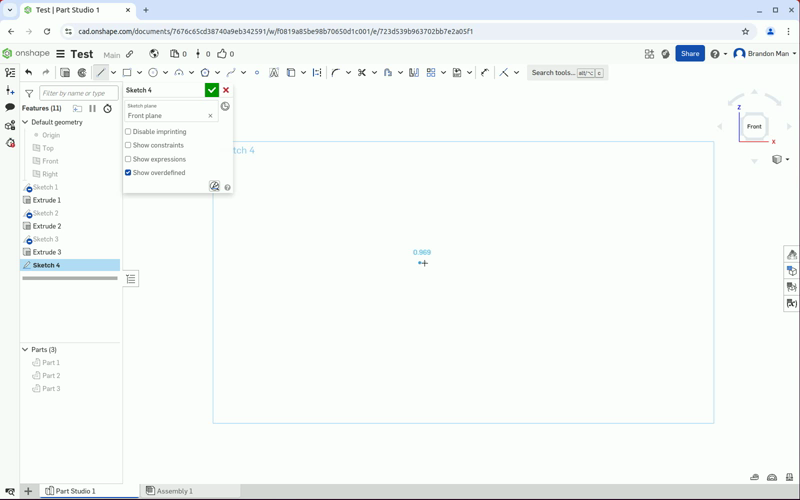
scroll(6)
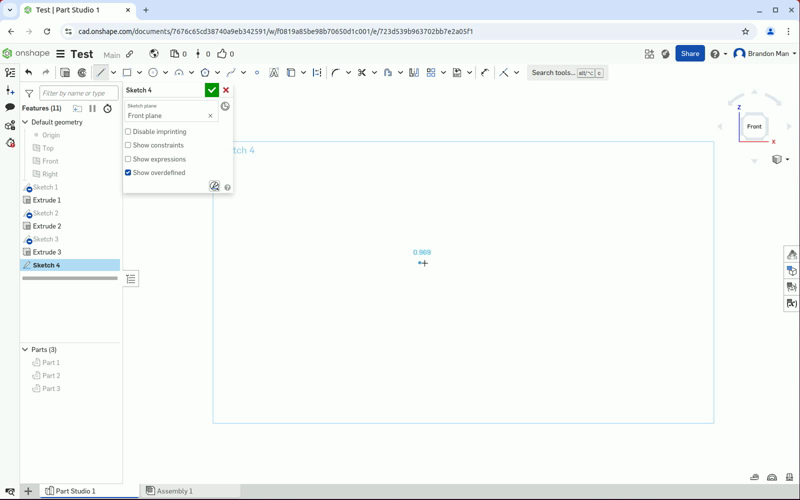
scroll(6)
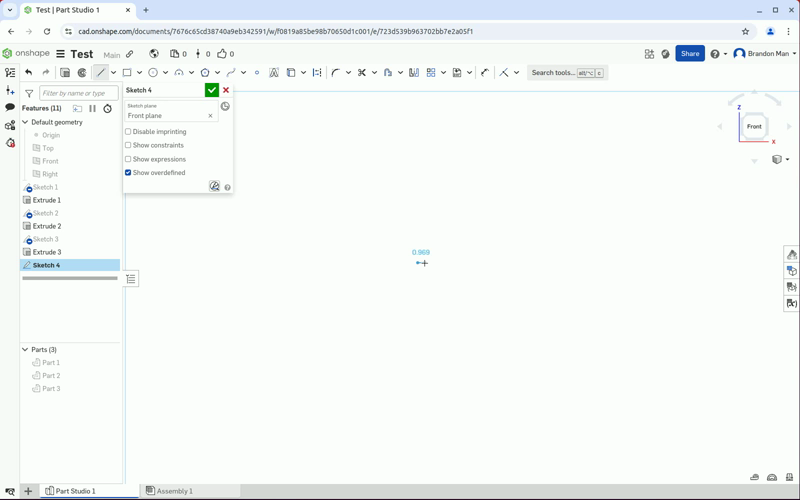
scroll(6)
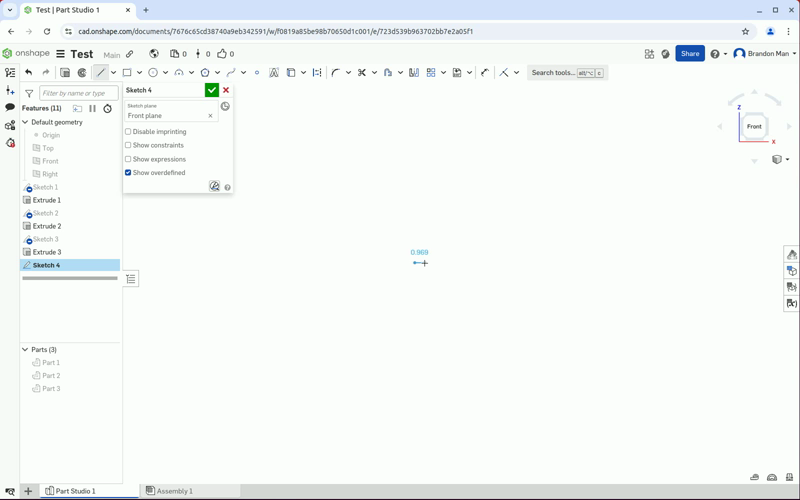
scroll(6)
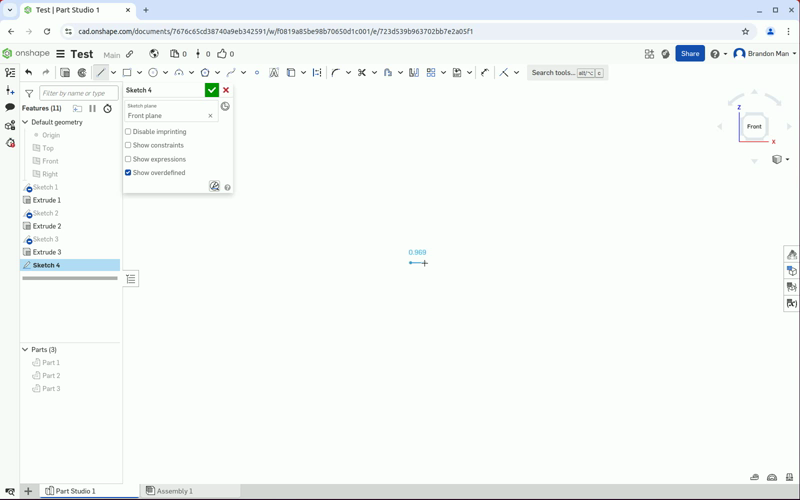
scroll(6)
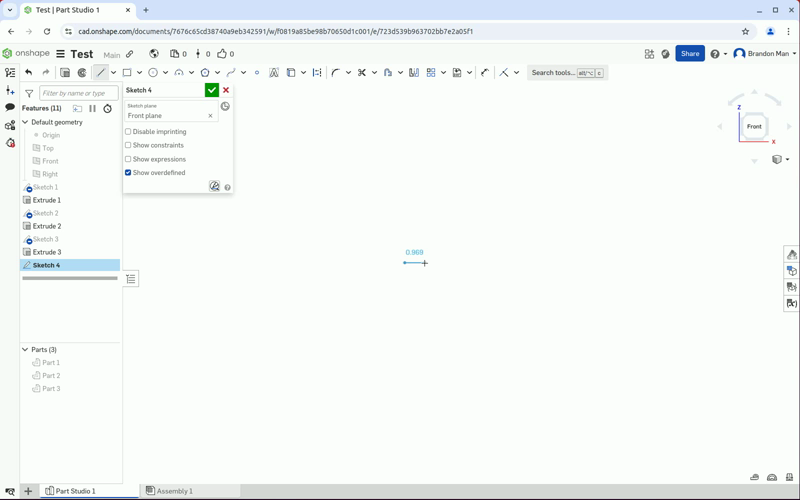
scroll(6)
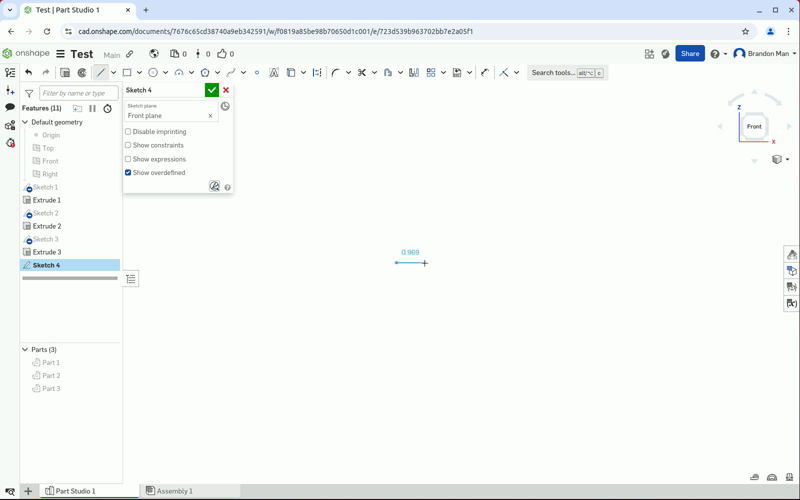
scroll(6)
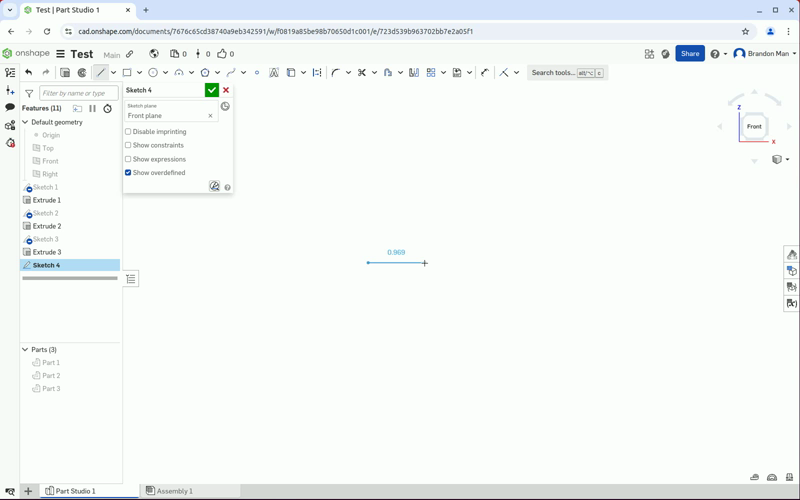
click(424, 262)
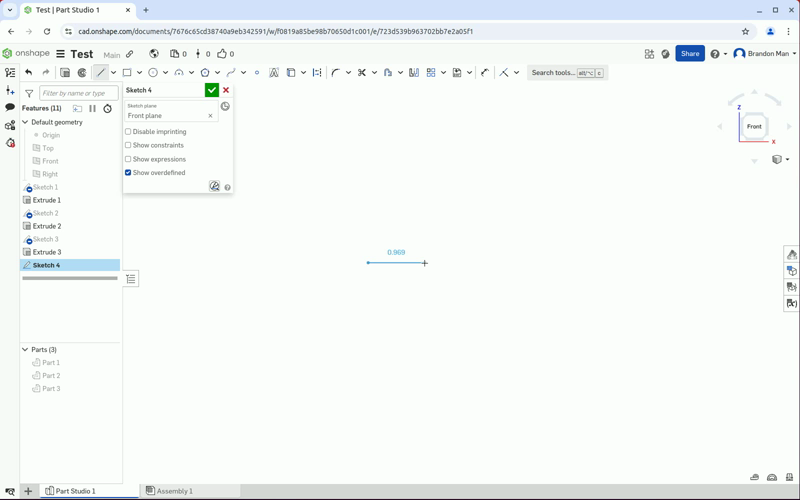
scroll(-6)
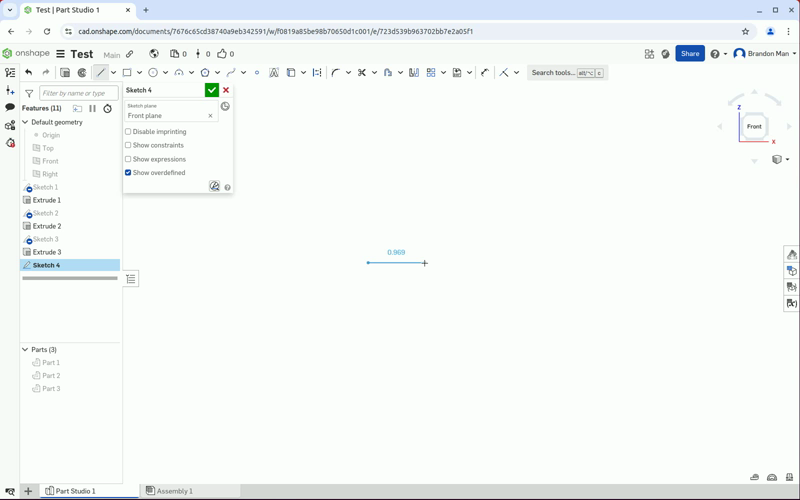
scroll(-6)
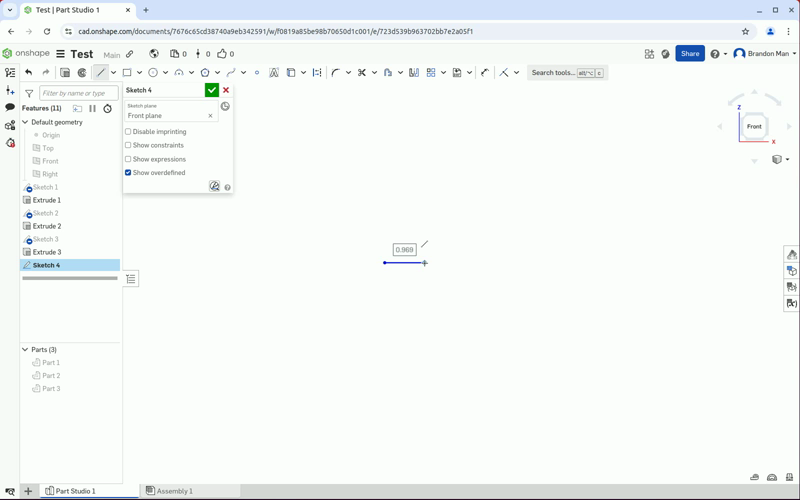
scroll(-6)
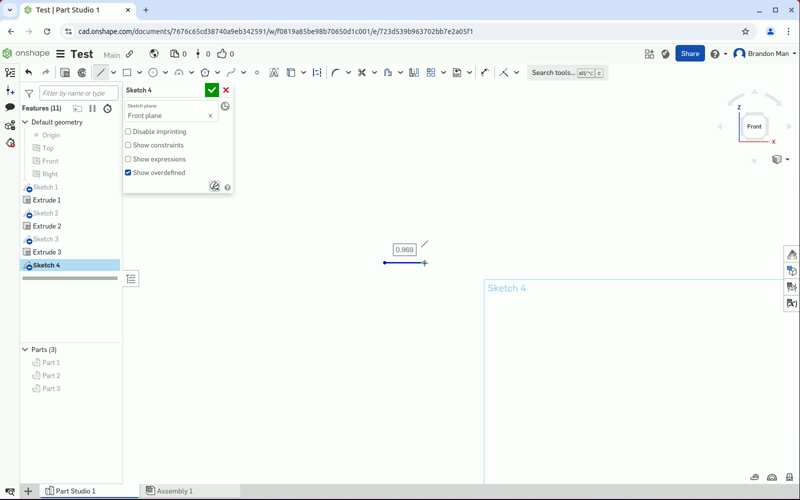
scroll(-6)
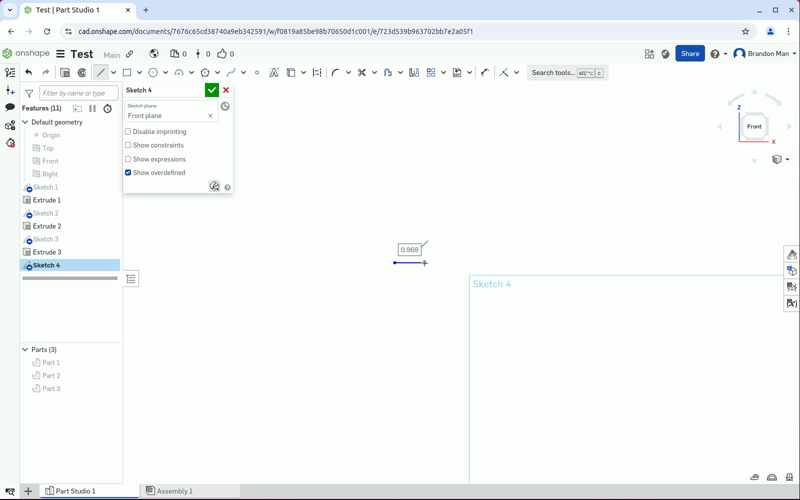
scroll(-6)
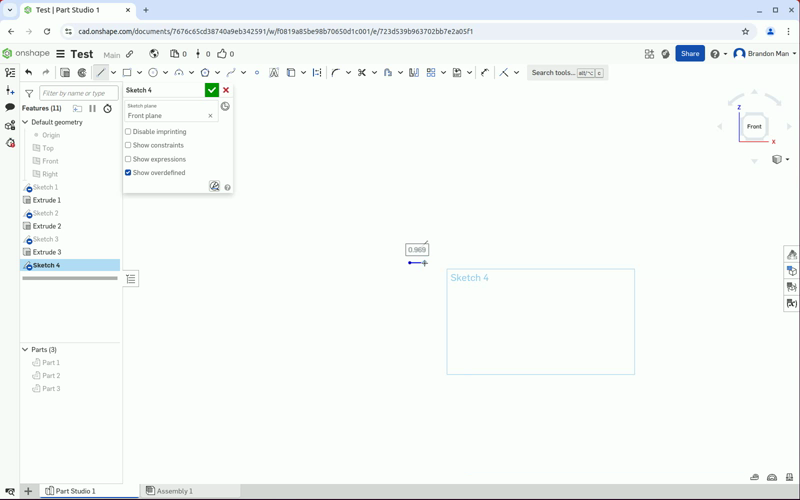
scroll(-6)
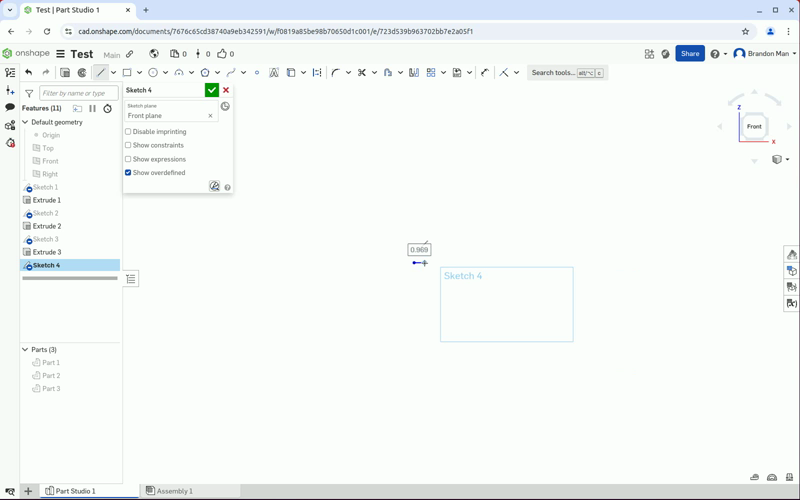
scroll(-6)
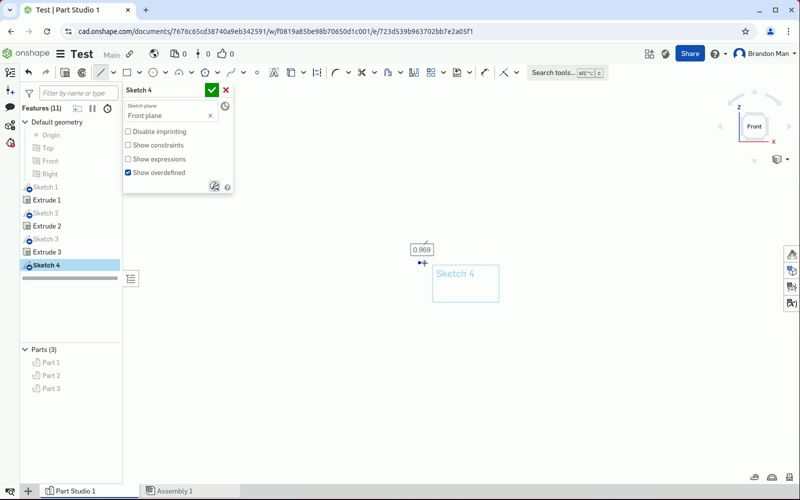
key_up(shift)
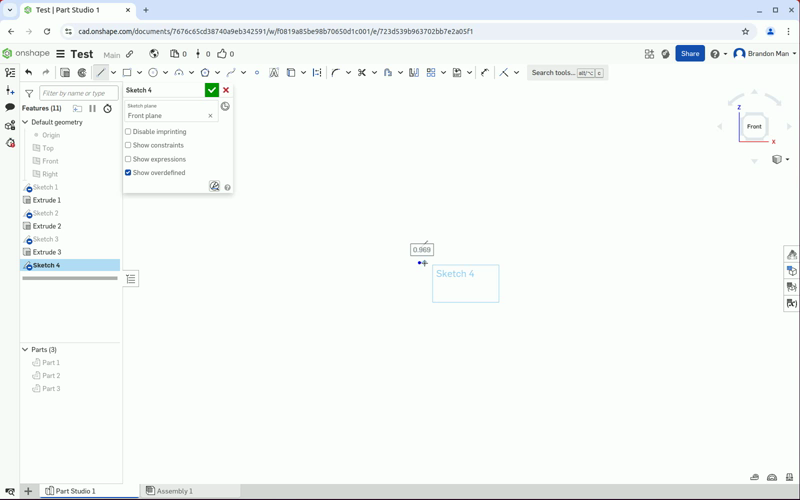
key_down(shift)
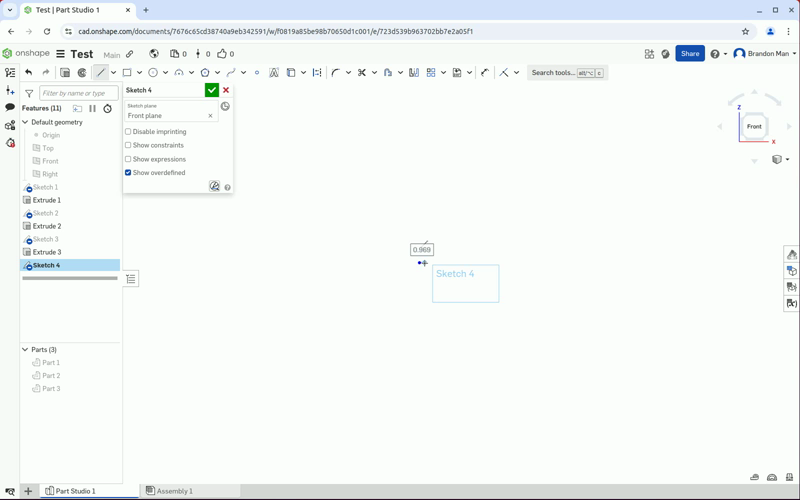
mouse_move(454, 262)
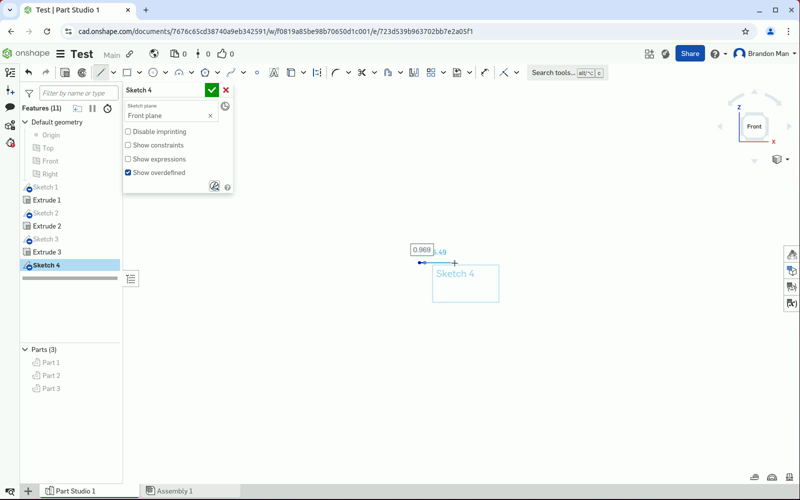
mouse_move(424, 258)
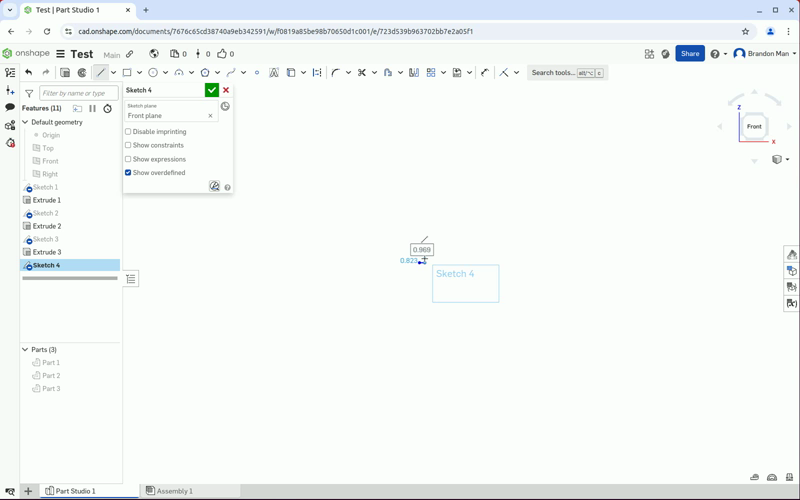
scroll(6)
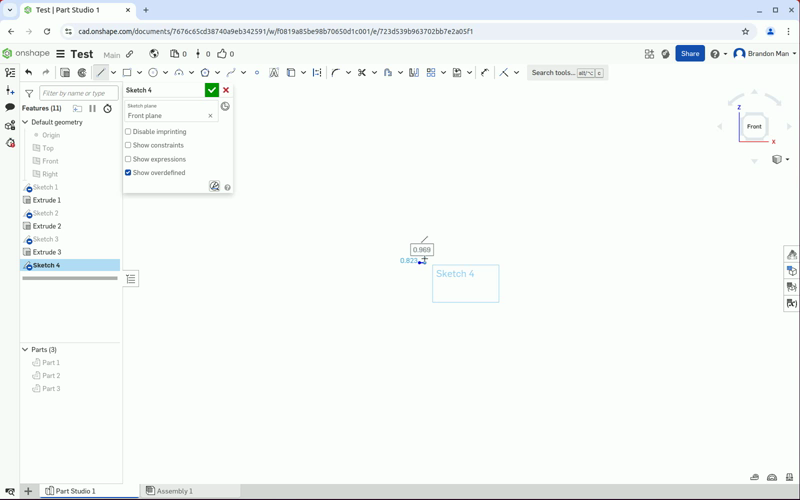
scroll(6)
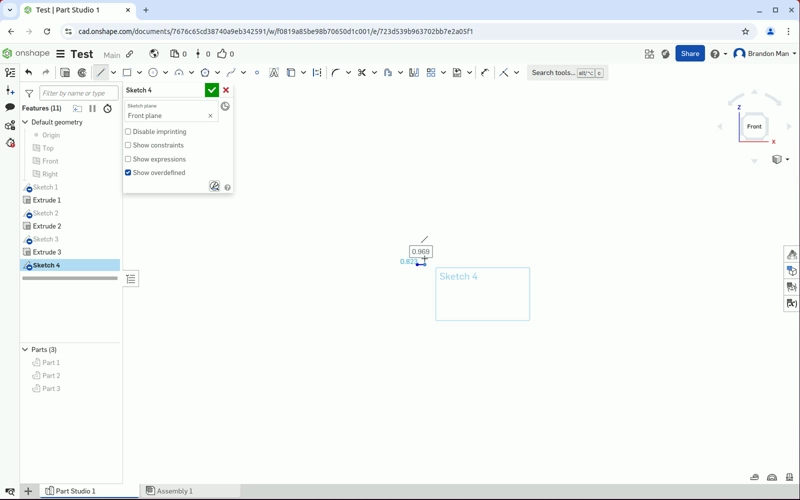
scroll(6)
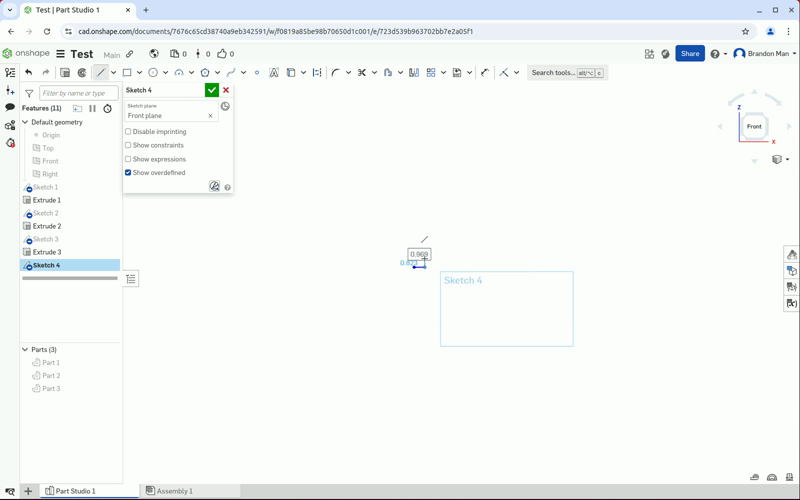
scroll(6)
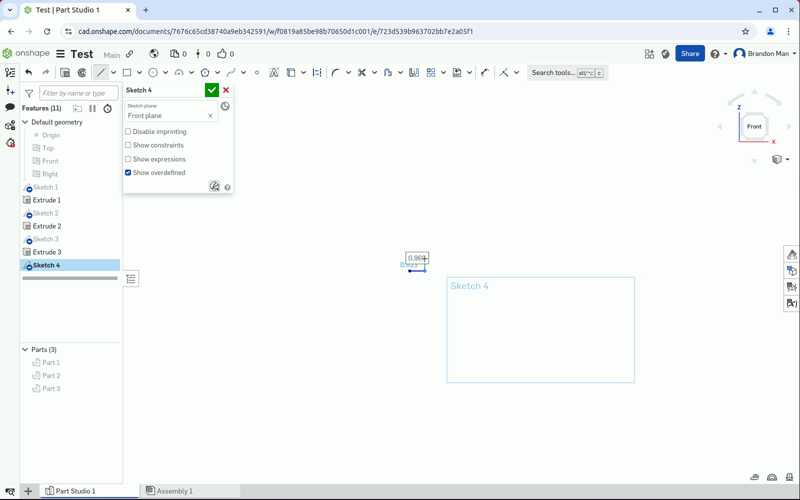
scroll(6)
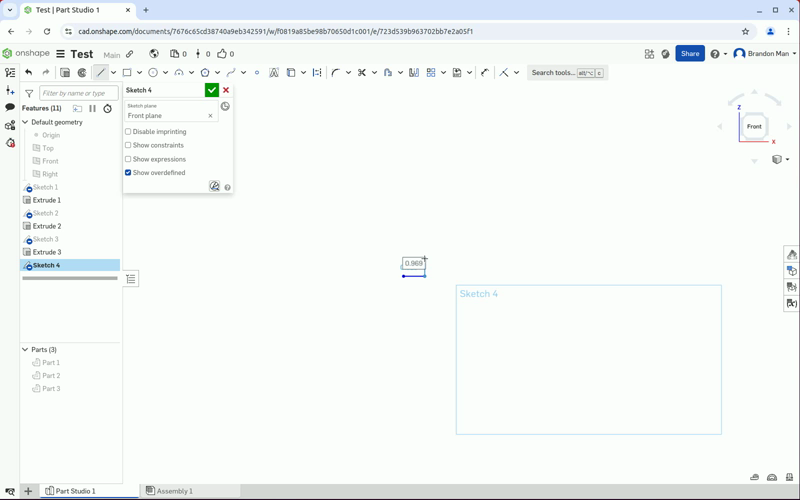
scroll(6)
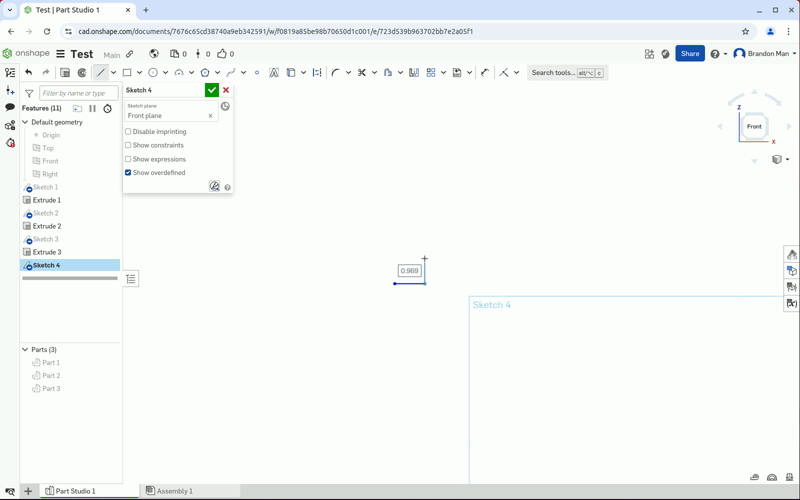
scroll(6)
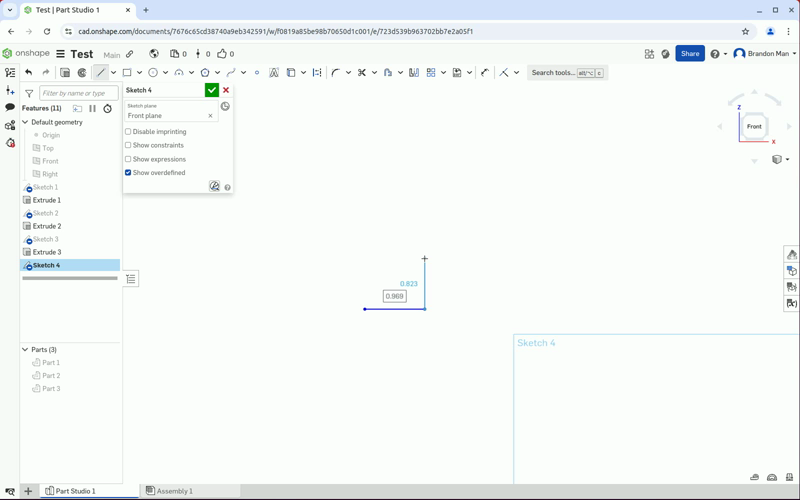
click(424, 258)
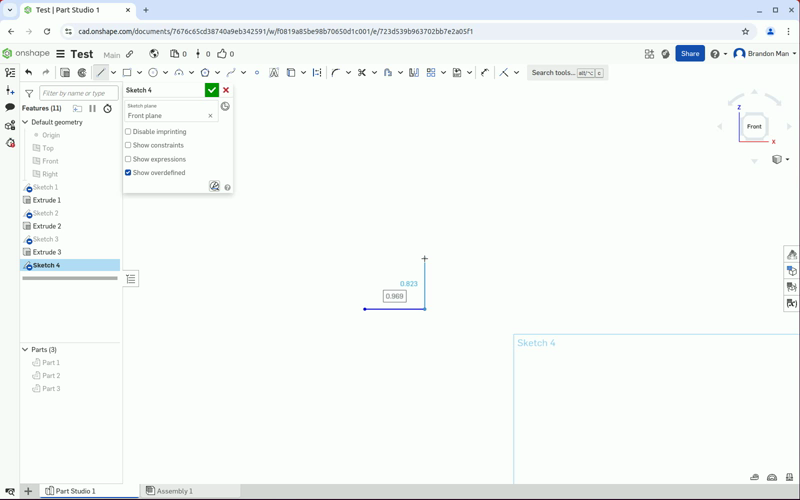
scroll(-6)
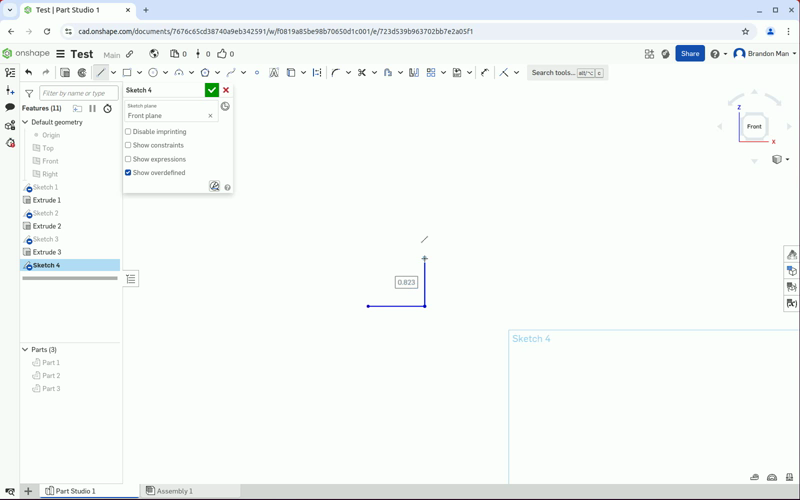
scroll(-6)
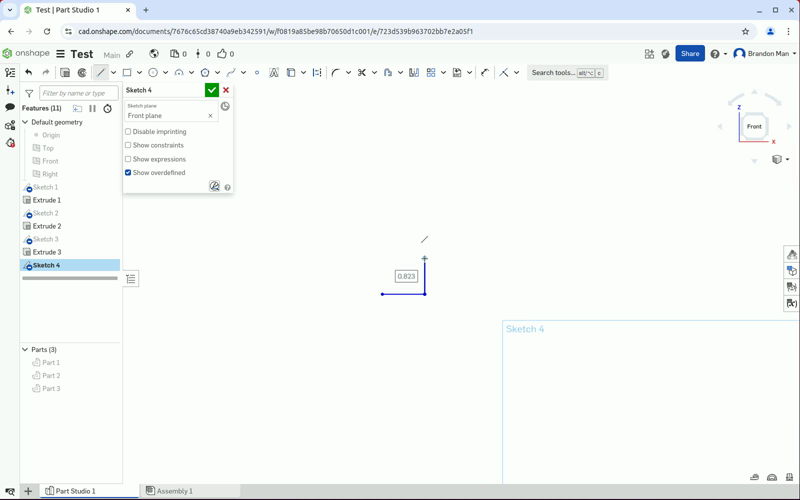
scroll(-6)
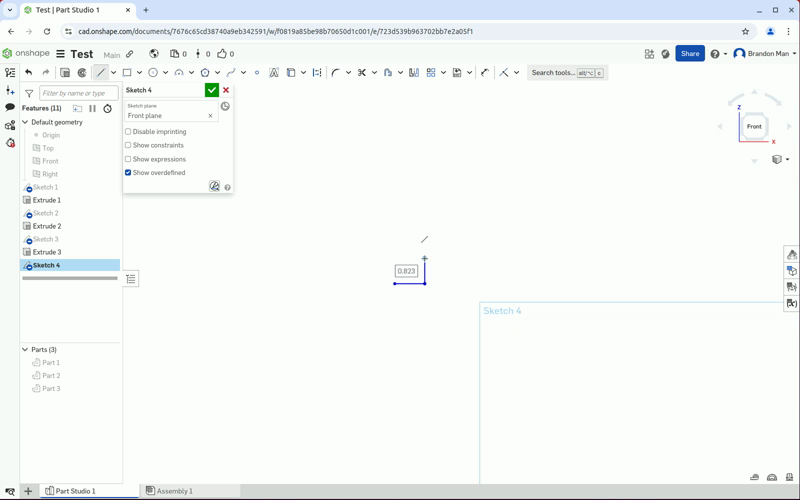
scroll(-6)
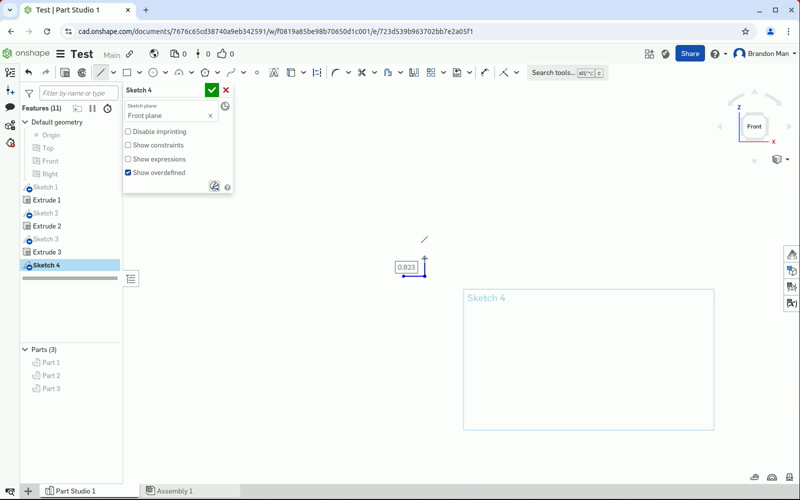
scroll(-6)
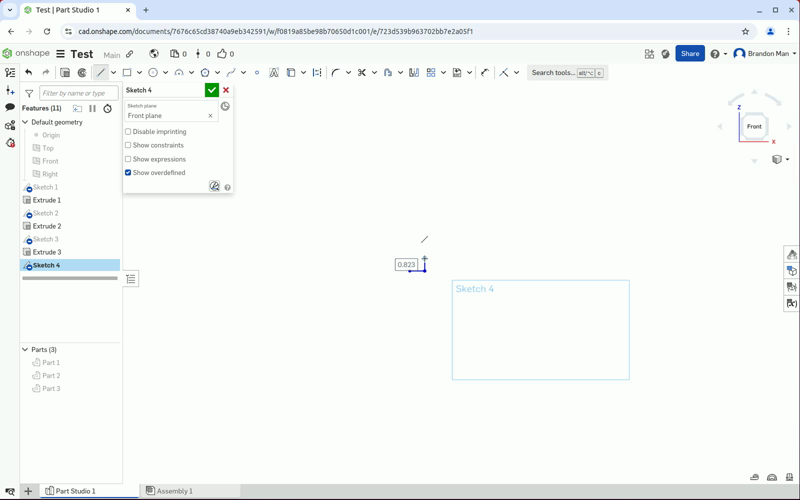
scroll(-6)
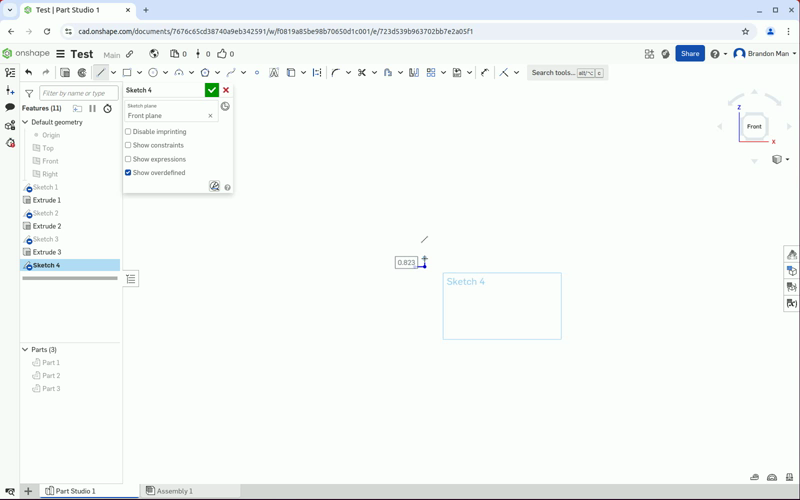
scroll(-6)
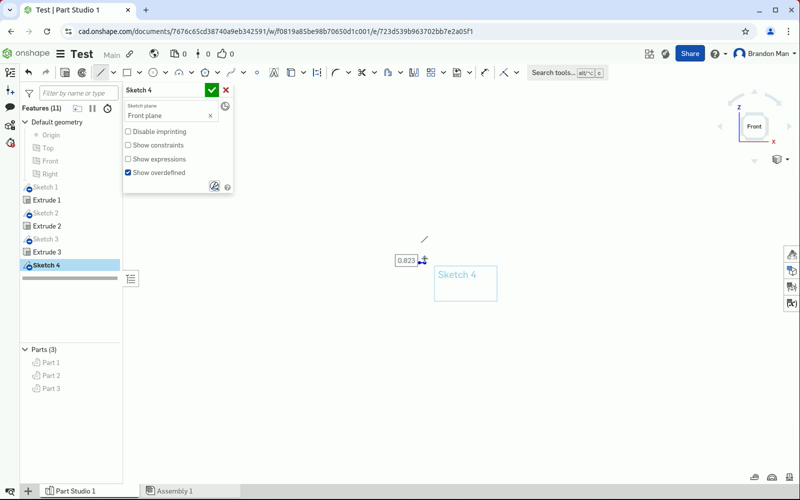
key_up(shift)
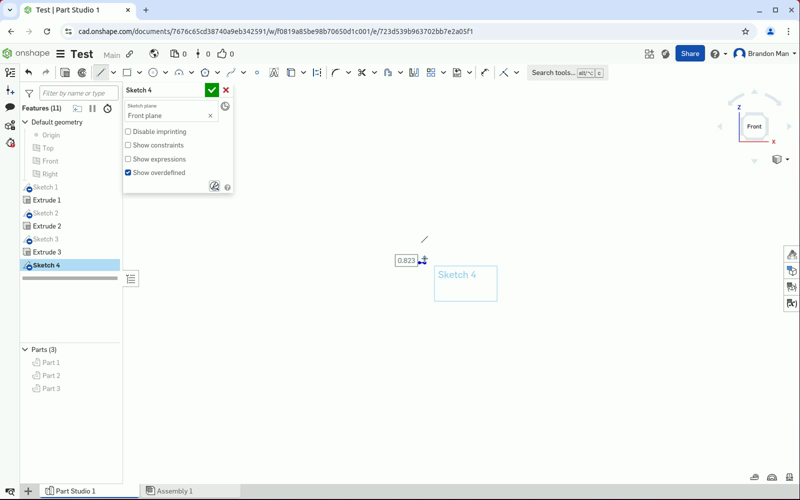
key_down(shift)
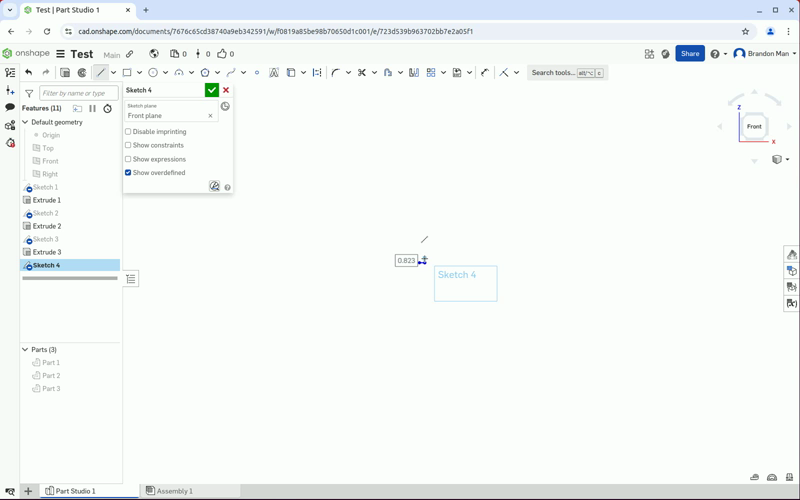
mouse_move(454, 258)
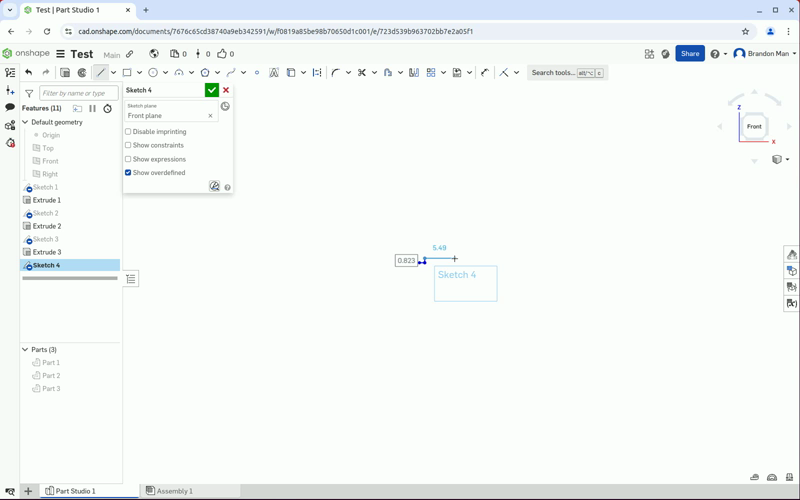
mouse_move(419, 258)
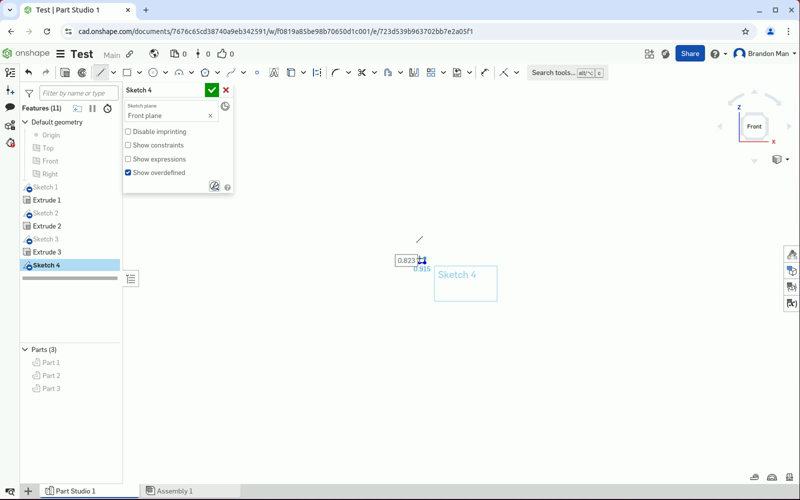
scroll(6)
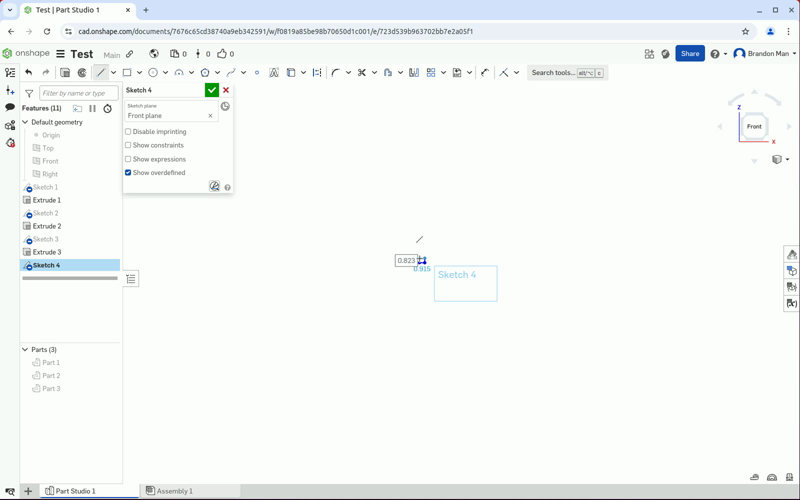
scroll(6)
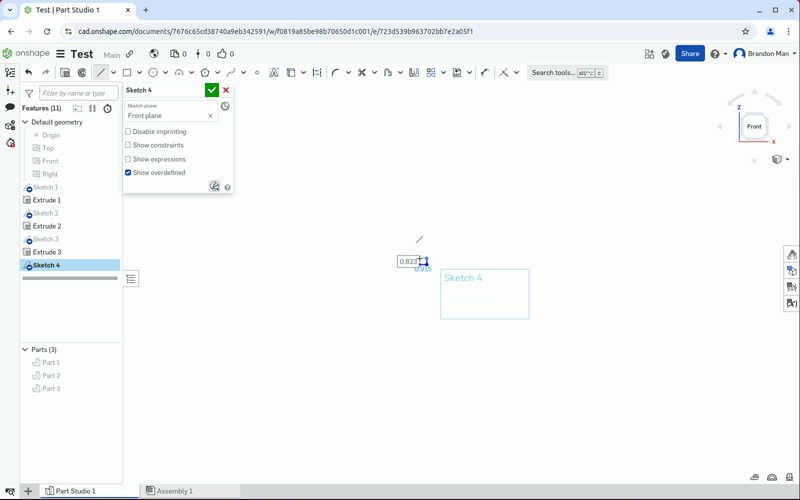
scroll(6)
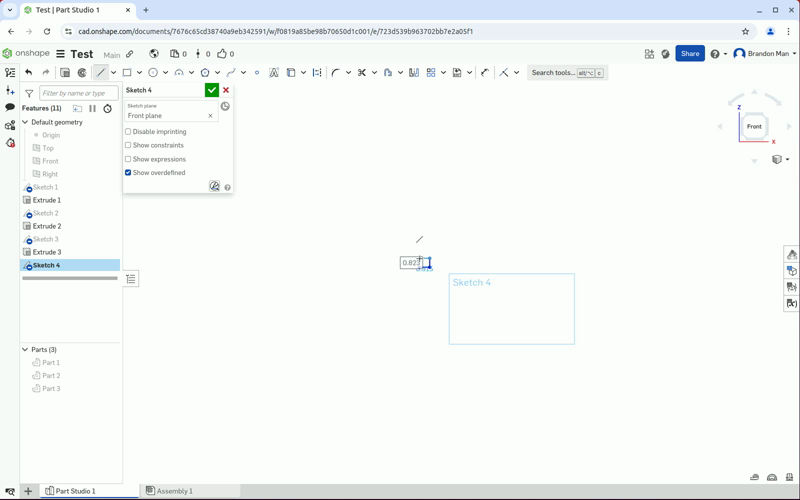
scroll(6)
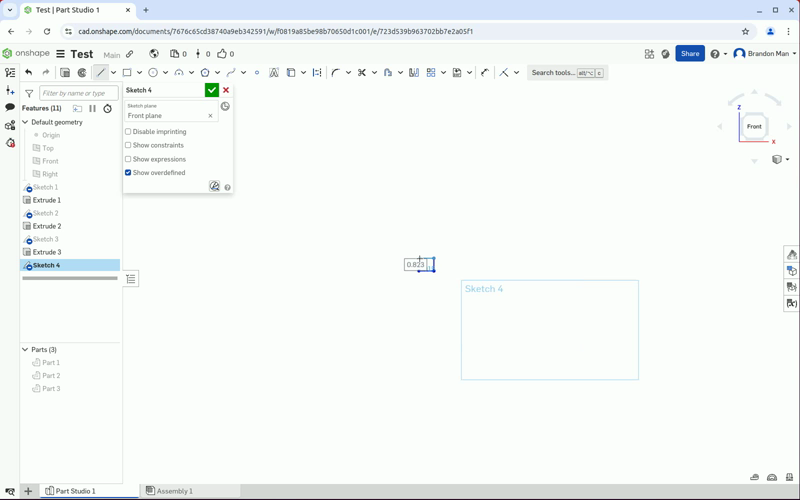
scroll(6)
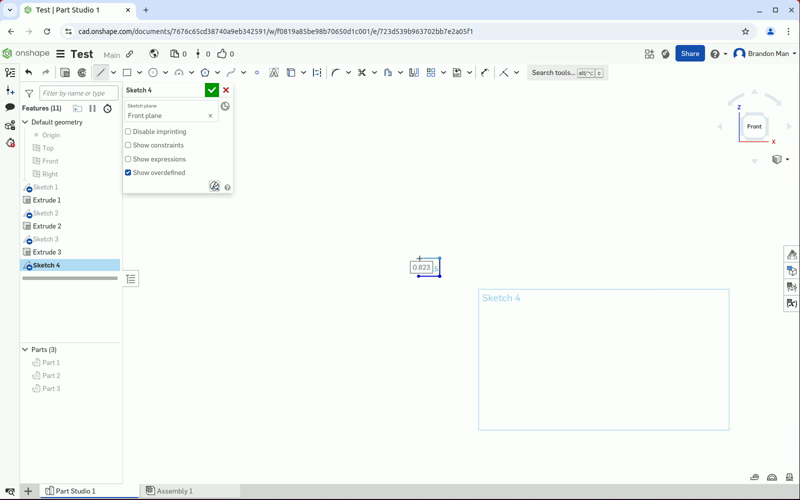
scroll(6)
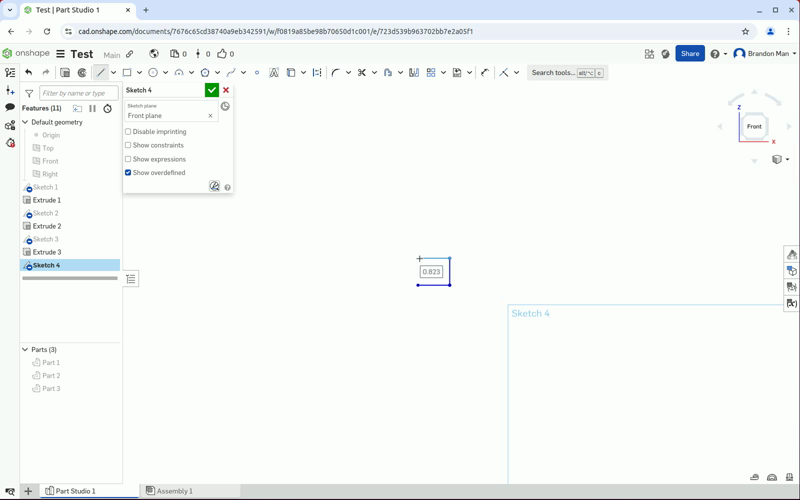
scroll(6)
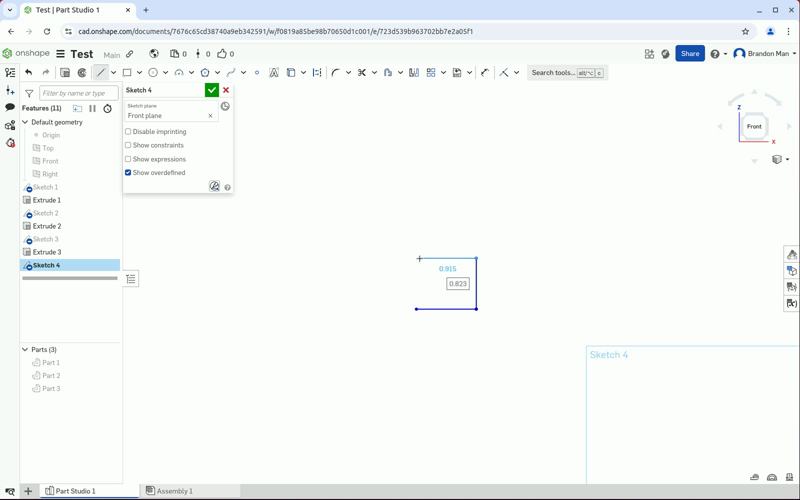
click(419, 258)
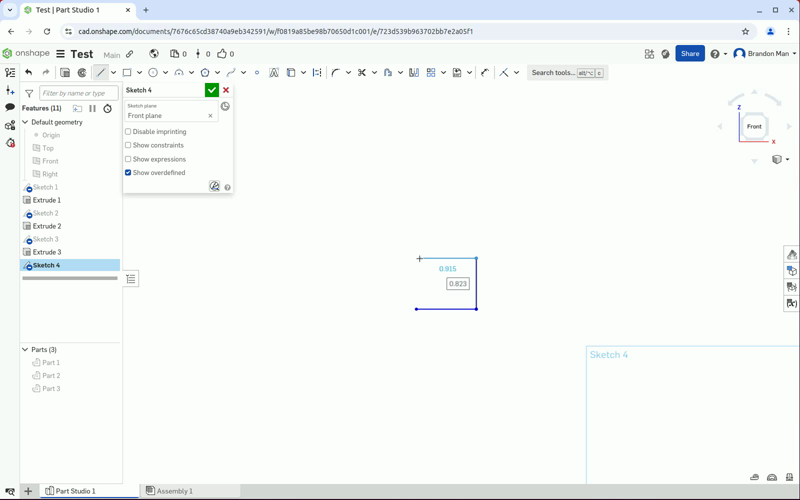
scroll(-6)
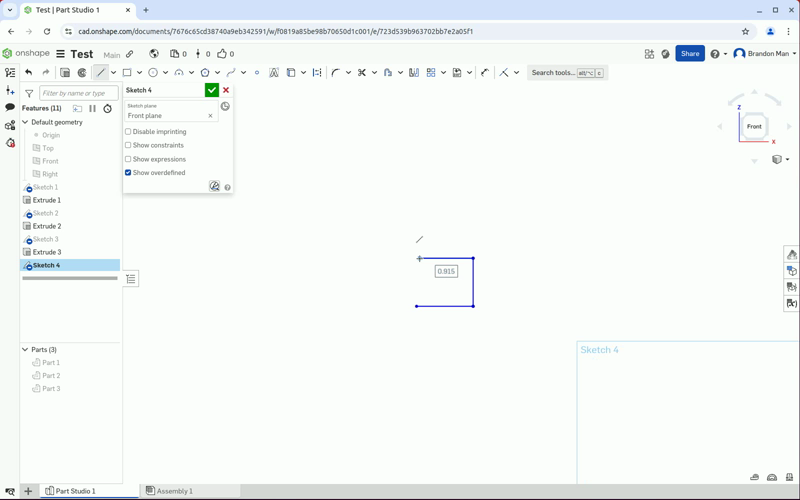
scroll(-6)
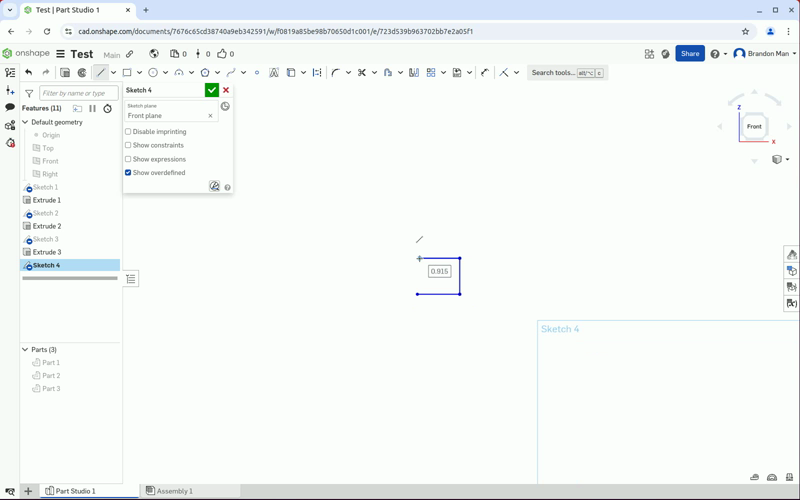
scroll(-6)
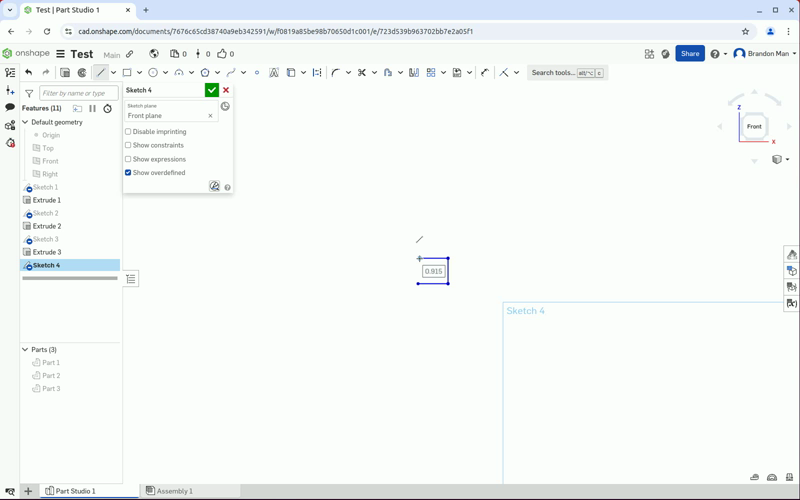
scroll(-6)
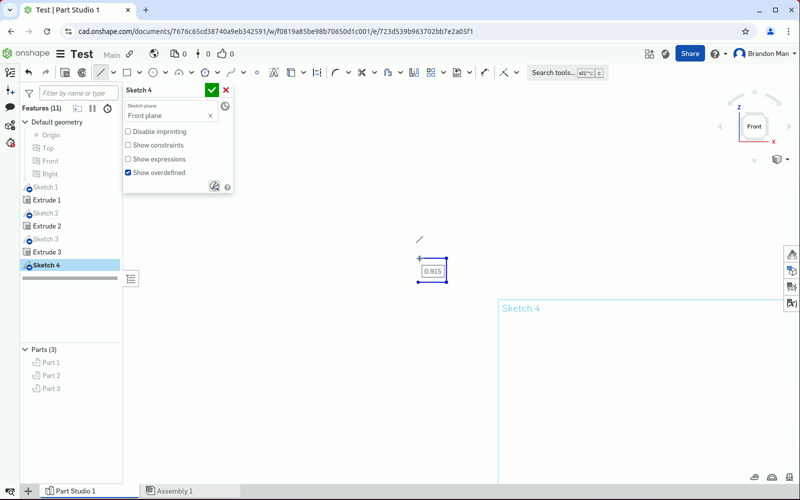
scroll(-6)
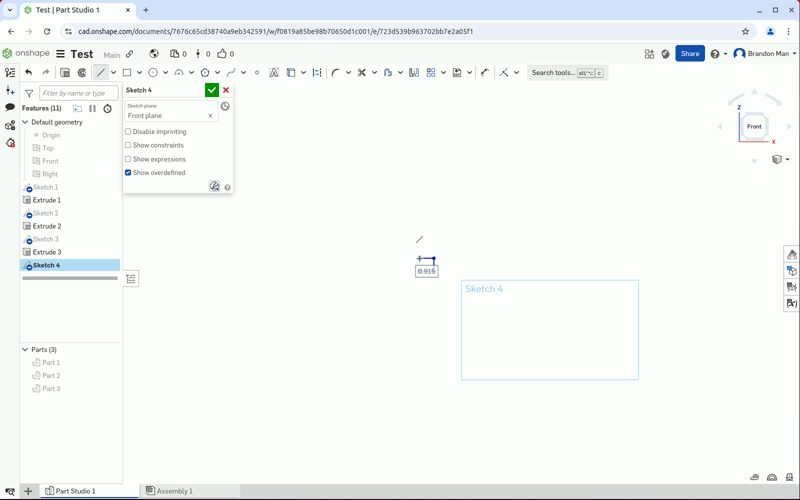
scroll(-6)
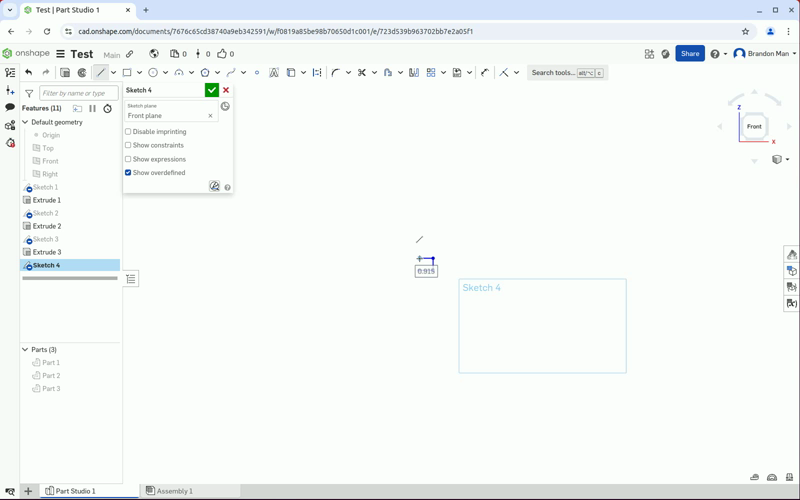
scroll(-6)
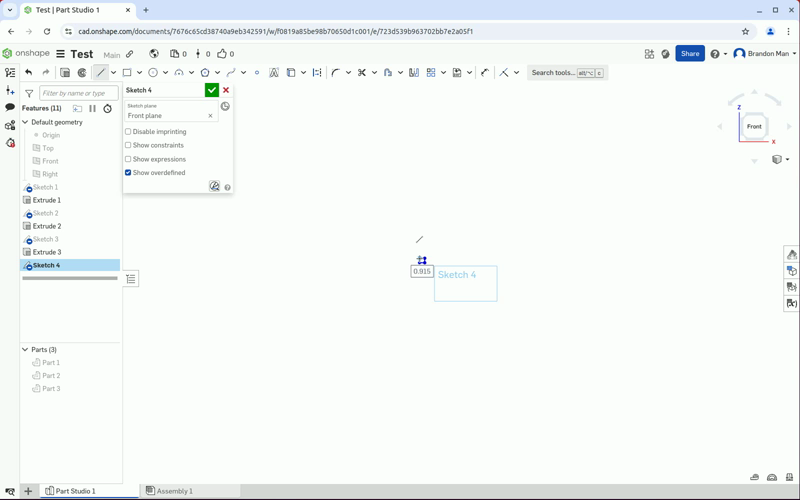
key_up(shift)
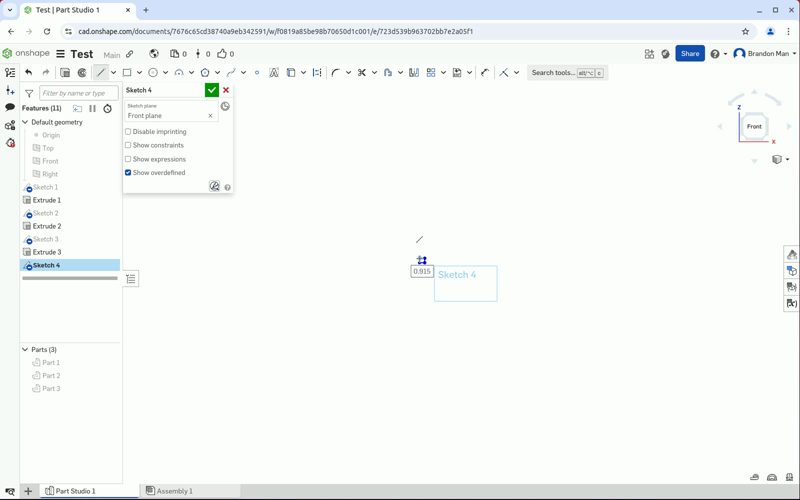
mouse_move(449, 258)
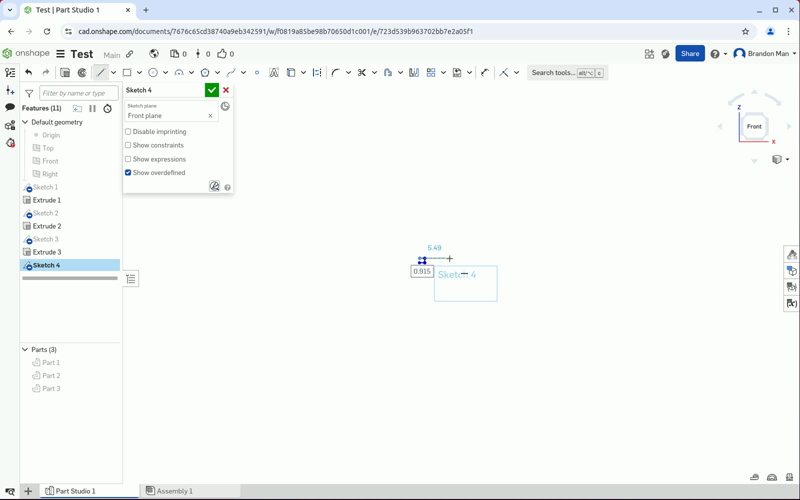
key_down(shift)
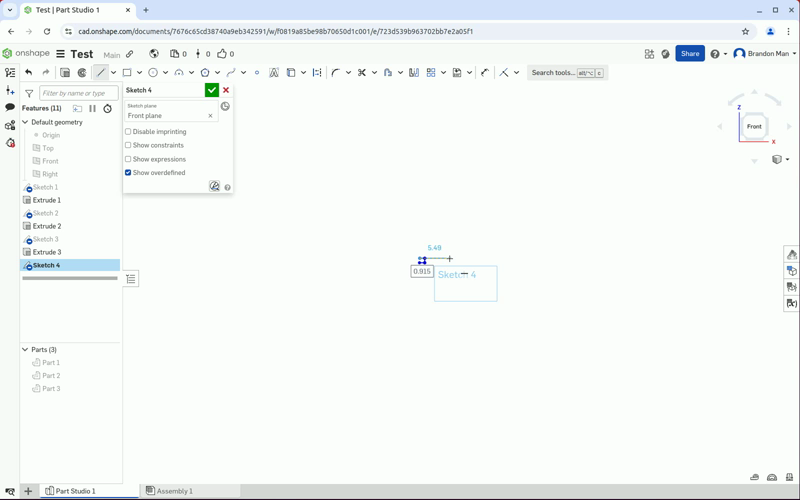
mouse_move(419, 262)
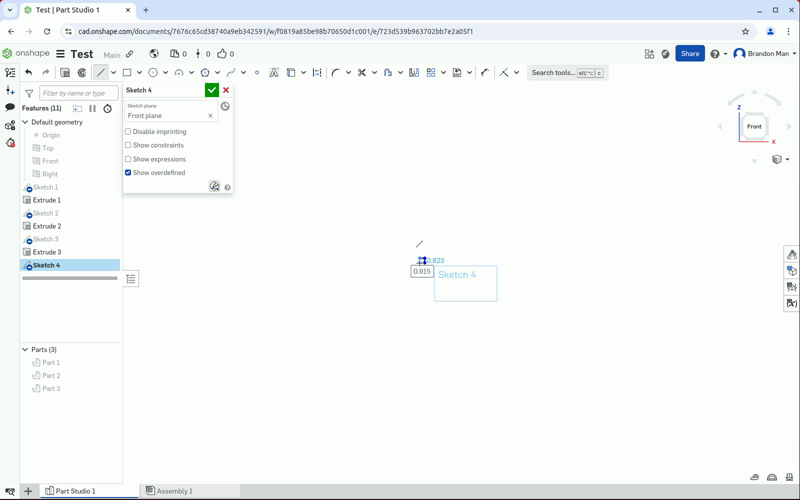
scroll(6)
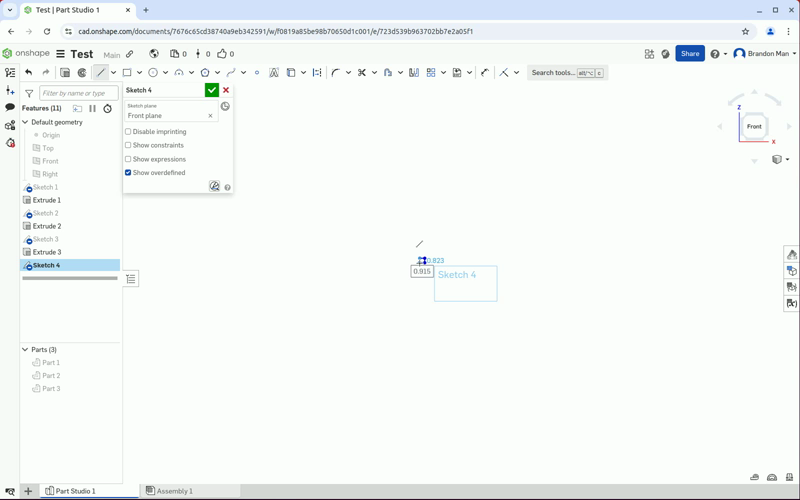
scroll(6)
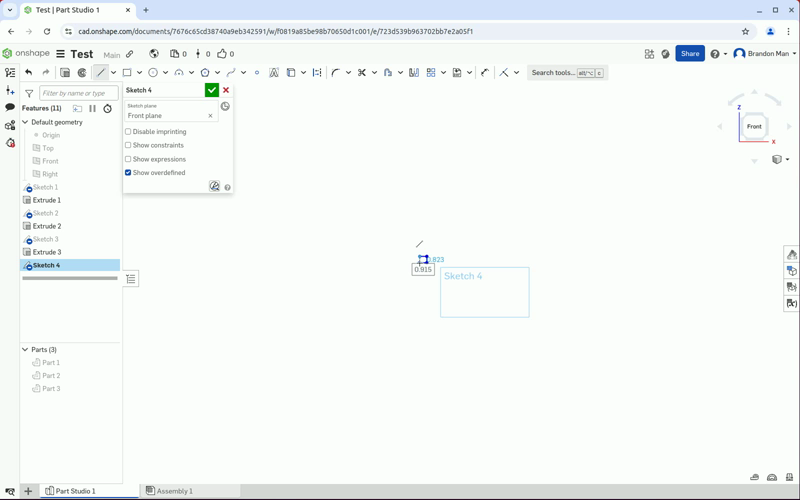
scroll(6)
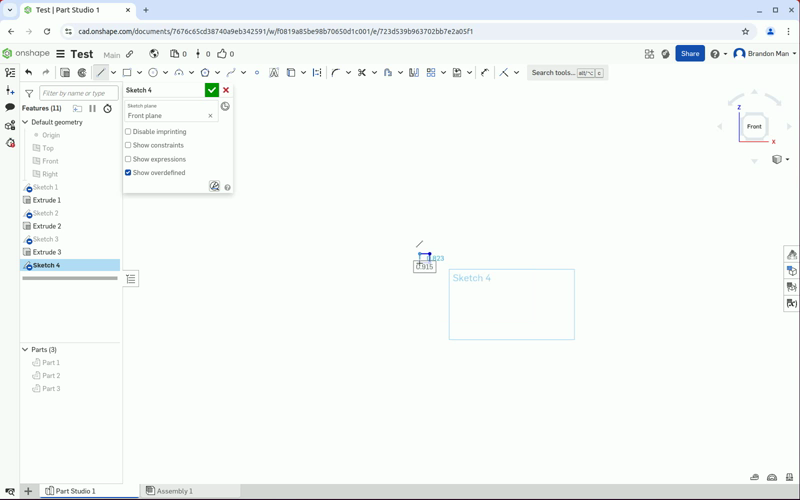
scroll(6)
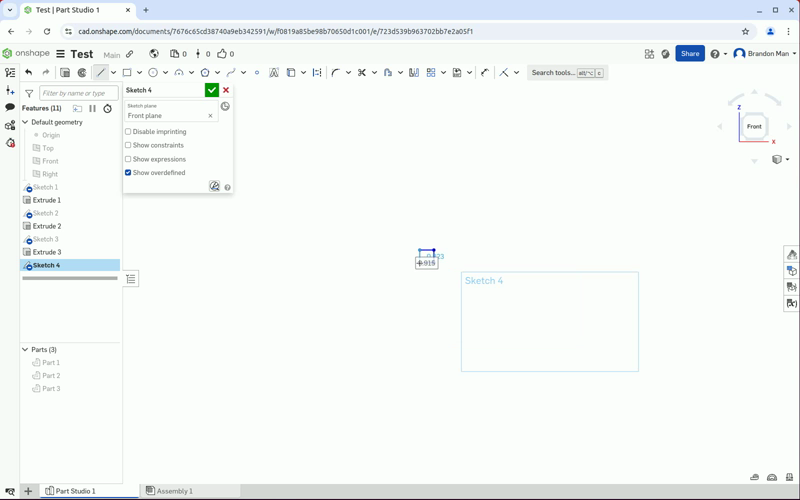
scroll(6)
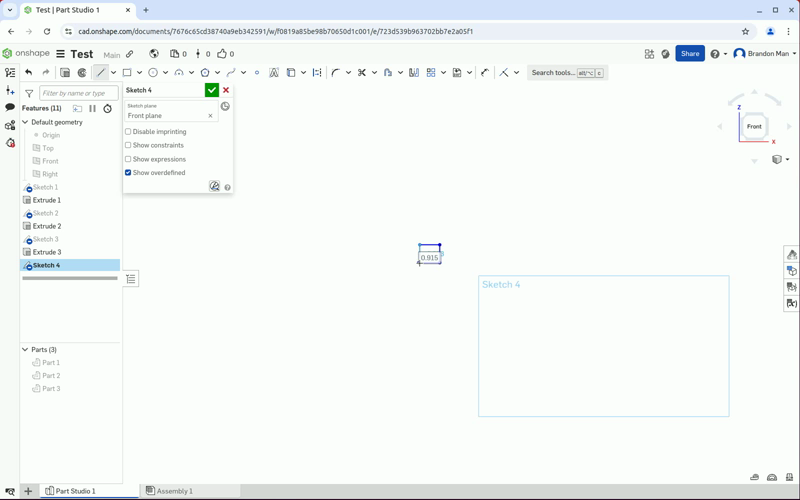
scroll(6)
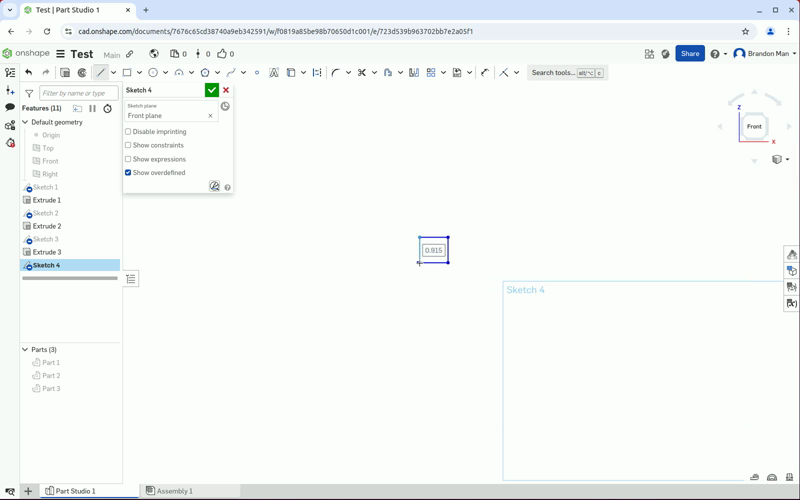
scroll(6)
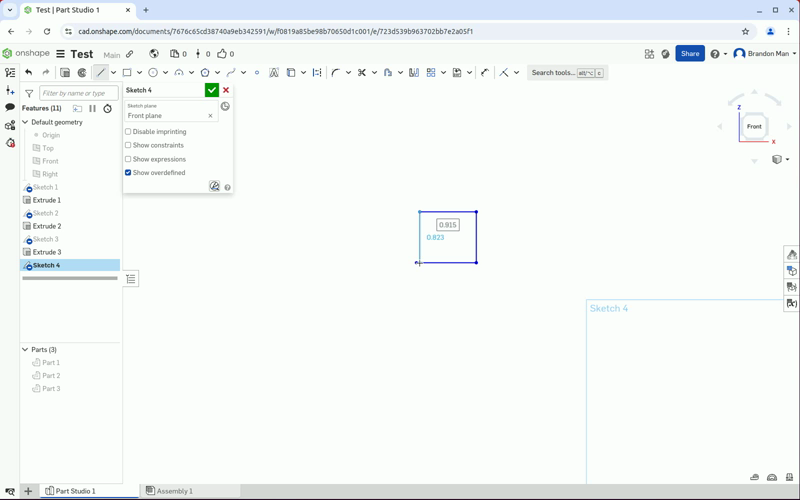
key_up(shift)
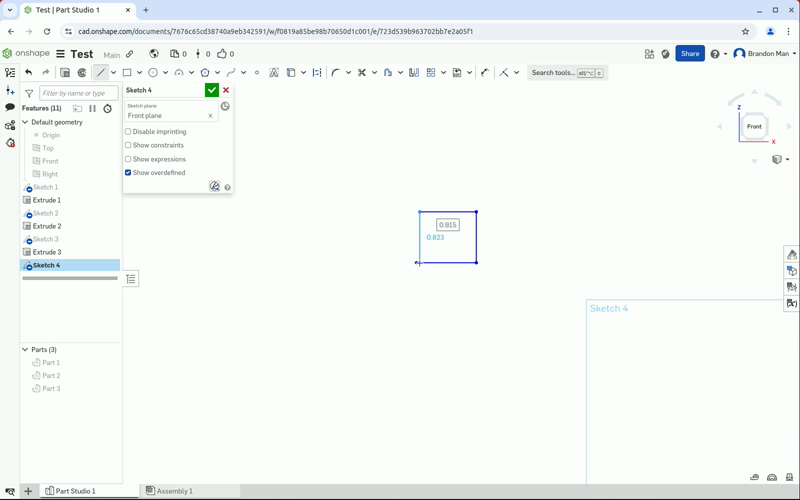
click(419, 262)
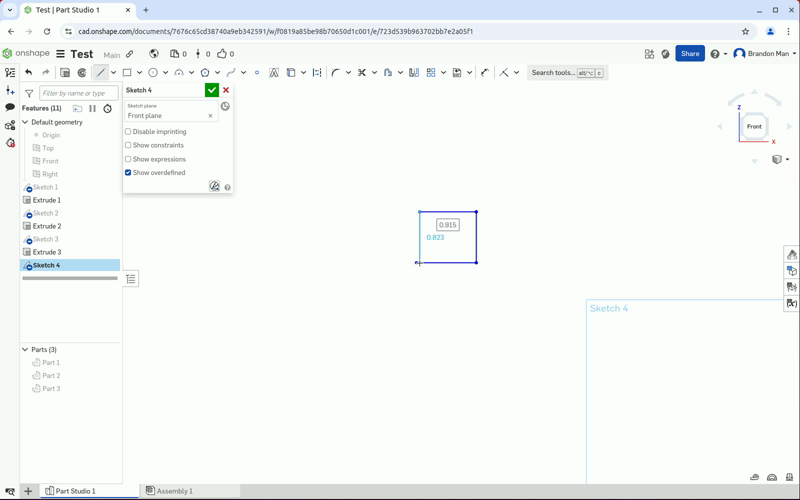
scroll(-6)
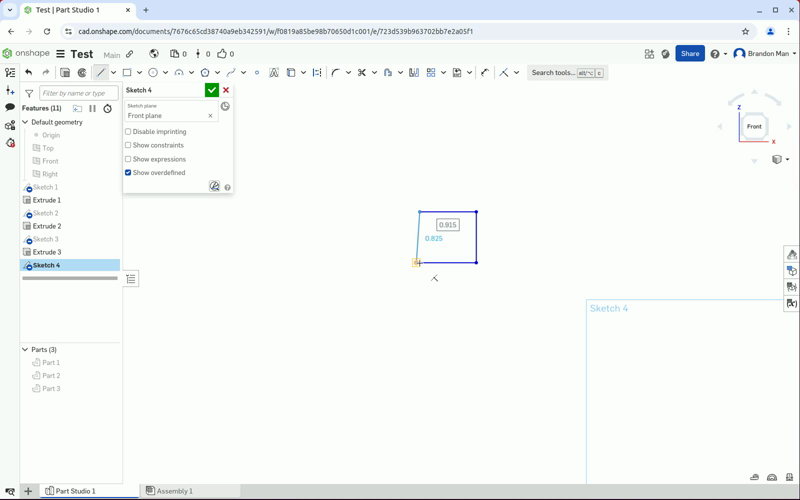
scroll(-6)
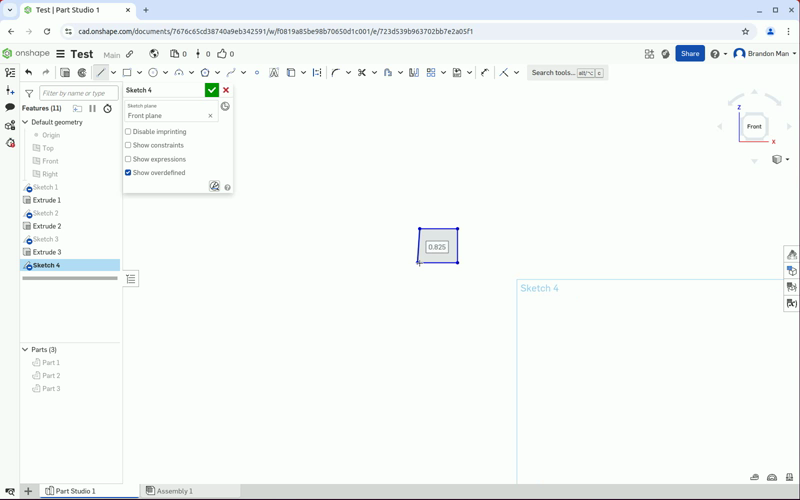
scroll(-6)
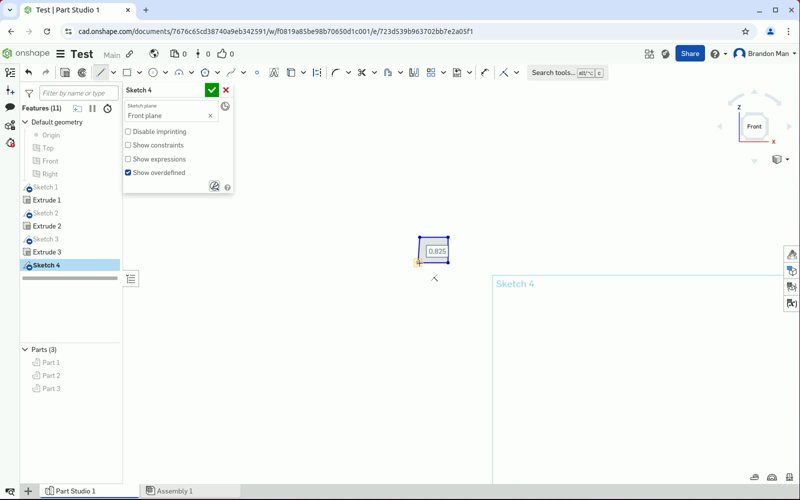
scroll(-6)
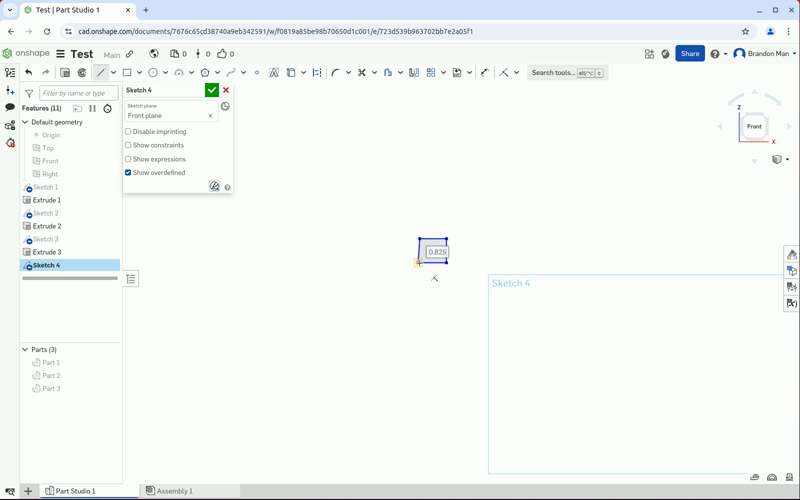
scroll(-6)
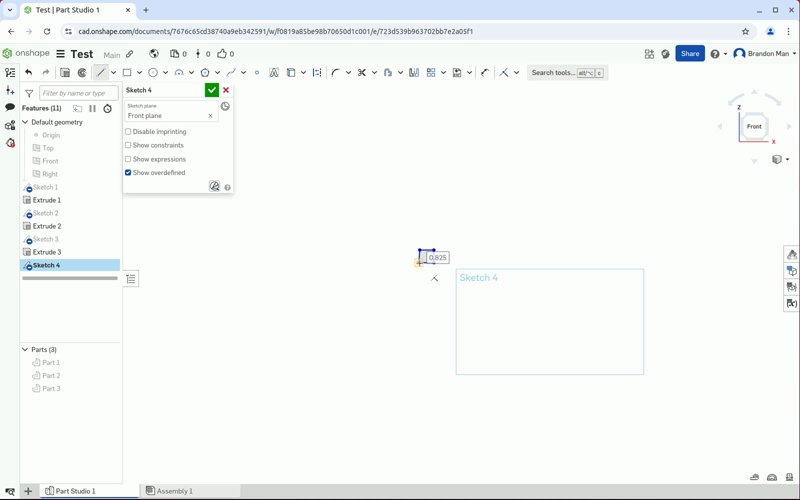
scroll(-6)
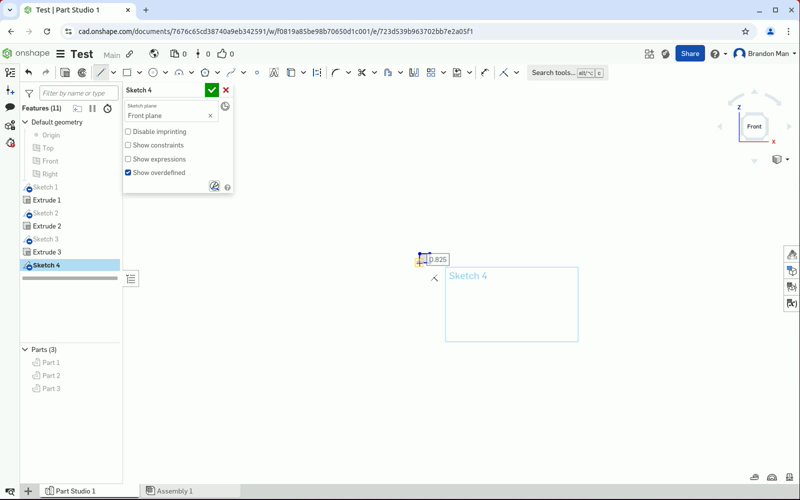
scroll(-6)
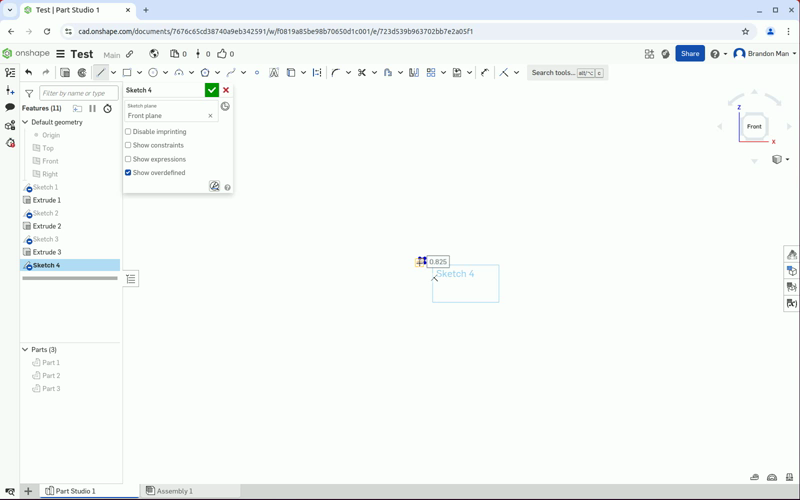
key(esc)
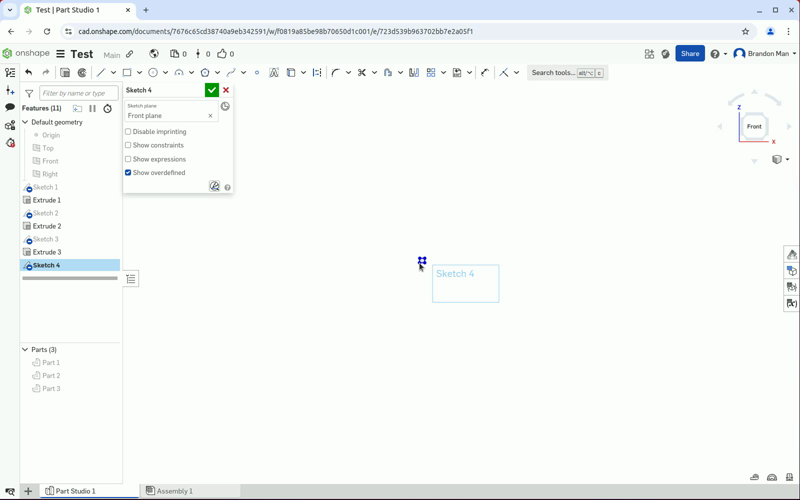
mouse_move(422, 262)
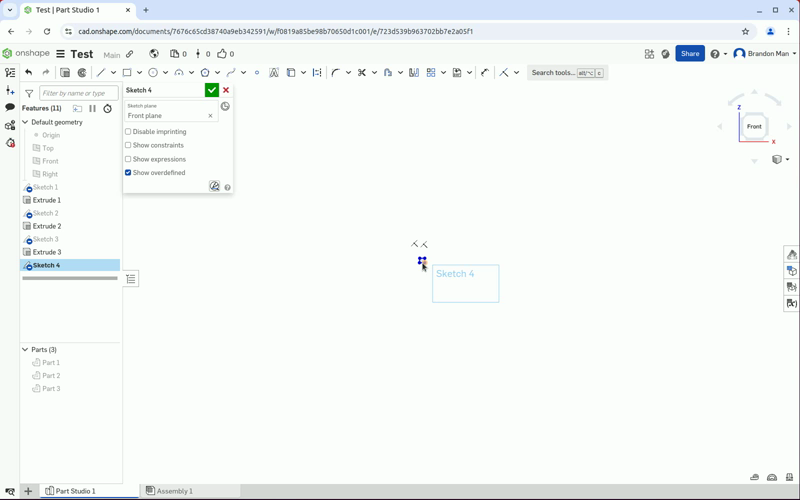
scroll(6)
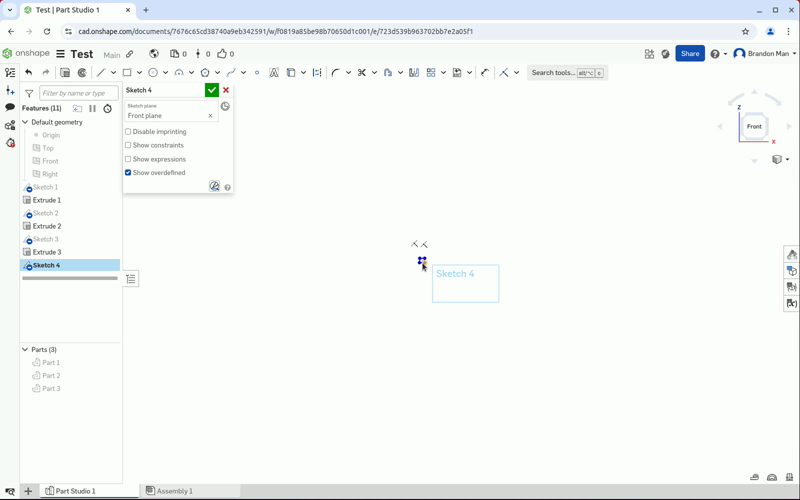
scroll(6)
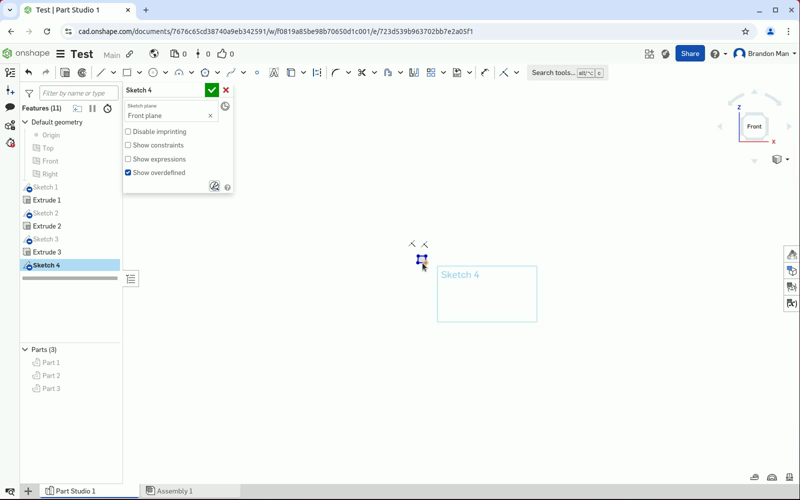
scroll(6)
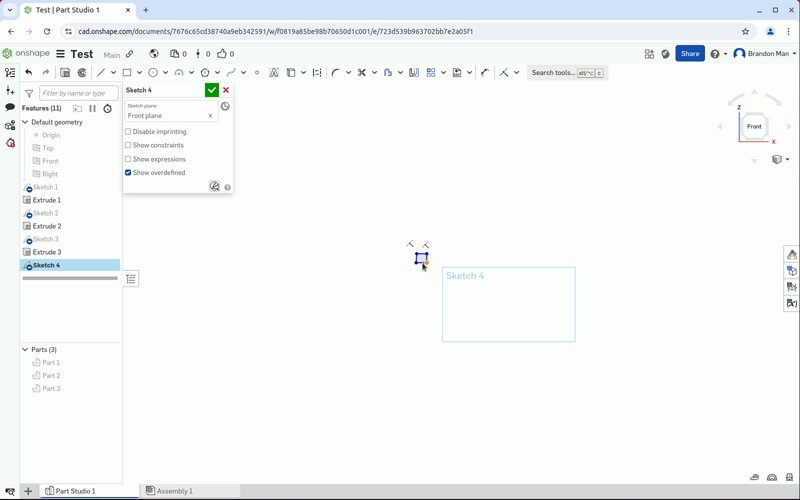
scroll(6)
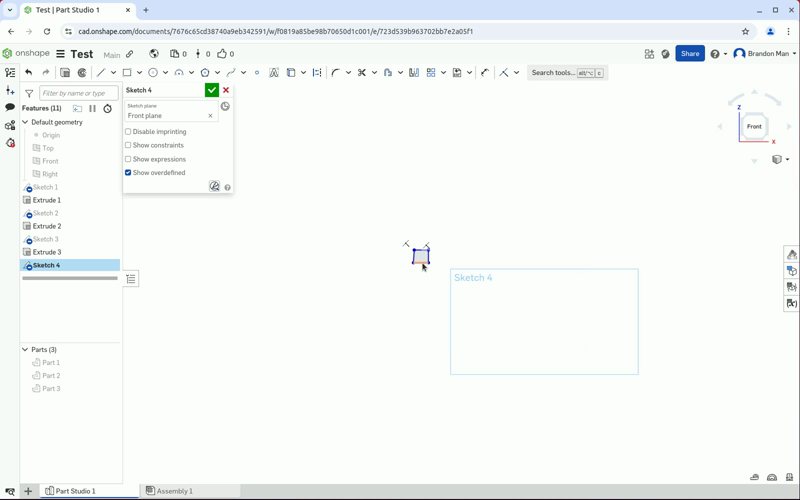
scroll(6)
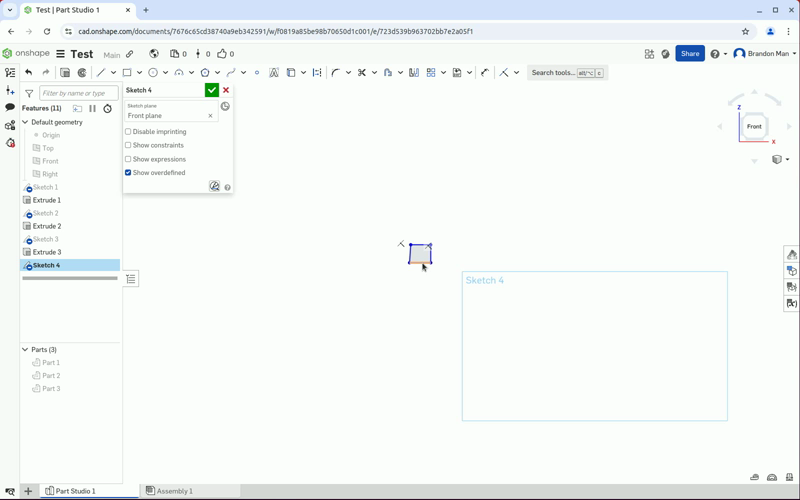
scroll(6)
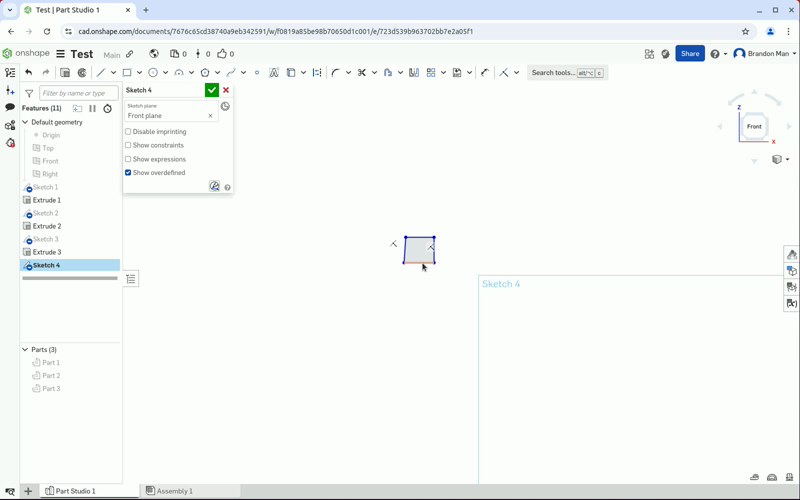
scroll(6)
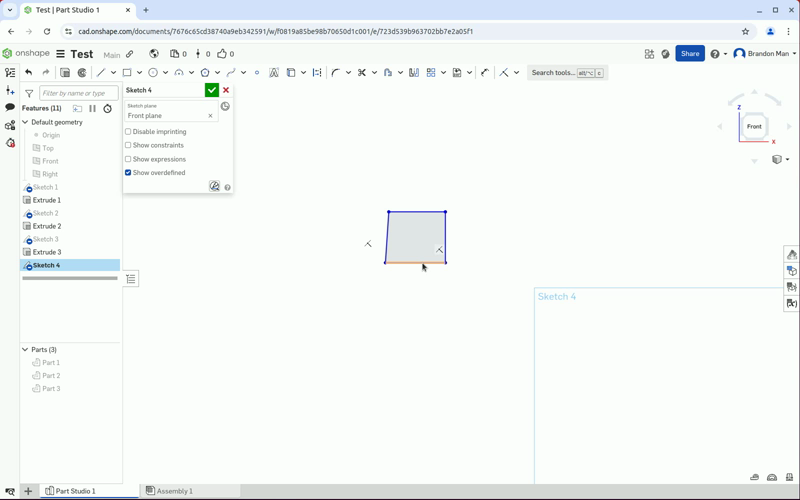
click(422, 262)
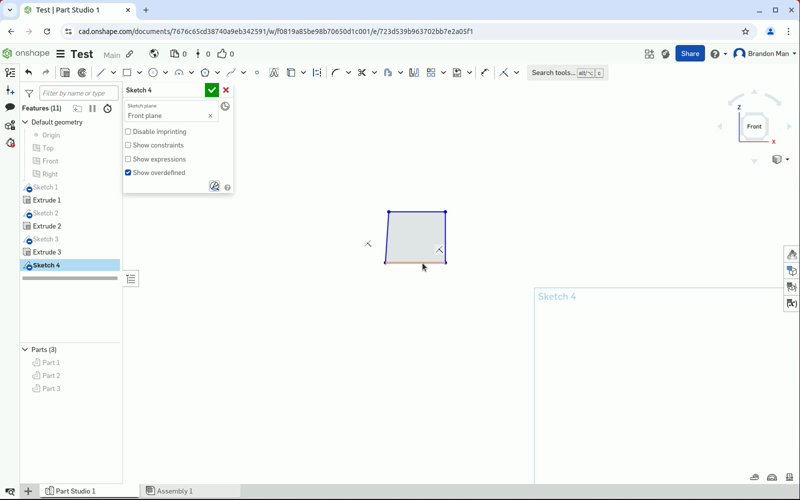
scroll(-6)
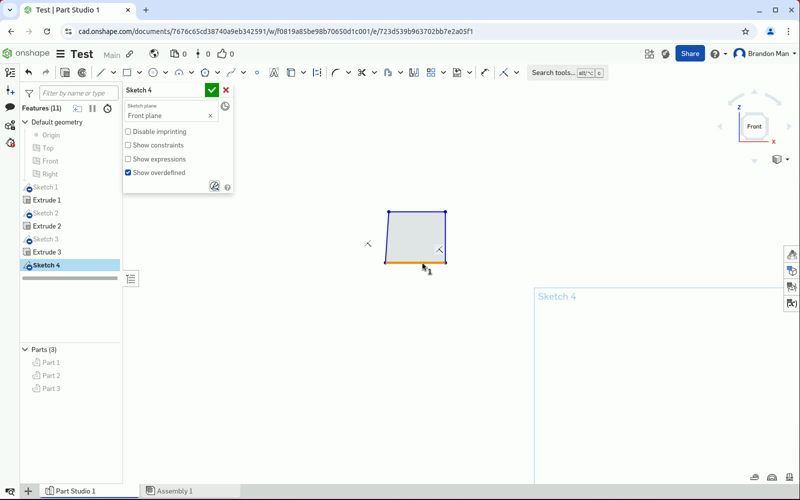
scroll(-6)
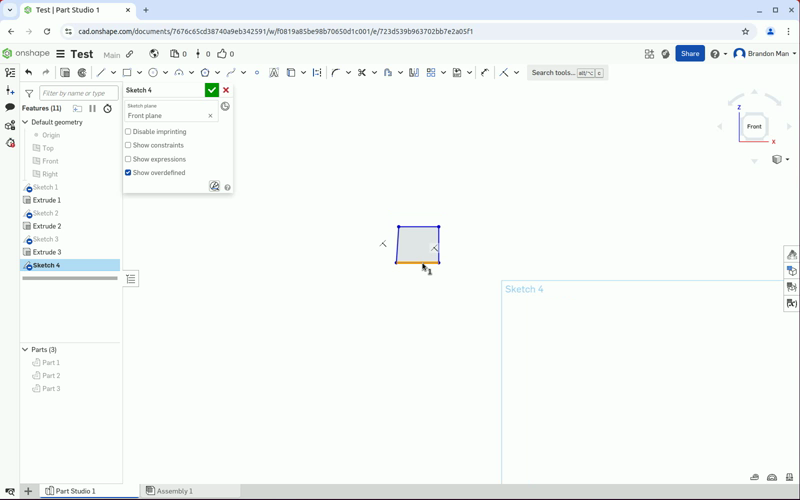
scroll(-6)
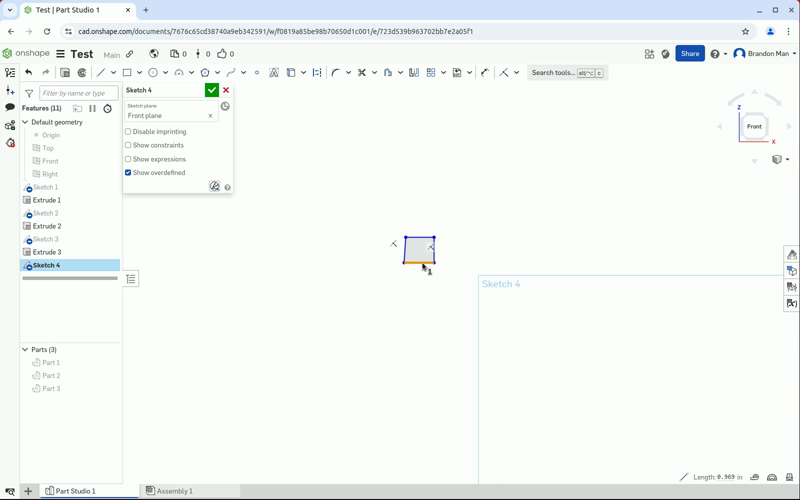
scroll(-6)
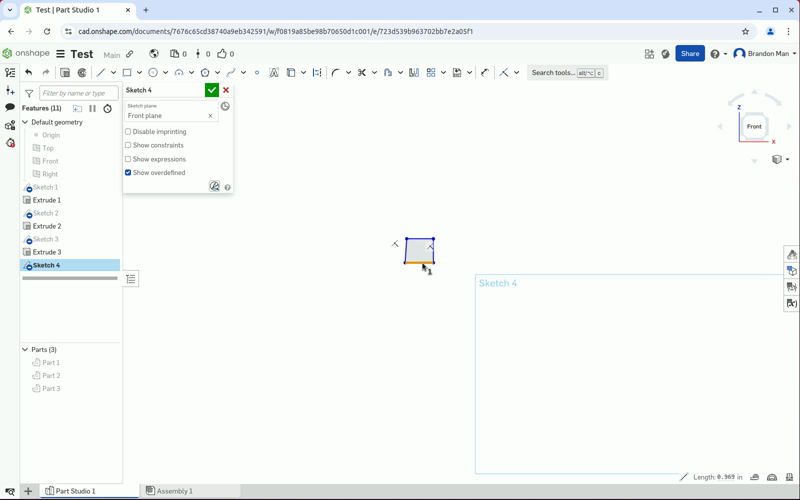
scroll(-6)
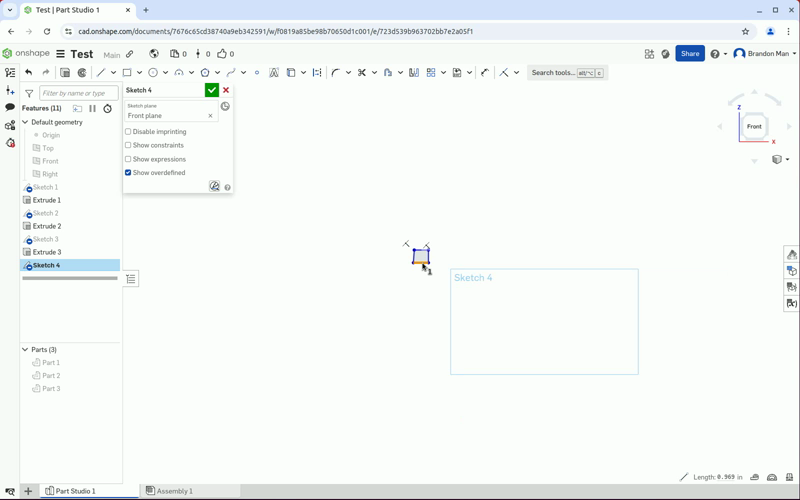
scroll(-6)
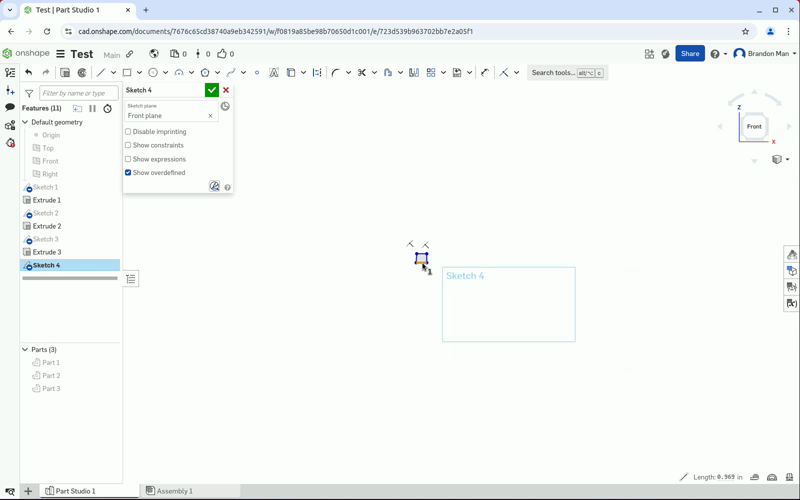
scroll(-6)
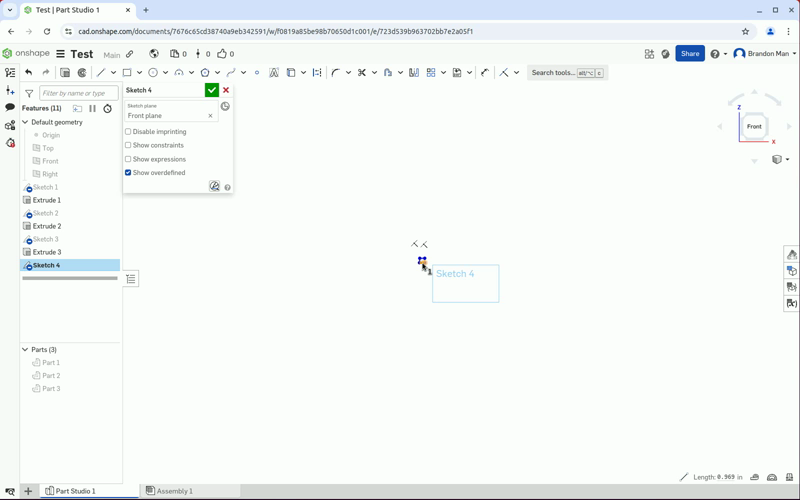
mouse_move(73, 352)
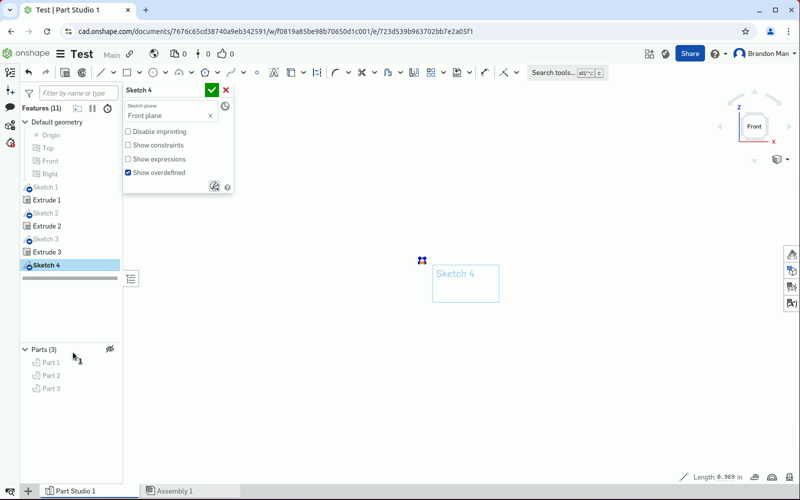
key(shift+y)
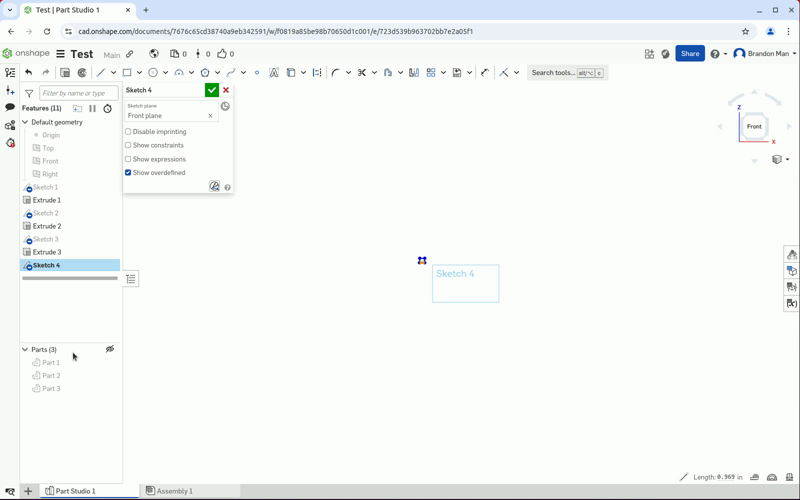
key(shift+e)
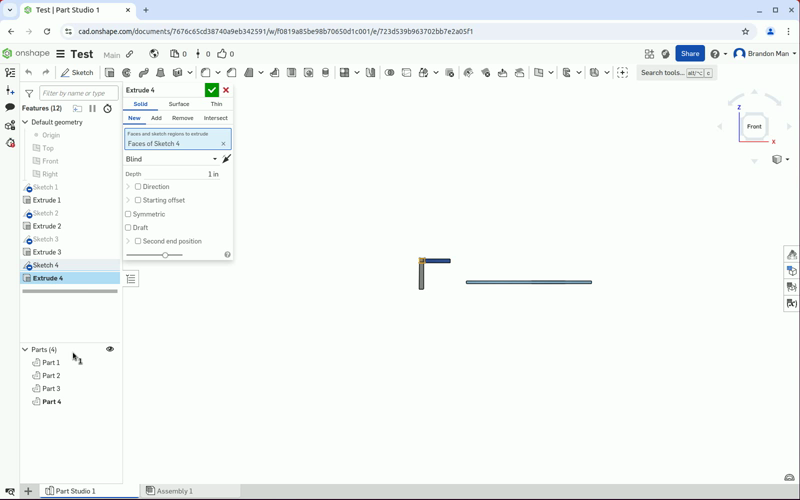
mouse_move(143, 106)
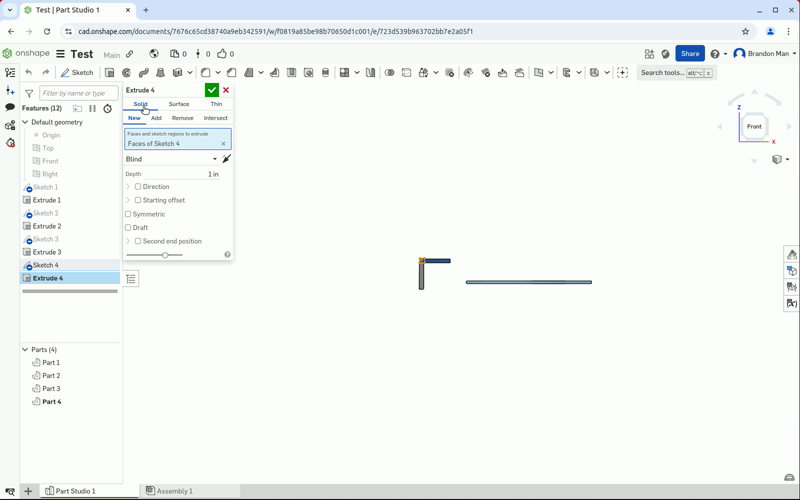
click(143, 106)
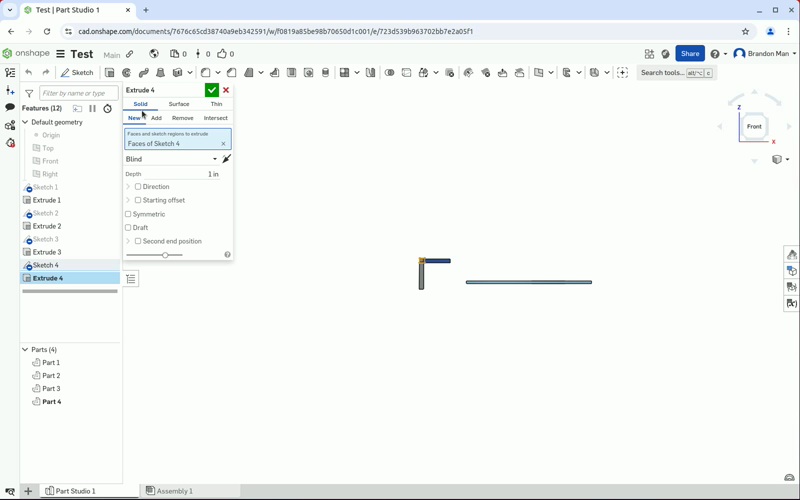
mouse_move(137, 120)
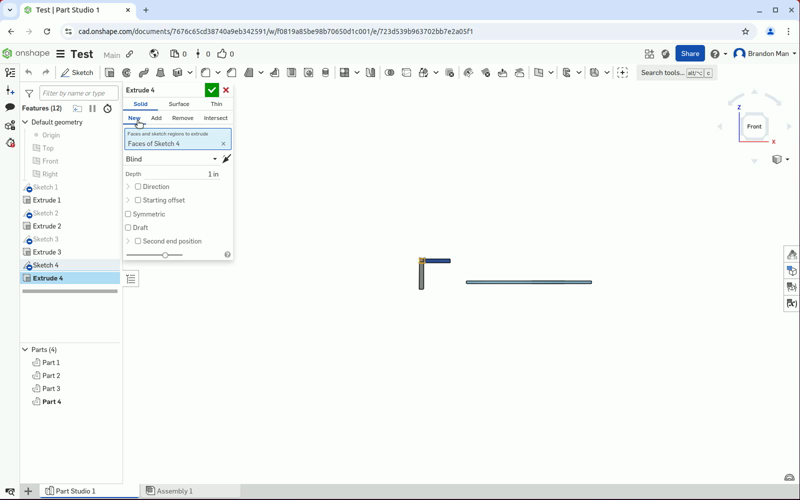
click(137, 120)
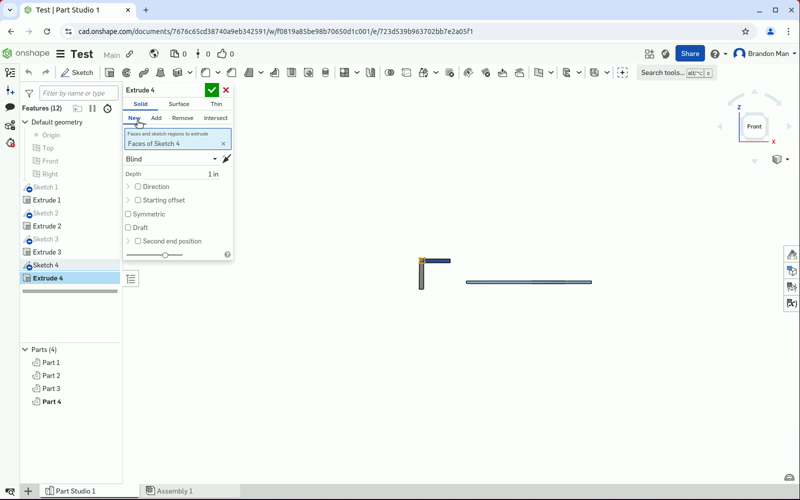
key(tab, 4)
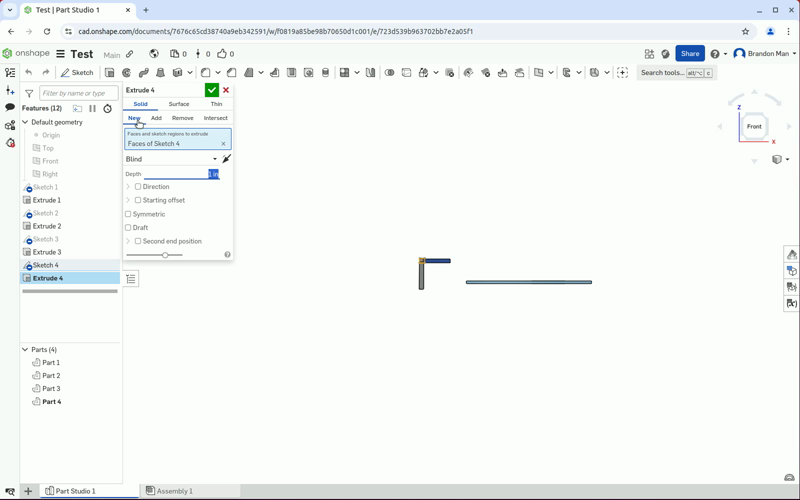
text(12.998)
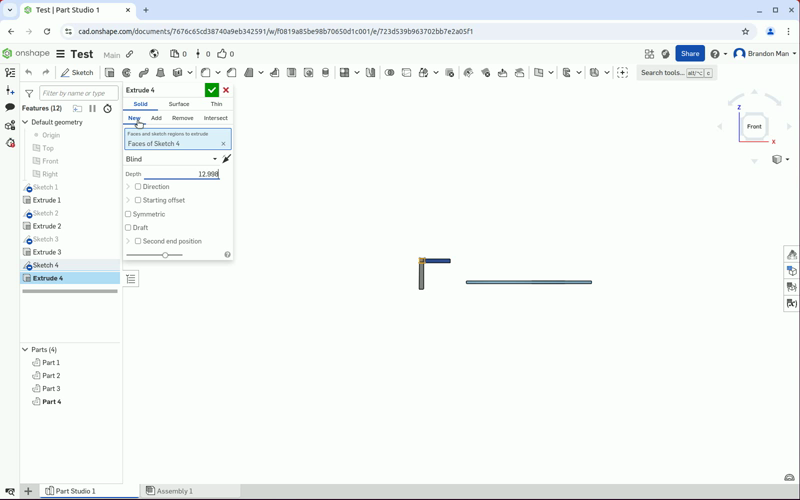
key(enter)
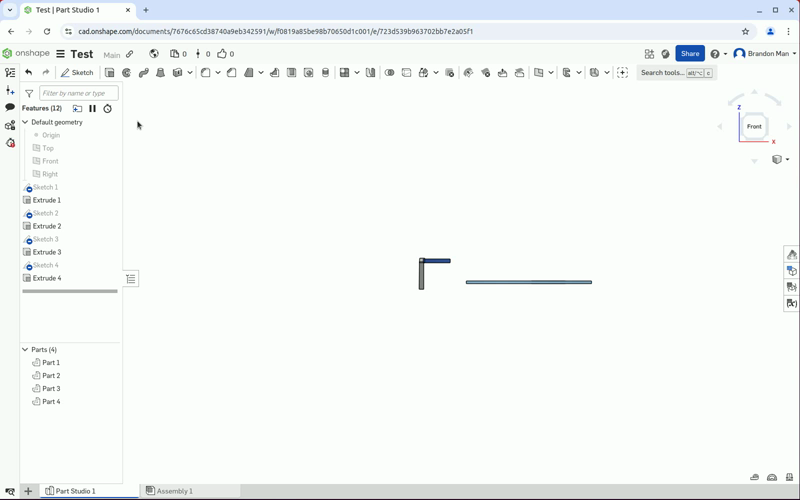
key(shift+h)
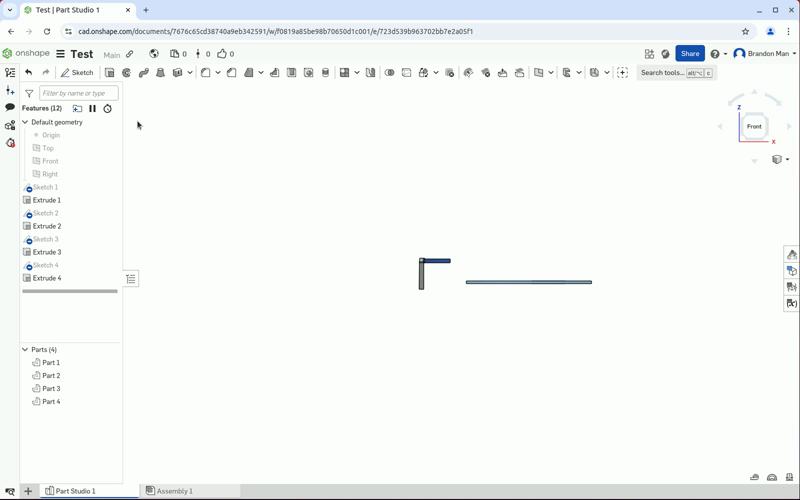
key(shift+h)
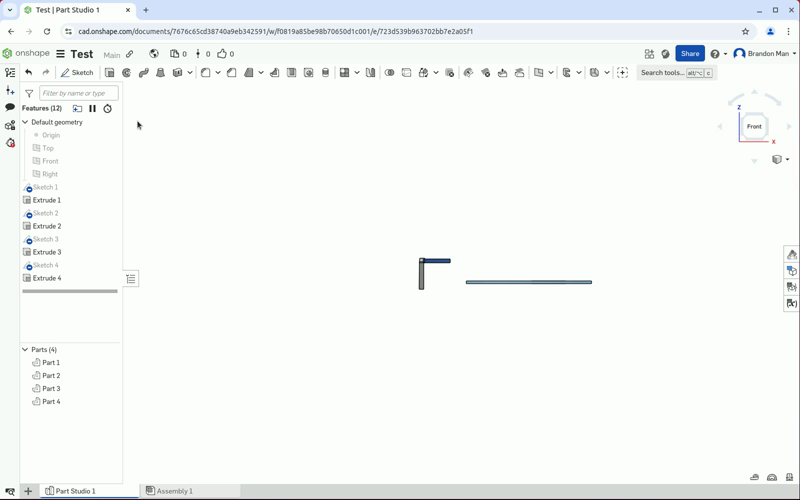
mouse_move(73, 189)
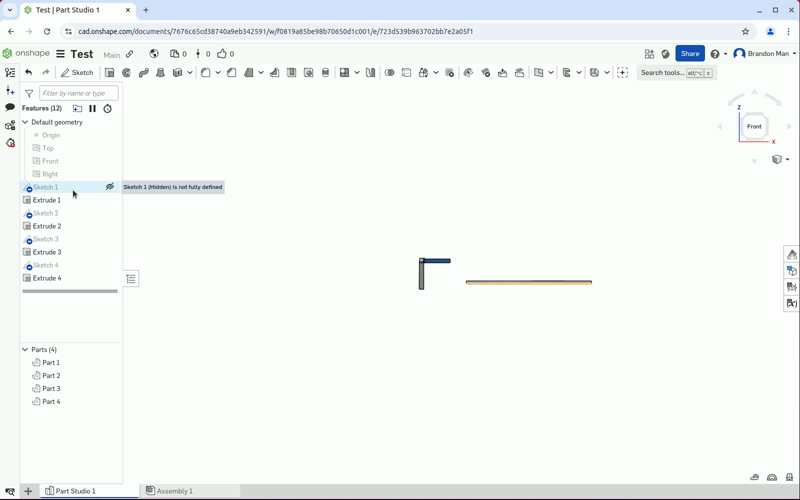
click(73, 189)
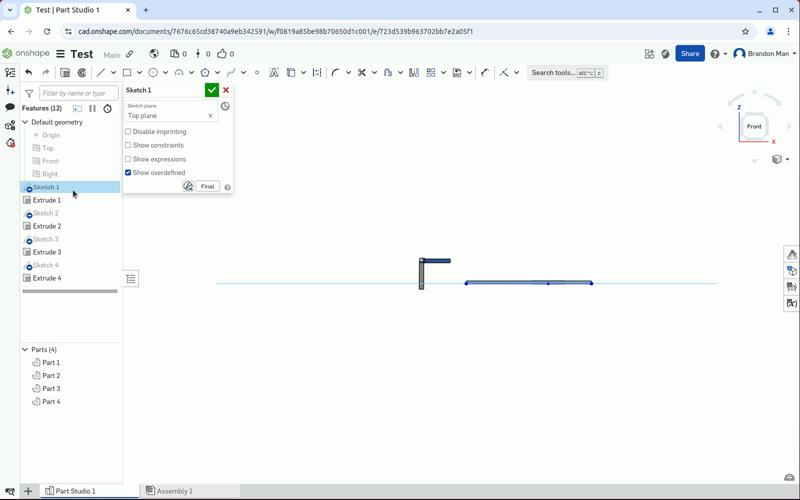
mouse_move(229, 92)
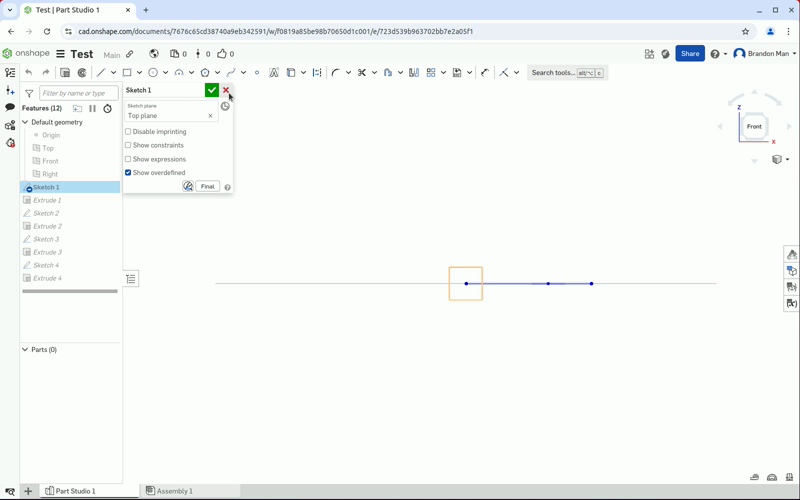
click(229, 92)
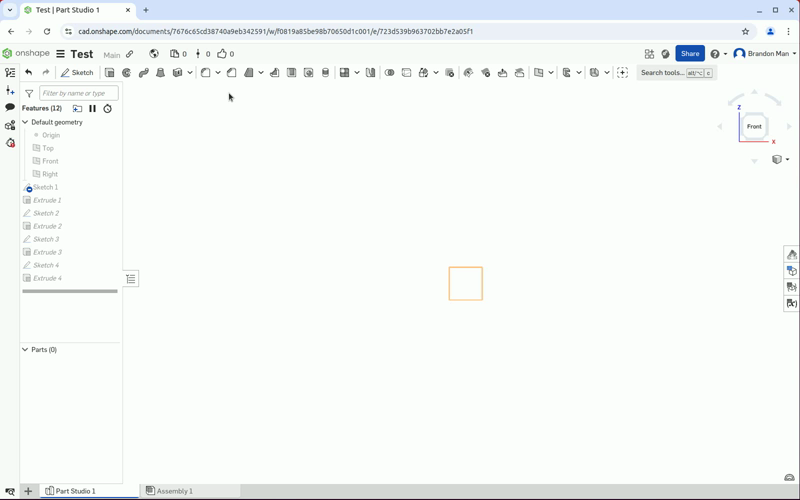
mouse_move(73, 352)
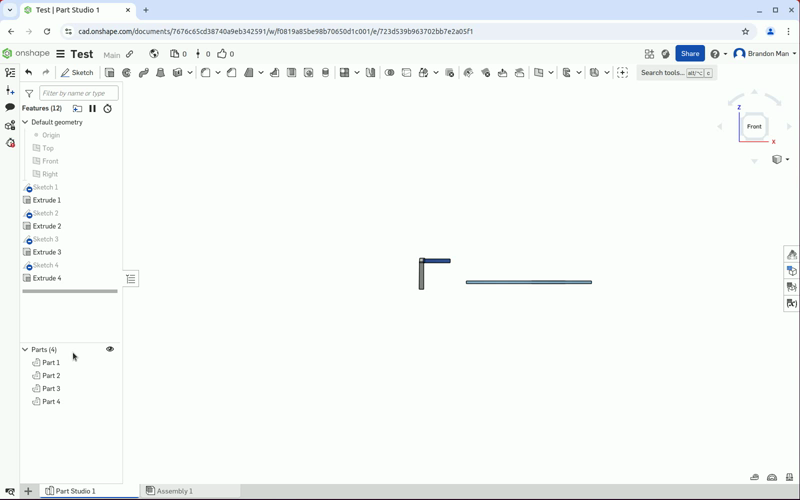
key(y)
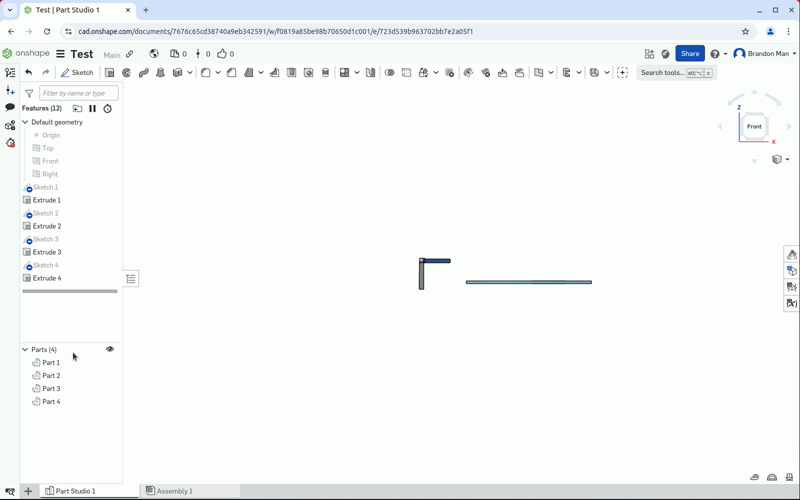
key(shift+p)
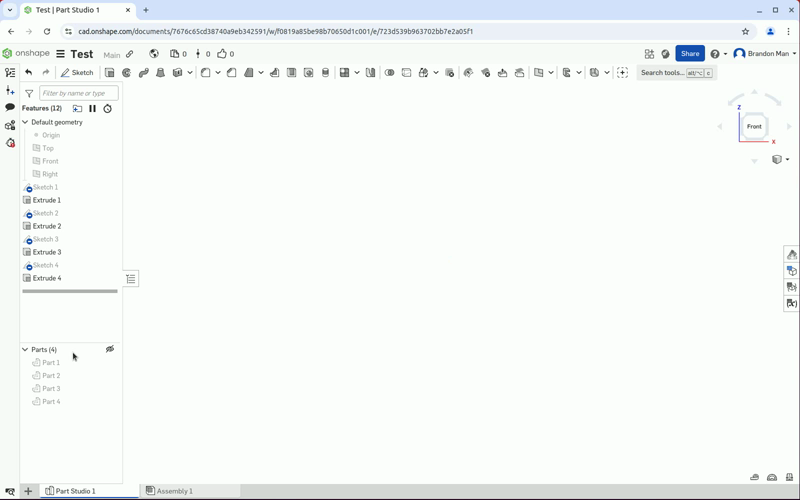
key(space)
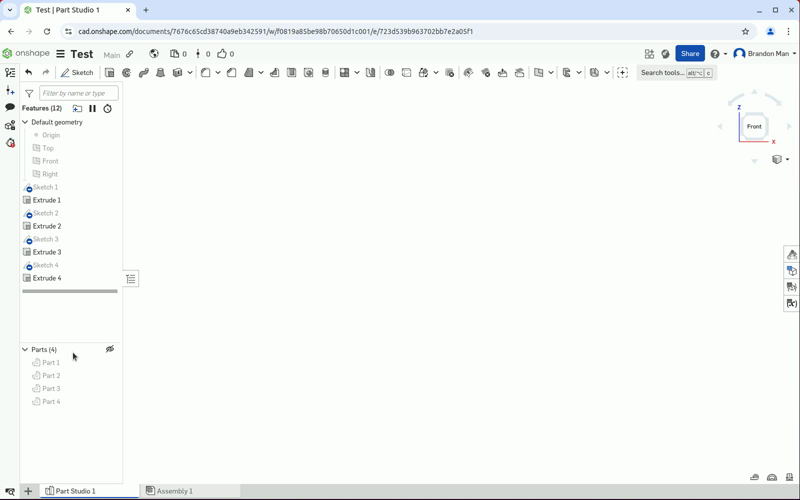
key_down(shift)
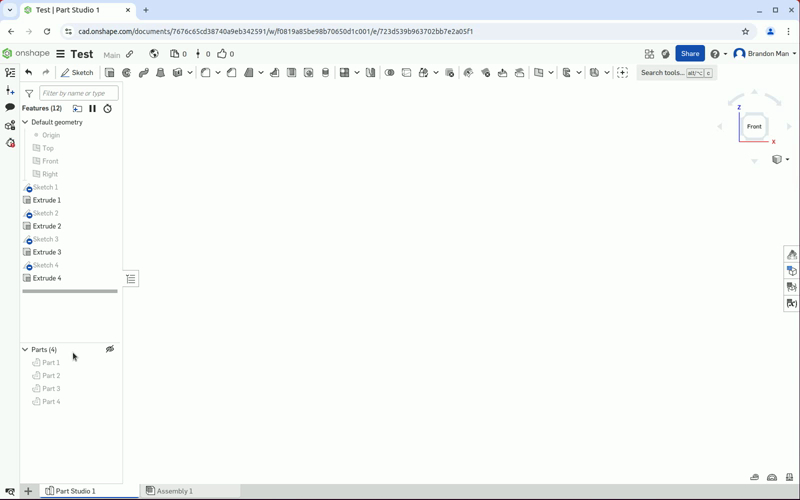
key(down)
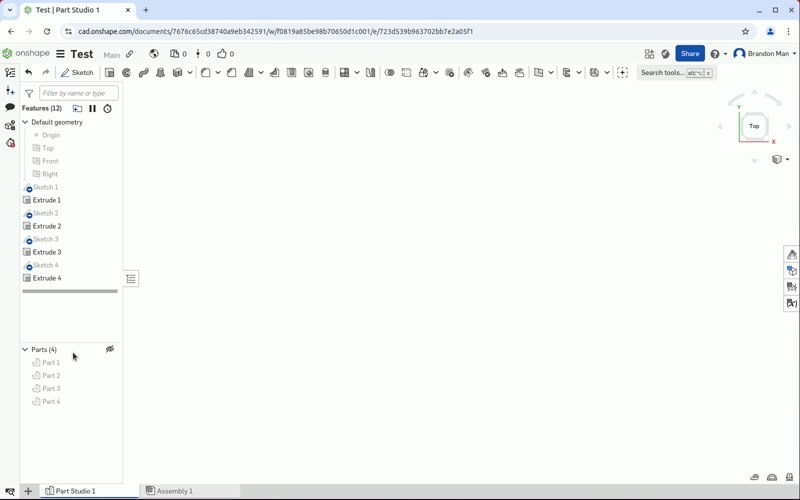
key_up(shift)
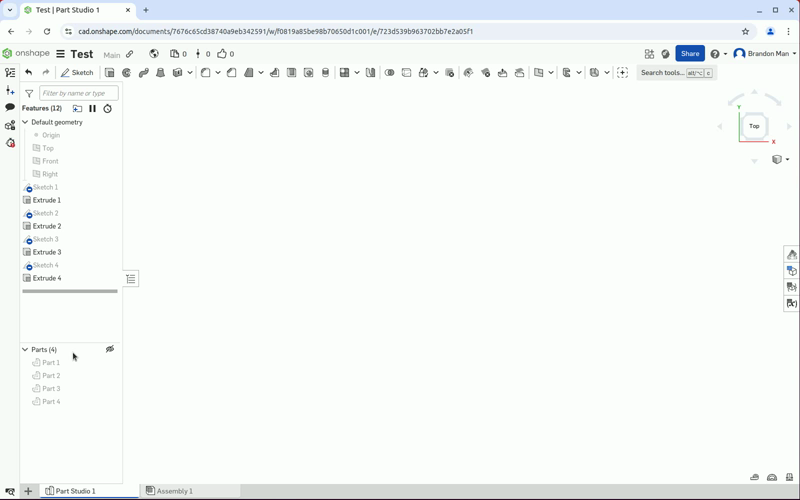
mouse_move(73, 352)
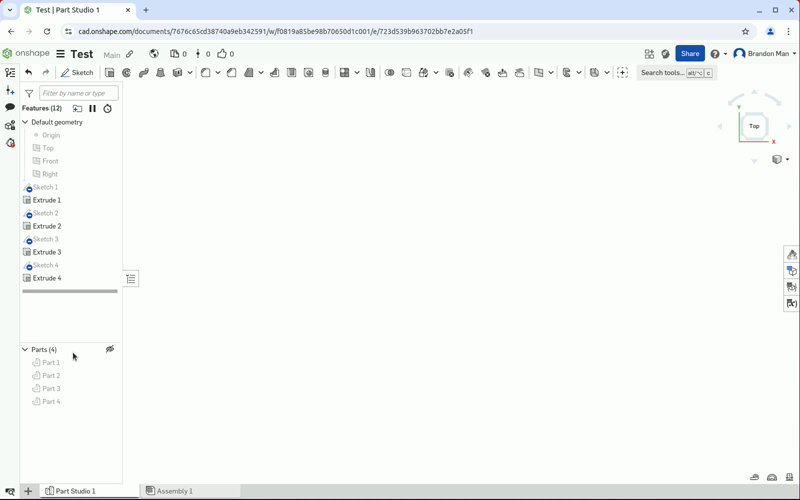
key(shift+y)
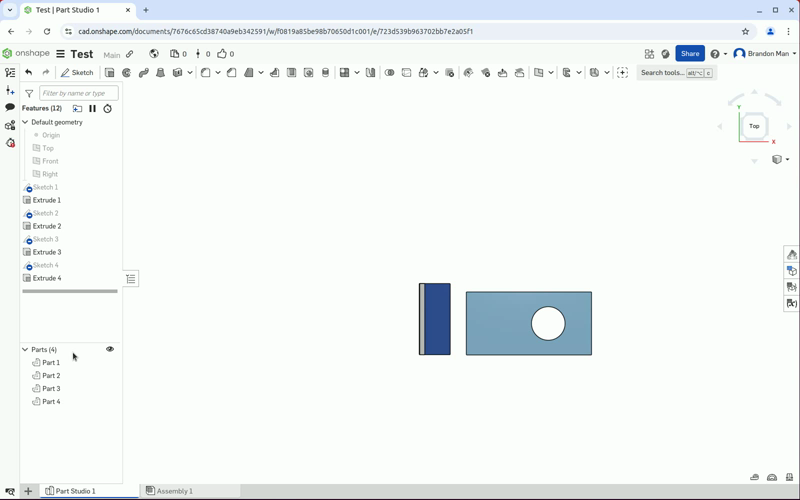
mouse_move(541, 75)
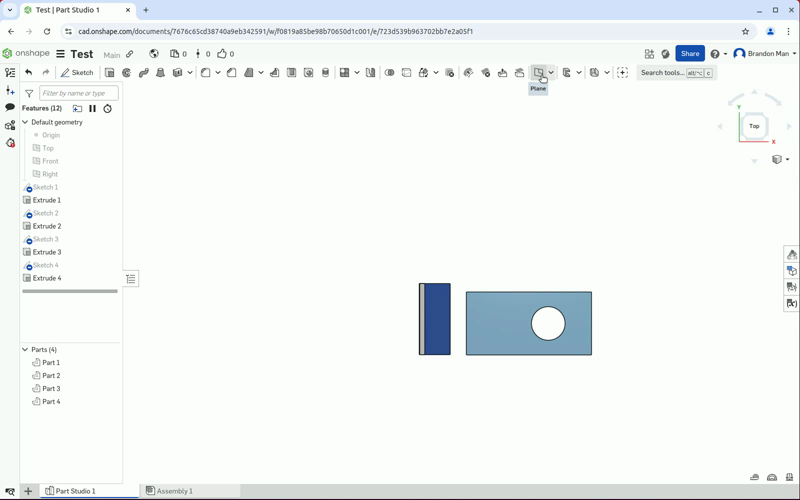
click(541, 75)
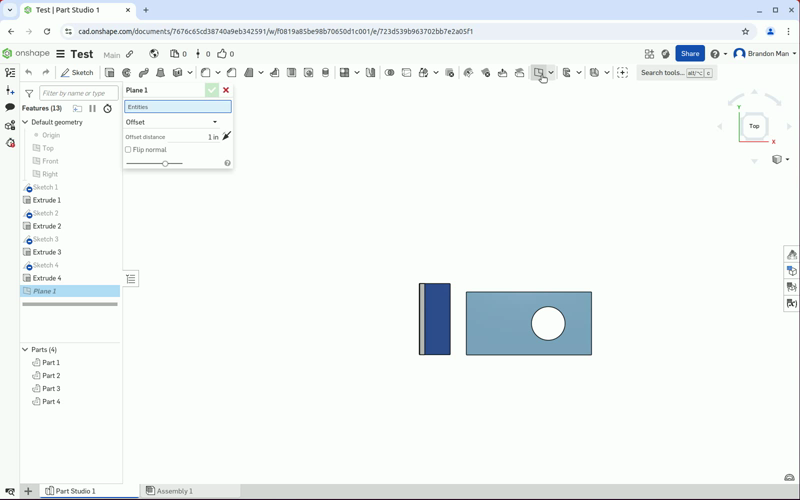
mouse_move(73, 150)
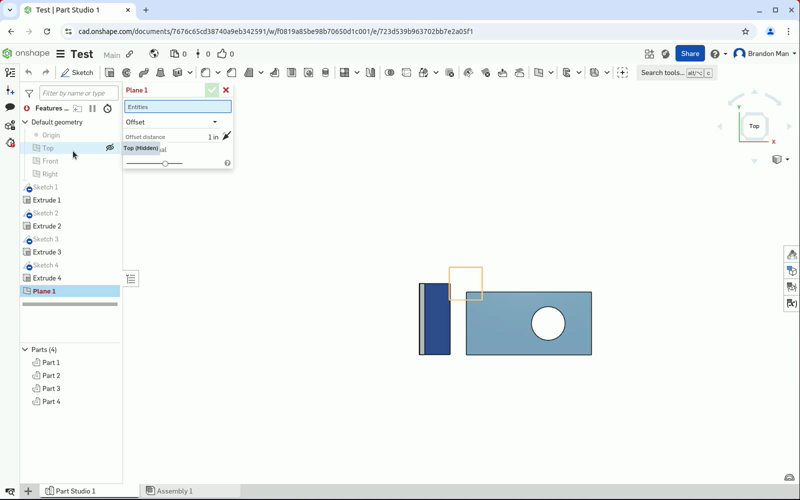
click(73, 150)
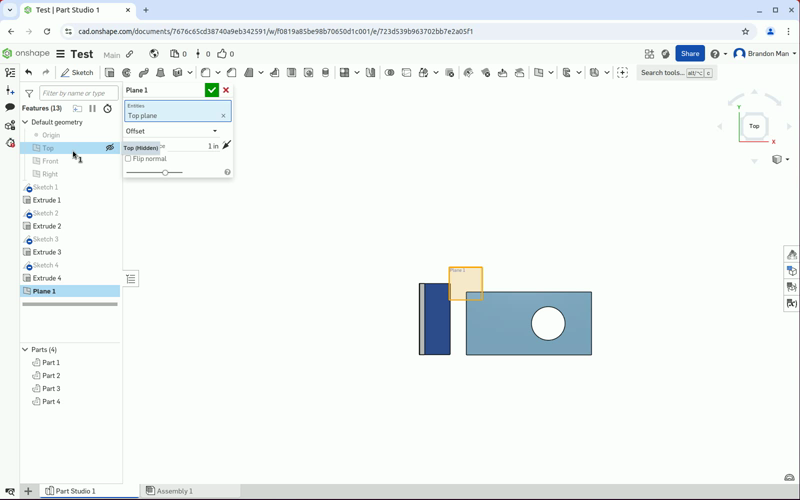
key(tab, 2)
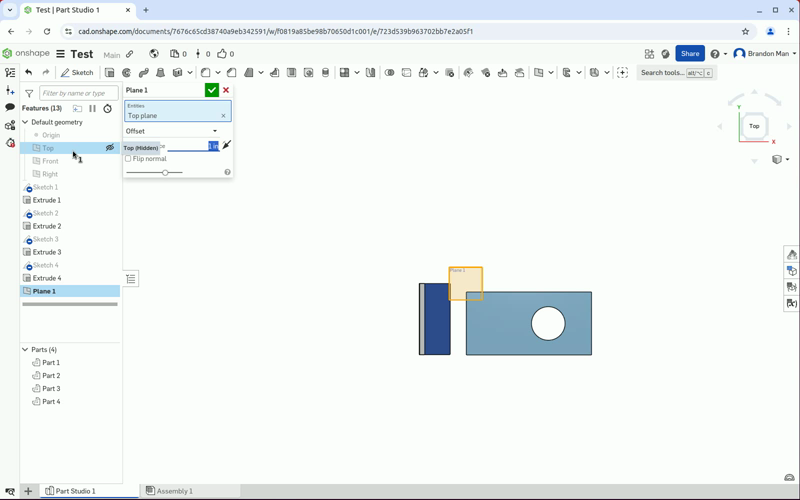
text(4.807)
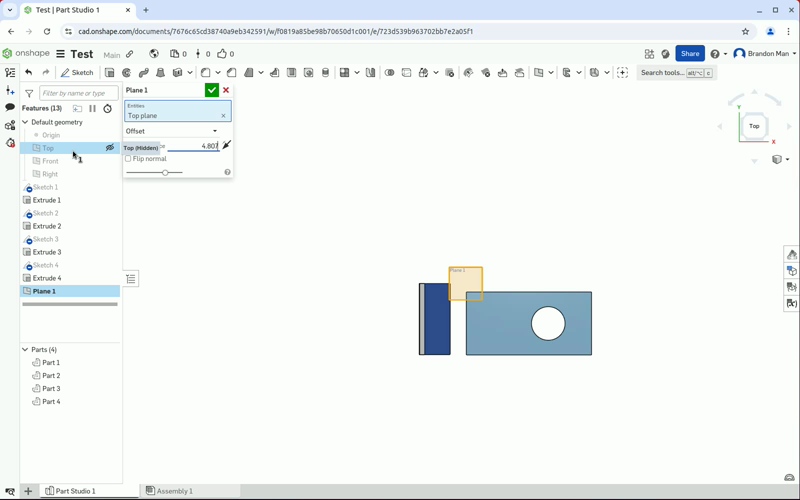
key(enter, 2)
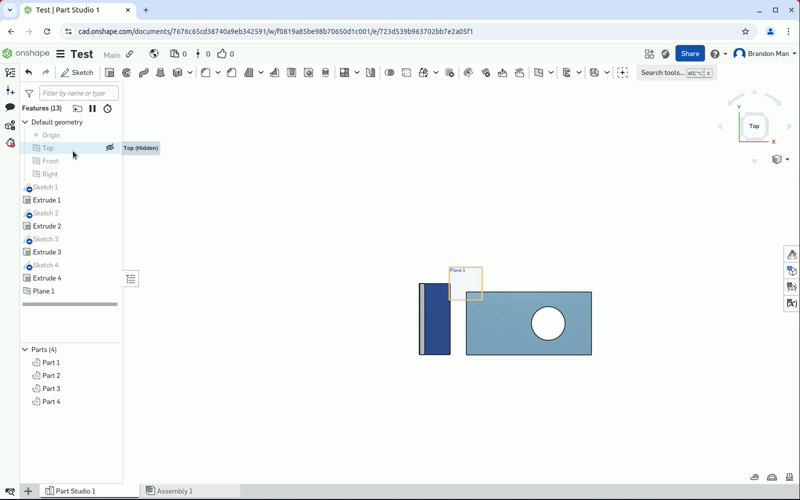
key(shift+s)
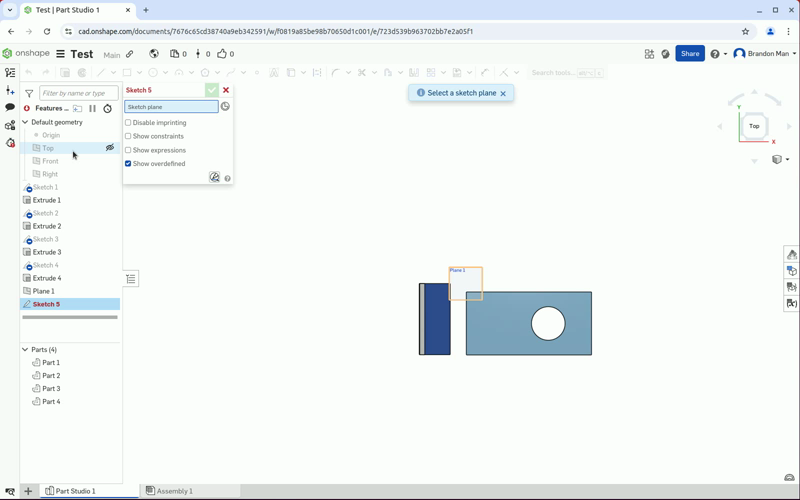
mouse_move(73, 293)
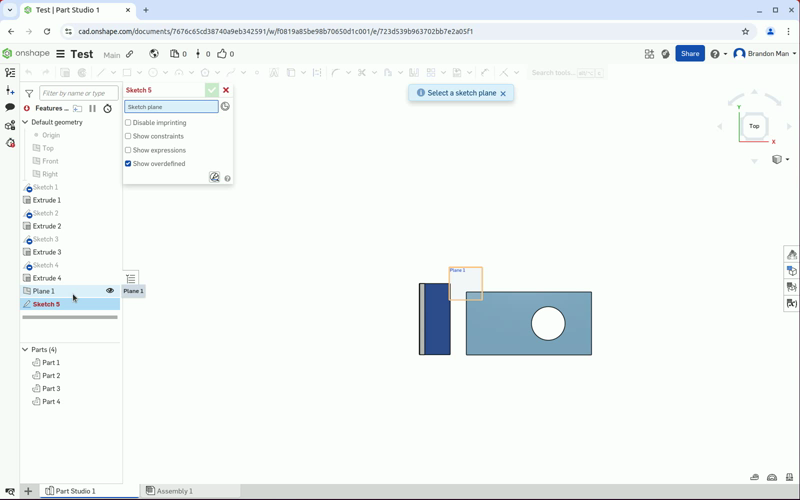
click(73, 293)
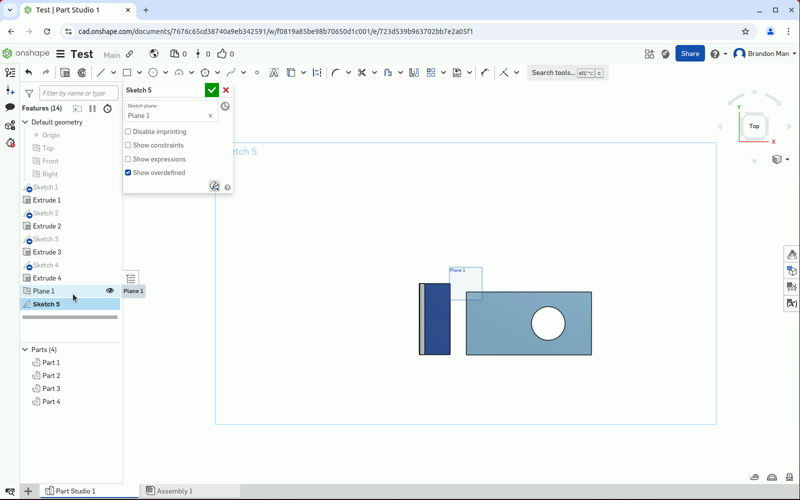
mouse_move(73, 352)
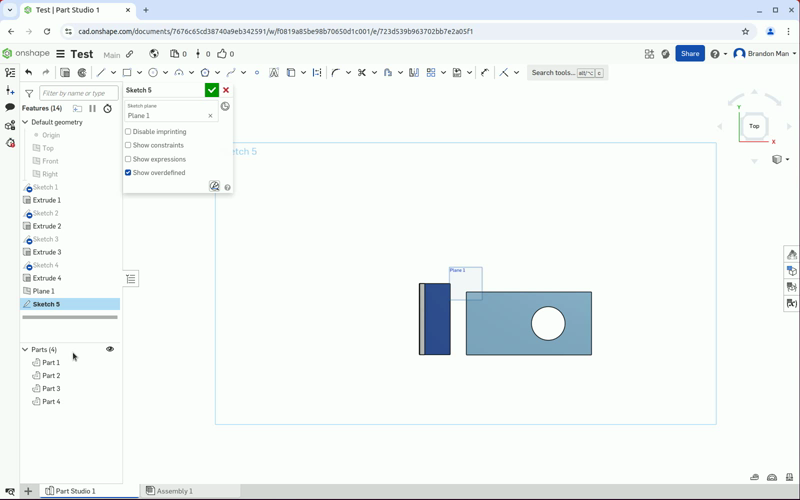
key(y)
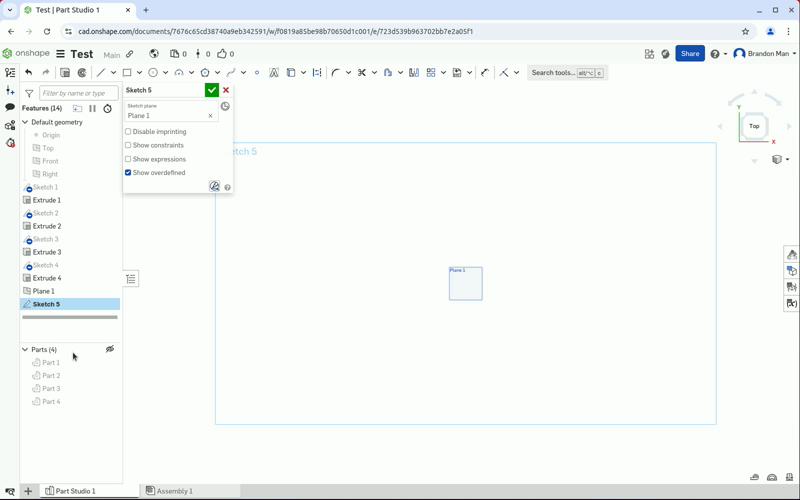
key(c)
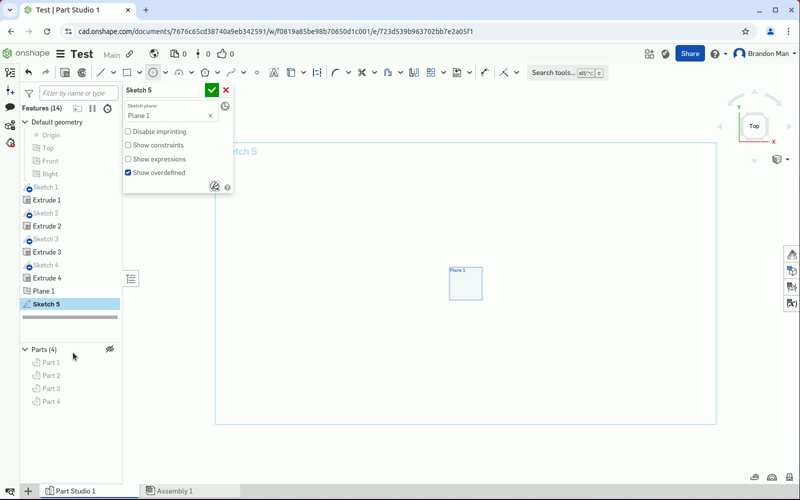
key_down(shift)
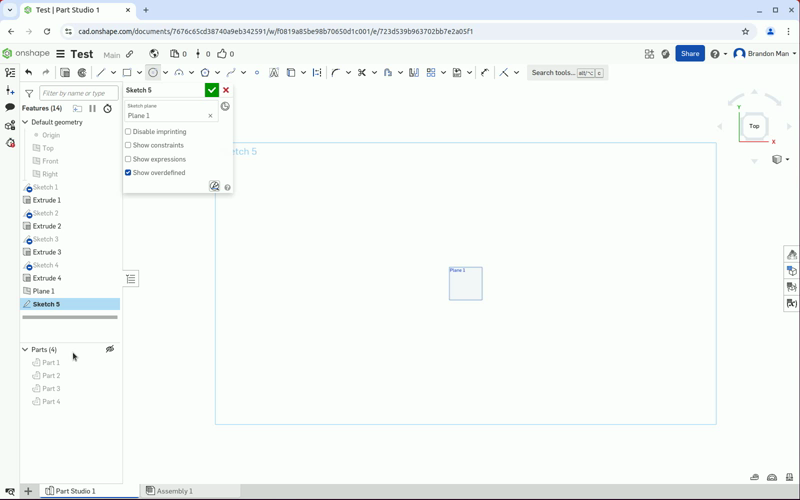
mouse_move(436, 297)
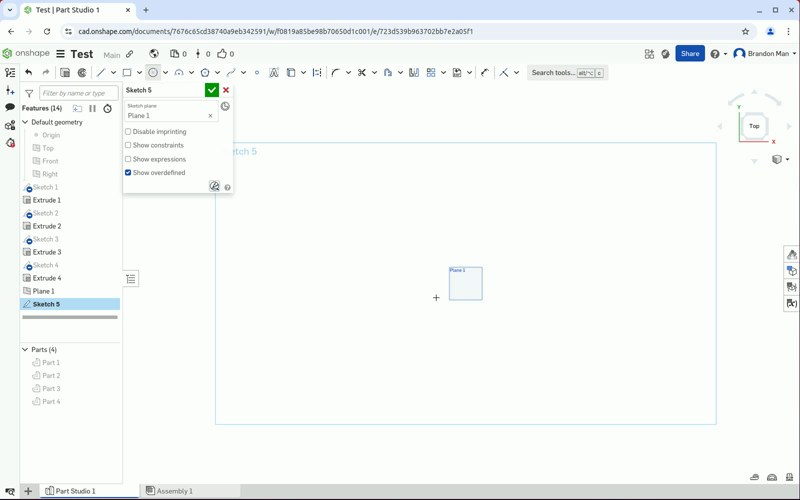
click(436, 297)
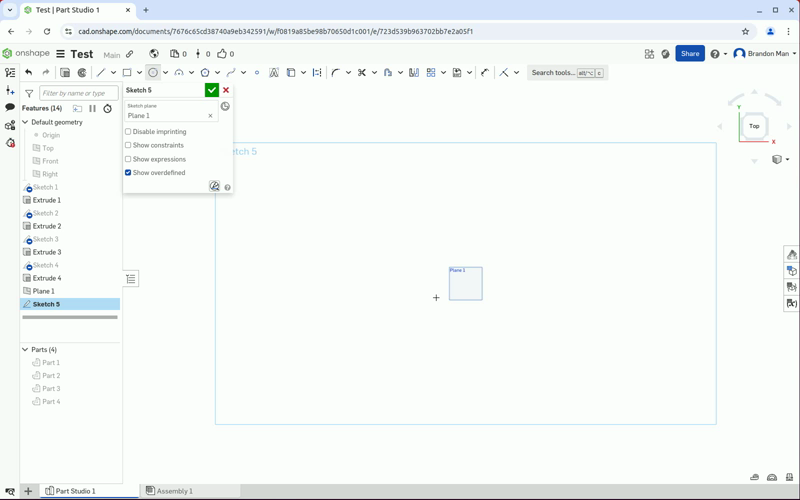
key_up(shift)
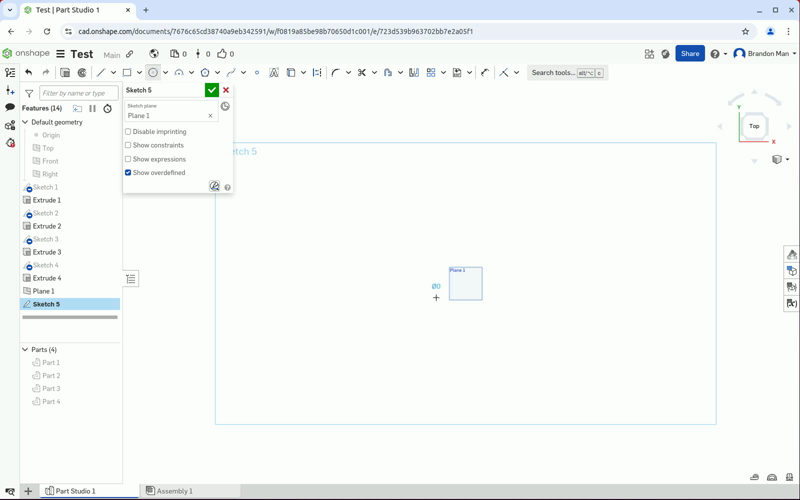
mouse_move(440, 297)
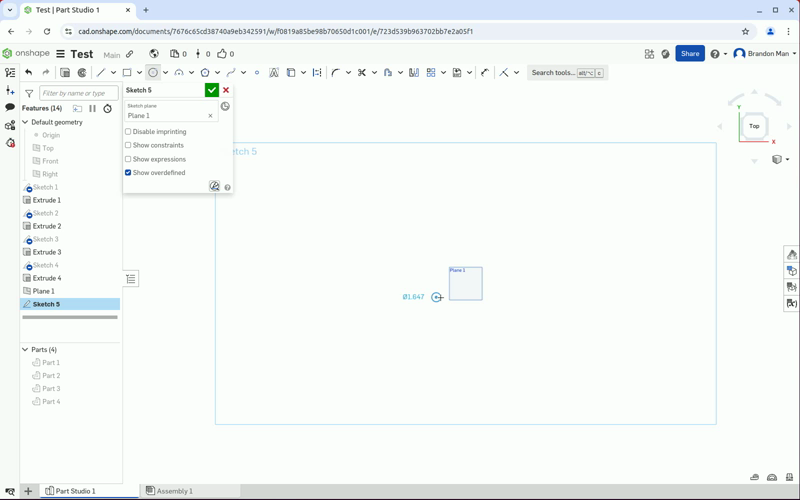
click(440, 297)
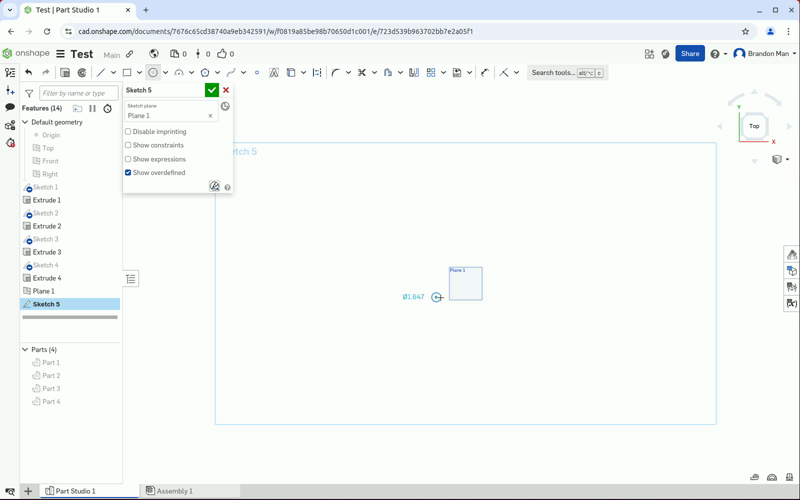
key(esc)
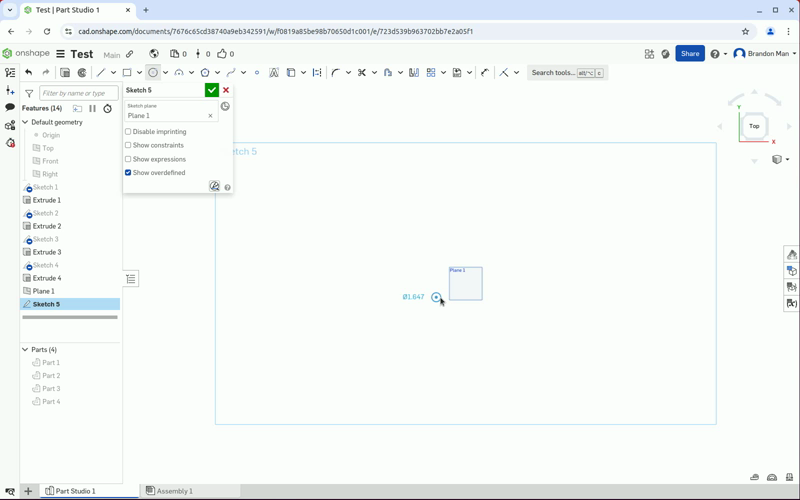
mouse_move(439, 293)
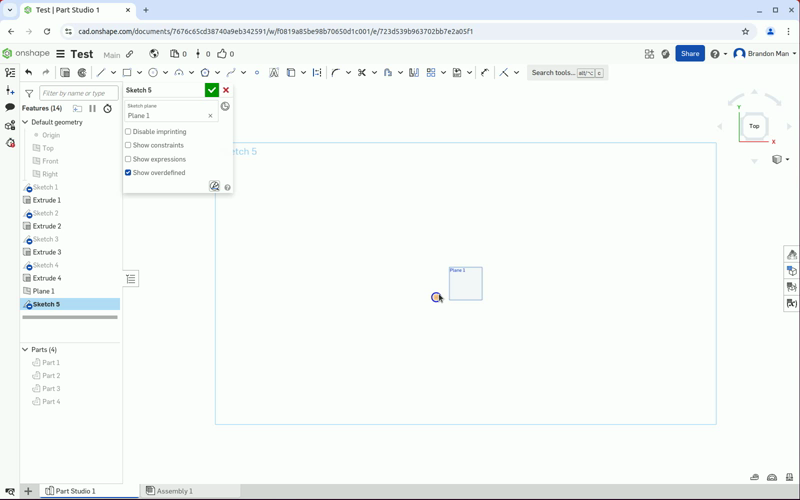
scroll(6)
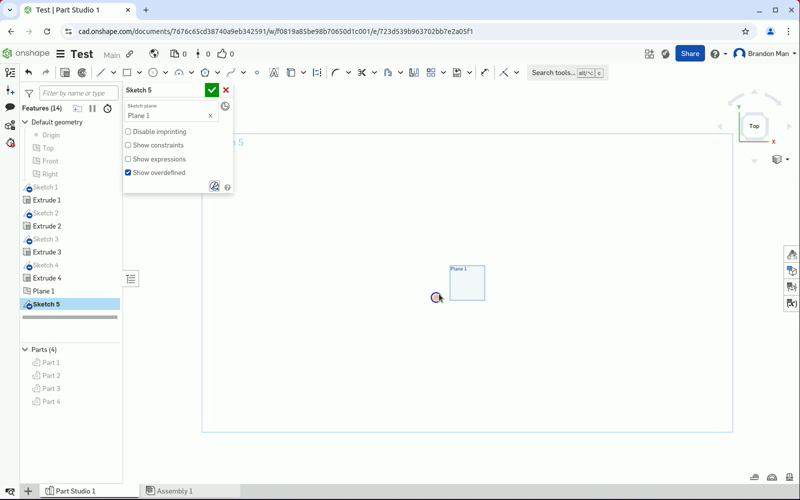
scroll(6)
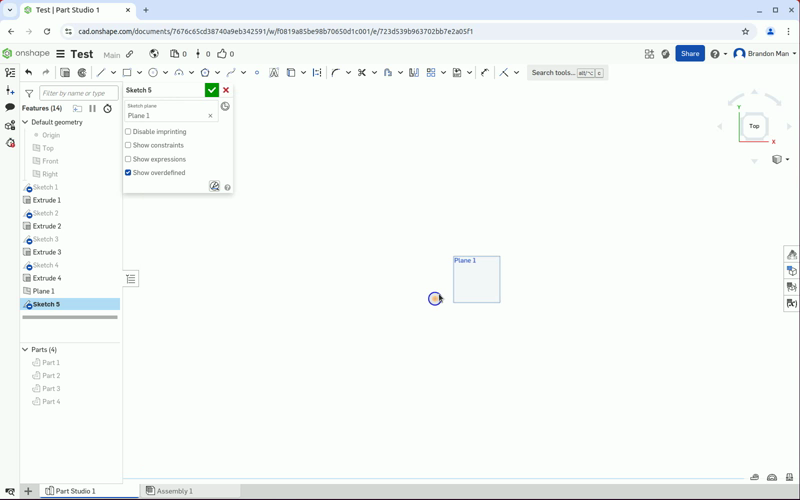
scroll(6)
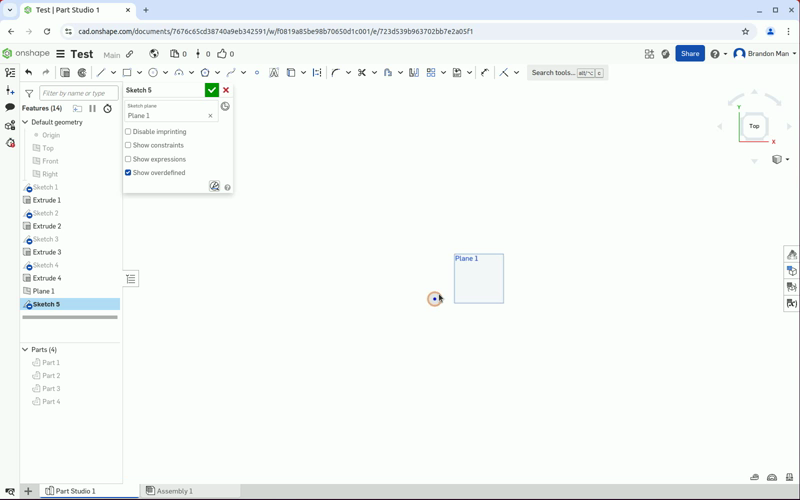
scroll(6)
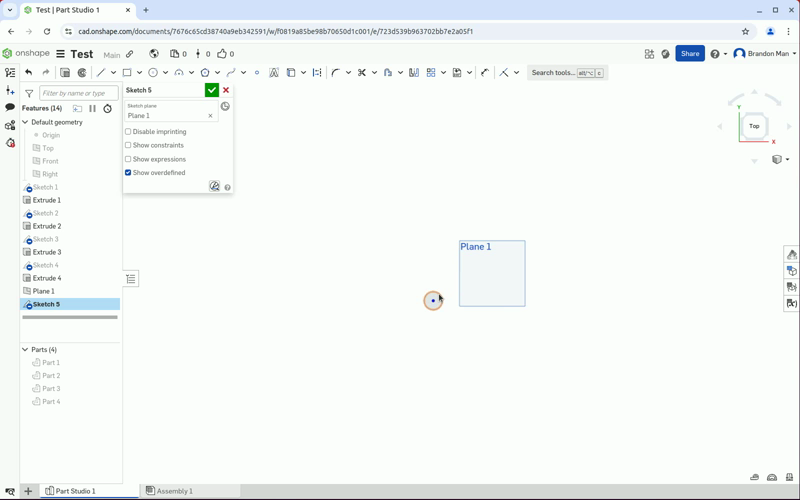
scroll(6)
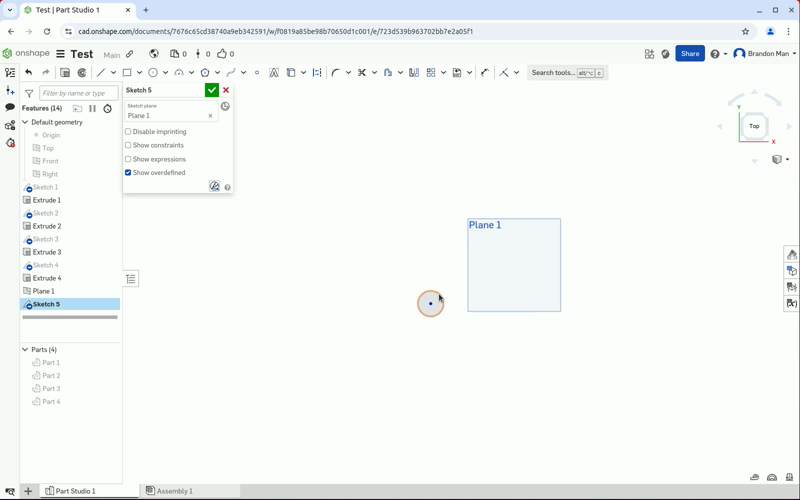
scroll(6)
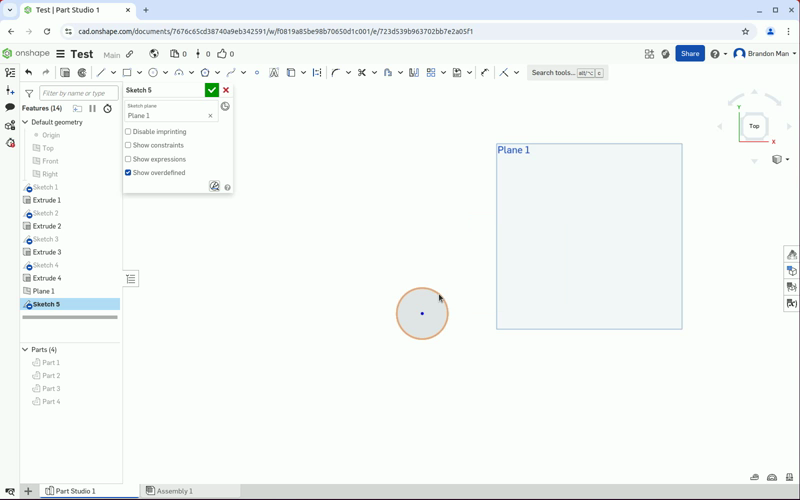
scroll(6)
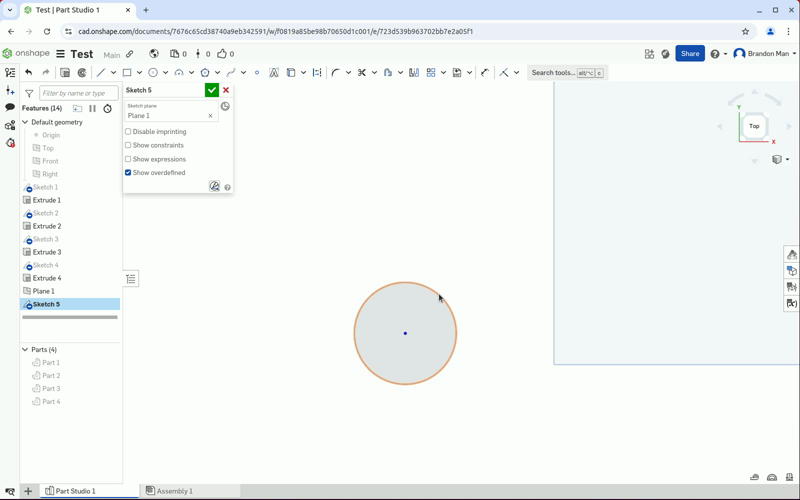
click(439, 293)
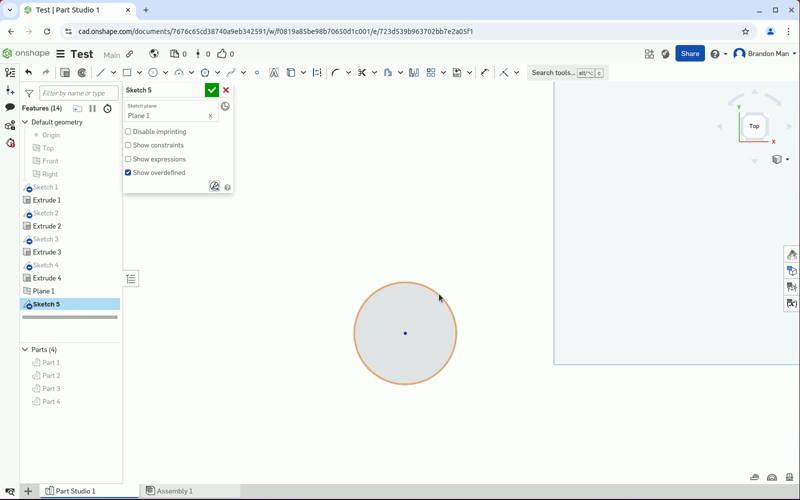
scroll(-6)
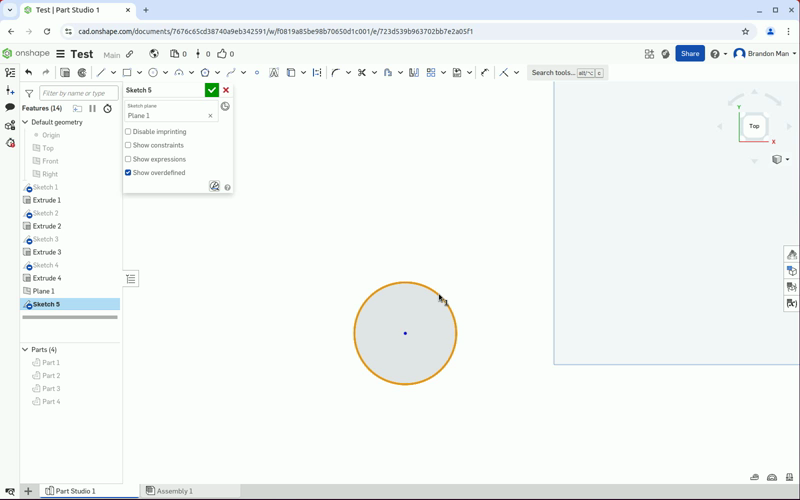
scroll(-6)
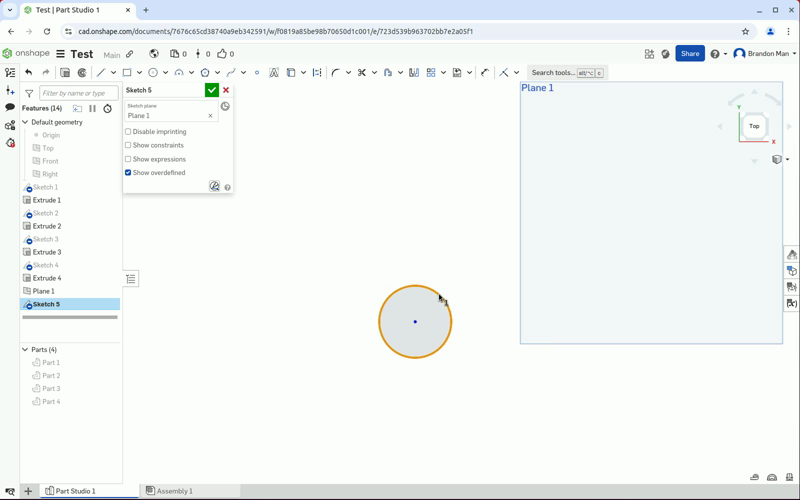
scroll(-6)
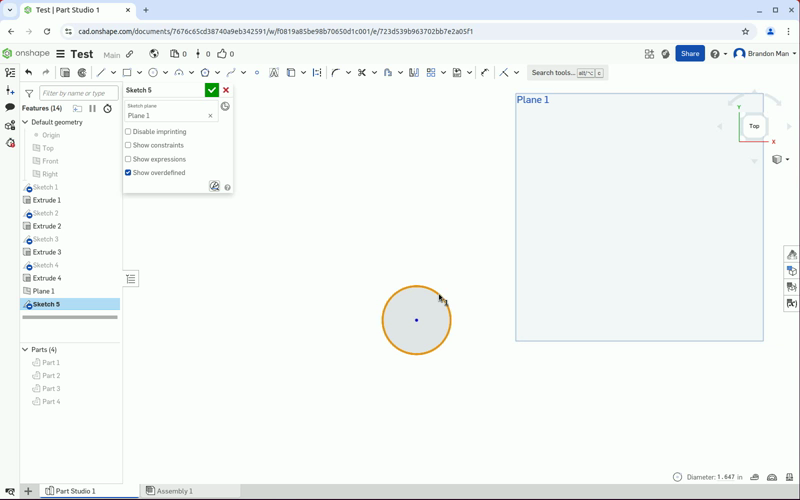
scroll(-6)
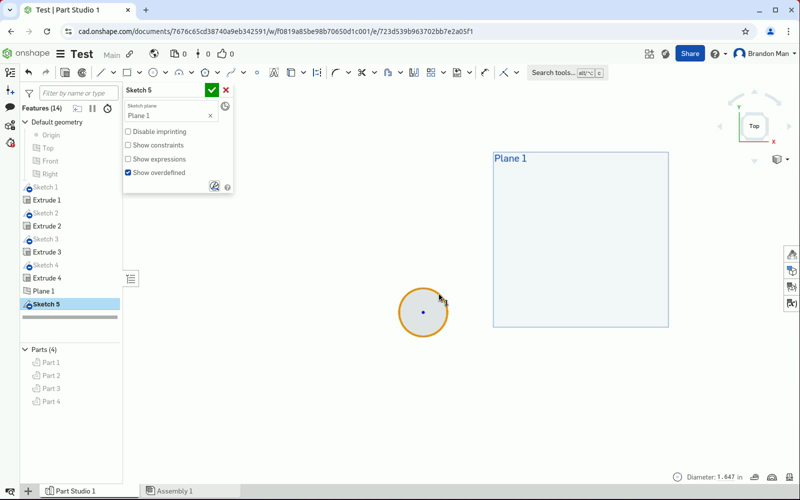
scroll(-6)
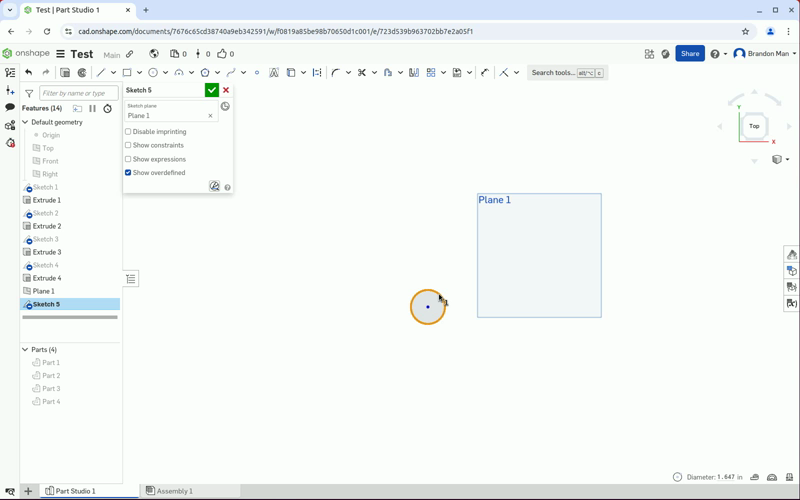
scroll(-6)
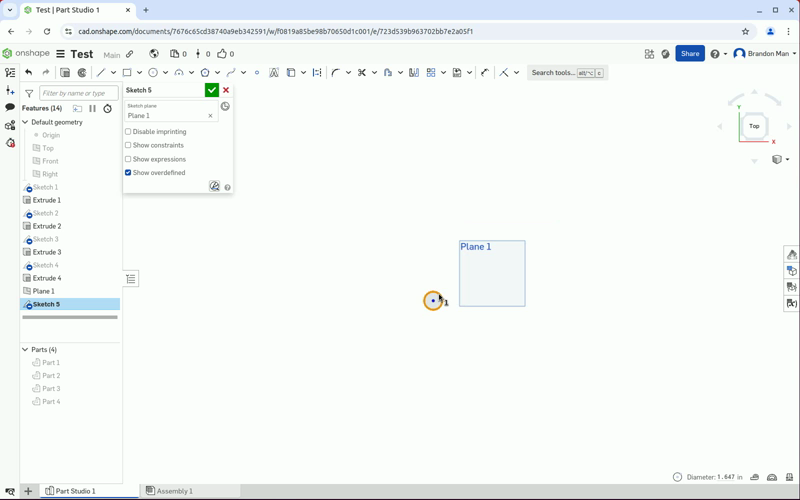
scroll(-6)
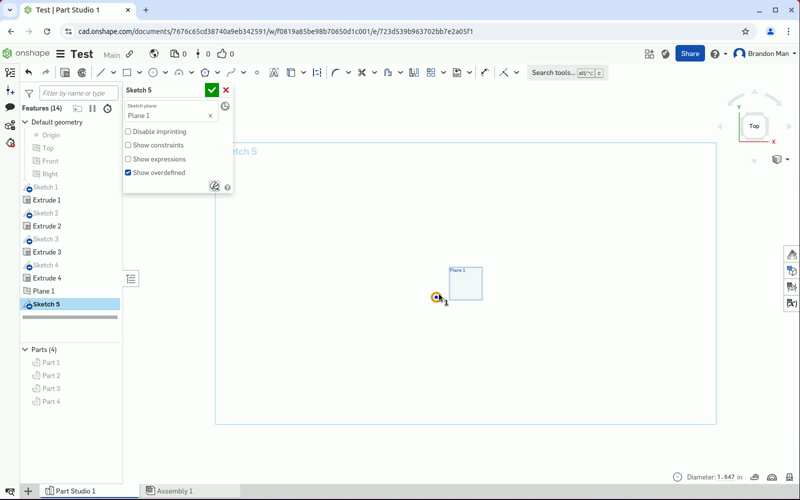
mouse_move(73, 352)
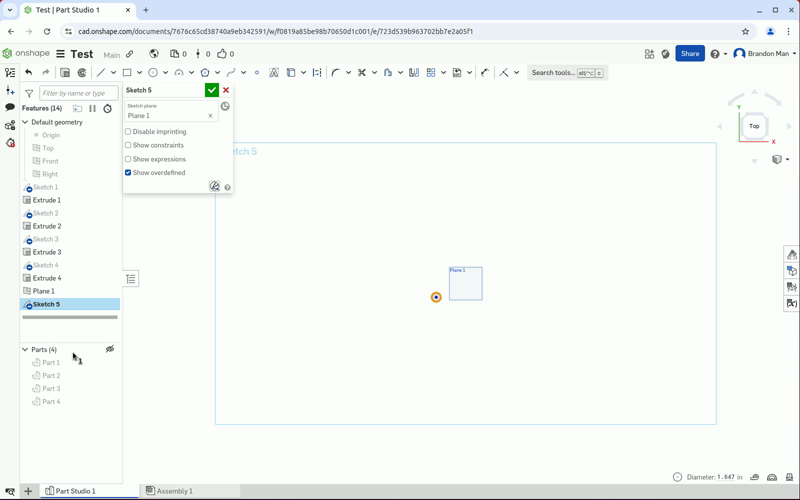
key(shift+y)
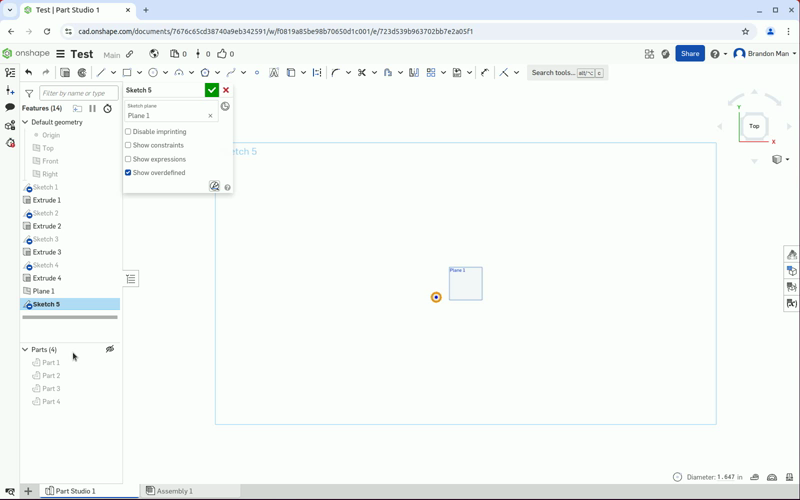
key(shift+e)
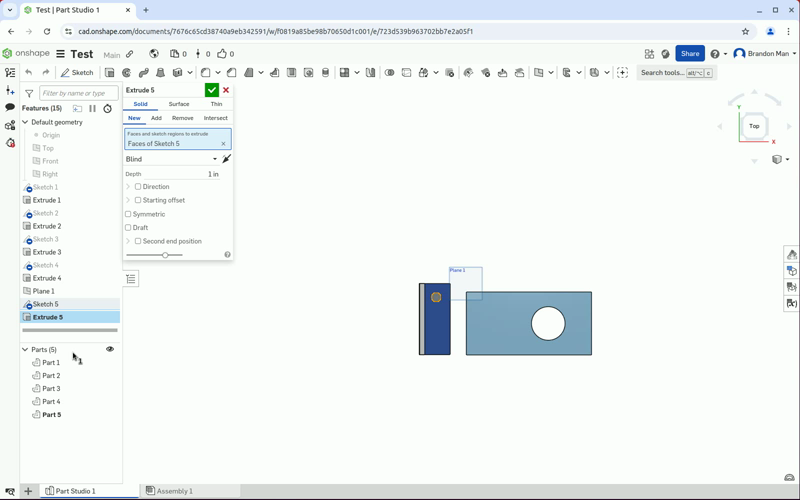
mouse_move(143, 106)
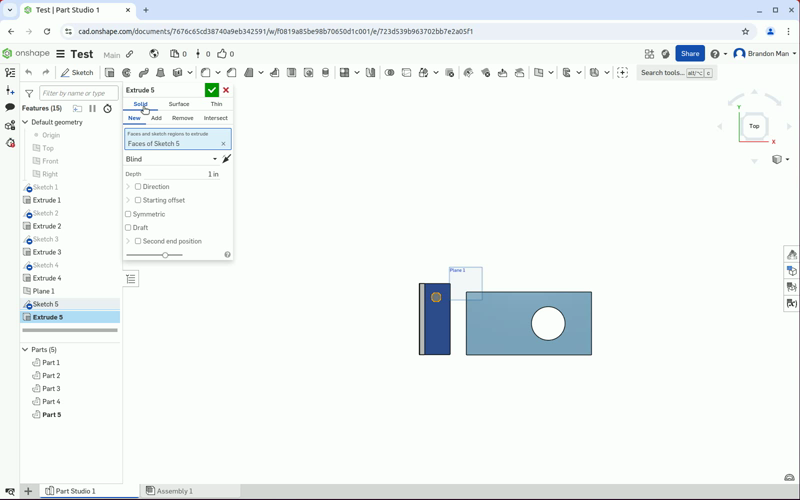
click(143, 106)
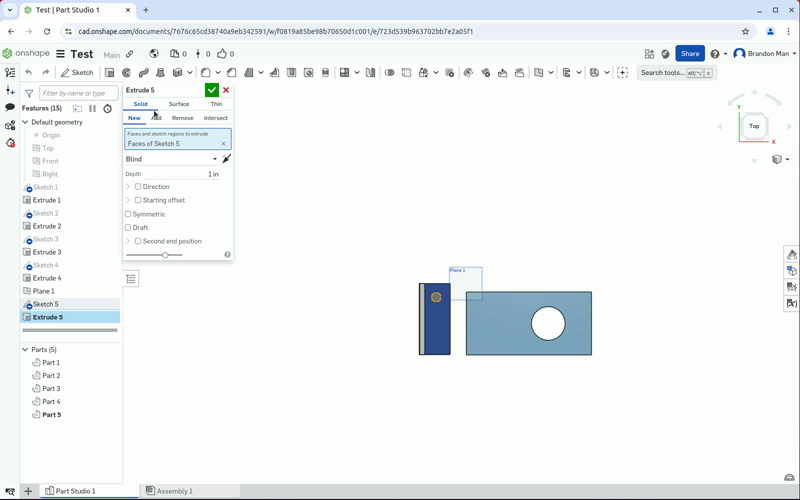
mouse_move(186, 120)
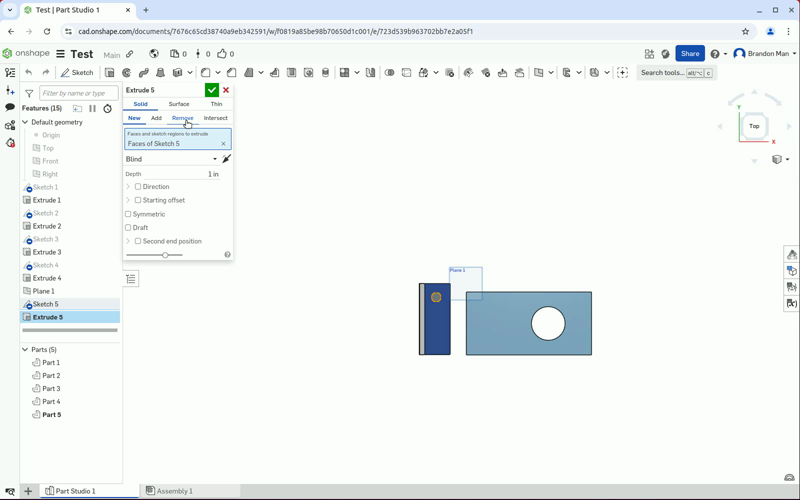
click(186, 120)
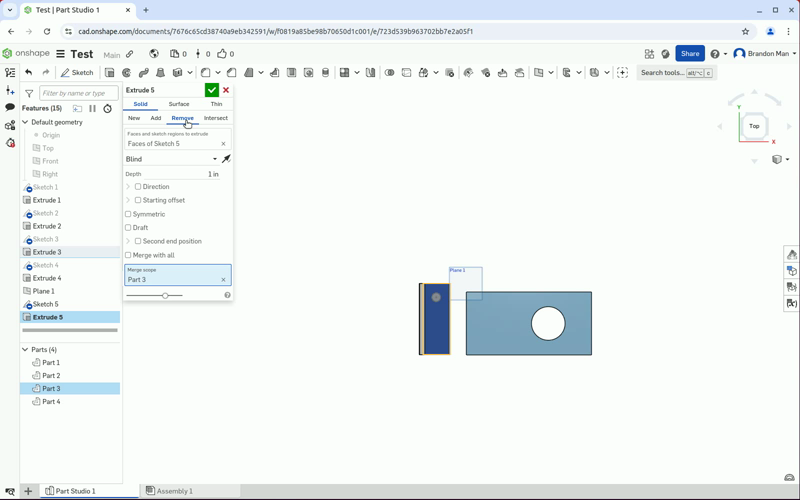
key(tab, 4)
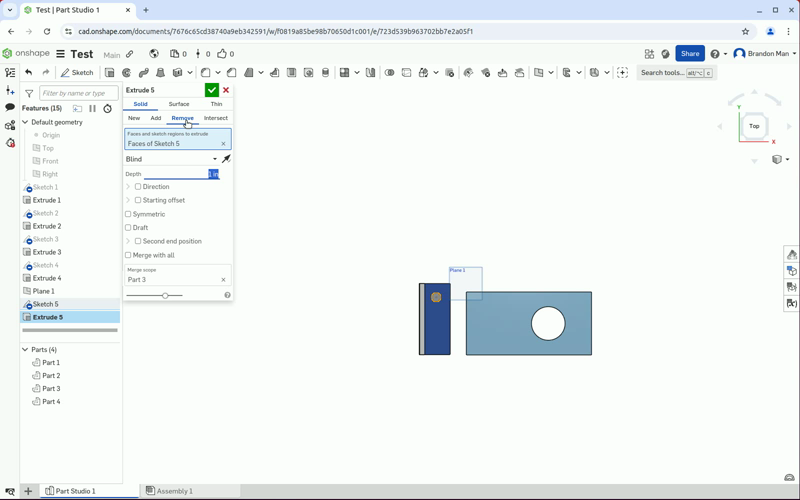
text(5.777)
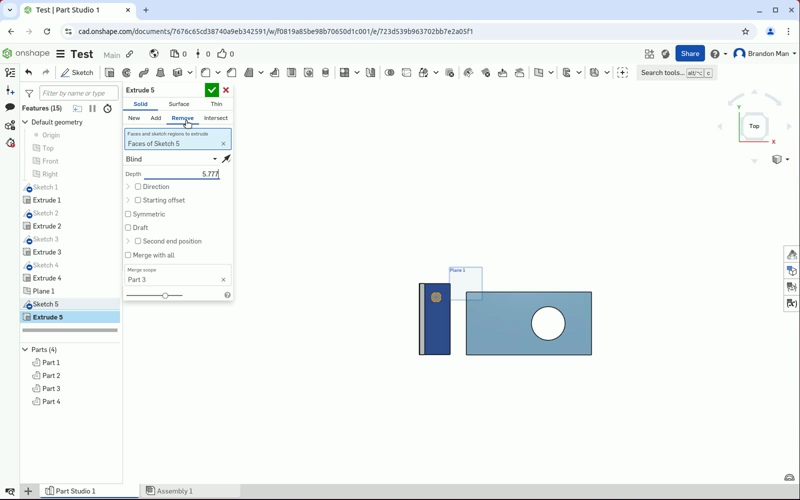
key(tab, 6)
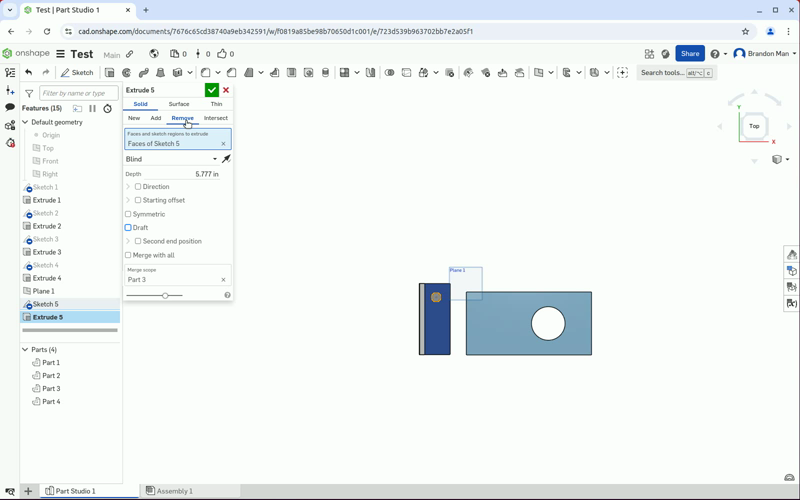
key(space)
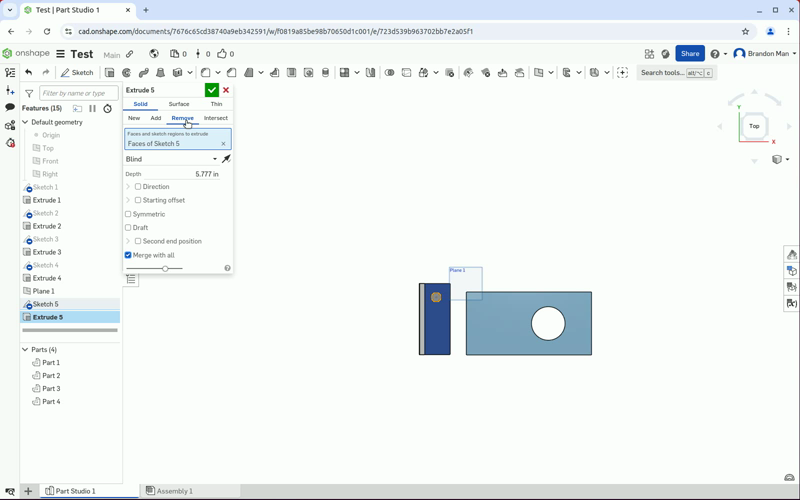
key(enter)
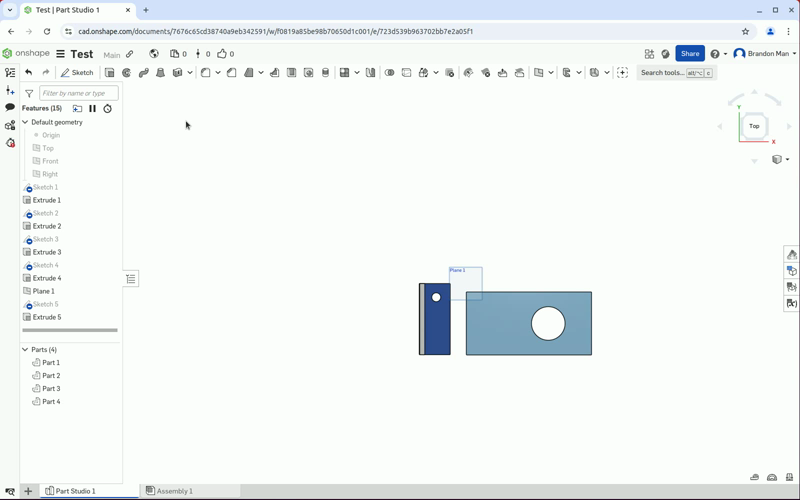
key(shift+h)
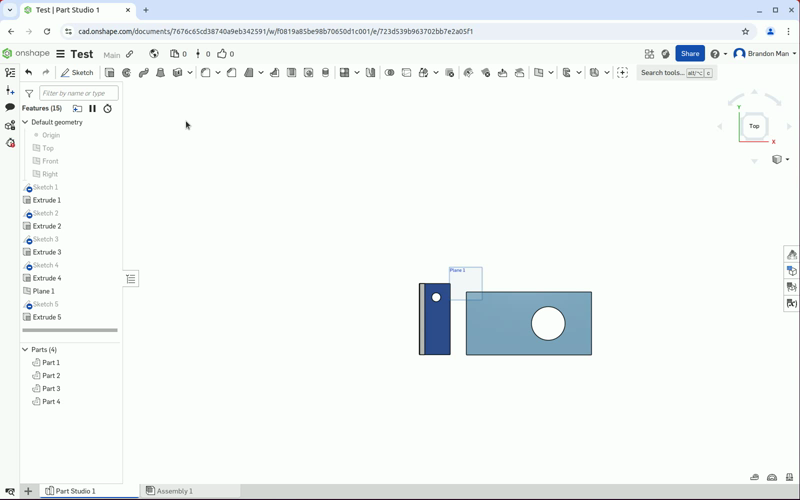
key(shift+h)
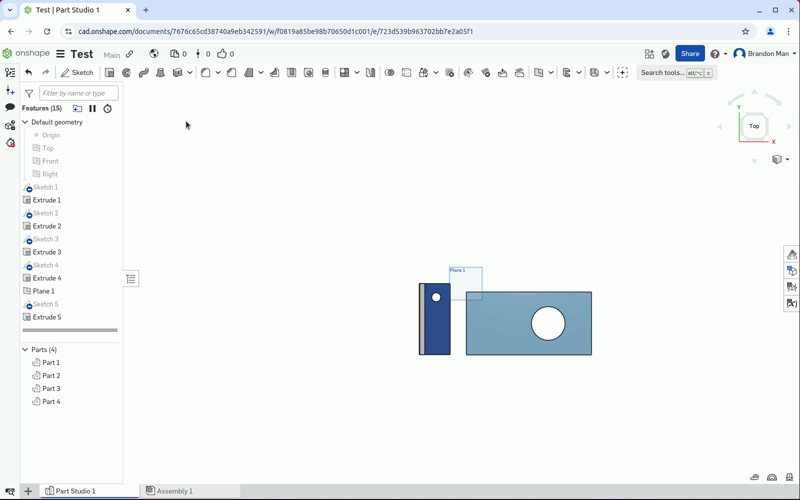
mouse_move(73, 189)
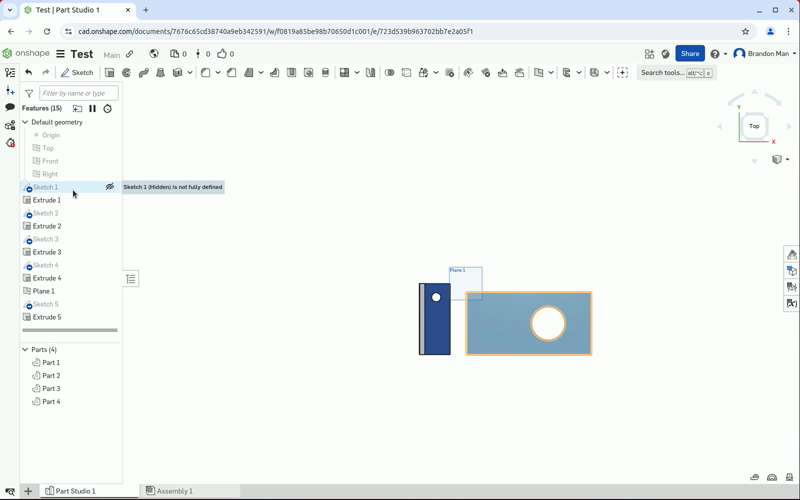
click(73, 189)
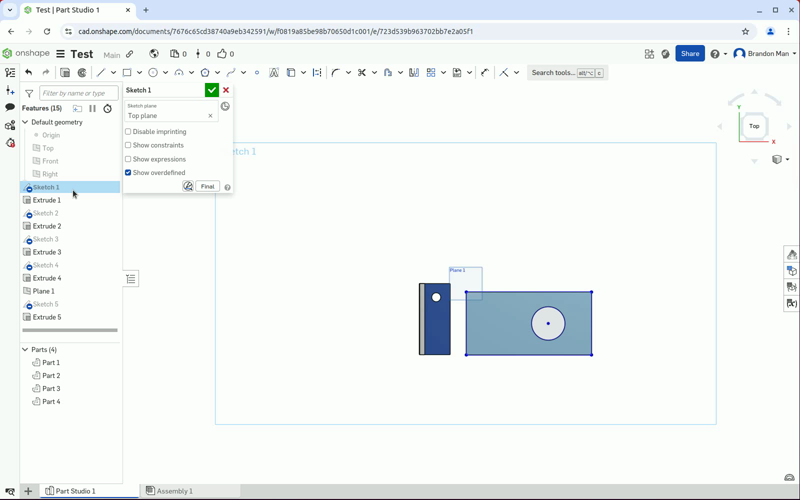
mouse_move(229, 92)
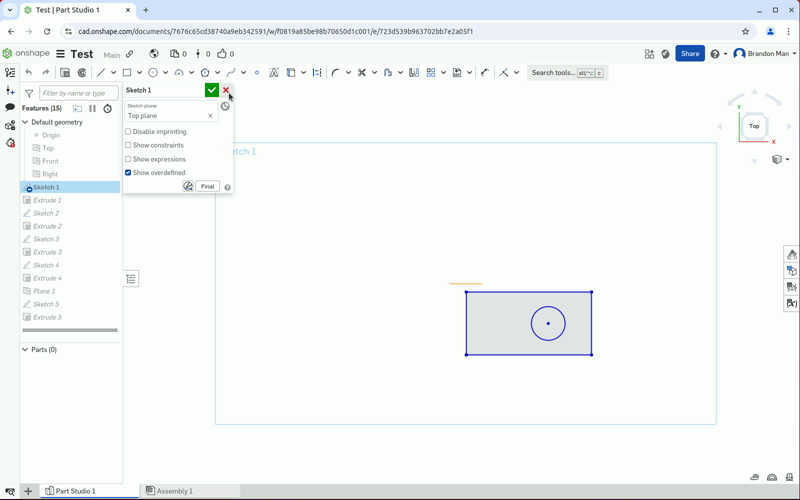
click(229, 92)
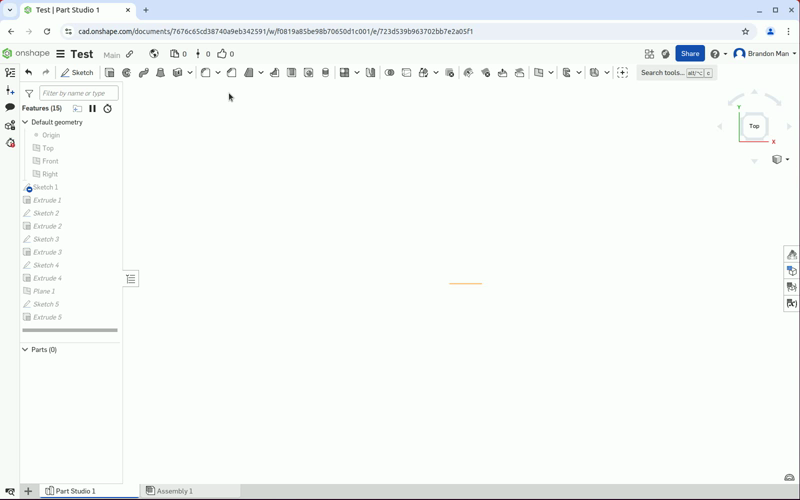
key(shift+s)
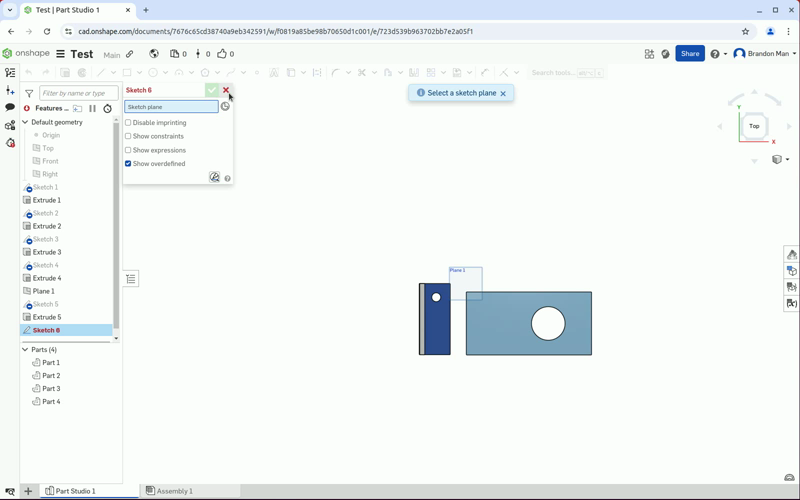
mouse_move(69, 293)
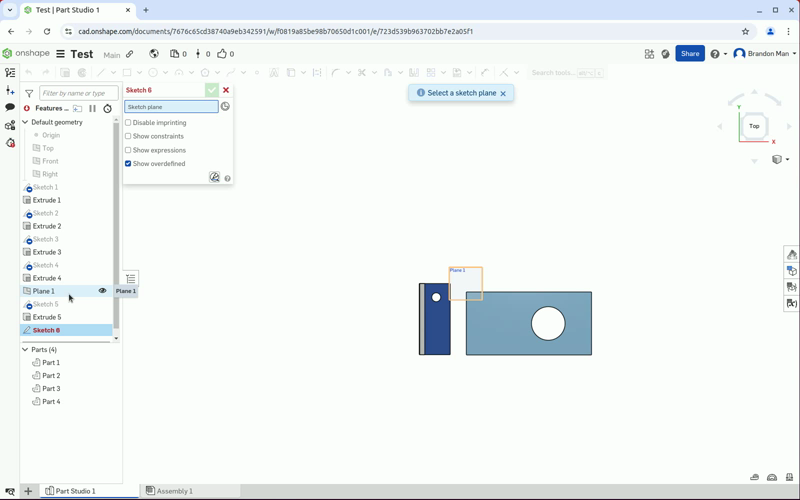
click(69, 293)
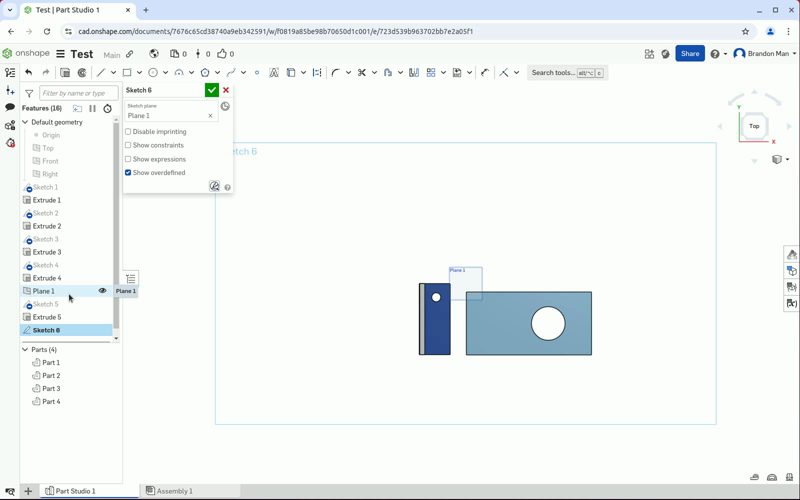
mouse_move(73, 352)
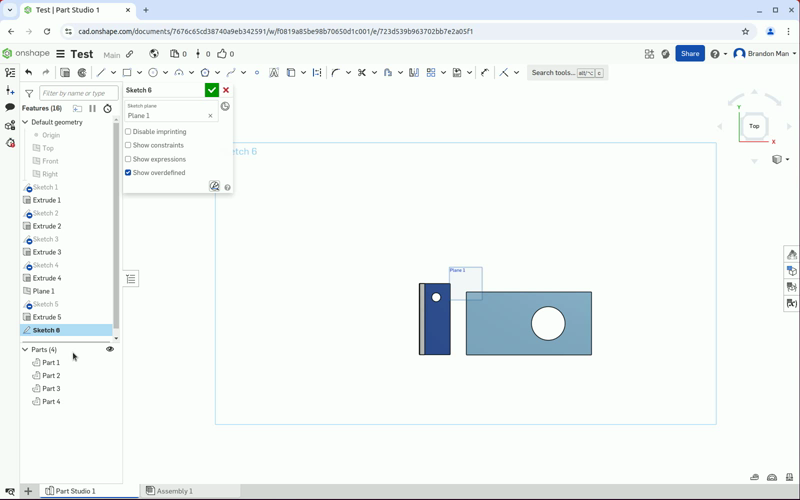
key(y)
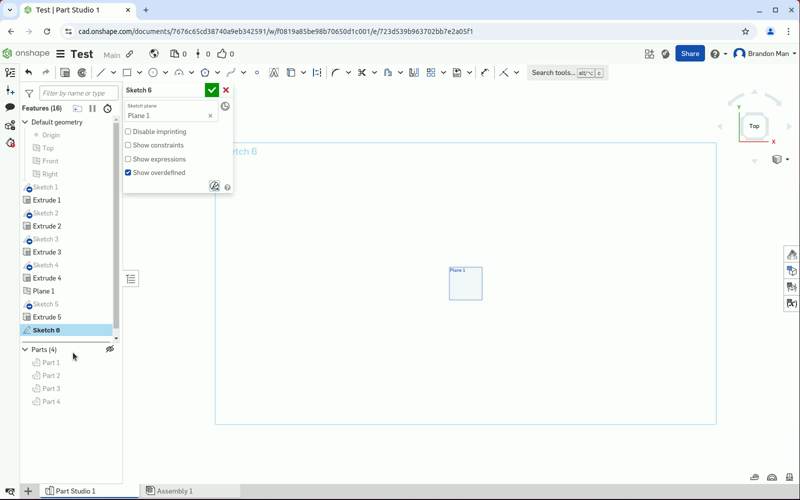
key(c)
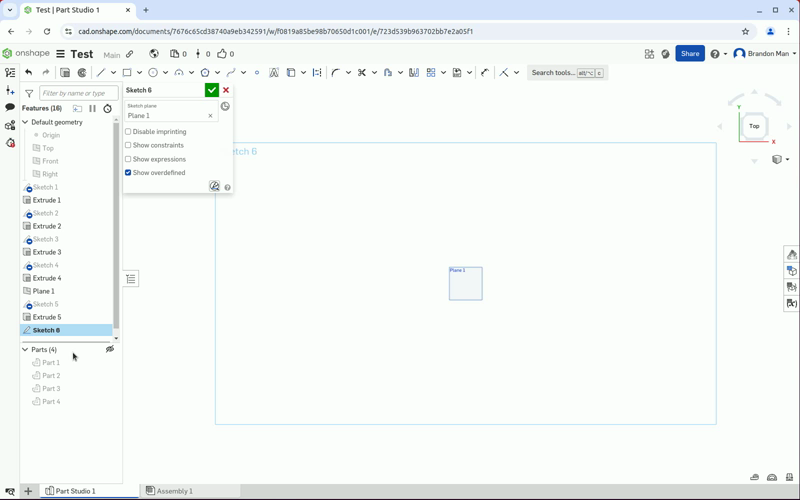
key_down(shift)
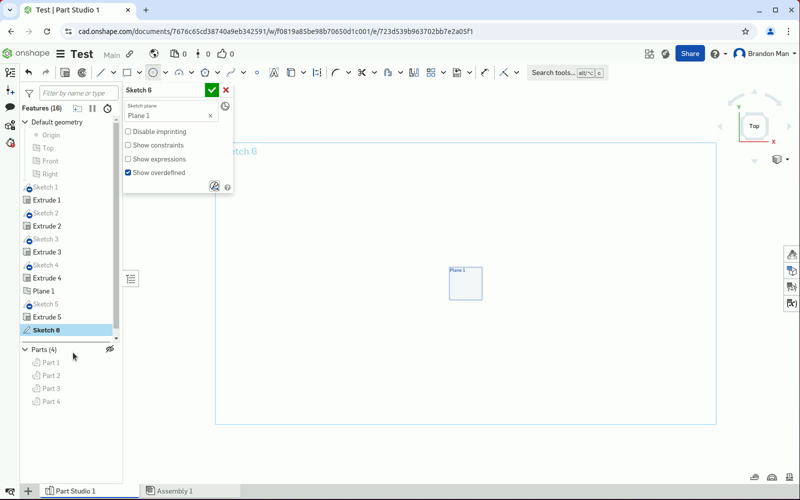
mouse_move(436, 325)
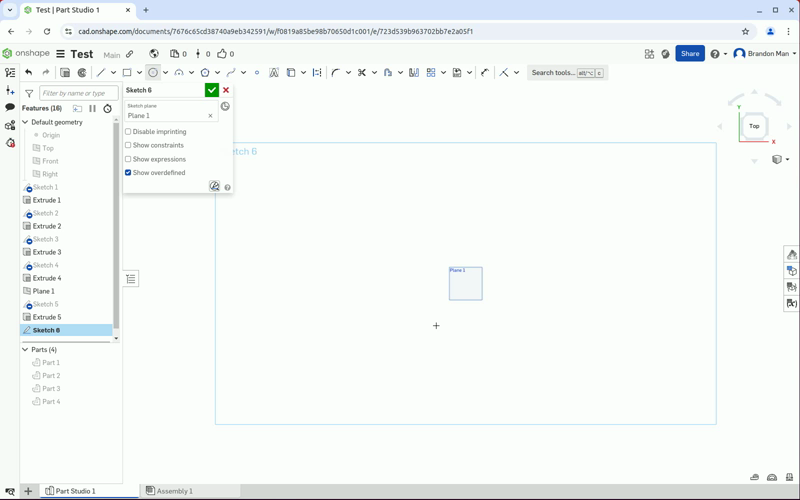
click(436, 325)
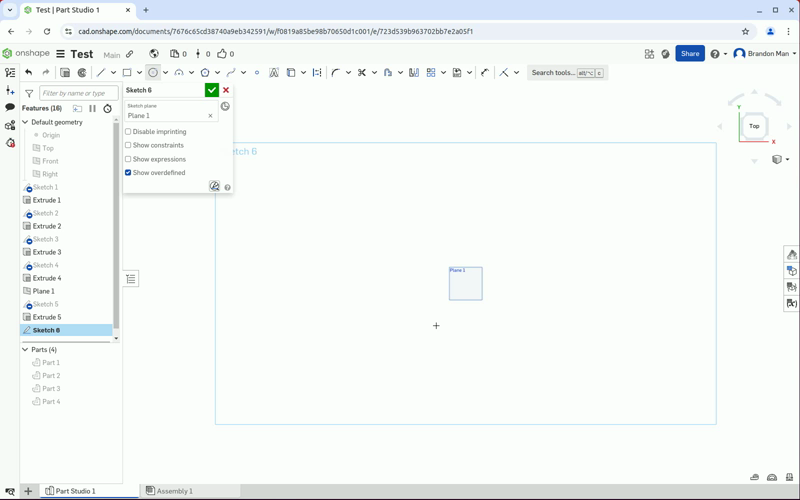
key_up(shift)
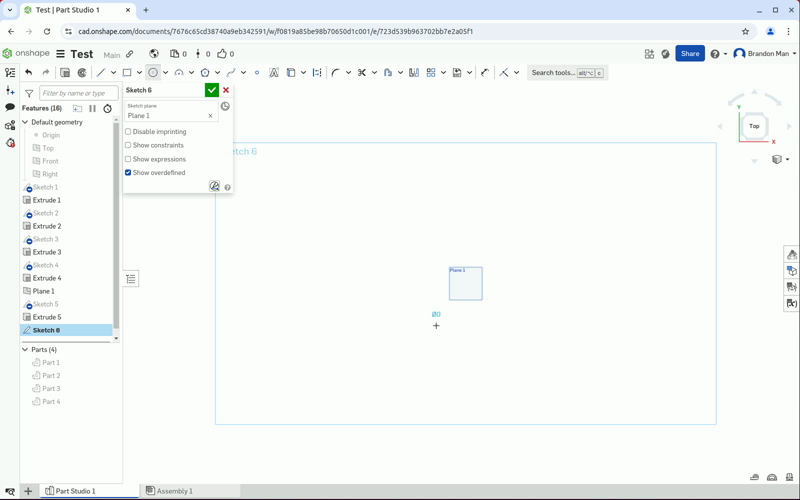
mouse_move(440, 325)
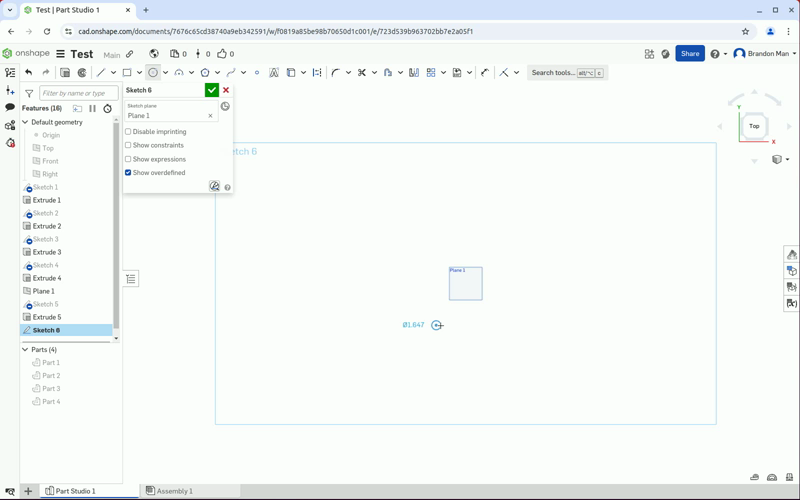
click(440, 325)
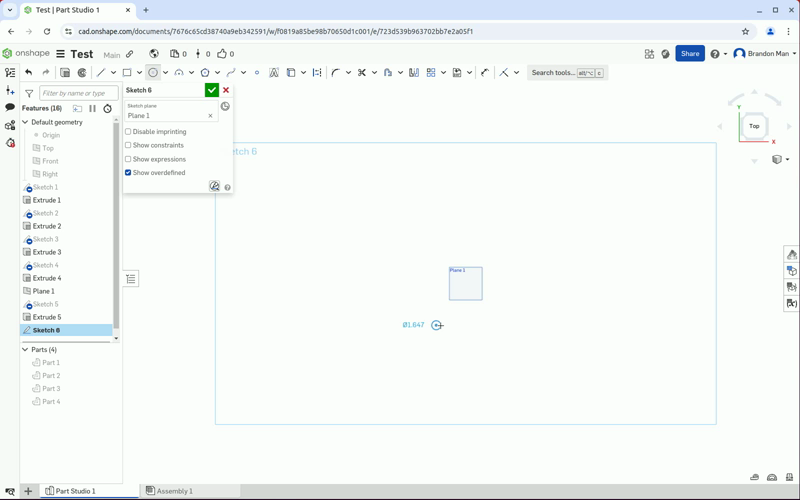
key(esc)
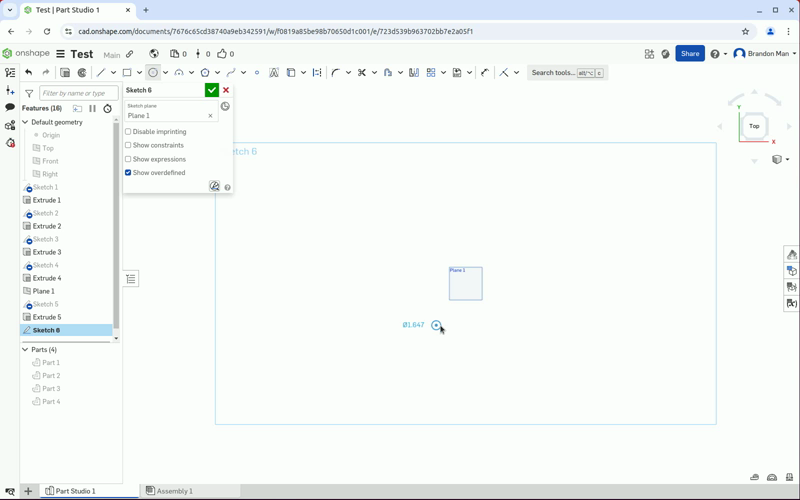
mouse_move(434, 329)
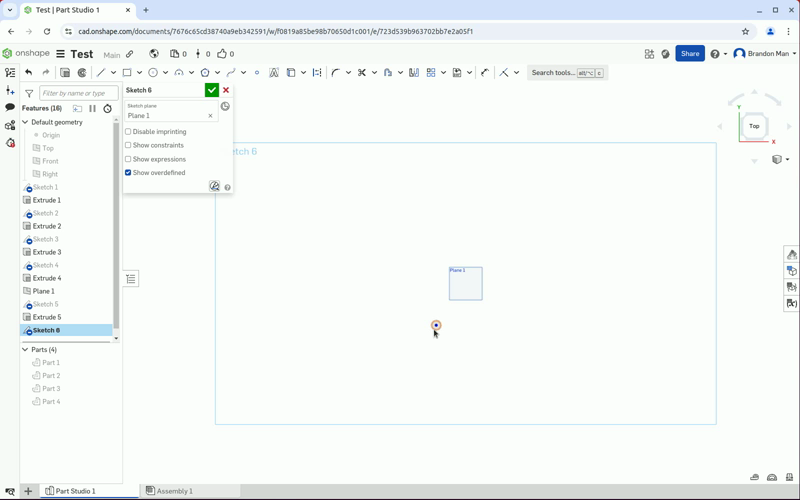
scroll(6)
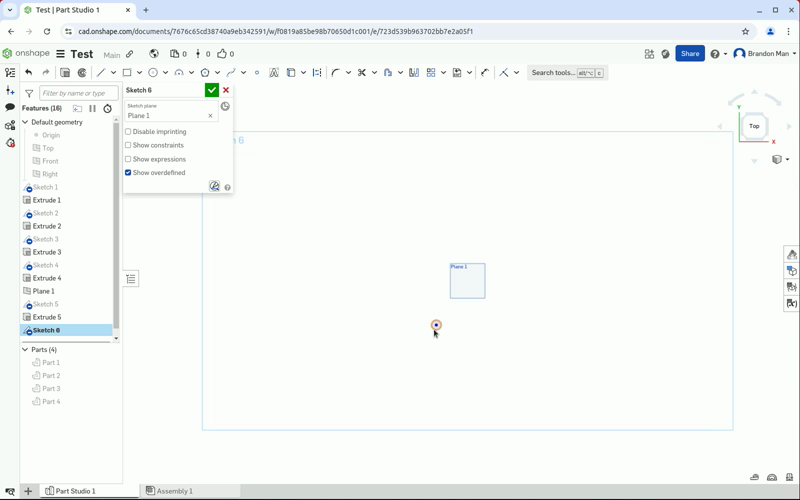
scroll(6)
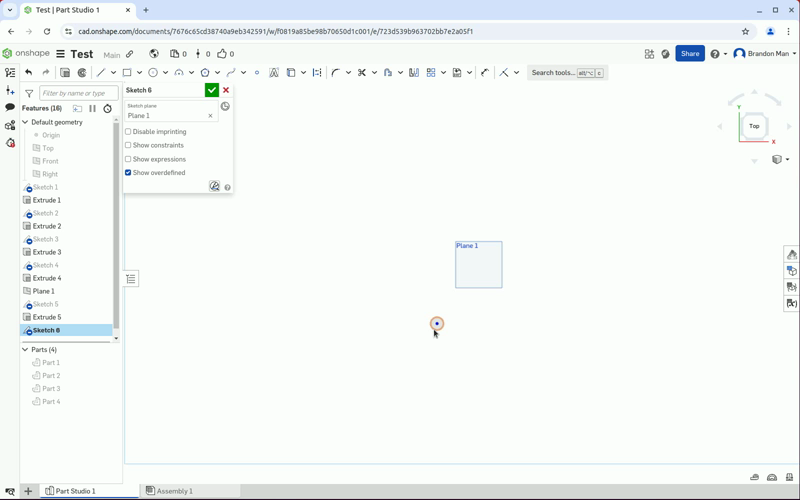
scroll(6)
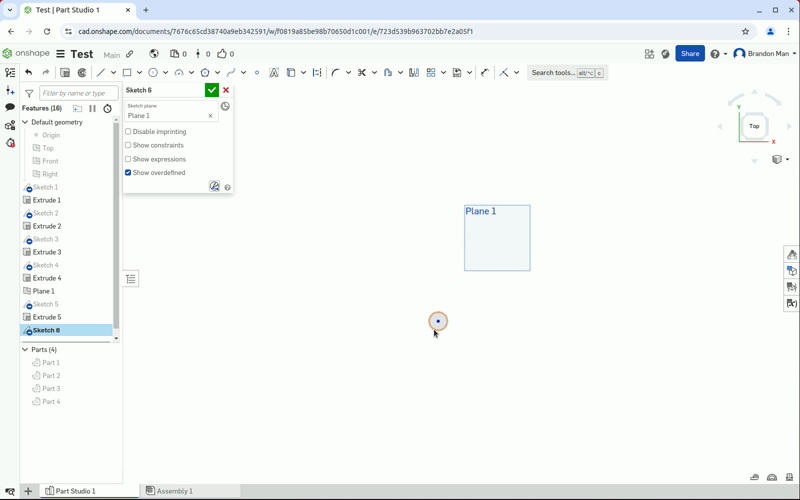
scroll(6)
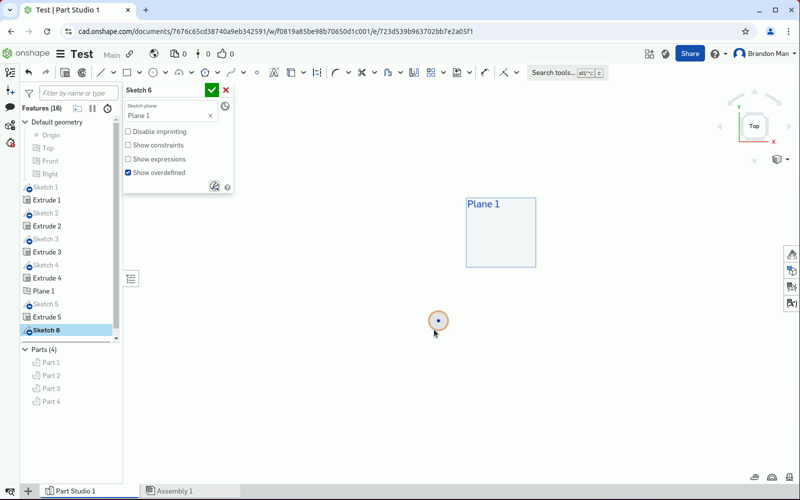
scroll(6)
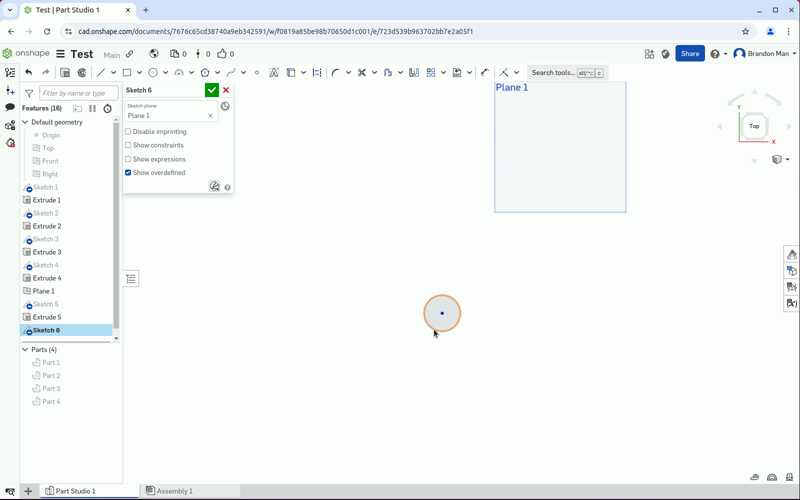
scroll(6)
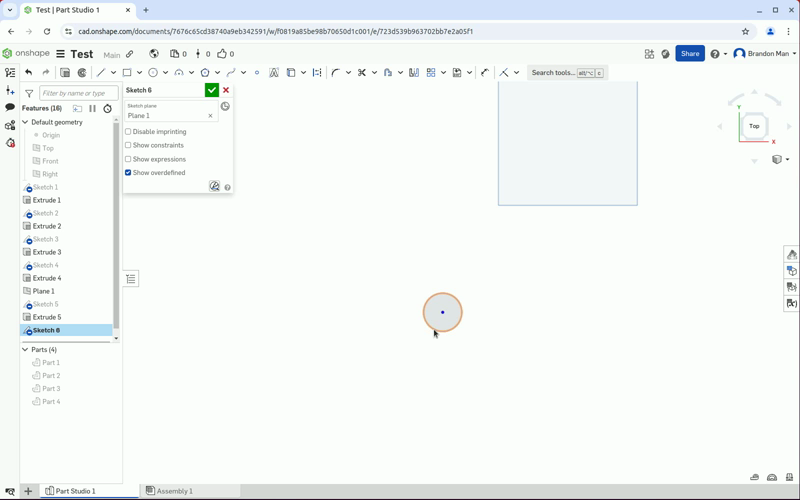
scroll(6)
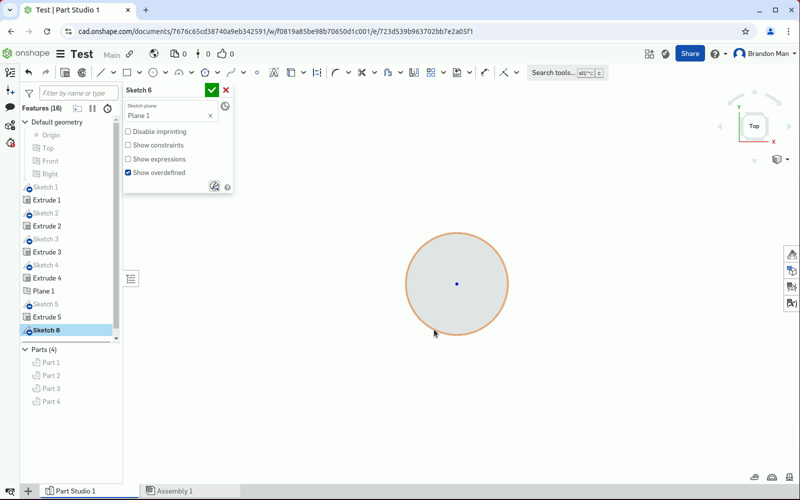
click(434, 329)
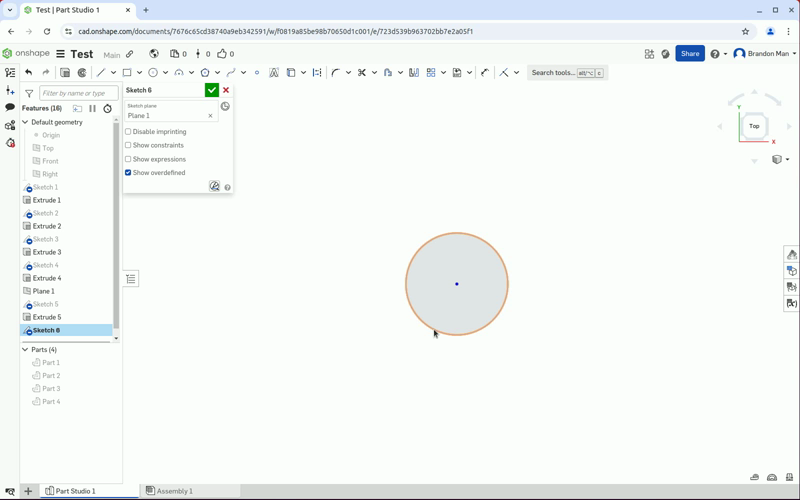
scroll(-6)
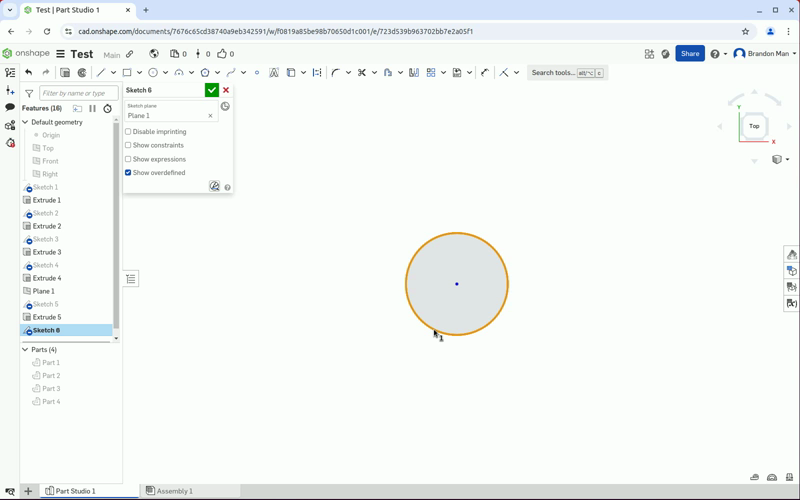
scroll(-6)
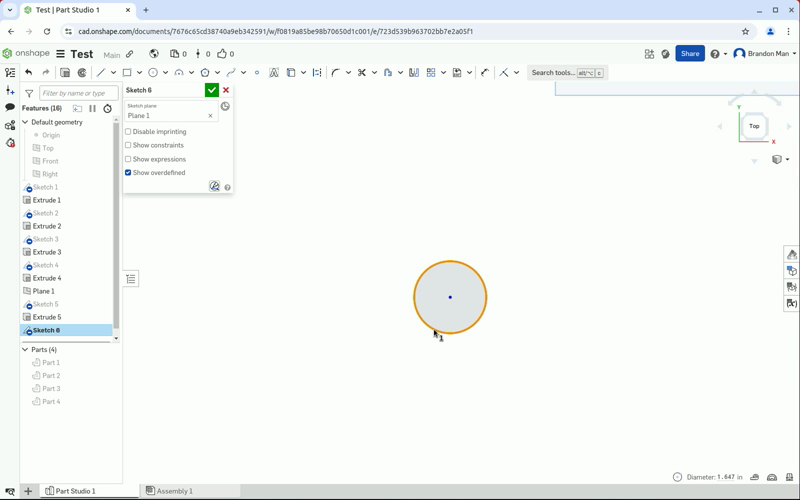
scroll(-6)
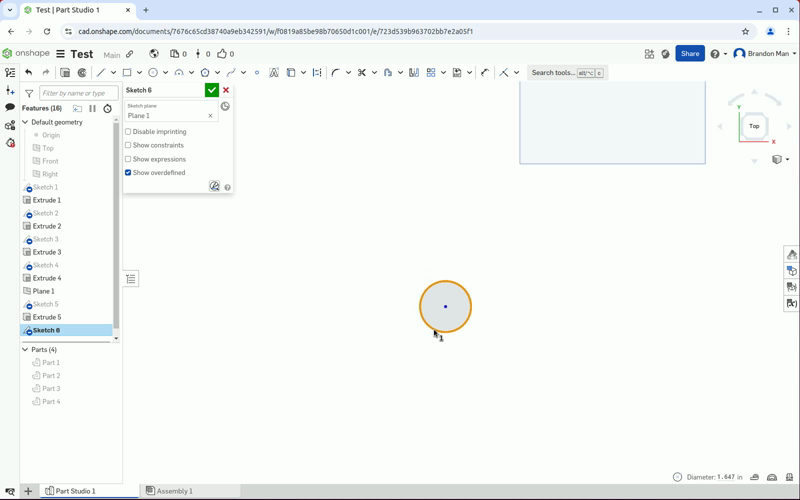
scroll(-6)
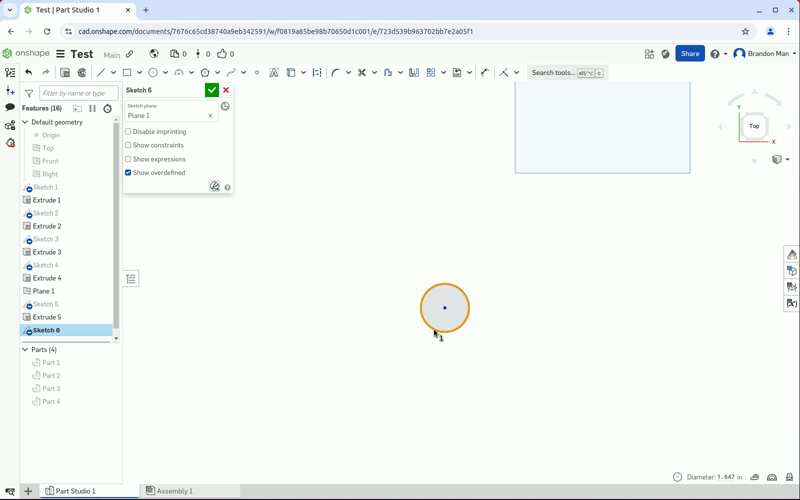
scroll(-6)
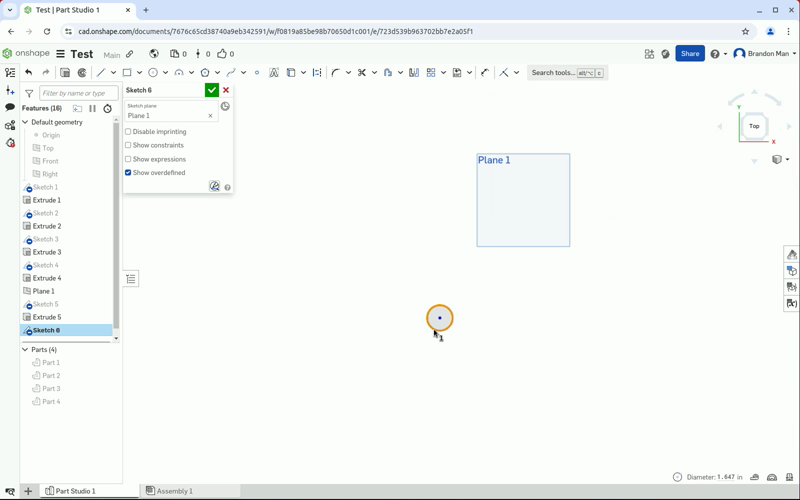
scroll(-6)
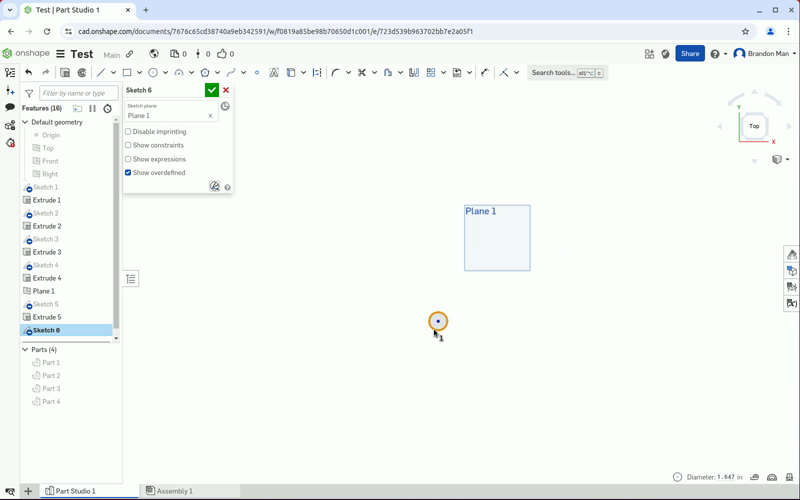
scroll(-6)
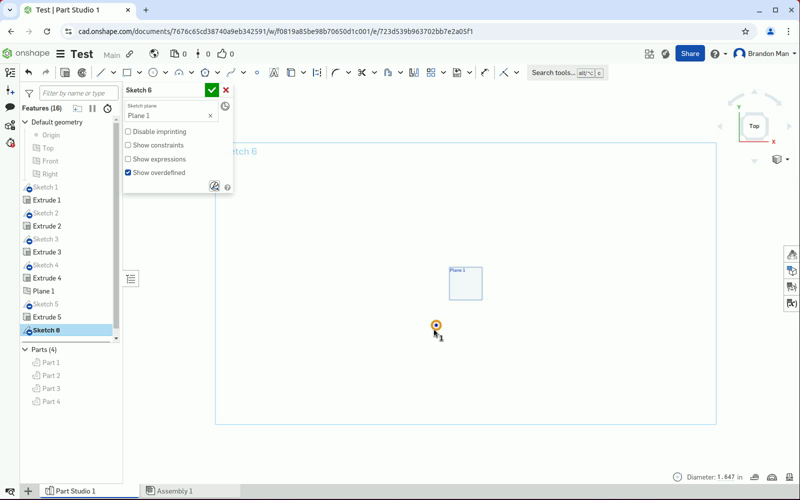
mouse_move(73, 352)
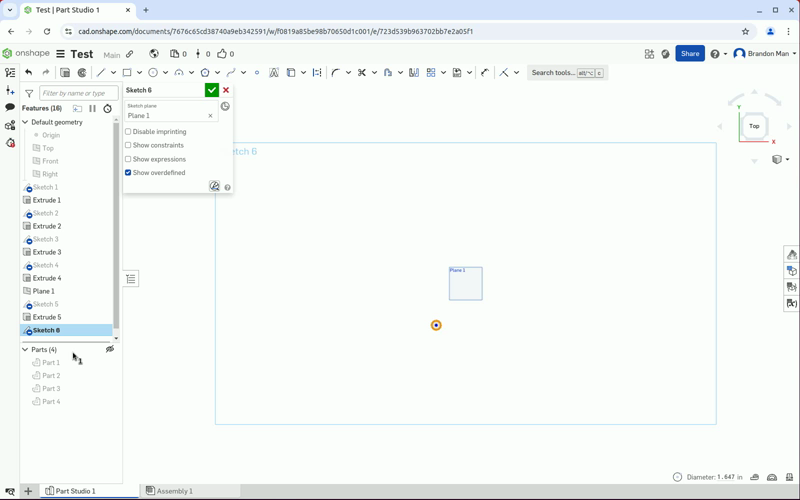
key(shift+y)
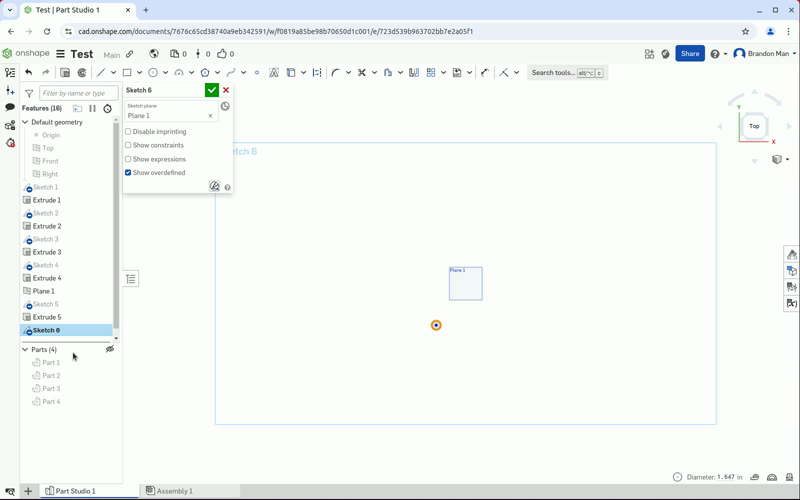
key(shift+e)
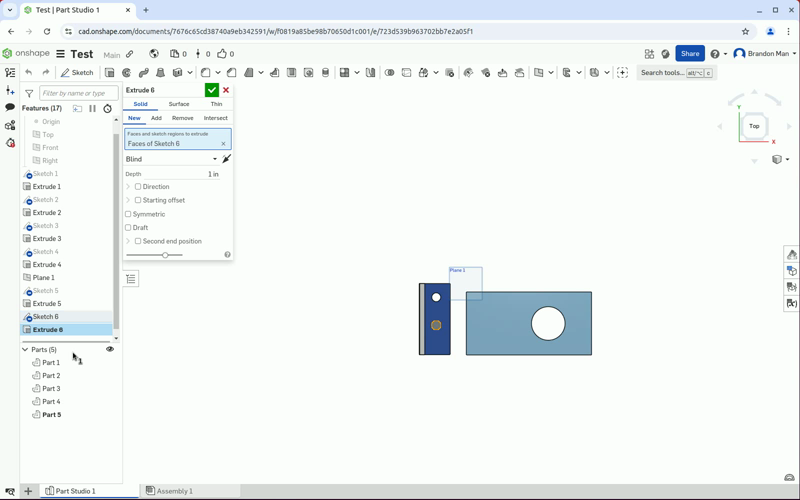
mouse_move(143, 106)
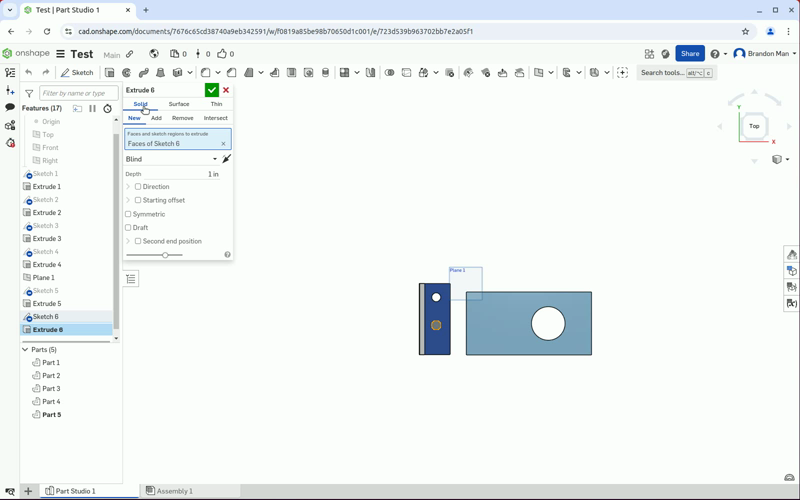
click(143, 106)
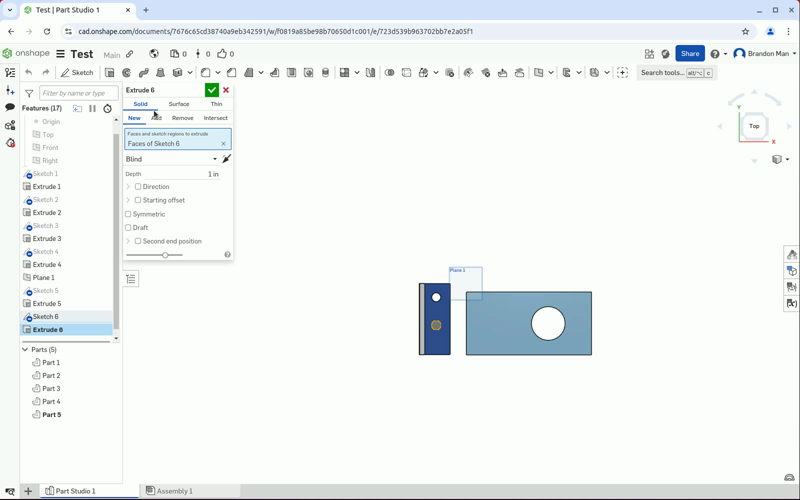
mouse_move(186, 120)
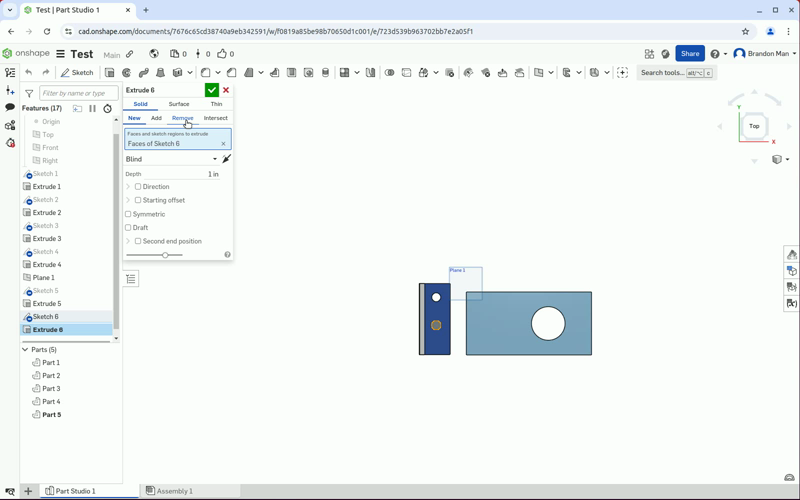
click(186, 120)
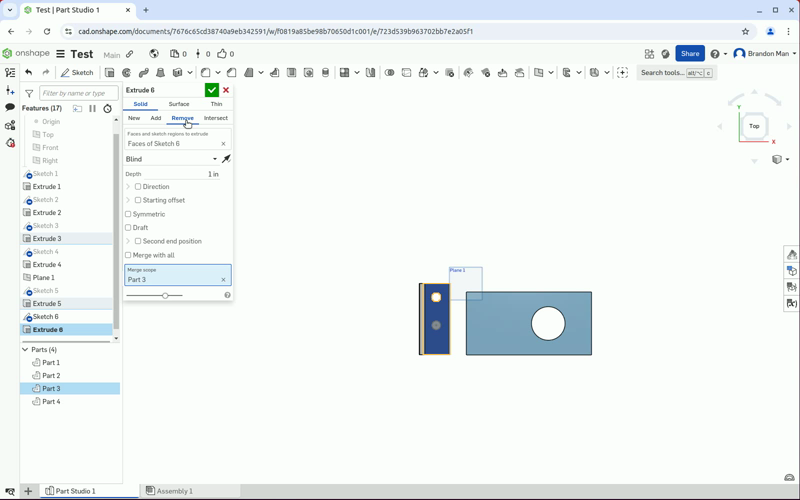
key(tab, 4)
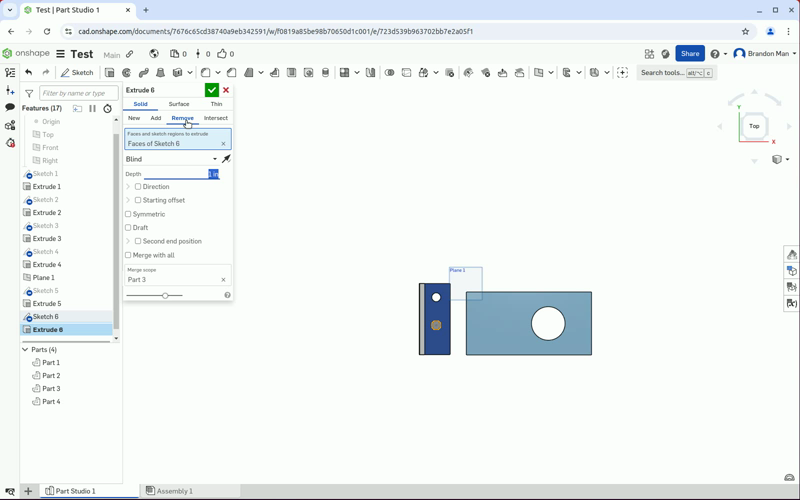
text(5.777)
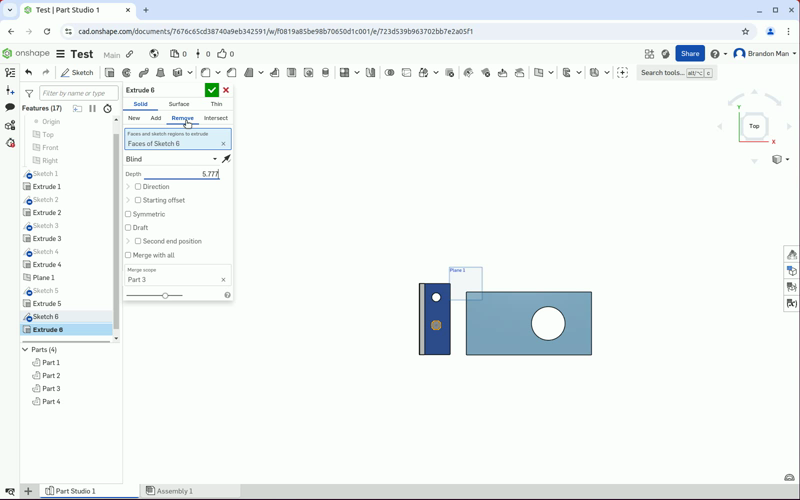
key(tab, 6)
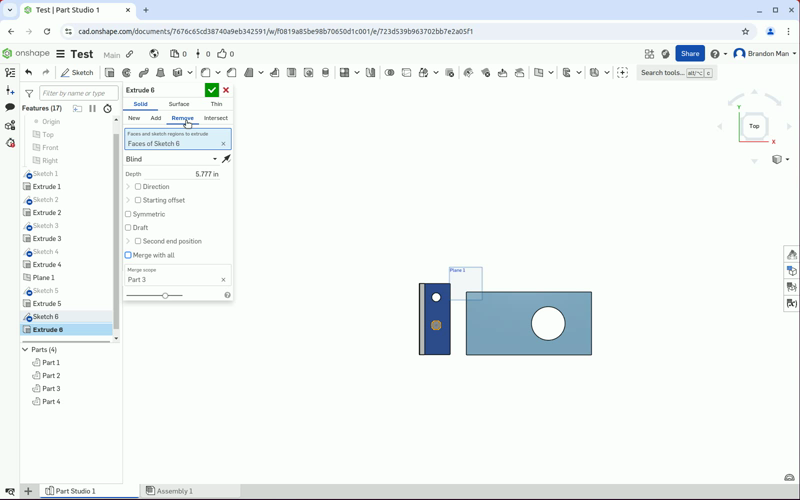
key(space)
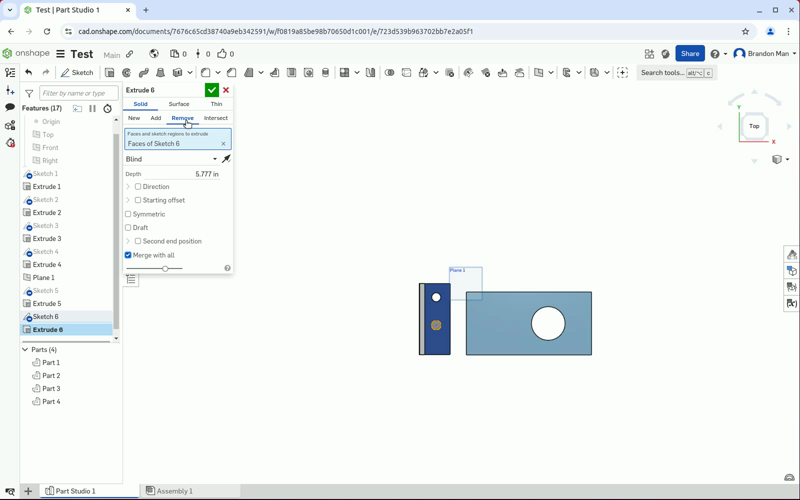
key(enter)
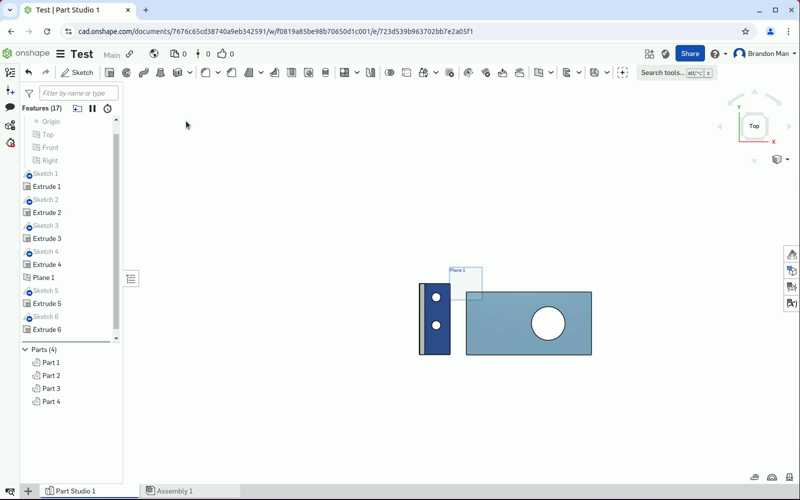
key(shift+h)
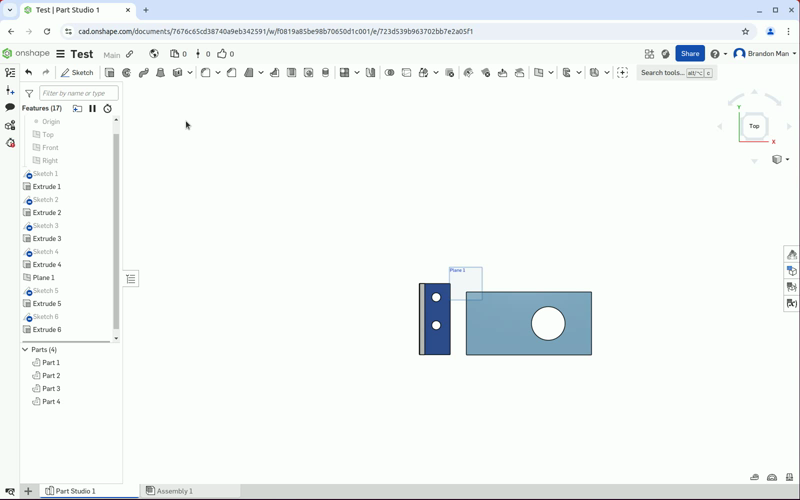
key(shift+h)
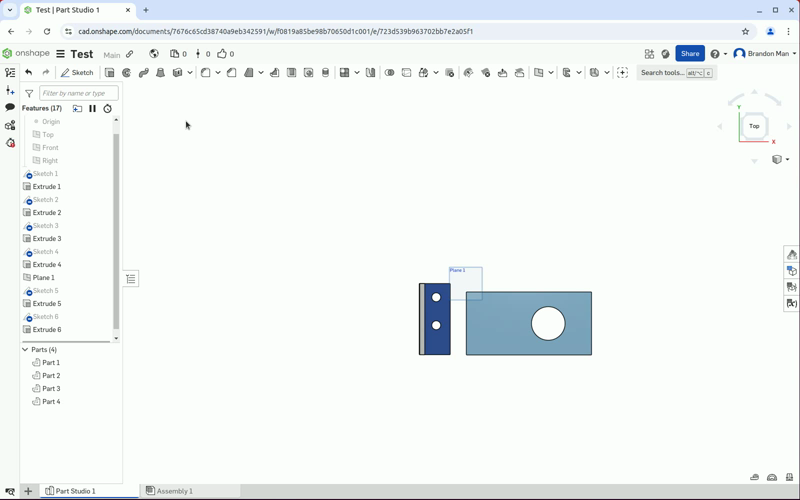
mouse_move(69, 176)
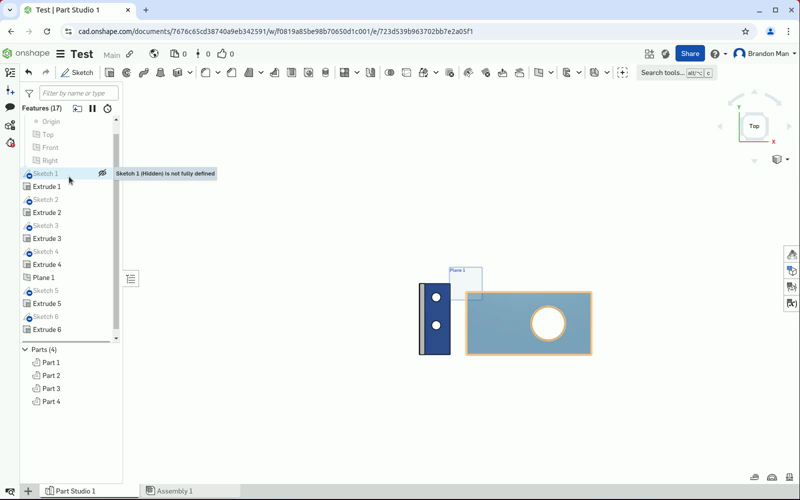
click(69, 176)
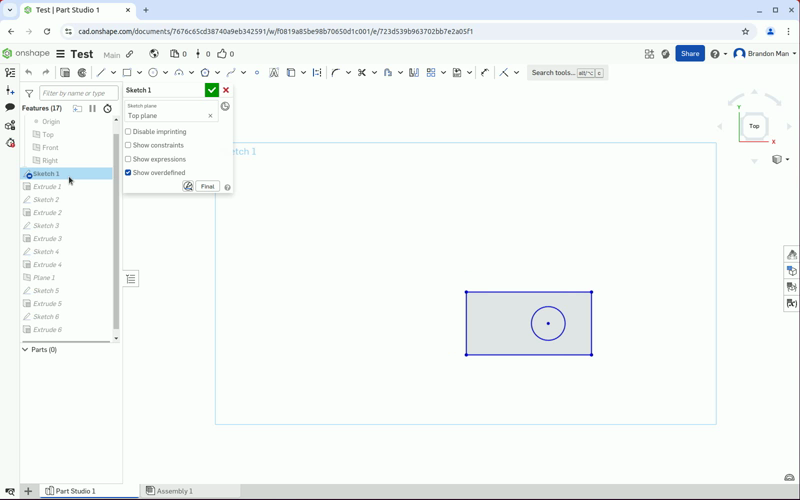
mouse_move(229, 92)
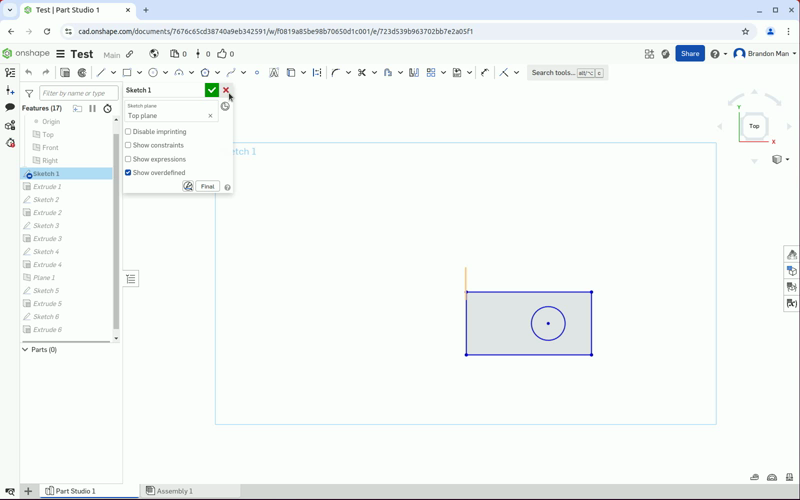
click(229, 92)
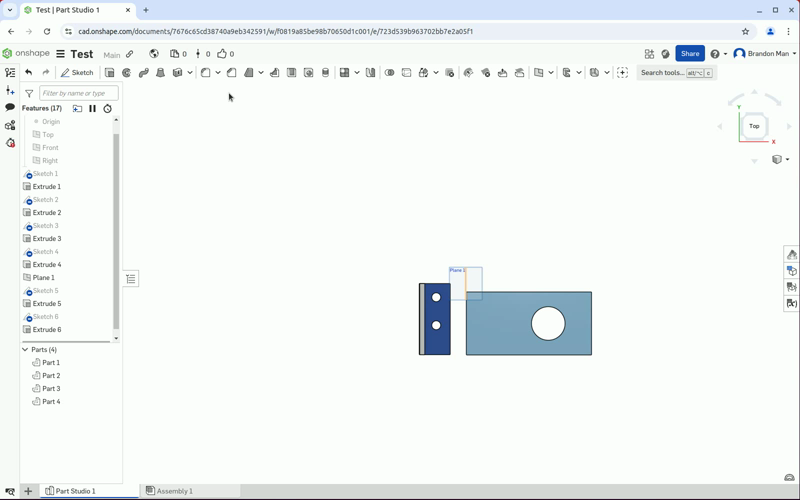
mouse_move(541, 75)
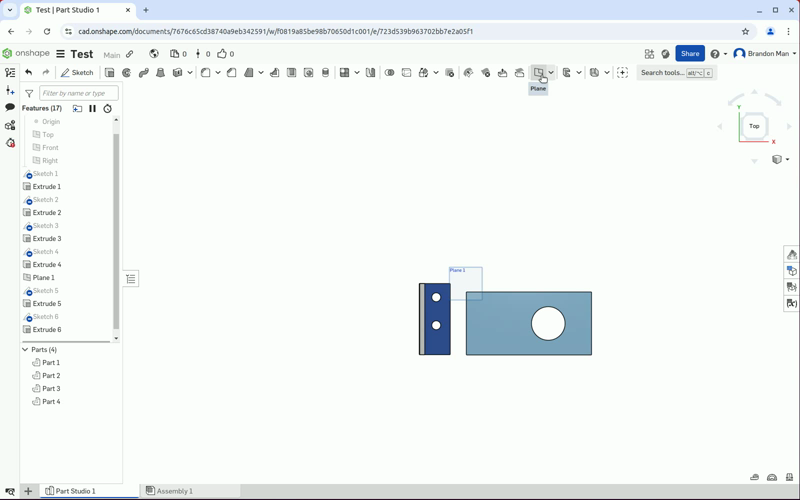
click(541, 75)
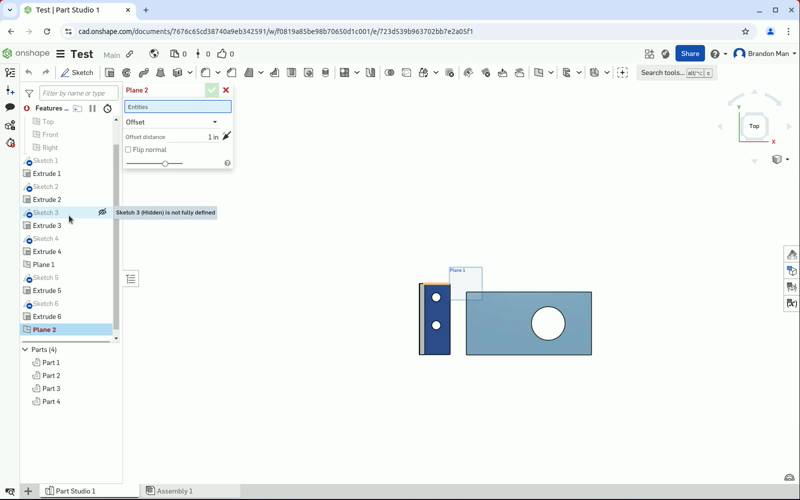
scroll(3)
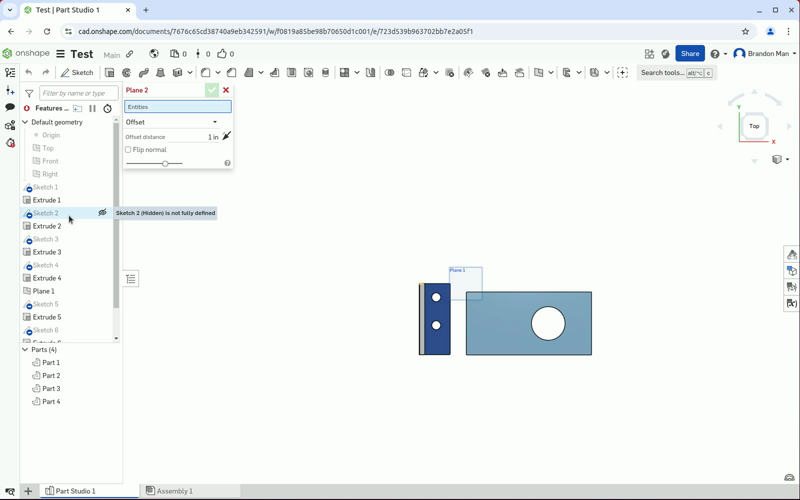
mouse_move(69, 150)
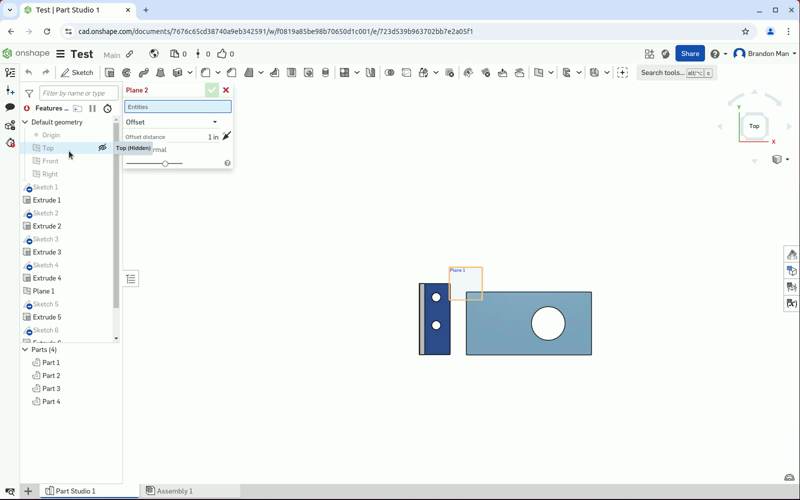
click(69, 150)
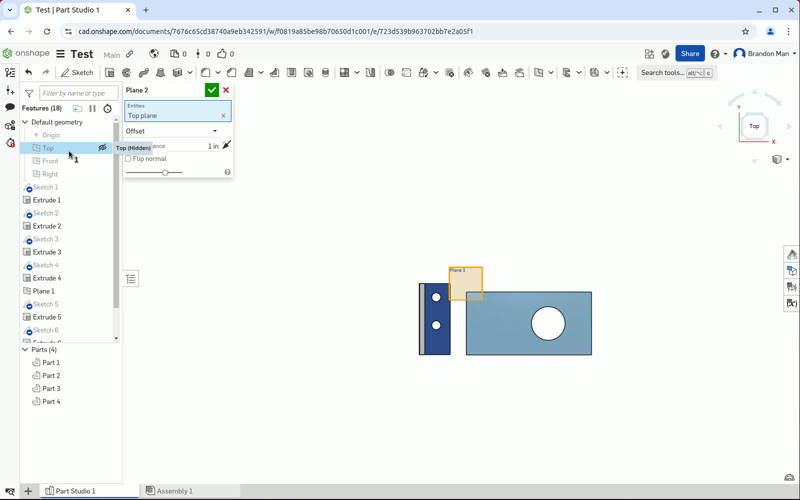
key(tab, 2)
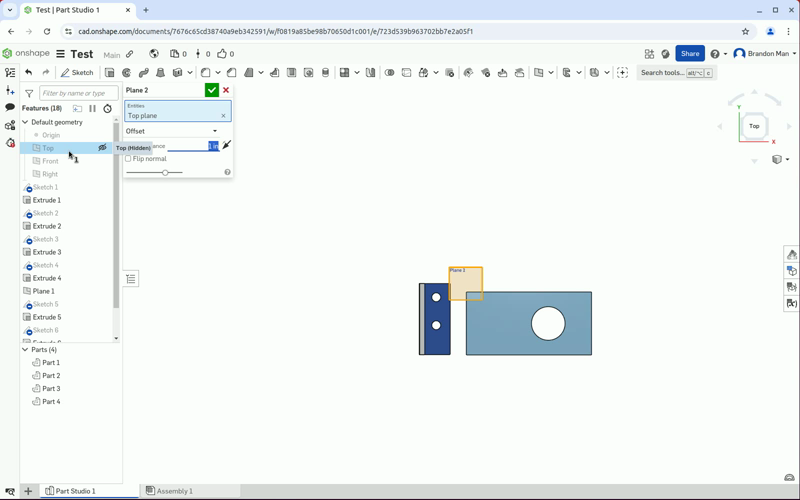
text(0.493)
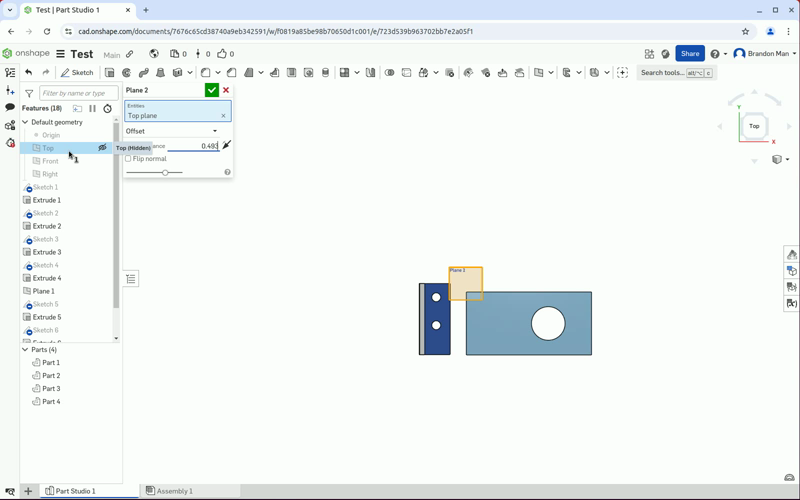
key(enter, 2)
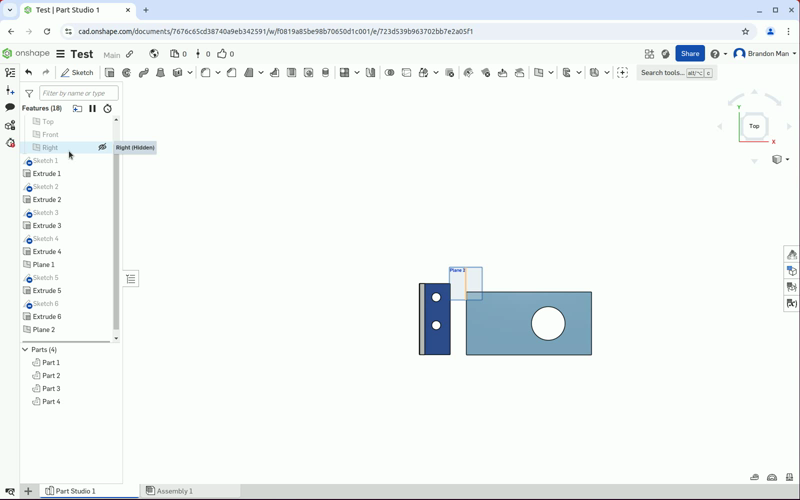
key(shift+s)
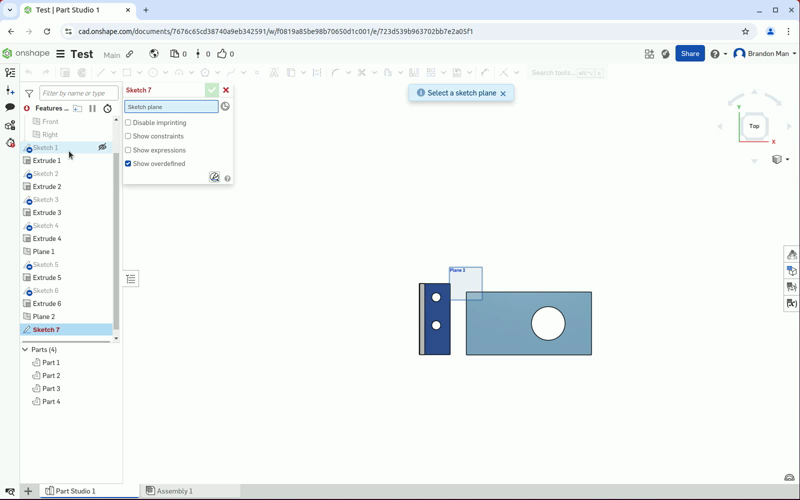
mouse_move(69, 319)
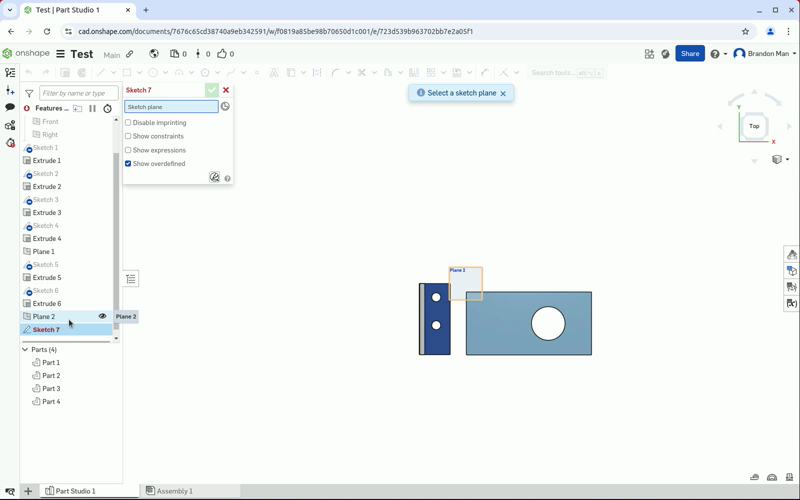
click(69, 319)
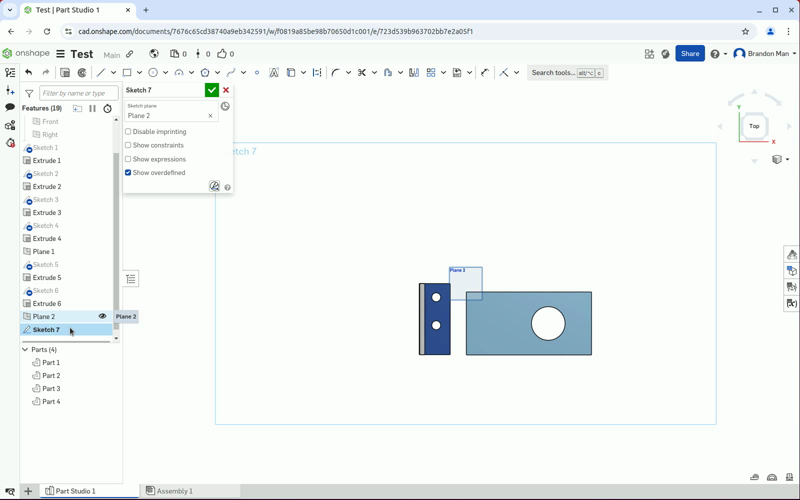
mouse_move(73, 352)
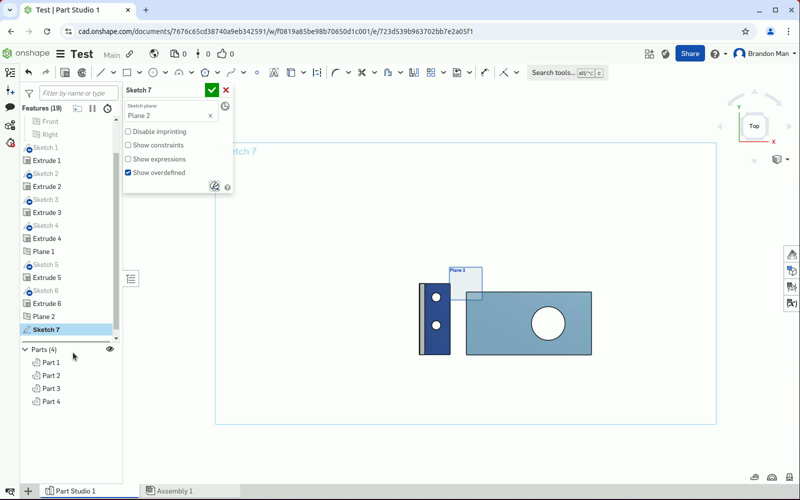
key(y)
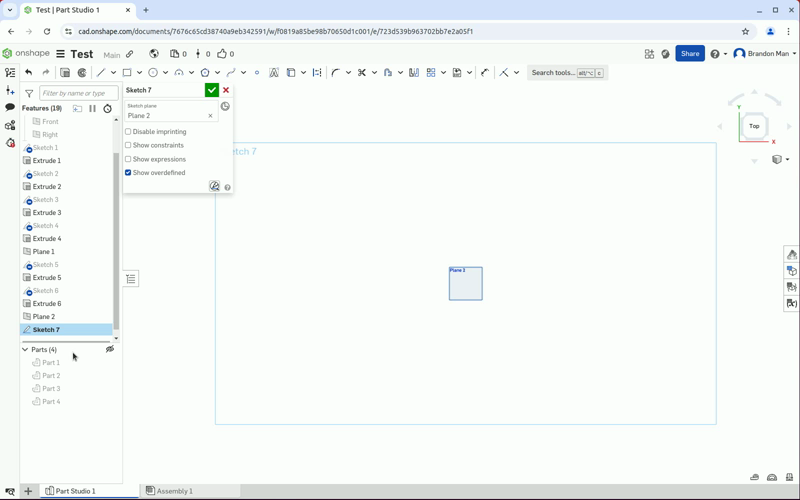
key(c)
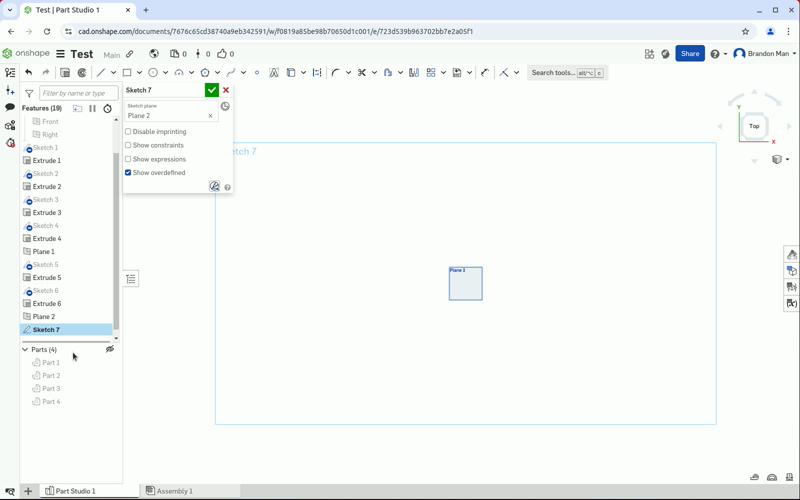
key_down(shift)
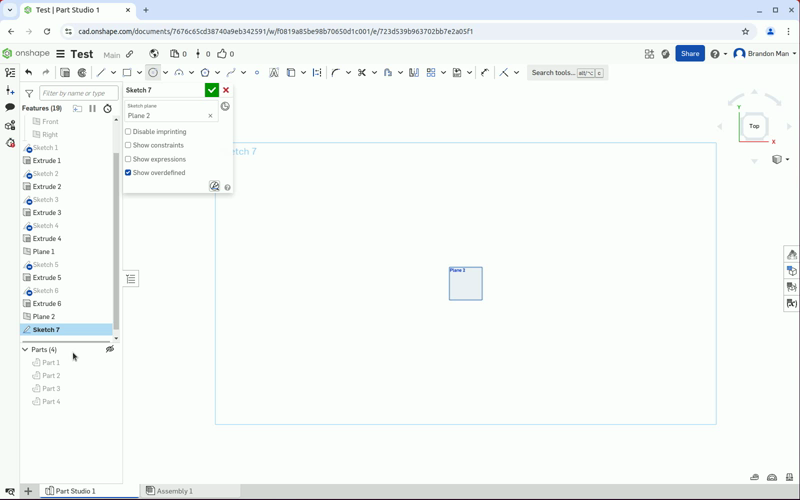
mouse_move(478, 305)
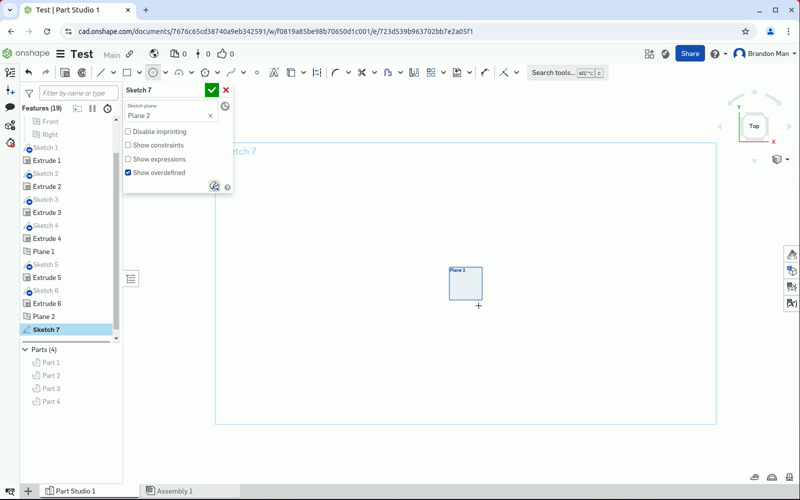
click(478, 305)
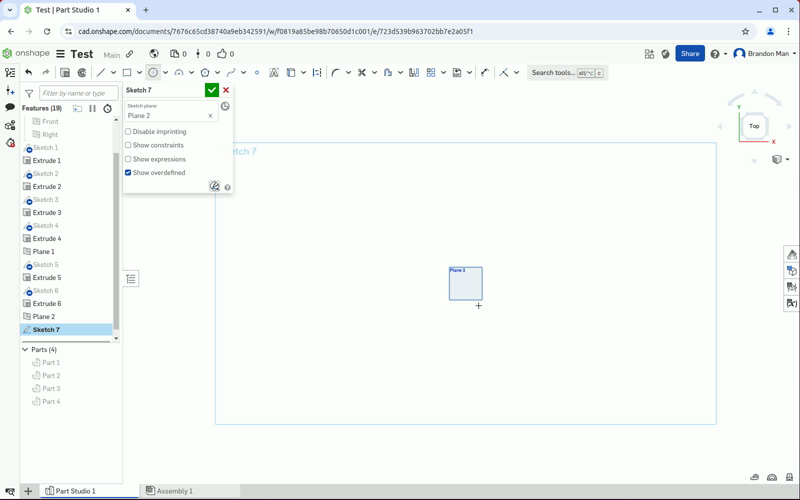
key_up(shift)
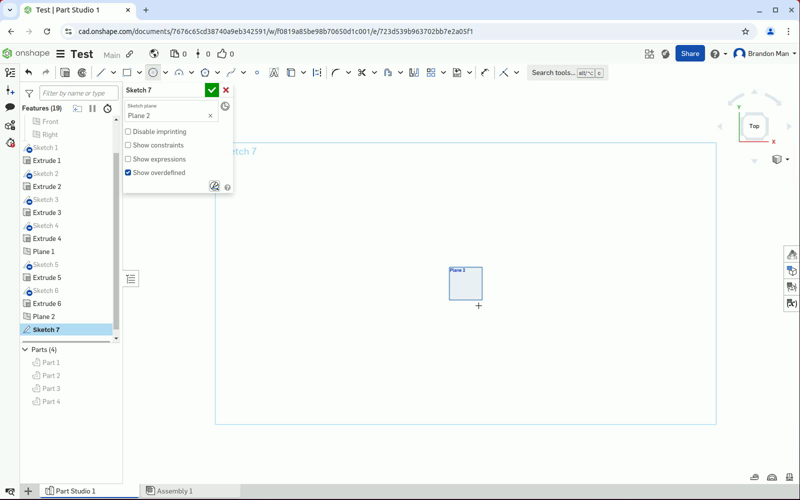
mouse_move(483, 305)
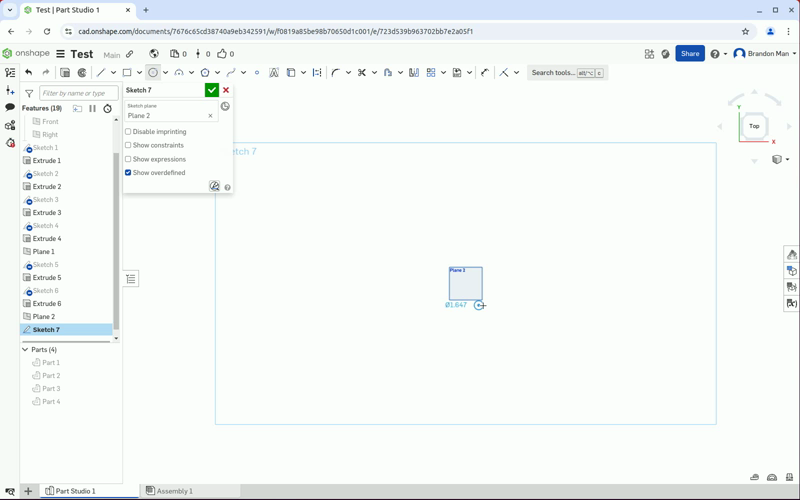
click(483, 305)
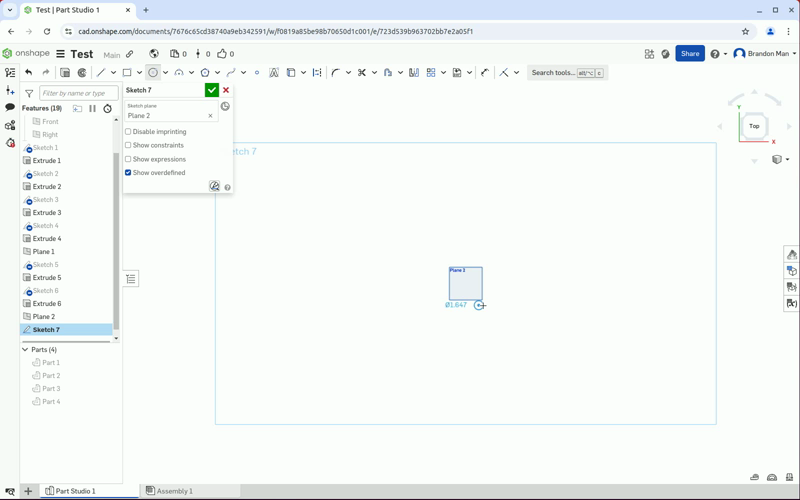
key(esc)
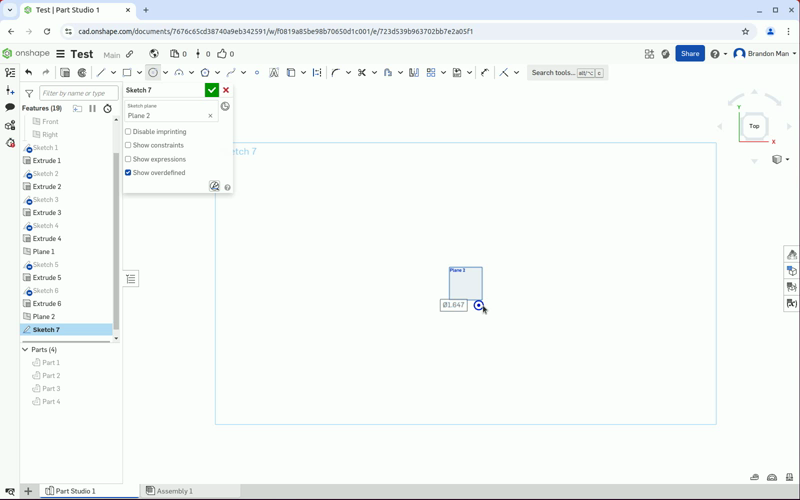
mouse_move(476, 306)
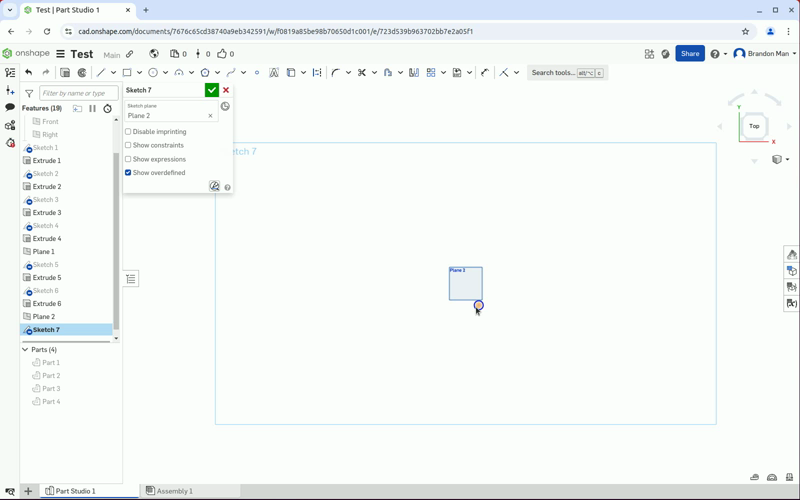
scroll(6)
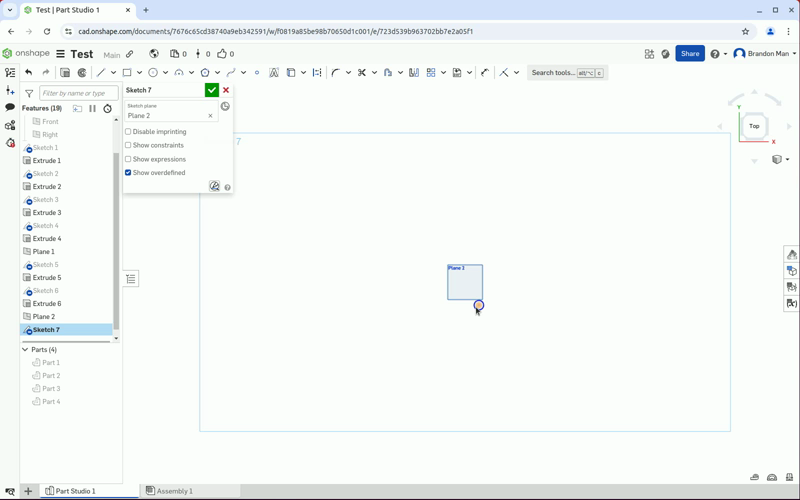
scroll(6)
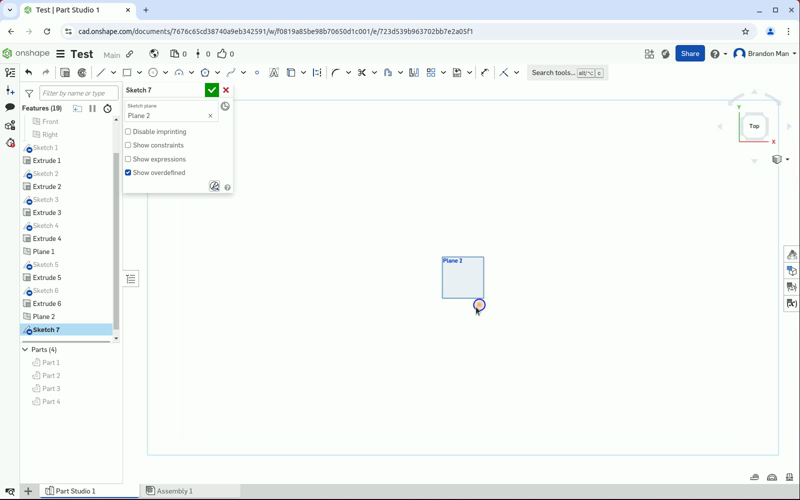
scroll(6)
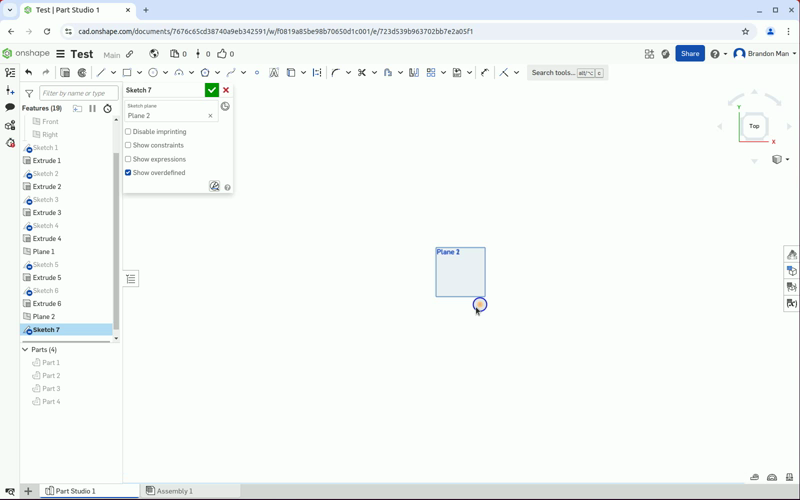
scroll(6)
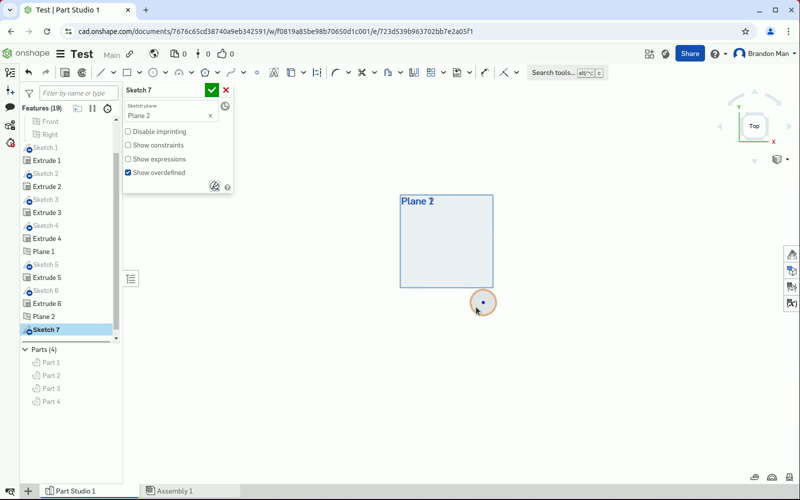
scroll(6)
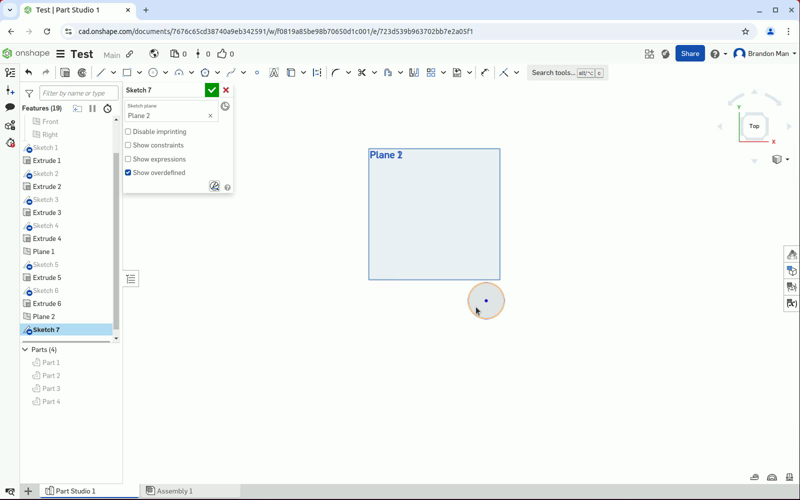
scroll(6)
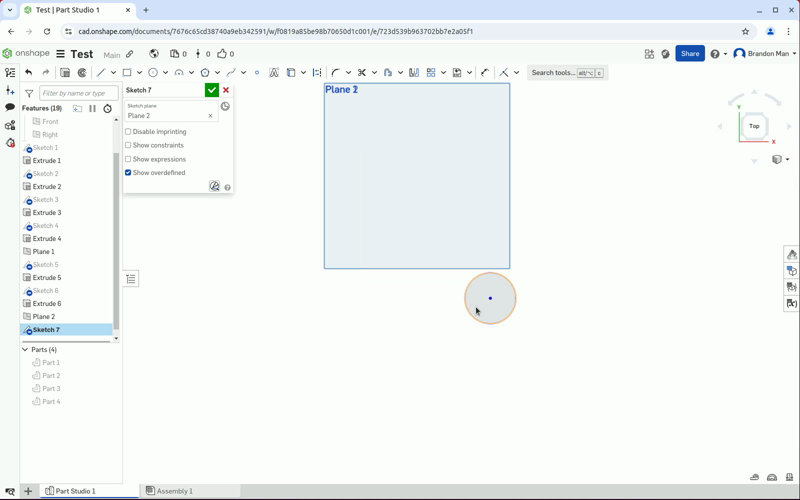
scroll(6)
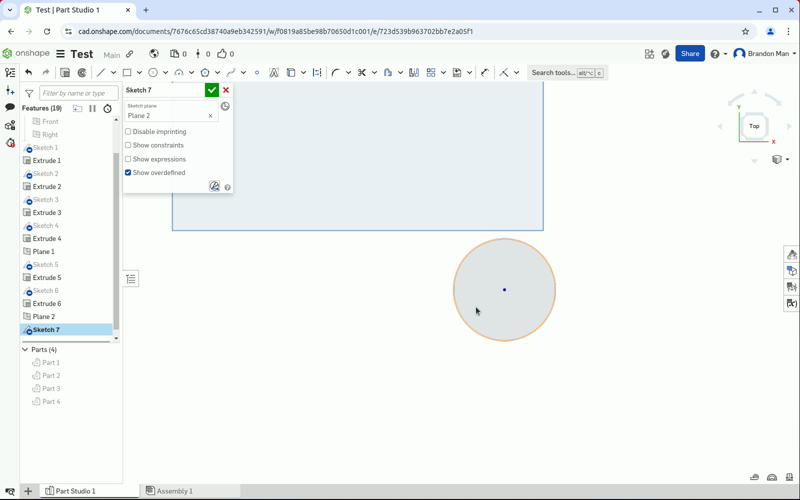
click(476, 306)
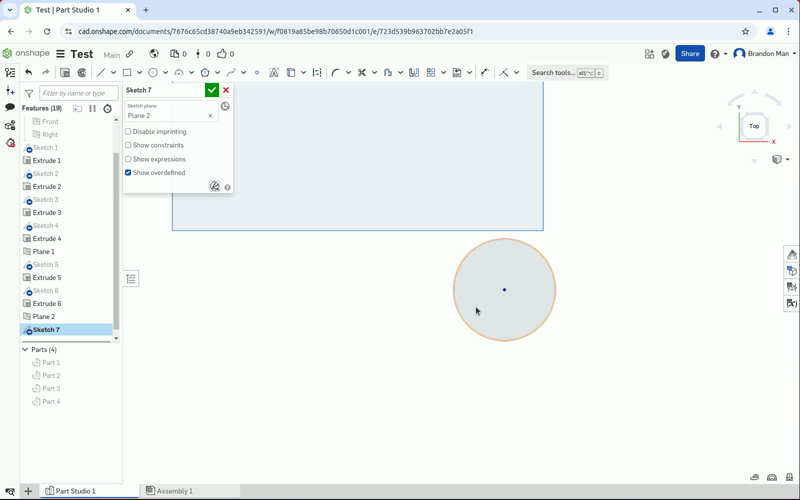
scroll(-6)
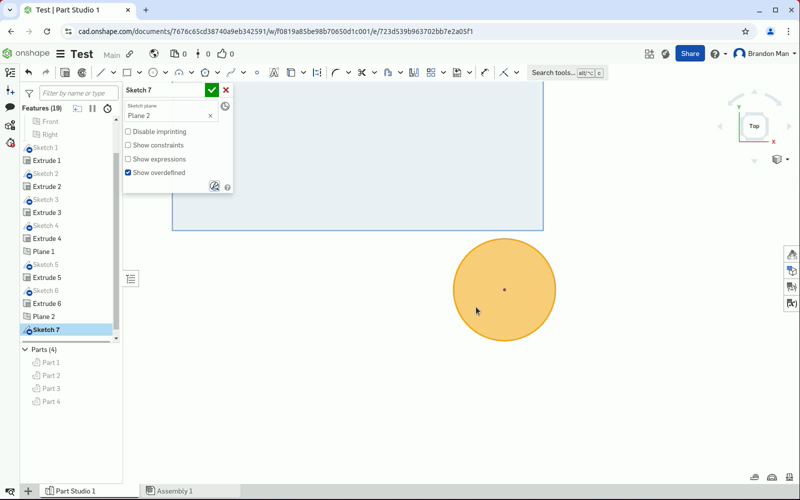
scroll(-6)
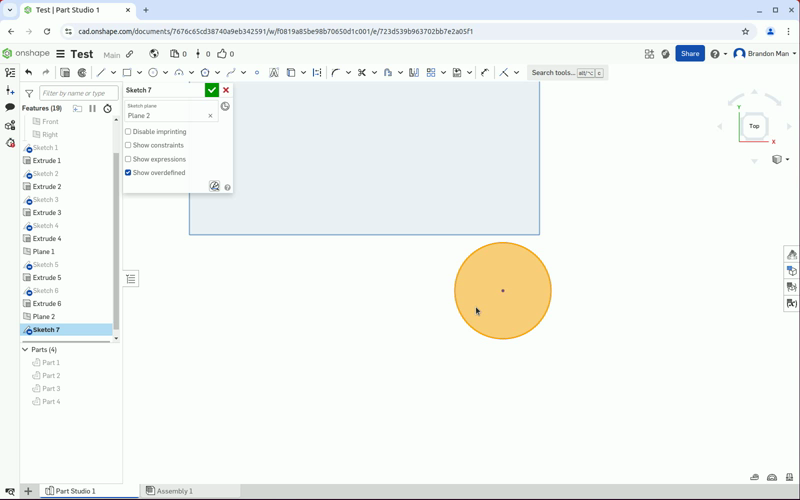
scroll(-6)
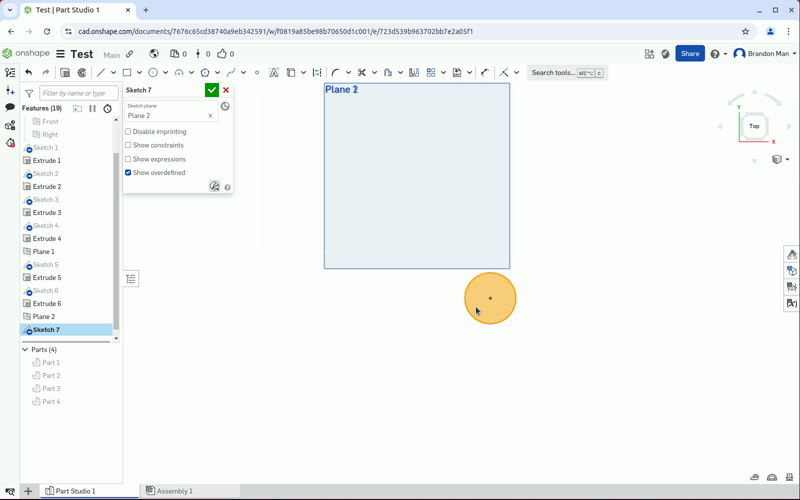
scroll(-6)
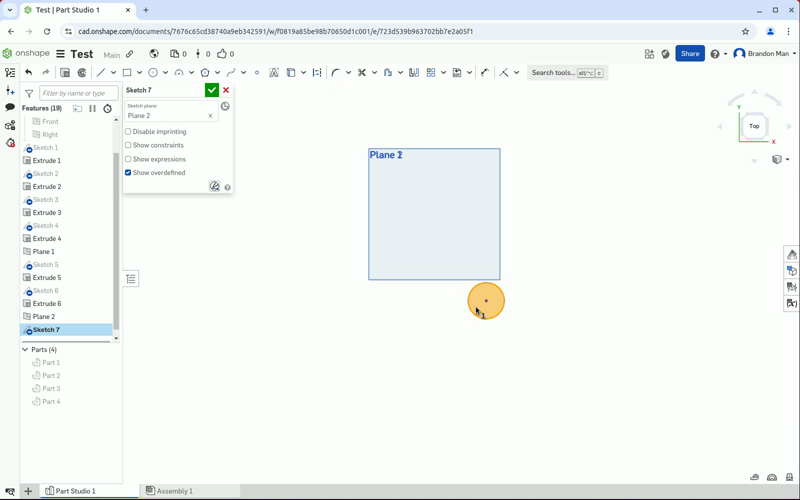
scroll(-6)
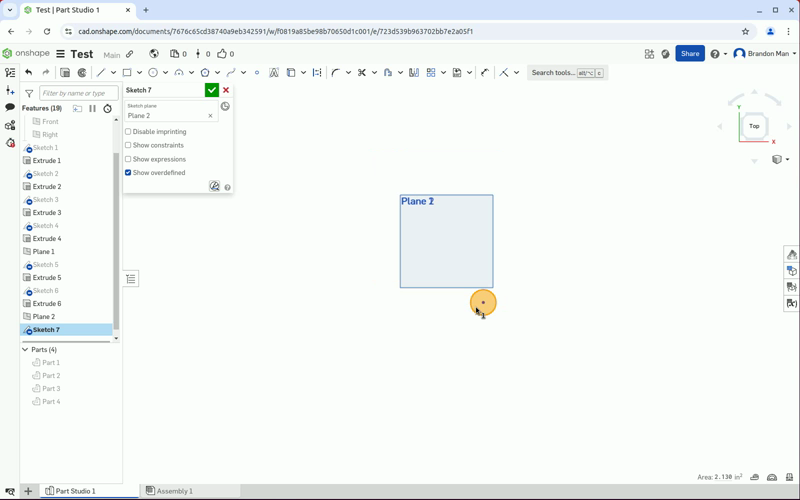
scroll(-6)
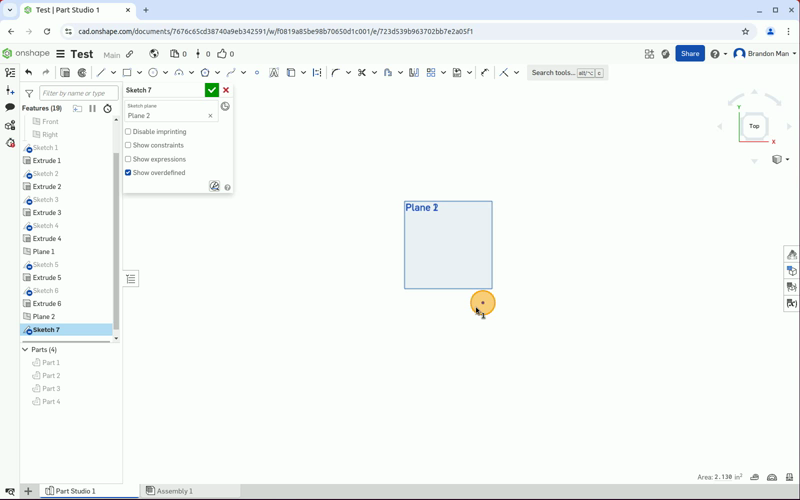
scroll(-6)
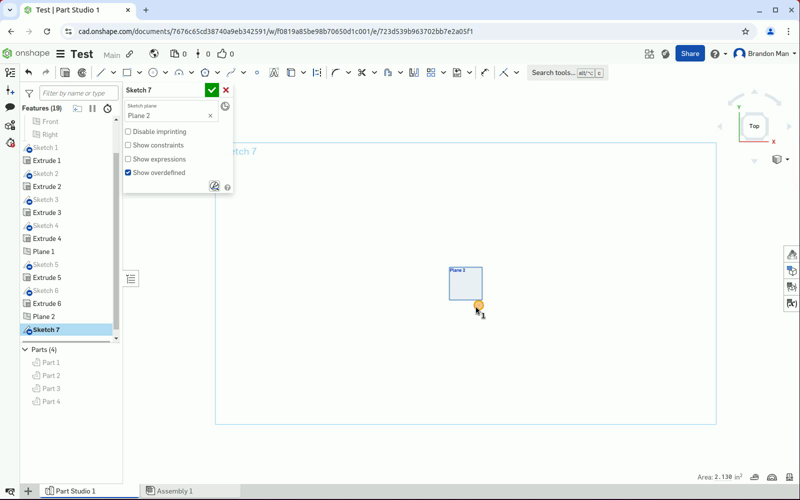
mouse_move(73, 352)
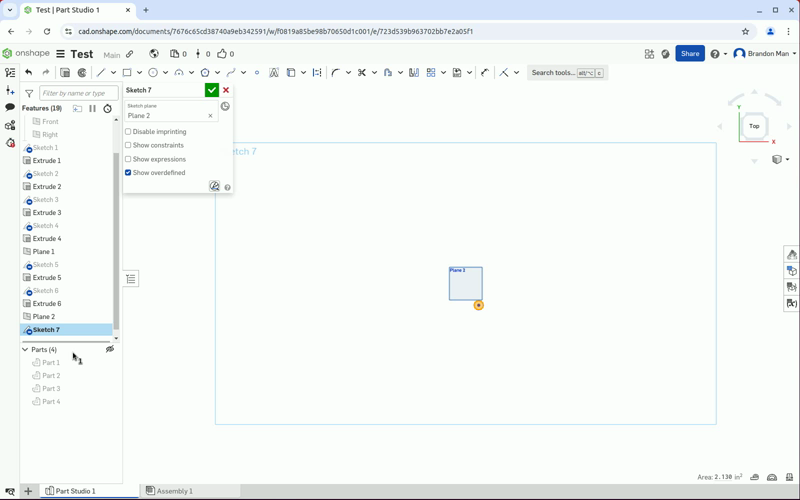
key(shift+y)
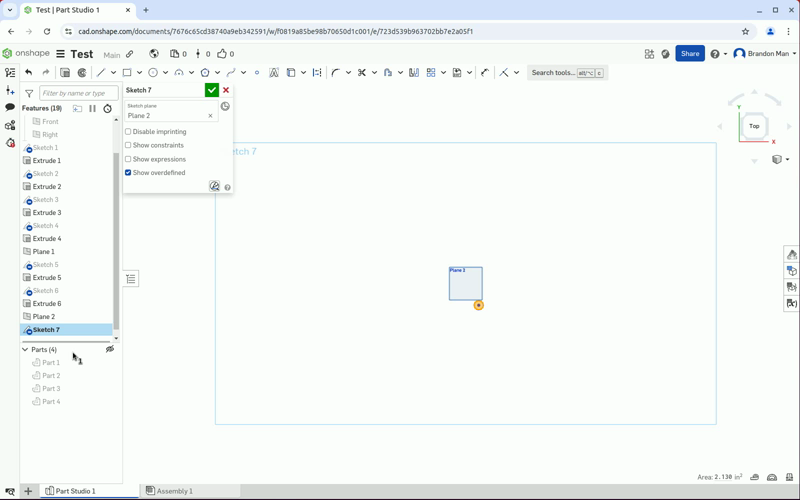
key(shift+e)
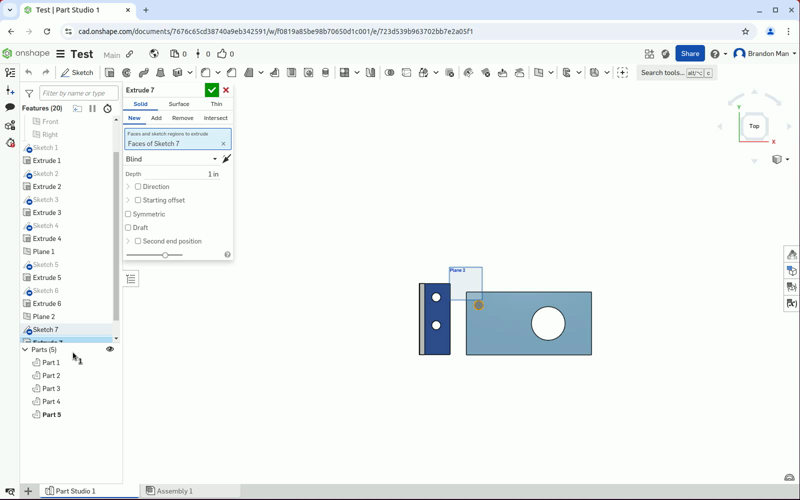
mouse_move(143, 106)
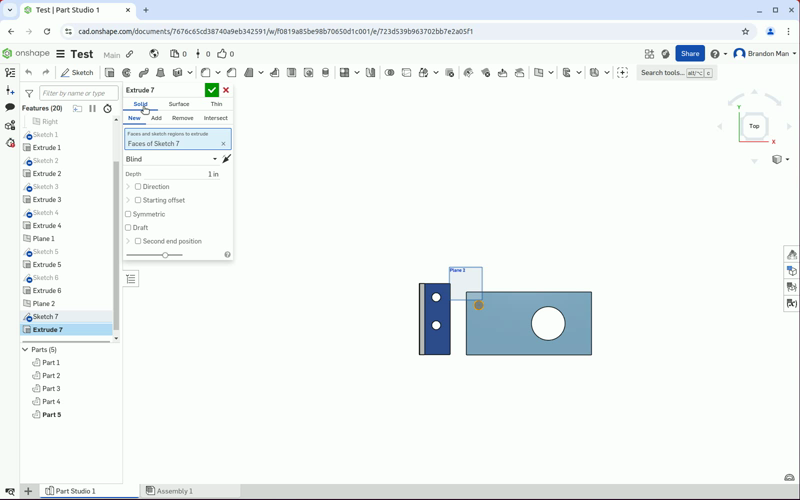
click(143, 106)
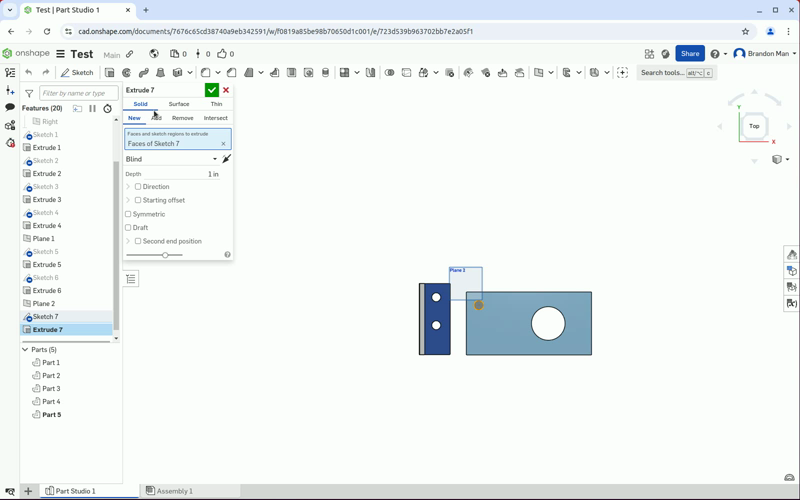
mouse_move(186, 120)
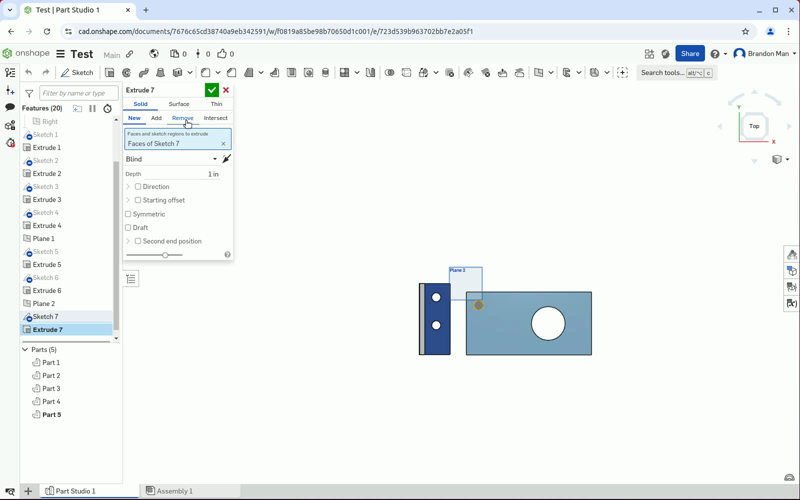
click(186, 120)
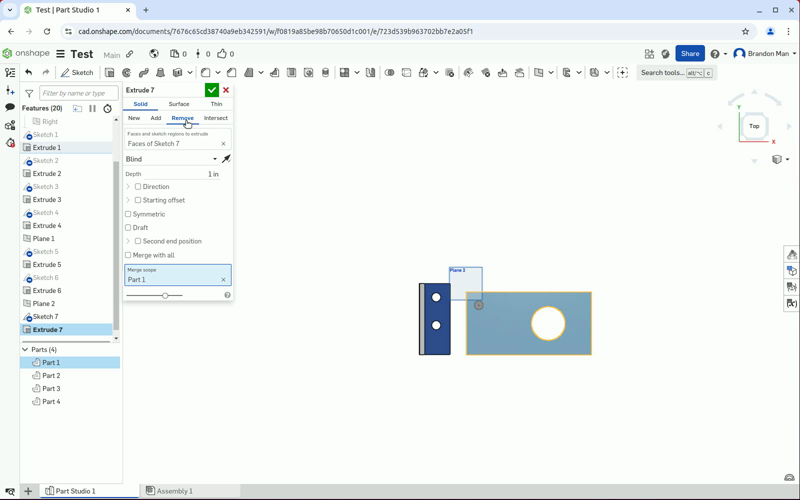
key(tab, 4)
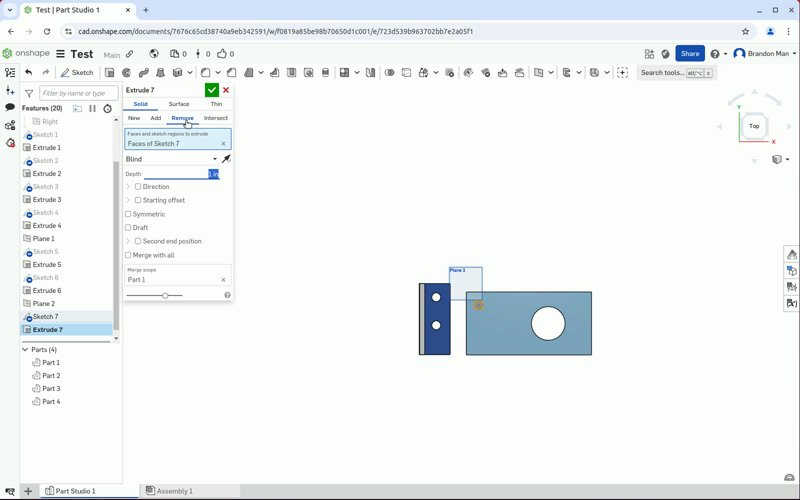
text(5.777)
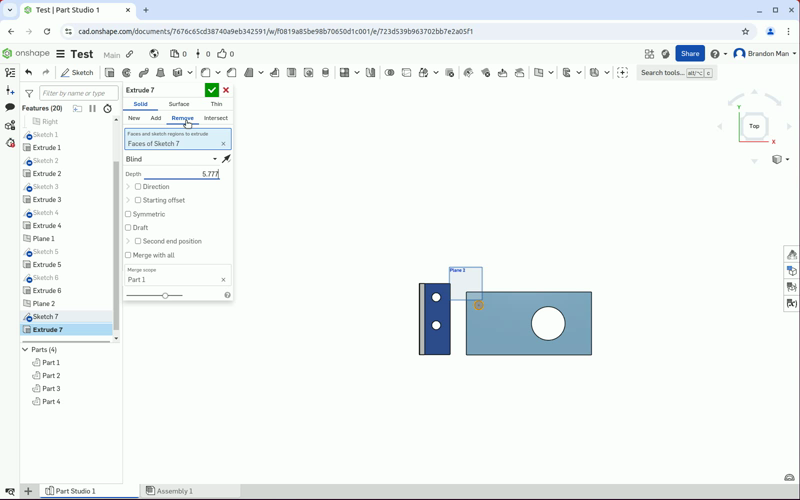
key(tab, 6)
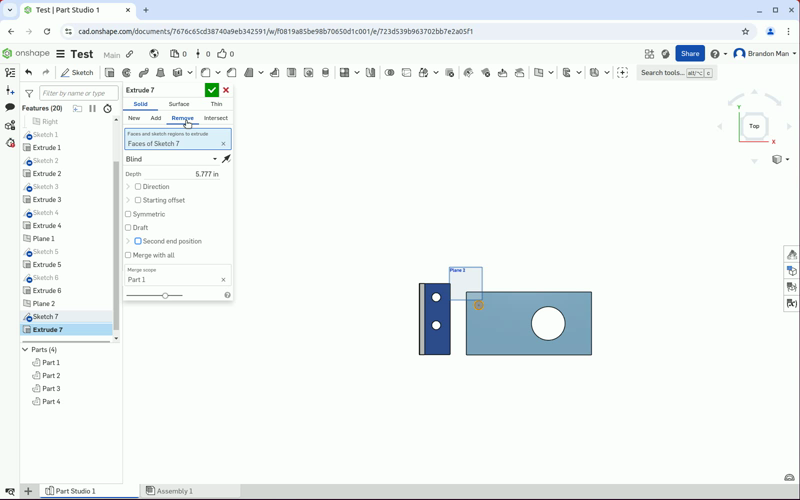
key(space)
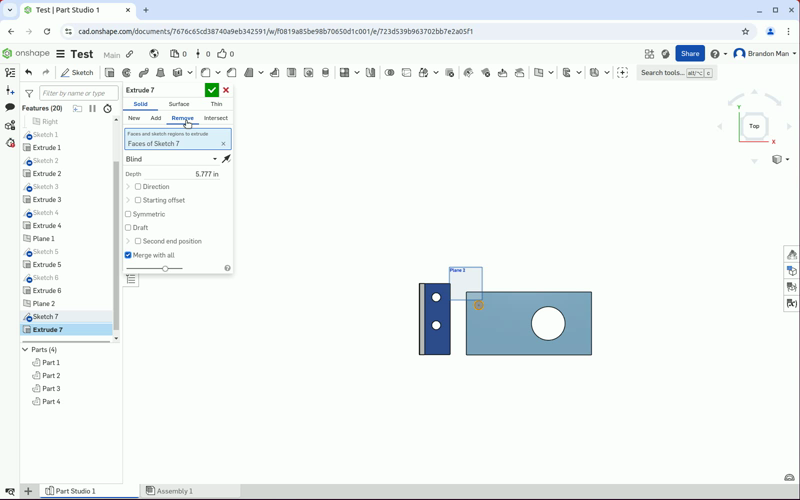
key(enter)
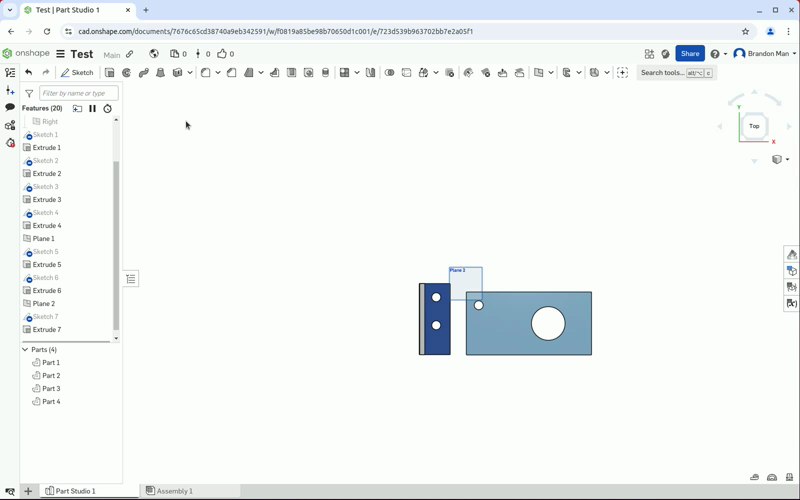
key(shift+h)
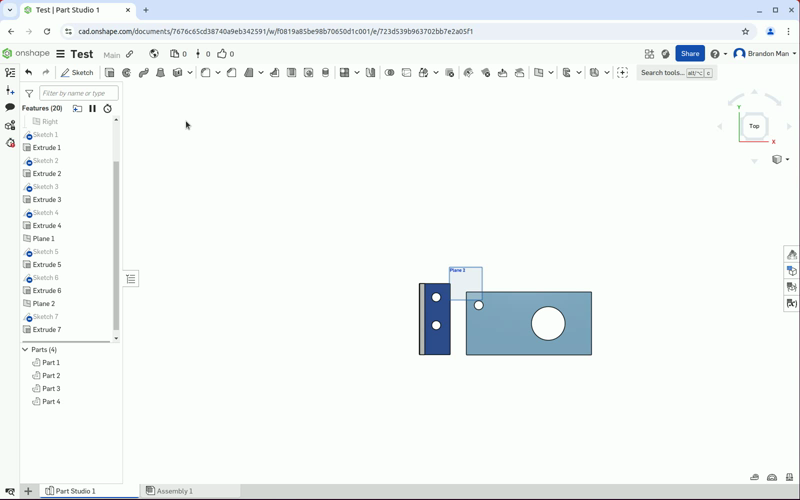
key(shift+h)
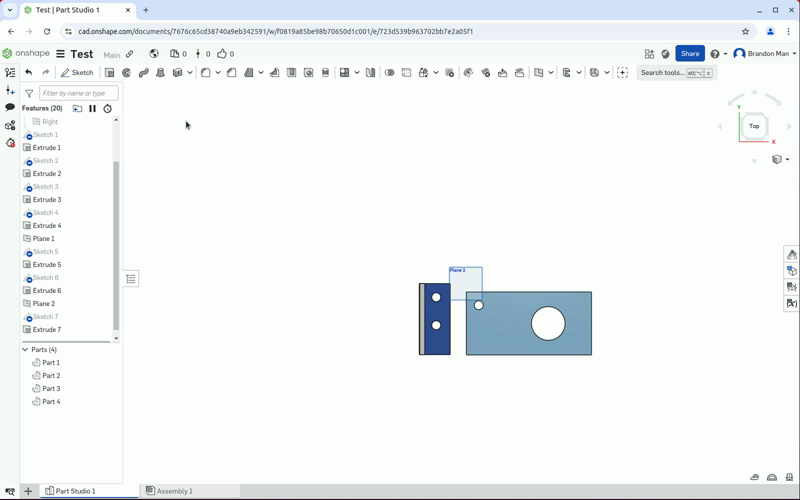
mouse_move(69, 137)
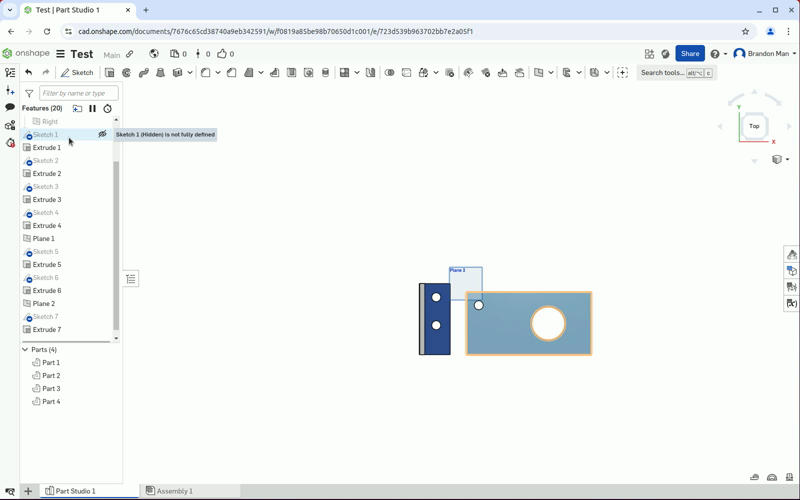
click(69, 137)
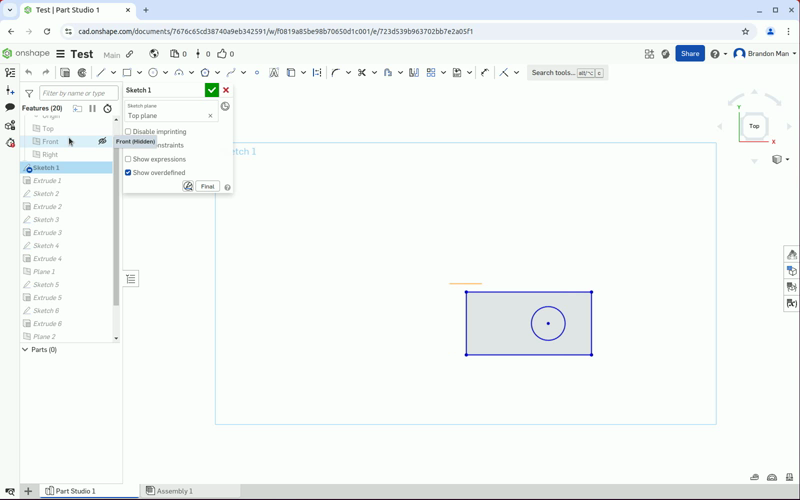
mouse_move(229, 92)
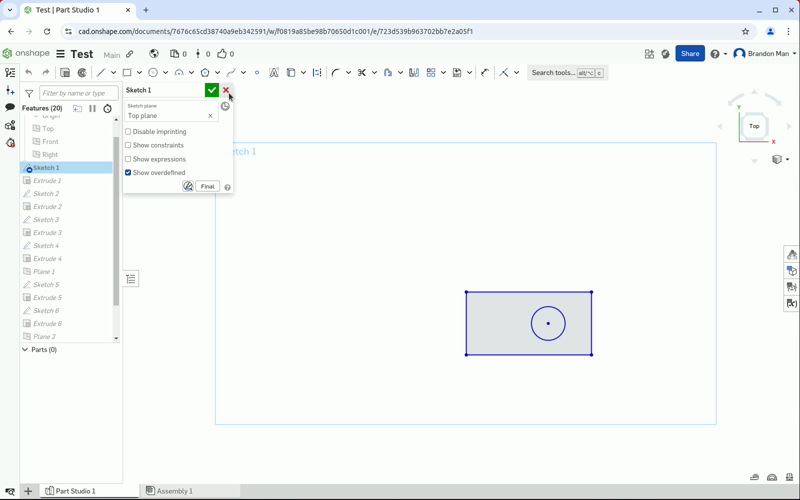
click(229, 92)
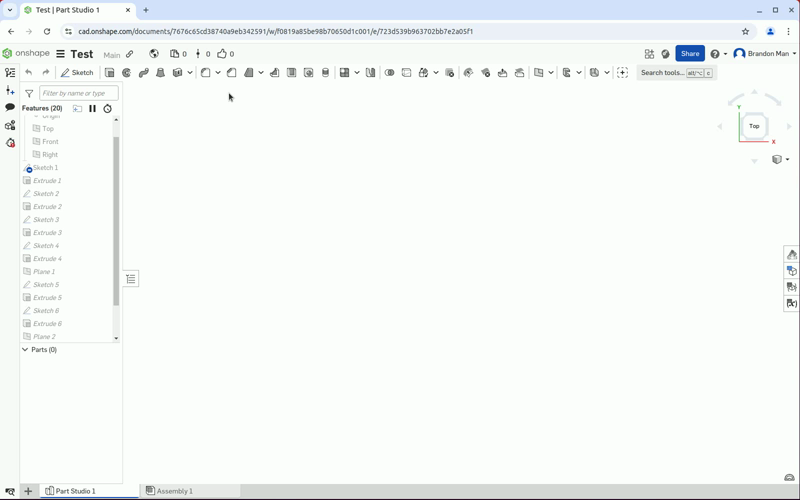
key(shift+s)
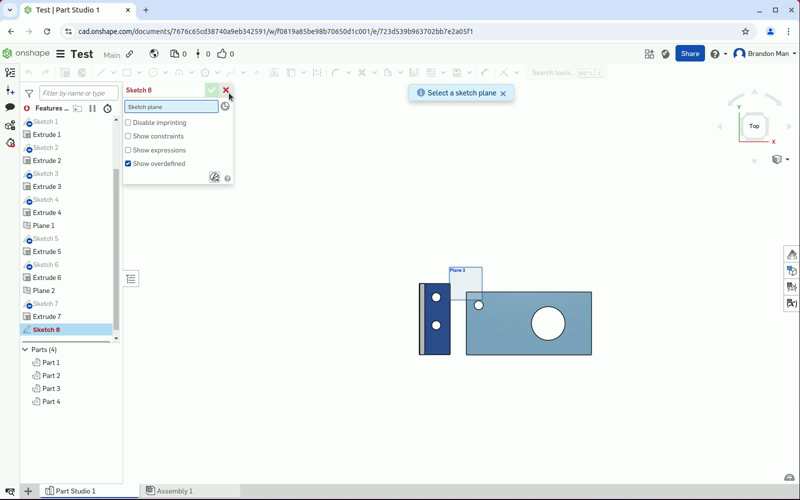
mouse_move(69, 293)
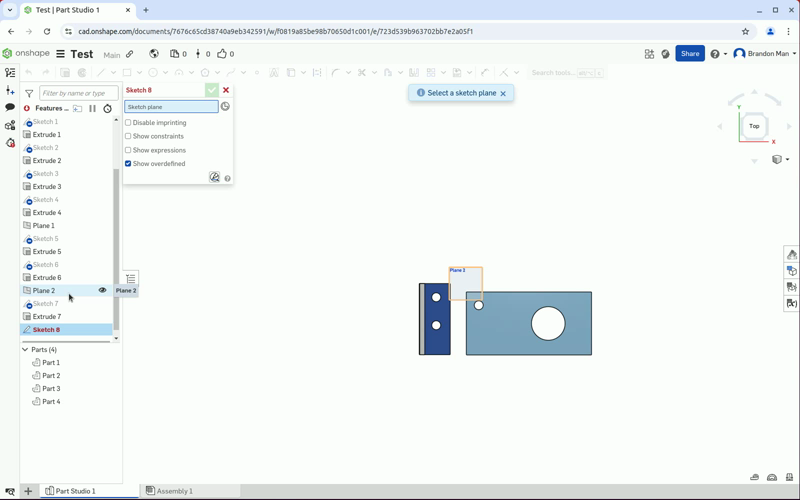
click(69, 293)
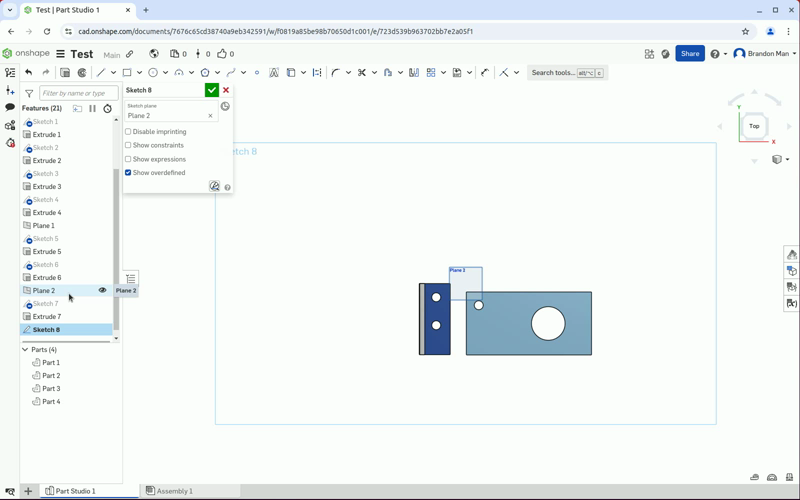
mouse_move(73, 352)
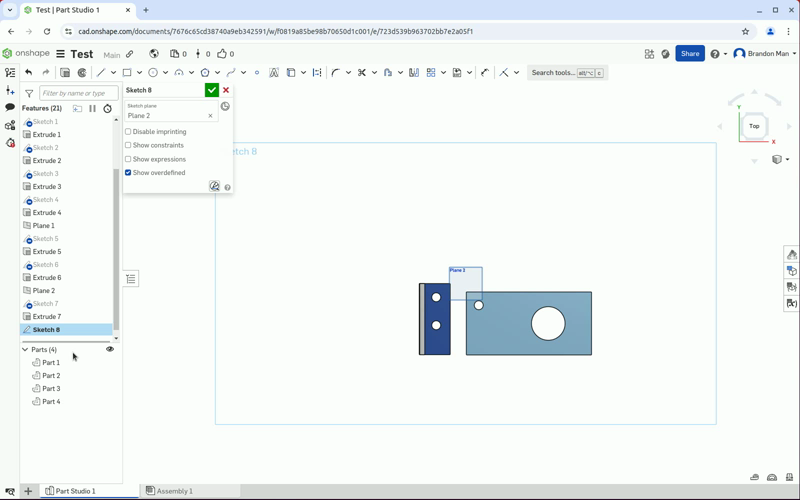
key(y)
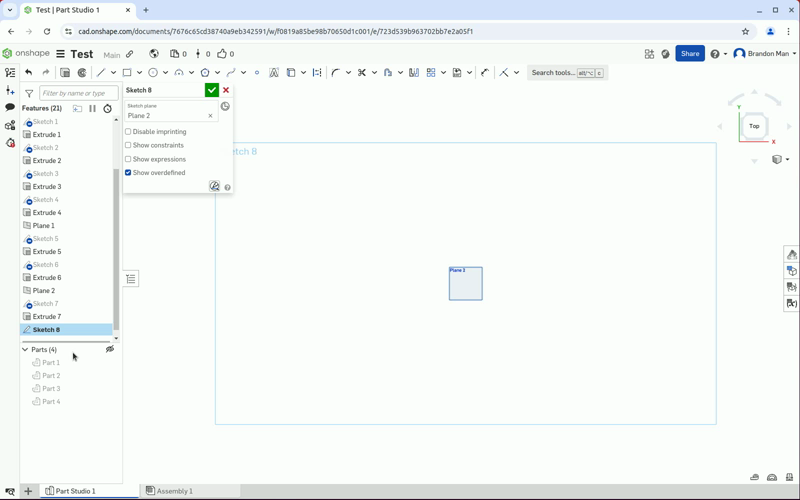
key(c)
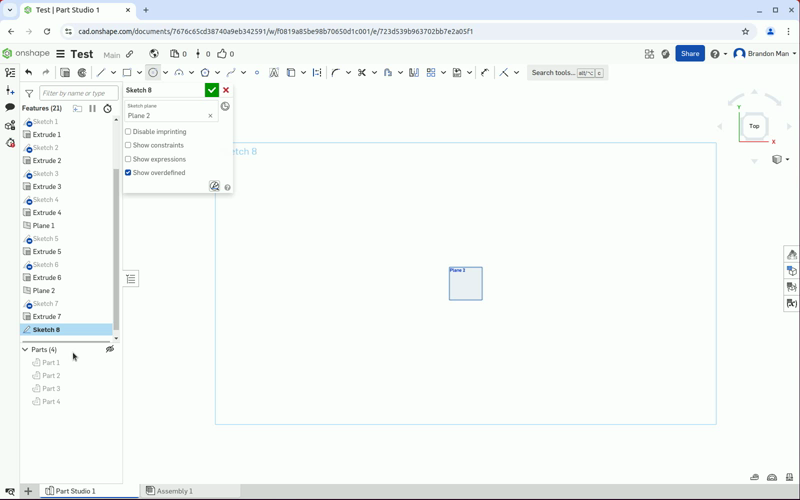
key_down(shift)
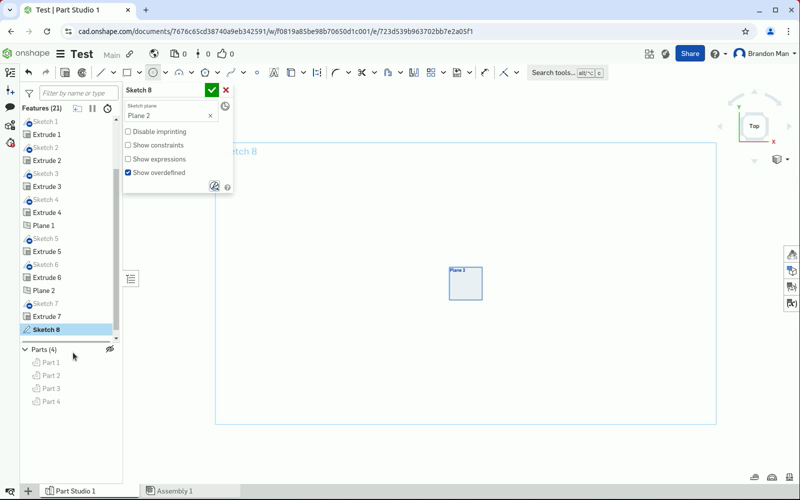
mouse_move(478, 332)
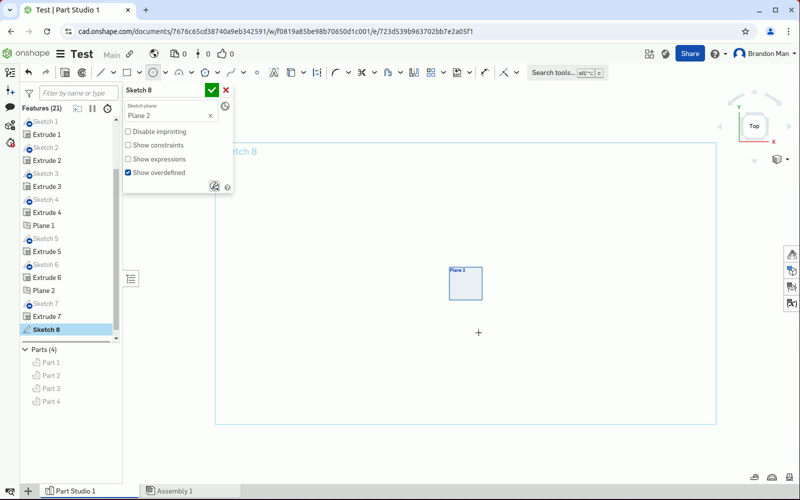
click(478, 332)
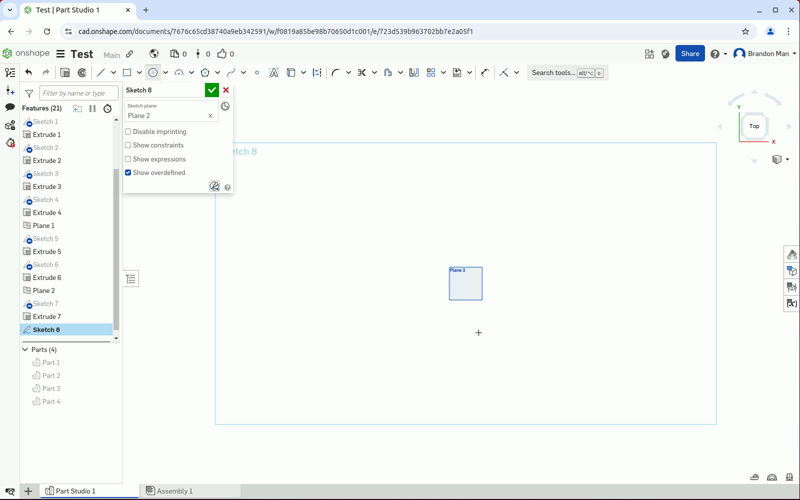
key_up(shift)
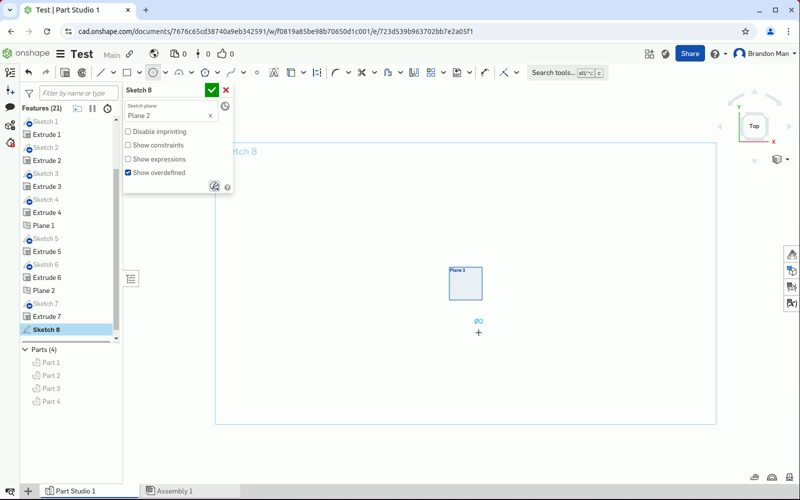
mouse_move(483, 332)
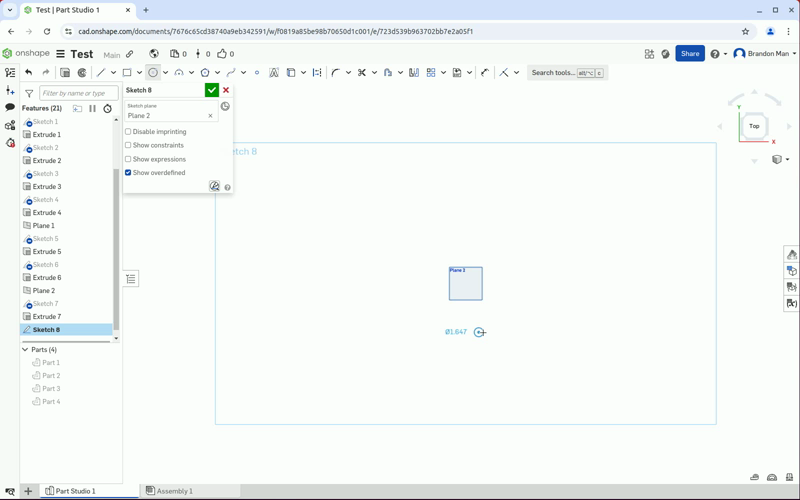
click(483, 332)
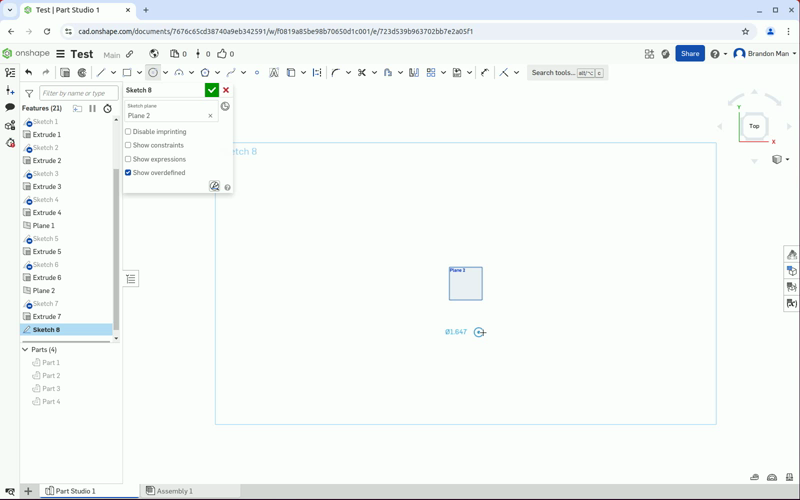
key(esc)
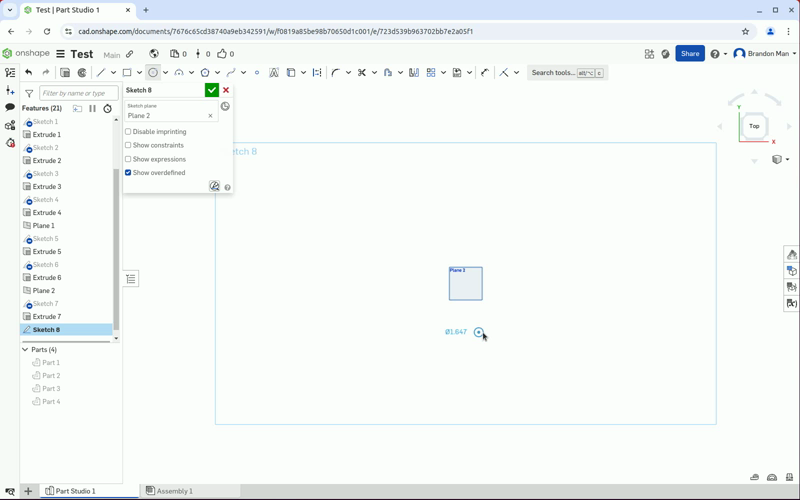
mouse_move(476, 334)
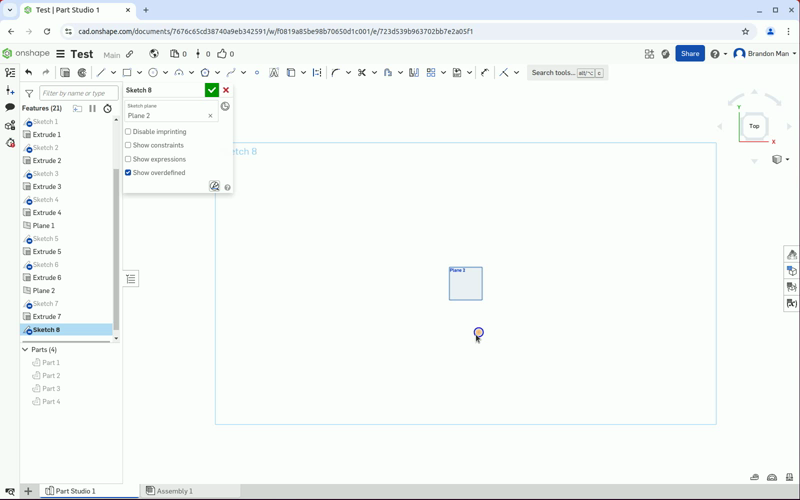
scroll(6)
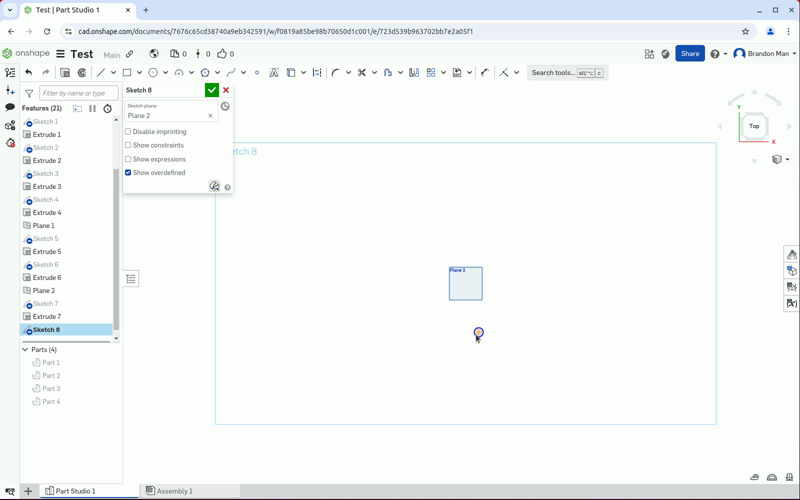
scroll(6)
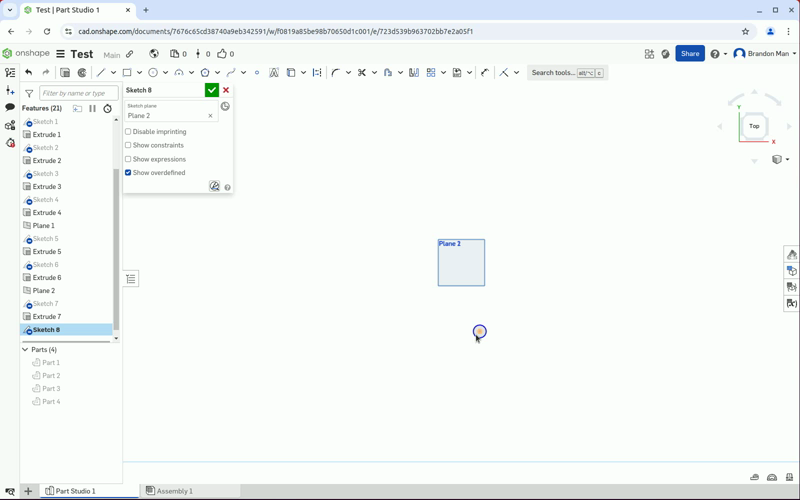
scroll(6)
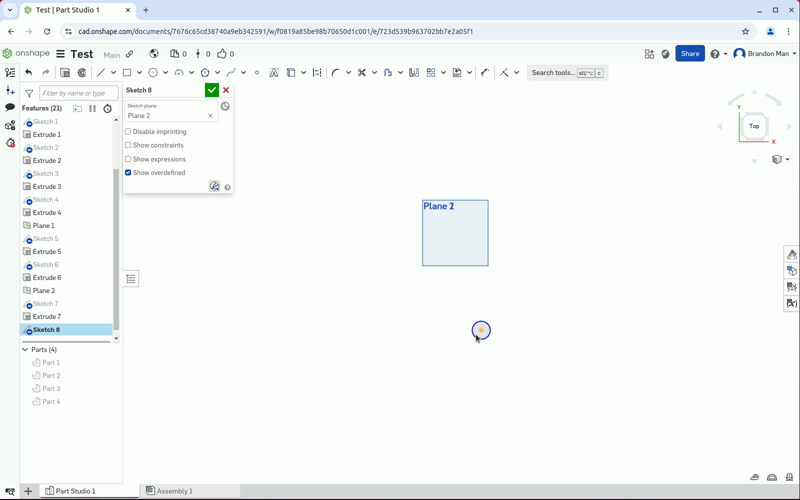
scroll(6)
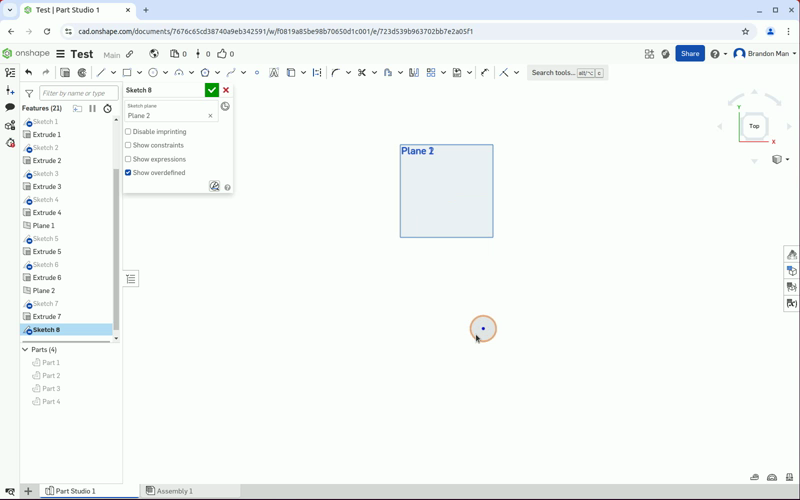
scroll(6)
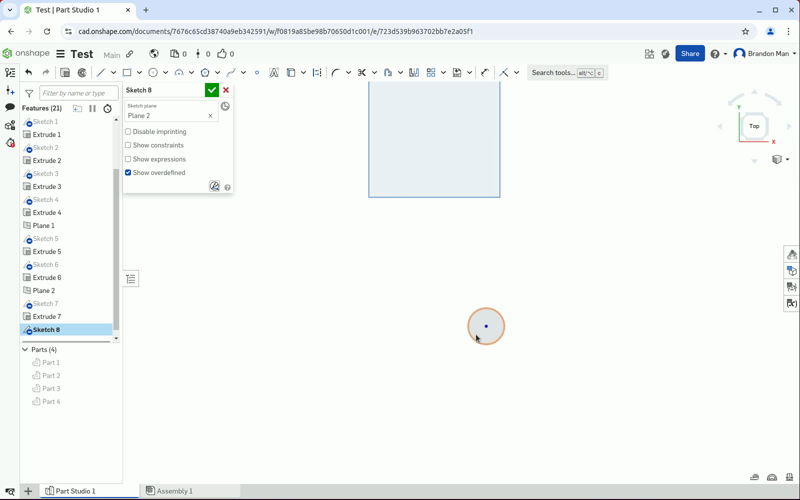
scroll(6)
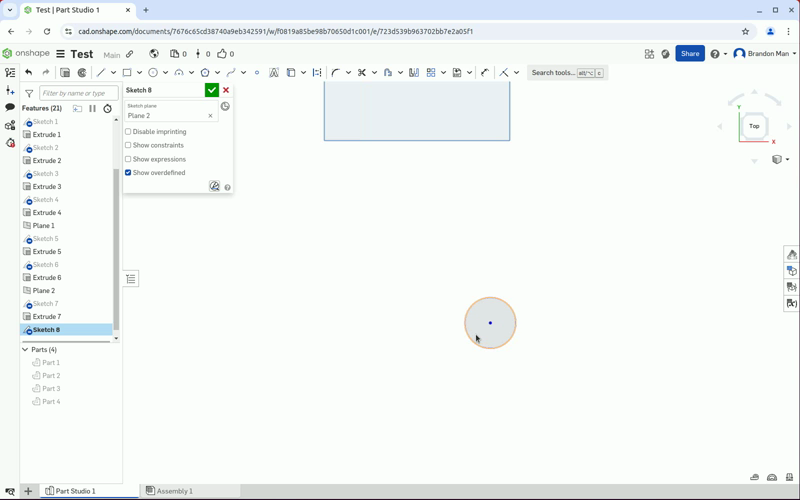
scroll(6)
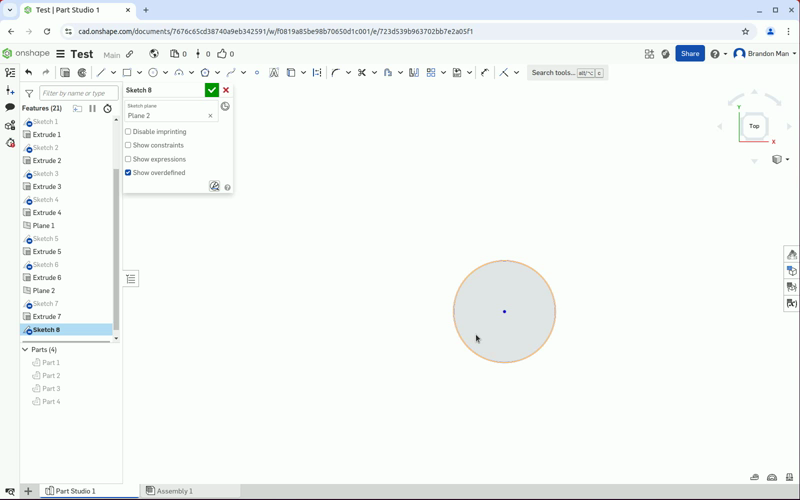
click(476, 334)
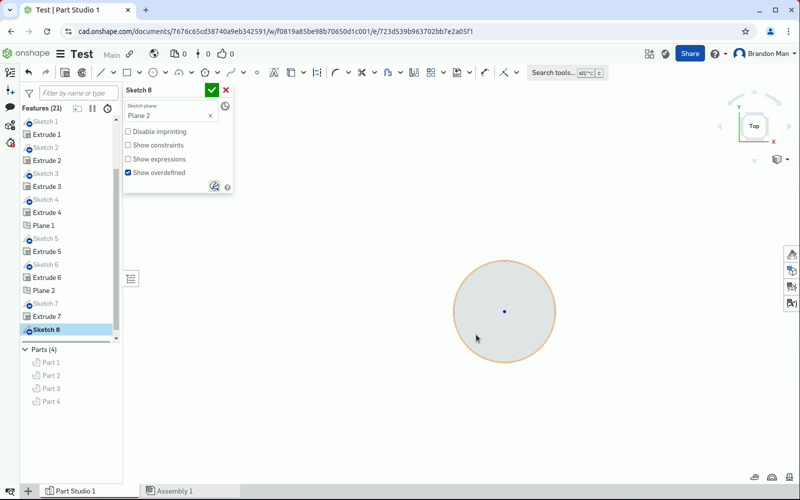
scroll(-6)
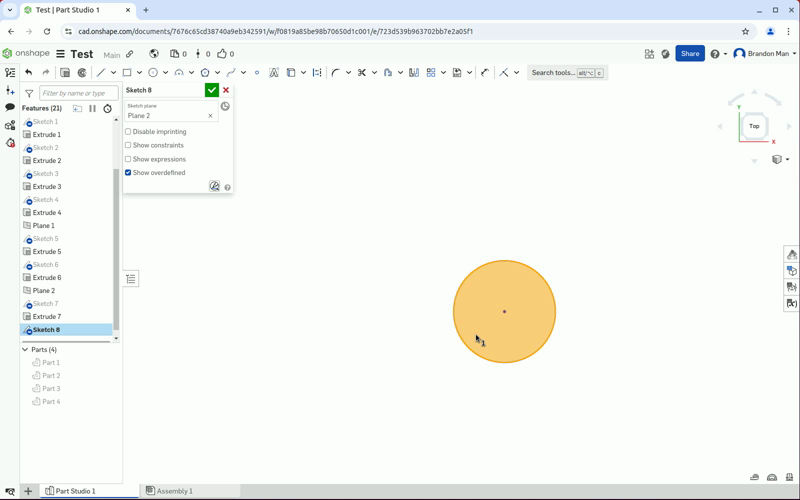
scroll(-6)
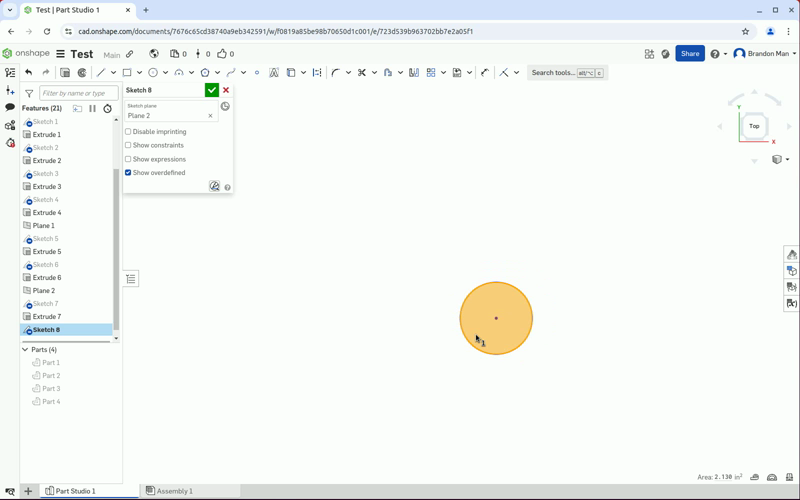
scroll(-6)
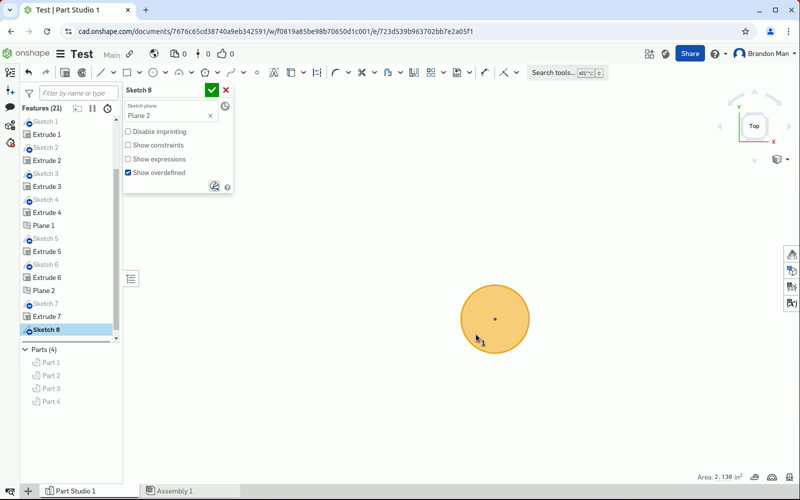
scroll(-6)
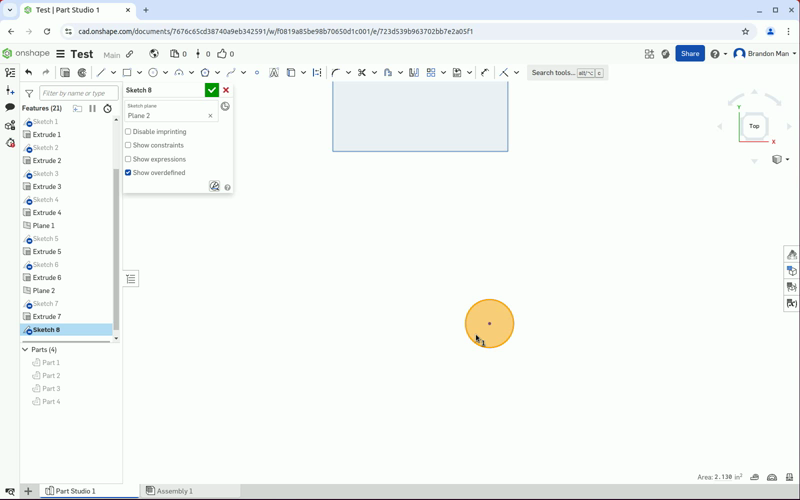
scroll(-6)
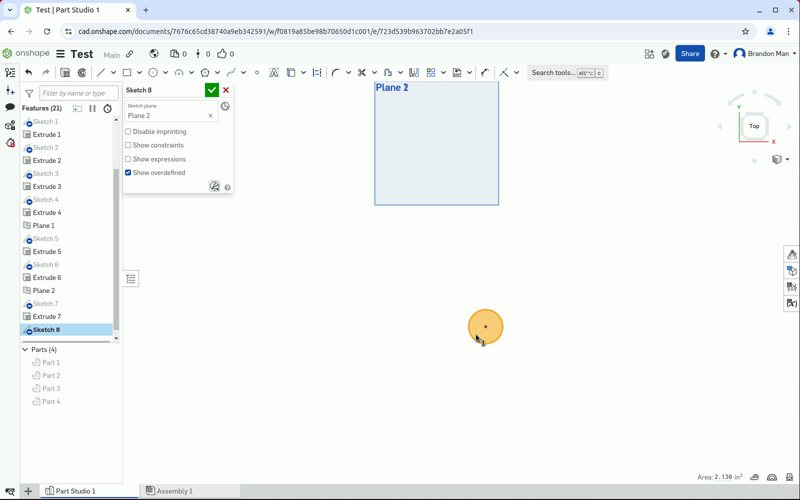
scroll(-6)
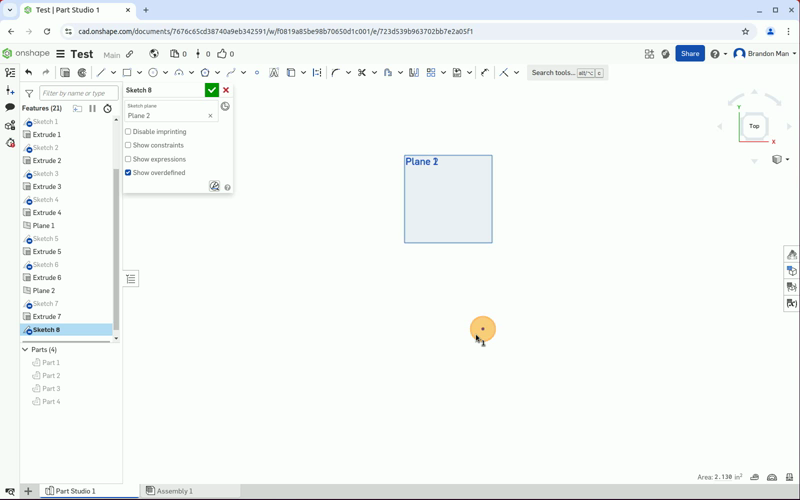
scroll(-6)
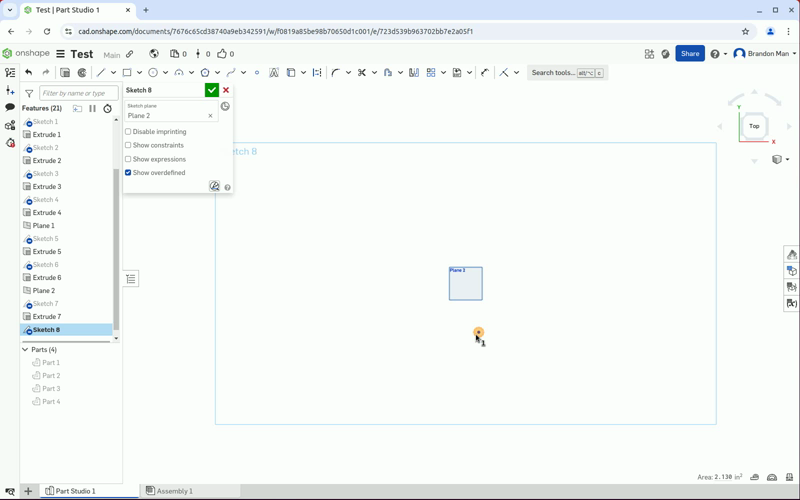
mouse_move(73, 352)
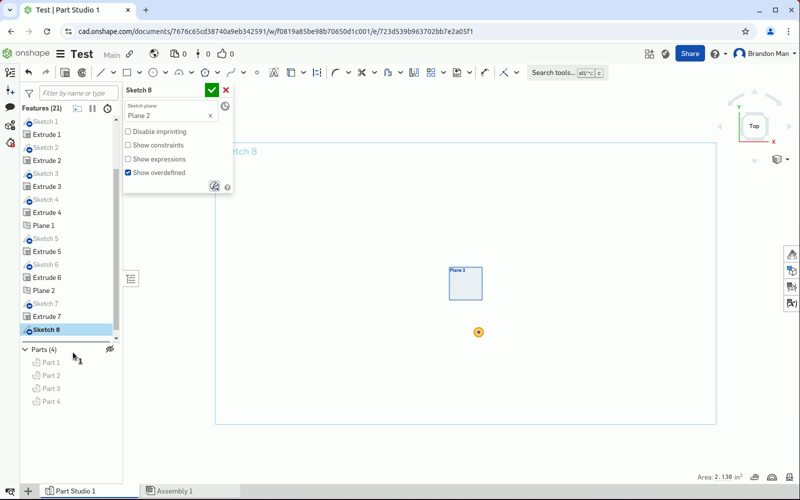
key(shift+y)
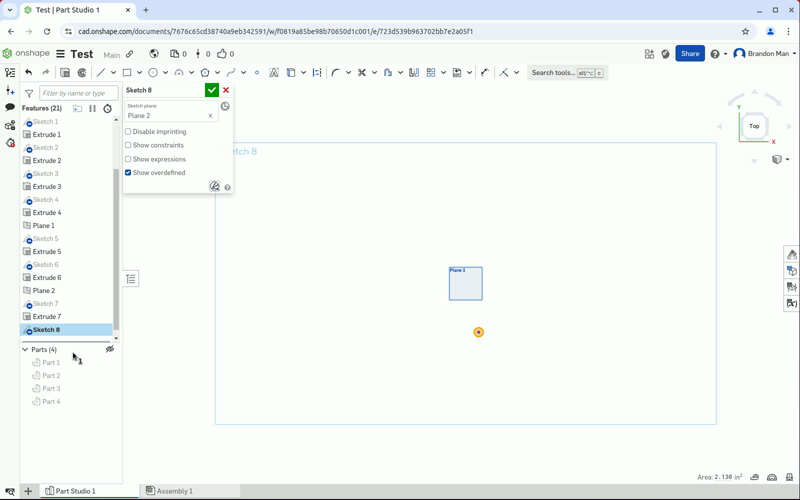
key(shift+e)
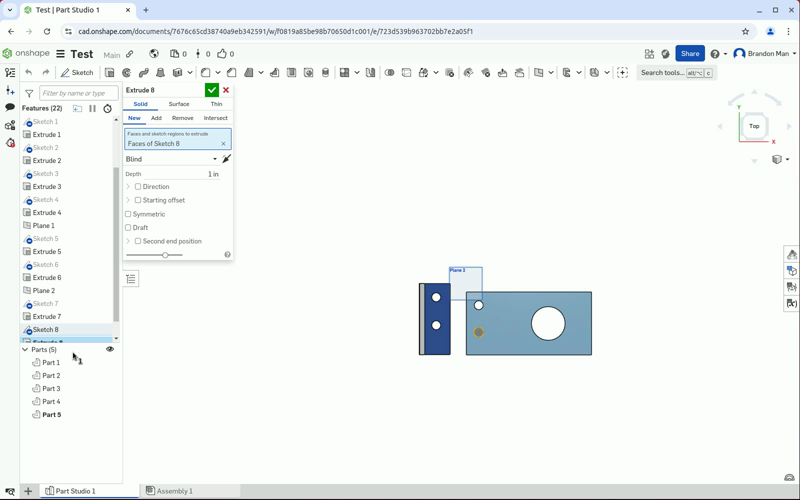
mouse_move(143, 106)
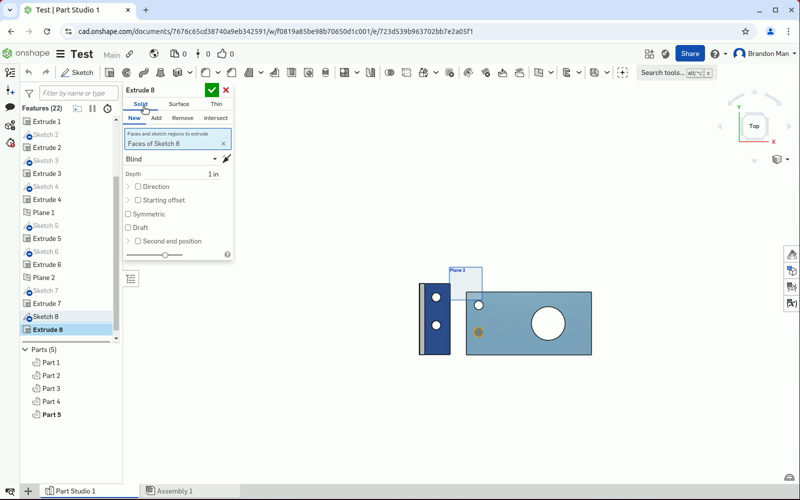
click(143, 106)
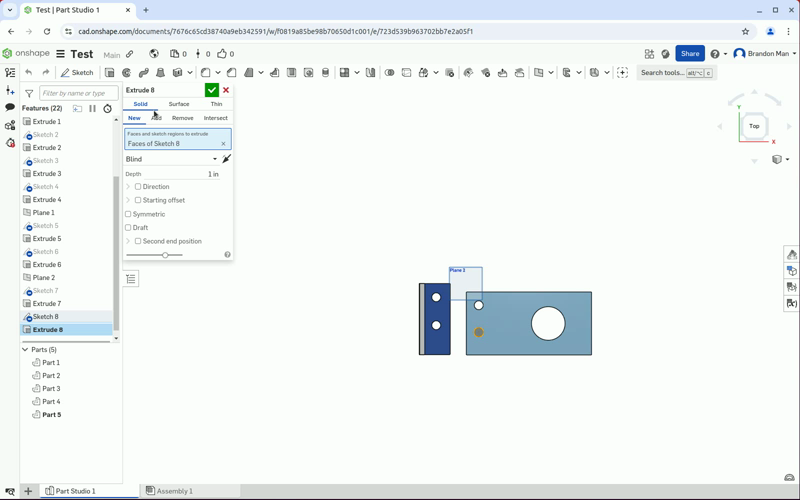
mouse_move(186, 120)
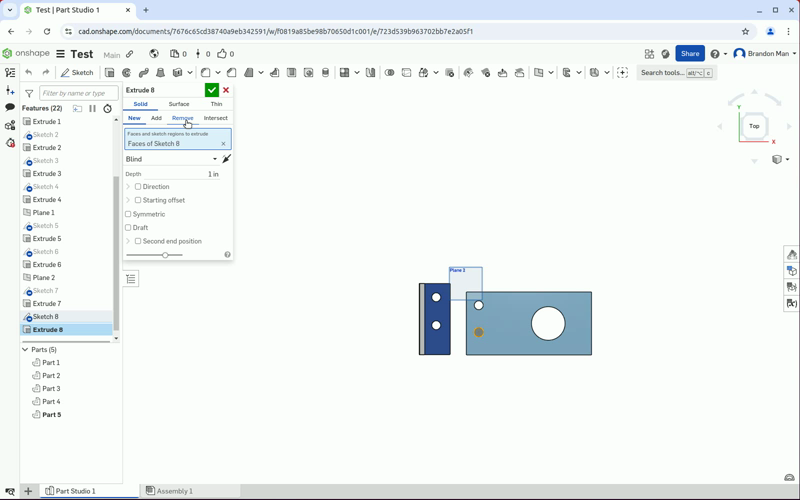
click(186, 120)
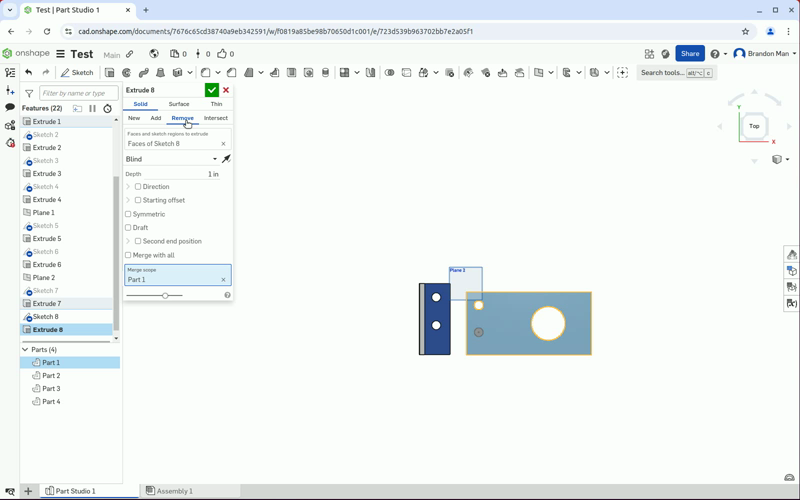
key(tab, 4)
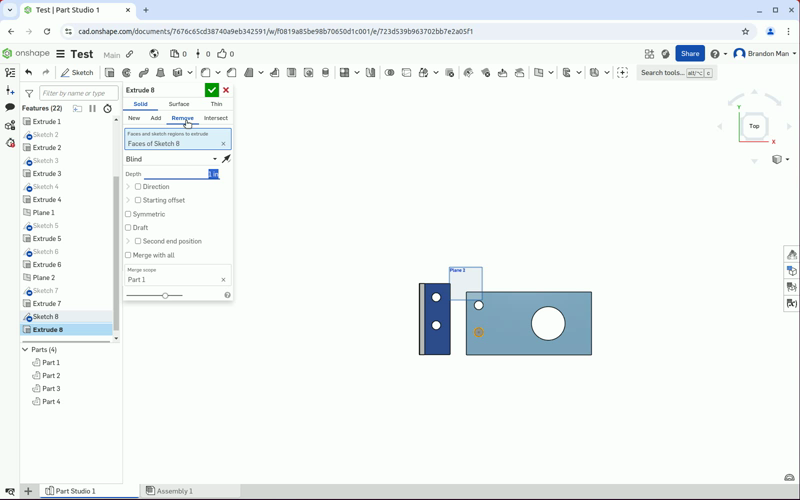
text(5.777)
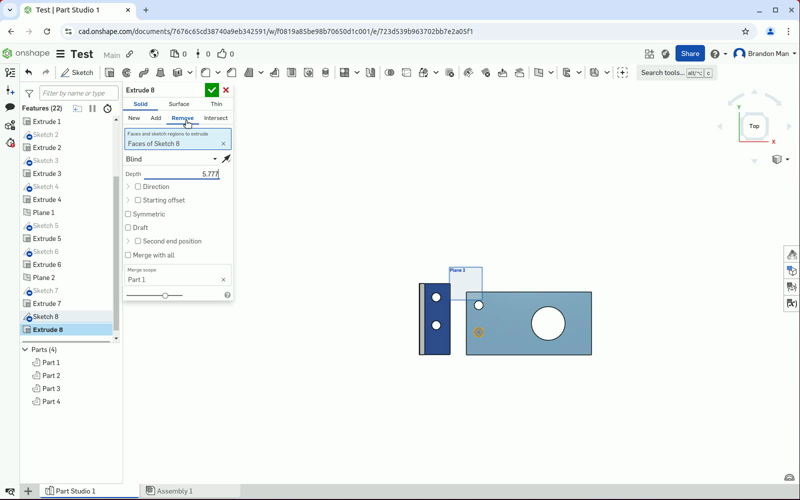
key(tab, 6)
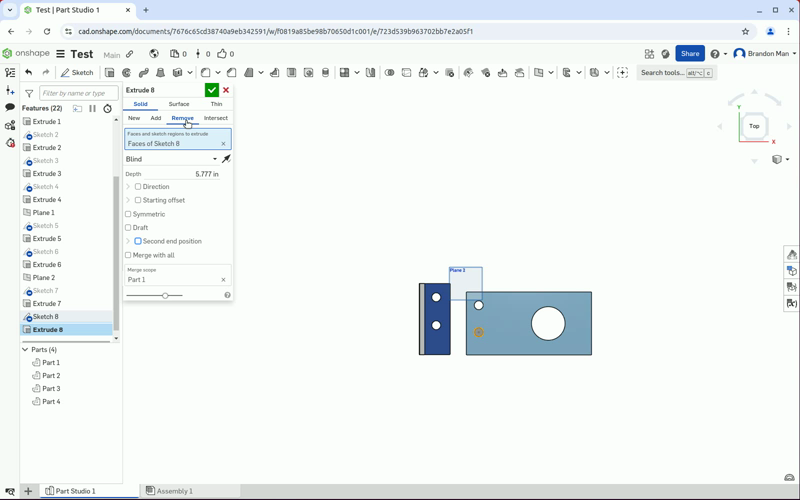
key(space)
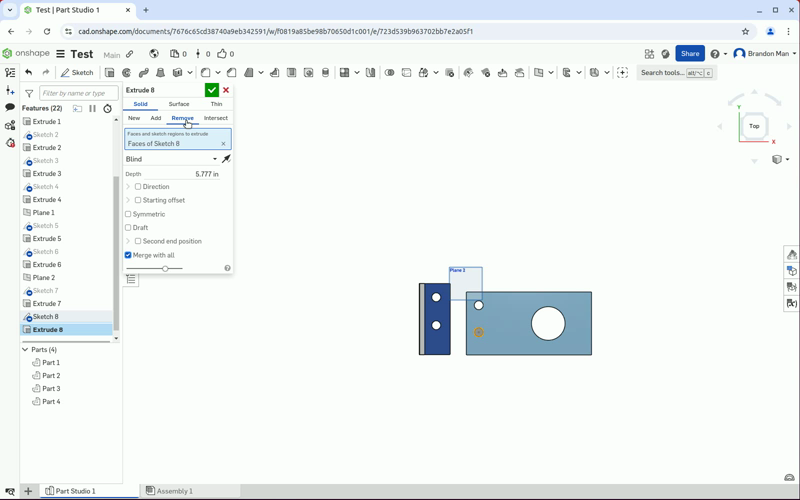
key(enter)
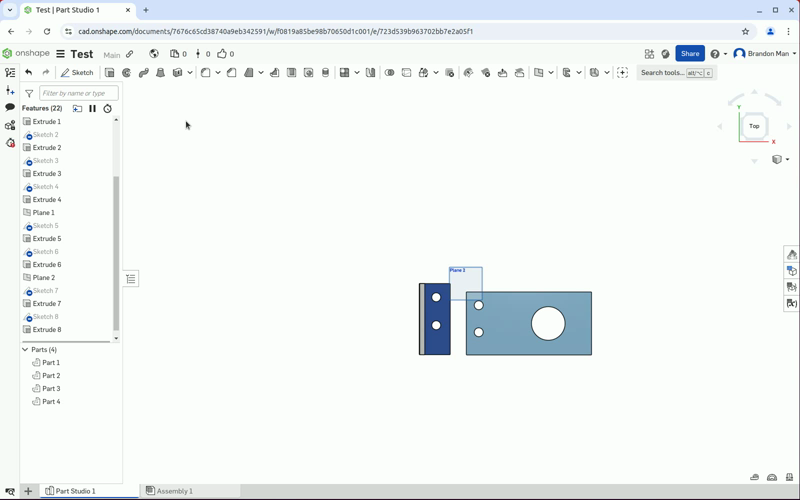
key(shift+h)
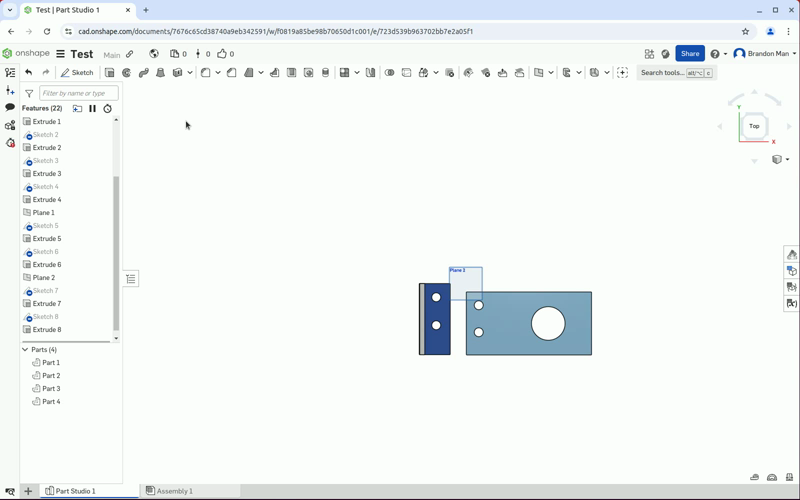
key(shift+h)
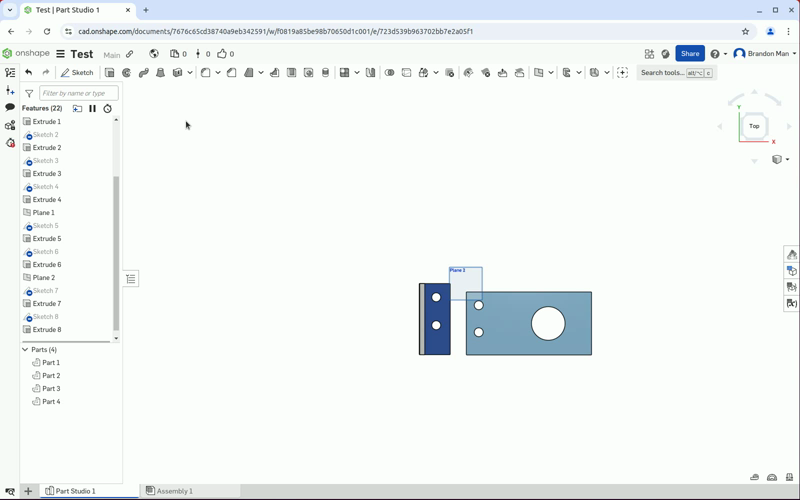
mouse_move(69, 111)
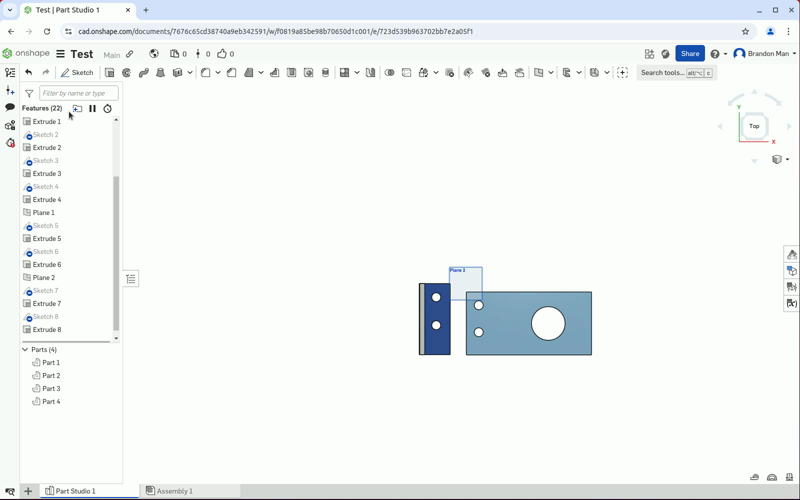
click(69, 111)
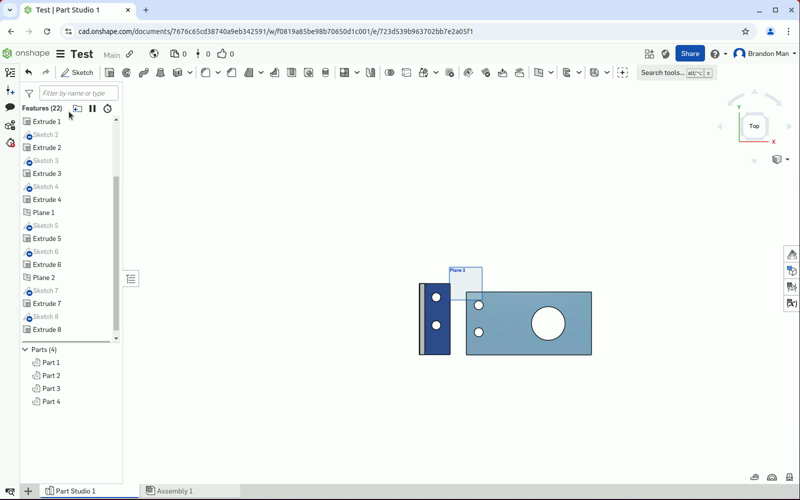
mouse_move(73, 352)
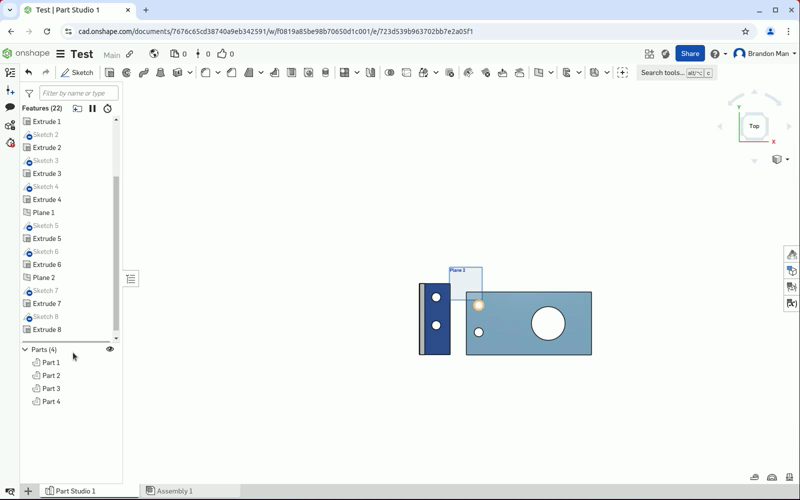
key(y)
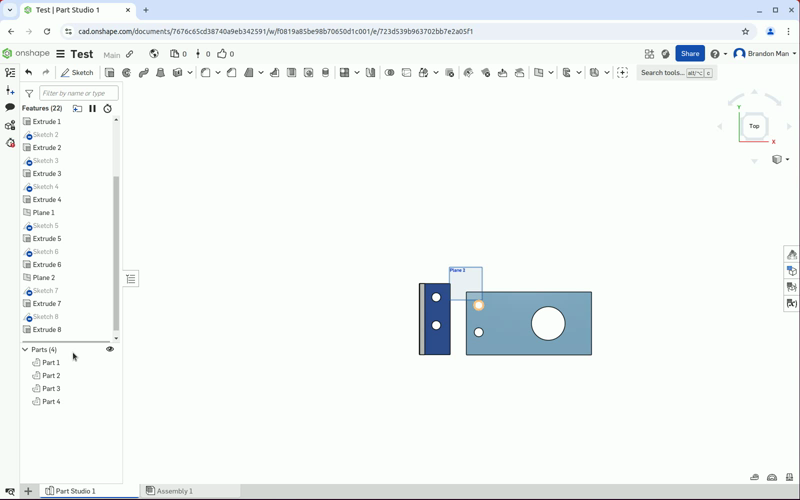
key(shift+p)
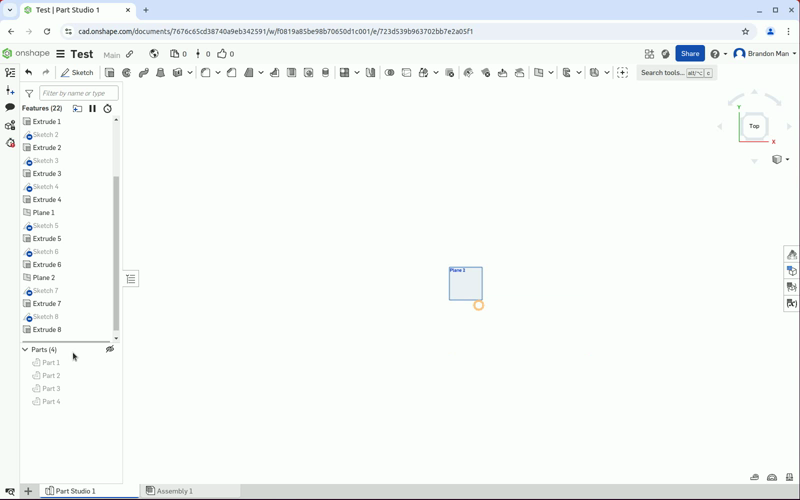
key(space)
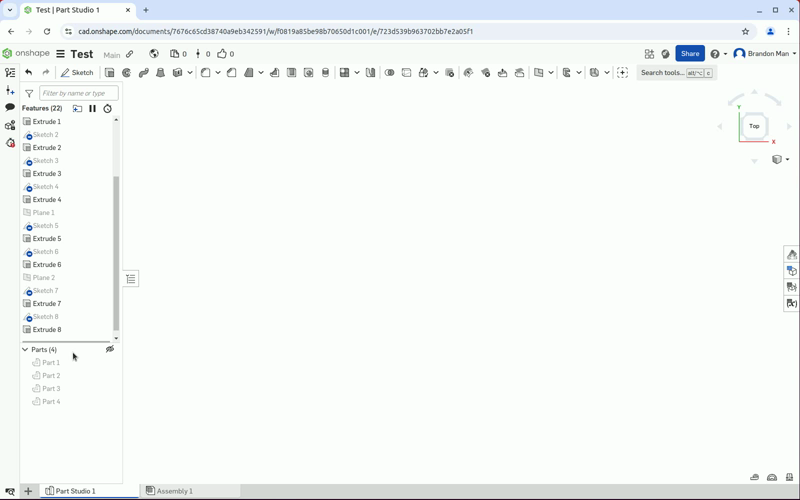
key_down(shift)
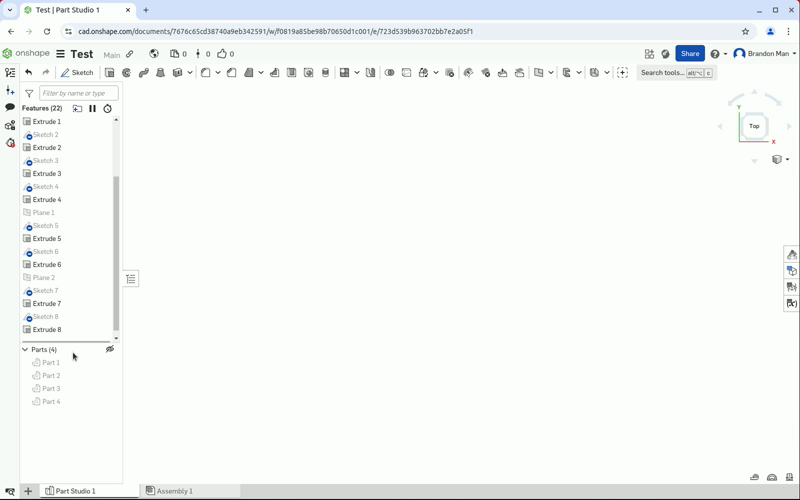
key(up)
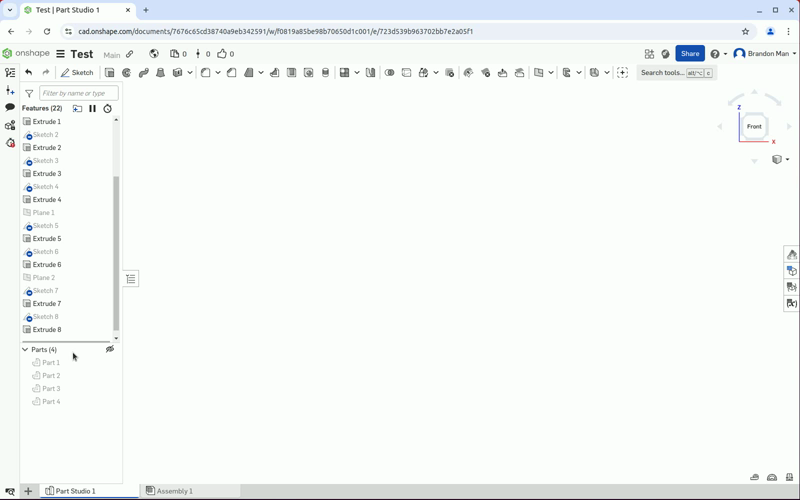
key_up(shift)
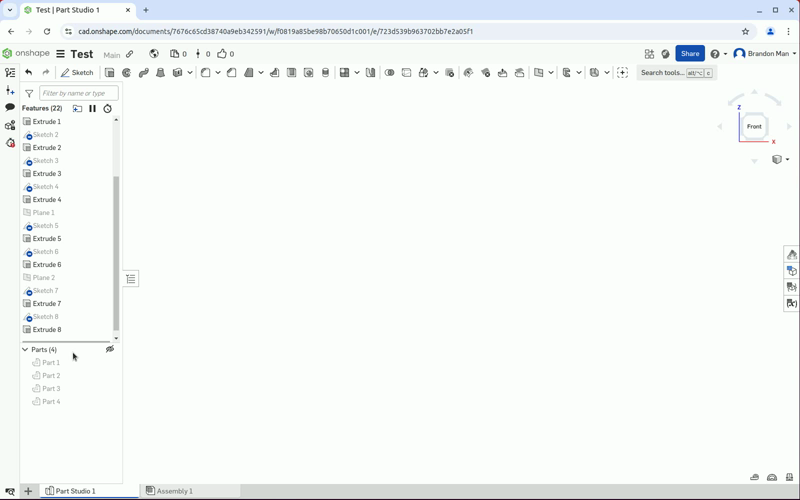
key(space)
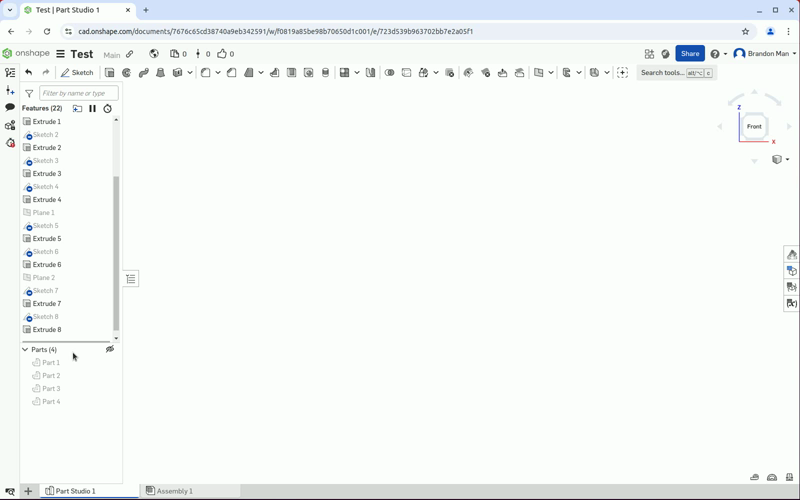
key_down(shift)
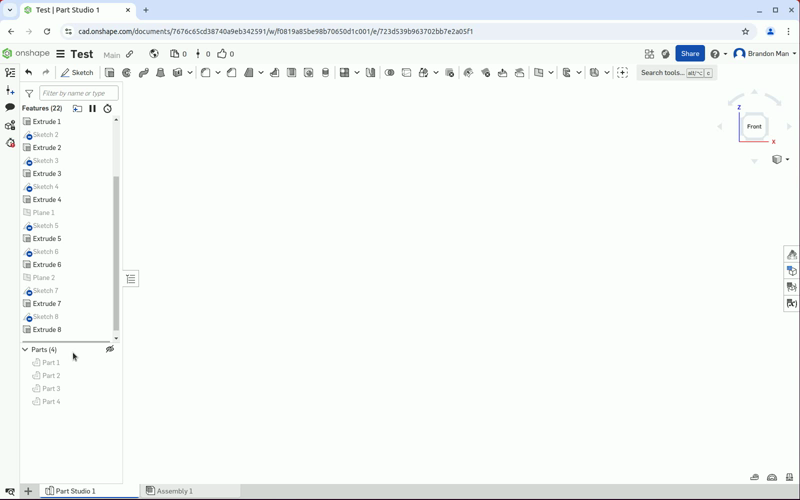
key(left)
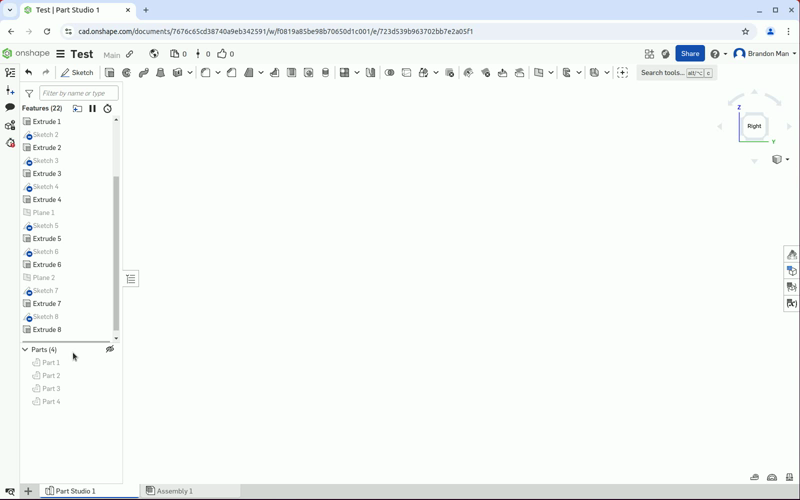
key_up(shift)
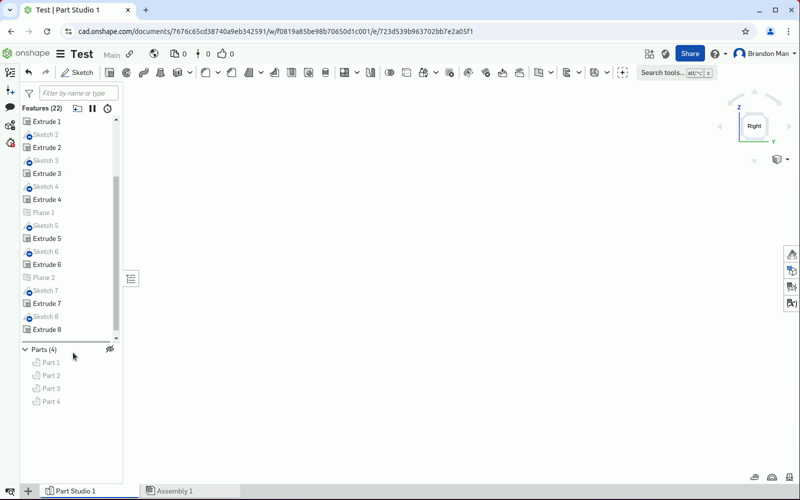
mouse_move(73, 352)
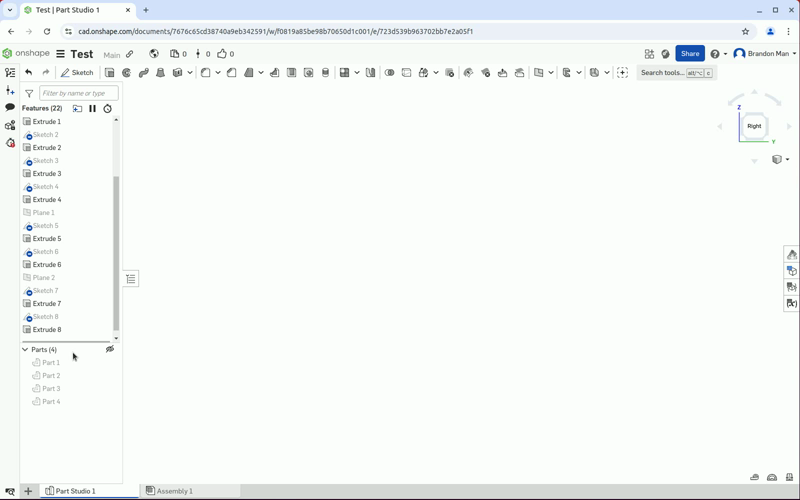
key(shift+y)
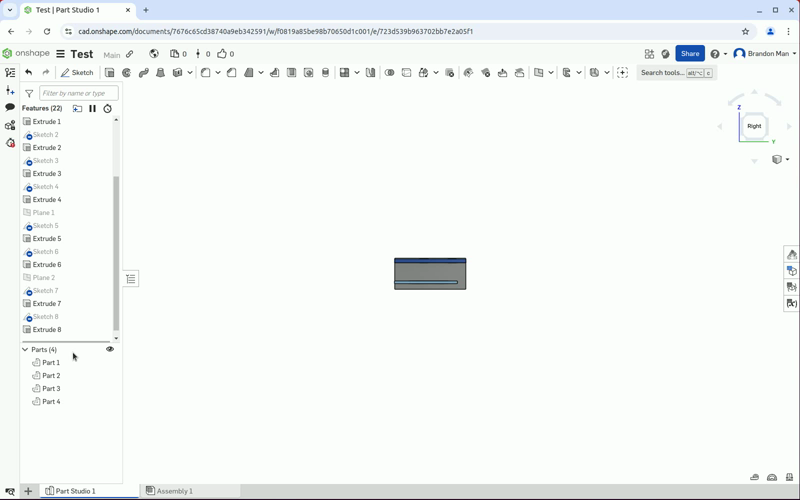
mouse_move(541, 75)
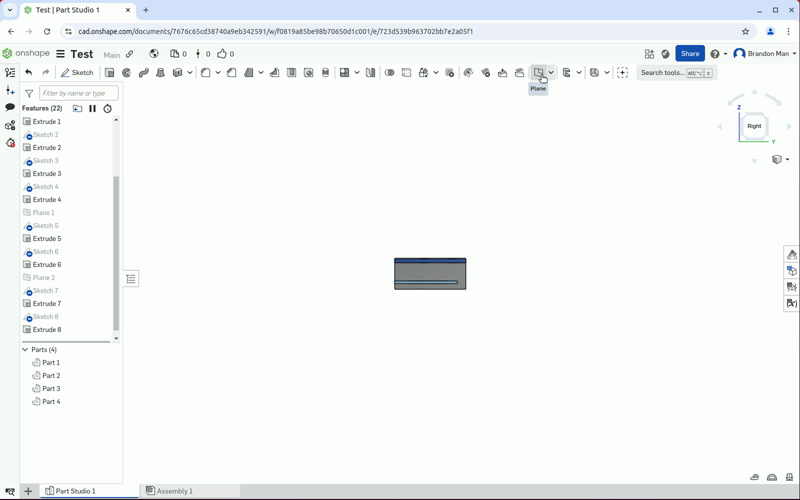
click(541, 75)
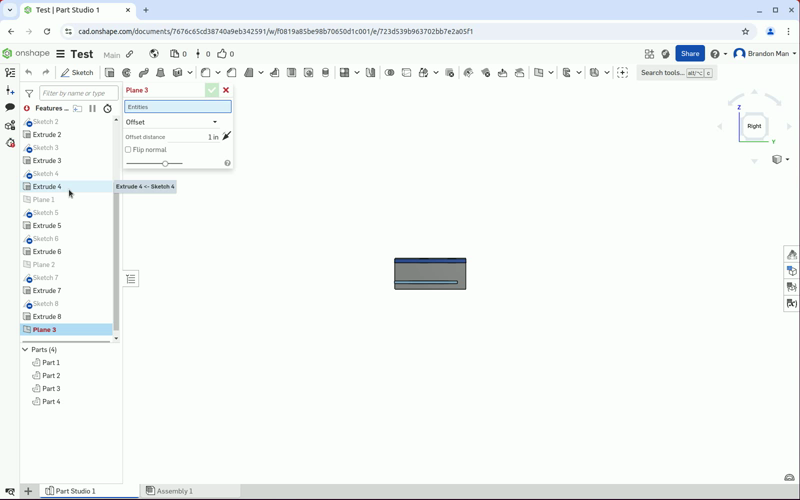
scroll(3)
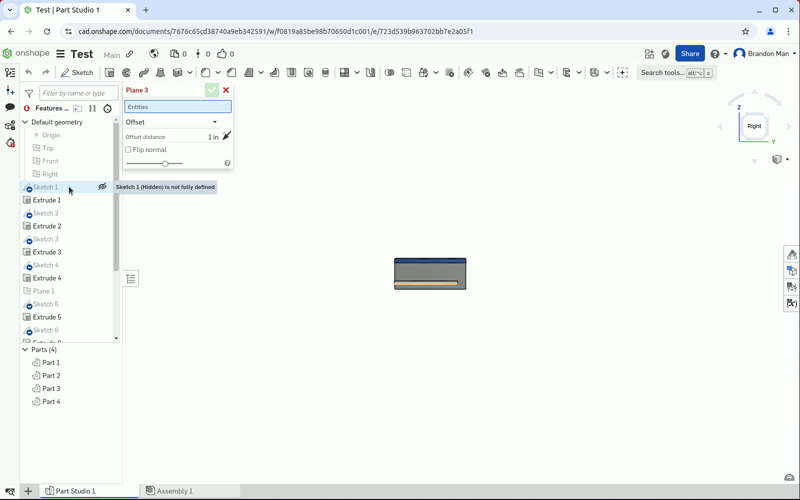
mouse_move(69, 176)
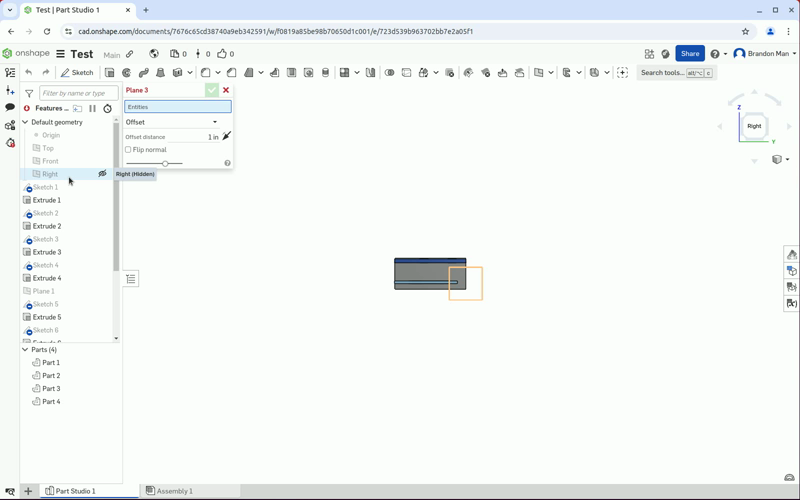
click(69, 176)
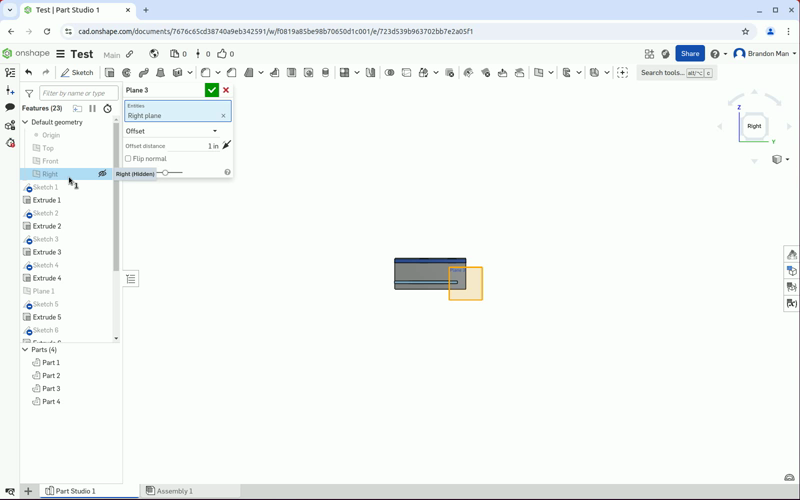
key(tab, 2)
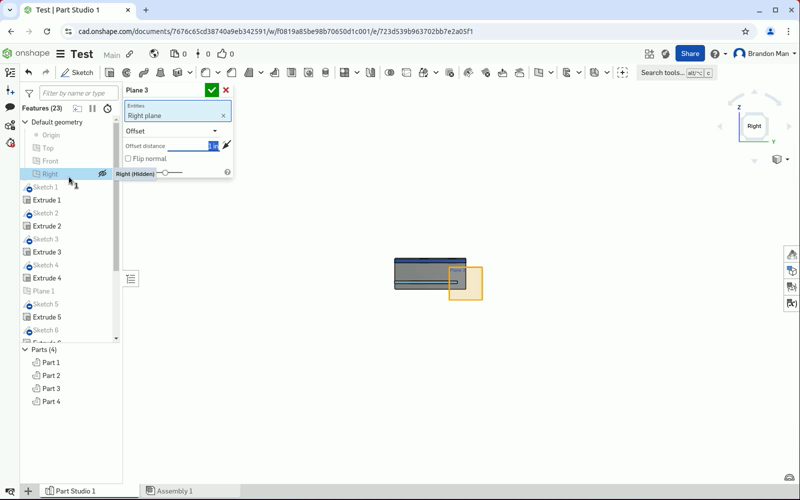
text(8.411)
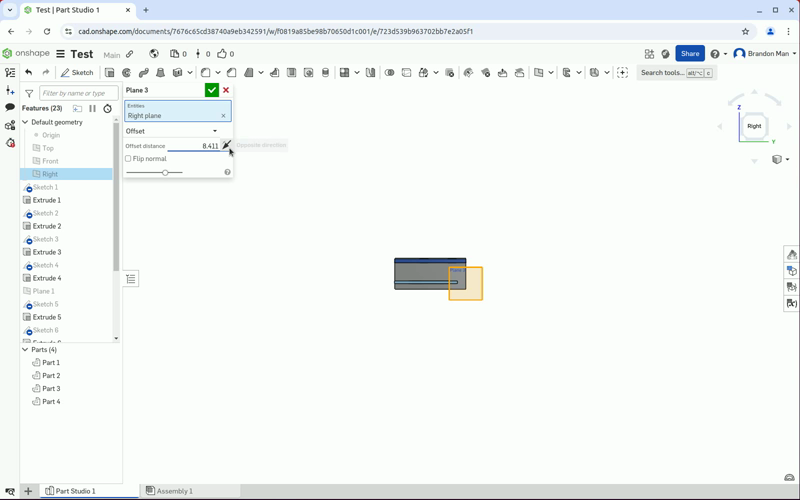
mouse_move(229, 147)
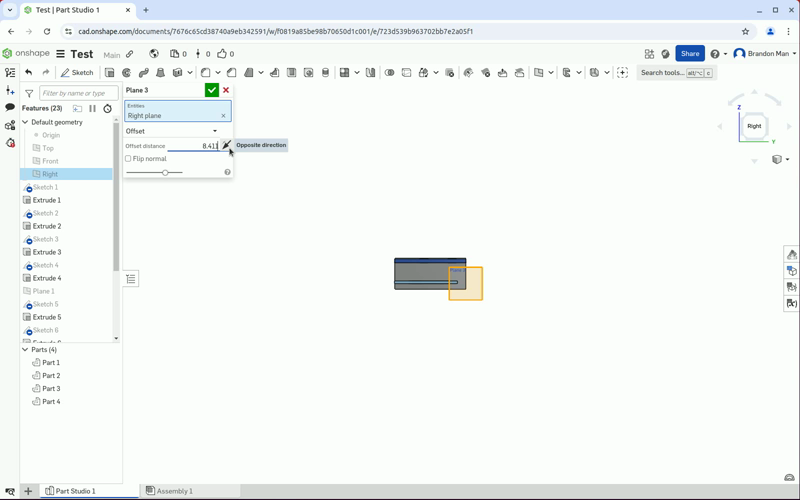
click(229, 147)
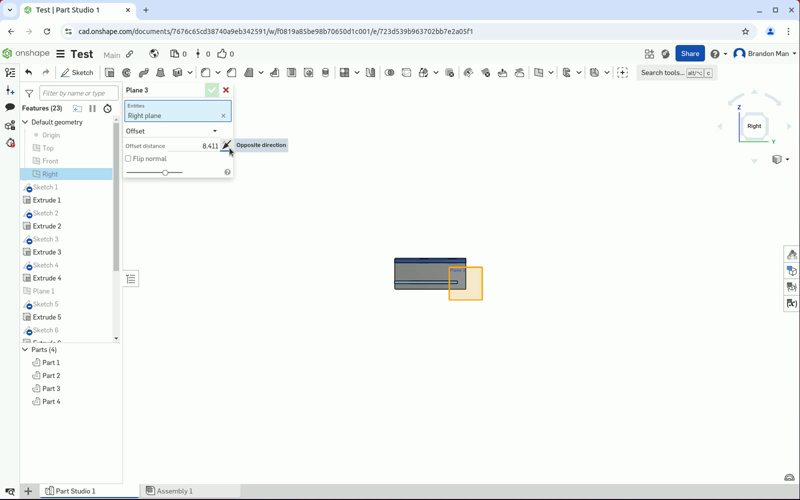
key(enter, 2)
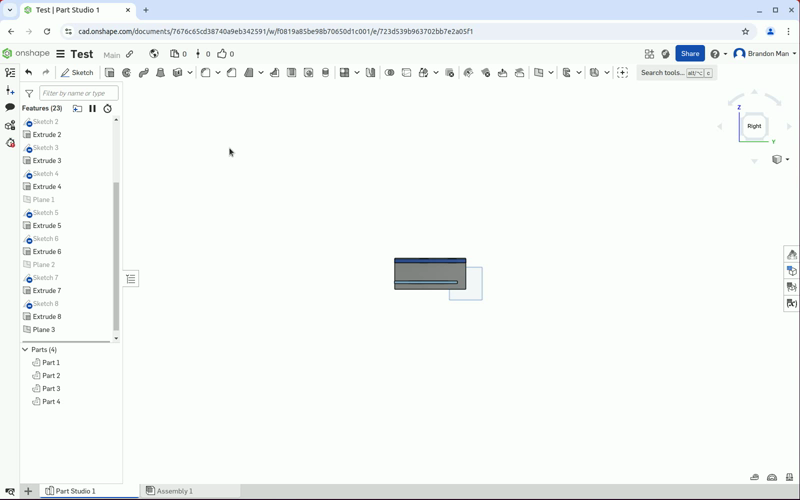
key(shift+s)
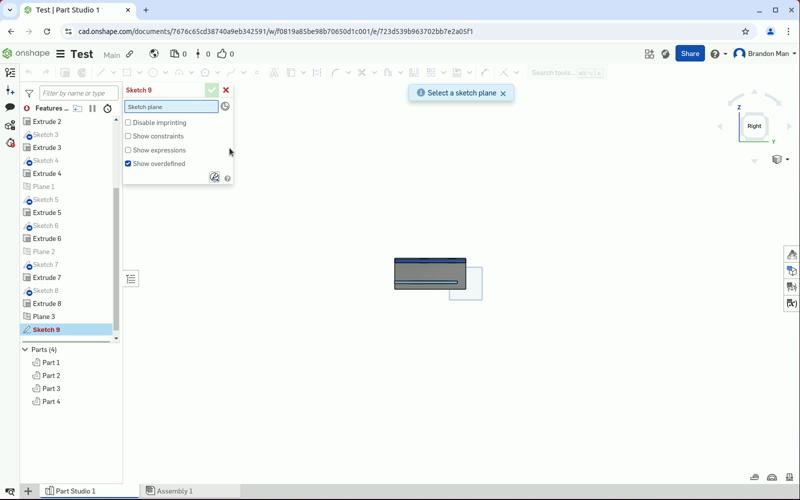
mouse_move(69, 319)
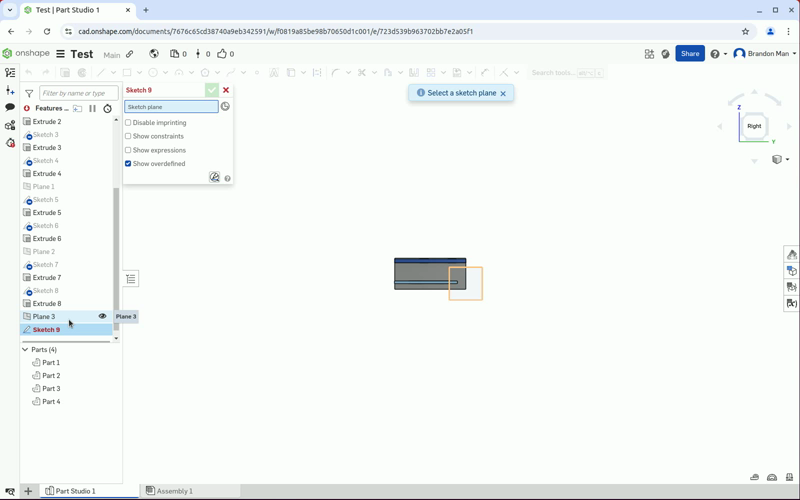
click(69, 319)
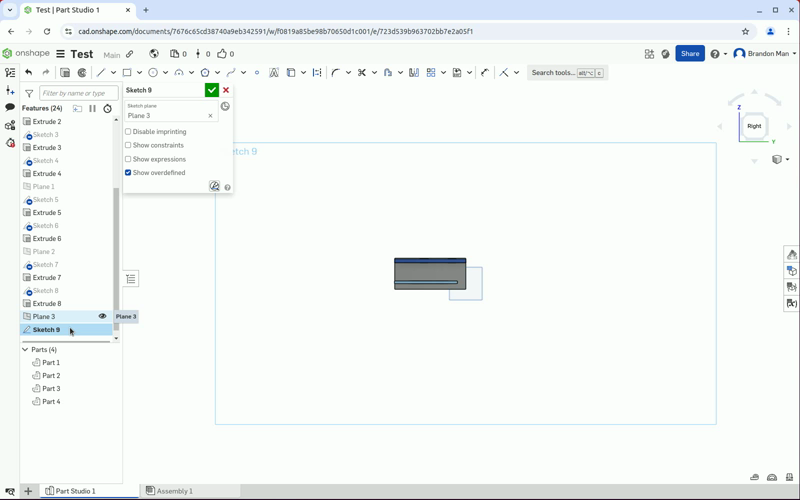
mouse_move(73, 352)
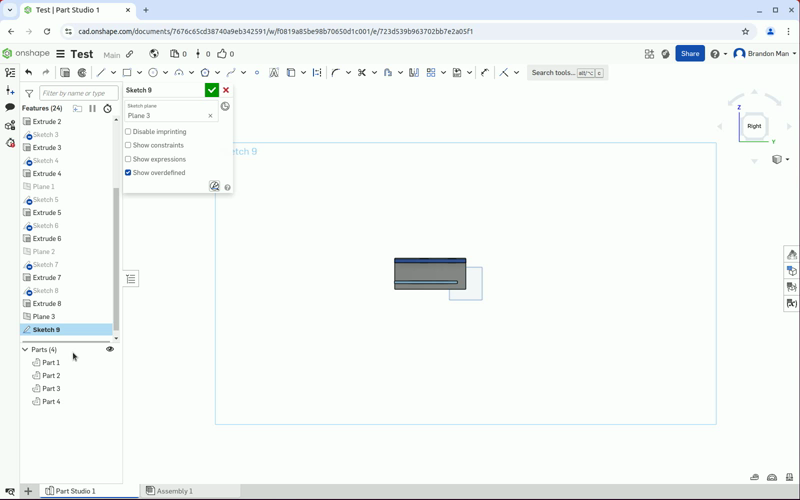
key(y)
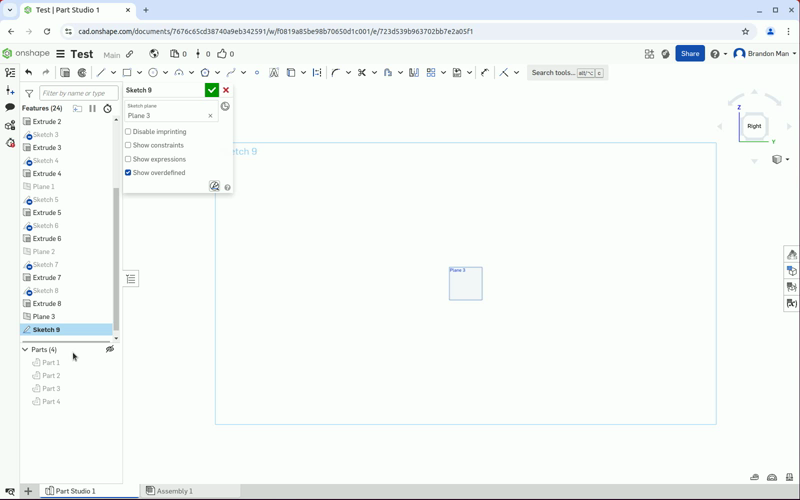
key(c)
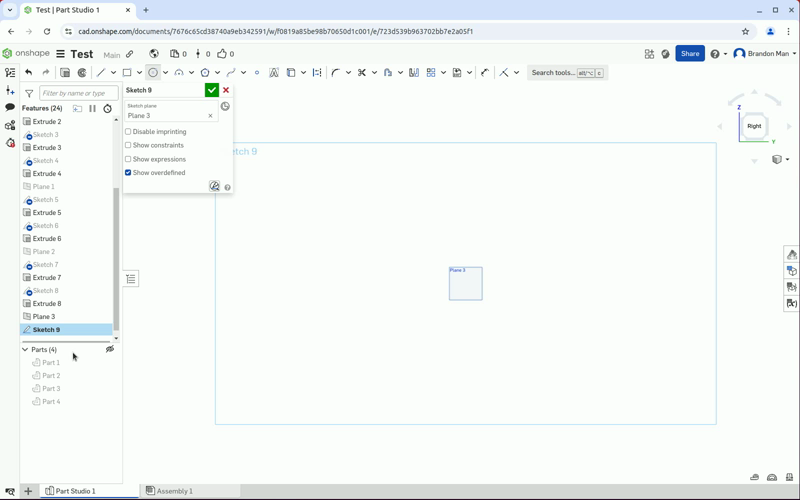
key_down(shift)
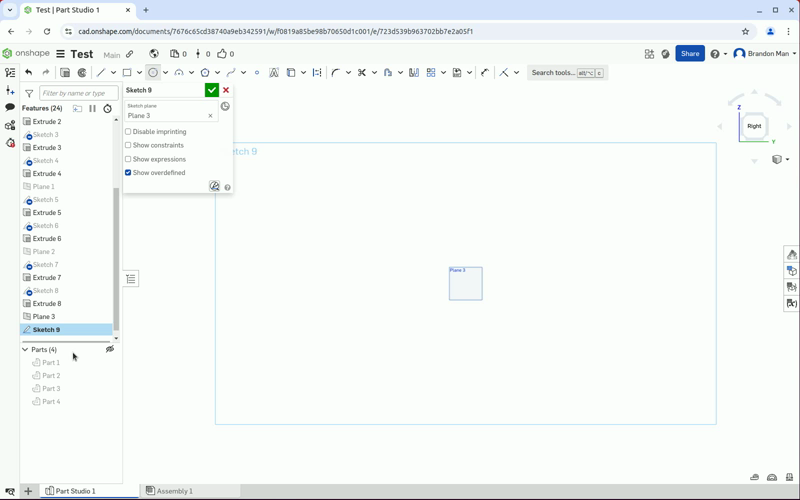
mouse_move(412, 271)
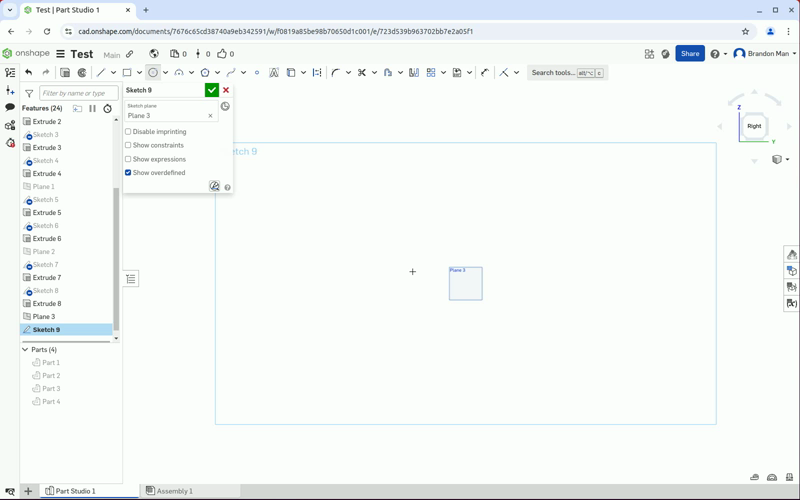
click(412, 271)
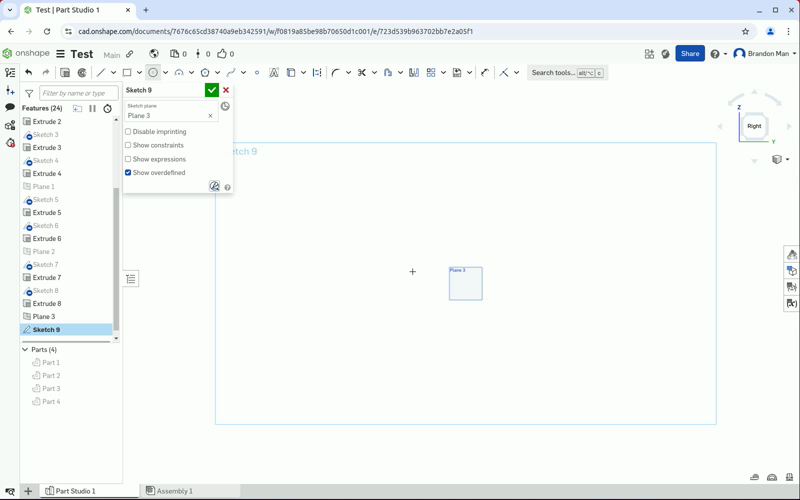
key_up(shift)
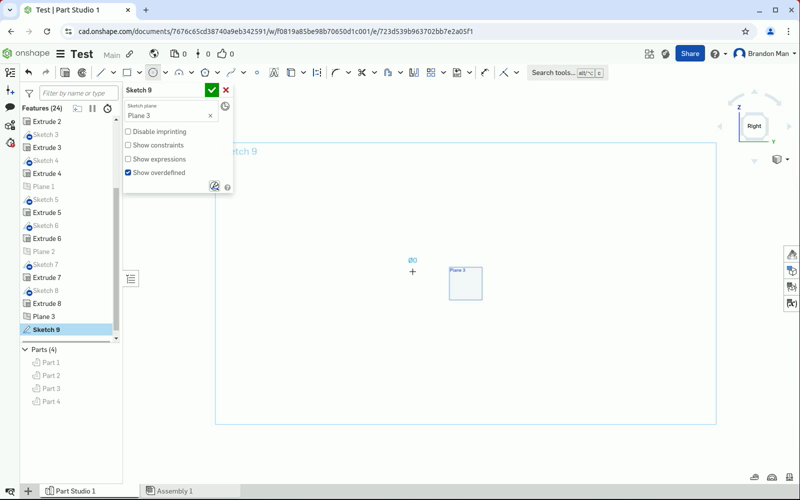
mouse_move(417, 271)
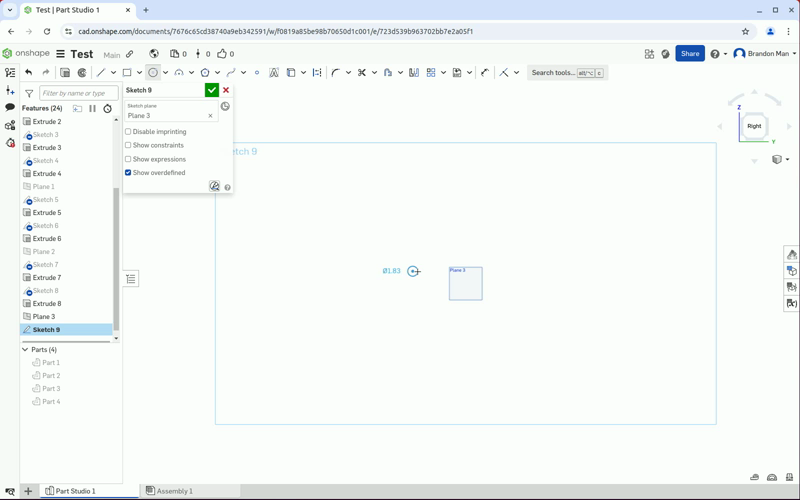
click(417, 271)
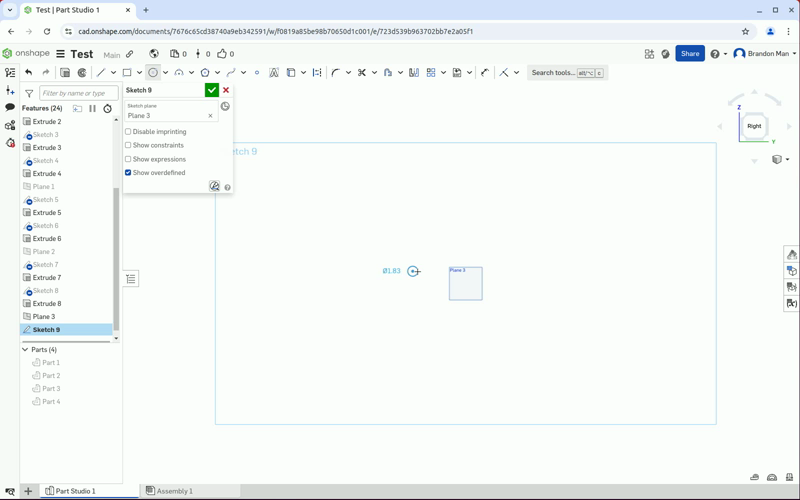
key(esc)
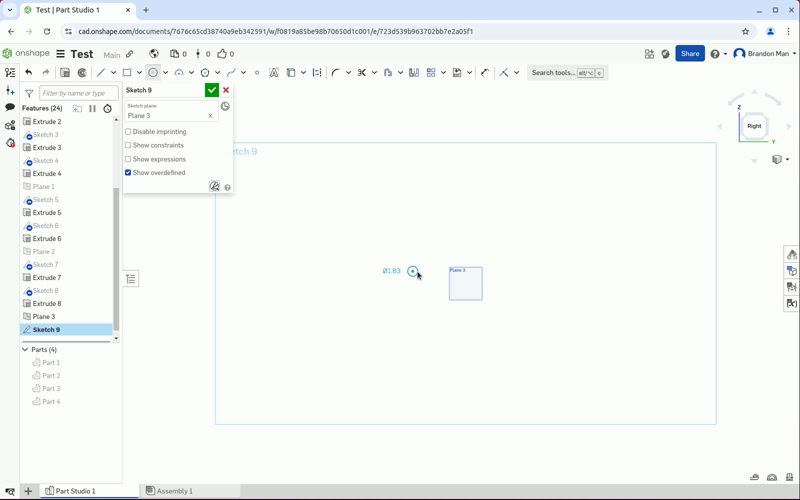
mouse_move(412, 275)
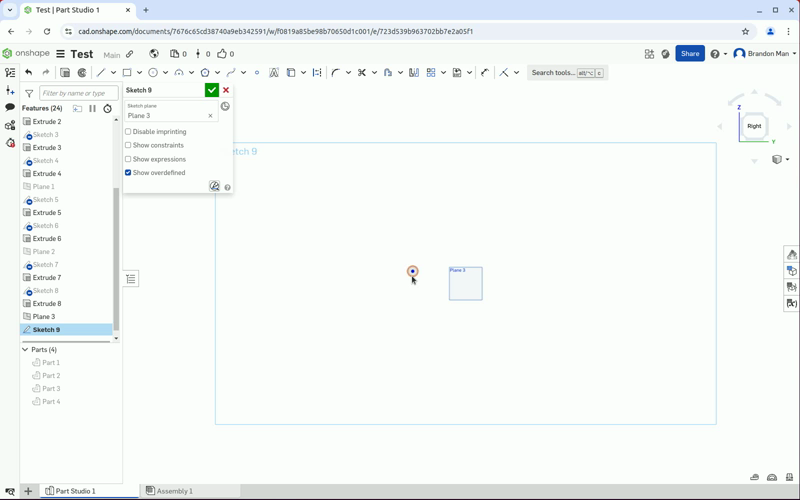
scroll(6)
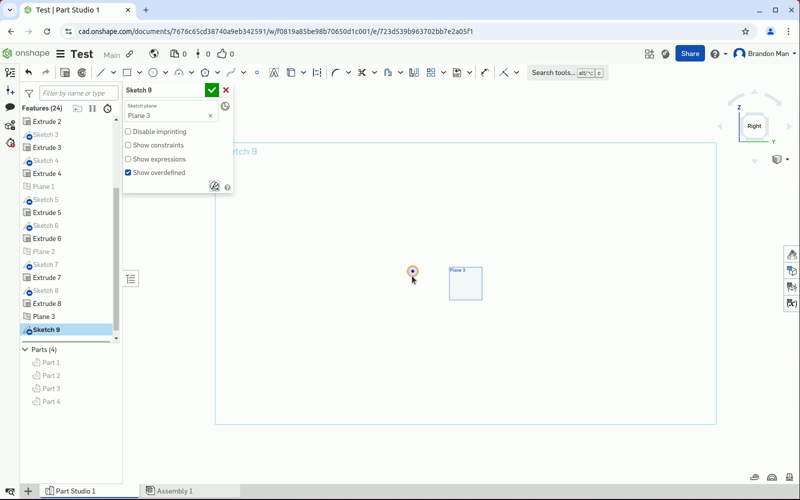
scroll(6)
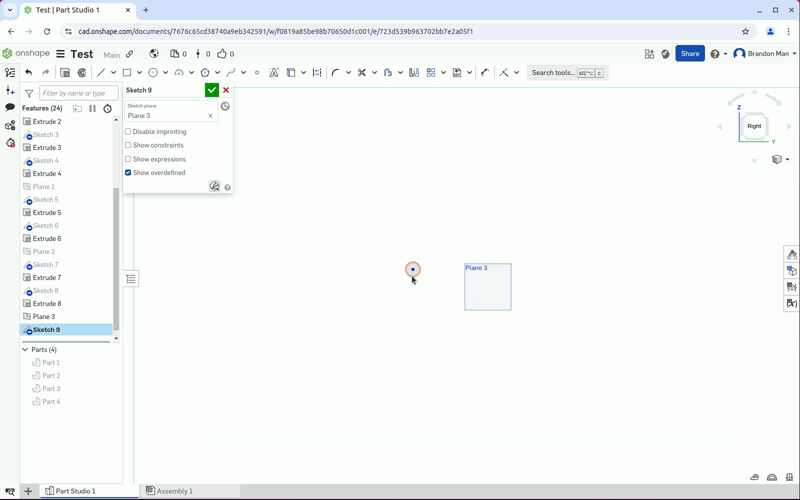
scroll(6)
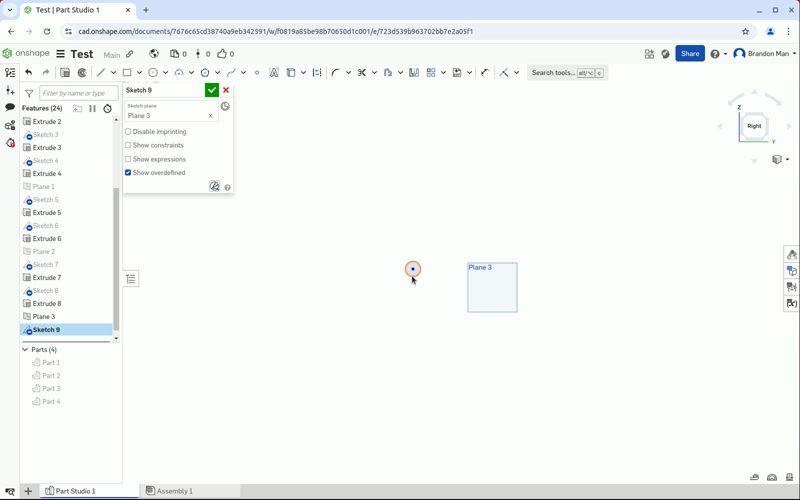
scroll(6)
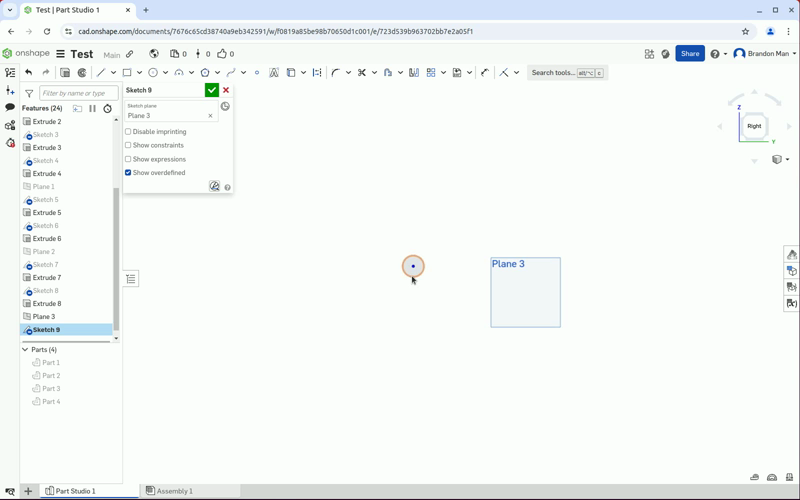
scroll(6)
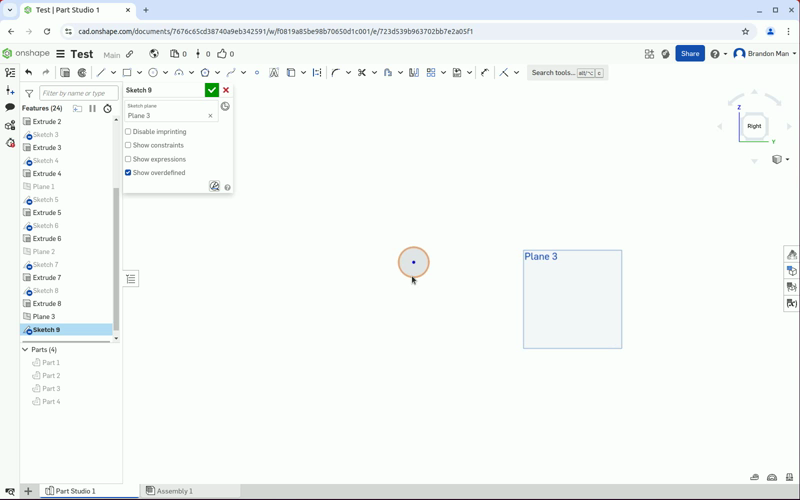
scroll(6)
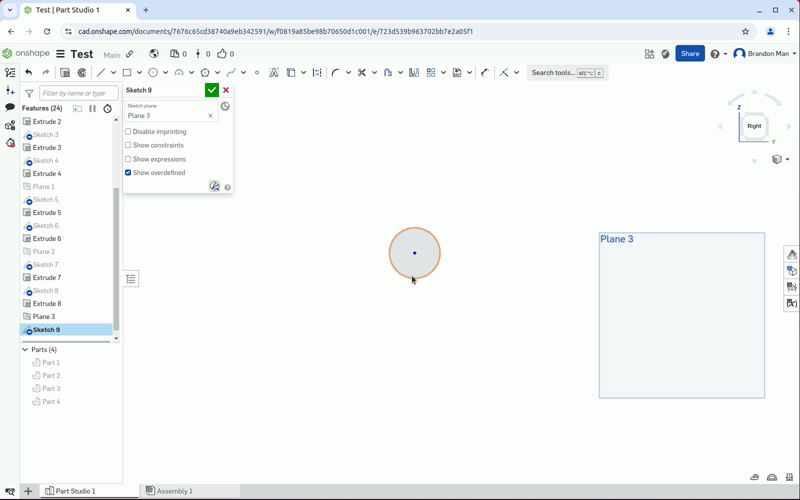
scroll(6)
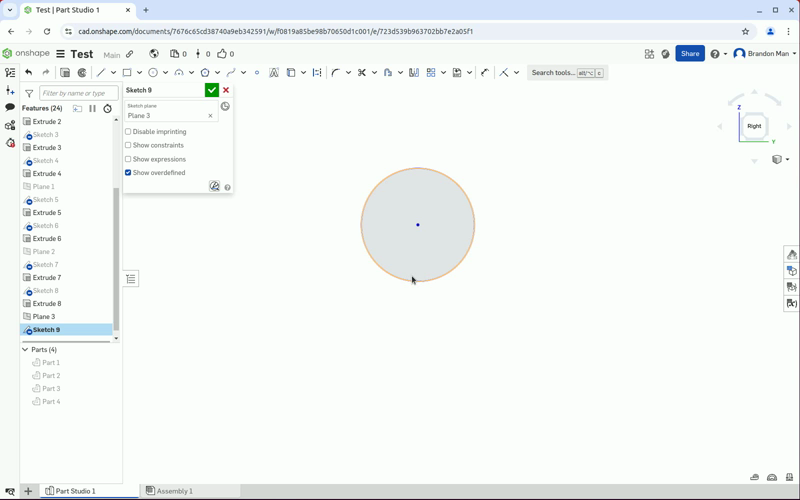
click(412, 275)
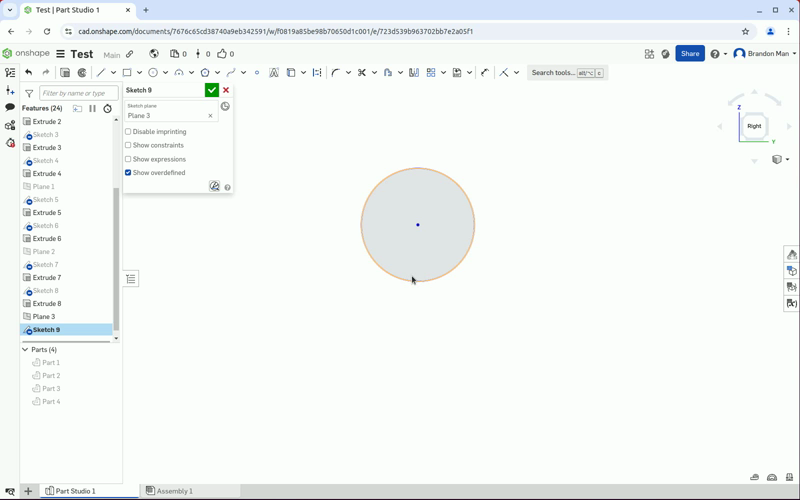
scroll(-6)
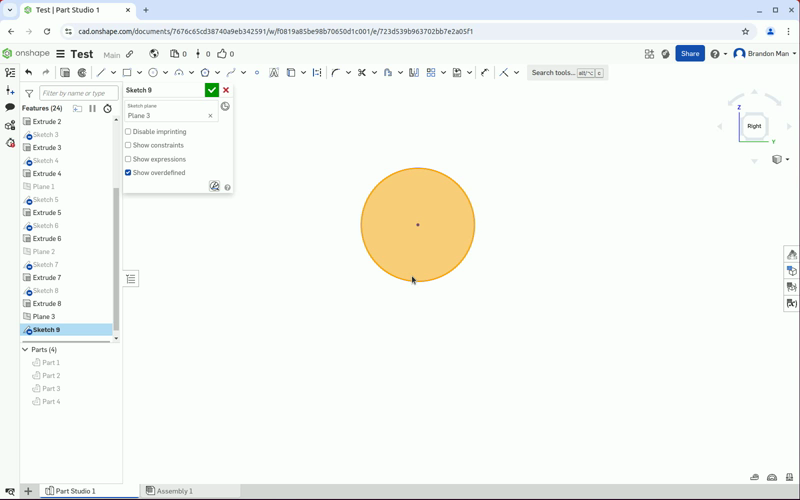
scroll(-6)
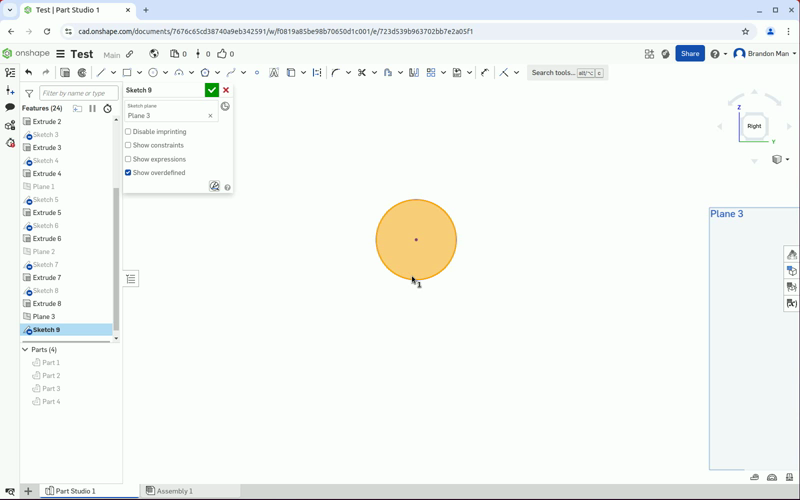
scroll(-6)
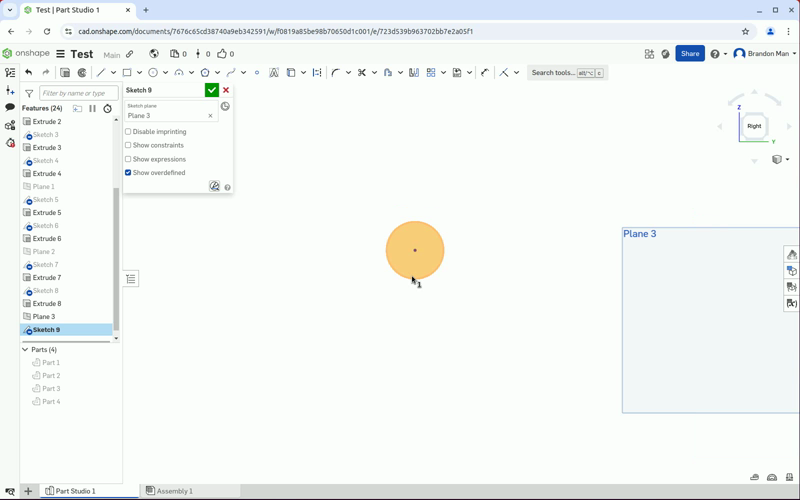
scroll(-6)
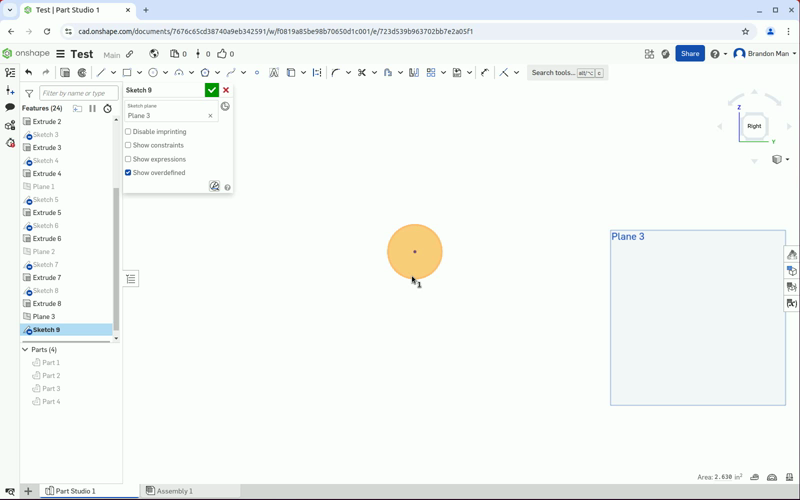
scroll(-6)
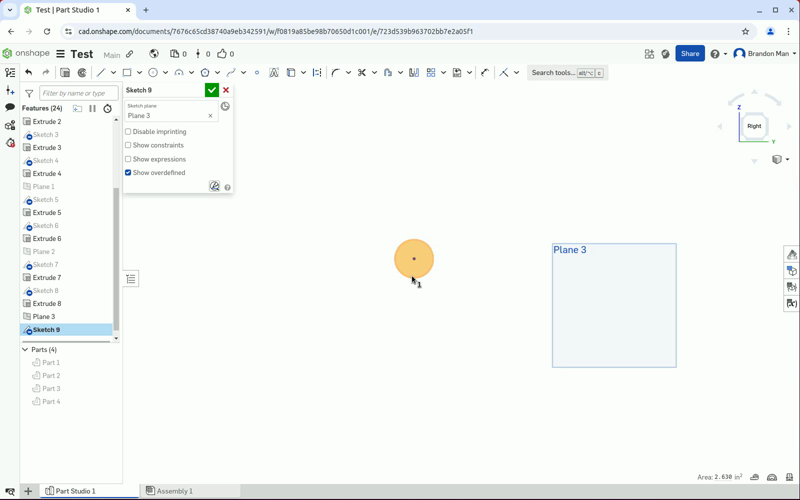
scroll(-6)
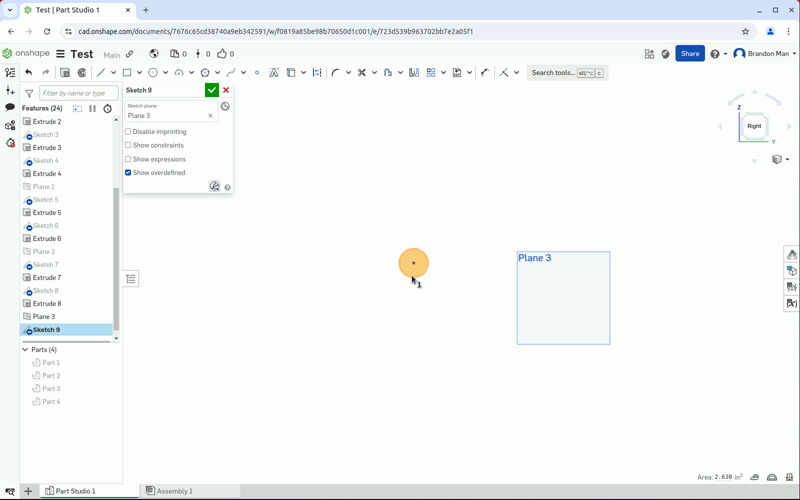
scroll(-6)
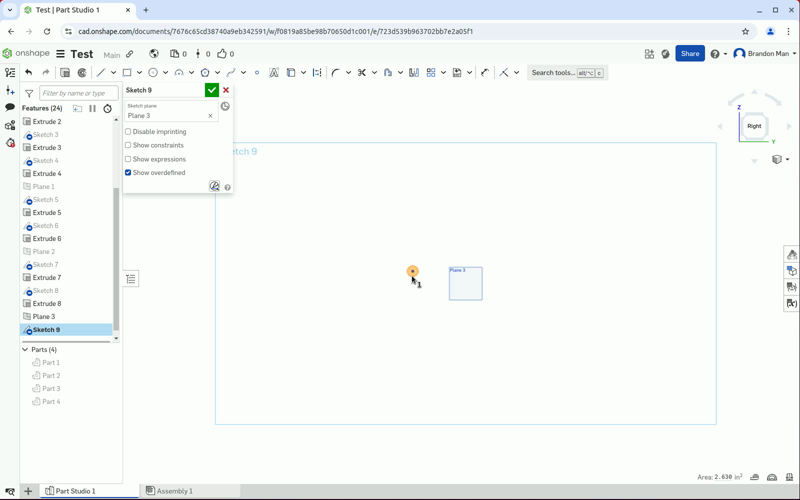
mouse_move(73, 352)
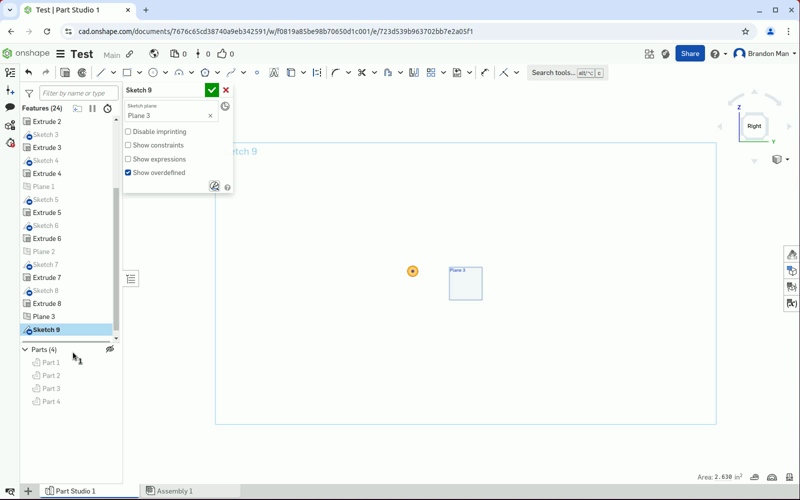
key(shift+y)
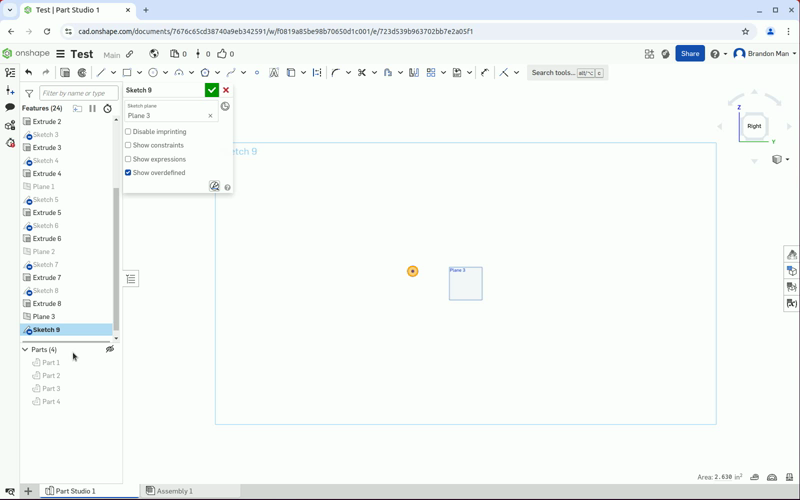
key(shift+e)
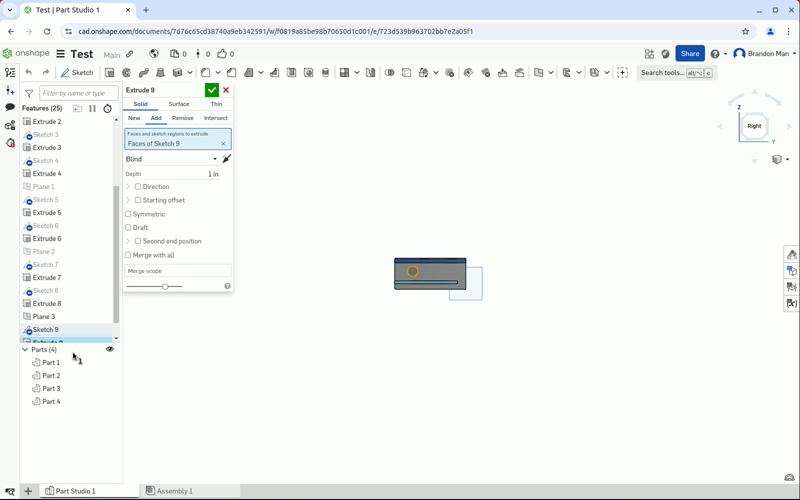
mouse_move(143, 106)
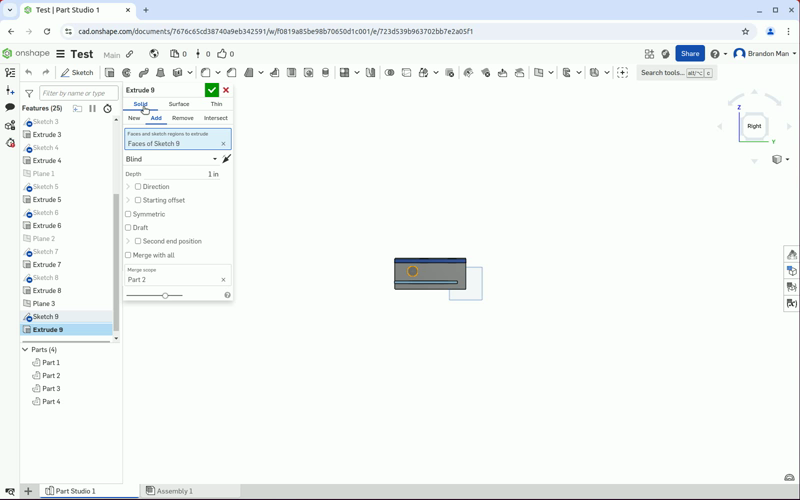
click(143, 106)
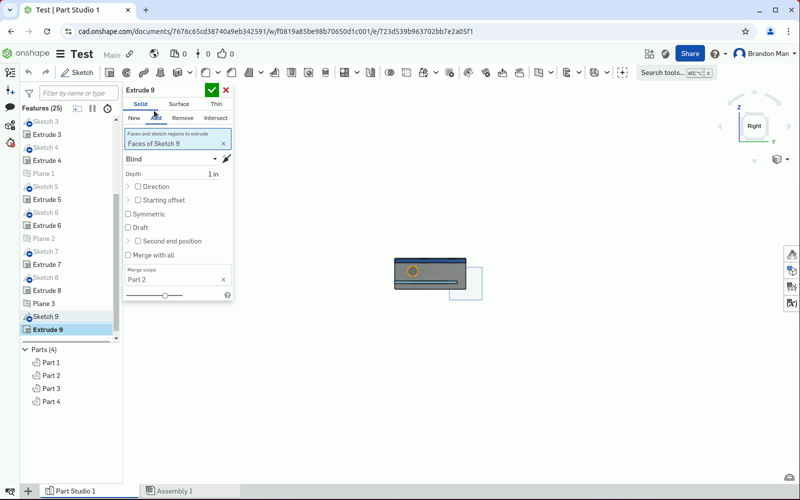
mouse_move(186, 120)
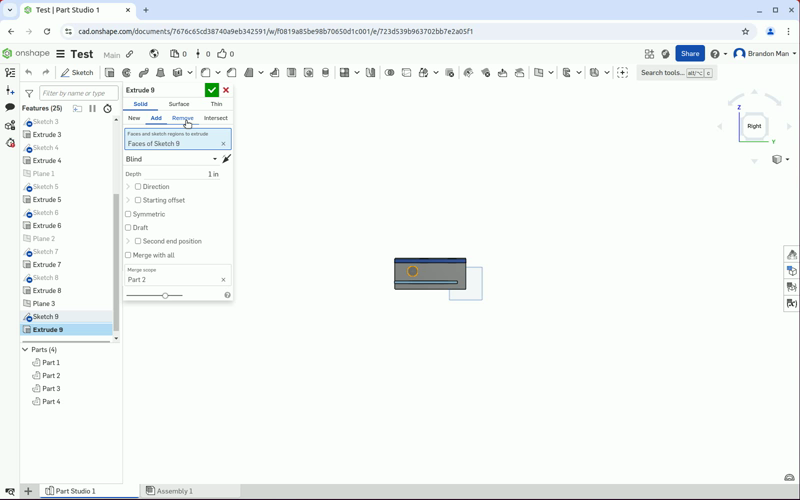
click(186, 120)
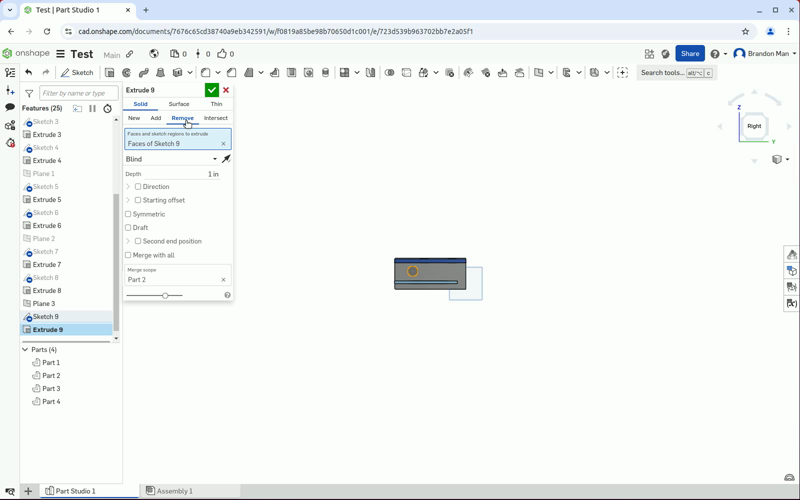
key(tab, 4)
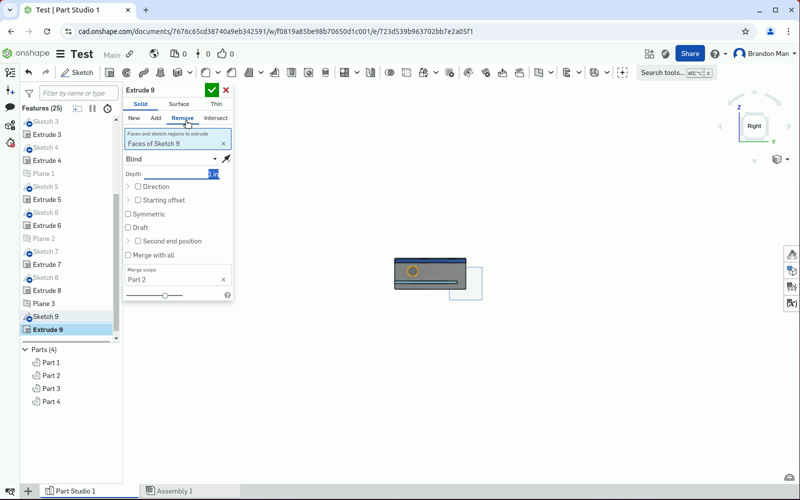
text(1.204)
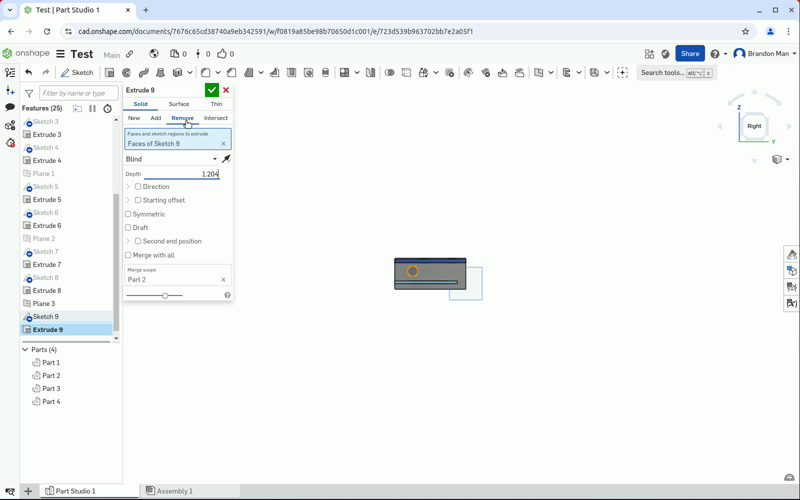
key(tab, 6)
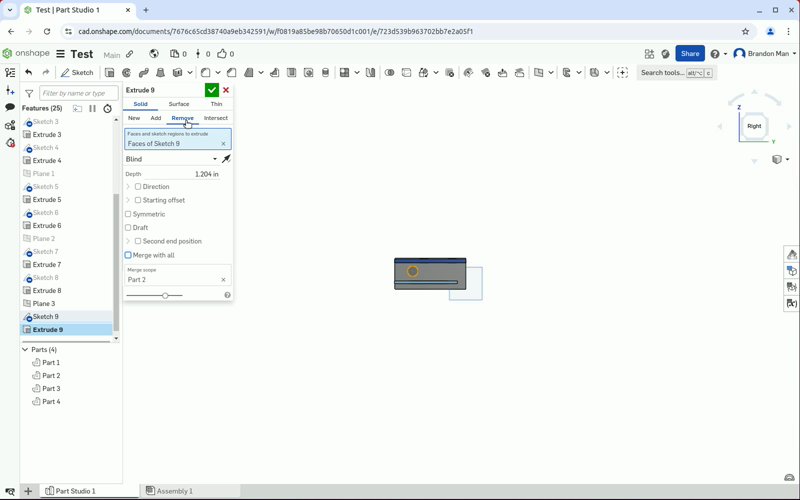
key(space)
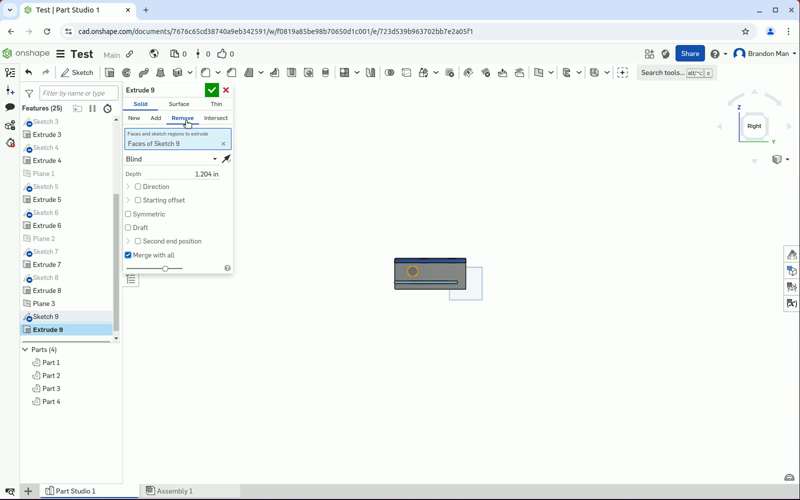
key(enter)
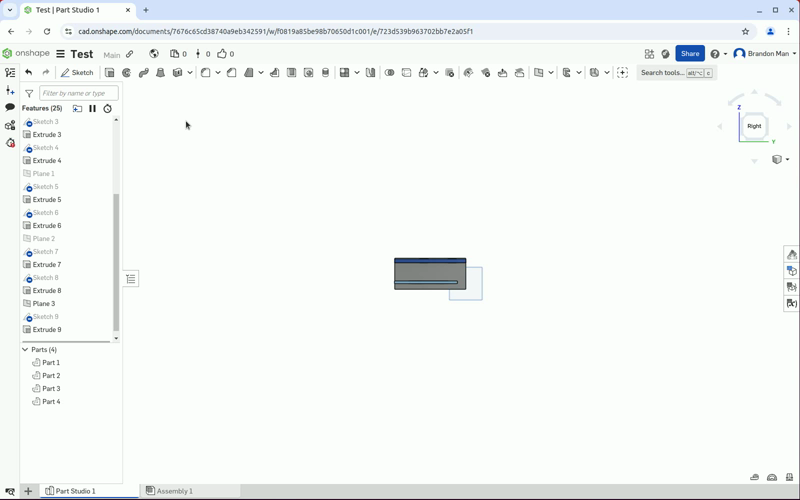
key(shift+h)
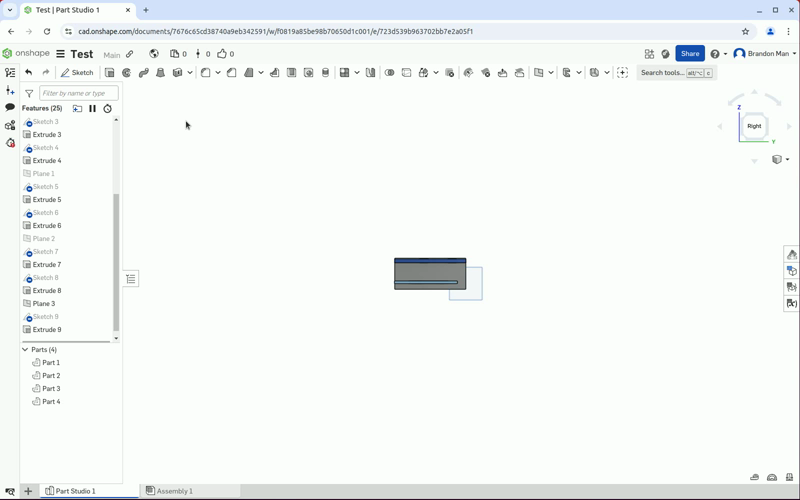
key(shift+h)
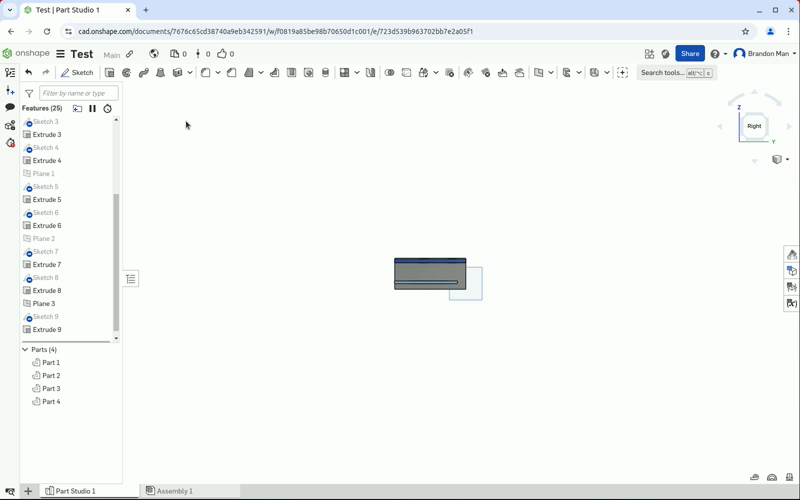
mouse_move(69, 72)
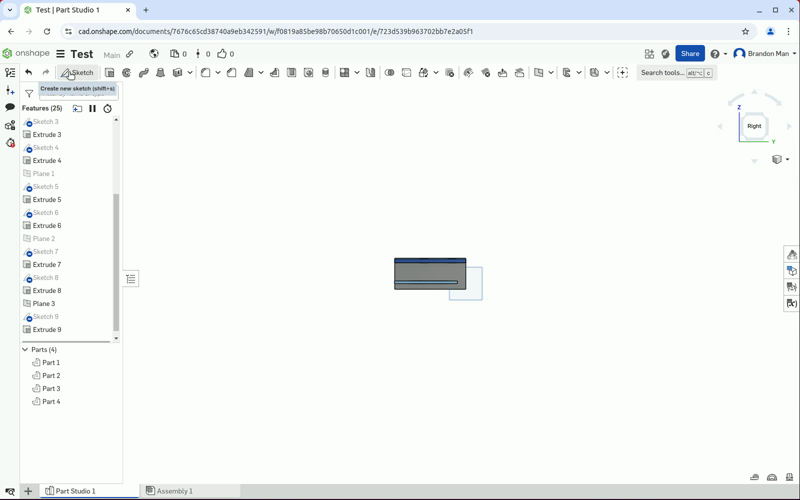
click(69, 72)
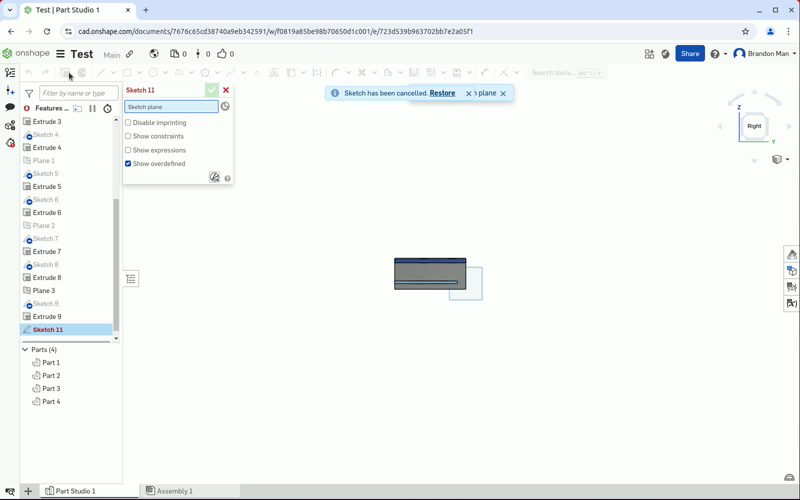
mouse_move(229, 92)
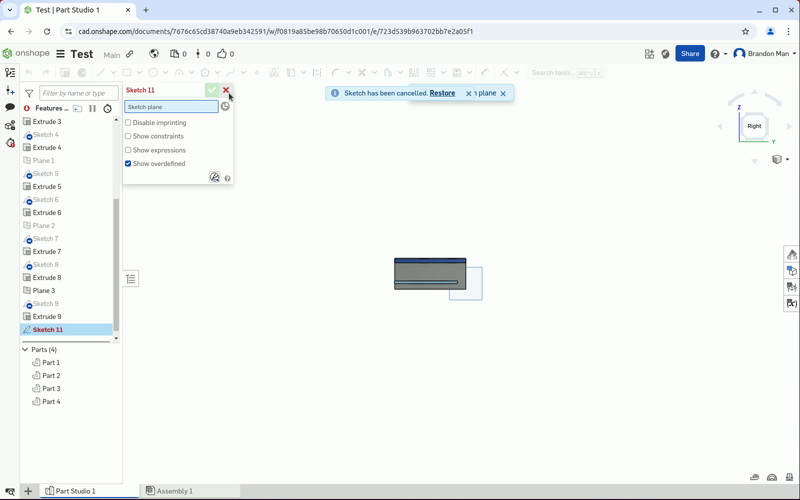
click(229, 92)
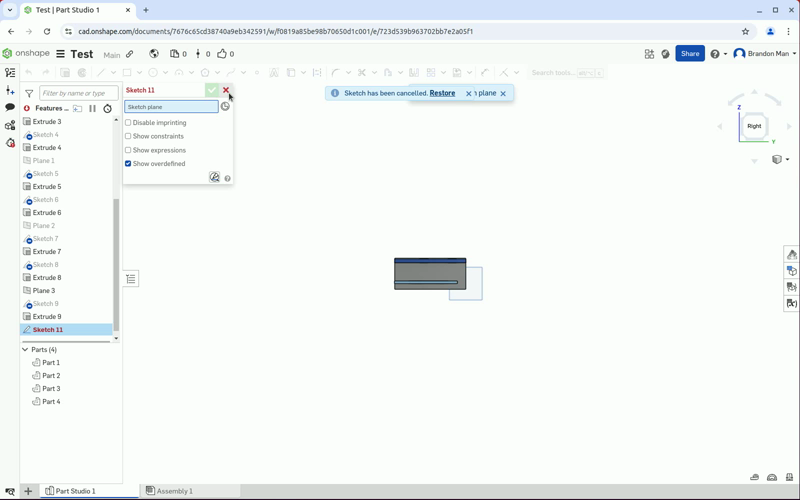
key(shift+s)
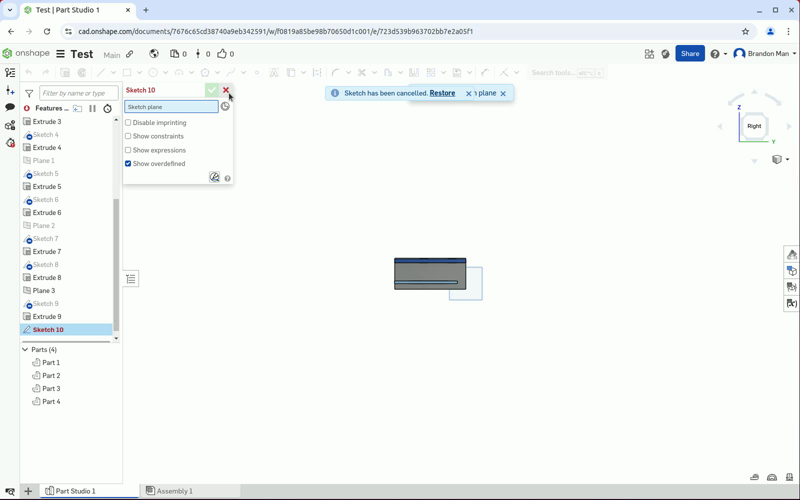
mouse_move(69, 293)
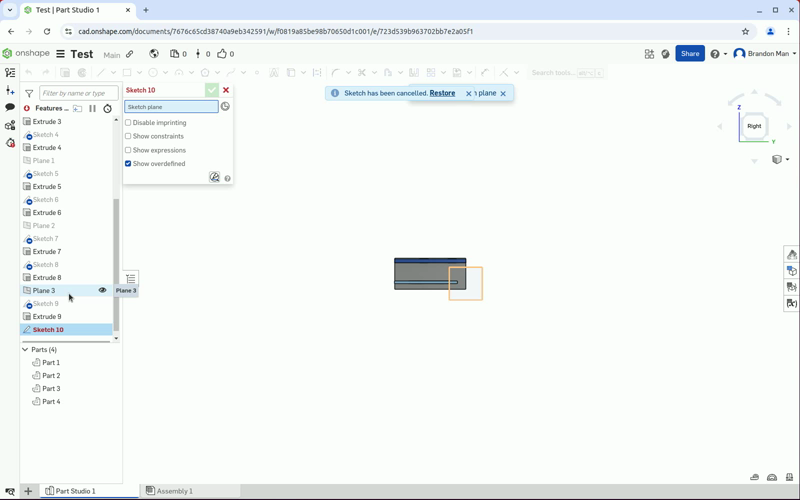
click(69, 293)
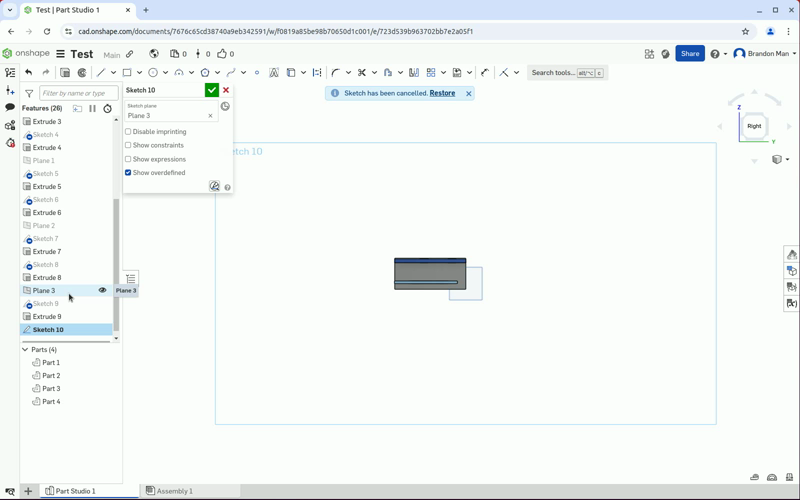
mouse_move(73, 352)
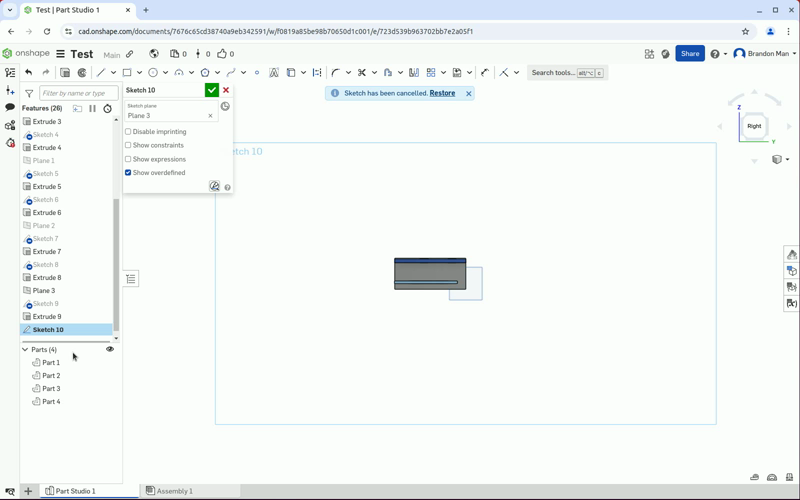
key(y)
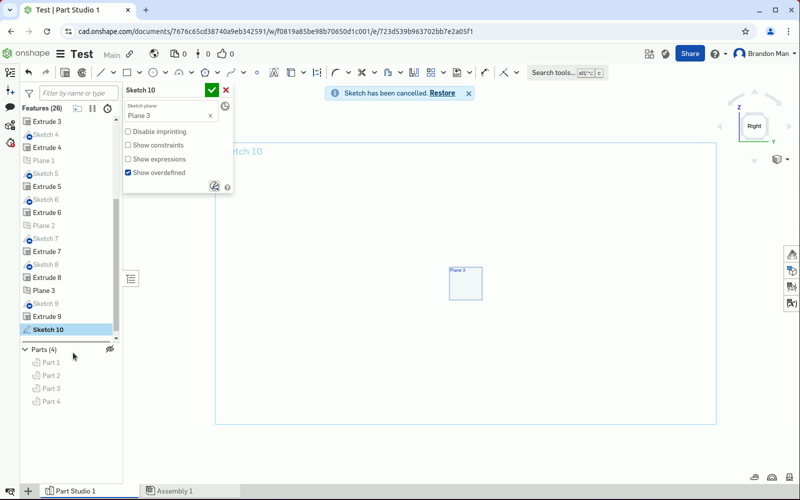
key(c)
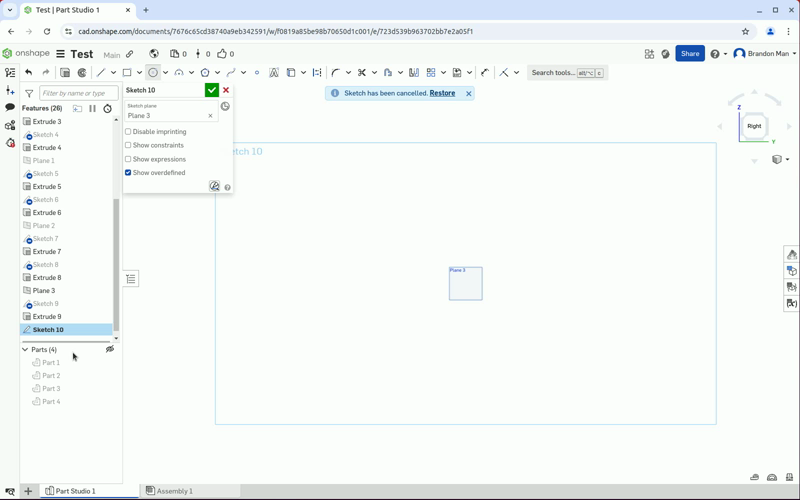
key_down(shift)
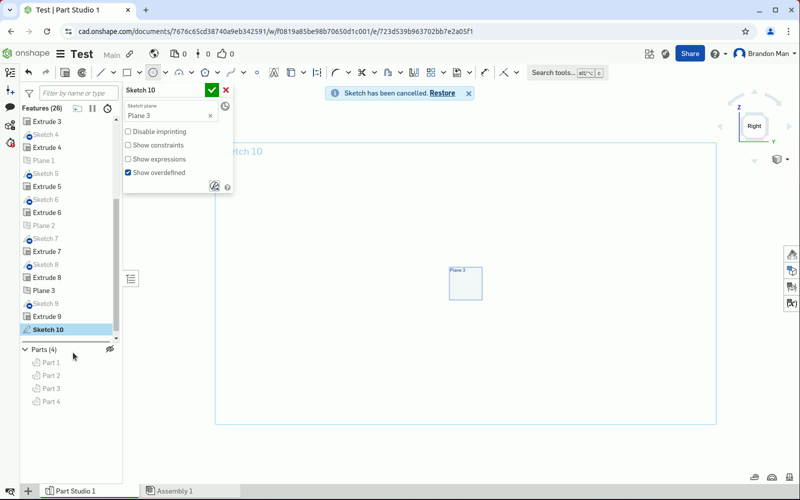
mouse_move(447, 274)
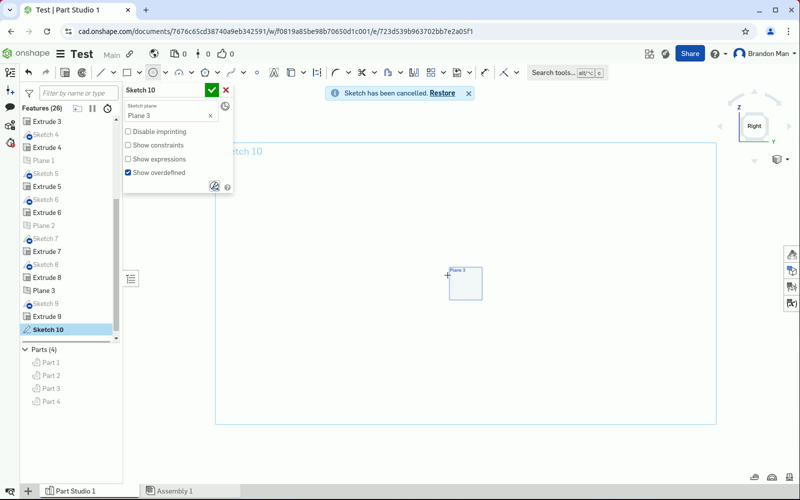
click(447, 274)
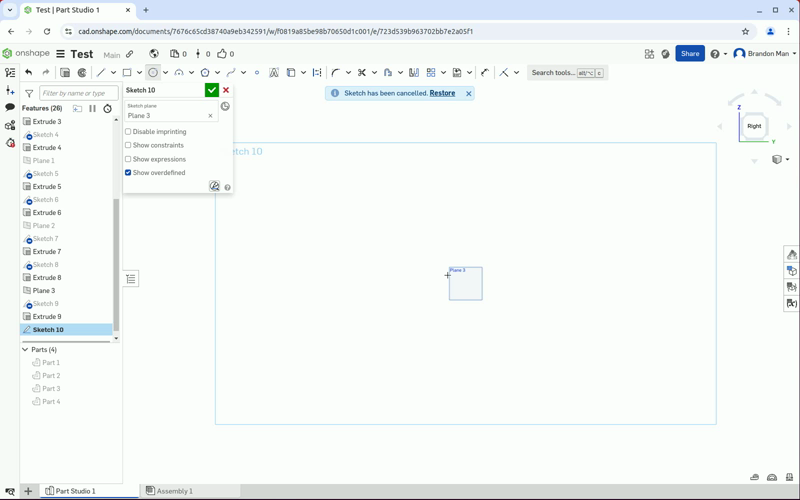
key_up(shift)
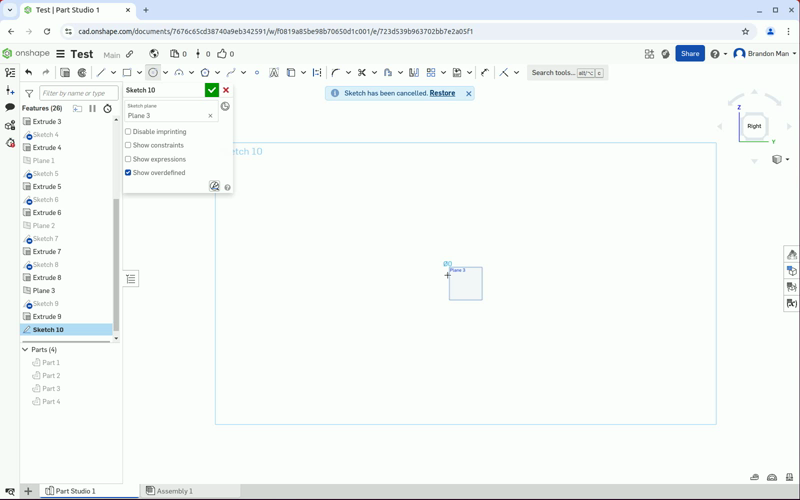
mouse_move(452, 274)
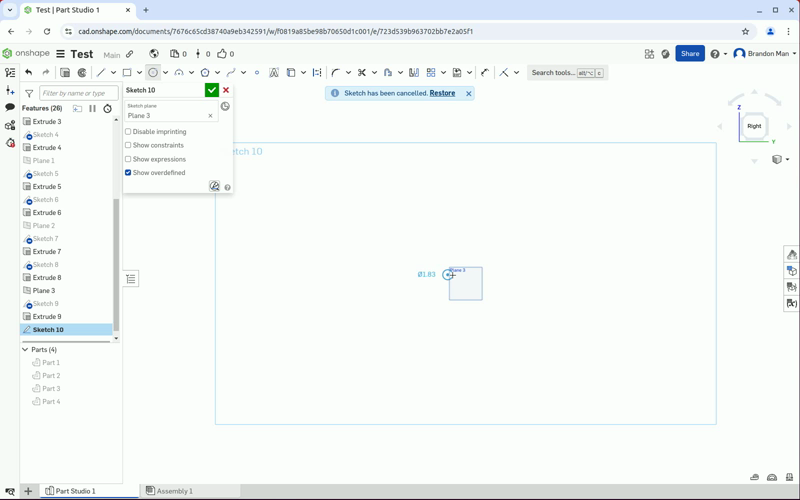
click(452, 274)
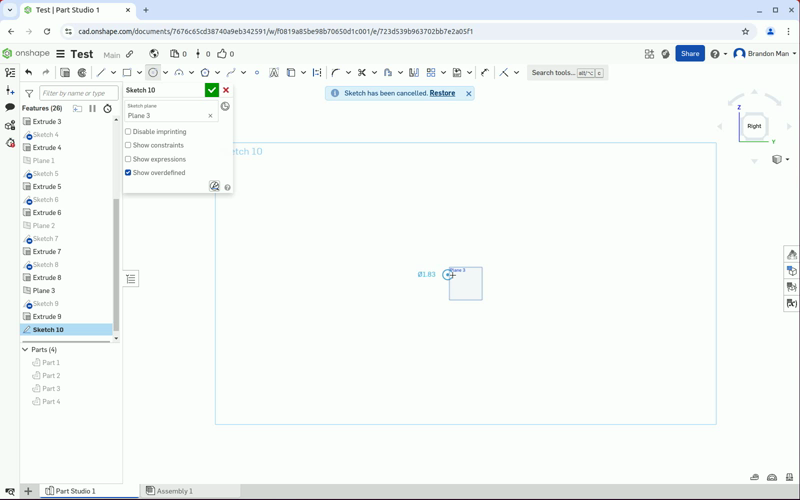
key(esc)
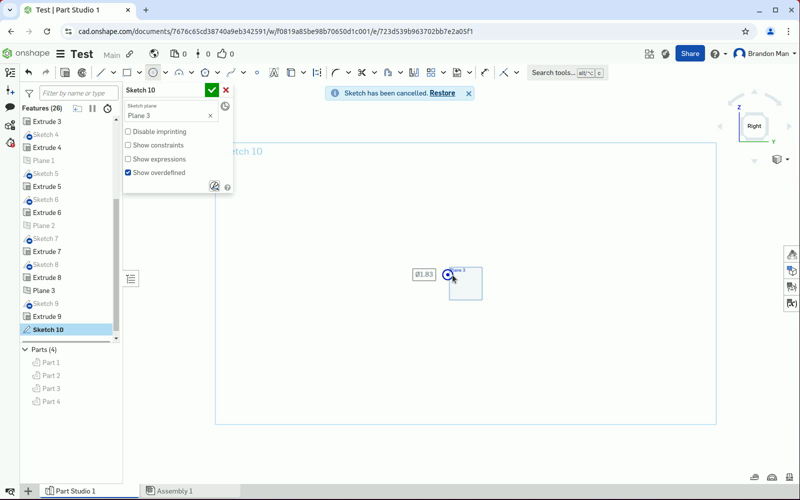
mouse_move(445, 276)
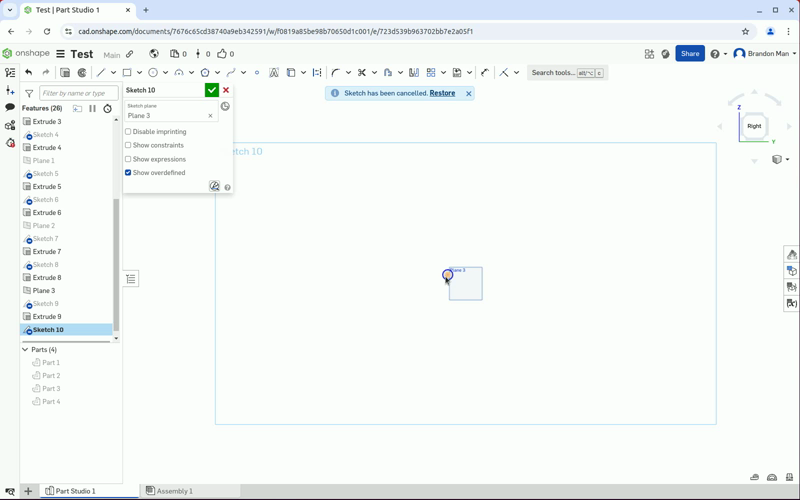
scroll(6)
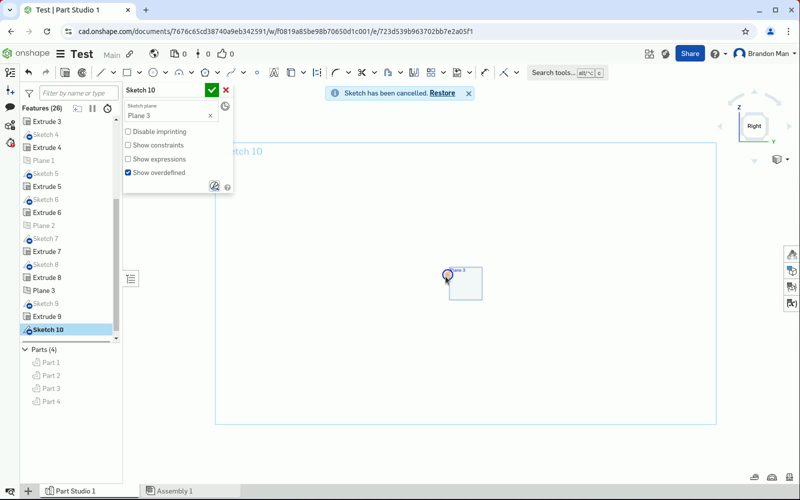
scroll(6)
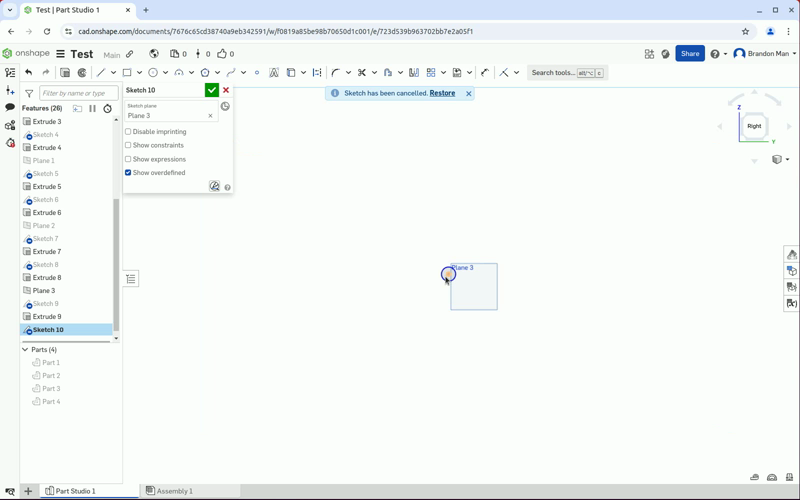
scroll(6)
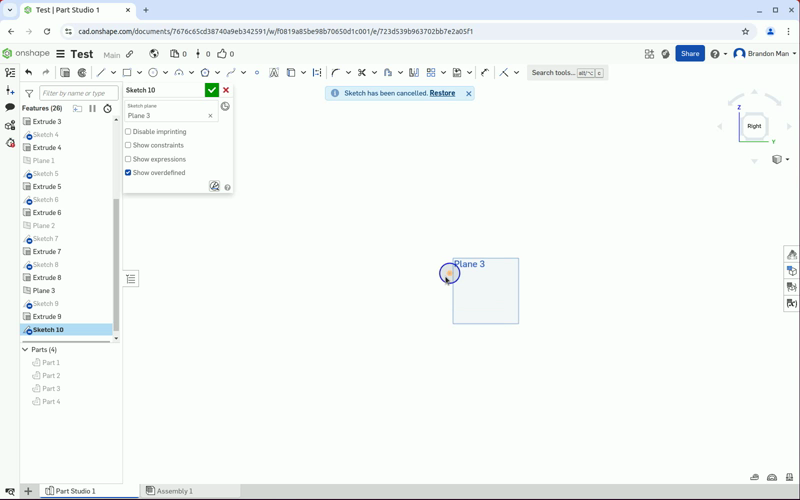
scroll(6)
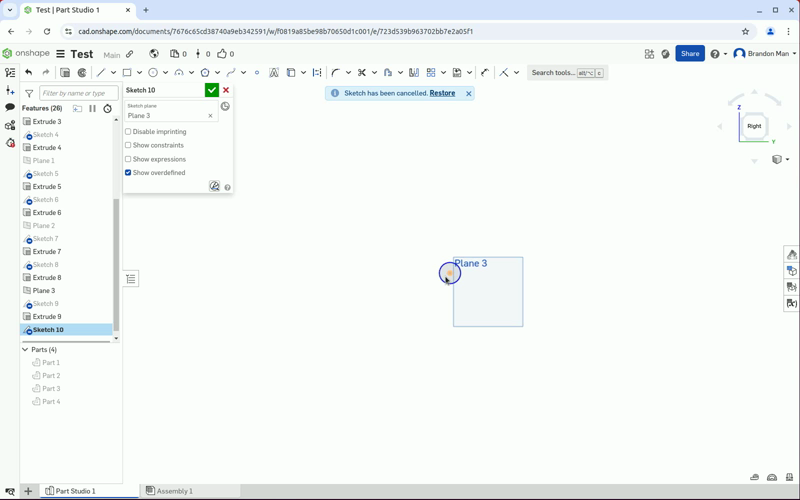
scroll(6)
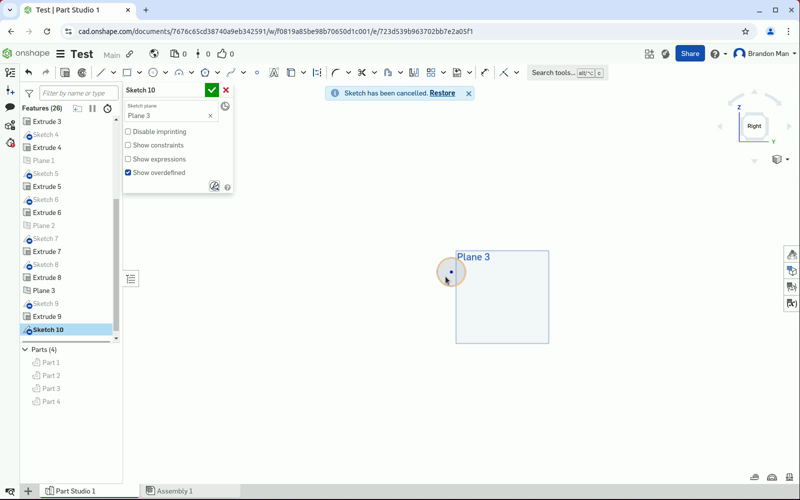
scroll(6)
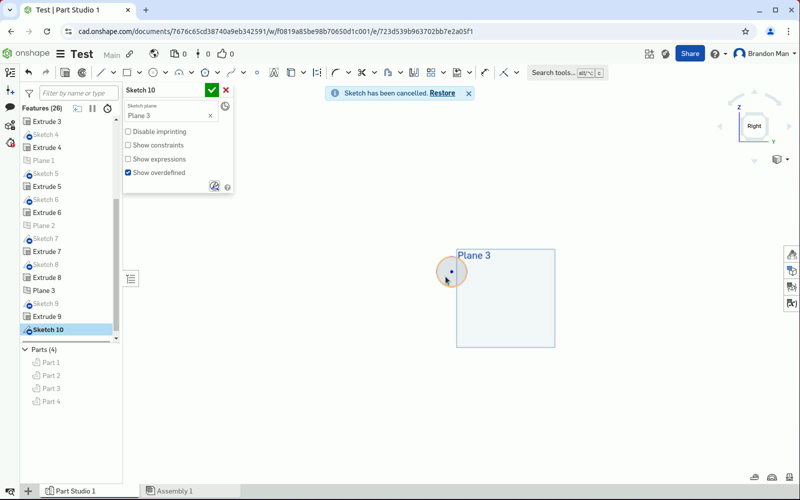
scroll(6)
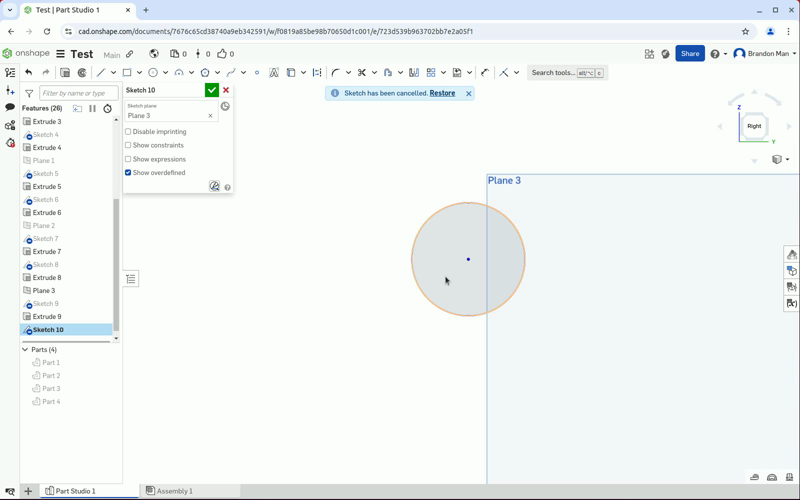
click(445, 276)
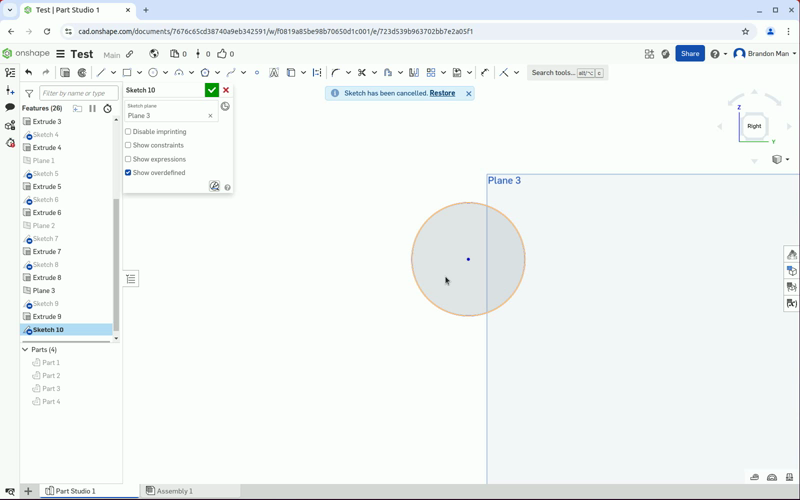
scroll(-6)
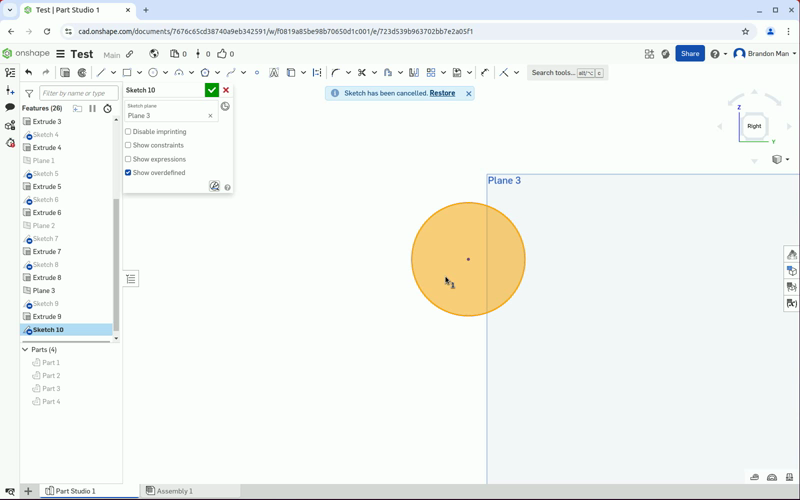
scroll(-6)
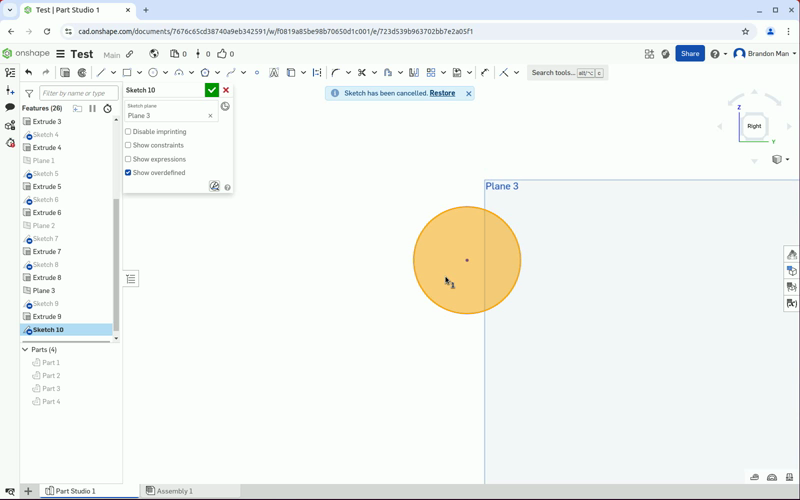
scroll(-6)
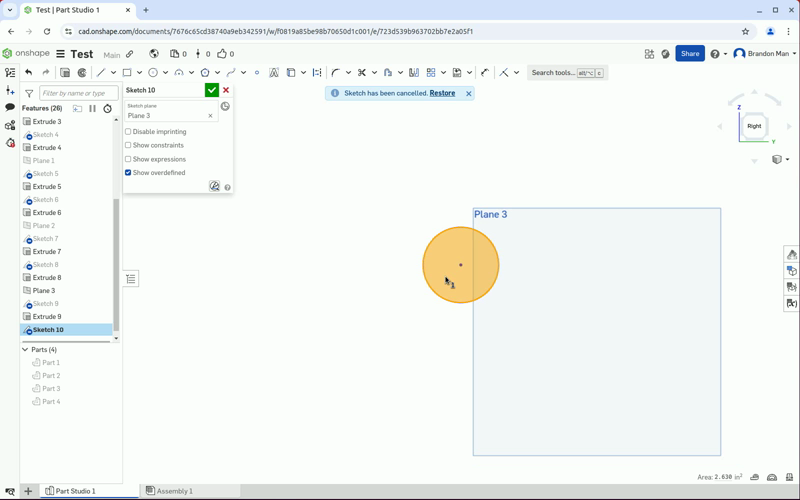
scroll(-6)
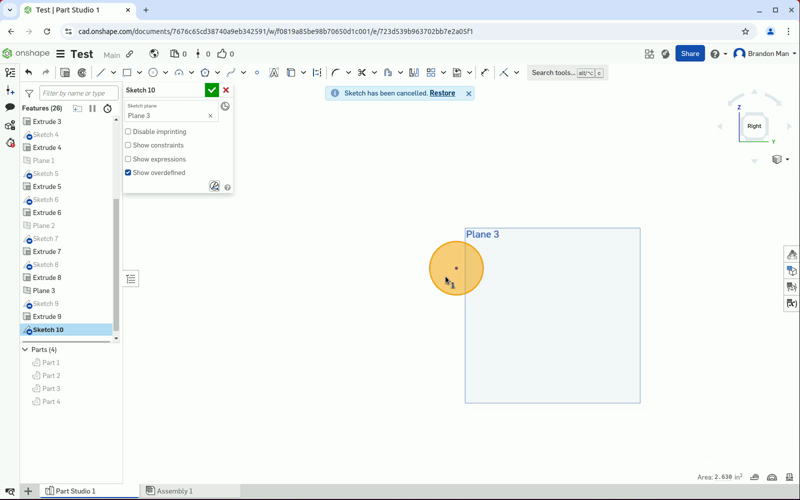
scroll(-6)
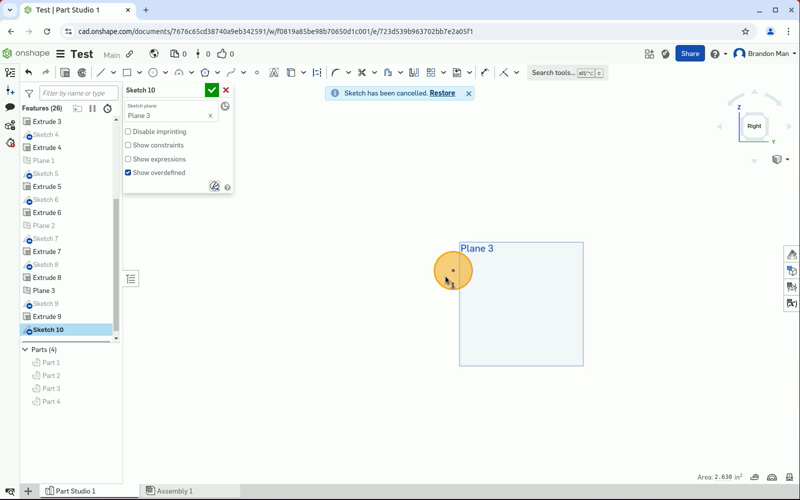
scroll(-6)
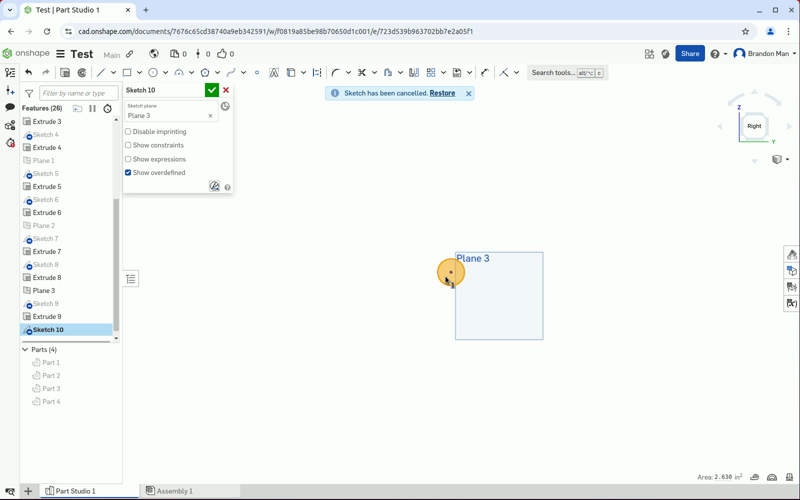
scroll(-6)
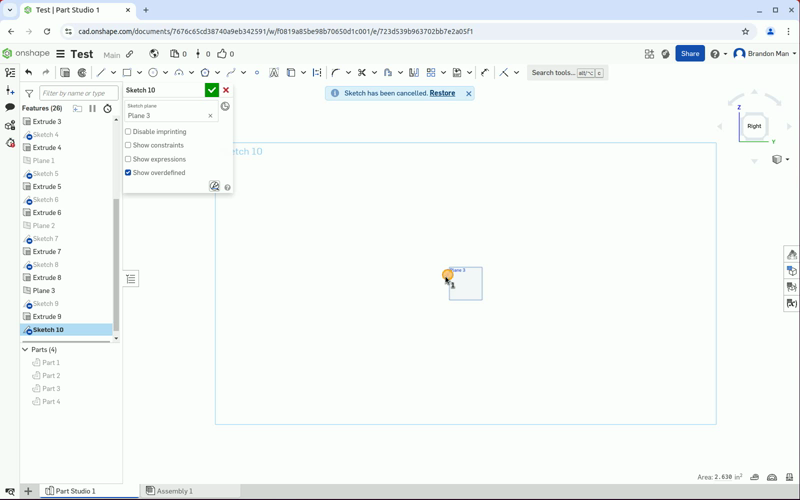
mouse_move(73, 352)
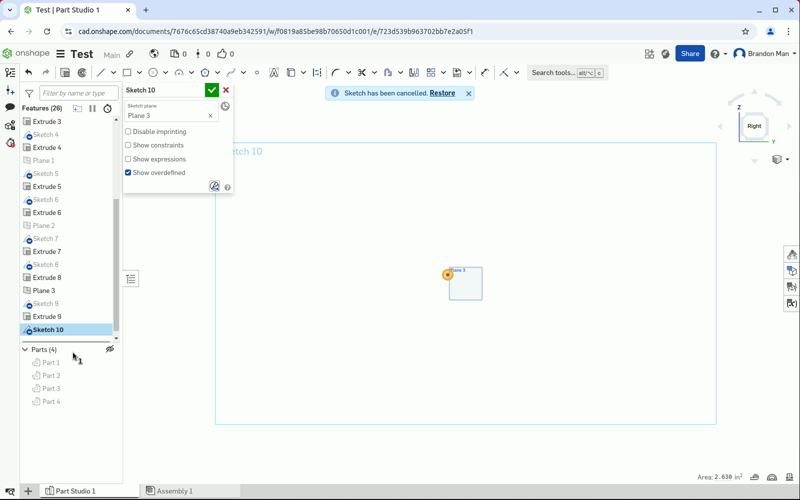
key(shift+y)
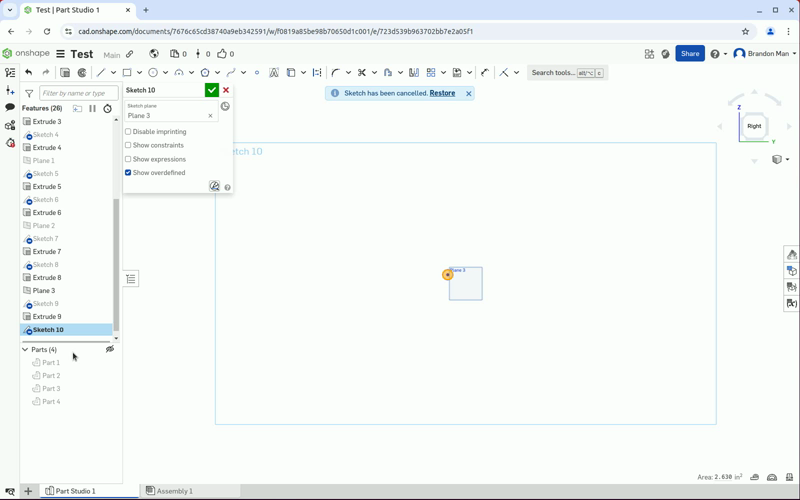
key(shift+e)
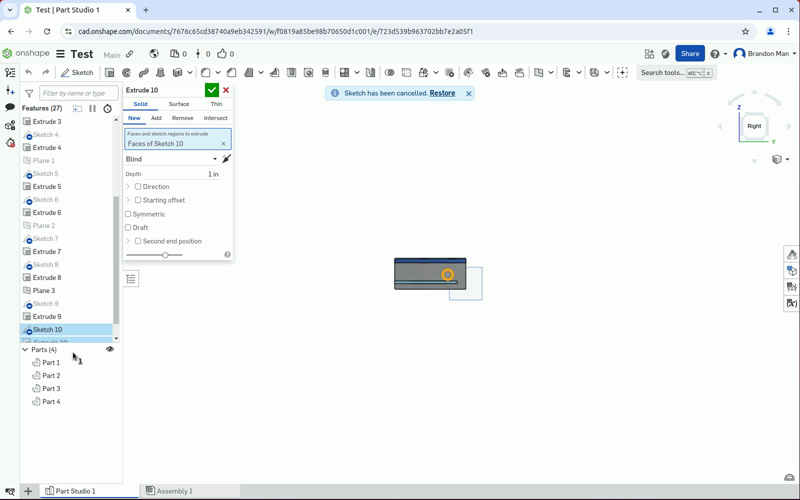
mouse_move(143, 106)
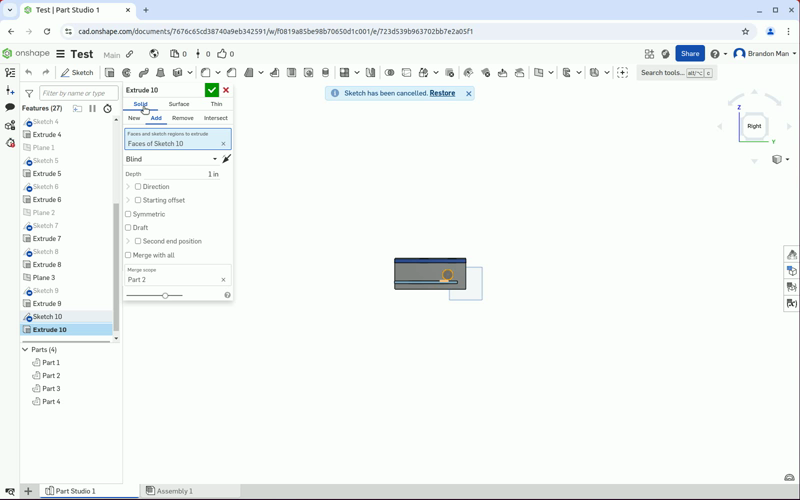
click(143, 106)
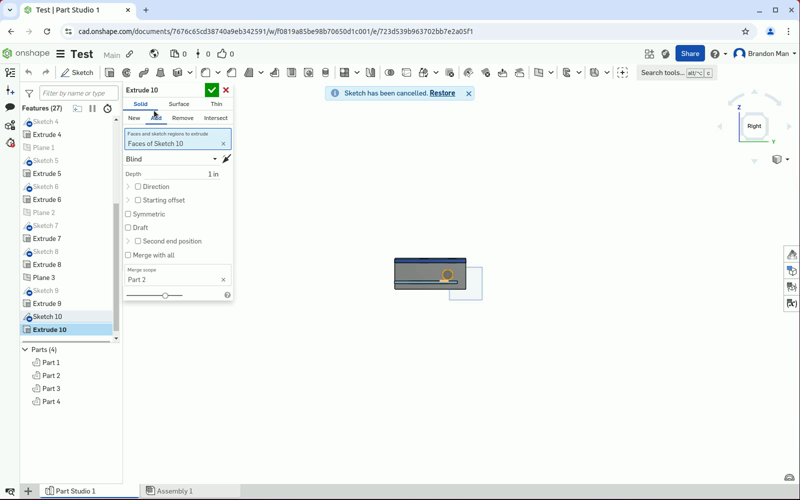
mouse_move(186, 120)
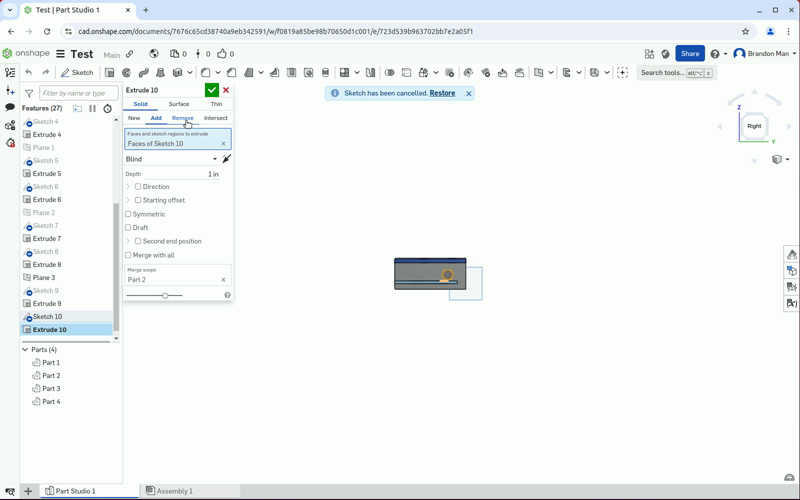
click(186, 120)
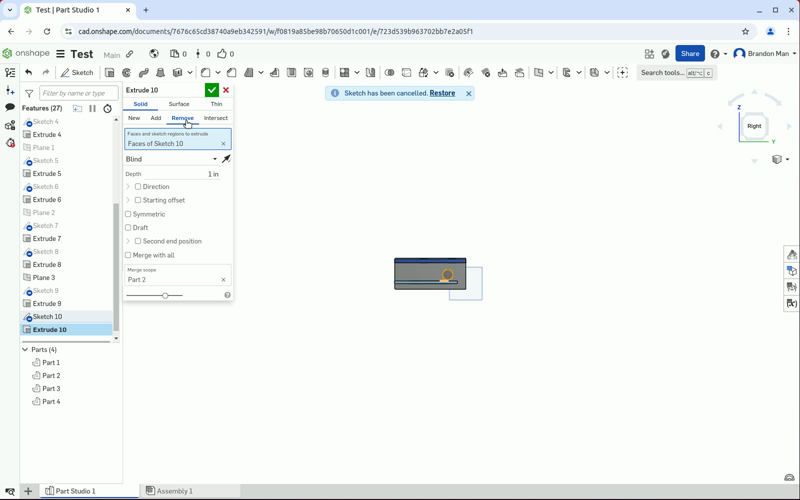
key(tab, 4)
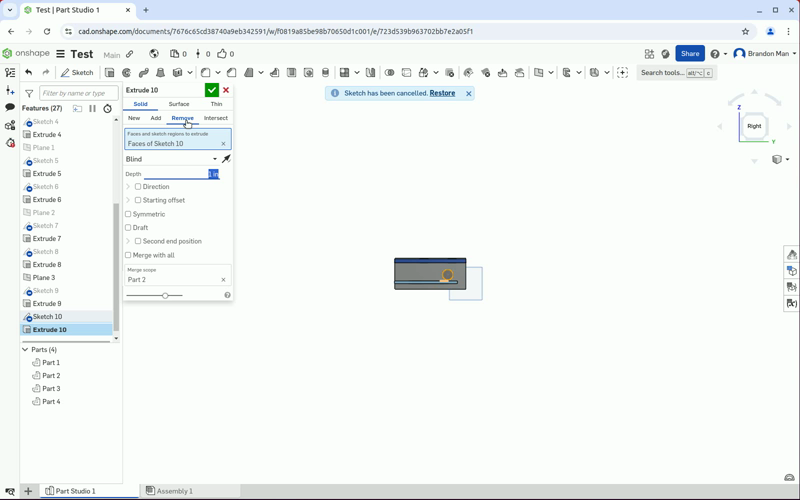
text(1.204)
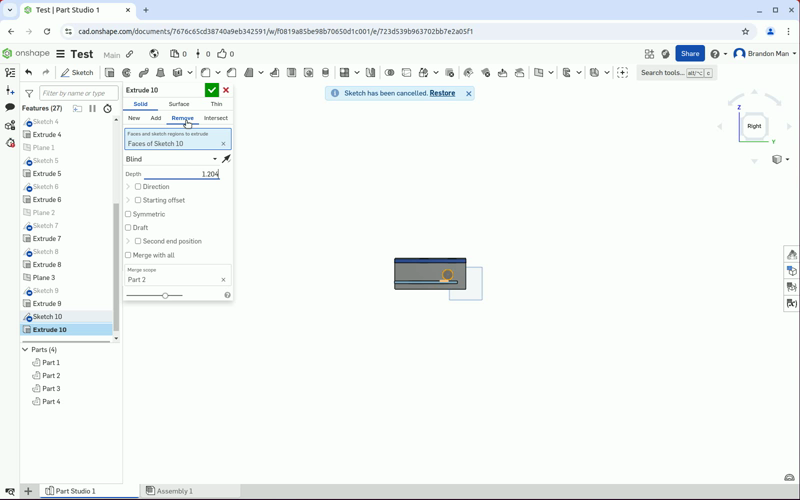
key(tab, 6)
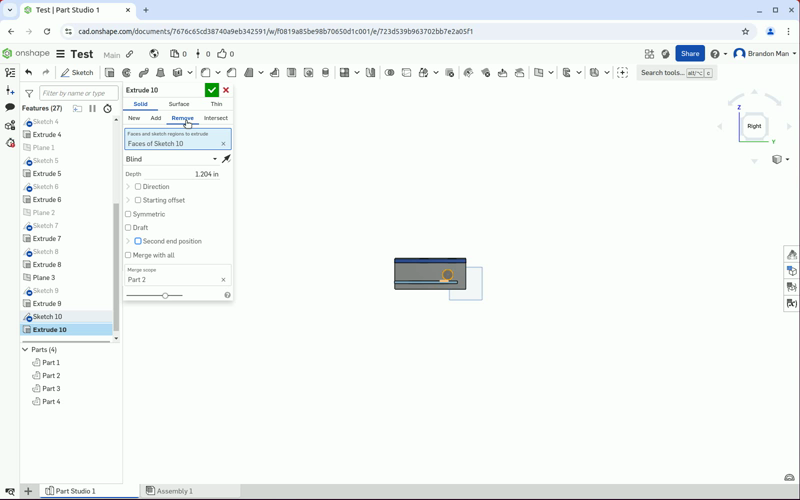
key(space)
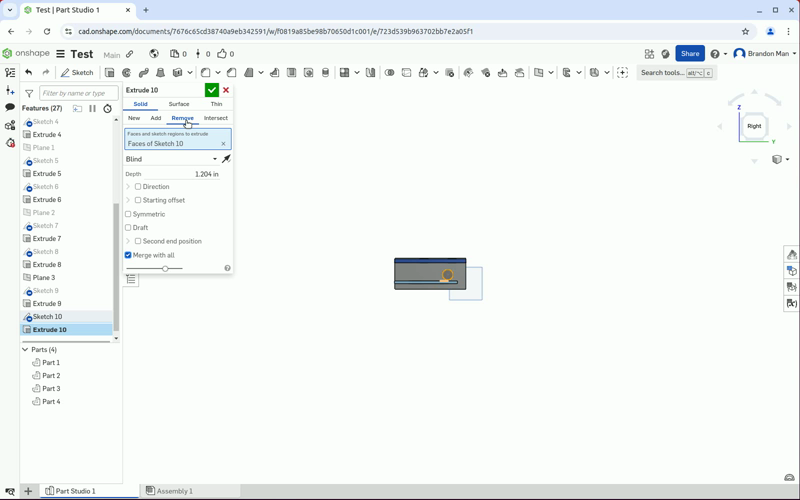
key(enter)
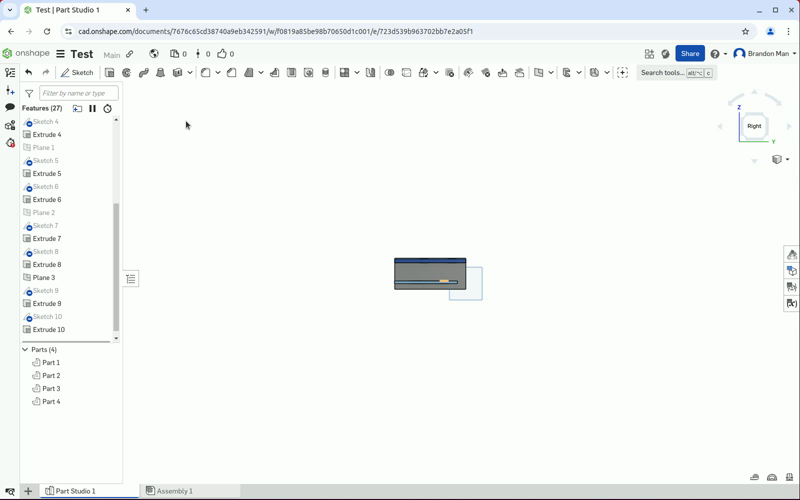
key(shift+h)
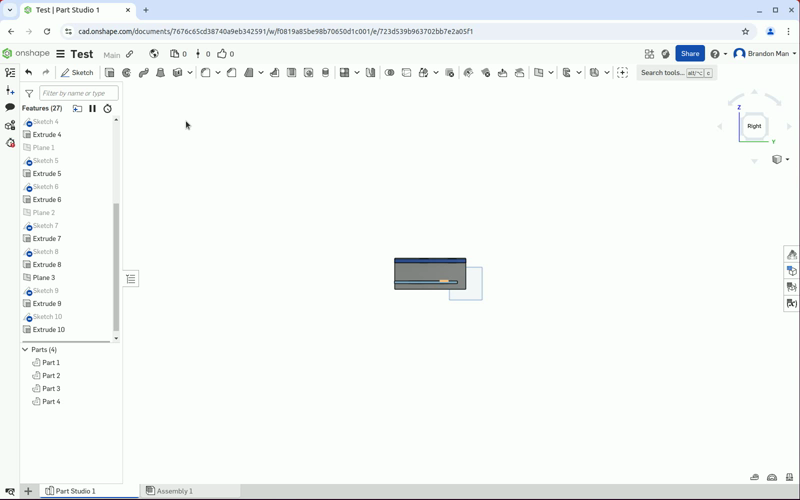
key(shift+h)
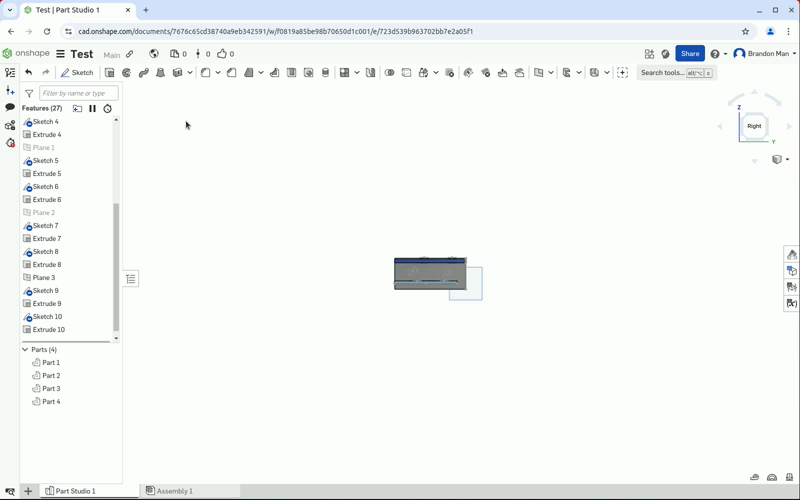
key(shift+7)
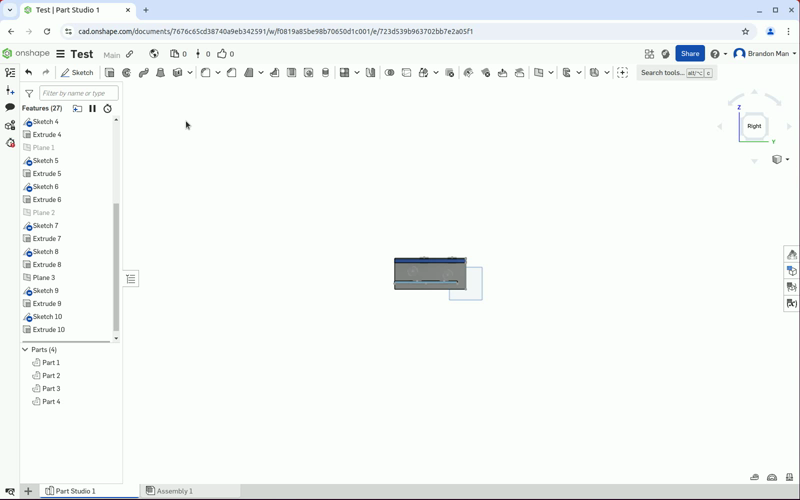
key(right, 2)
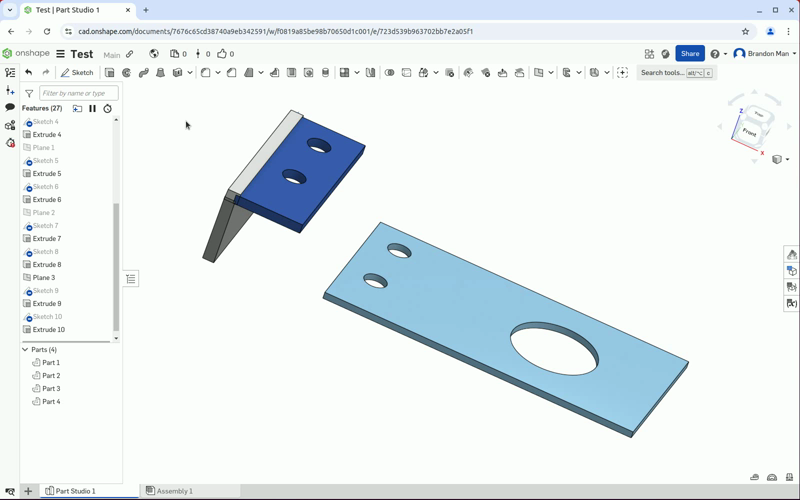
key(down, 2)
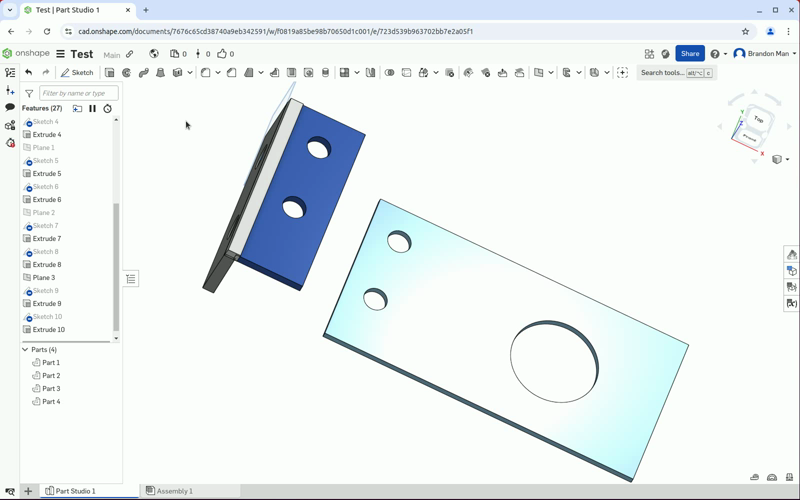
key(up, 2)
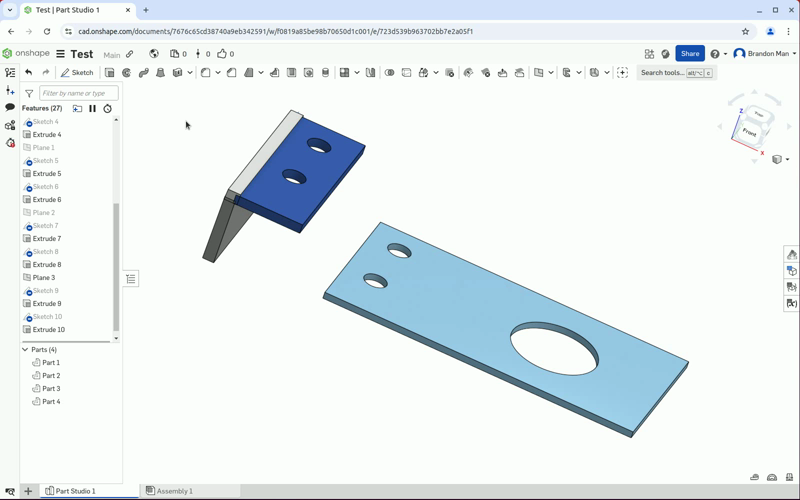
key(left, 2)
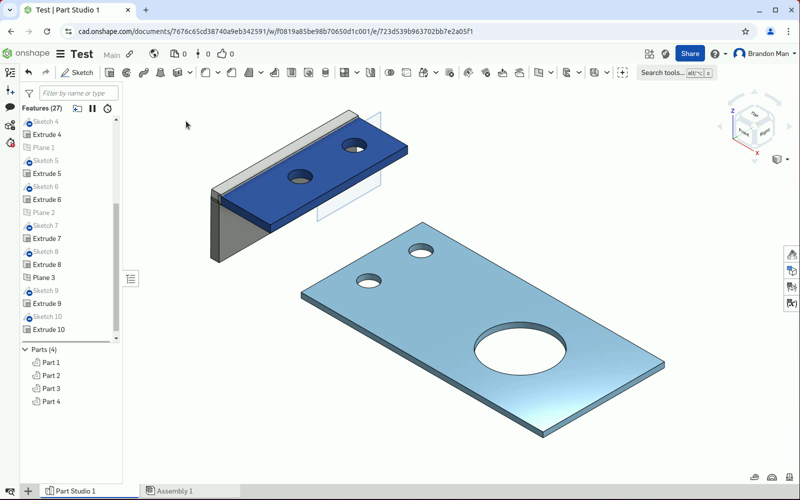
mouse_move(69, 59)
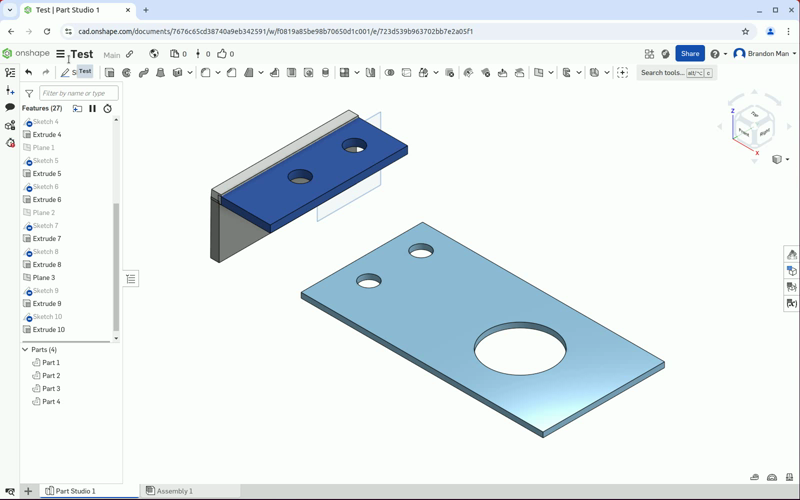
click(69, 59)